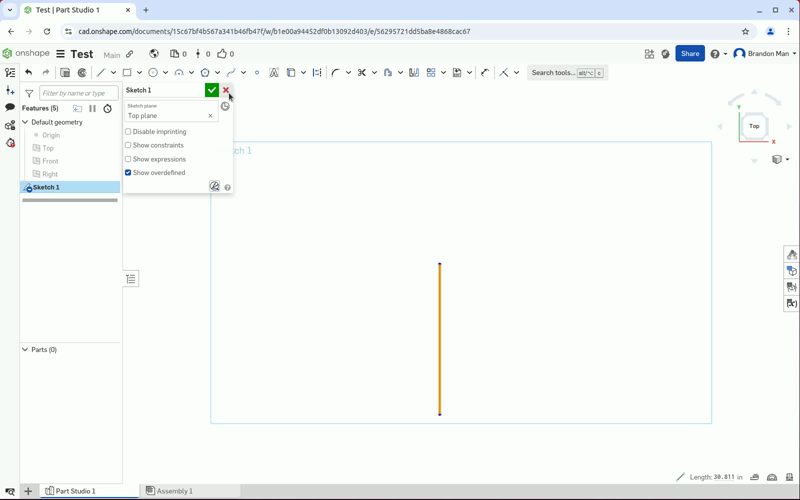
key(shift+h)
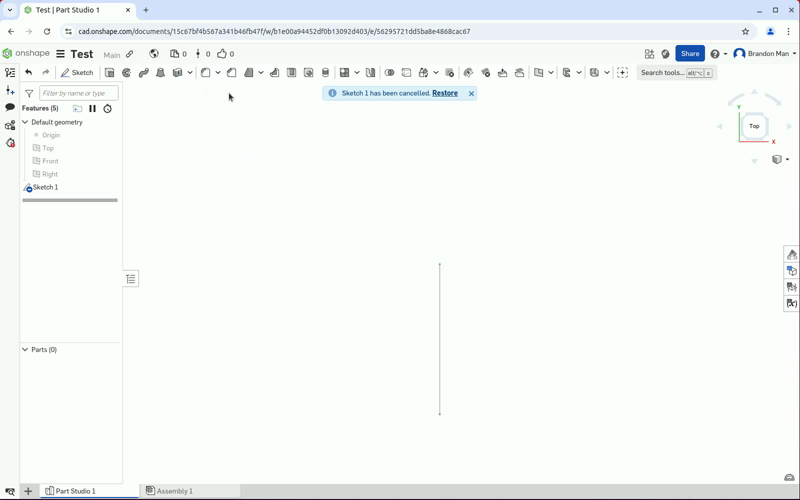
key(shift+s)
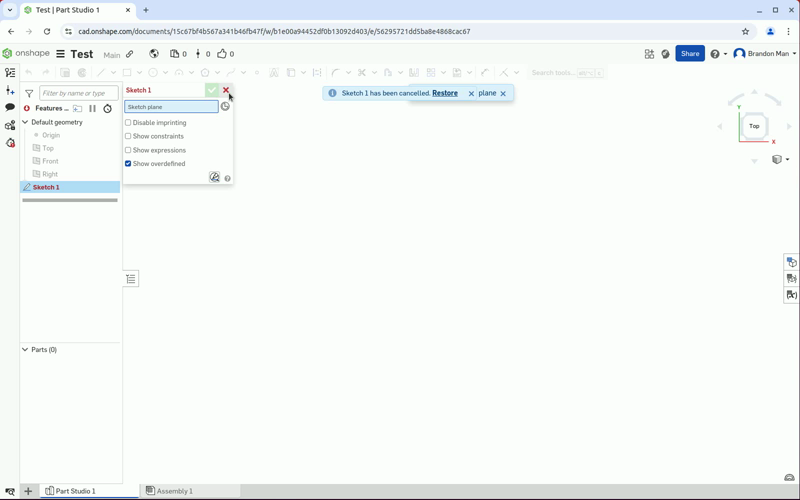
mouse_move(73, 150)
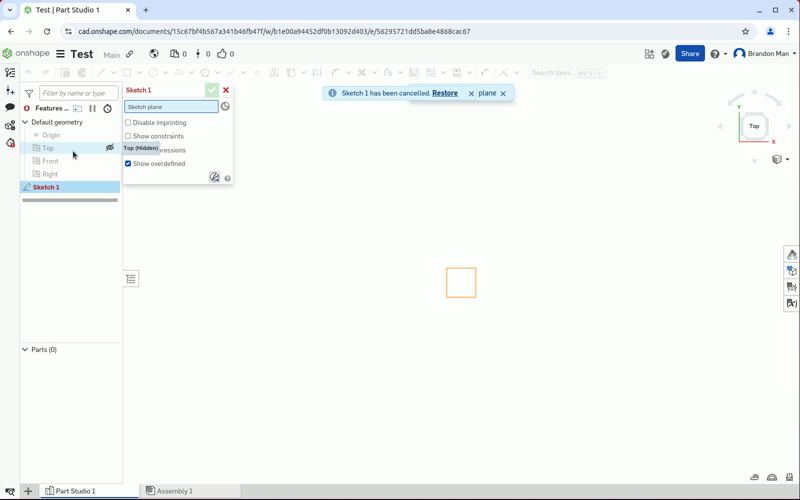
click(73, 150)
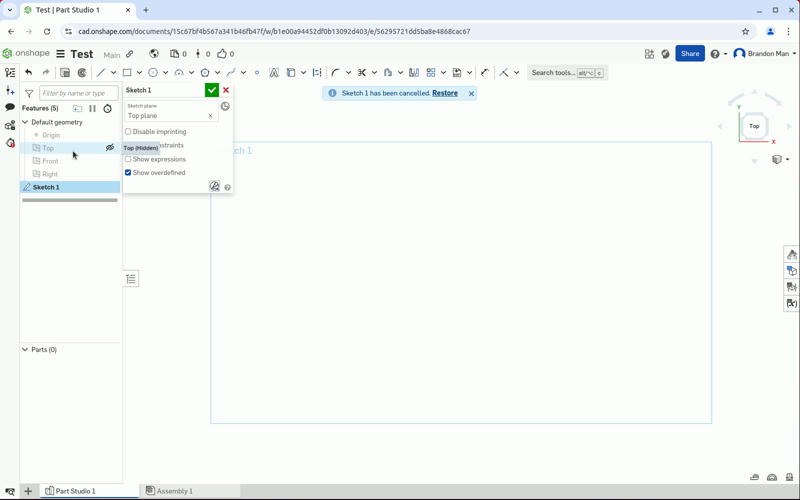
mouse_move(73, 352)
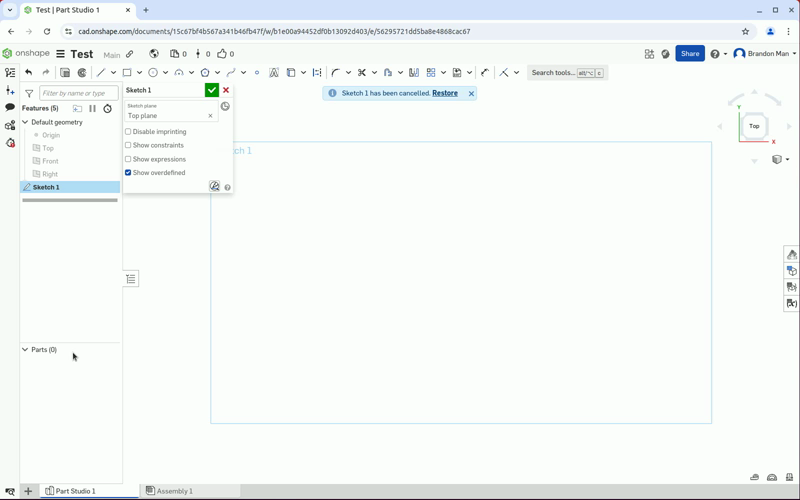
key(y)
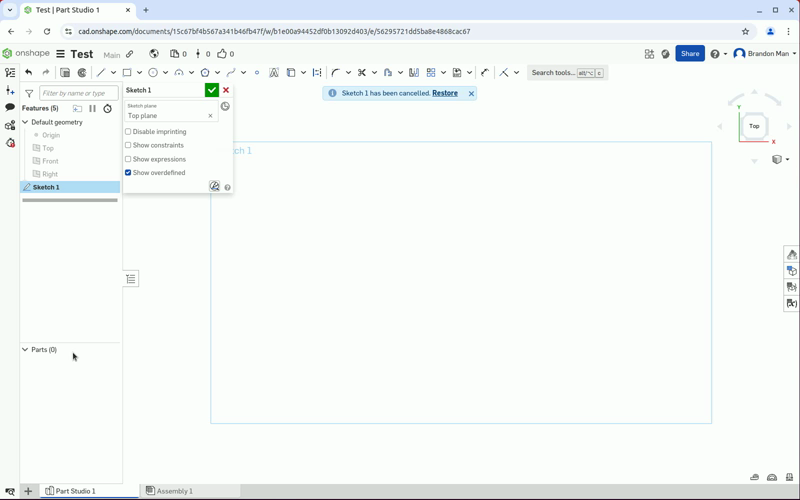
key(l)
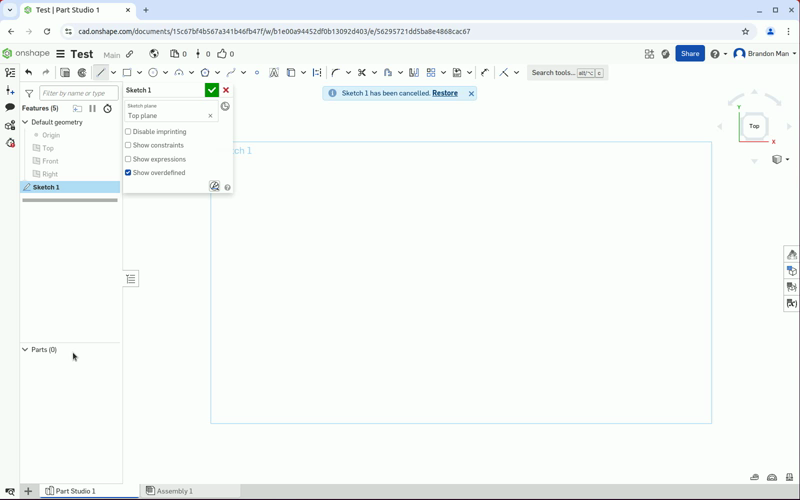
key_down(shift)
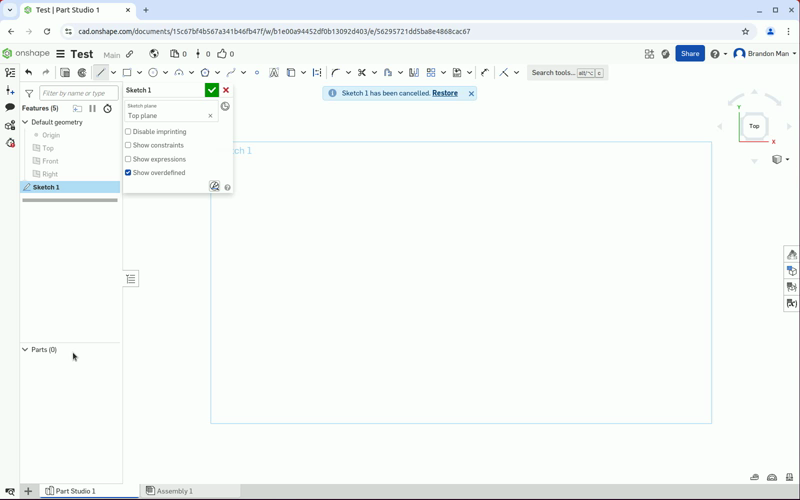
mouse_move(456, 282)
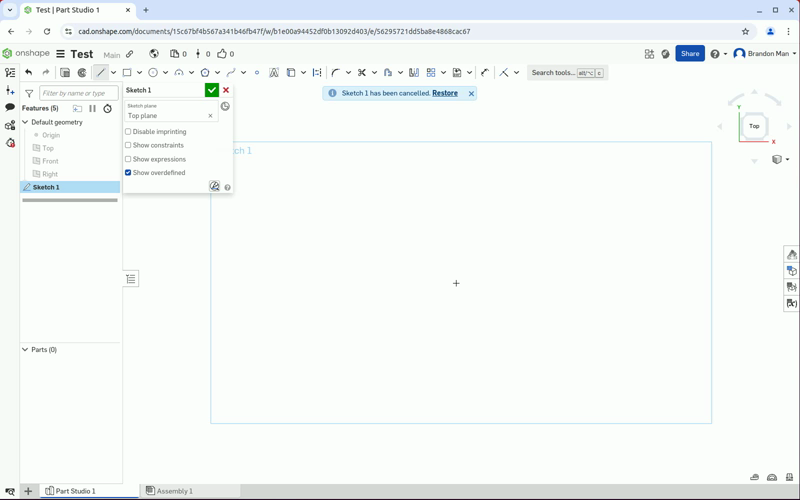
click(456, 282)
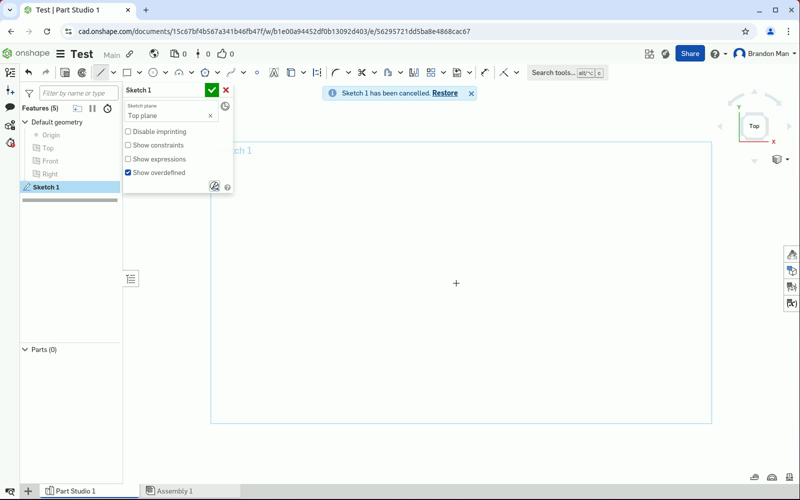
key_up(shift)
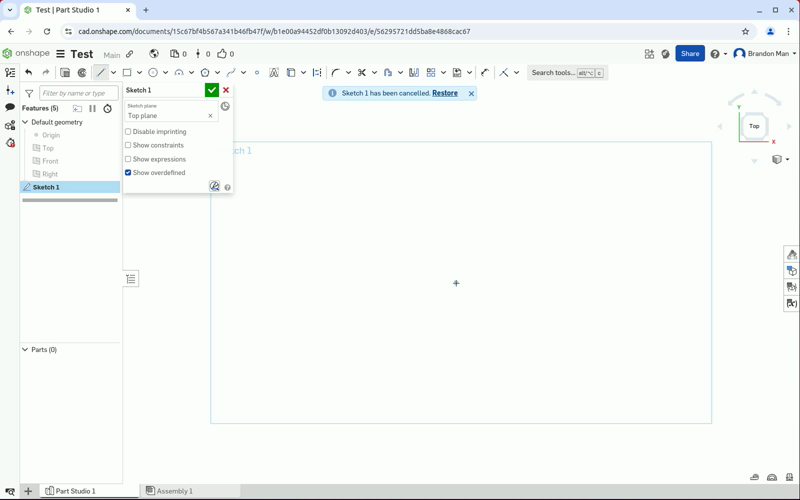
key_down(shift)
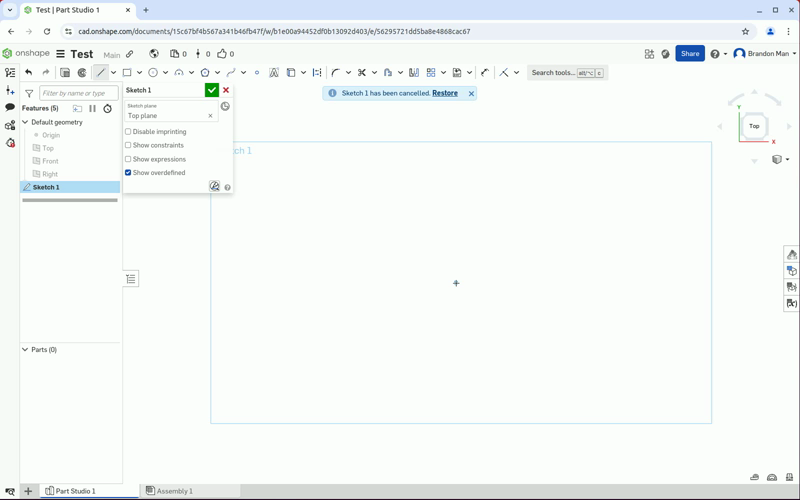
mouse_move(486, 282)
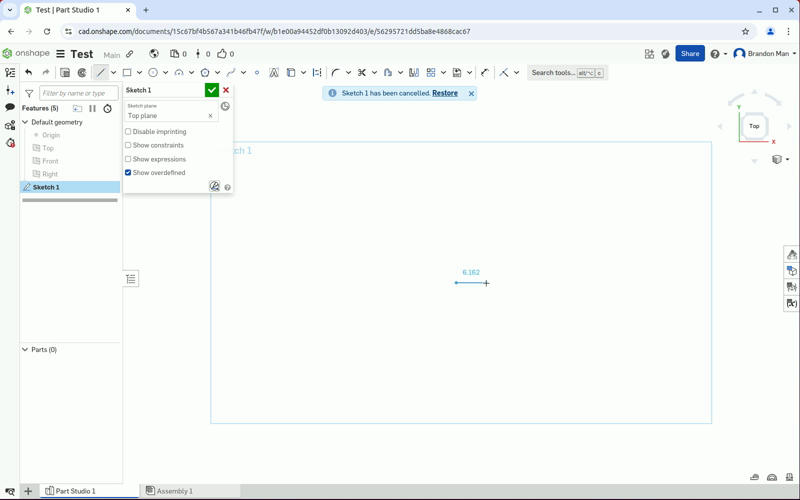
mouse_move(457, 282)
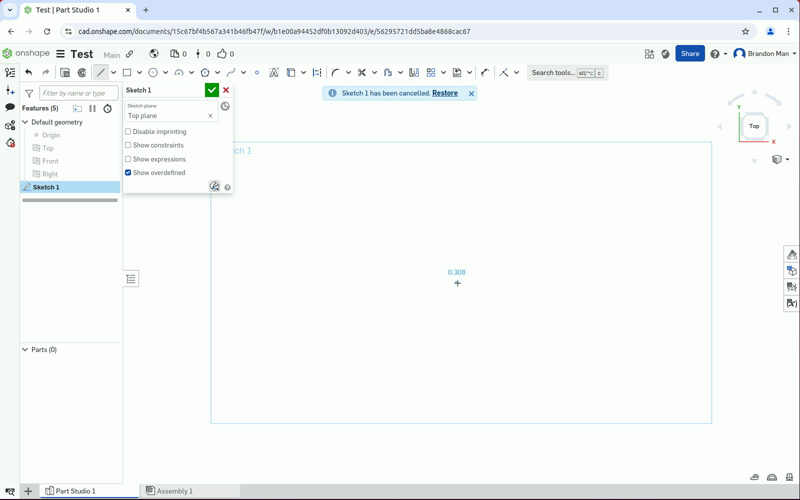
scroll(6)
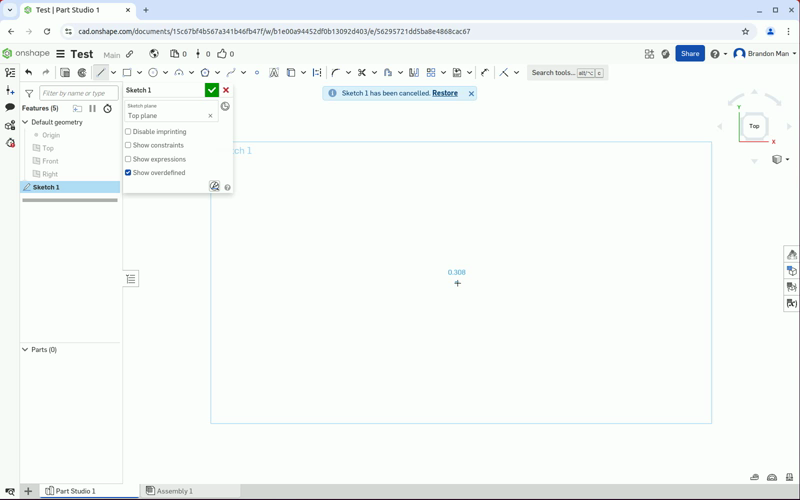
scroll(6)
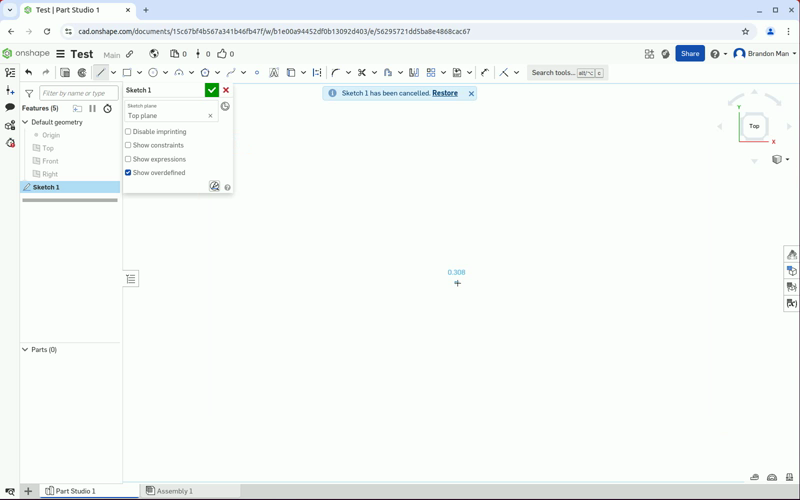
scroll(6)
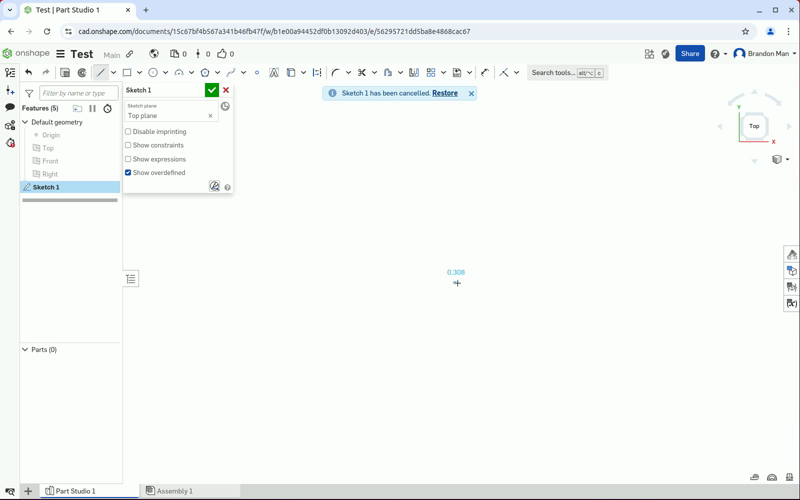
scroll(6)
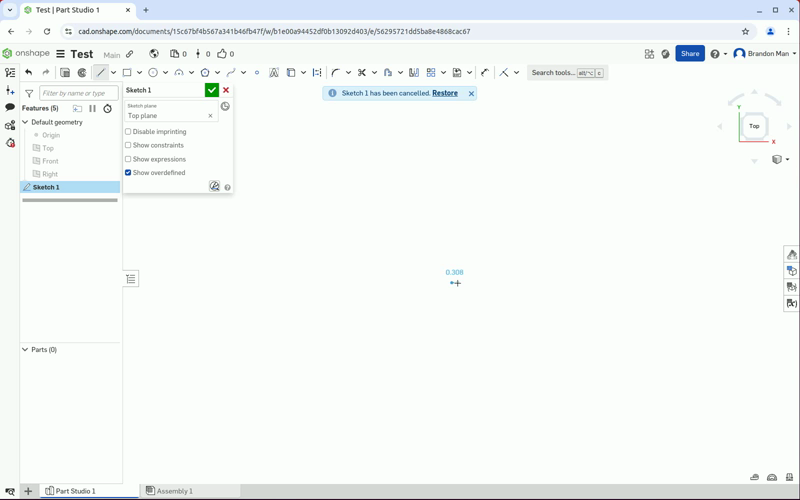
scroll(6)
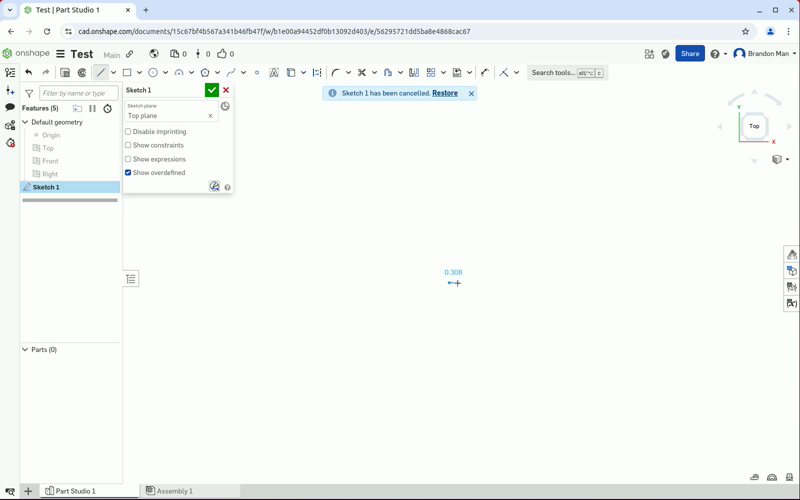
scroll(6)
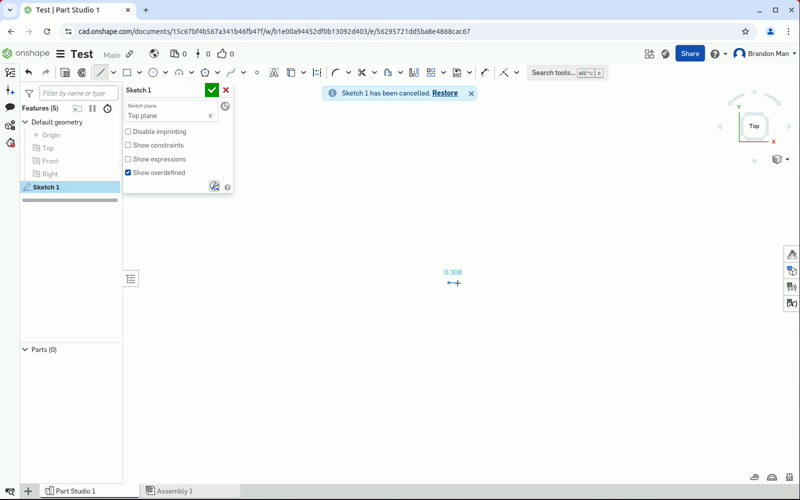
scroll(6)
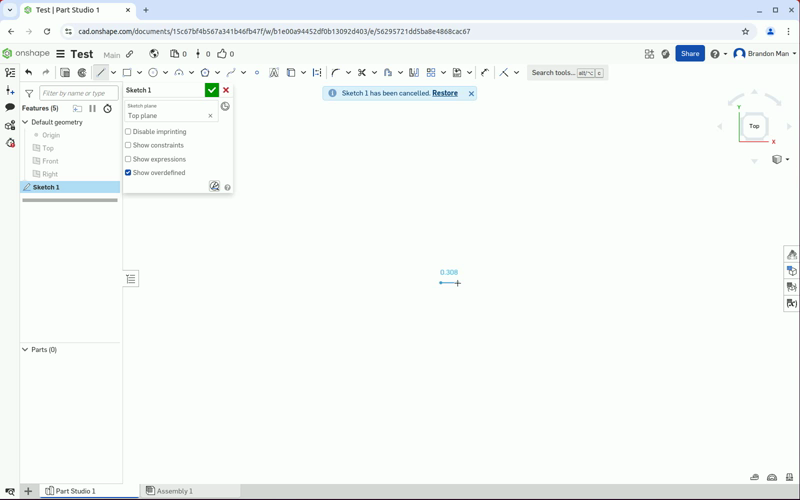
click(457, 282)
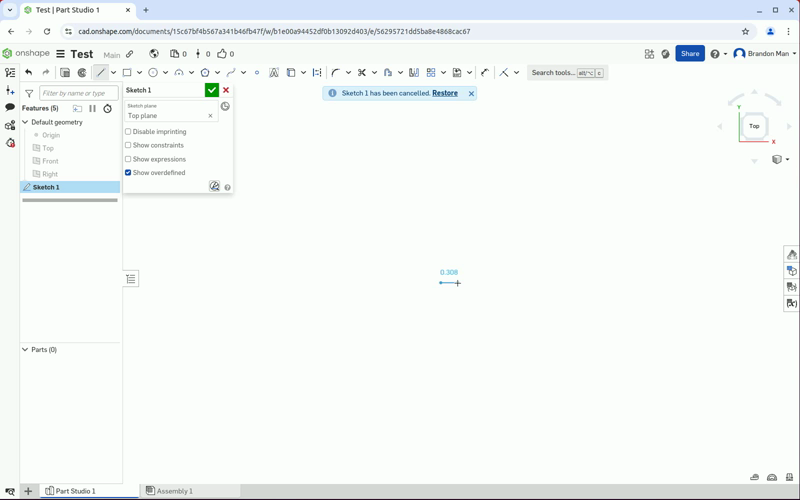
scroll(-6)
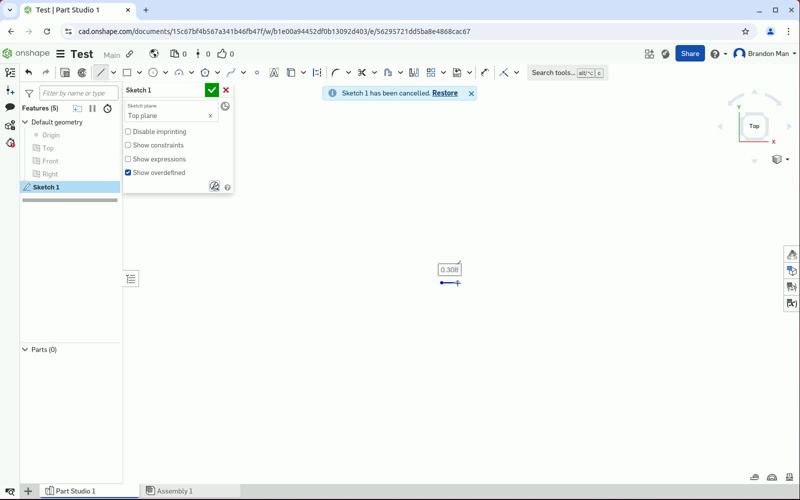
scroll(-6)
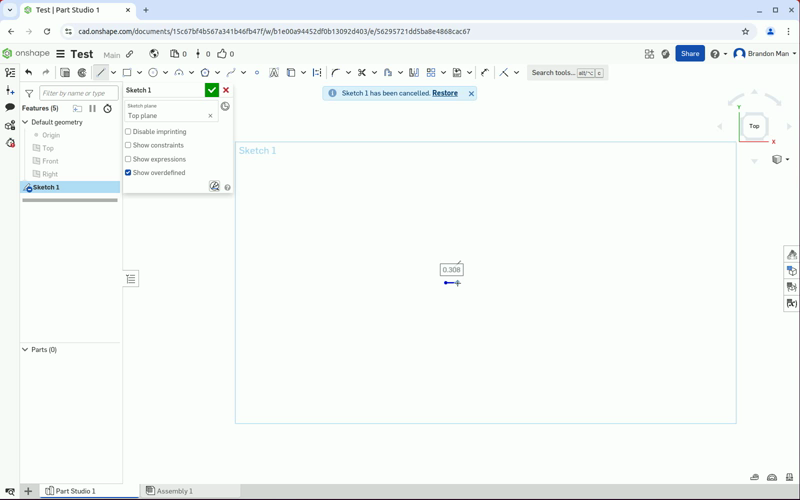
scroll(-6)
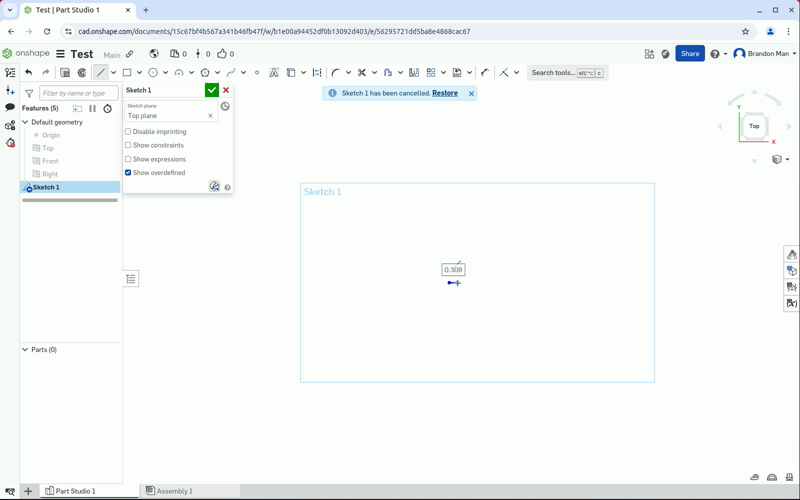
scroll(-6)
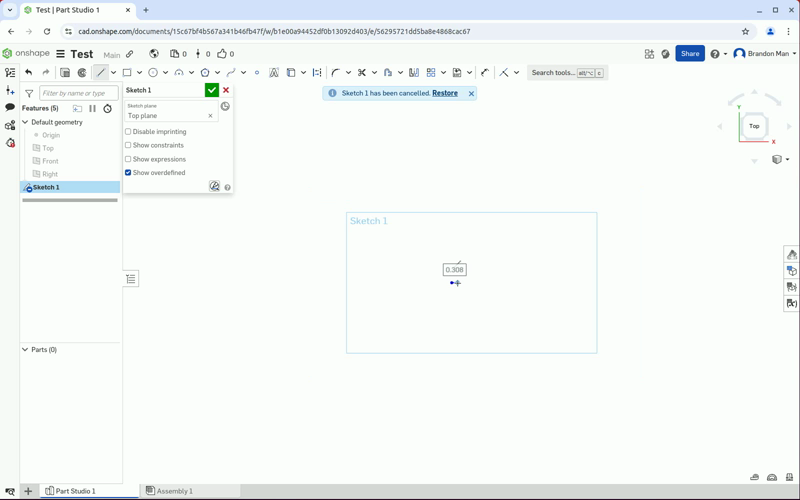
scroll(-6)
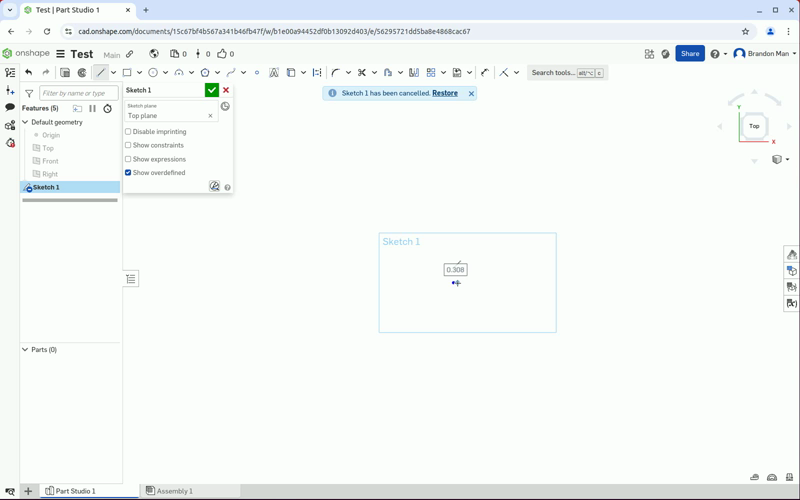
scroll(-6)
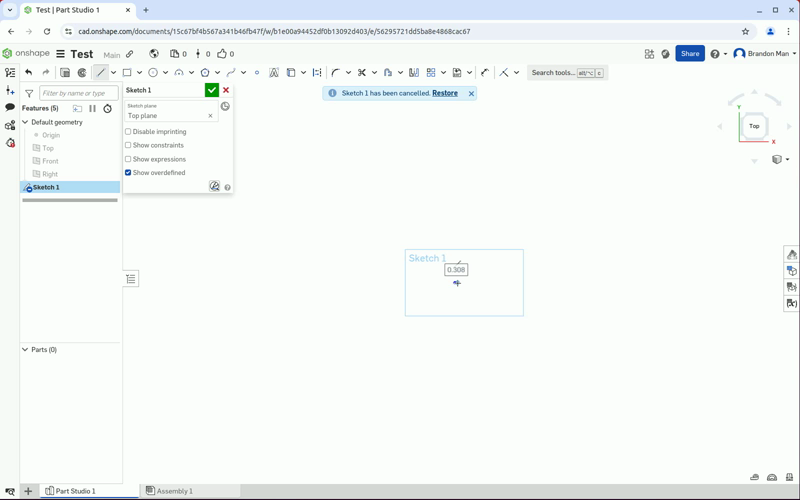
scroll(-6)
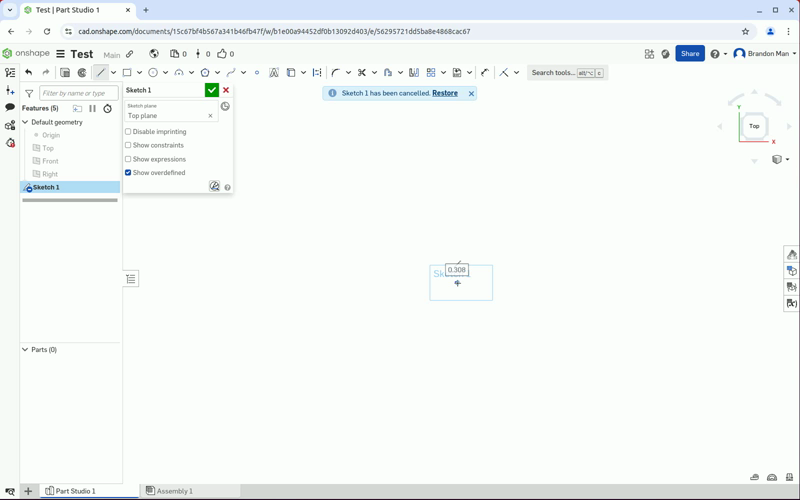
key_up(shift)
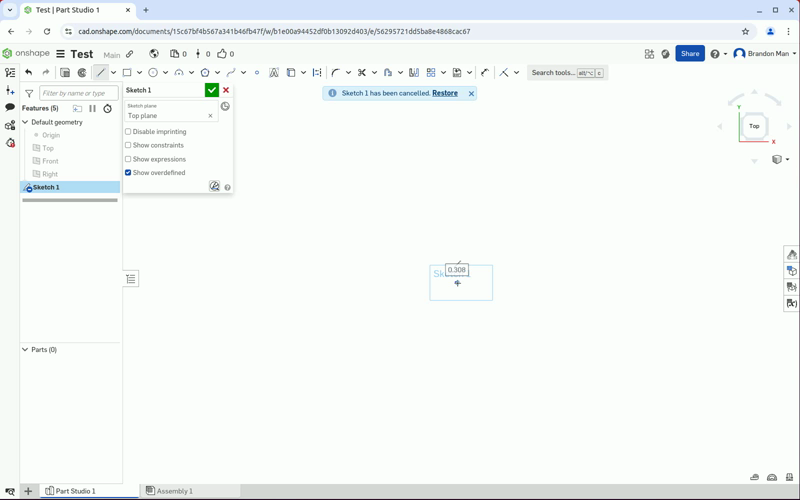
key(esc)
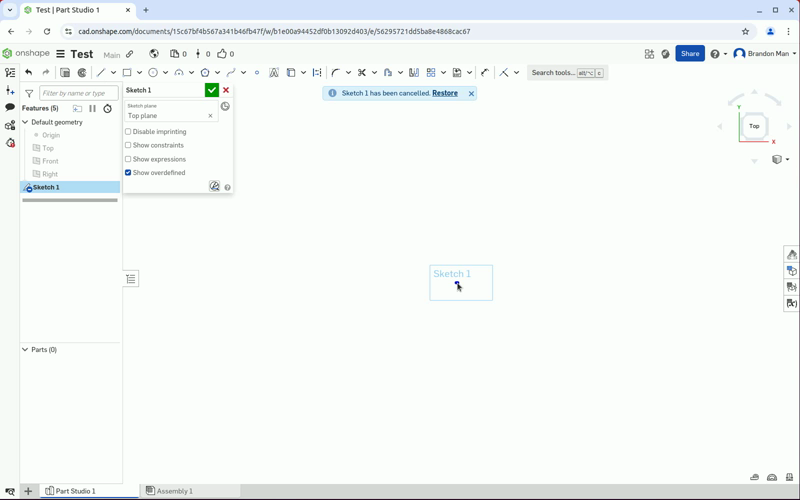
key(a)
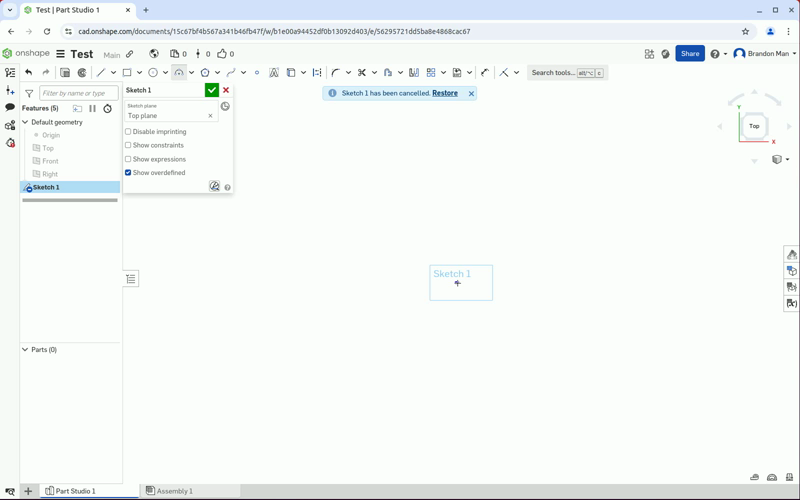
mouse_move(457, 282)
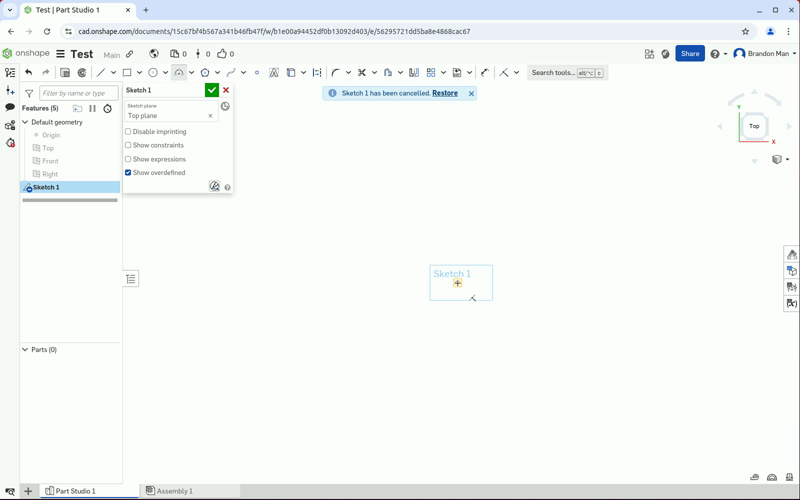
scroll(6)
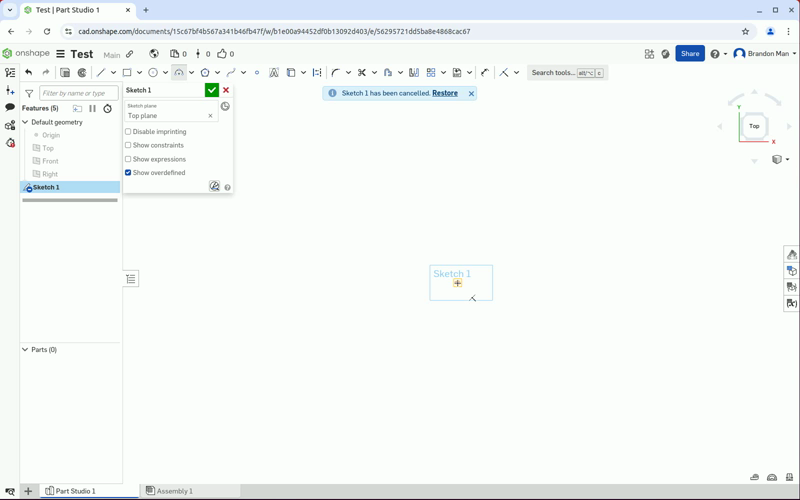
scroll(6)
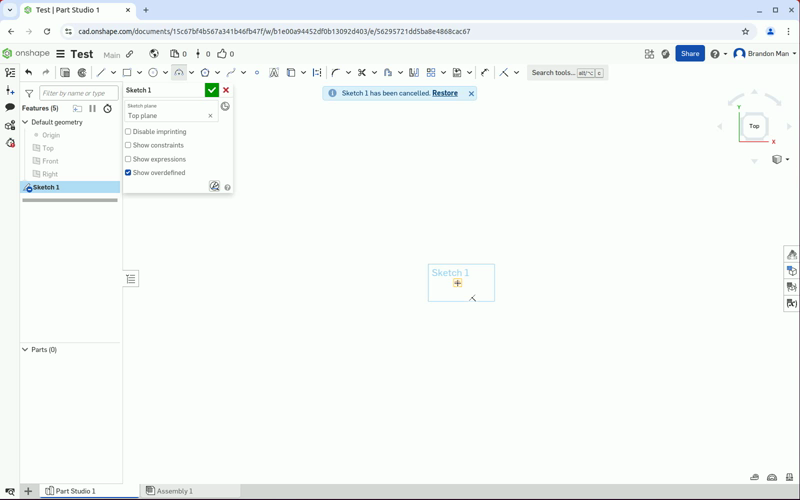
scroll(6)
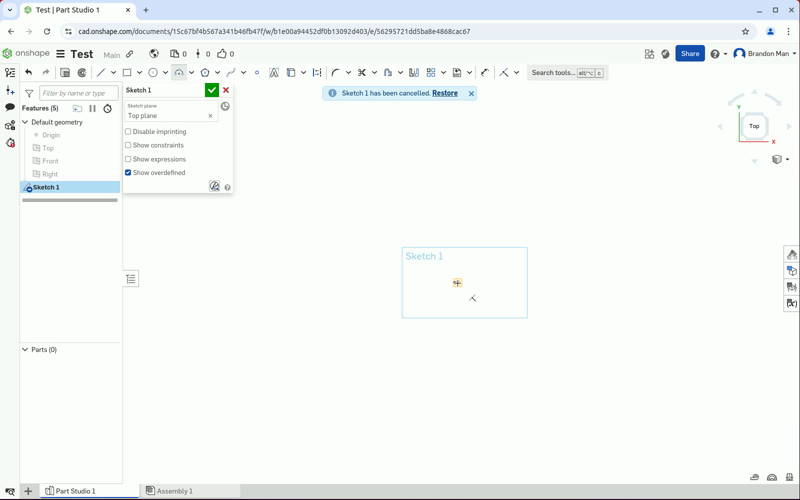
scroll(6)
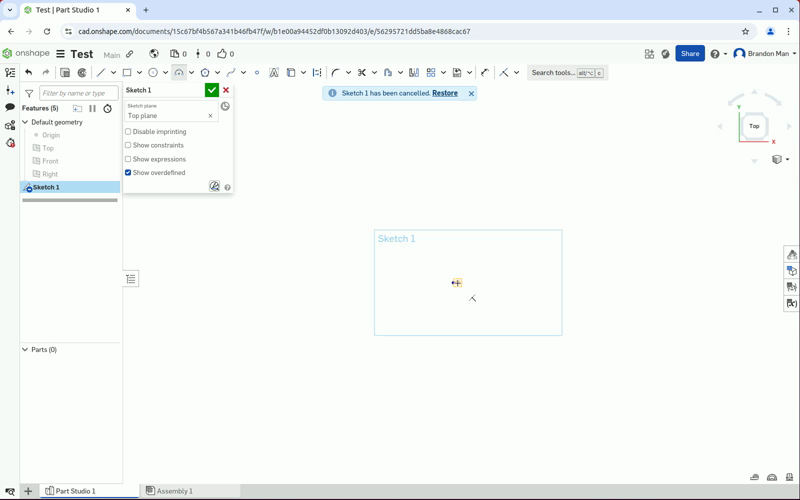
scroll(6)
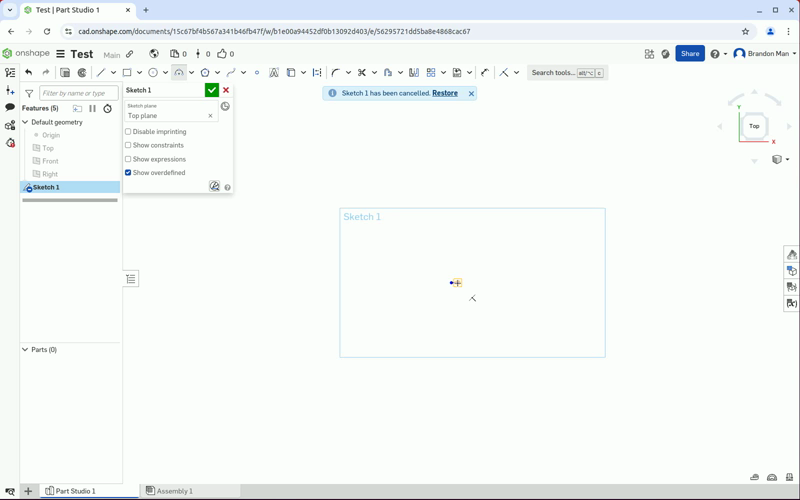
scroll(6)
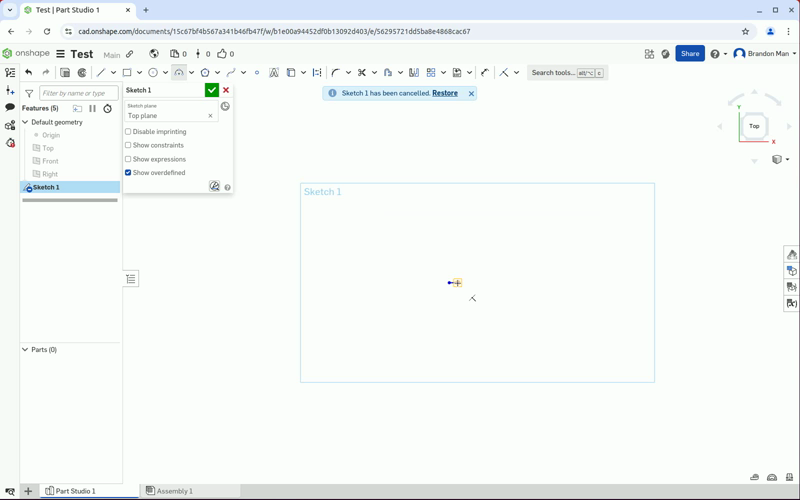
scroll(6)
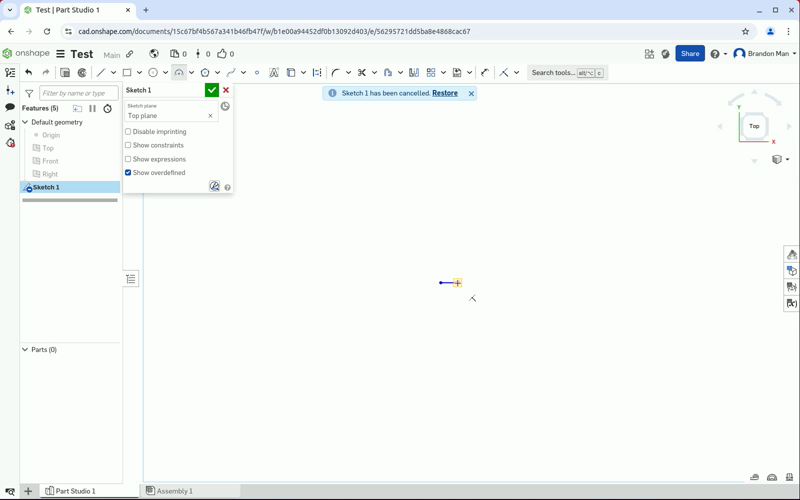
click(457, 282)
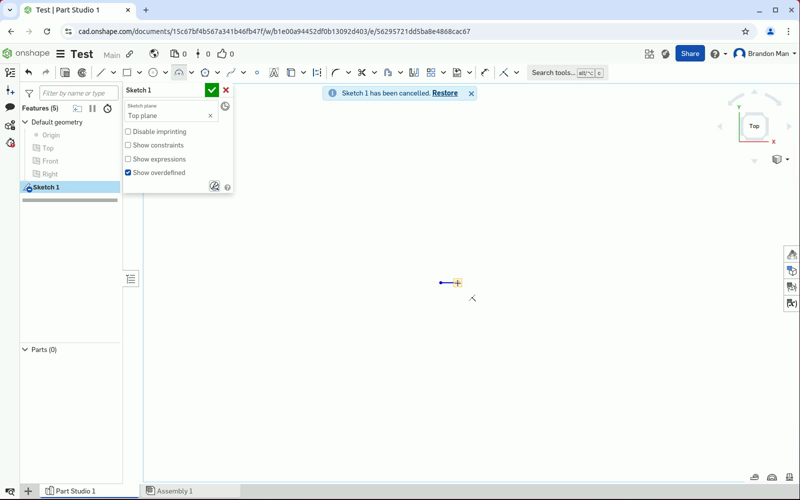
scroll(-6)
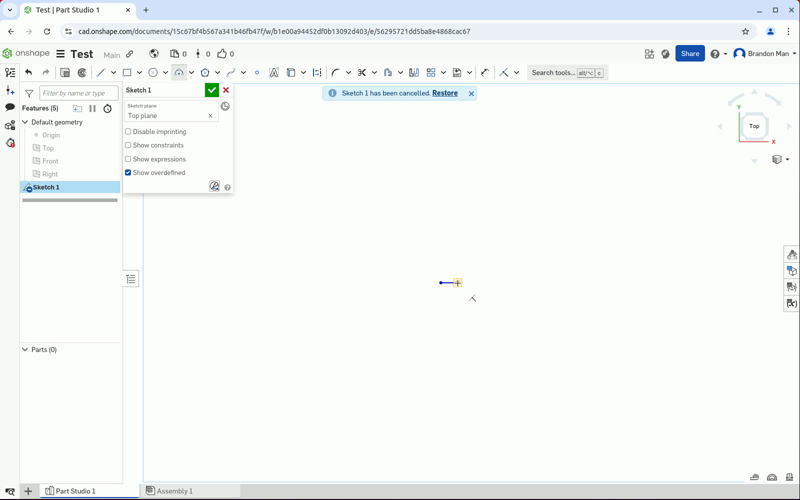
scroll(-6)
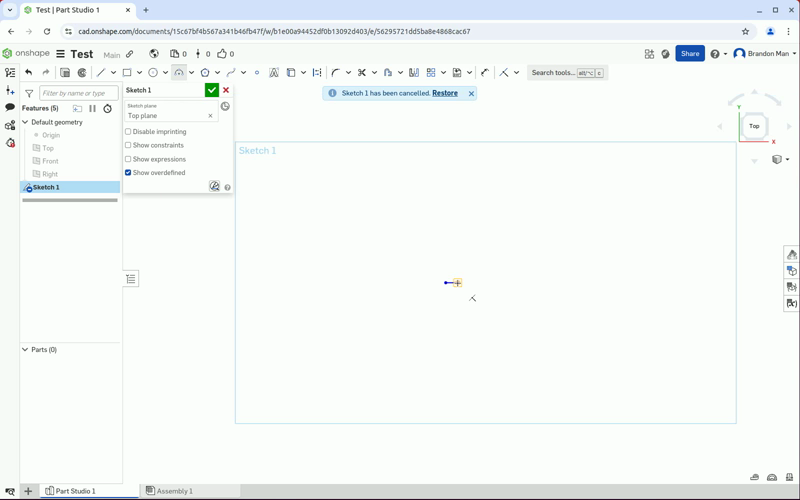
scroll(-6)
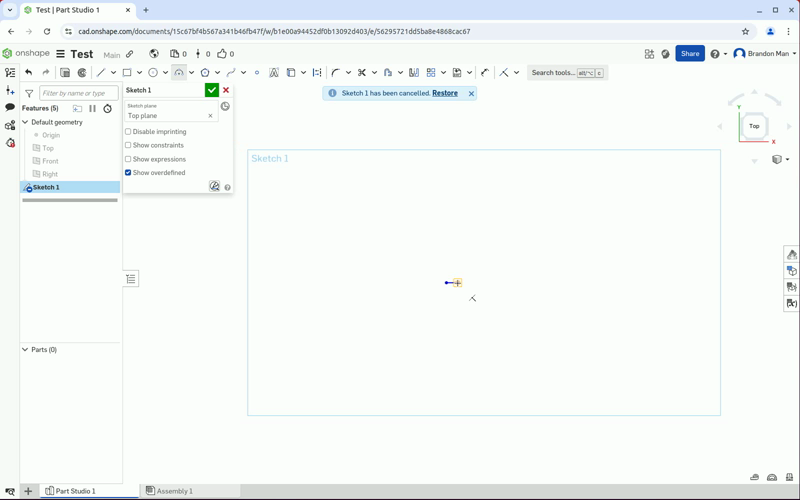
scroll(-6)
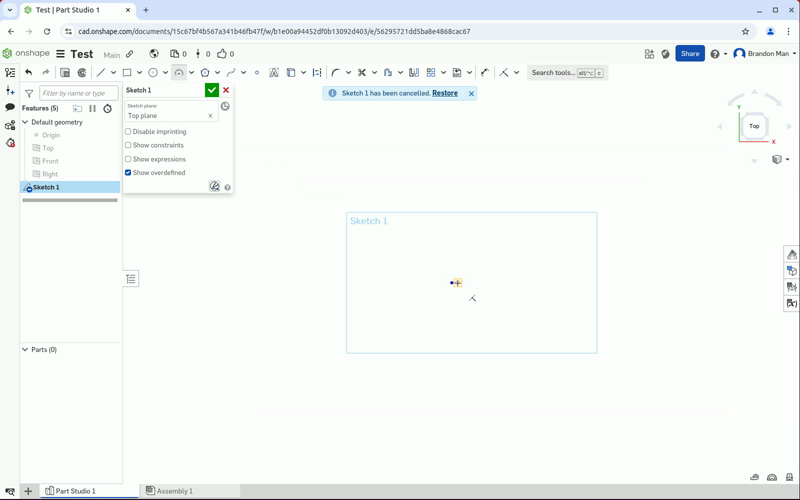
scroll(-6)
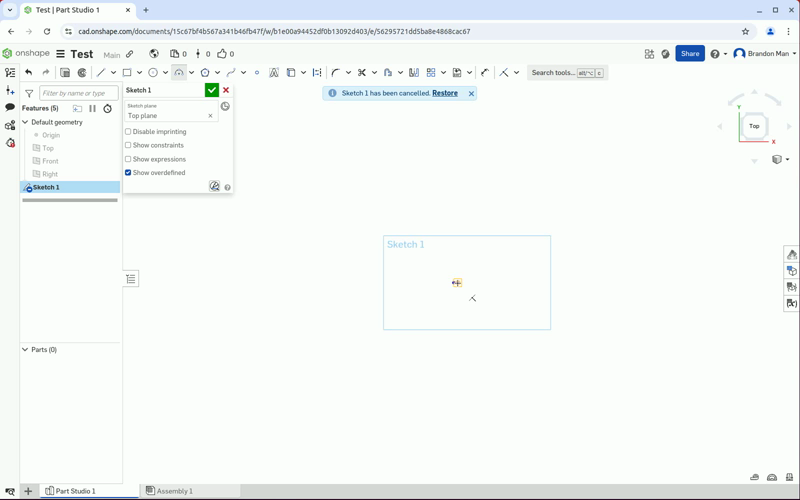
scroll(-6)
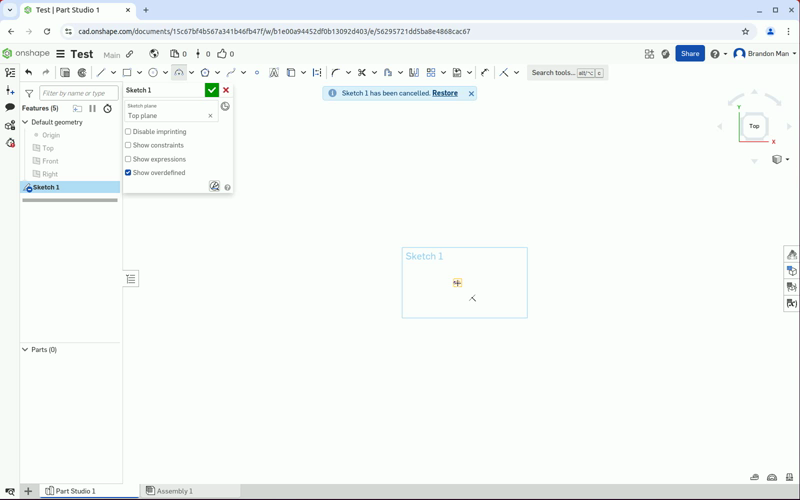
scroll(-6)
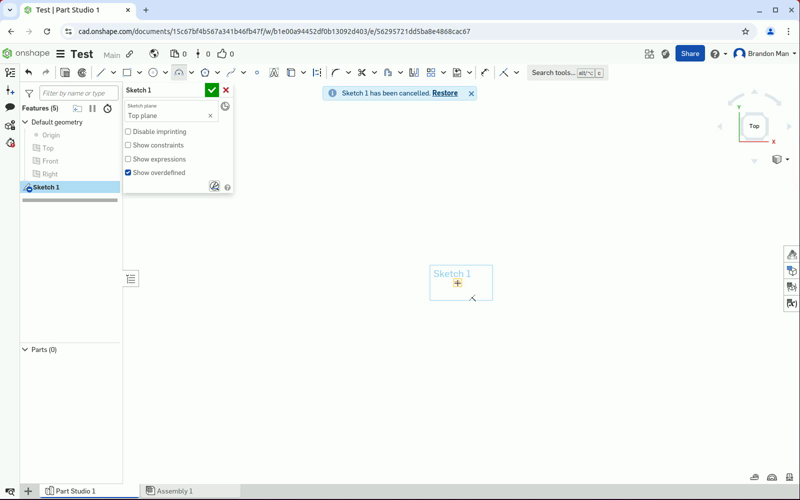
key_down(shift)
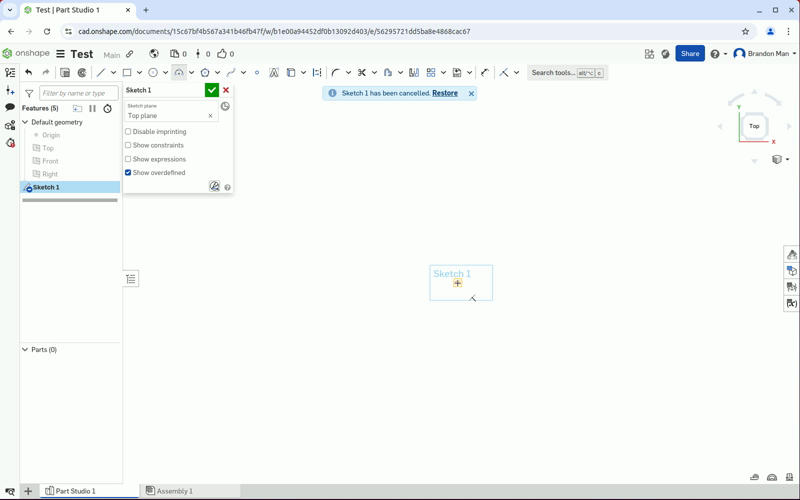
mouse_move(463, 279)
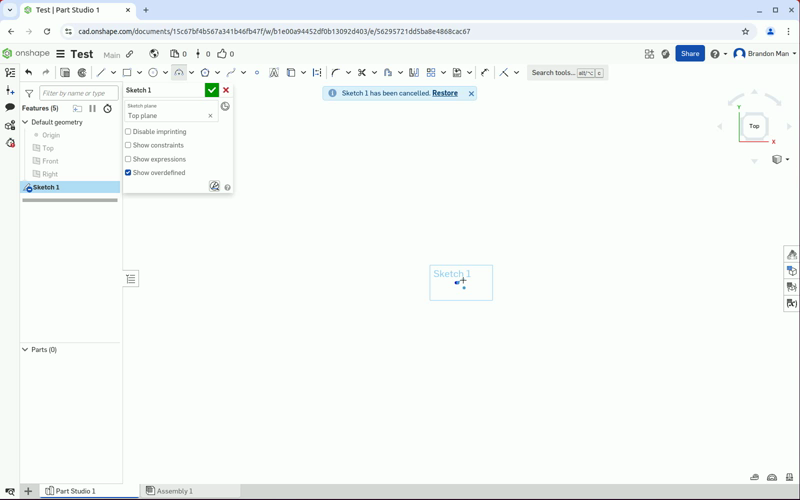
scroll(6)
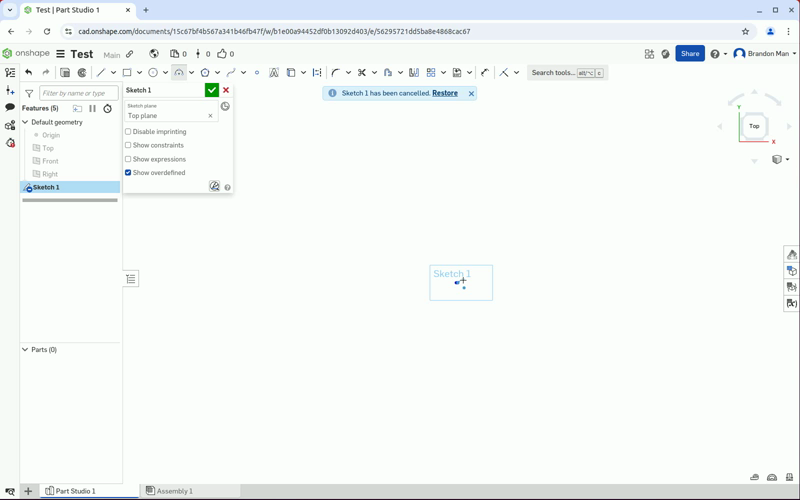
scroll(6)
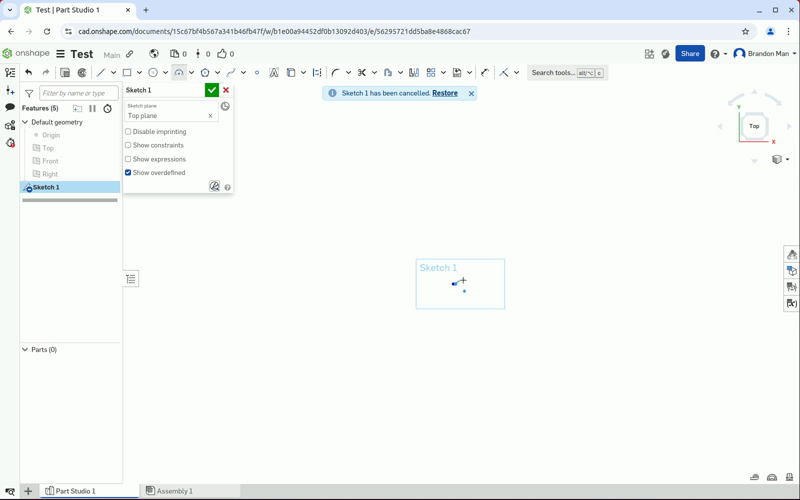
scroll(6)
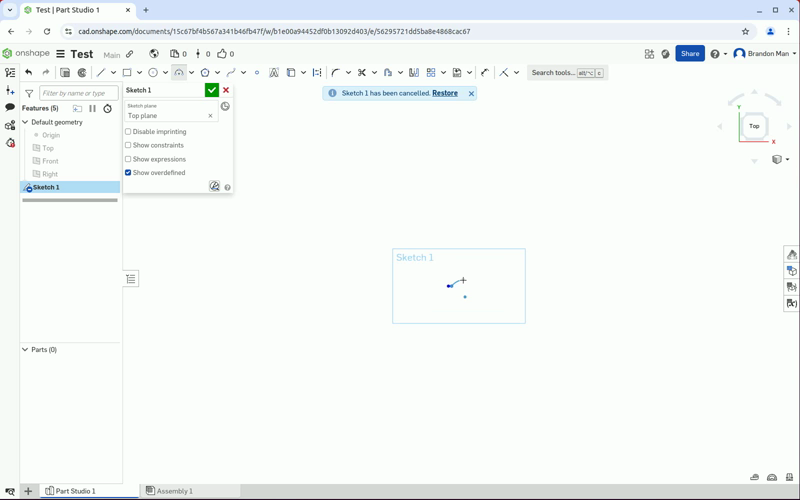
scroll(6)
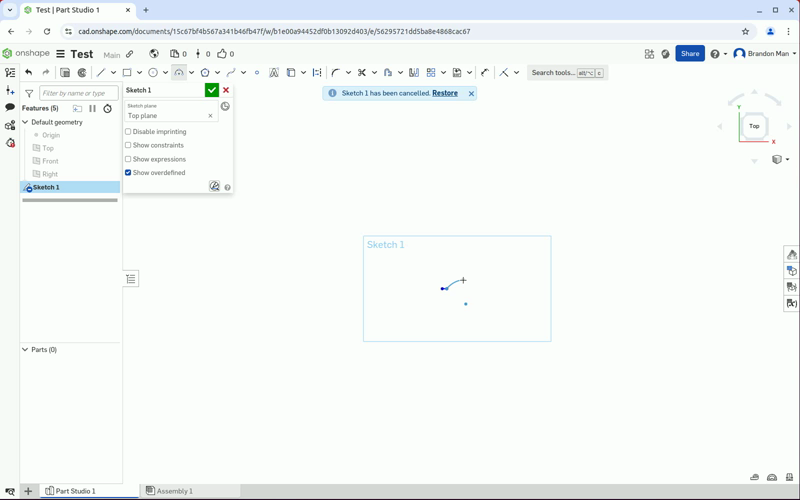
scroll(6)
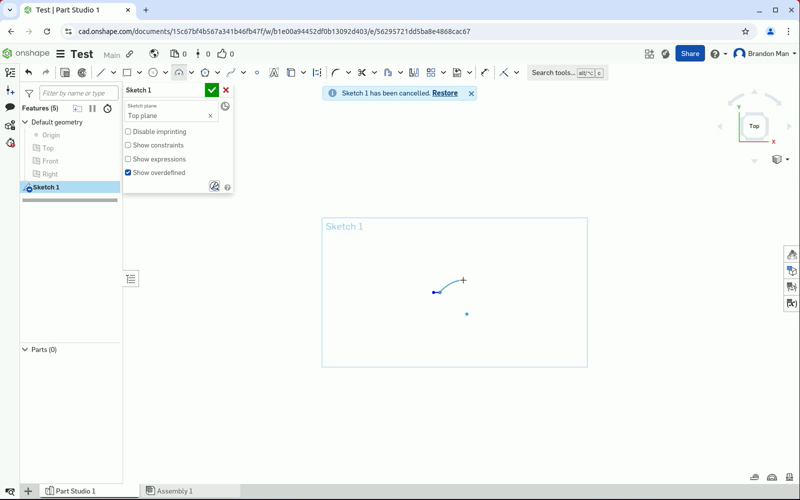
scroll(6)
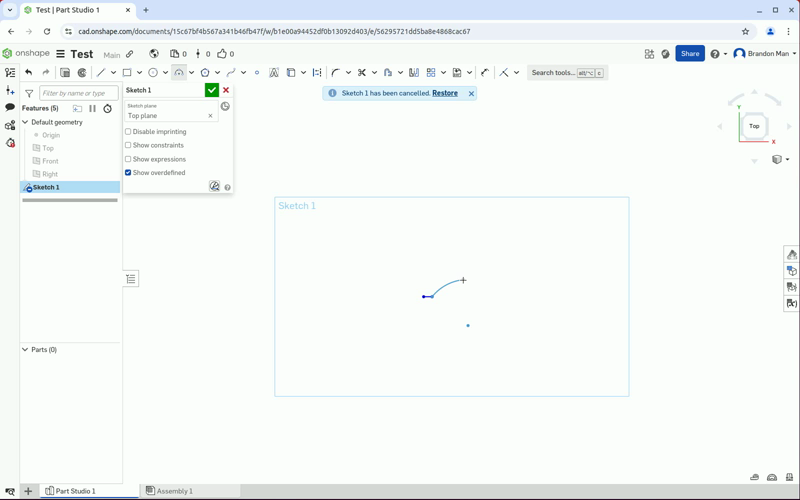
scroll(6)
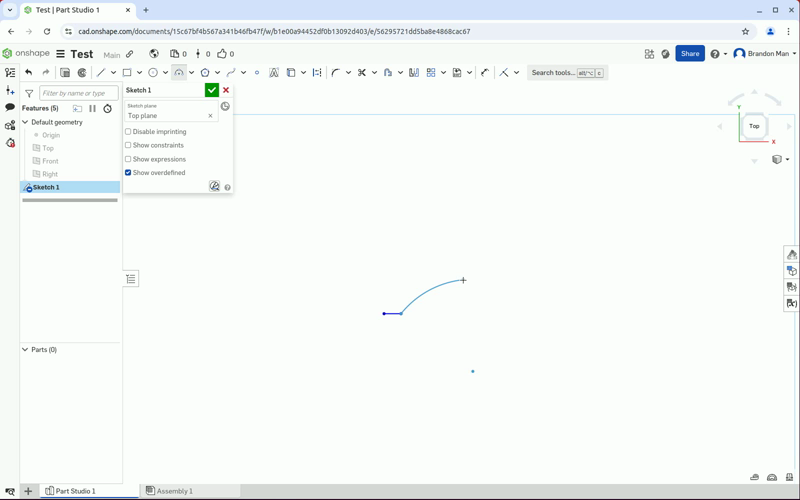
click(463, 279)
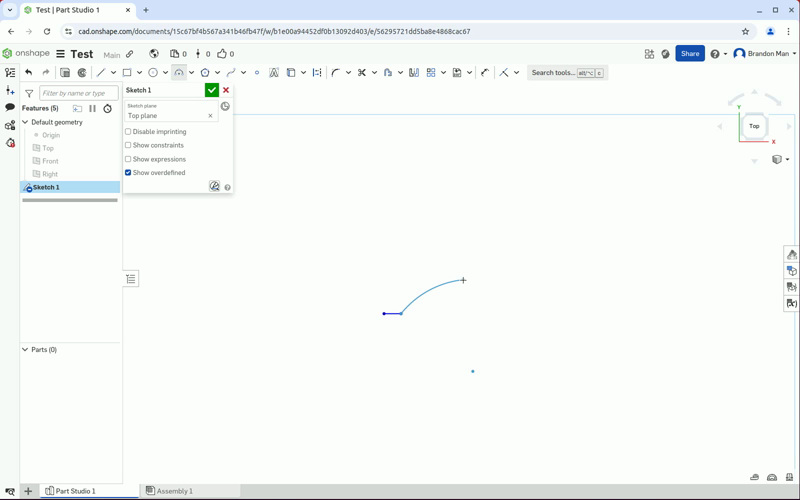
scroll(-6)
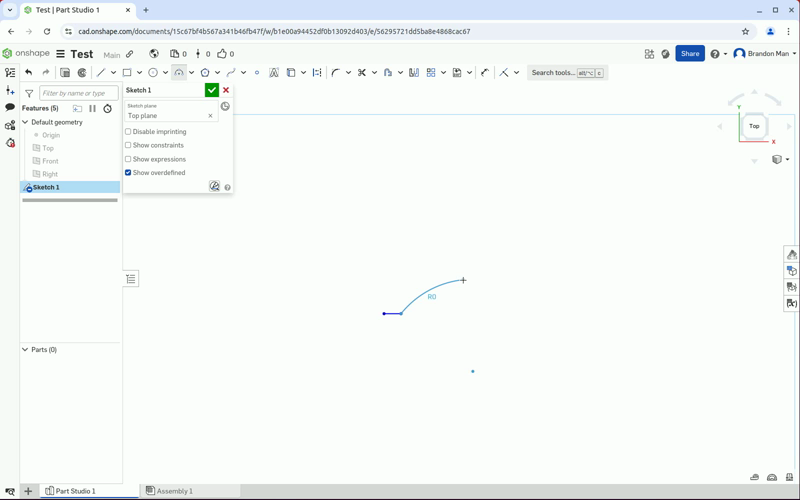
scroll(-6)
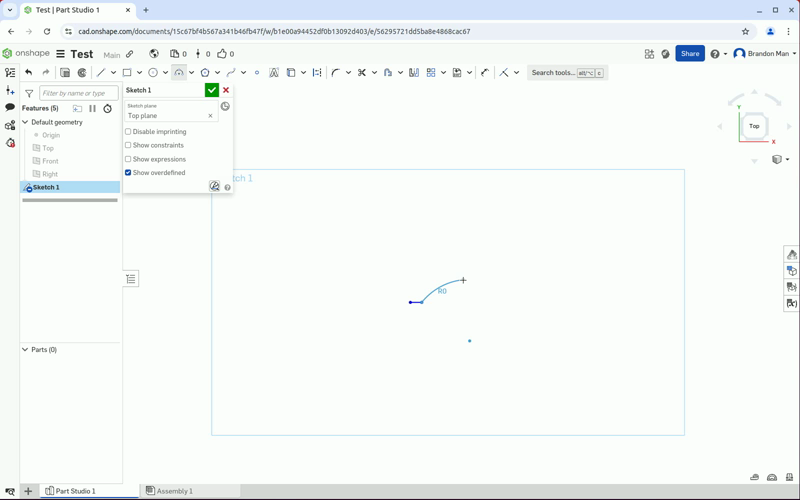
scroll(-6)
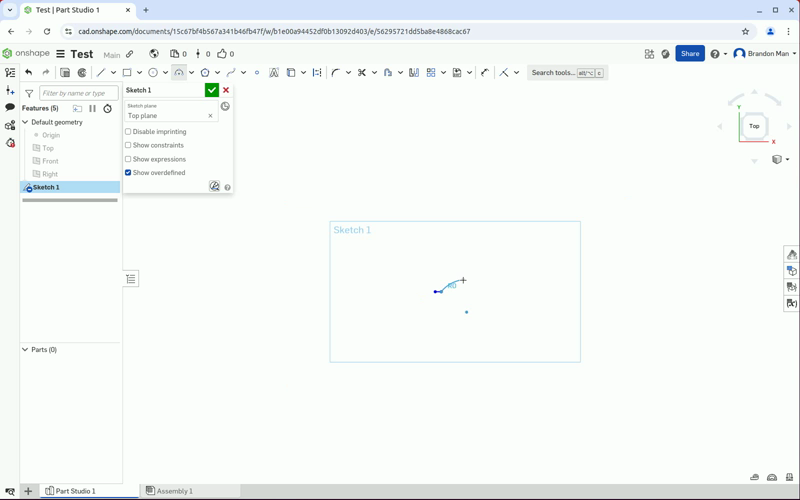
scroll(-6)
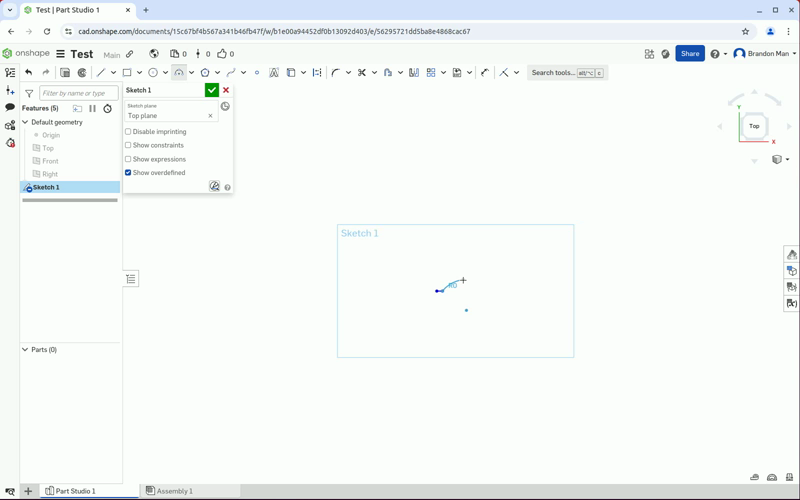
scroll(-6)
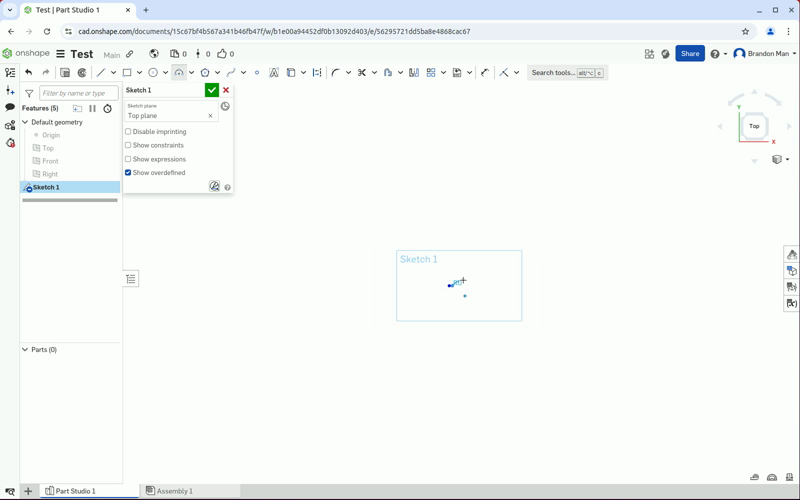
scroll(-6)
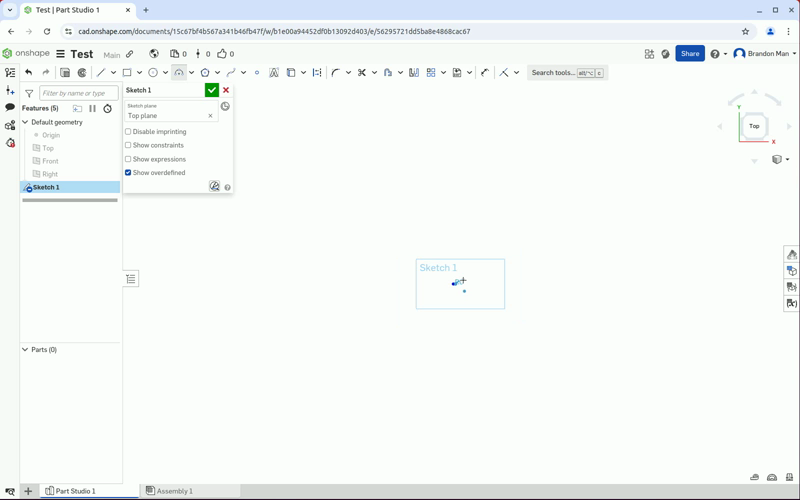
scroll(-6)
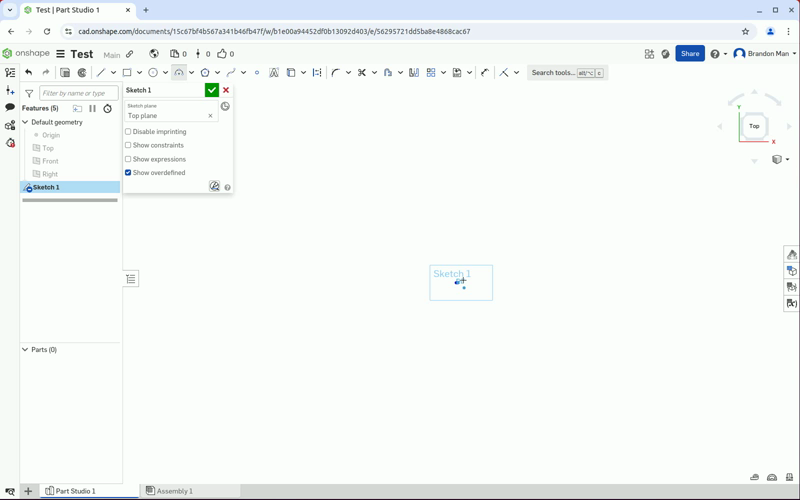
mouse_move(459, 279)
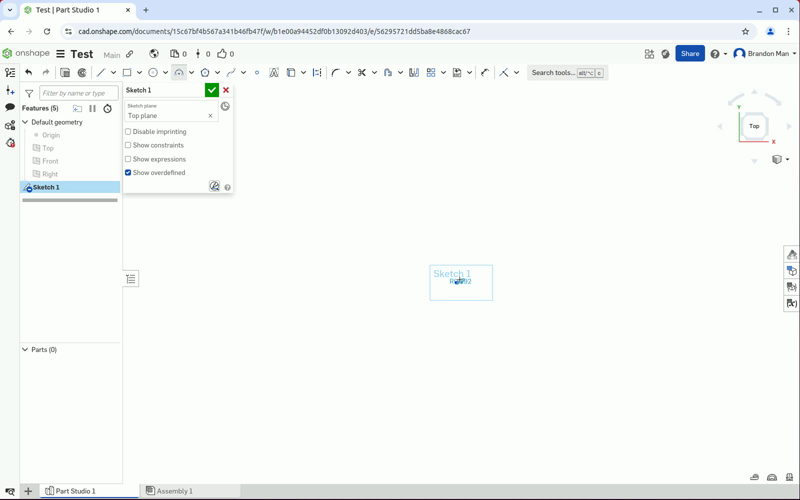
scroll(6)
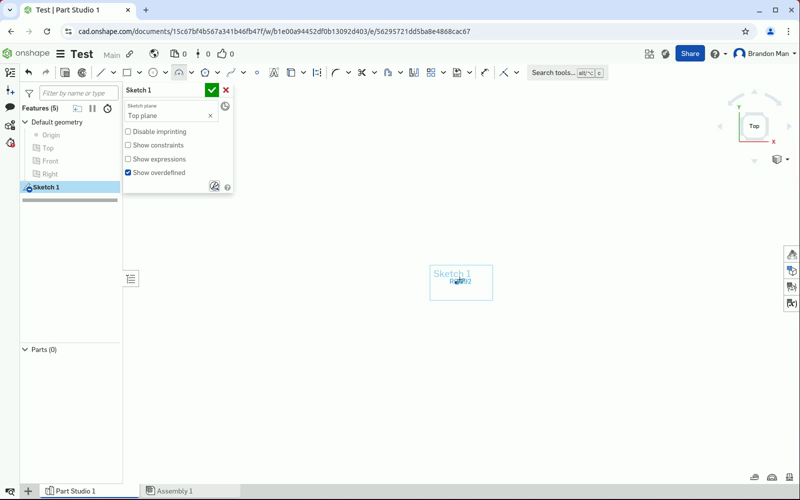
scroll(6)
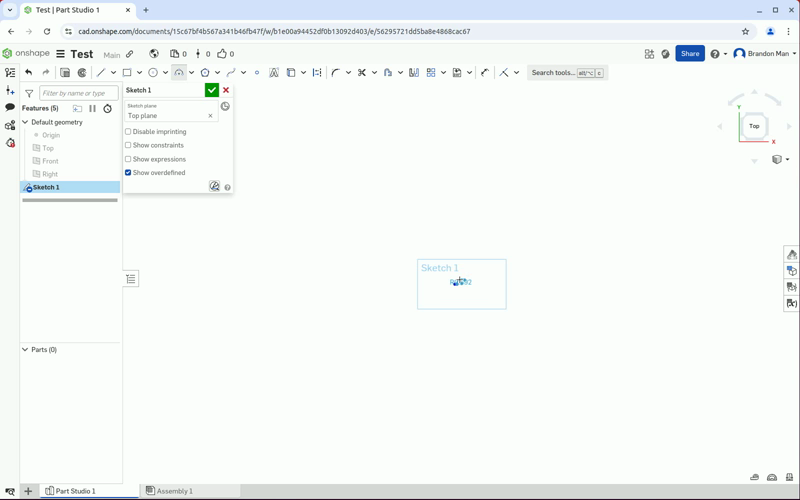
scroll(6)
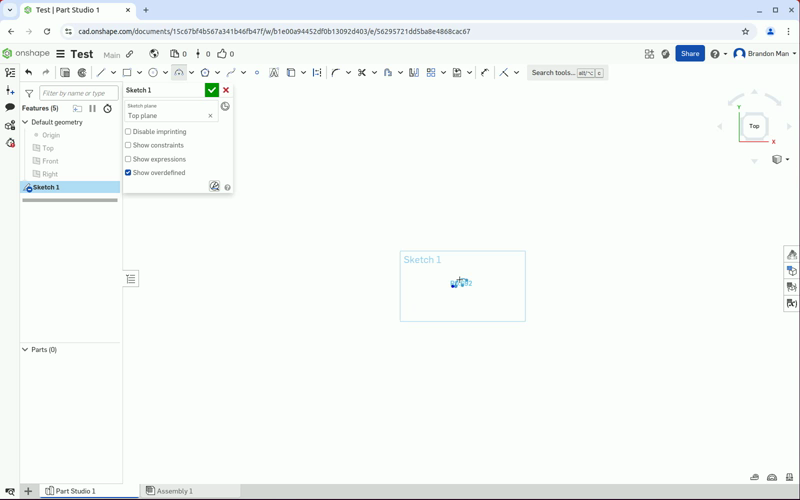
scroll(6)
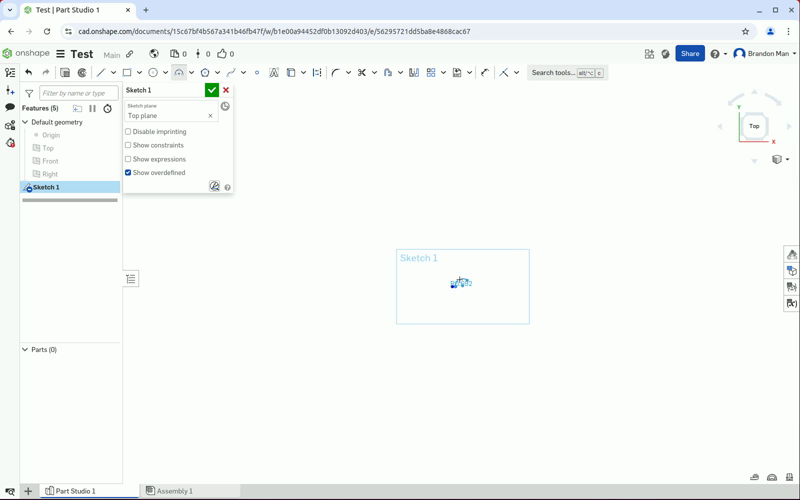
scroll(6)
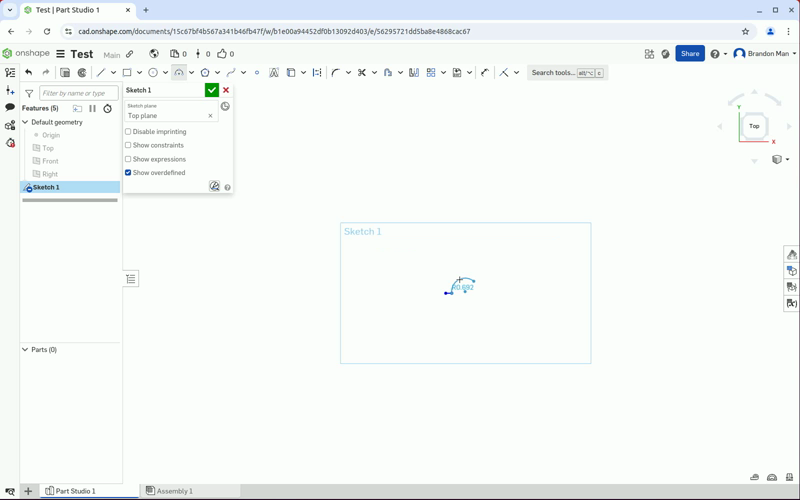
scroll(6)
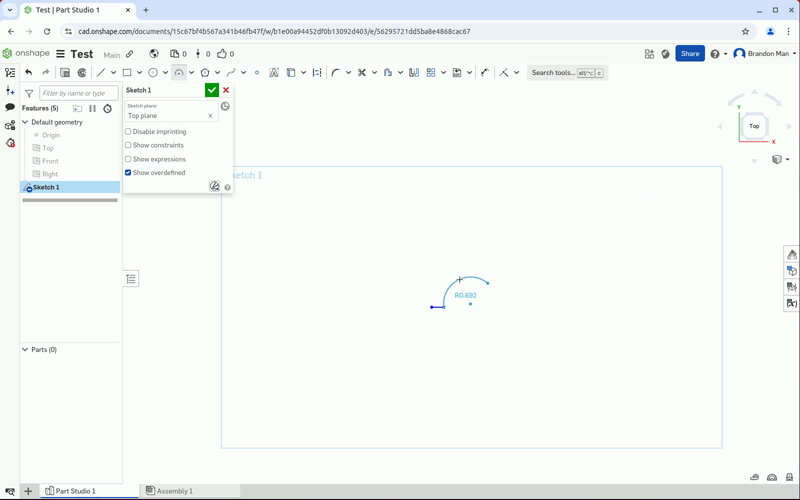
scroll(6)
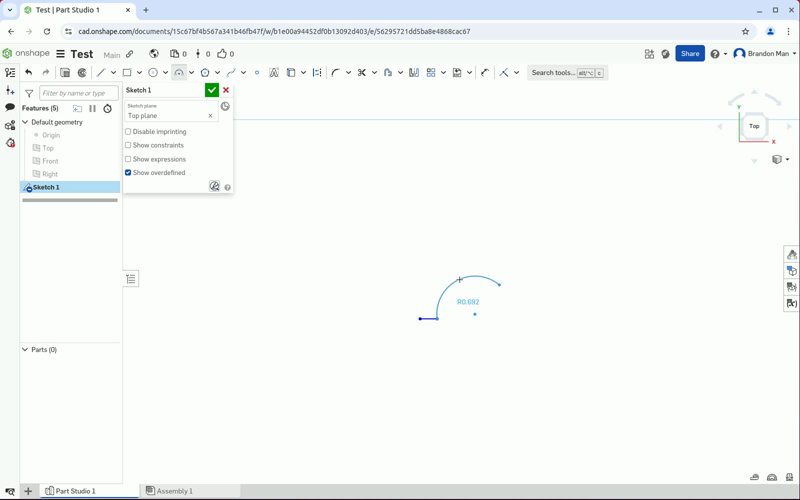
click(459, 279)
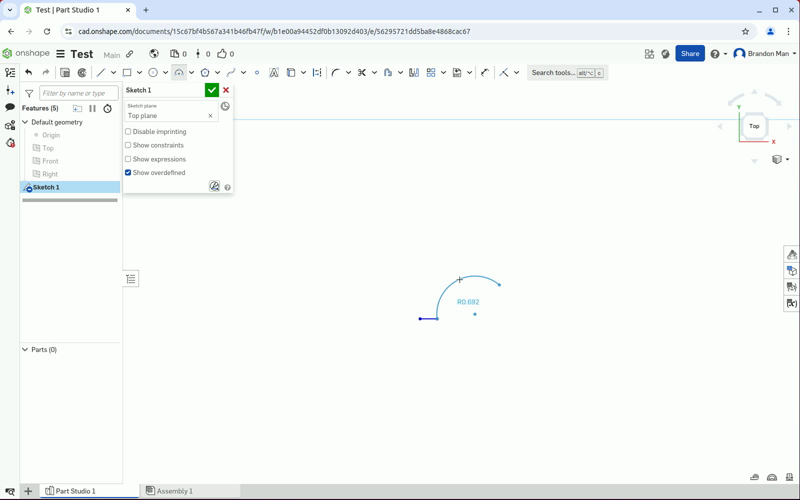
scroll(-6)
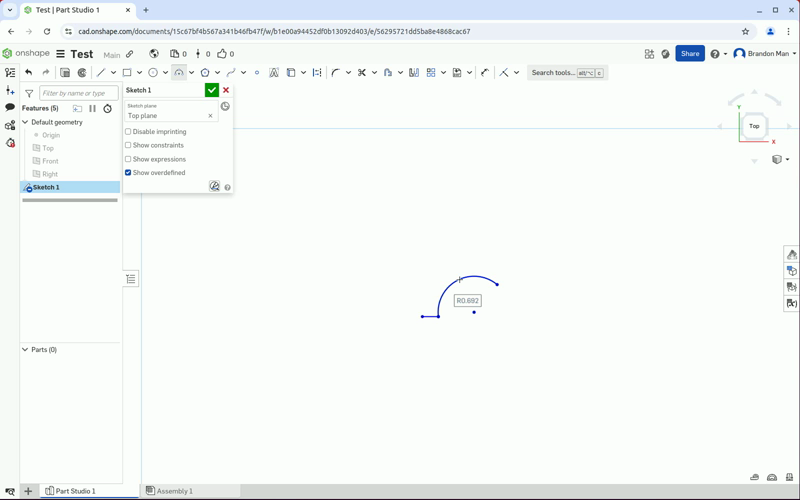
scroll(-6)
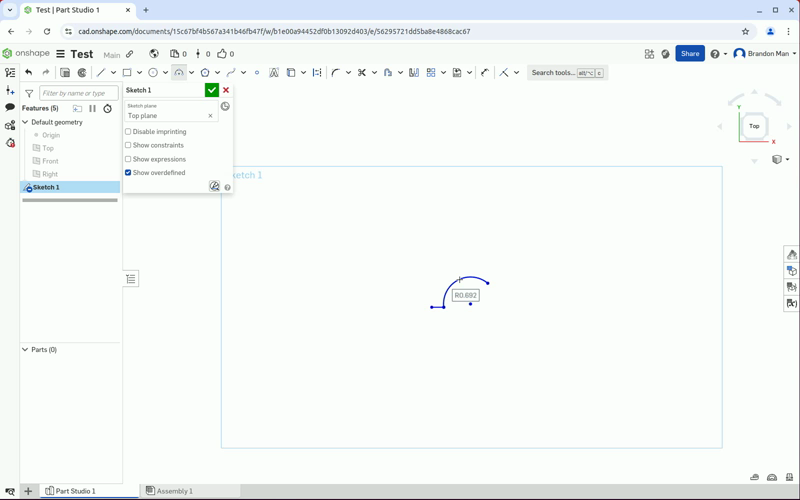
scroll(-6)
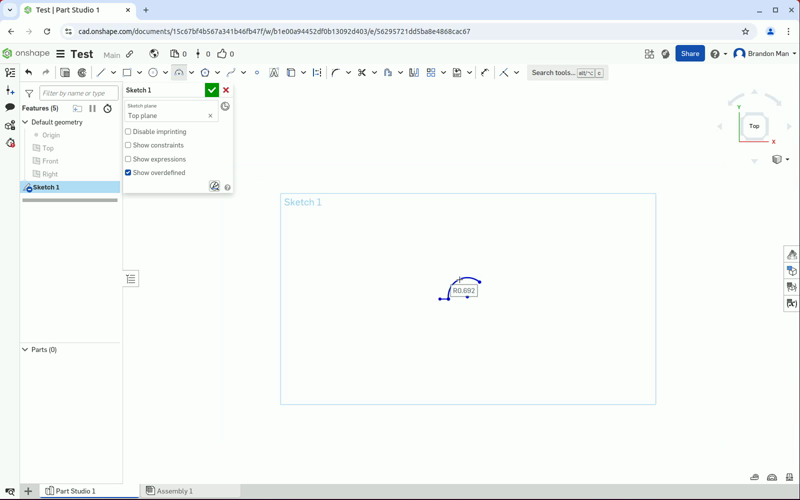
scroll(-6)
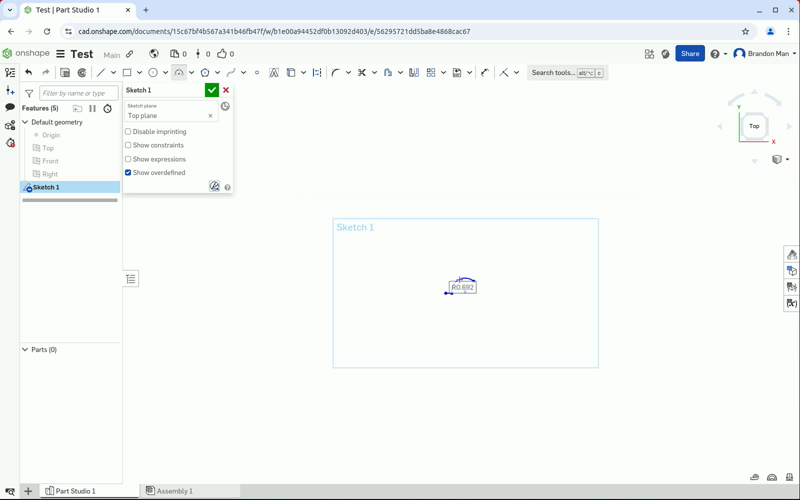
scroll(-6)
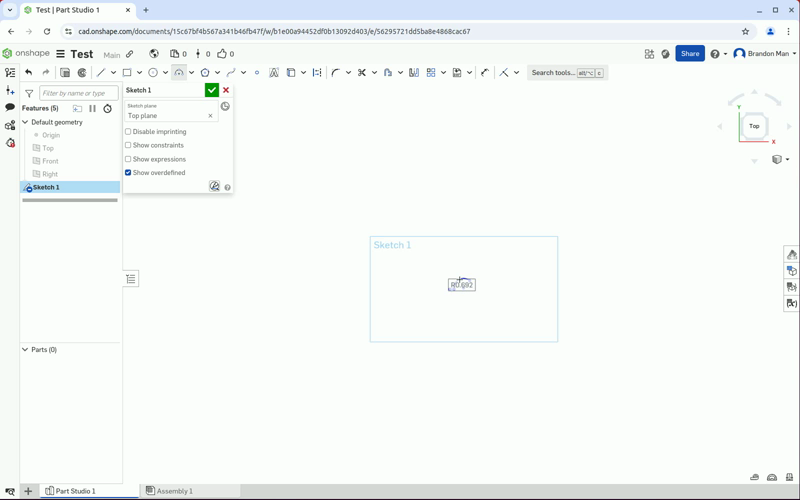
scroll(-6)
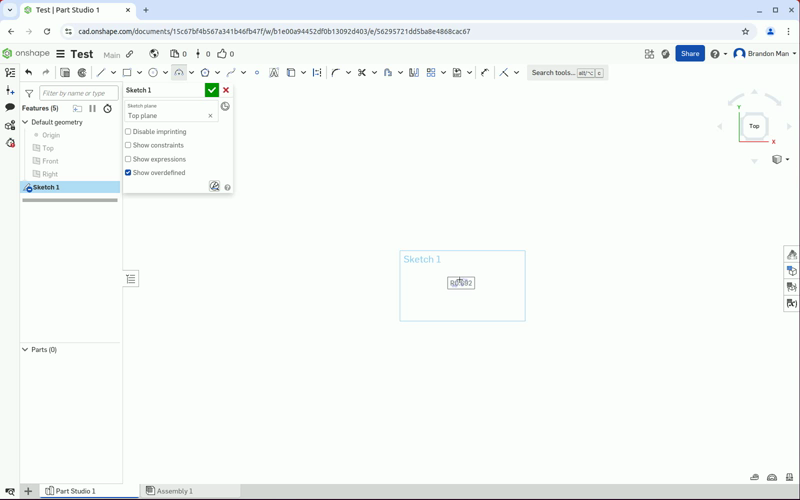
scroll(-6)
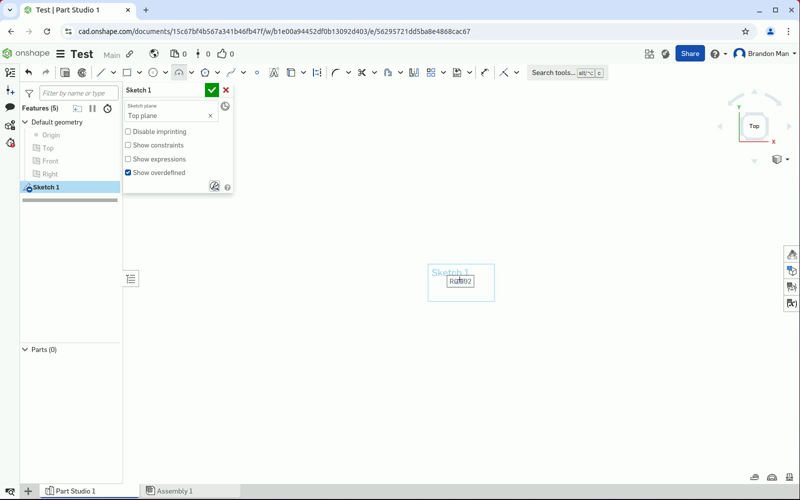
key_up(shift)
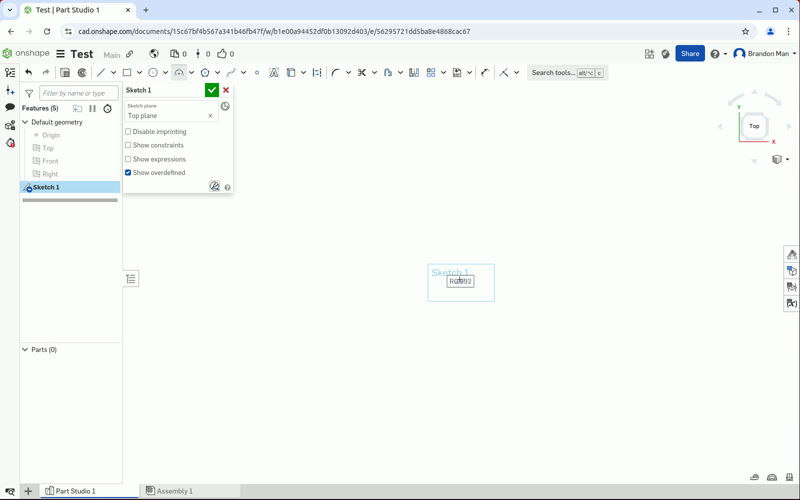
key(esc)
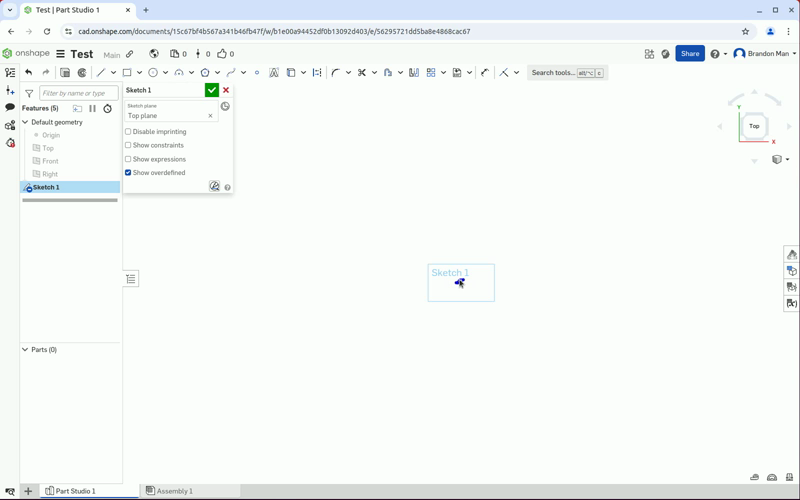
key(l)
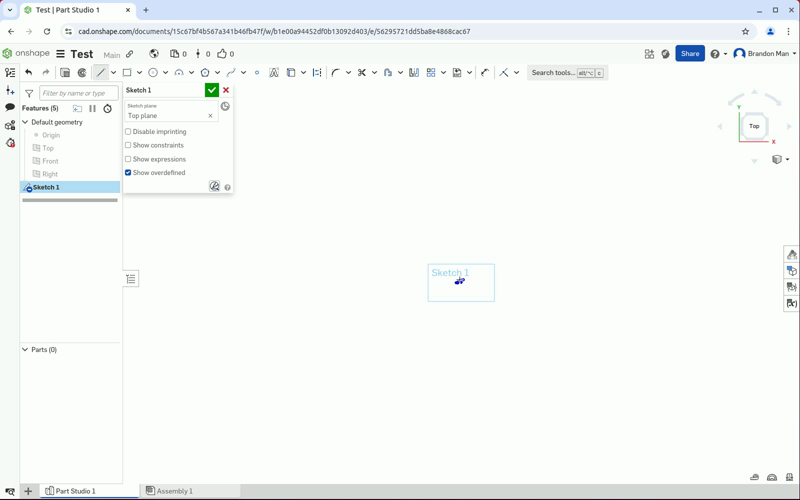
mouse_move(463, 279)
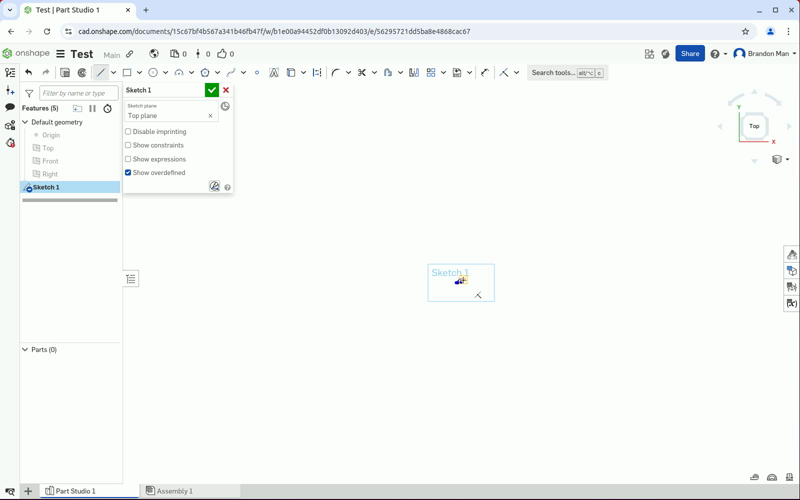
scroll(6)
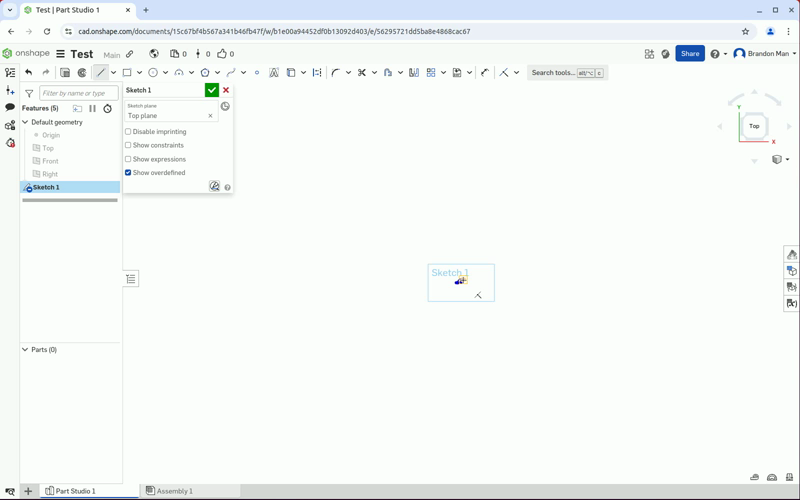
scroll(6)
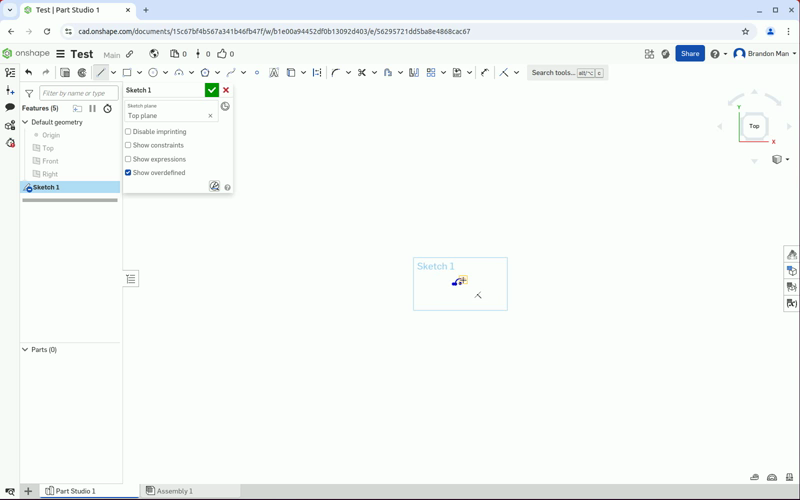
scroll(6)
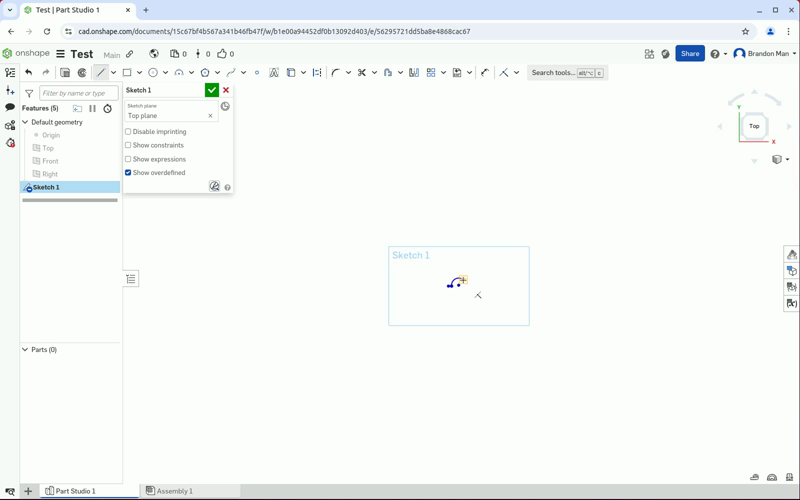
scroll(6)
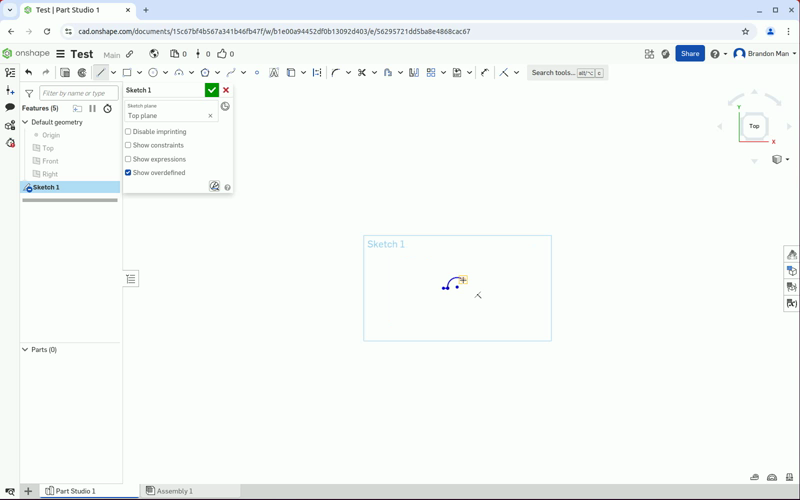
scroll(6)
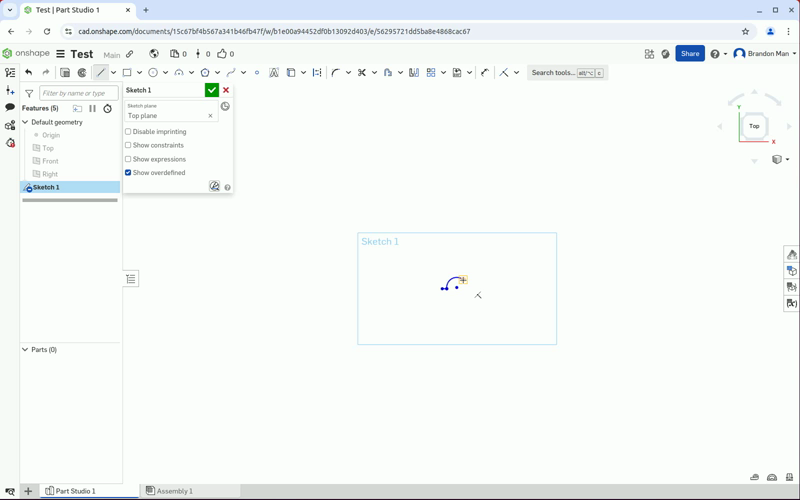
scroll(6)
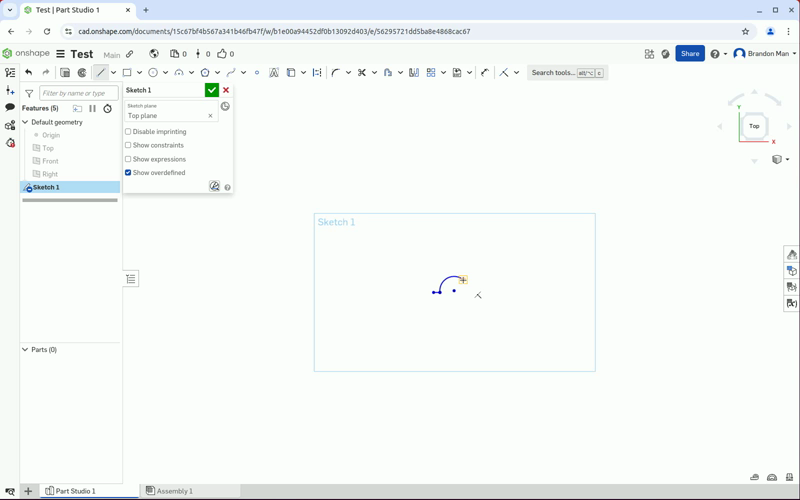
scroll(6)
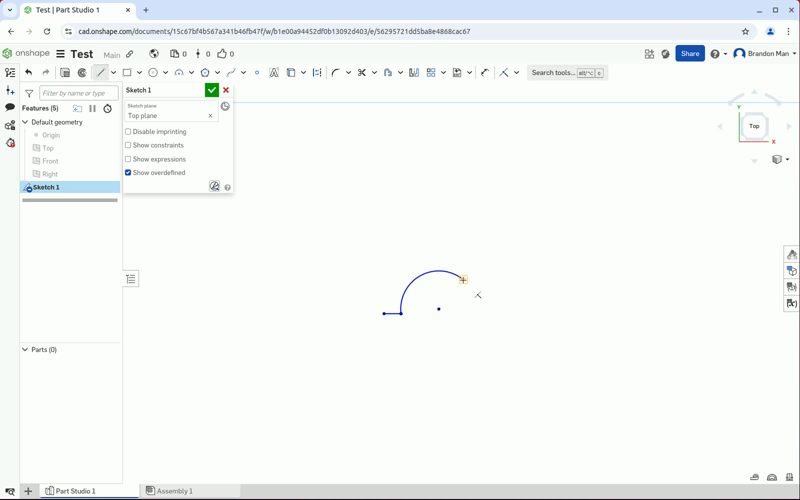
click(463, 279)
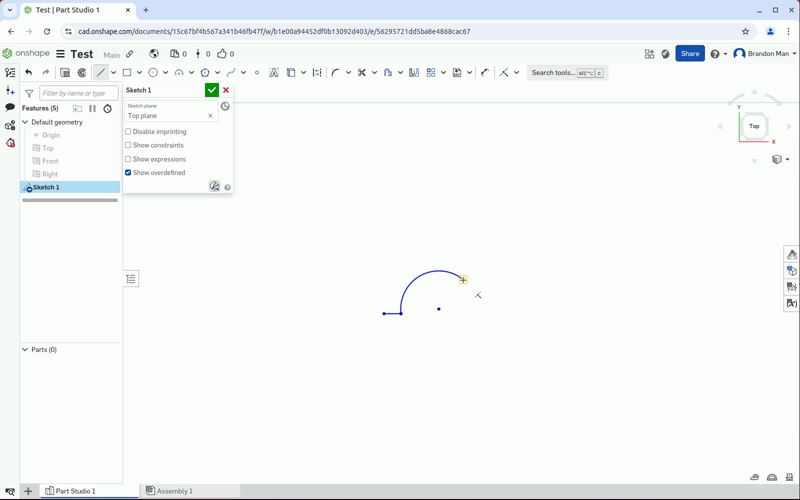
scroll(-6)
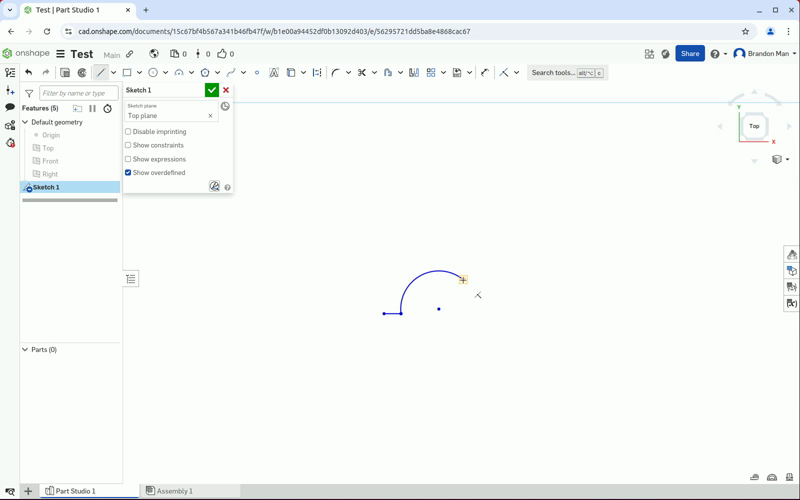
scroll(-6)
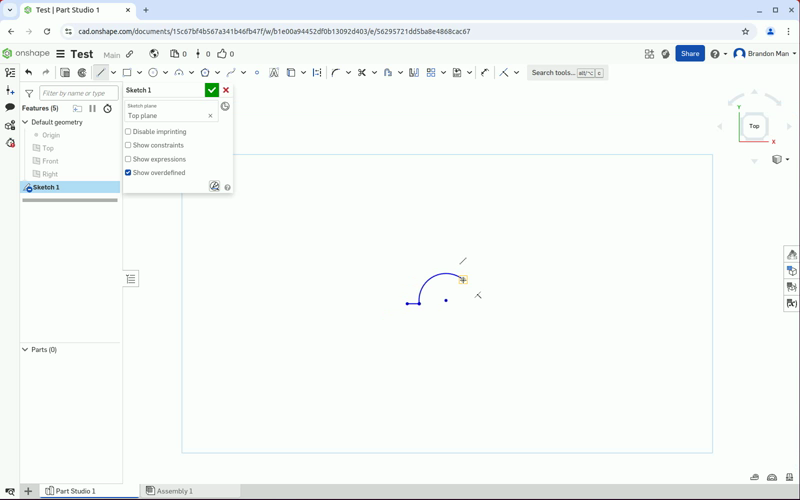
scroll(-6)
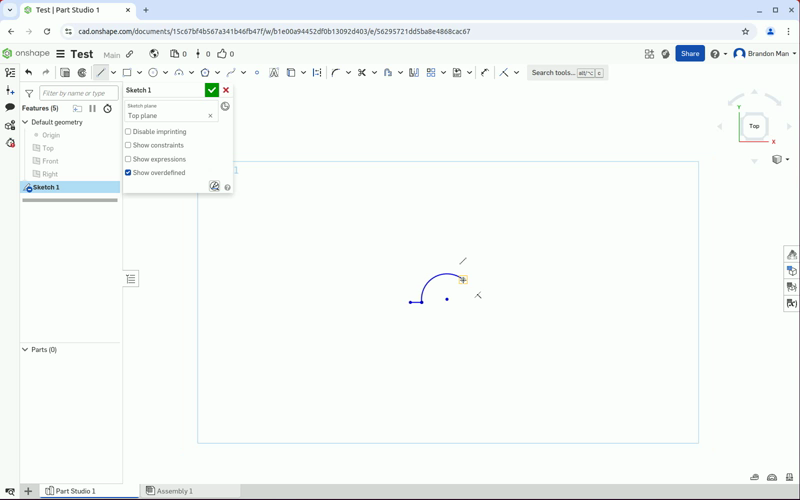
scroll(-6)
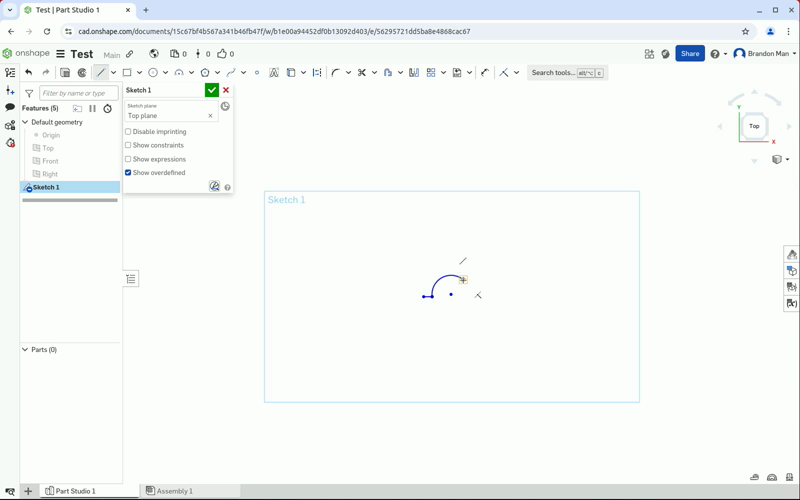
scroll(-6)
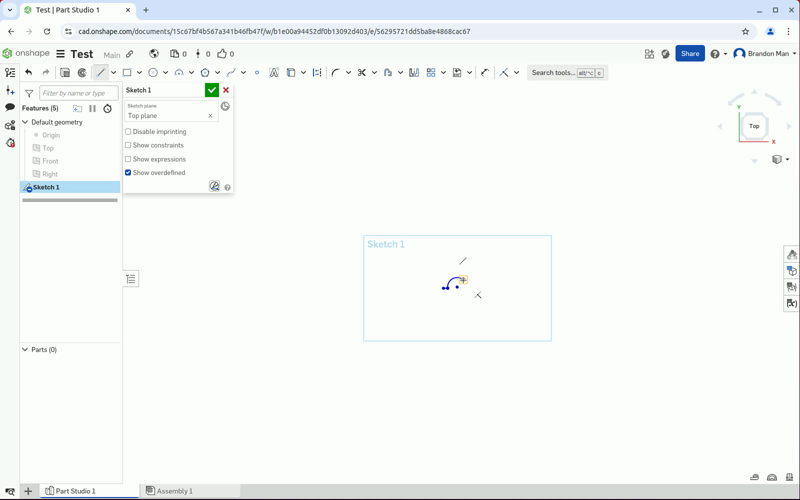
scroll(-6)
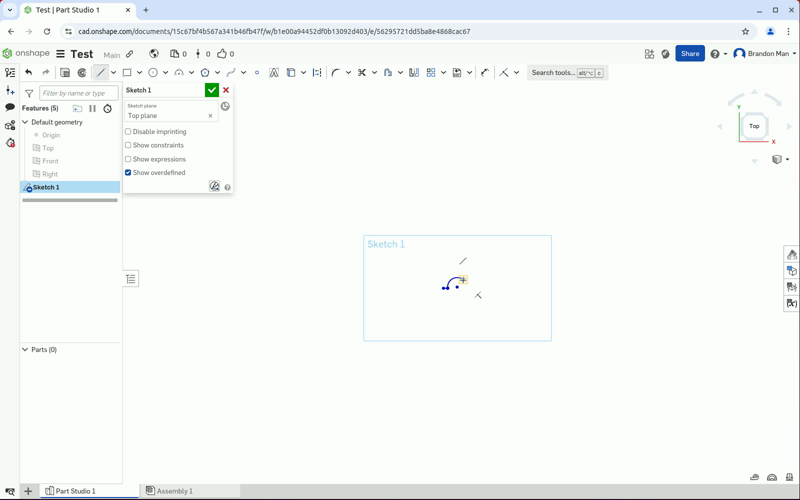
scroll(-6)
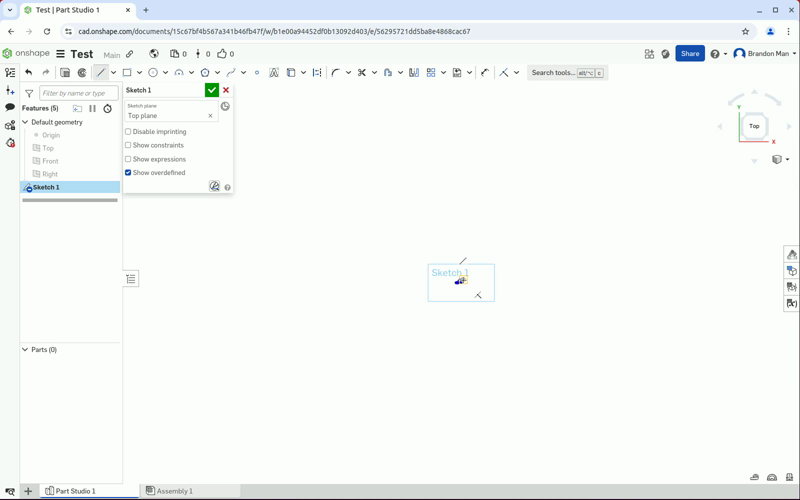
key_down(shift)
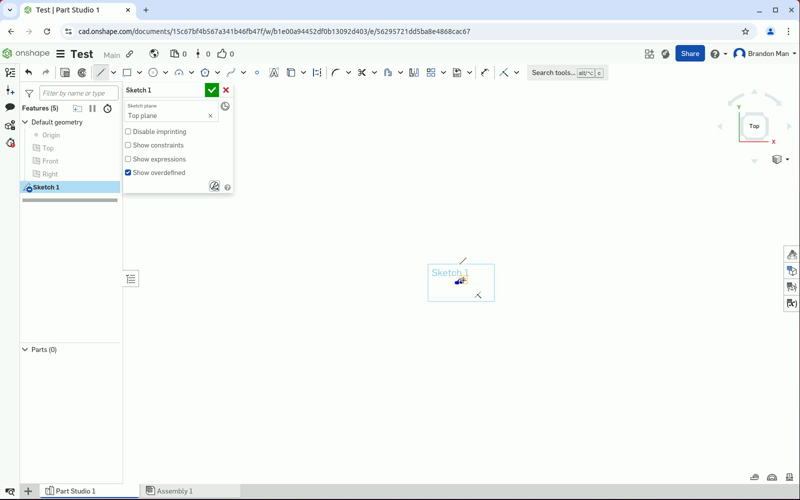
mouse_move(493, 279)
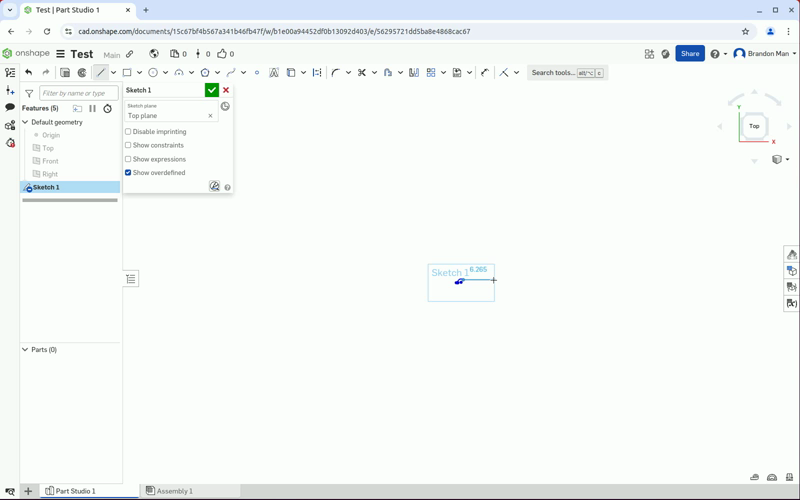
mouse_move(464, 278)
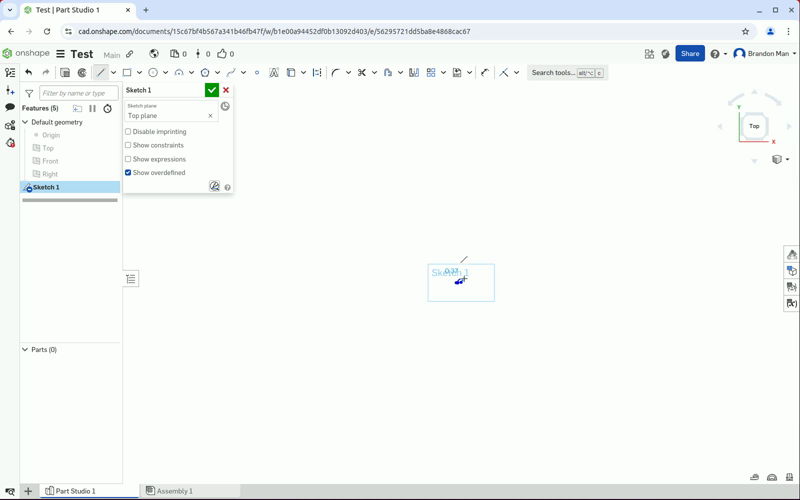
scroll(6)
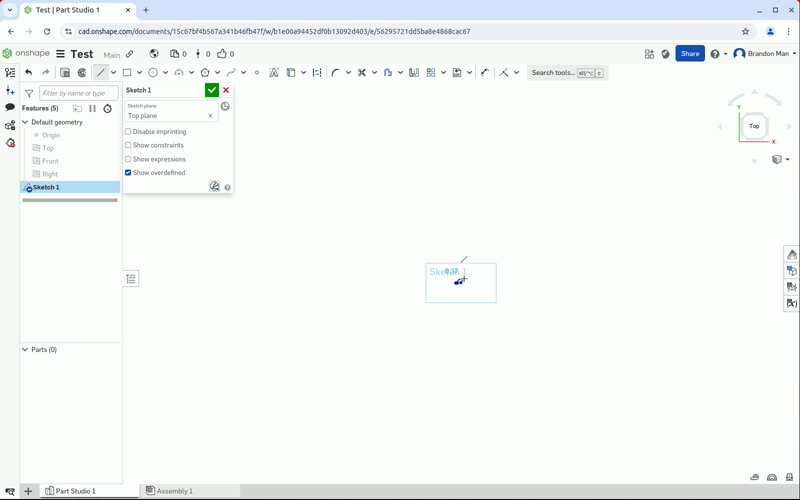
scroll(6)
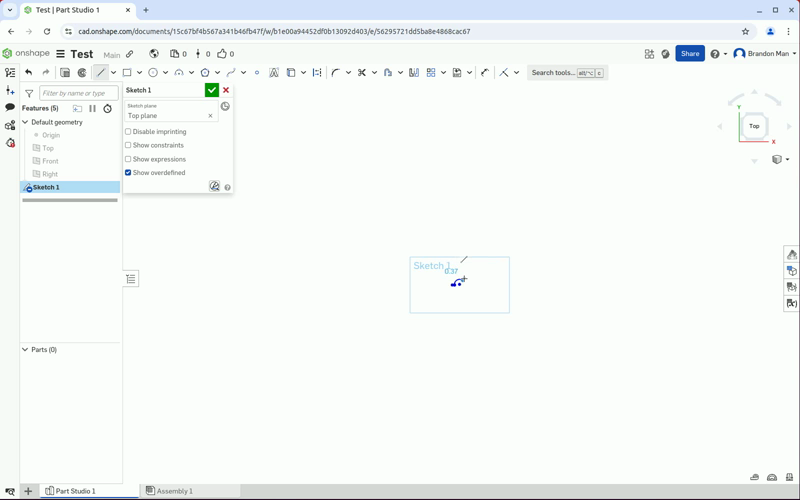
scroll(6)
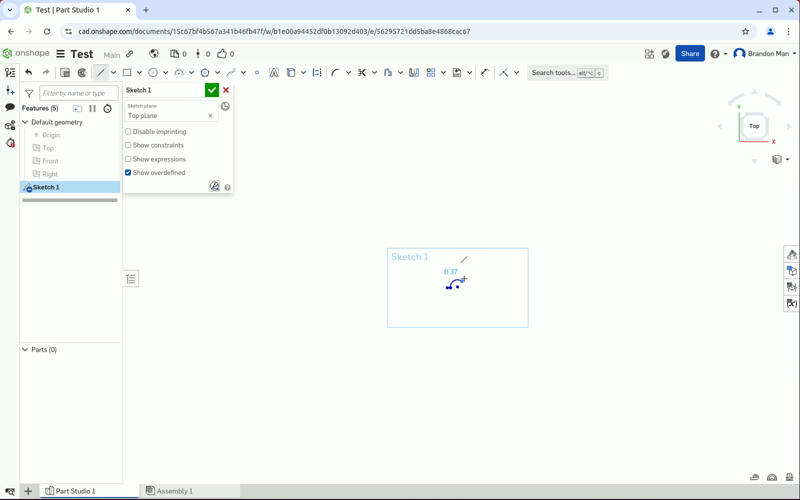
scroll(6)
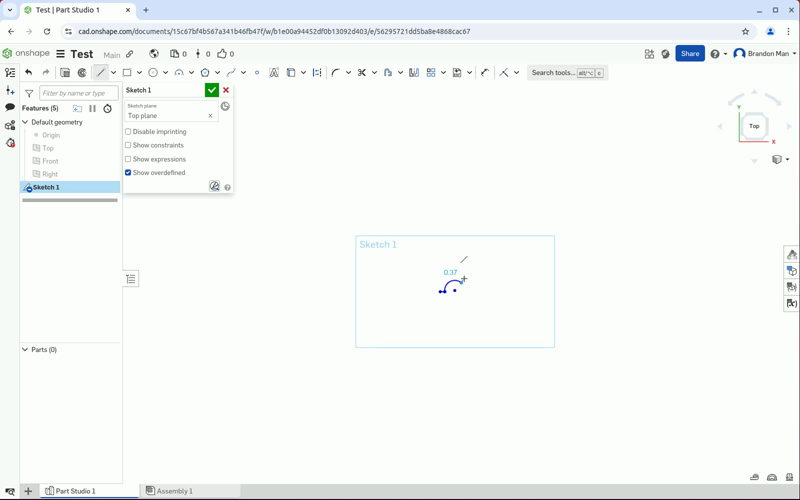
scroll(6)
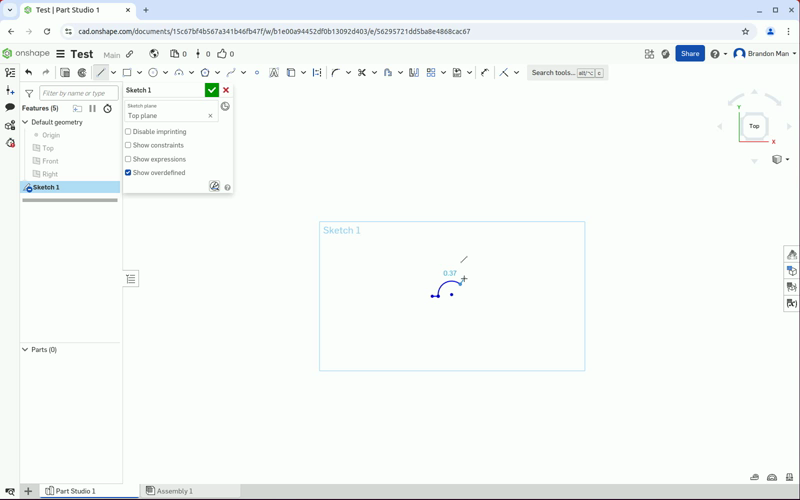
scroll(6)
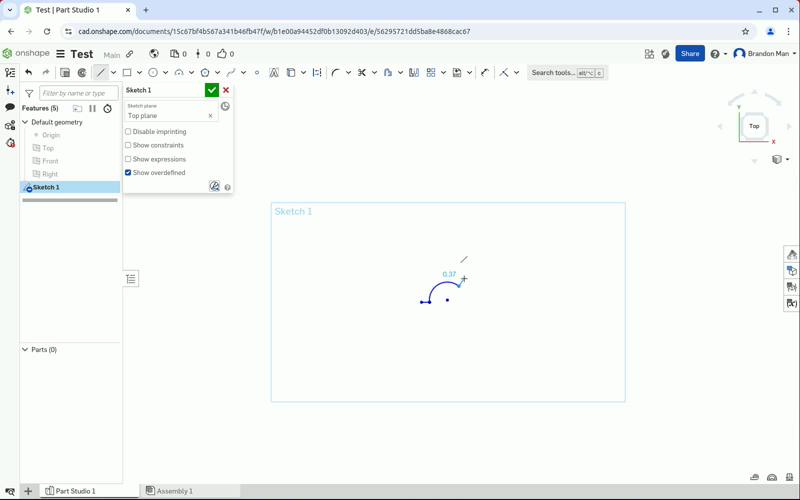
scroll(6)
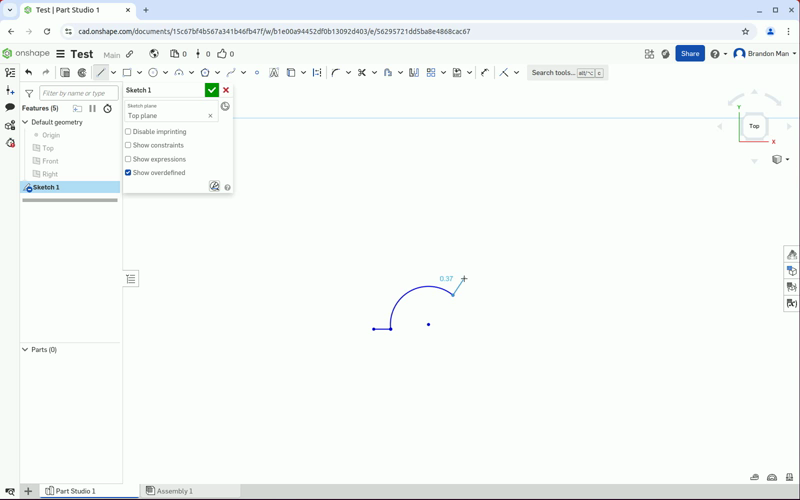
click(464, 278)
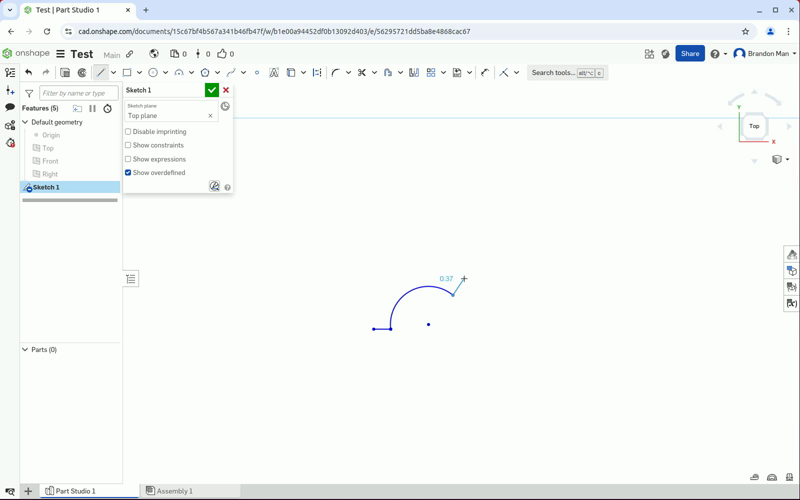
scroll(-6)
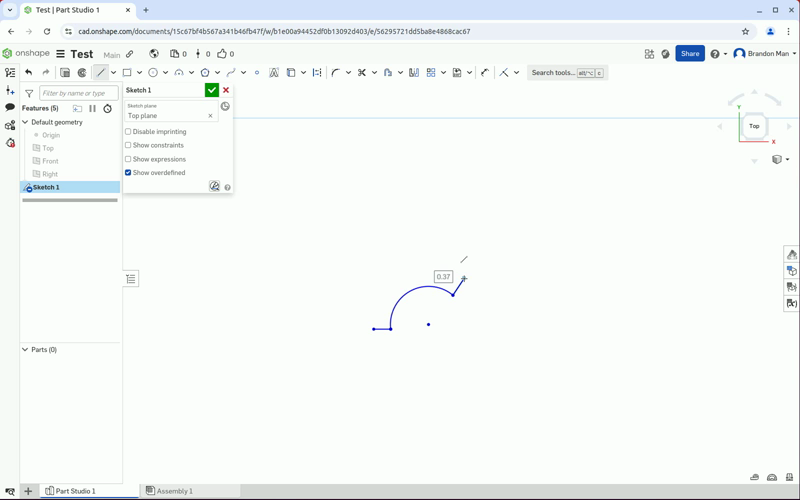
scroll(-6)
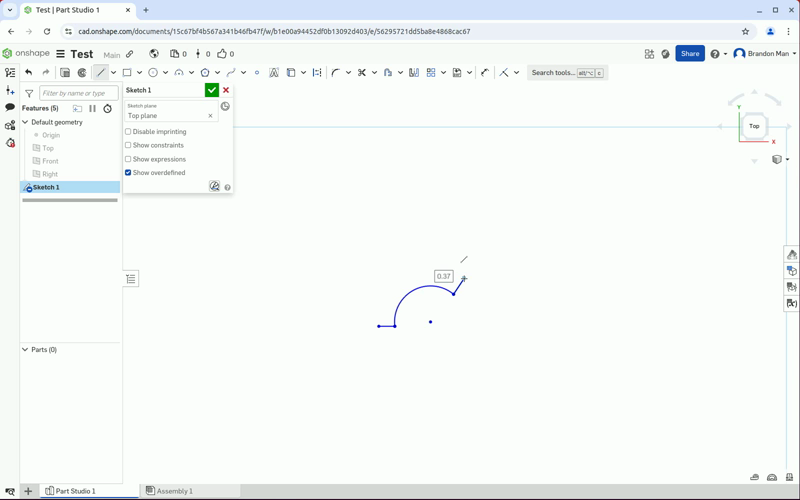
scroll(-6)
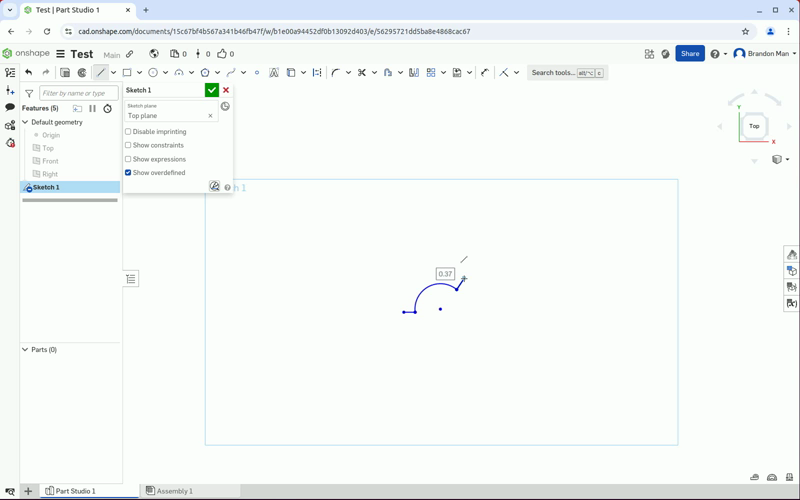
scroll(-6)
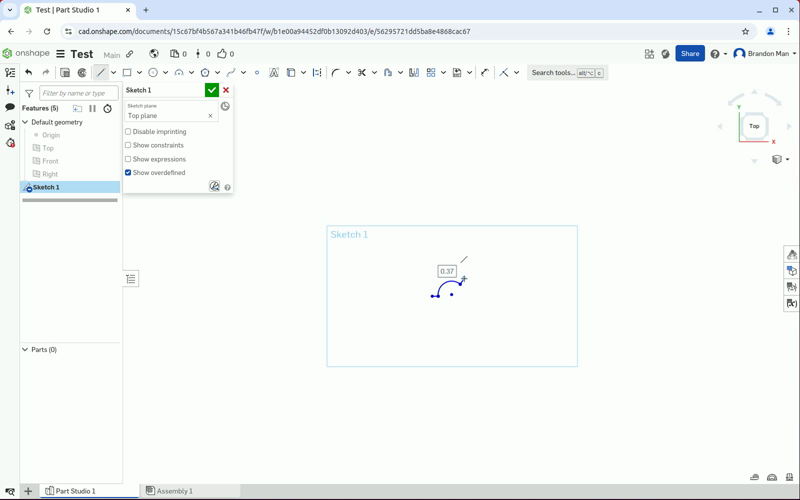
scroll(-6)
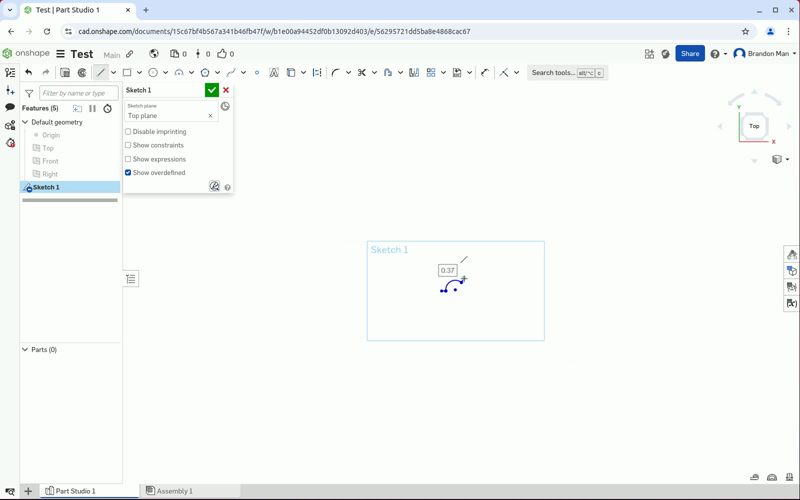
scroll(-6)
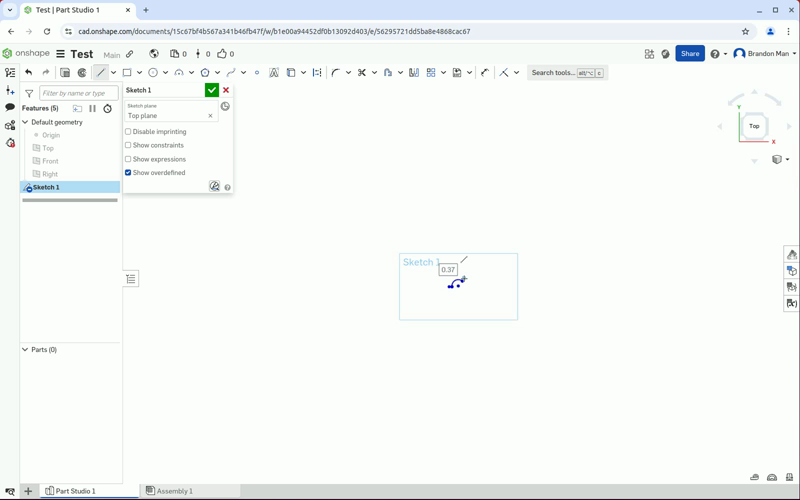
scroll(-6)
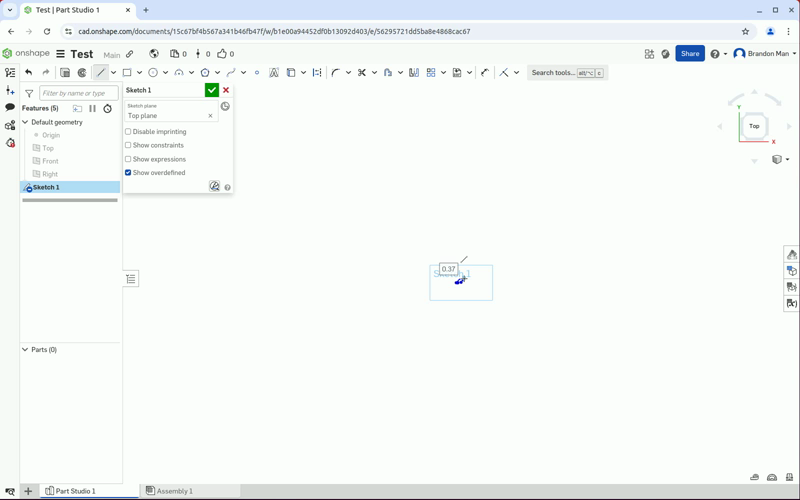
key_up(shift)
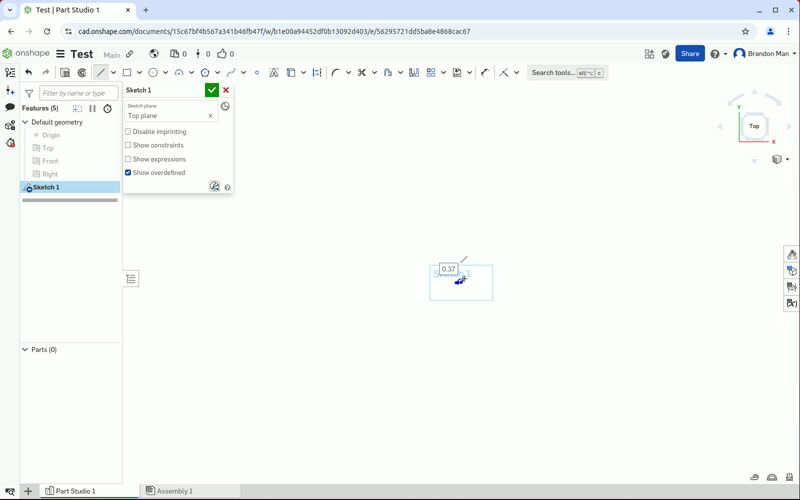
key(esc)
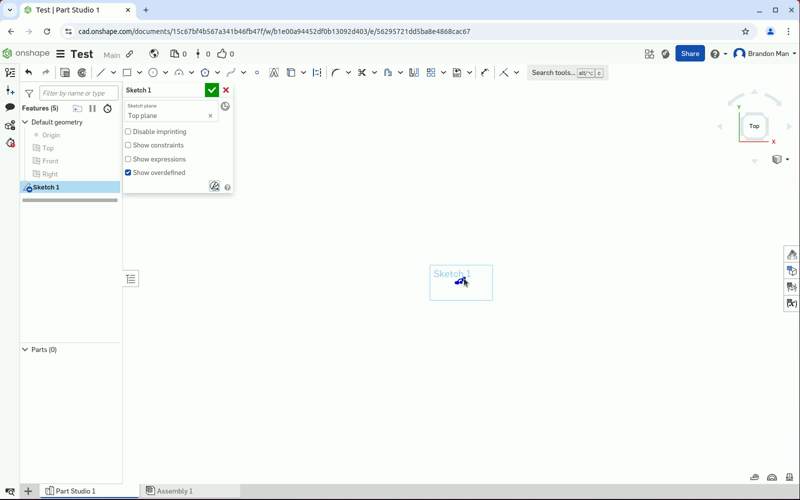
key(a)
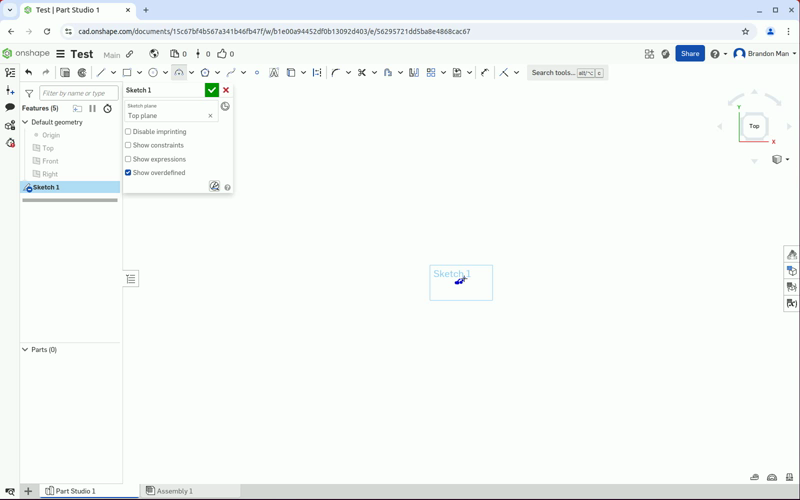
mouse_move(464, 278)
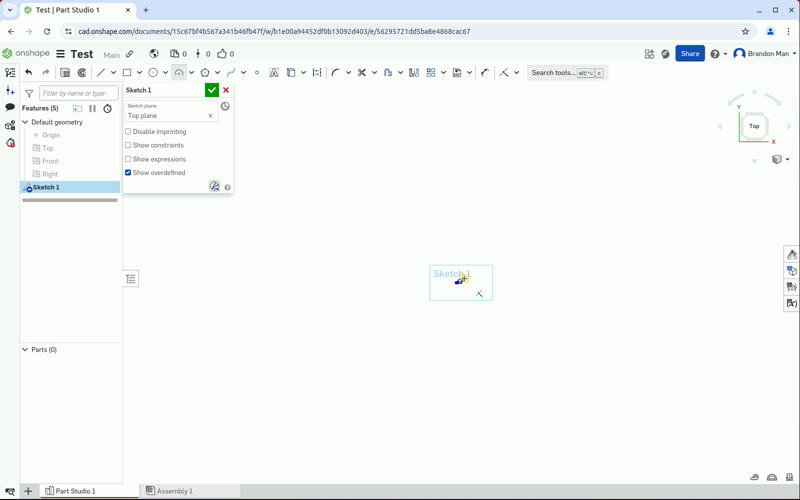
scroll(6)
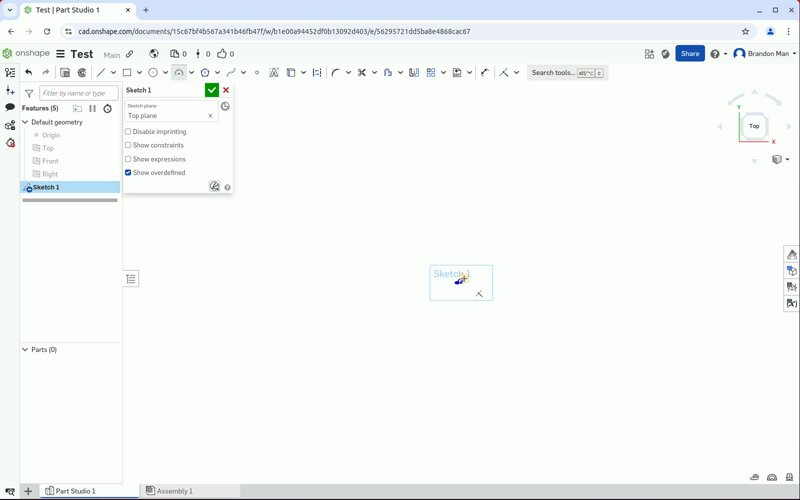
scroll(6)
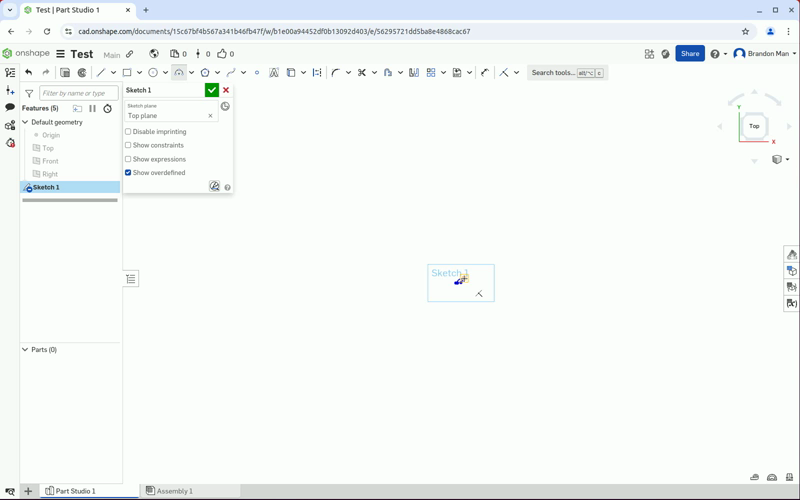
scroll(6)
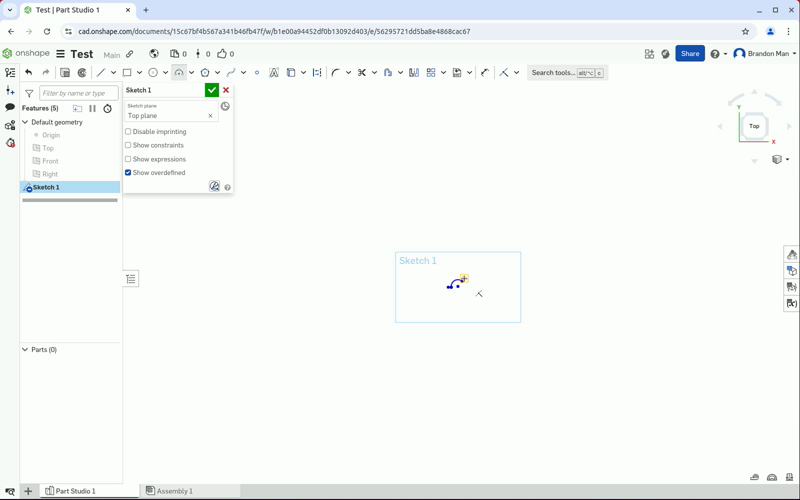
scroll(6)
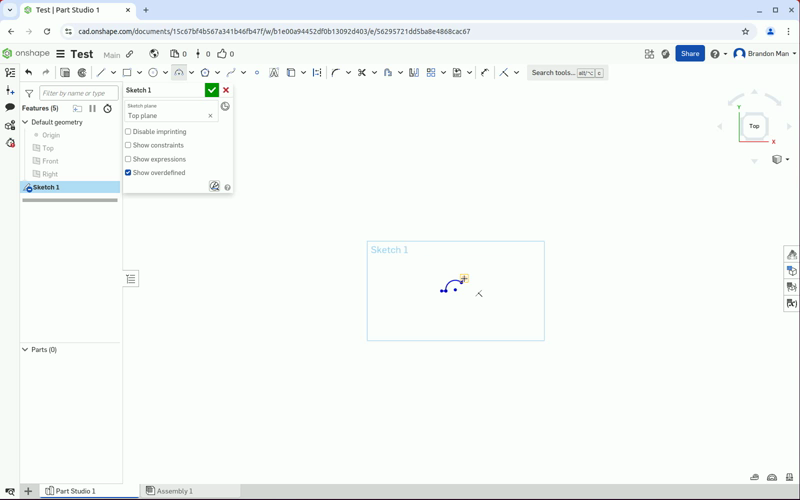
scroll(6)
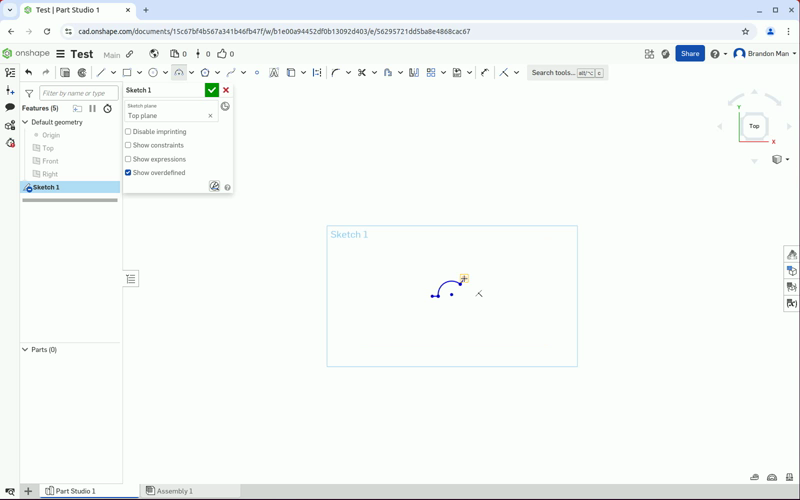
scroll(6)
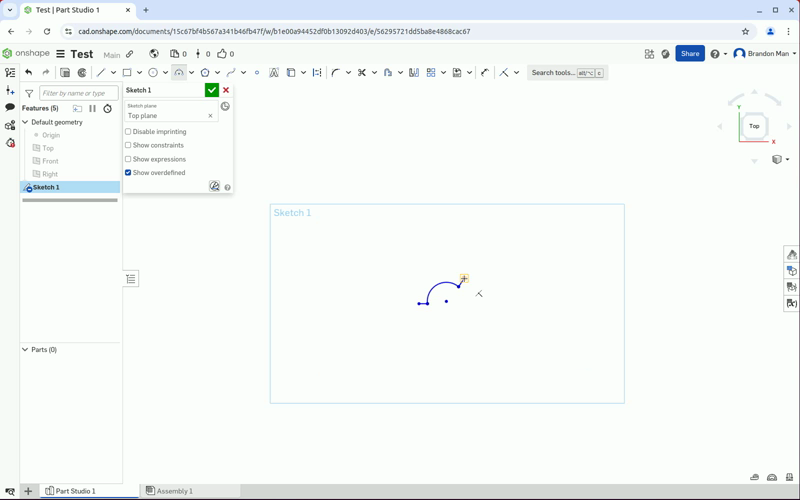
scroll(6)
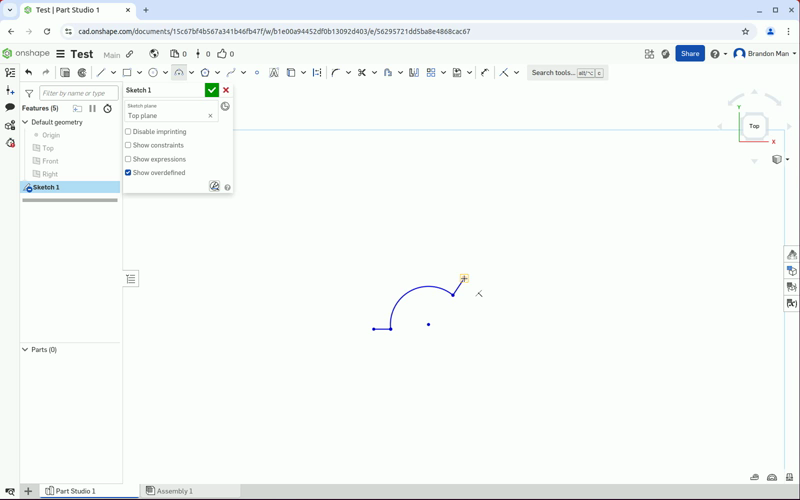
click(464, 278)
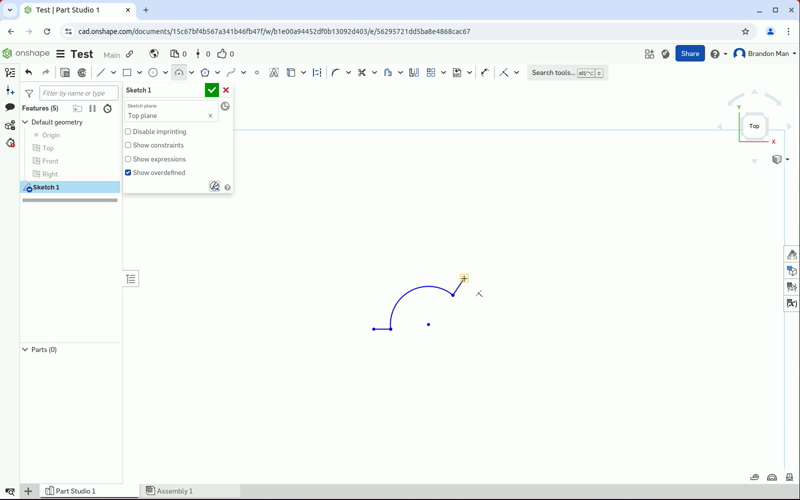
scroll(-6)
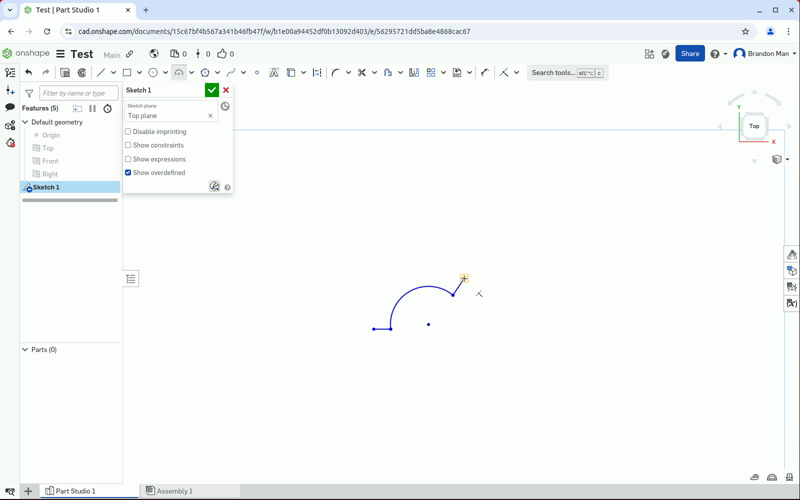
scroll(-6)
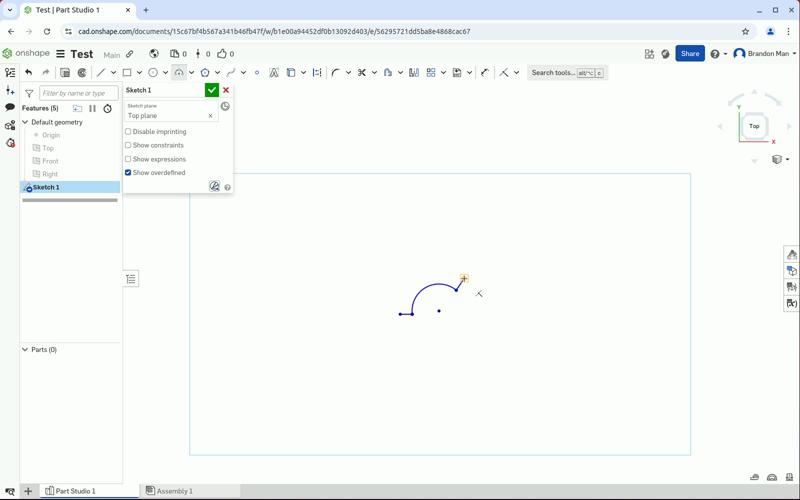
scroll(-6)
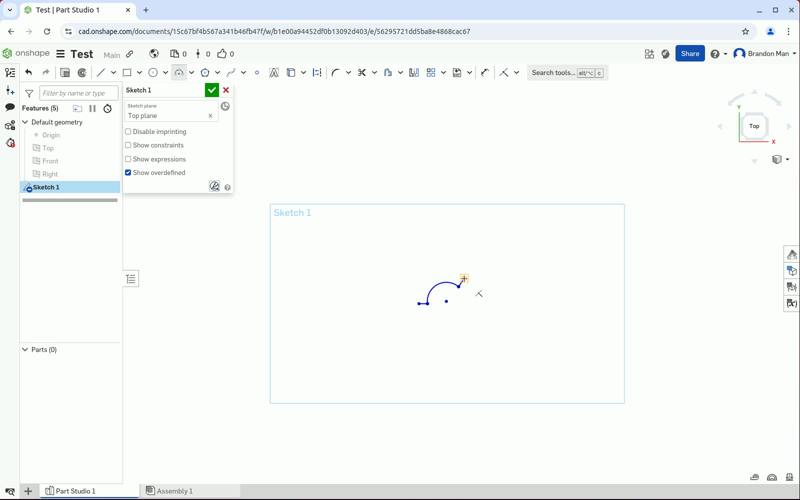
scroll(-6)
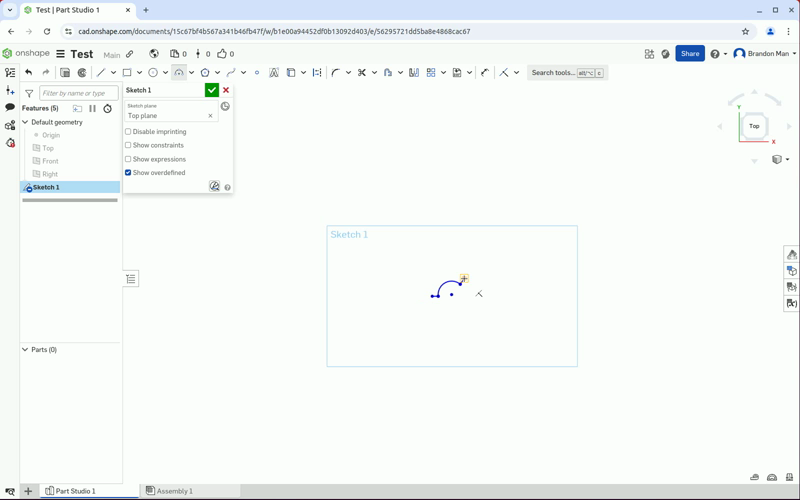
scroll(-6)
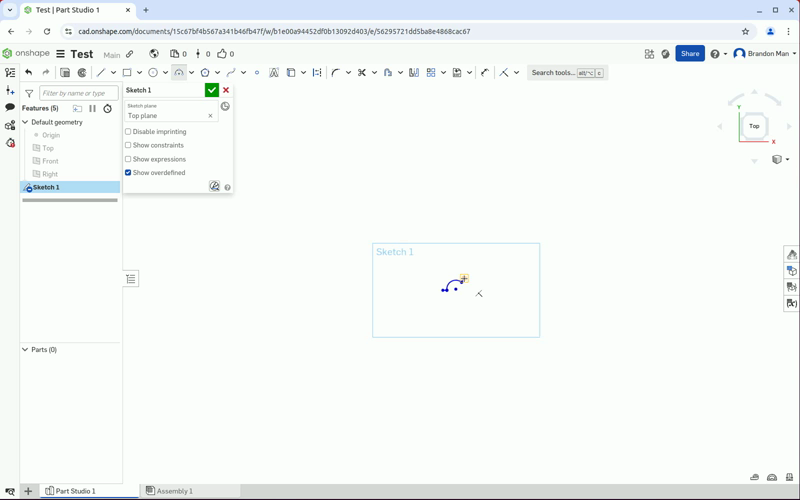
scroll(-6)
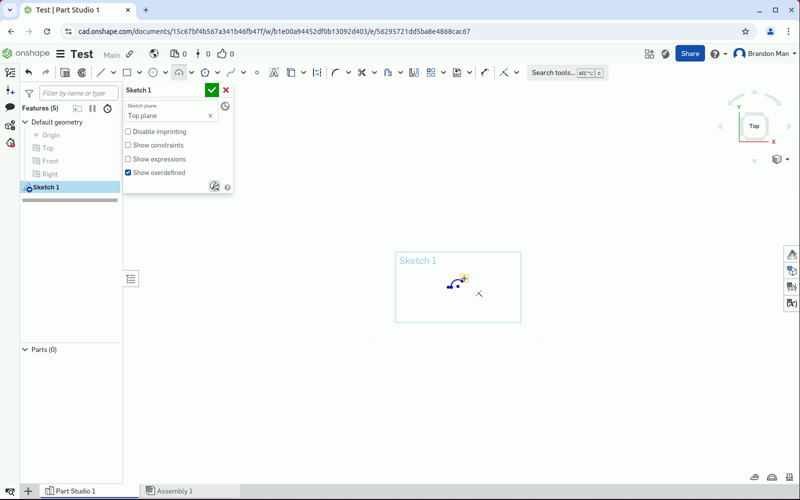
scroll(-6)
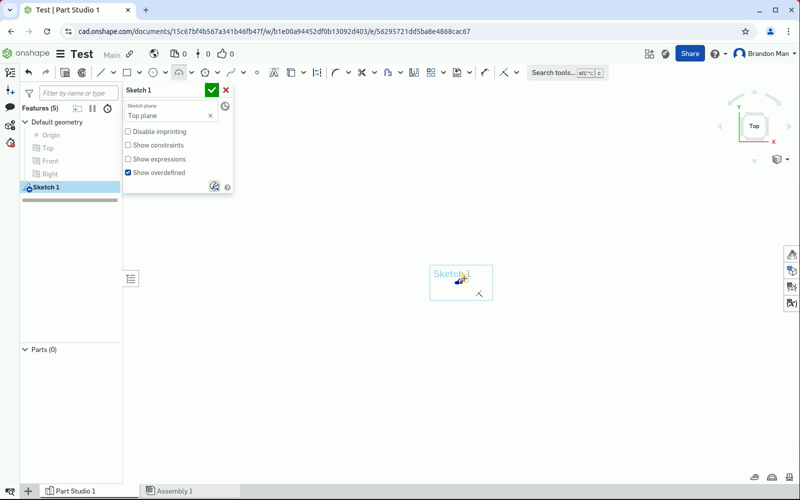
mouse_move(456, 282)
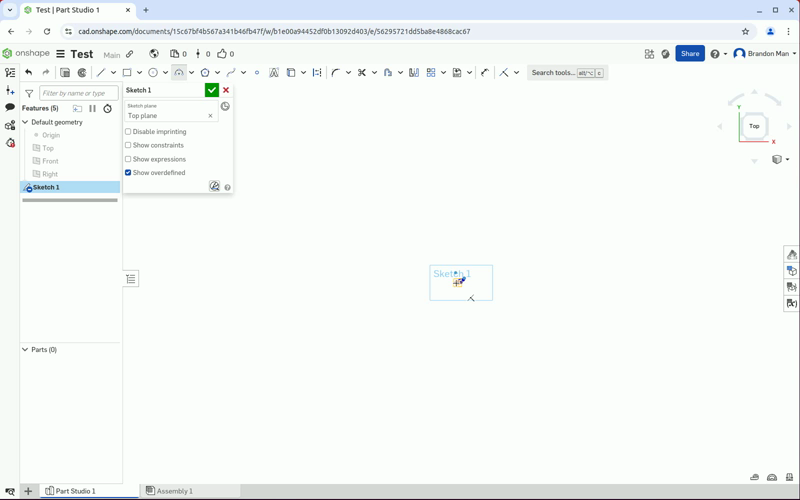
scroll(6)
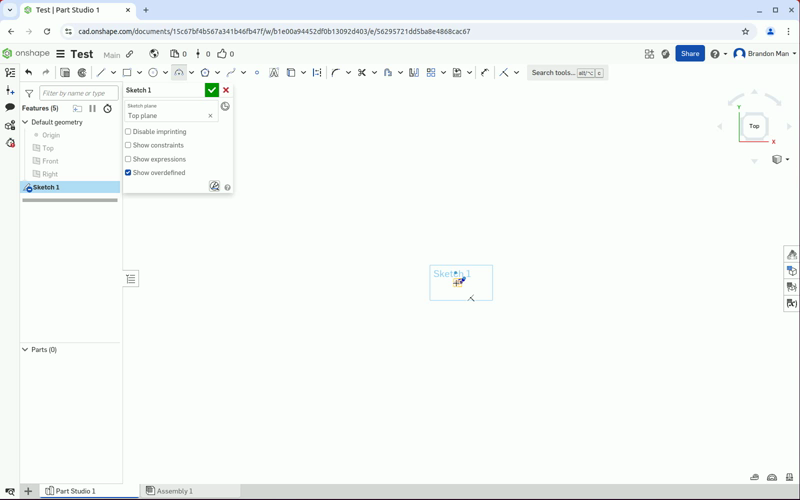
scroll(6)
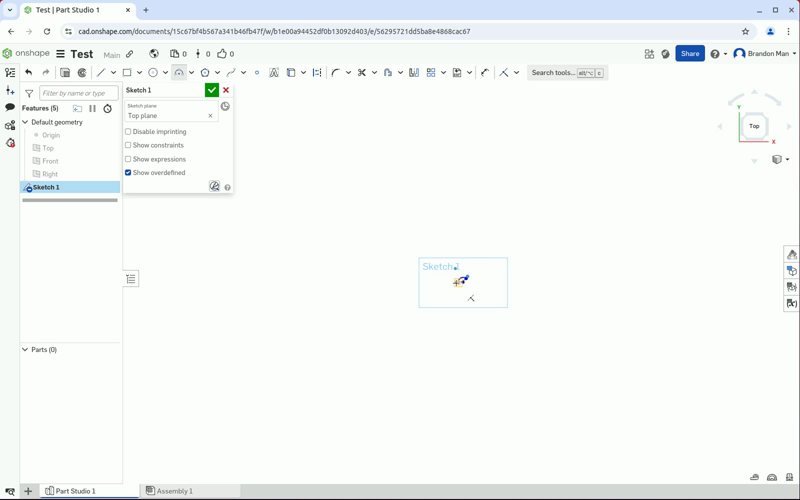
scroll(6)
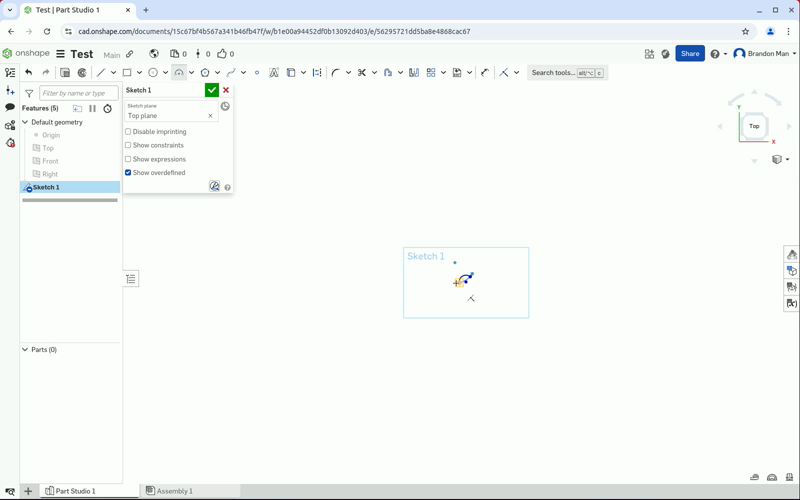
scroll(6)
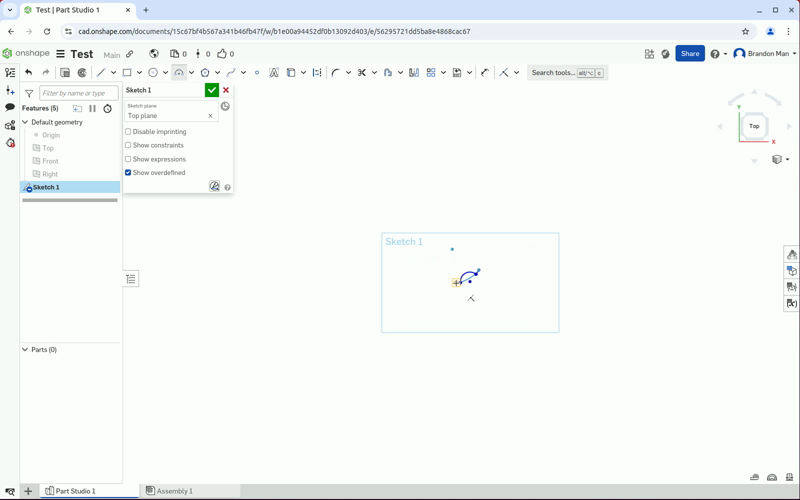
scroll(6)
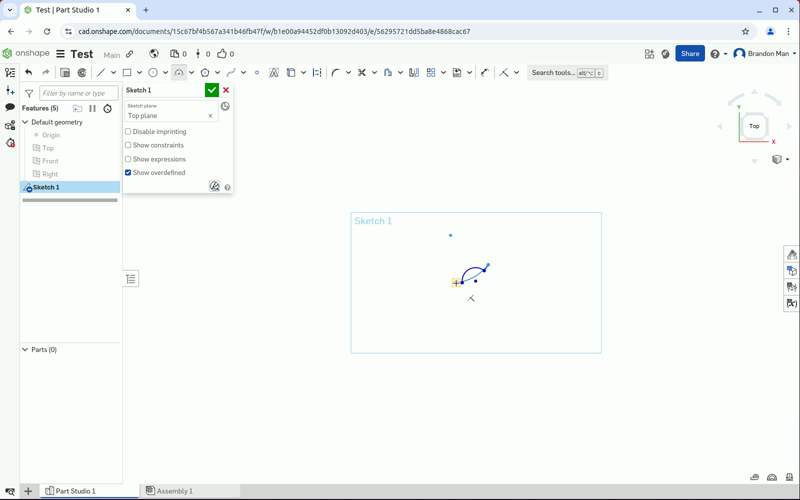
scroll(6)
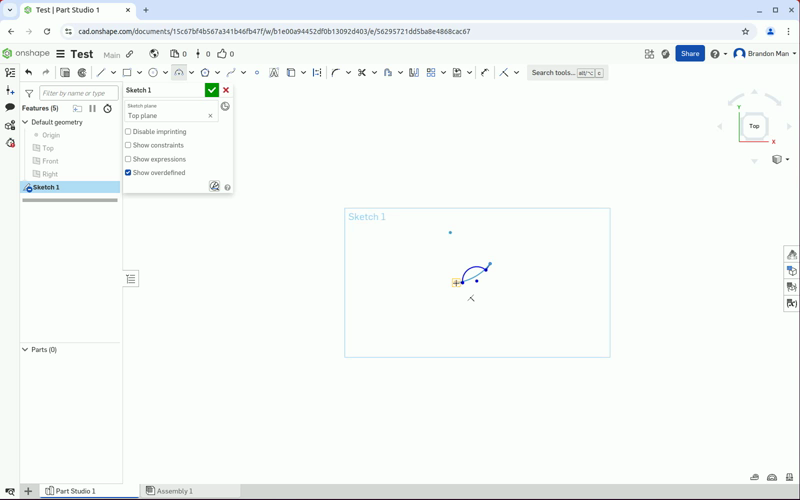
scroll(6)
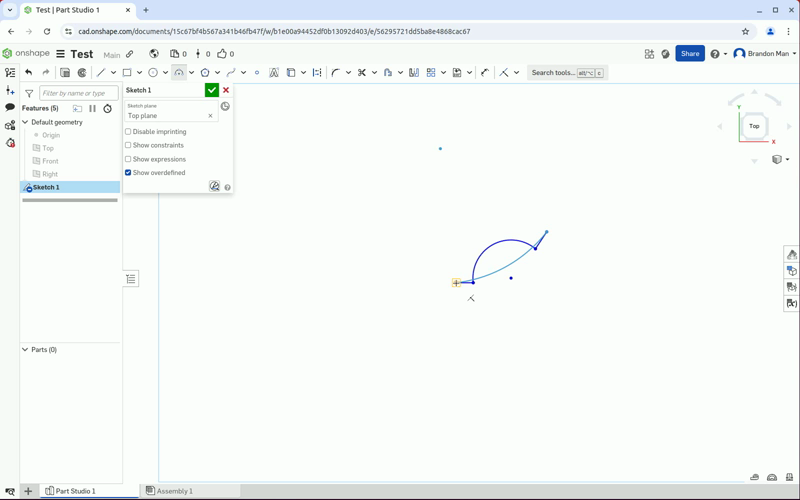
click(456, 282)
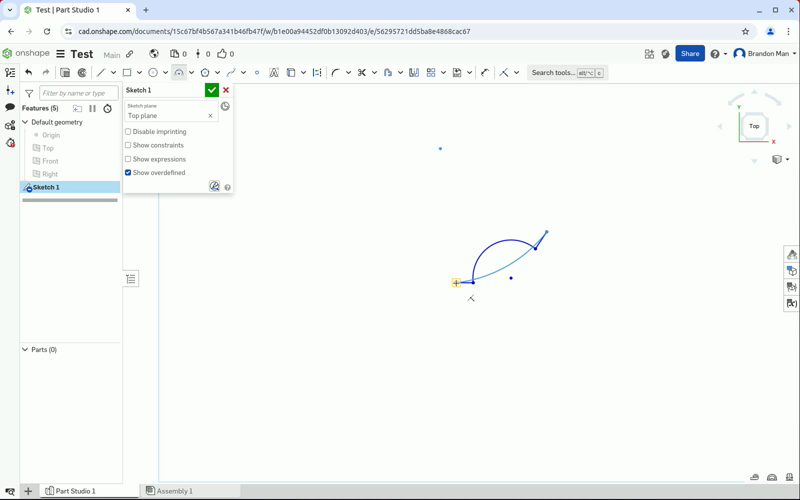
scroll(-6)
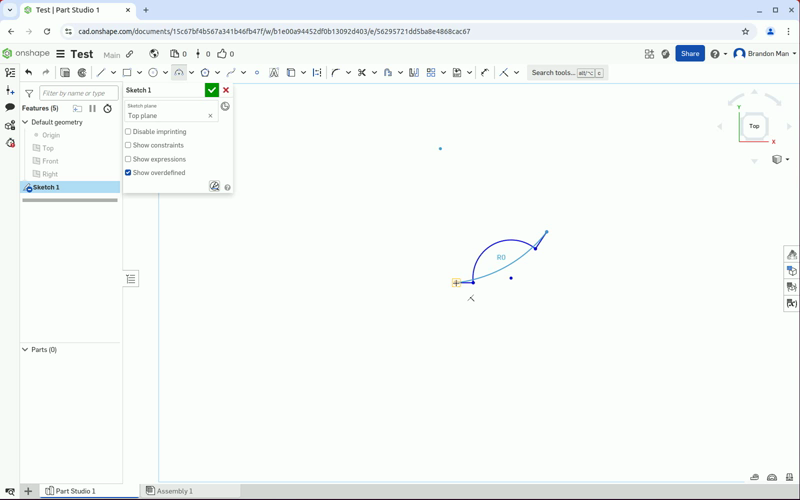
scroll(-6)
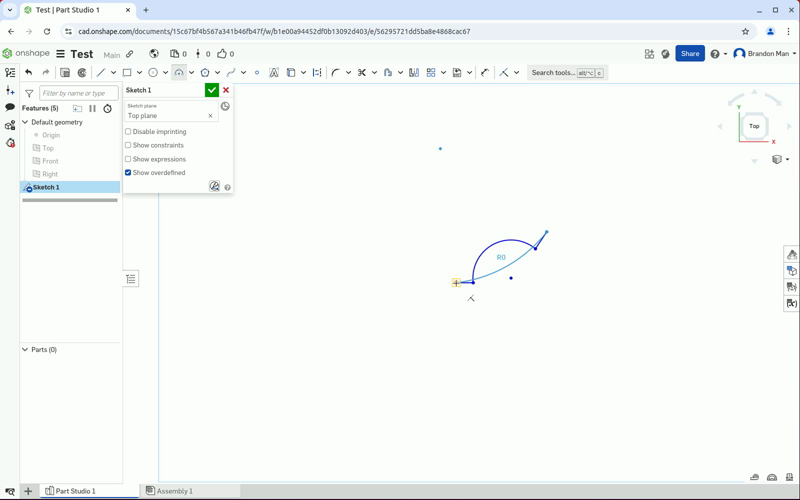
scroll(-6)
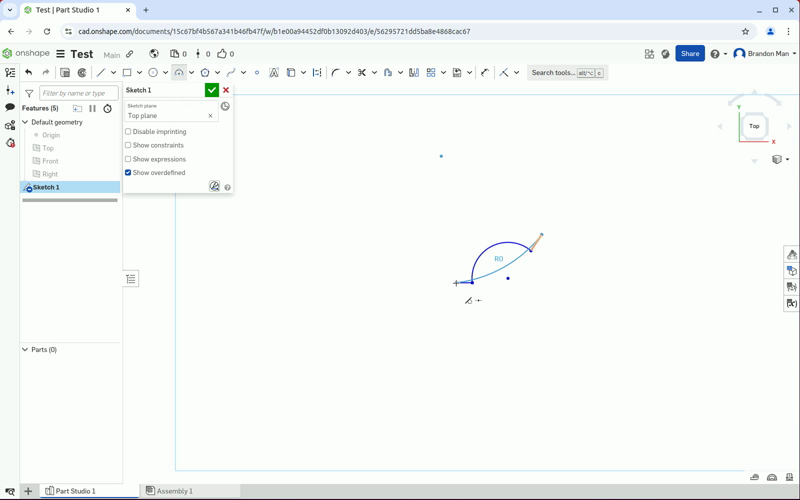
scroll(-6)
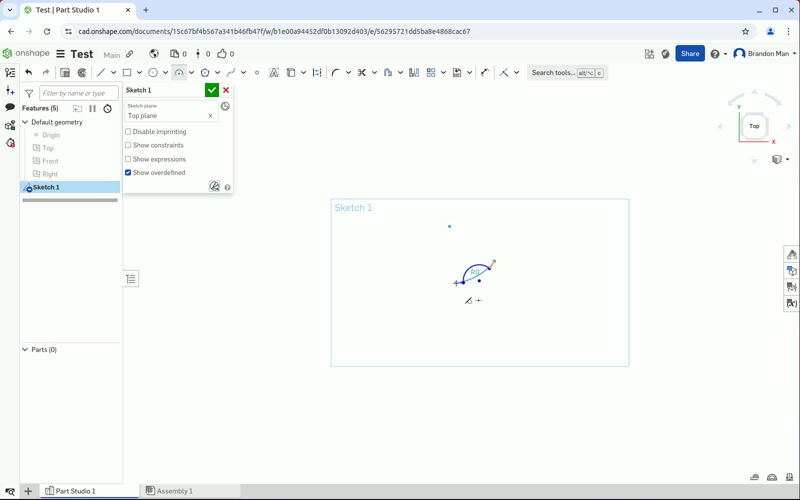
scroll(-6)
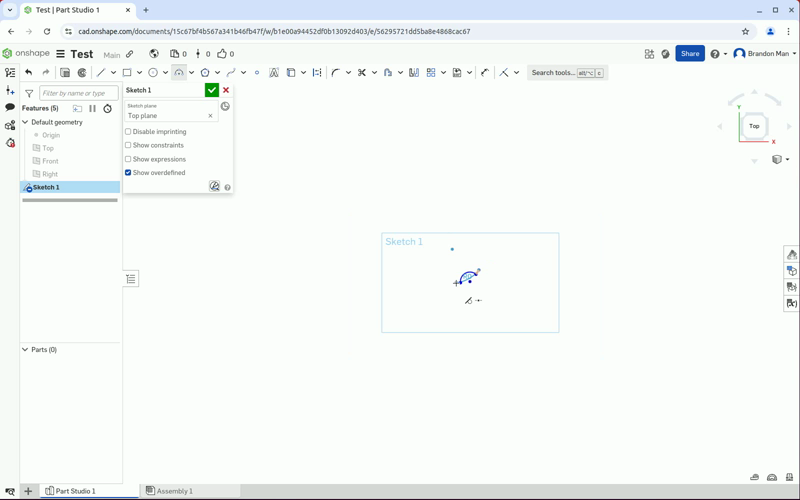
scroll(-6)
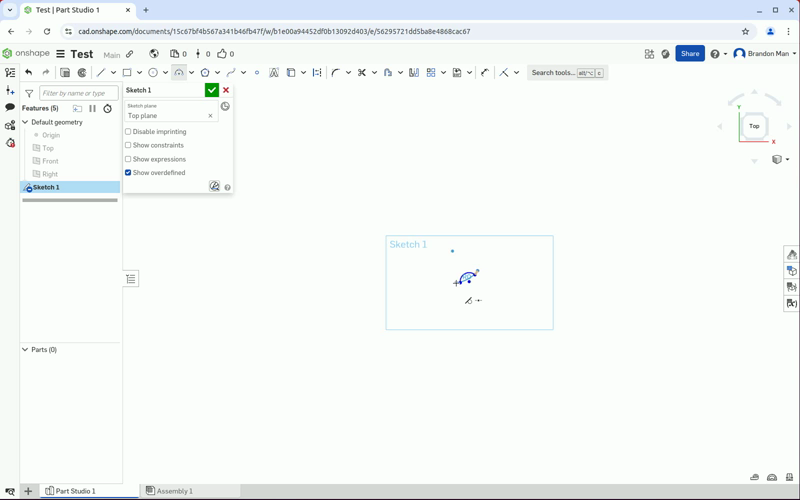
scroll(-6)
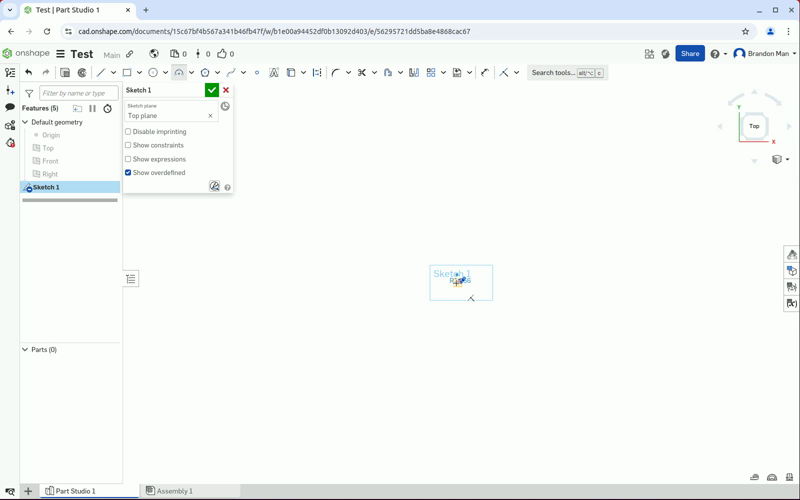
key_down(shift)
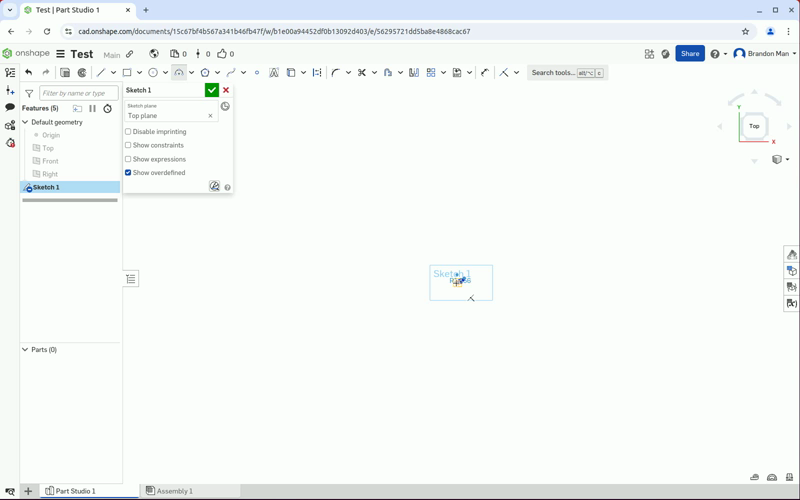
mouse_move(458, 277)
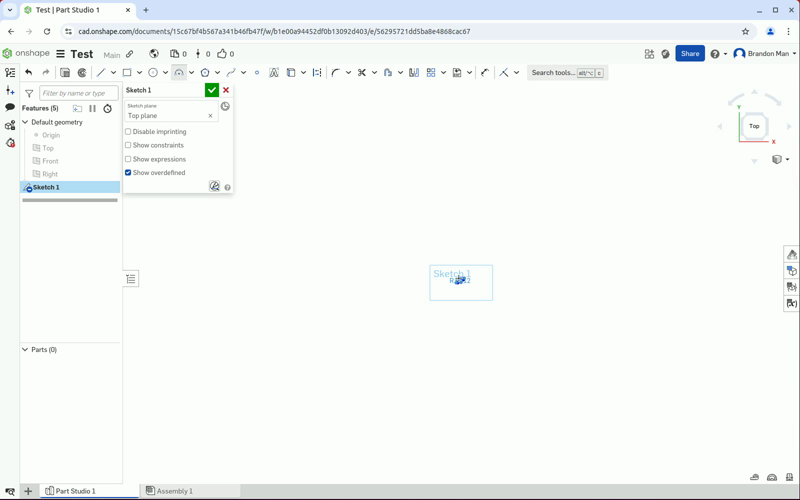
scroll(6)
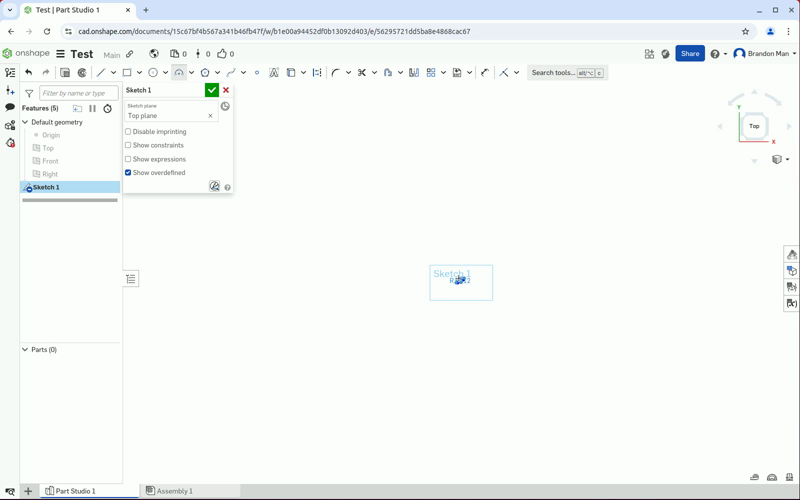
scroll(6)
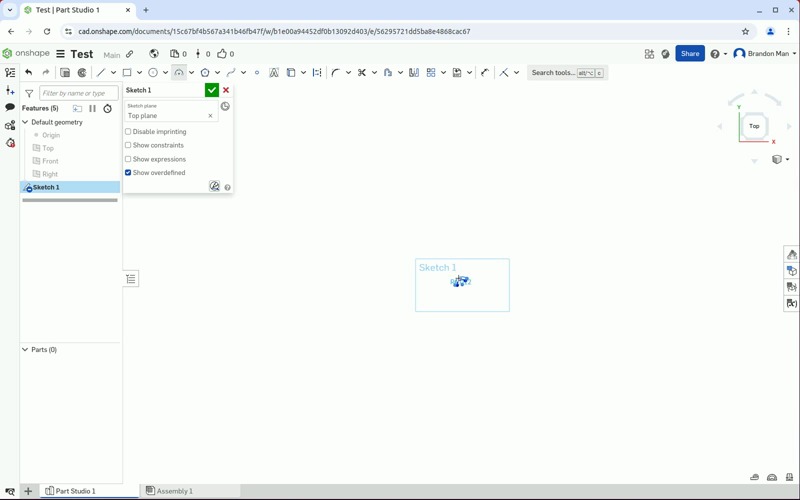
scroll(6)
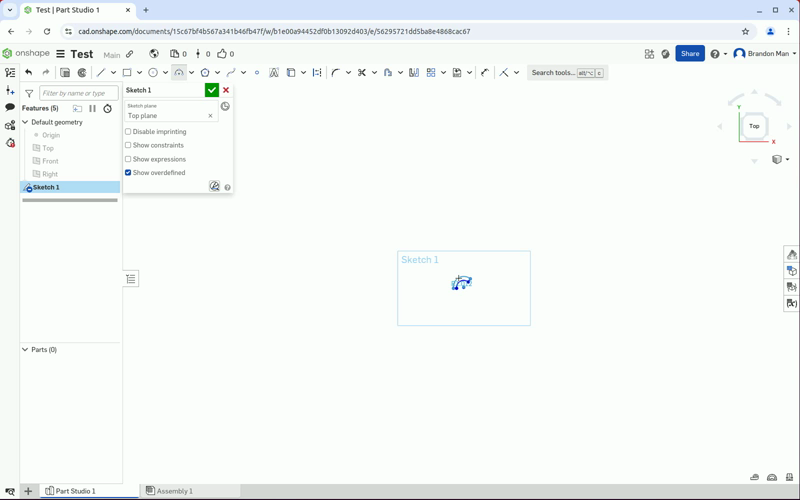
scroll(6)
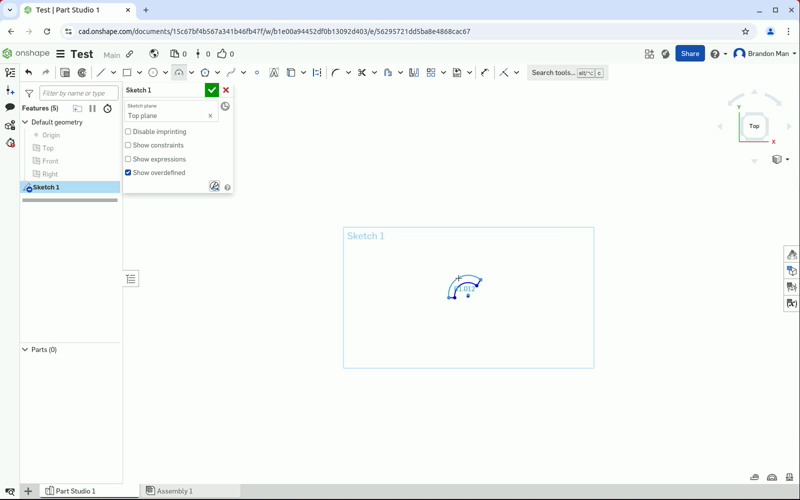
scroll(6)
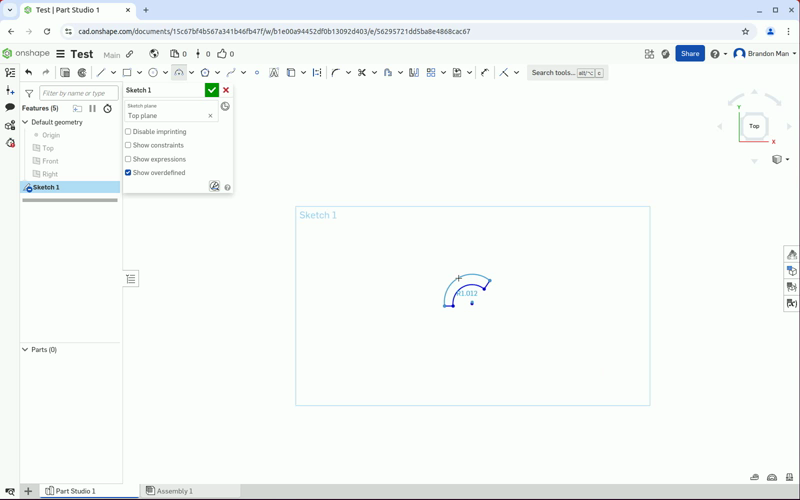
scroll(6)
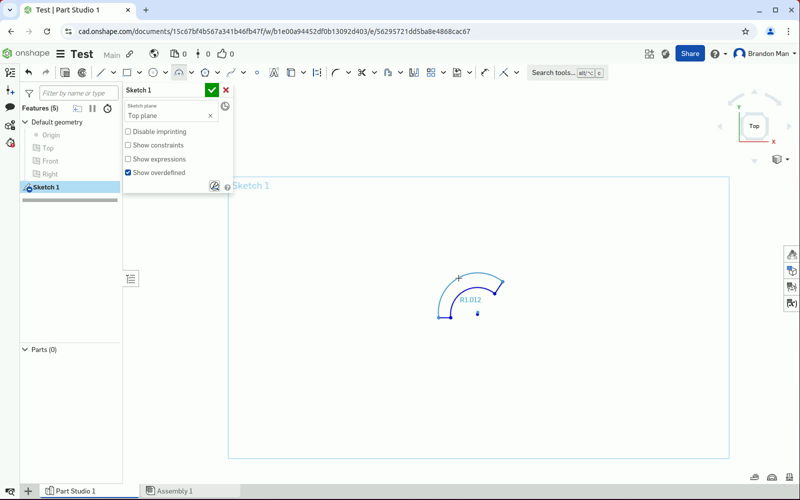
scroll(6)
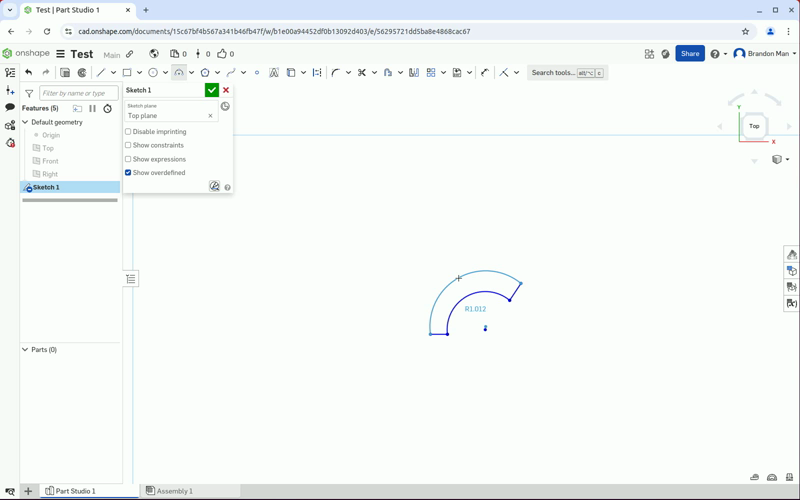
click(458, 277)
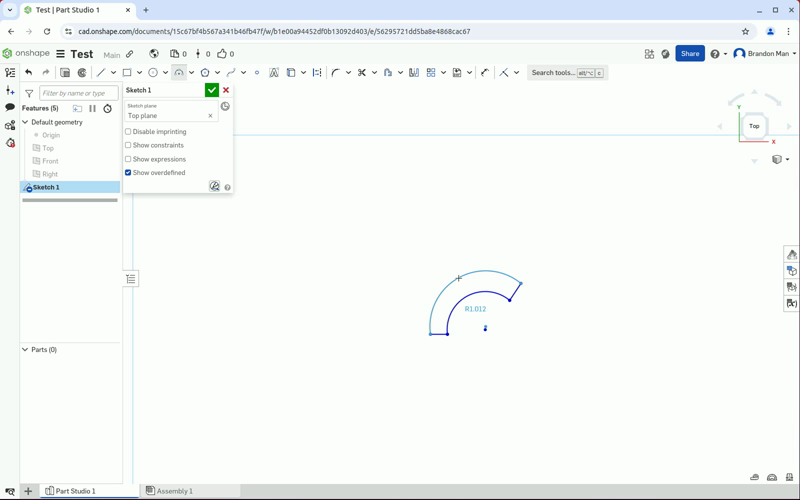
scroll(-6)
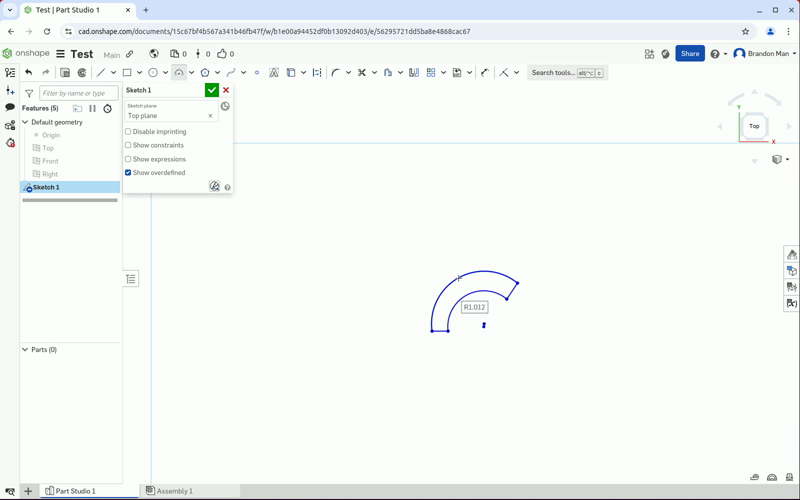
scroll(-6)
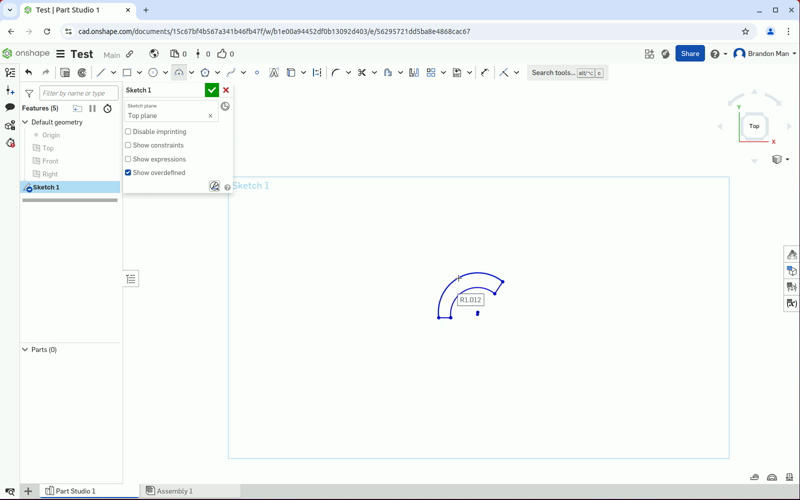
scroll(-6)
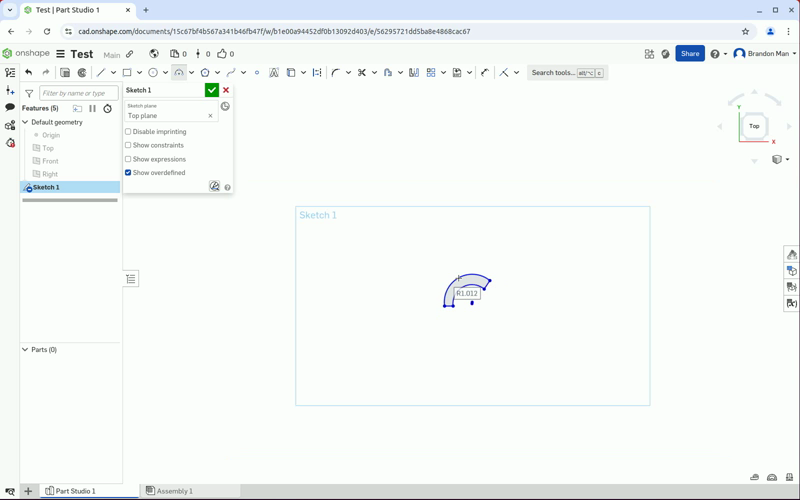
scroll(-6)
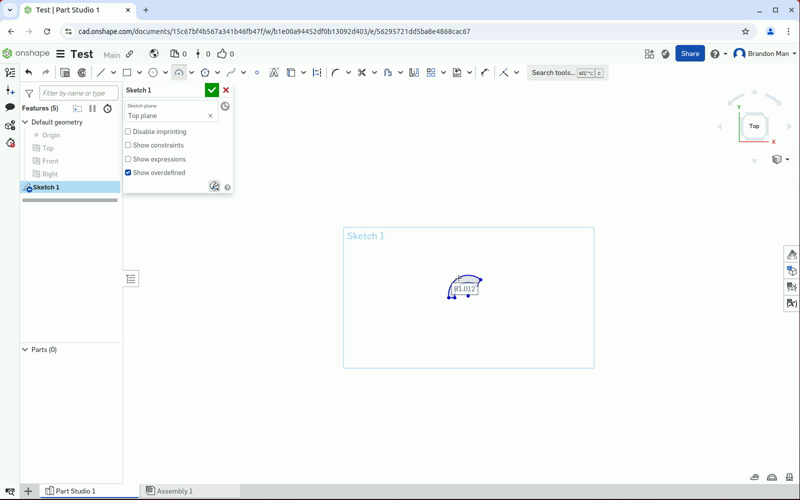
scroll(-6)
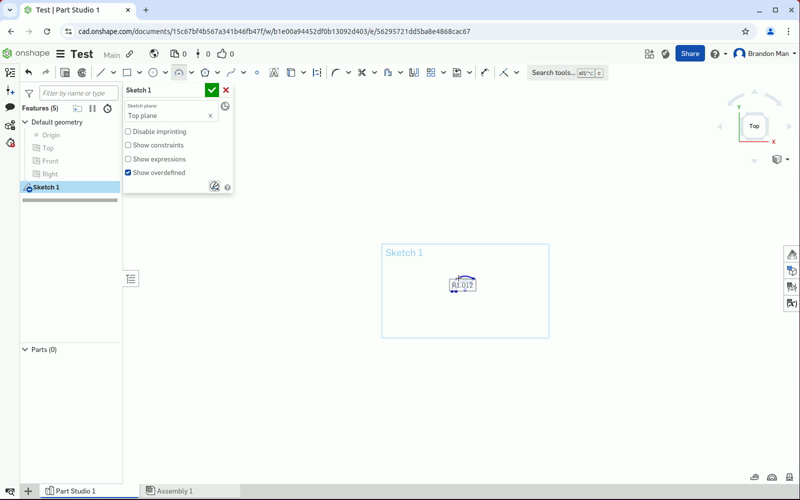
scroll(-6)
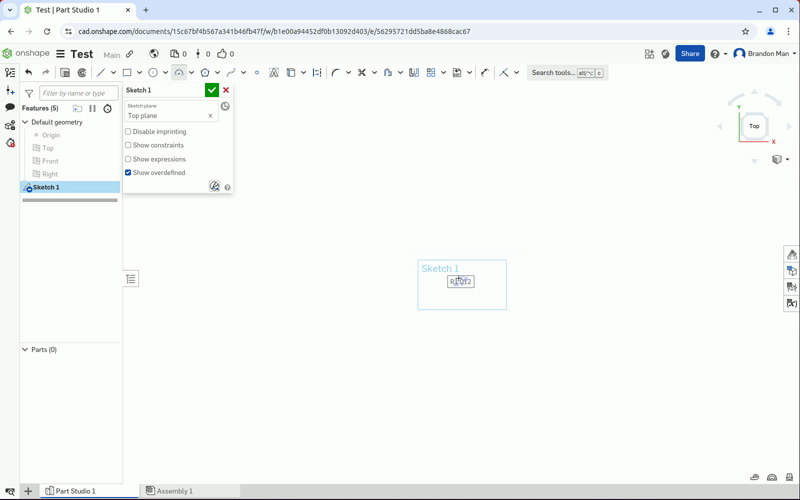
scroll(-6)
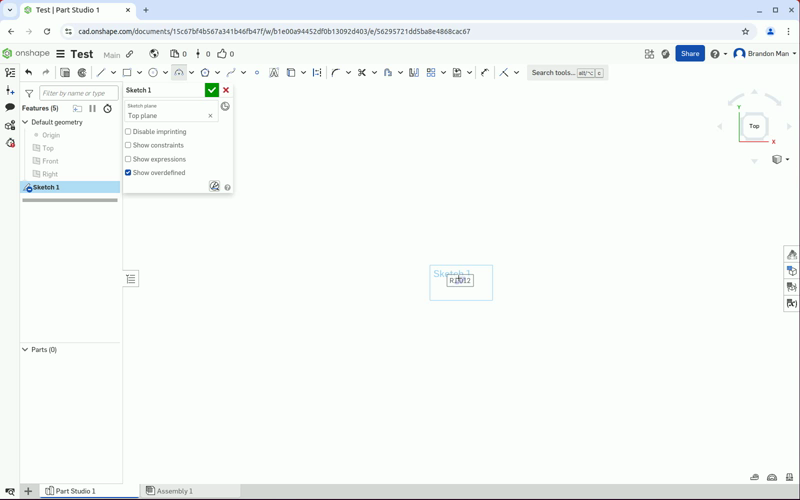
key_up(shift)
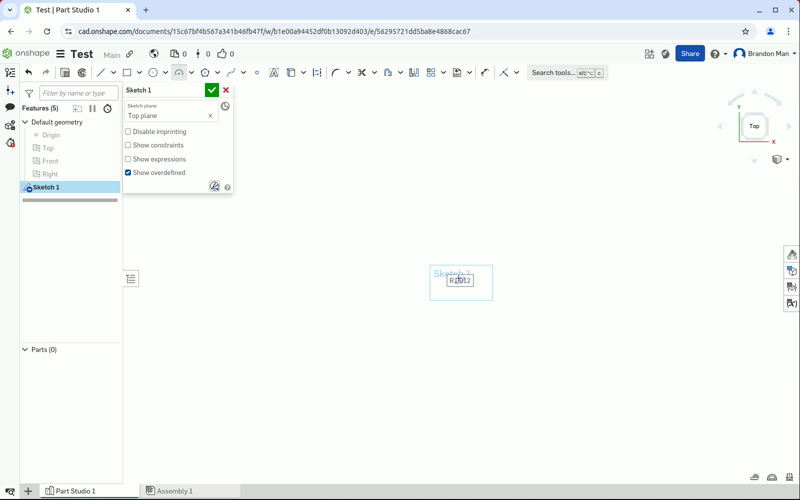
key(esc)
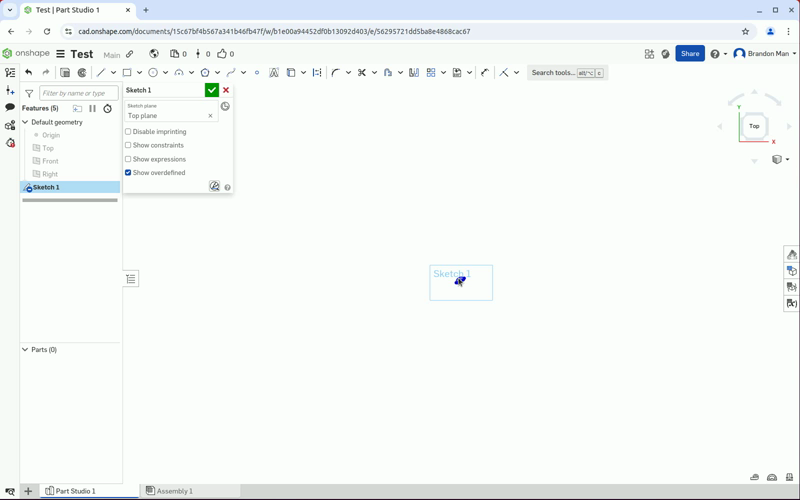
mouse_move(456, 282)
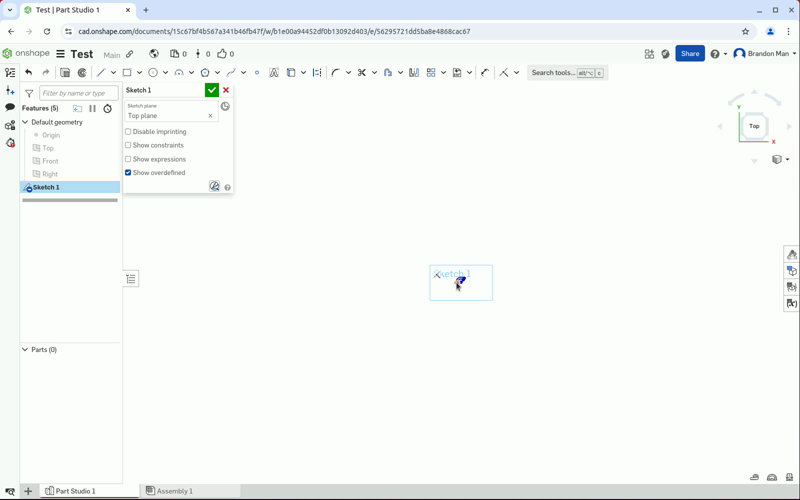
scroll(6)
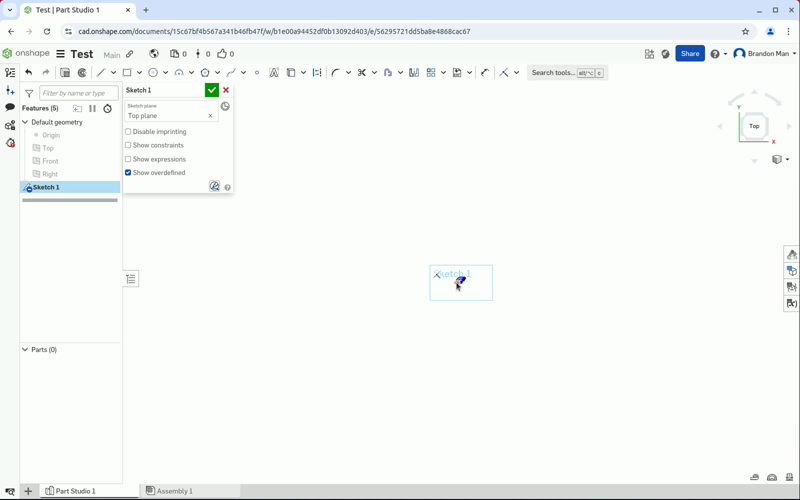
scroll(6)
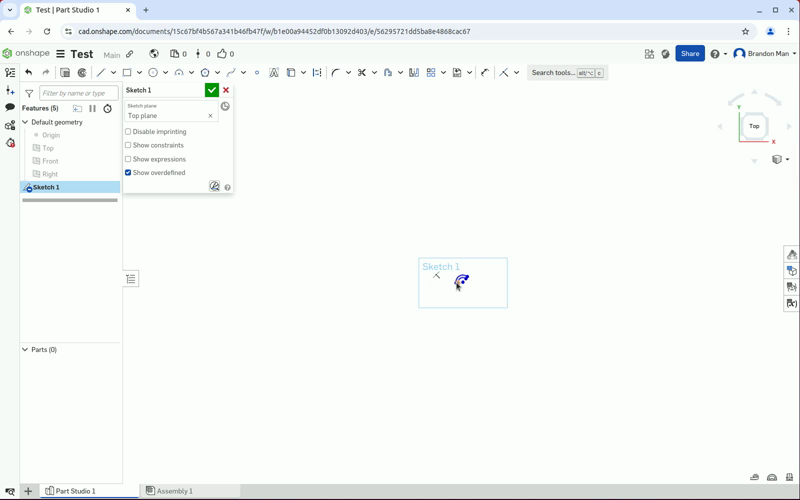
scroll(6)
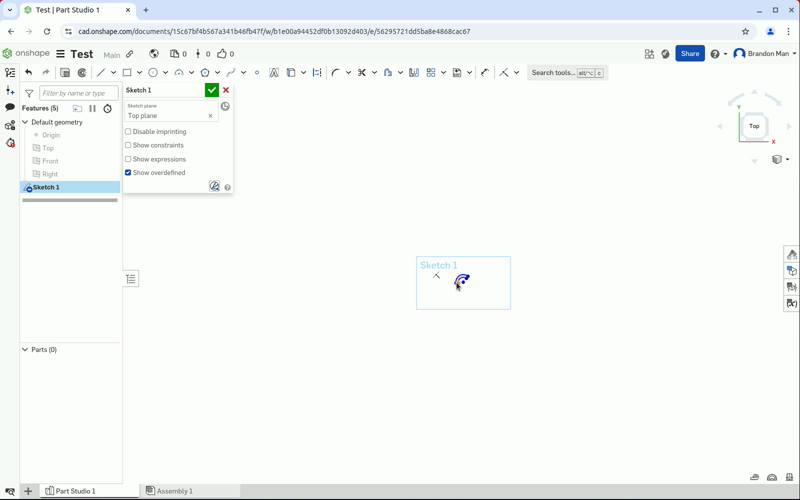
scroll(6)
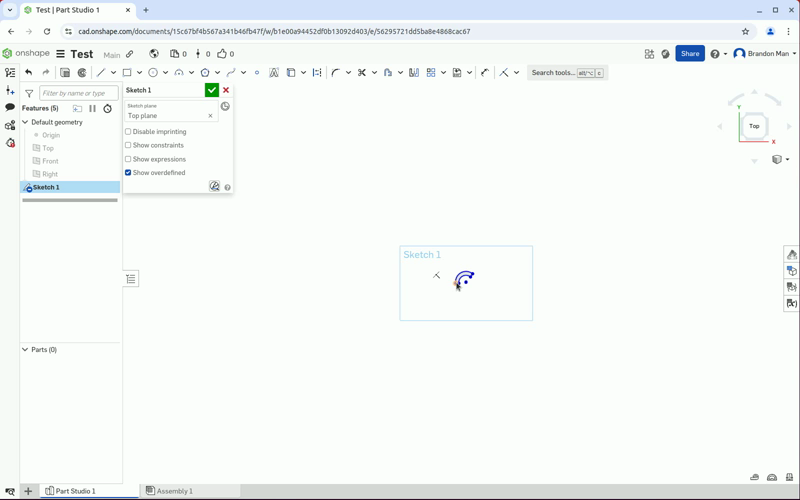
scroll(6)
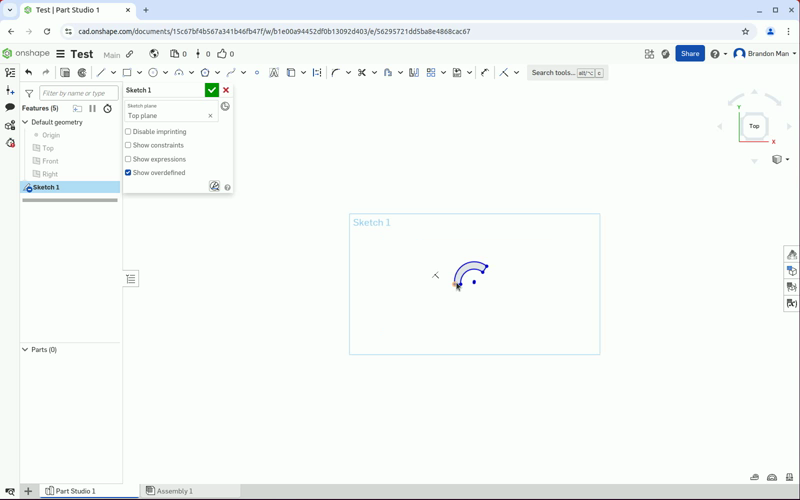
scroll(6)
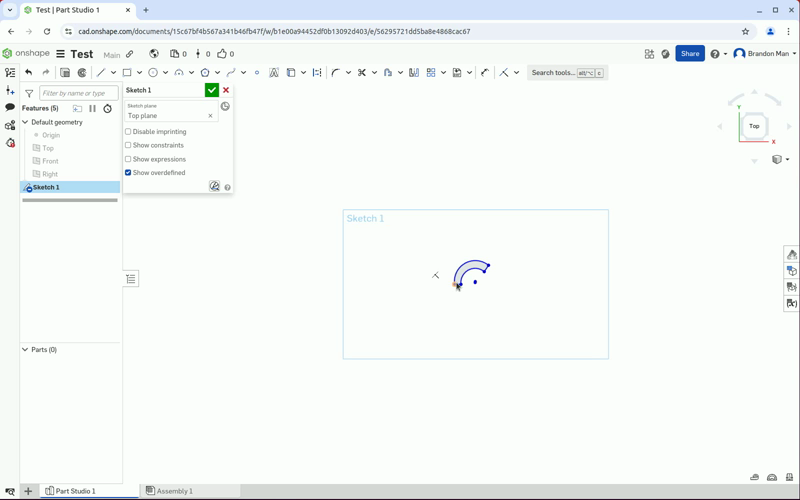
scroll(6)
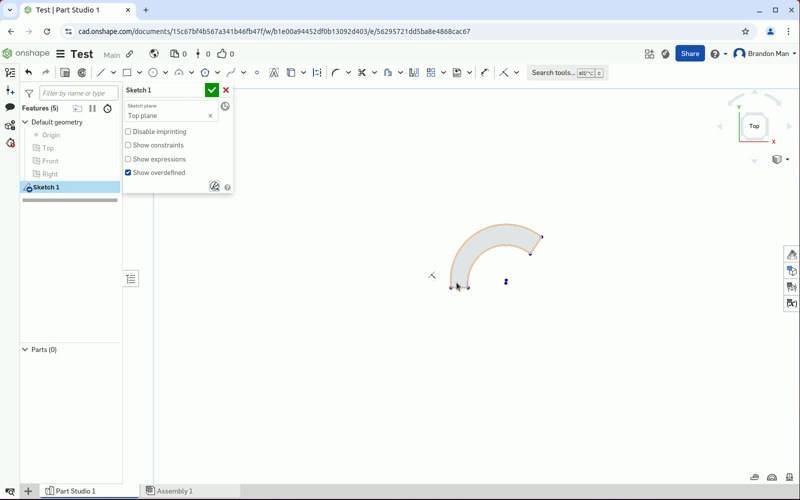
click(456, 282)
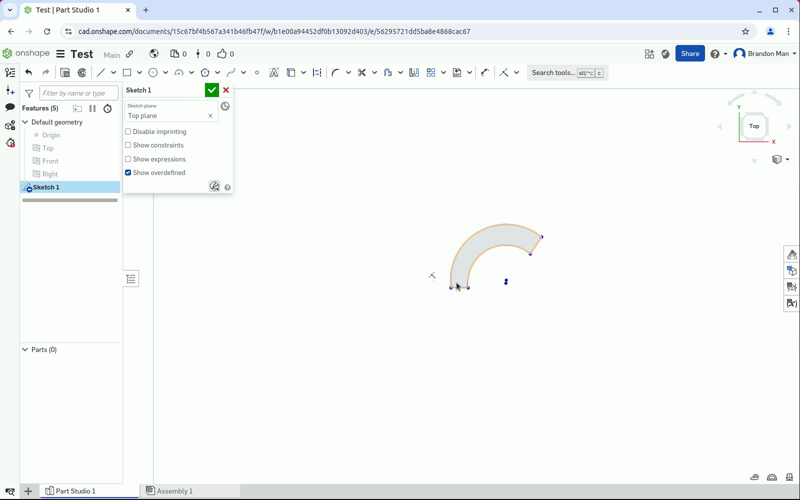
scroll(-6)
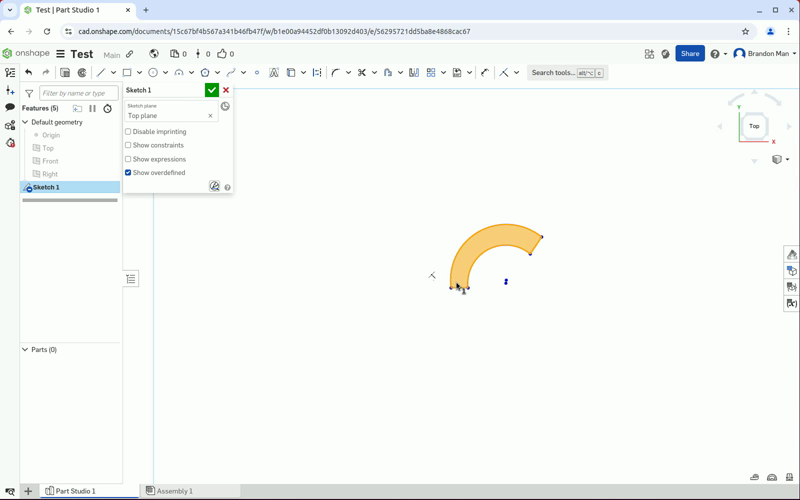
scroll(-6)
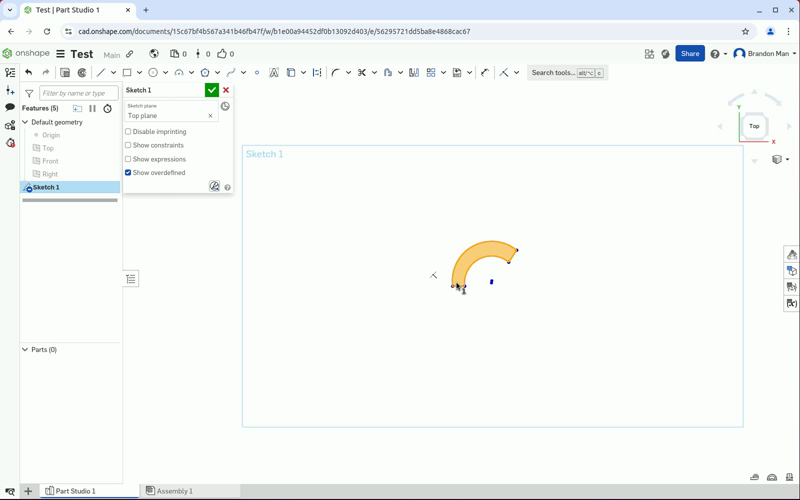
scroll(-6)
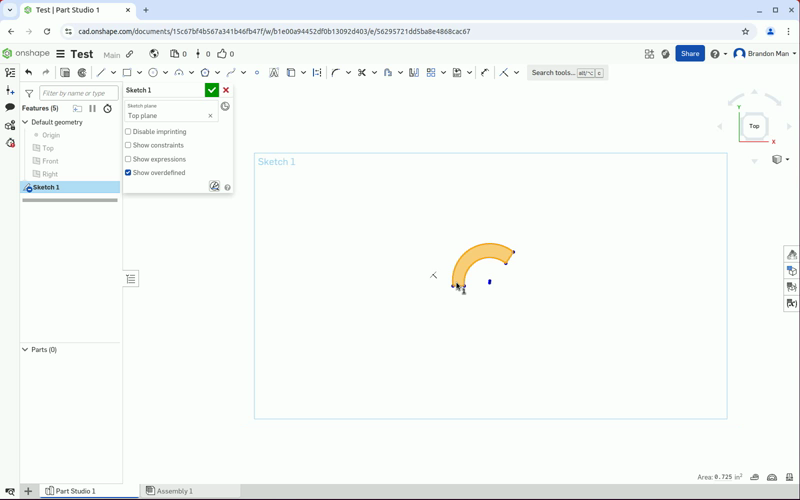
scroll(-6)
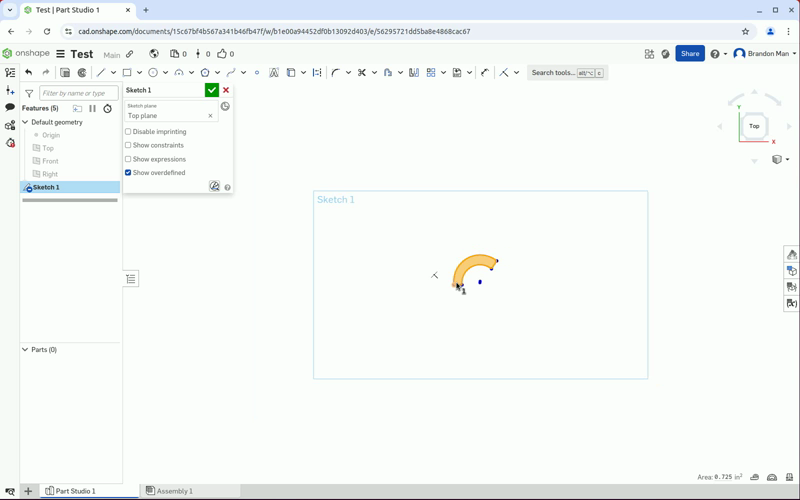
scroll(-6)
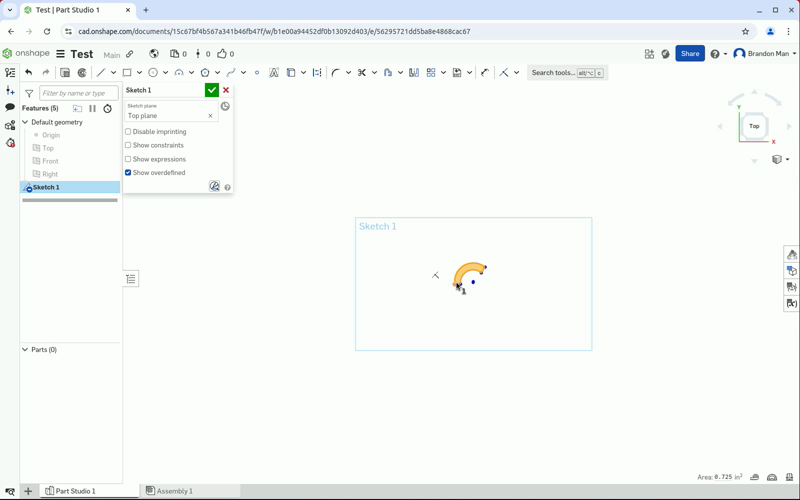
scroll(-6)
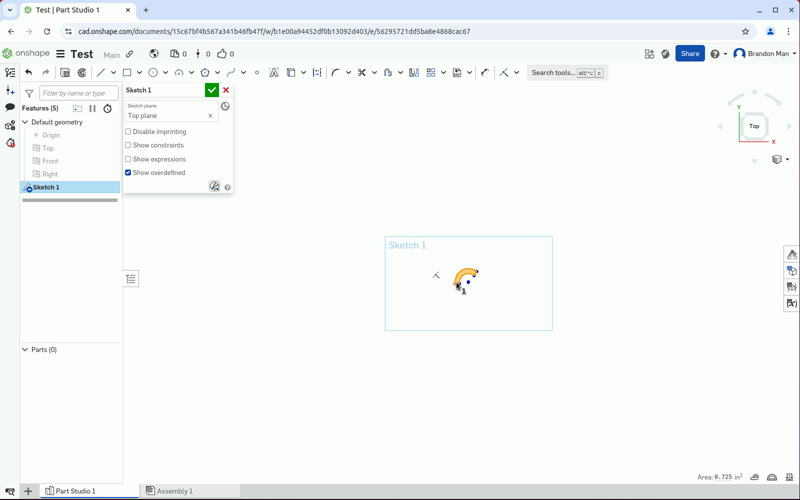
scroll(-6)
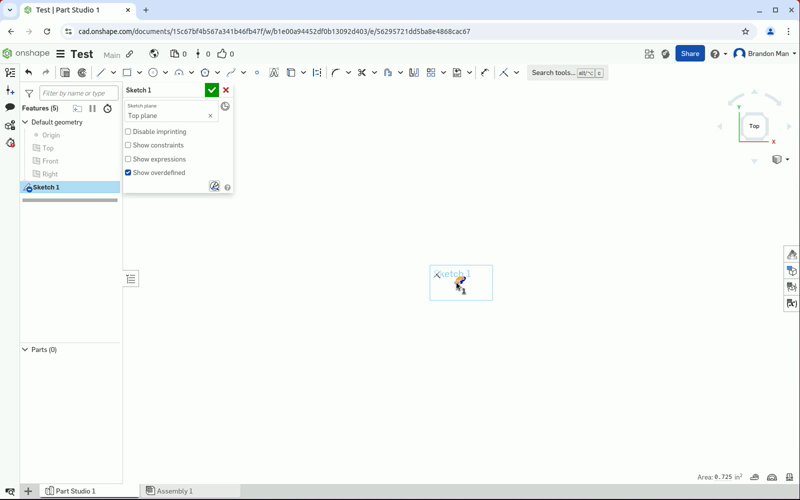
mouse_move(73, 352)
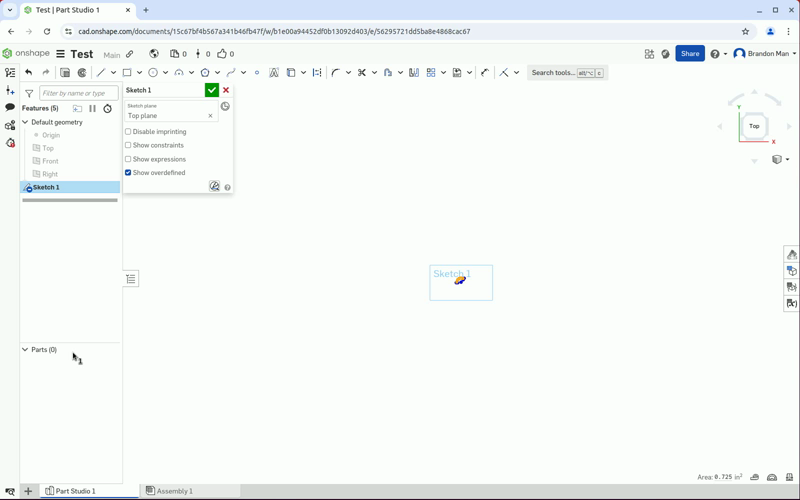
key(shift+y)
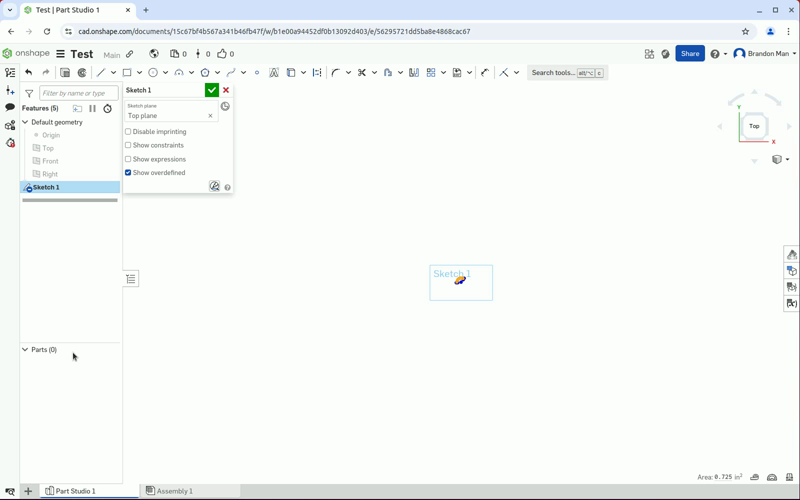
key(shift+e)
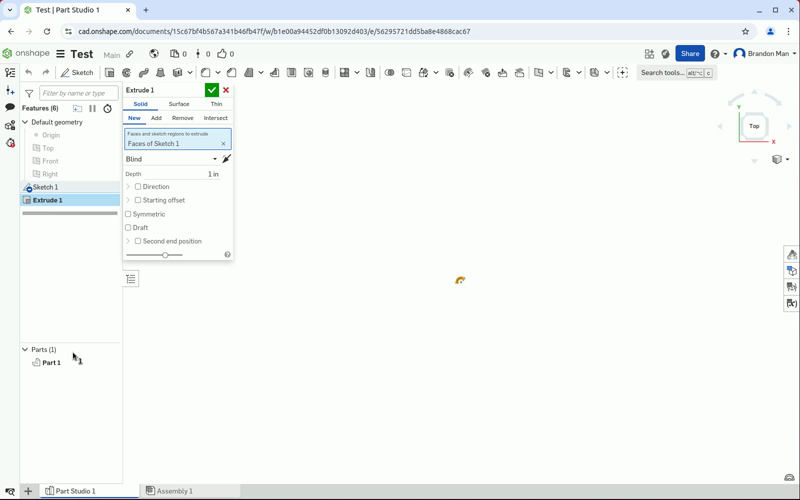
mouse_move(143, 106)
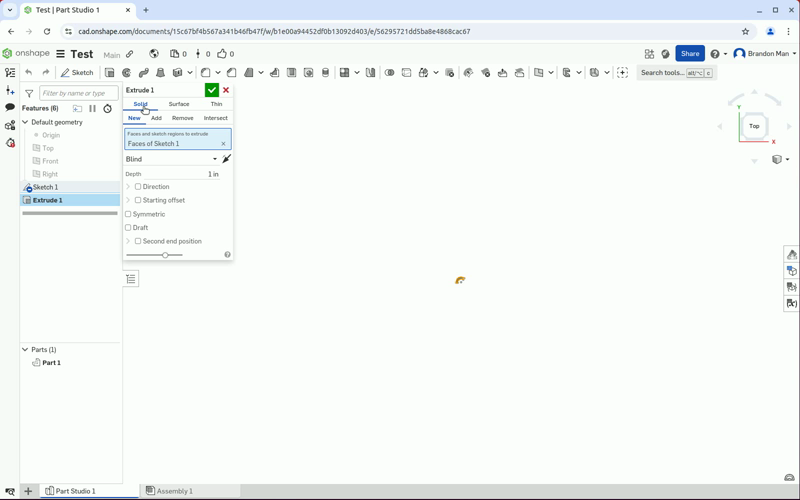
click(143, 106)
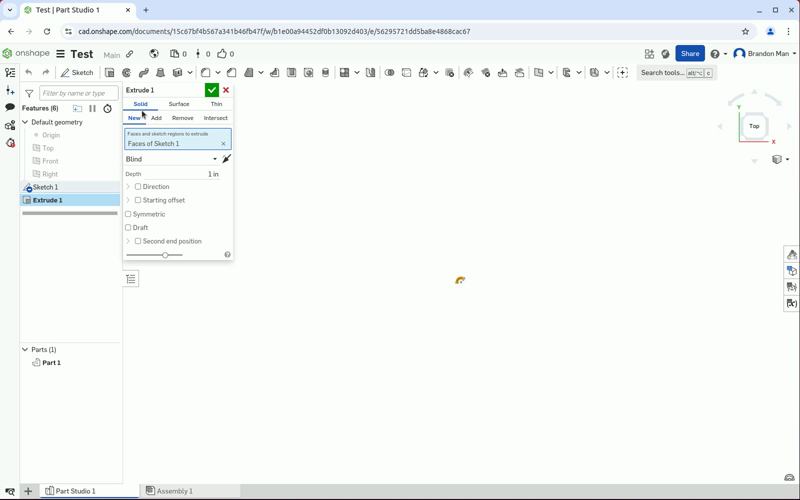
mouse_move(137, 120)
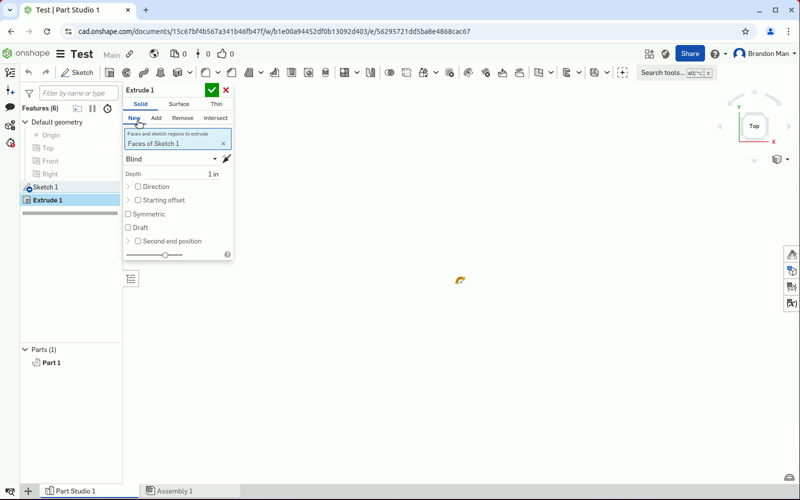
click(137, 120)
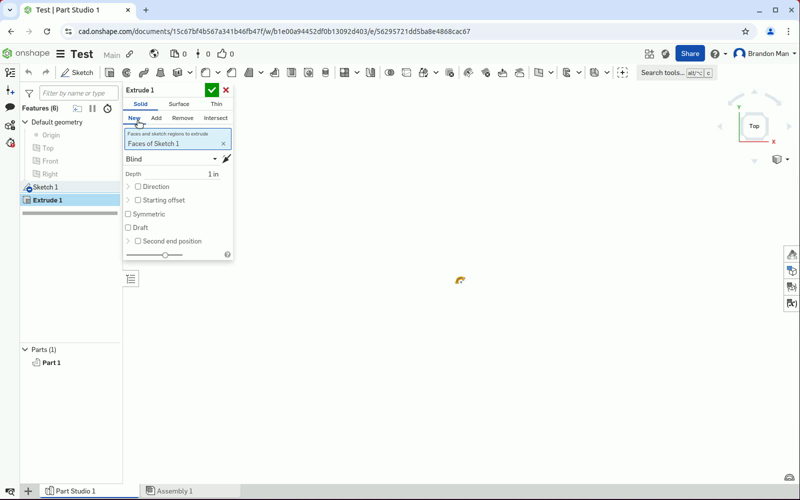
key(tab, 4)
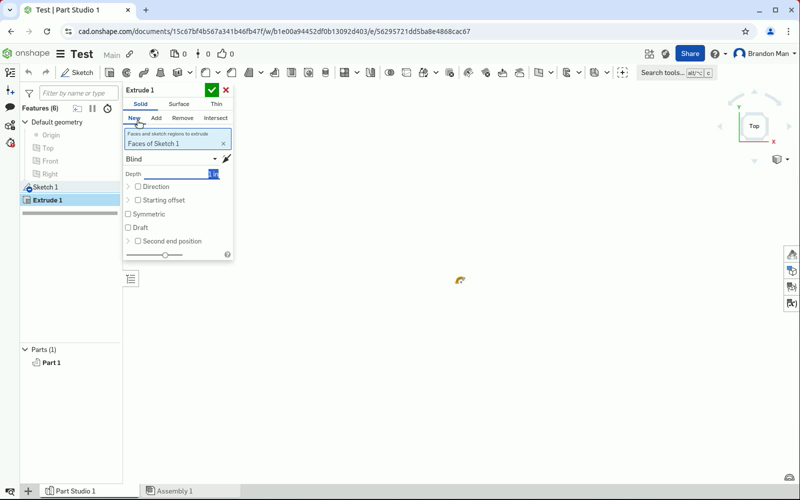
text(-0.241)
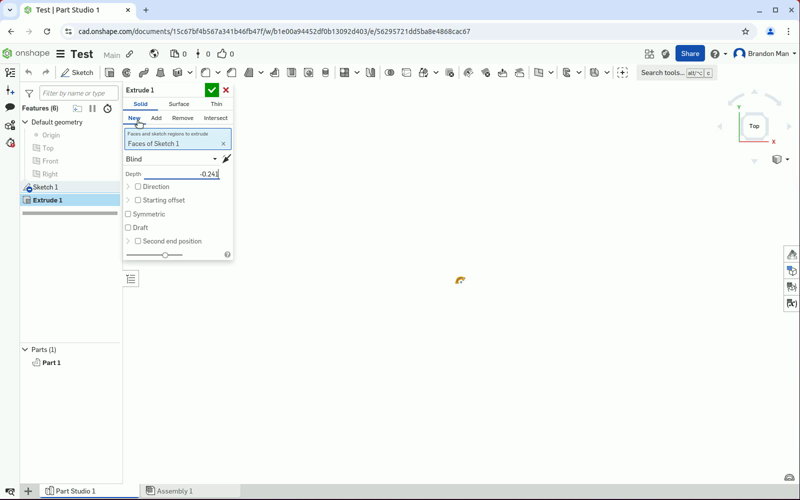
key(enter)
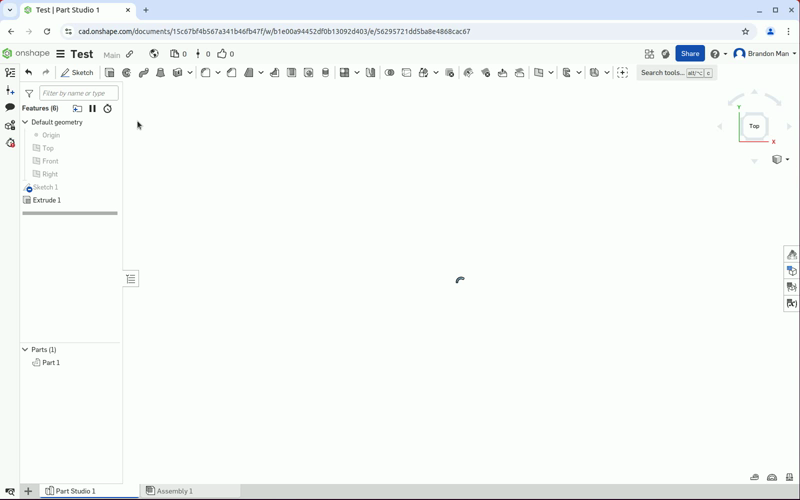
key(shift+h)
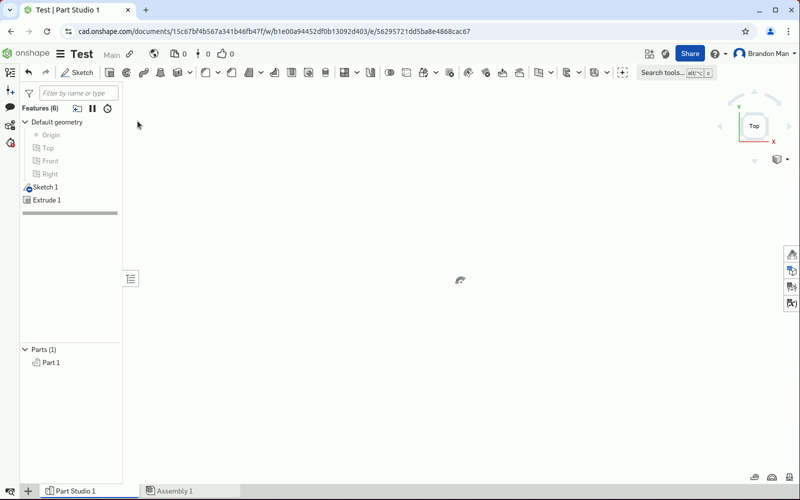
key(shift+h)
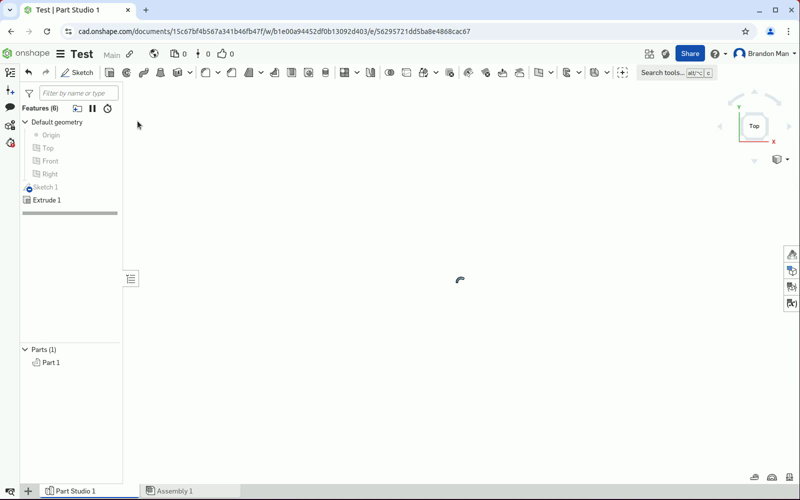
mouse_move(73, 189)
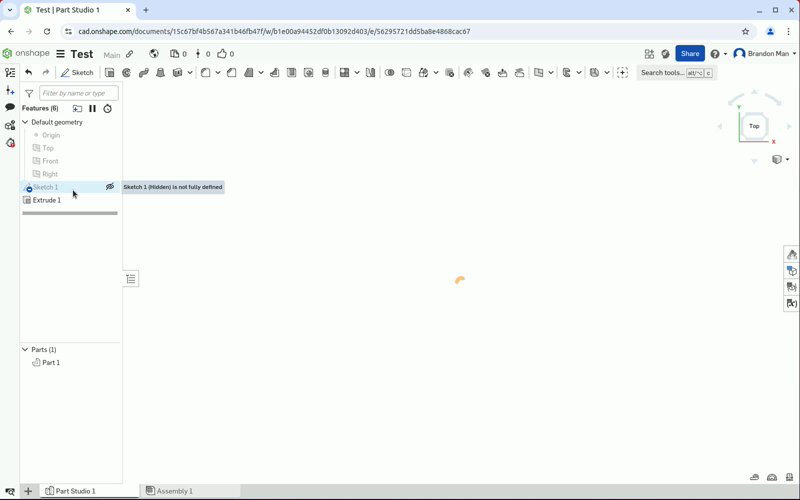
click(73, 189)
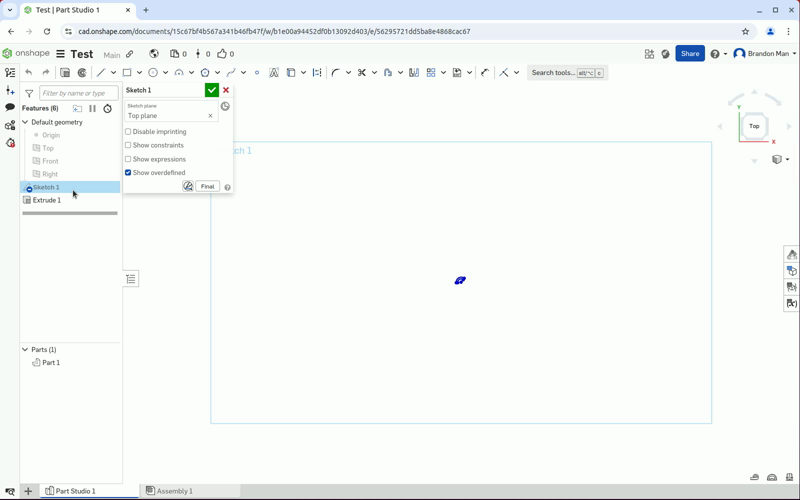
mouse_move(229, 92)
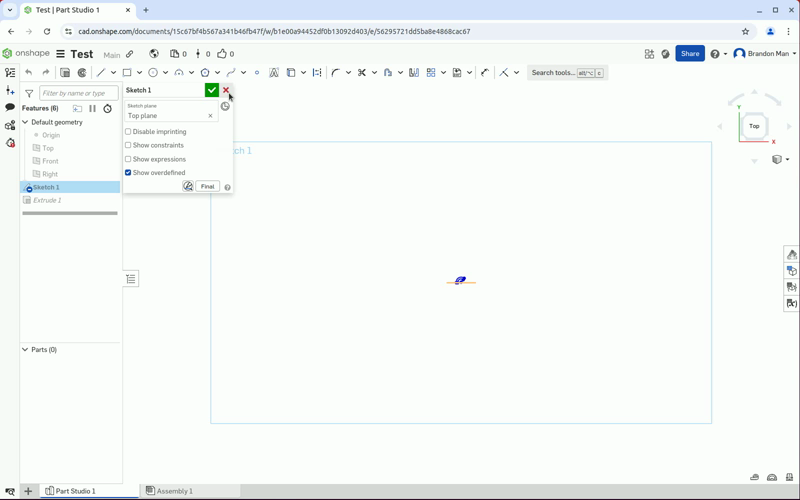
click(229, 92)
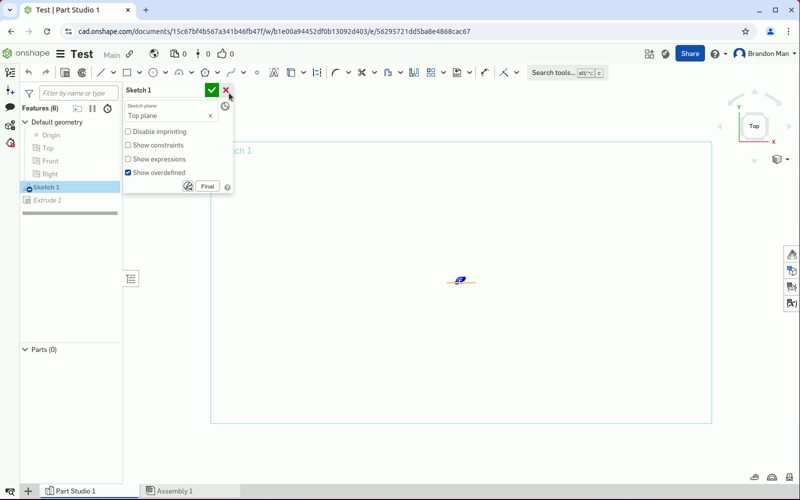
key(shift+s)
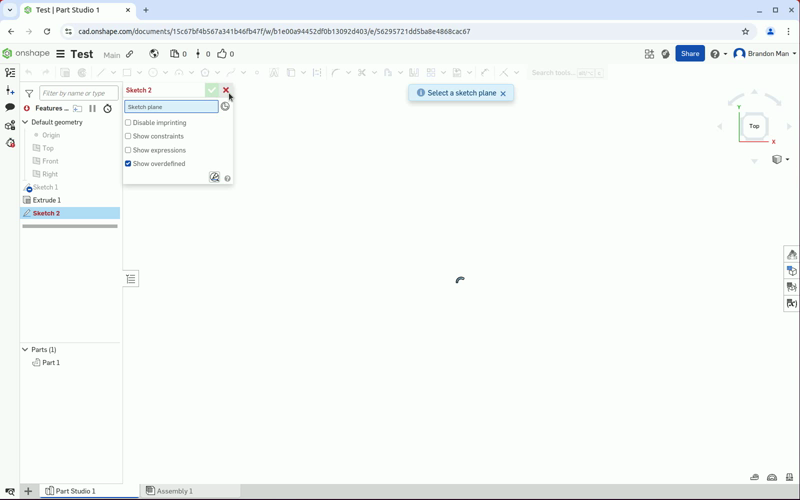
mouse_move(73, 150)
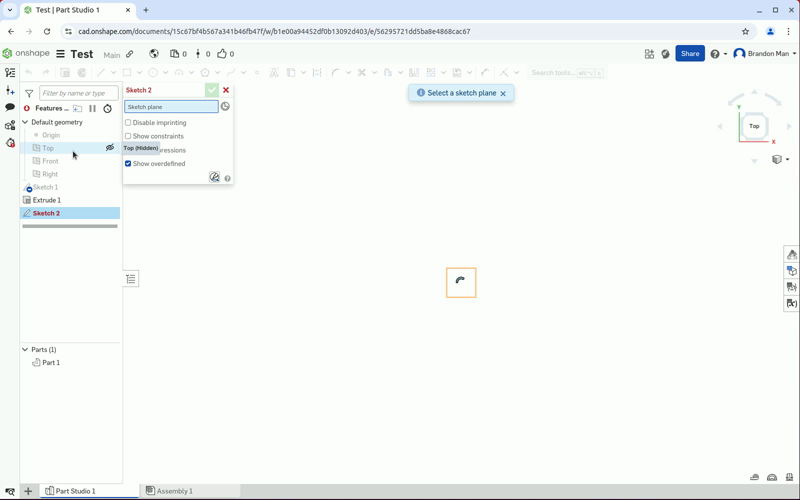
click(73, 150)
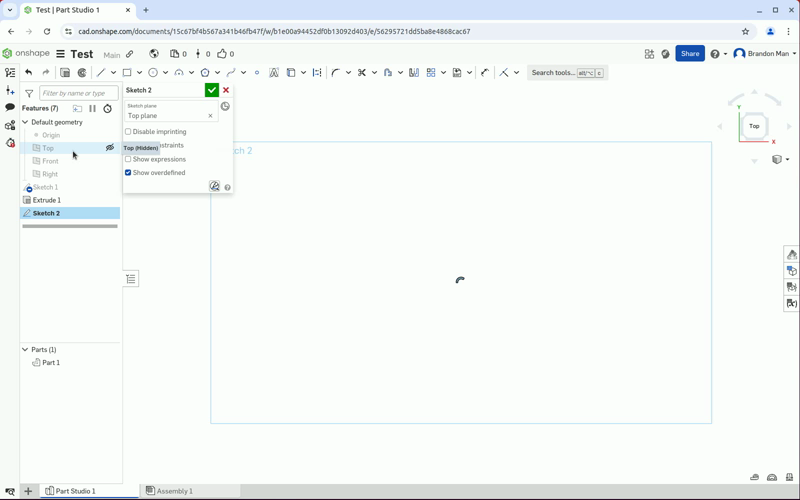
mouse_move(73, 352)
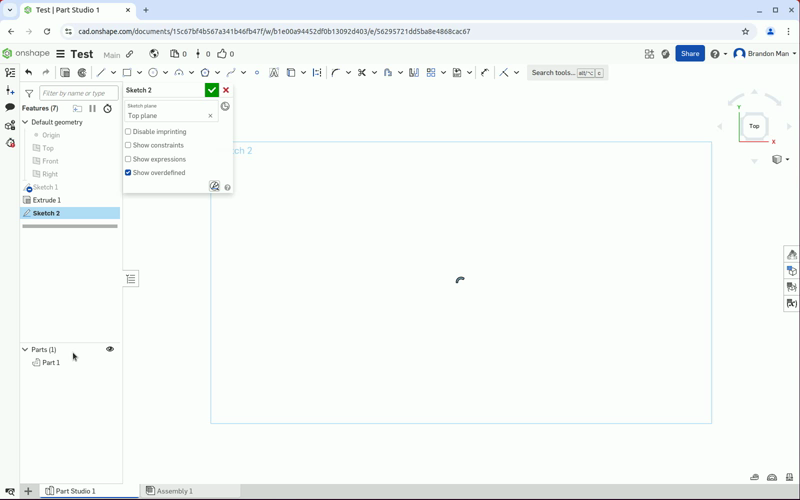
key(y)
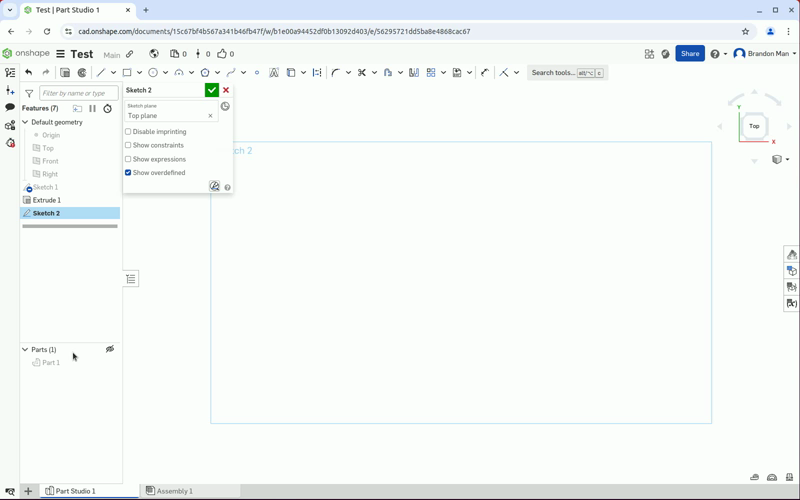
key(l)
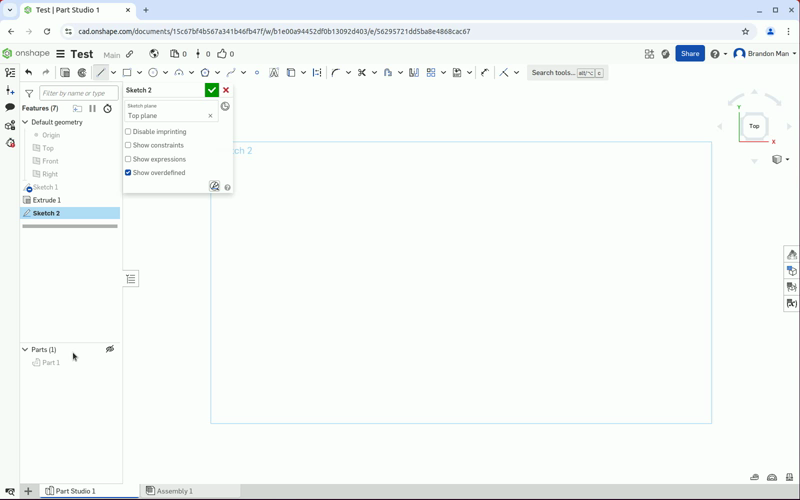
key_down(shift)
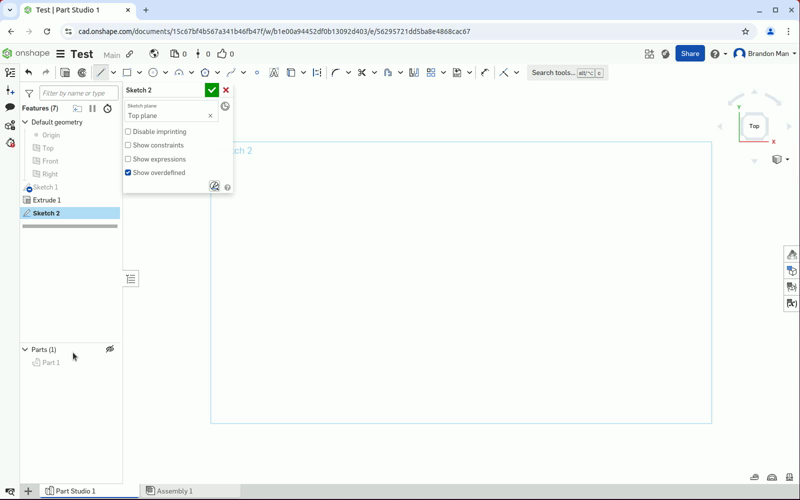
mouse_move(457, 282)
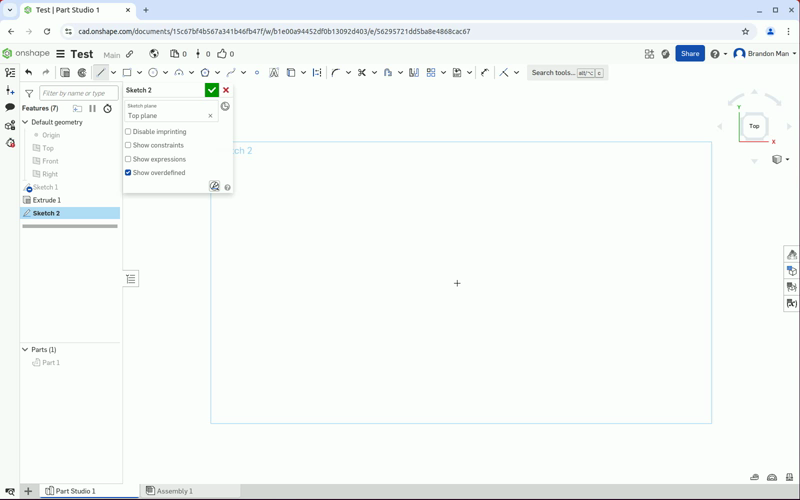
click(457, 282)
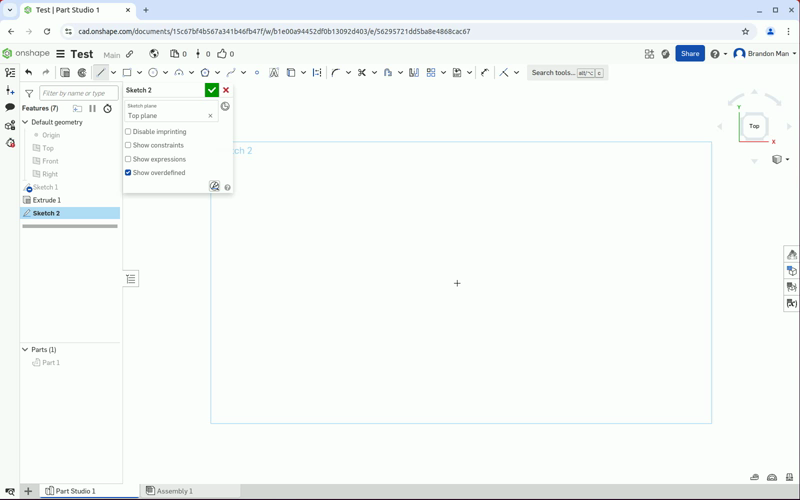
key_up(shift)
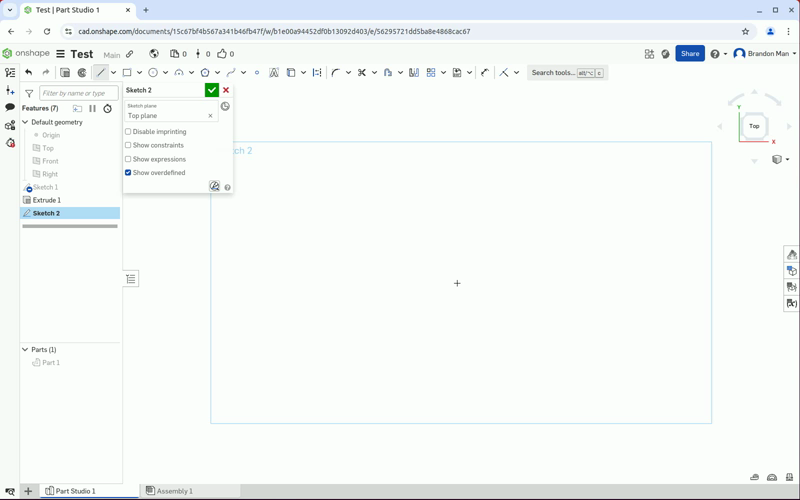
key_down(shift)
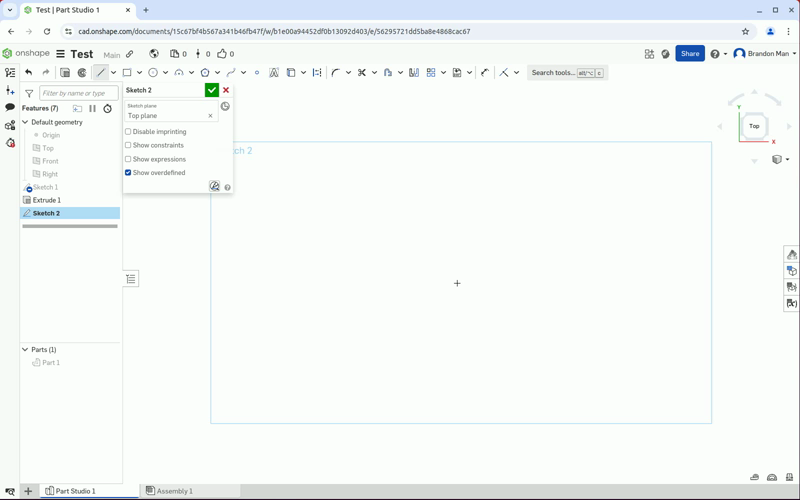
mouse_move(487, 282)
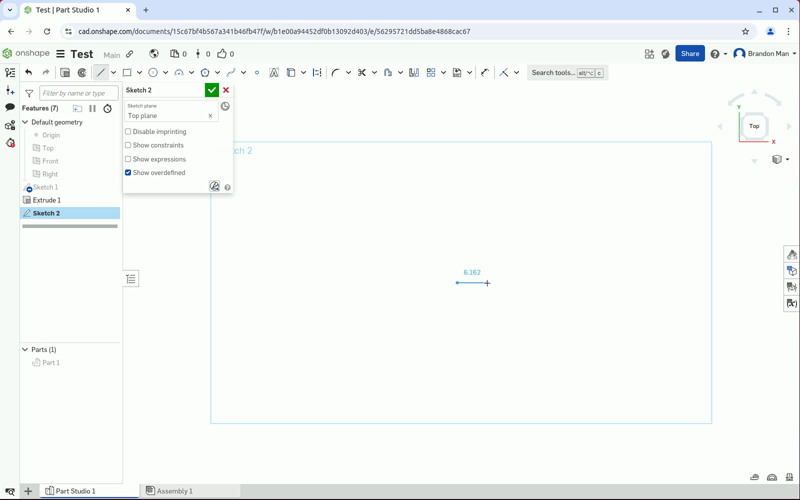
mouse_move(458, 282)
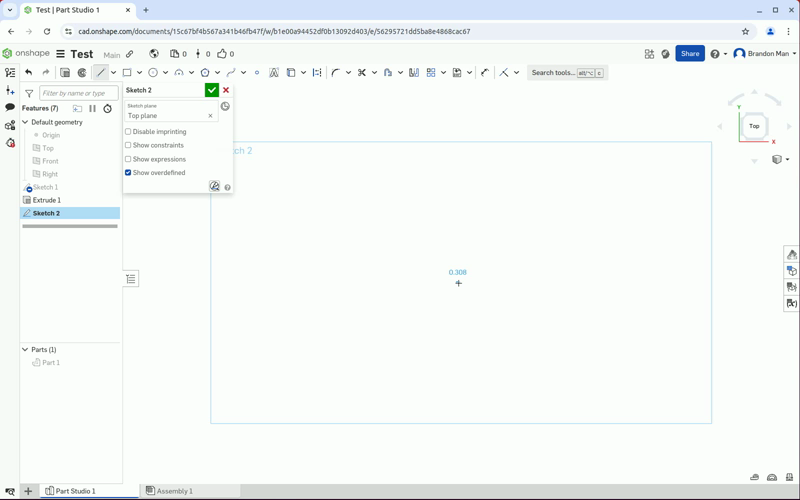
scroll(6)
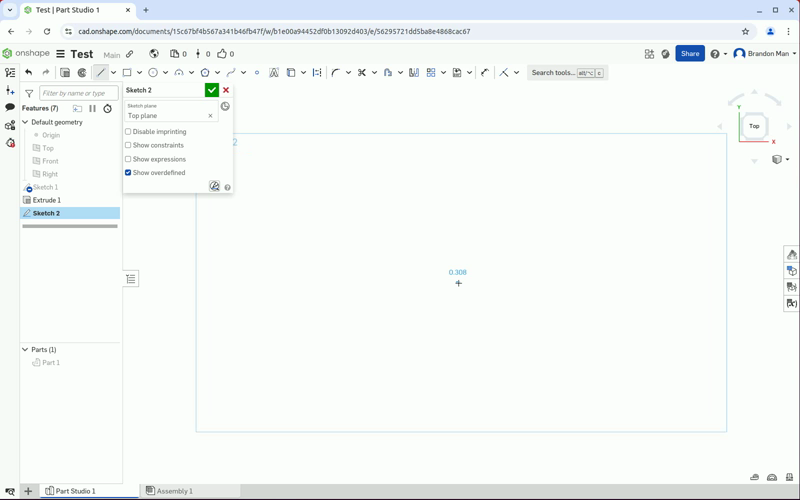
scroll(6)
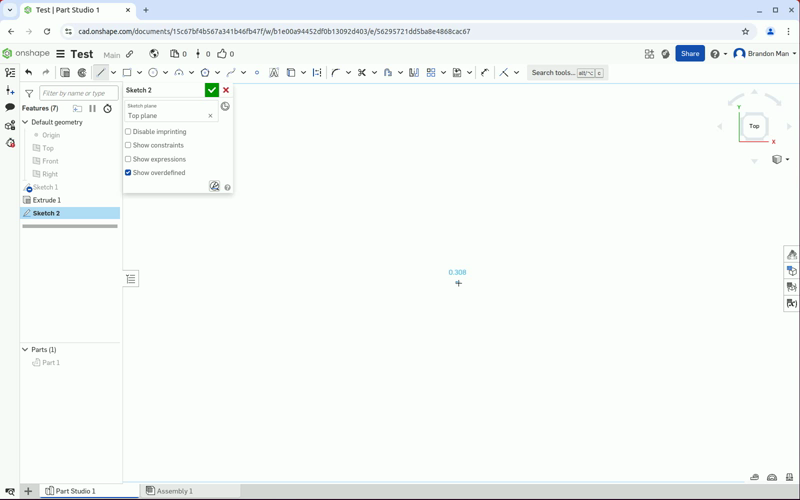
scroll(6)
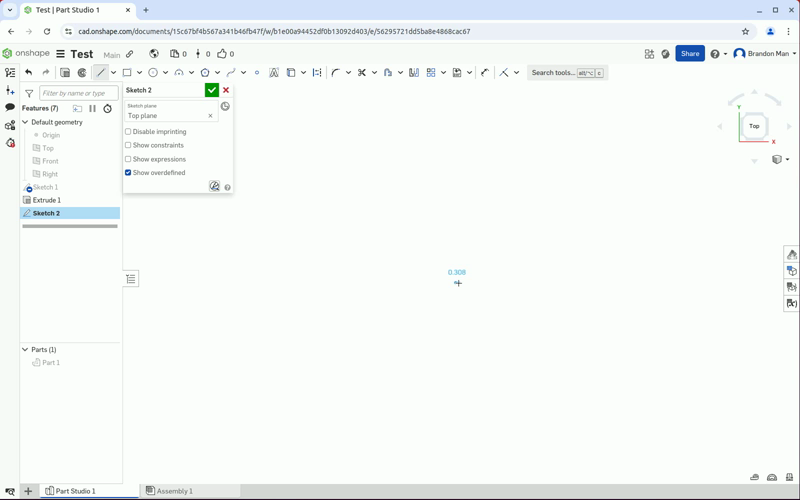
scroll(6)
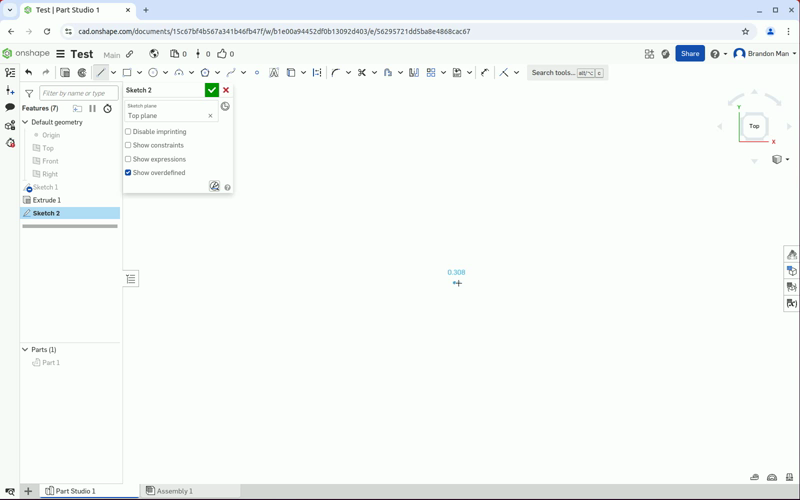
scroll(6)
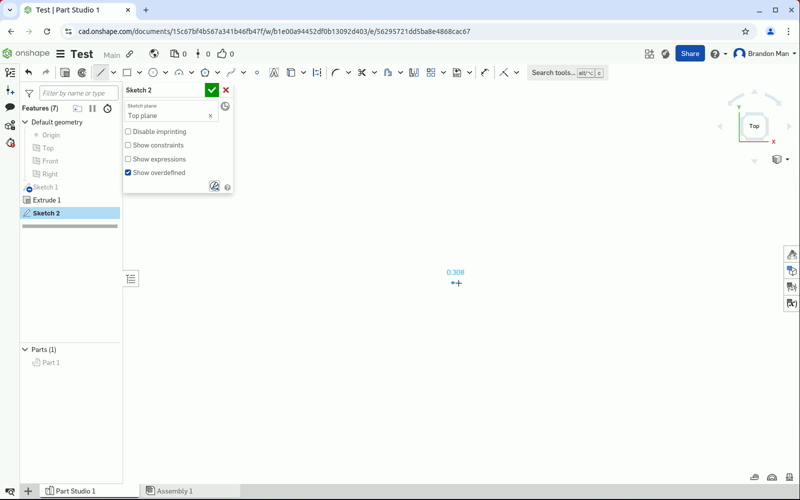
scroll(6)
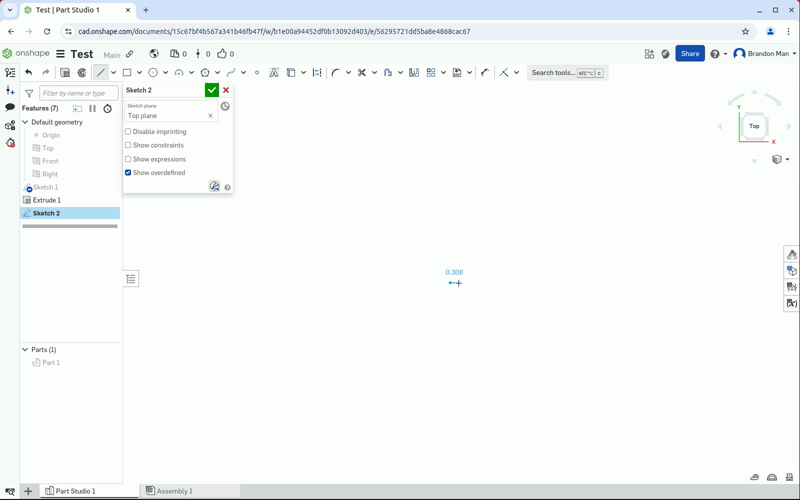
scroll(6)
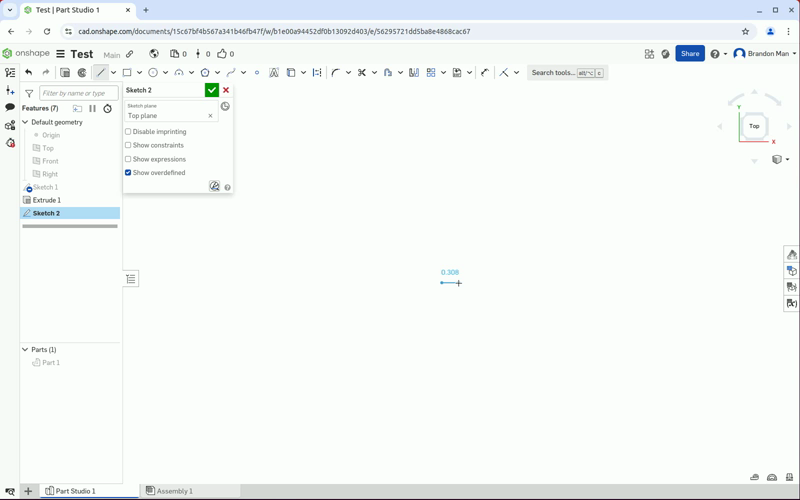
click(458, 282)
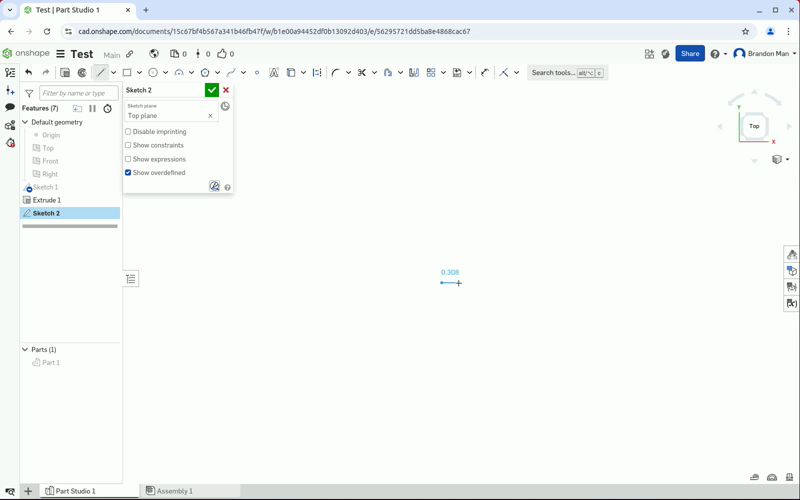
scroll(-6)
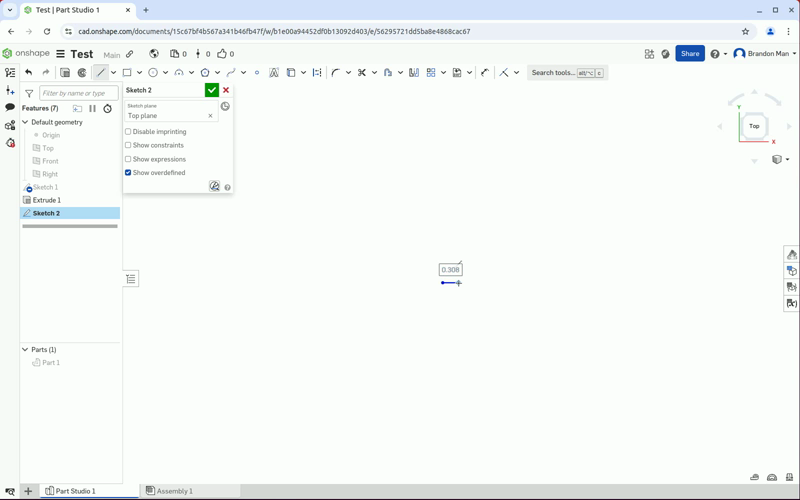
scroll(-6)
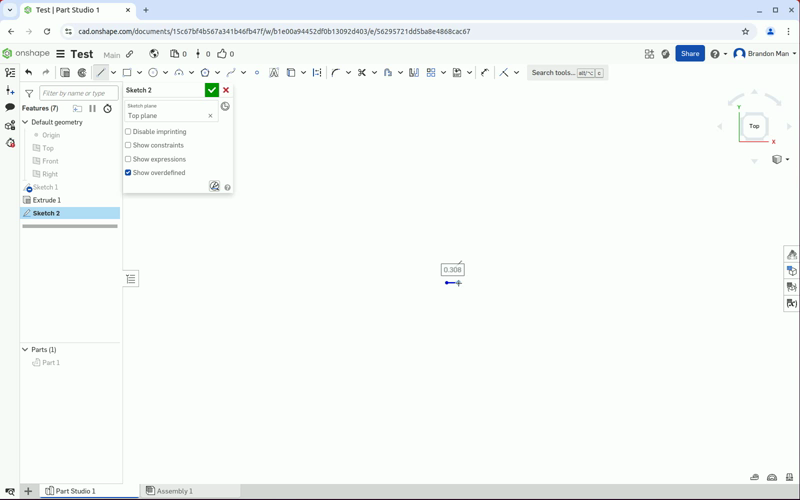
scroll(-6)
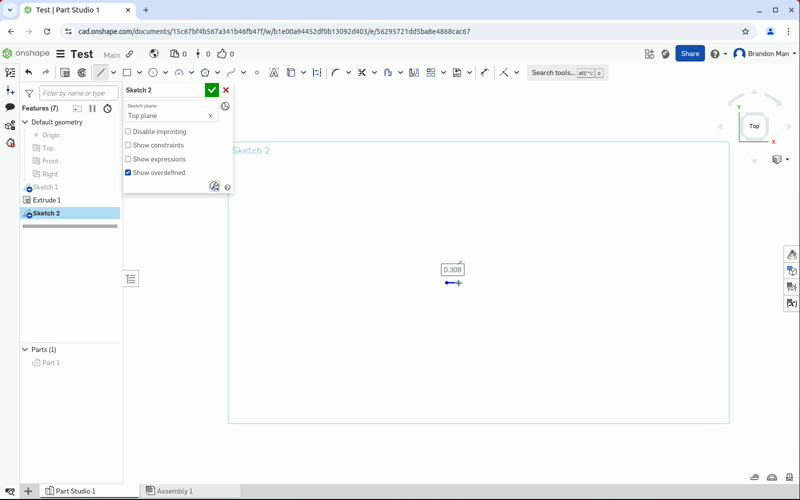
scroll(-6)
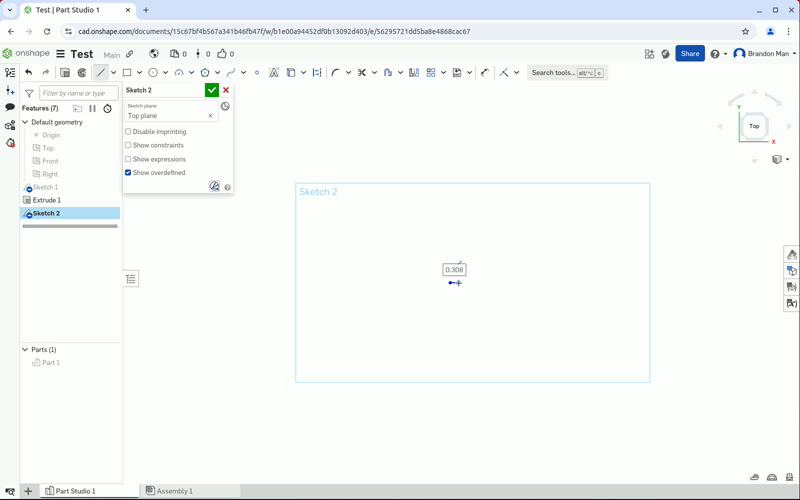
scroll(-6)
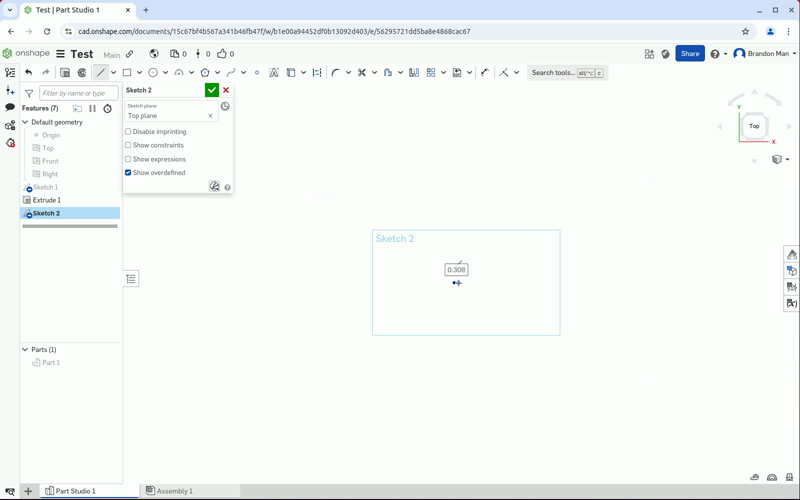
scroll(-6)
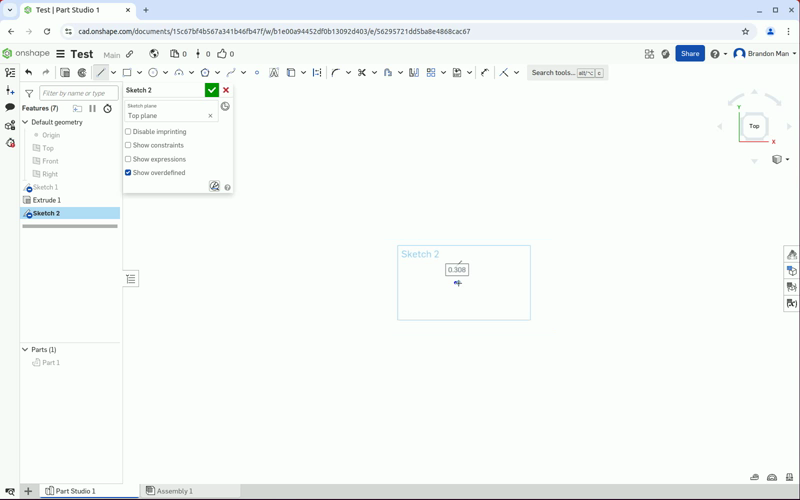
scroll(-6)
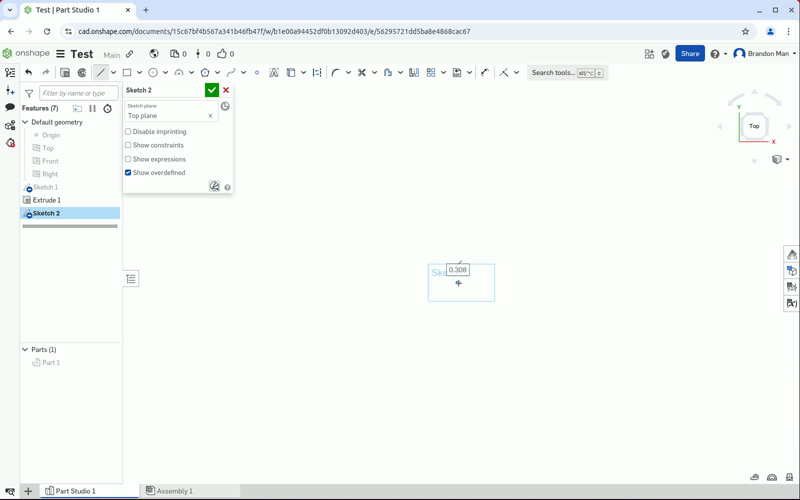
key_up(shift)
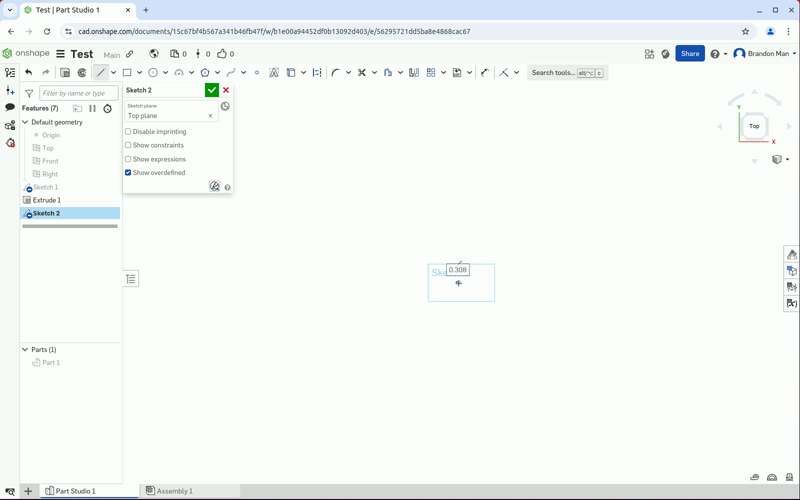
key(esc)
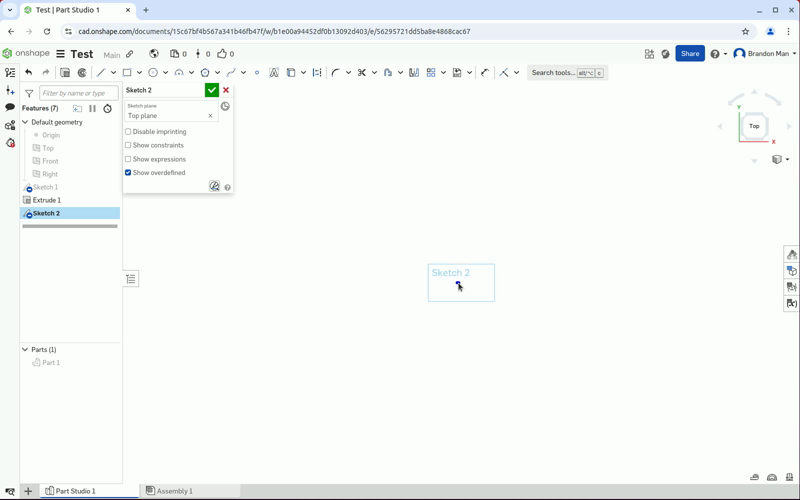
key(a)
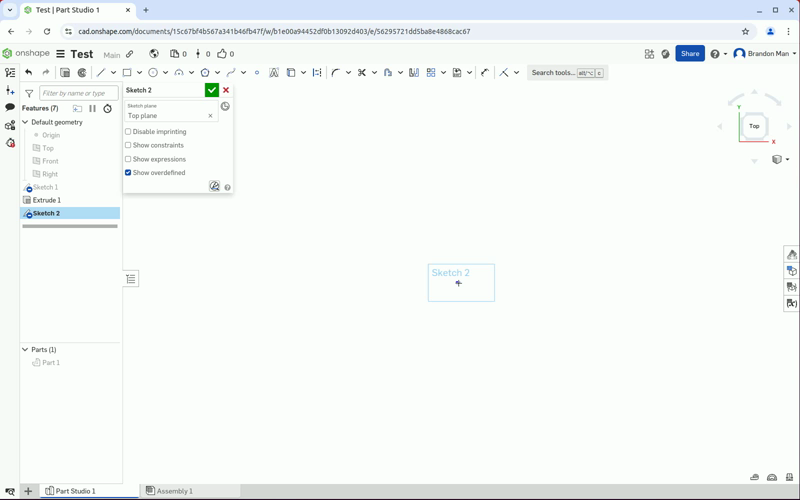
mouse_move(458, 282)
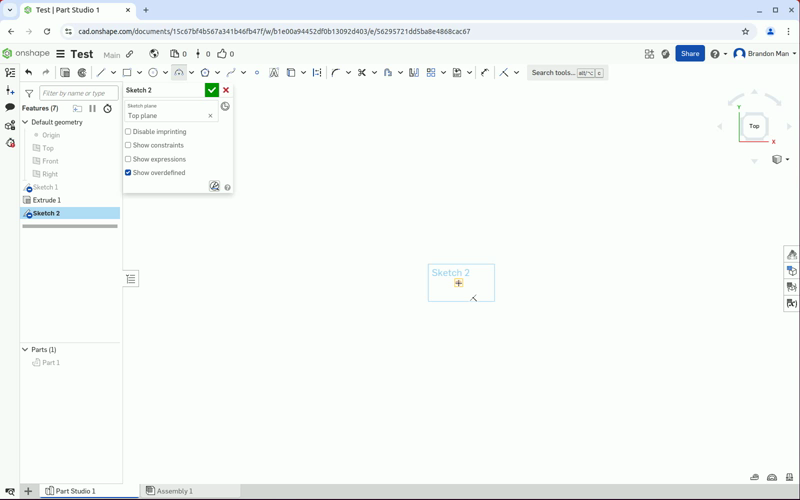
scroll(6)
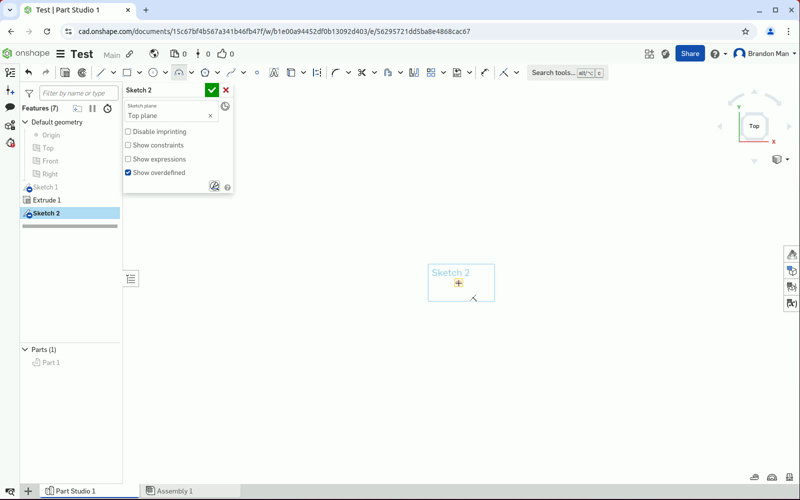
scroll(6)
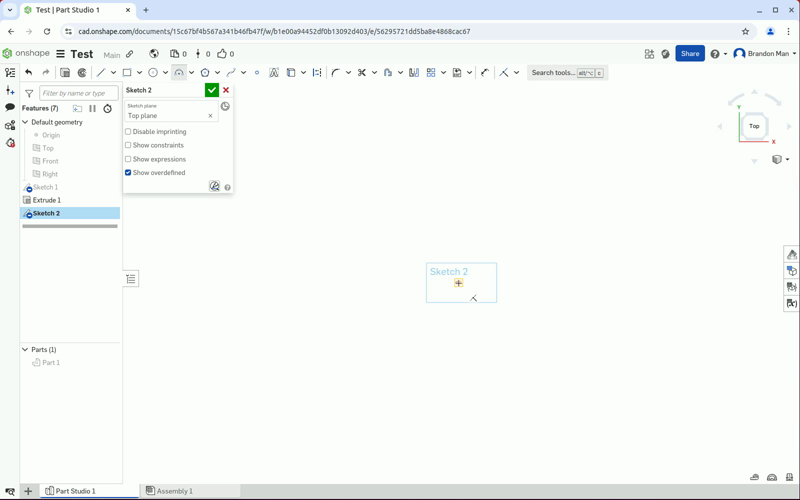
scroll(6)
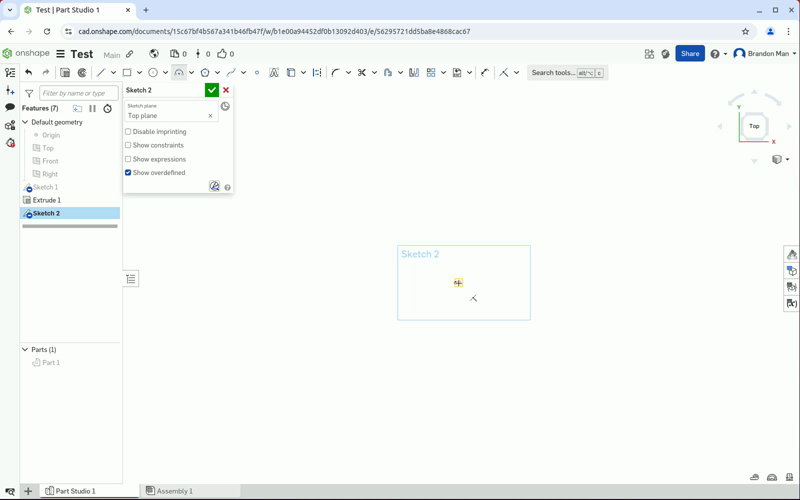
scroll(6)
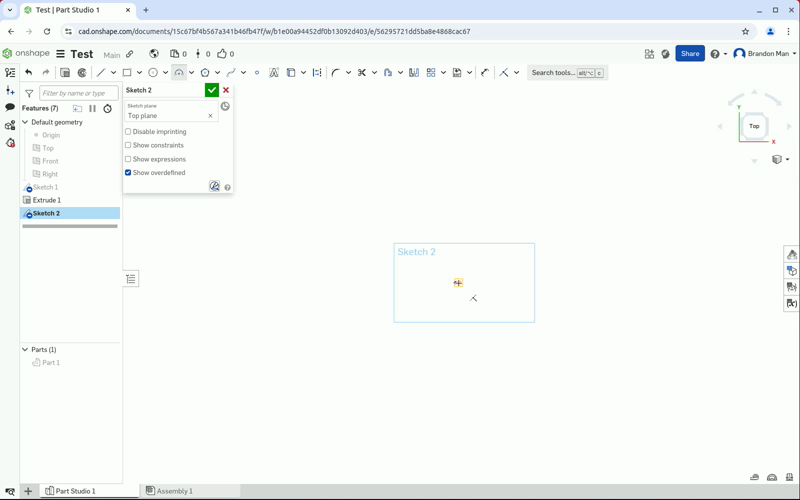
scroll(6)
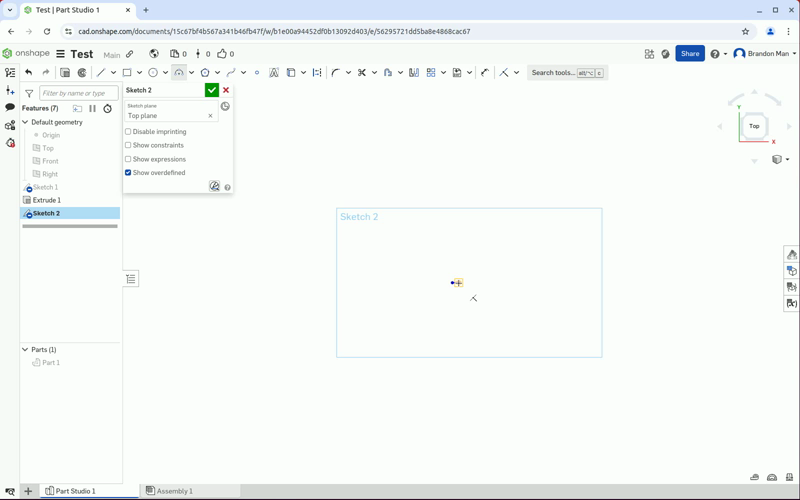
scroll(6)
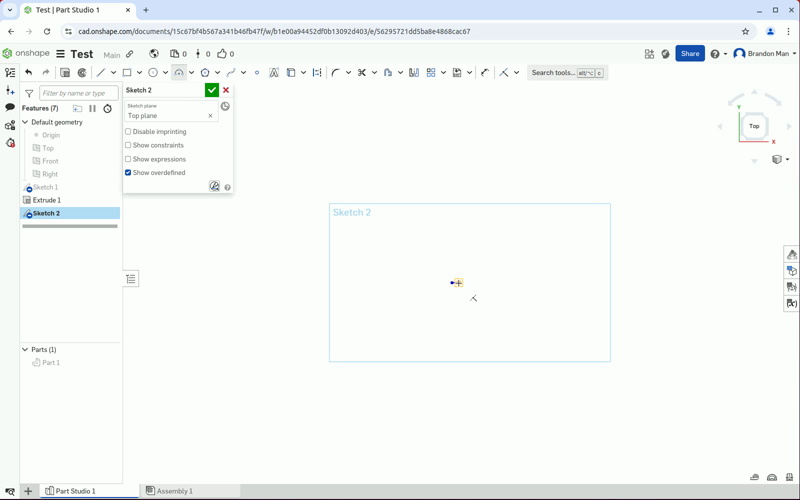
scroll(6)
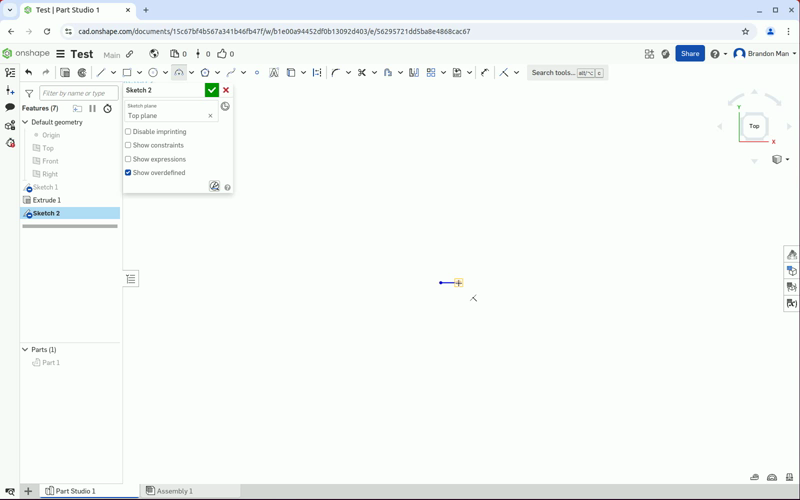
click(458, 282)
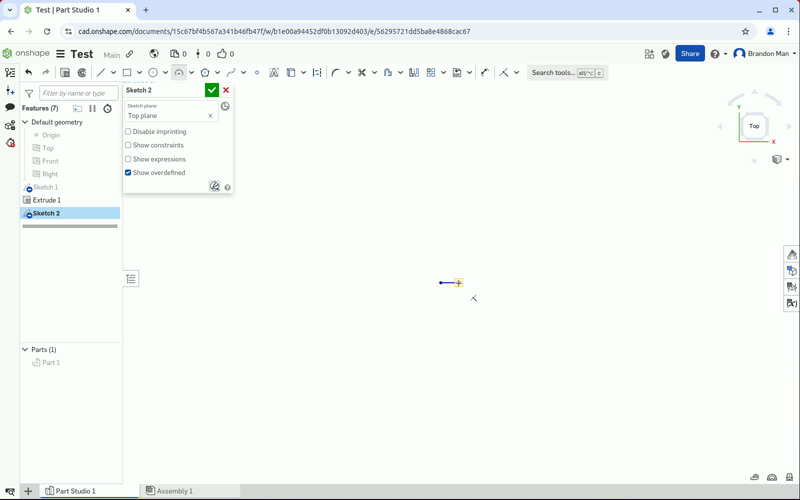
scroll(-6)
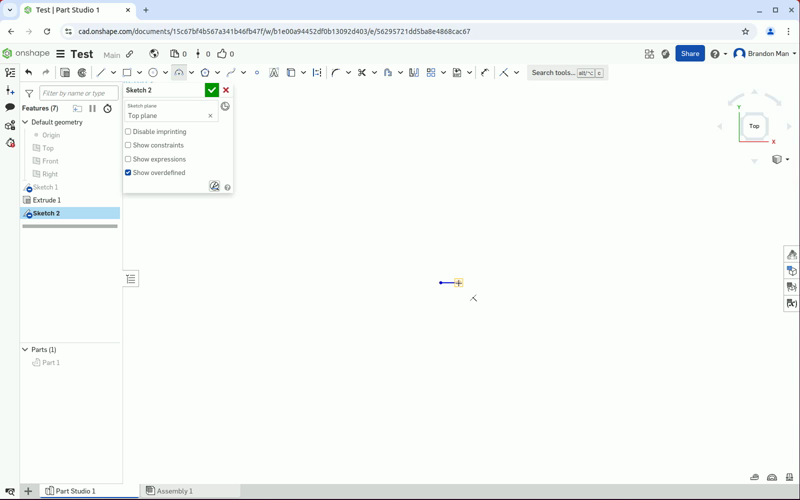
scroll(-6)
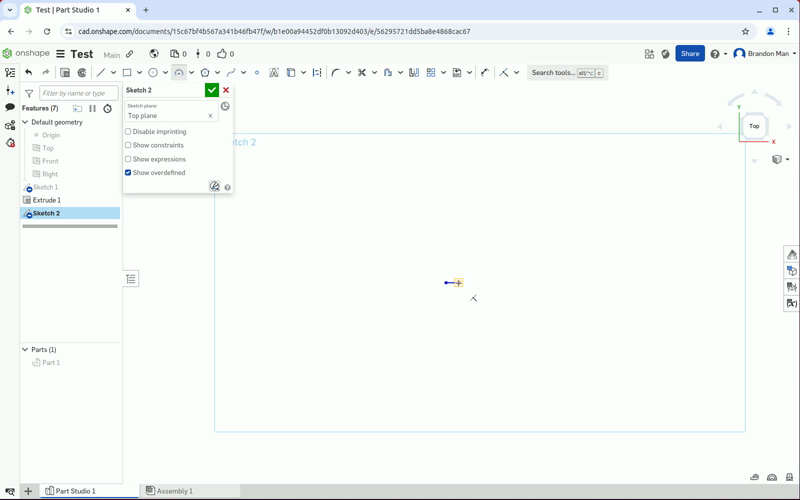
scroll(-6)
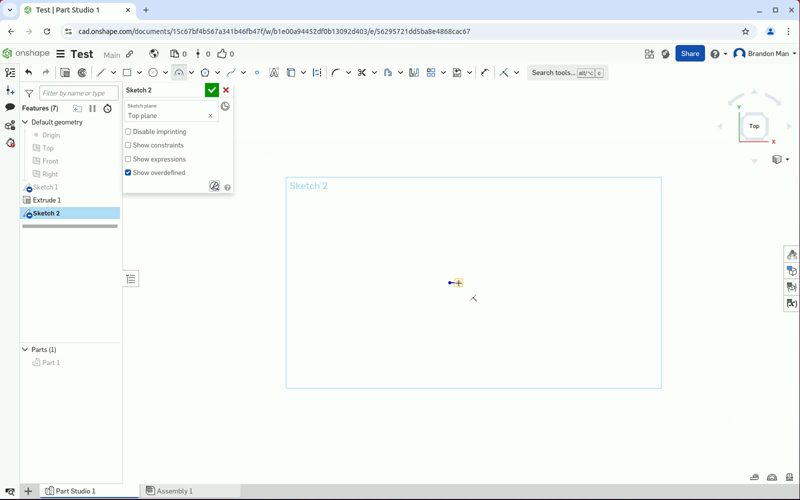
scroll(-6)
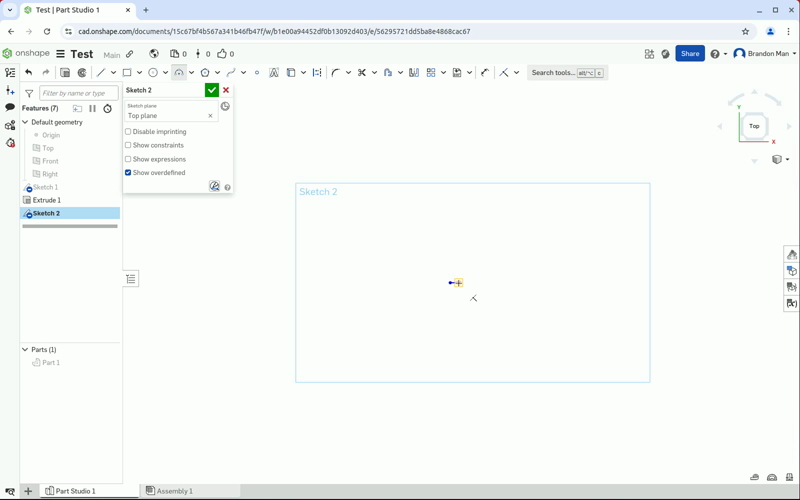
scroll(-6)
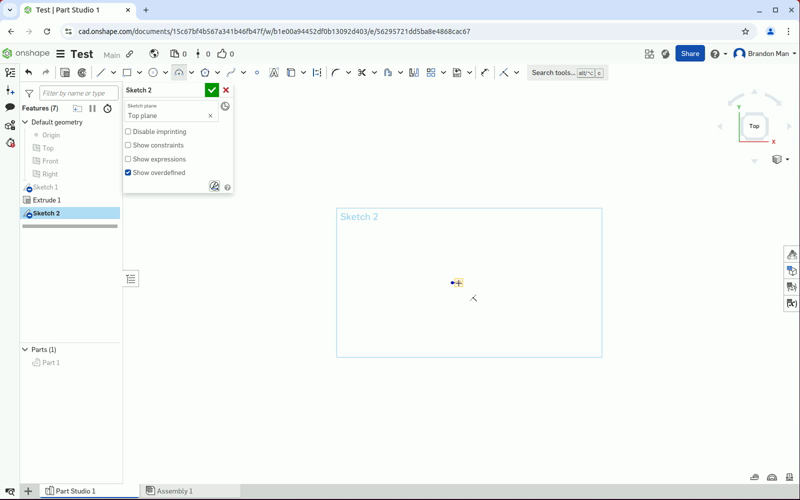
scroll(-6)
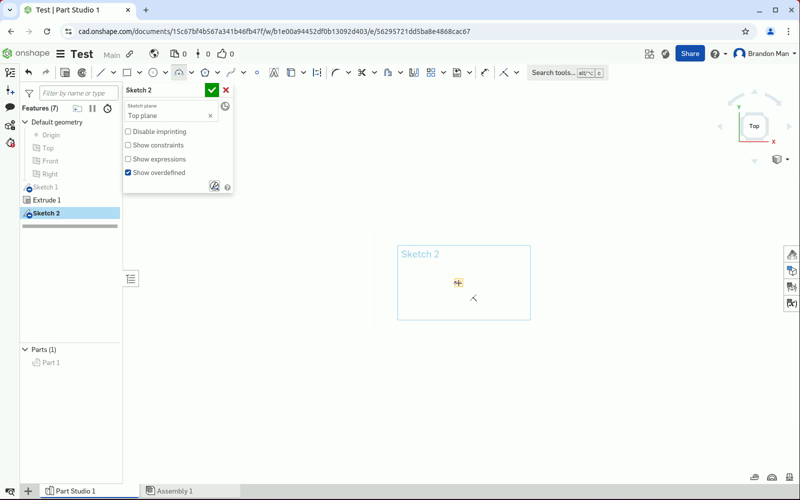
scroll(-6)
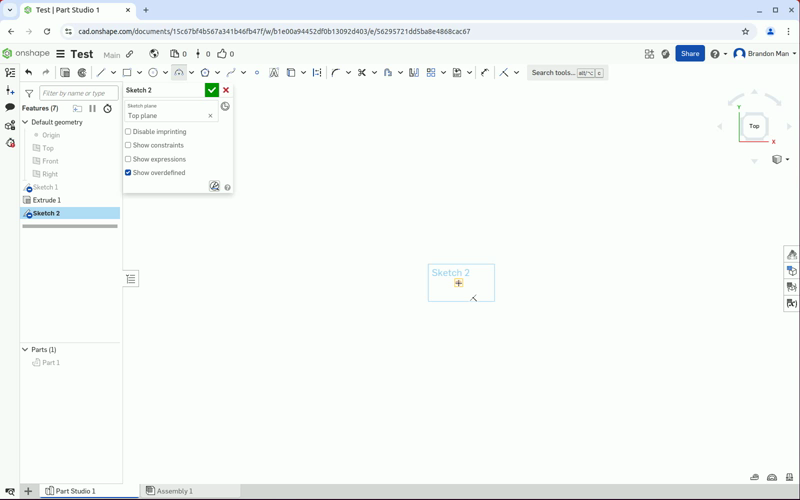
key_down(shift)
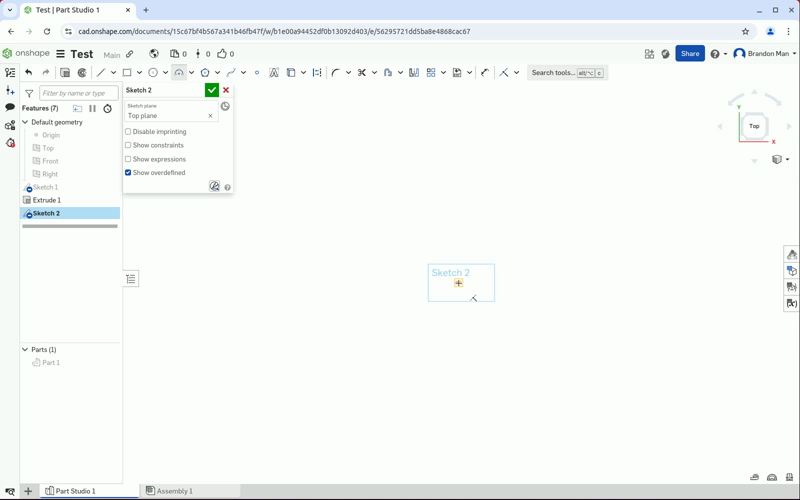
mouse_move(462, 284)
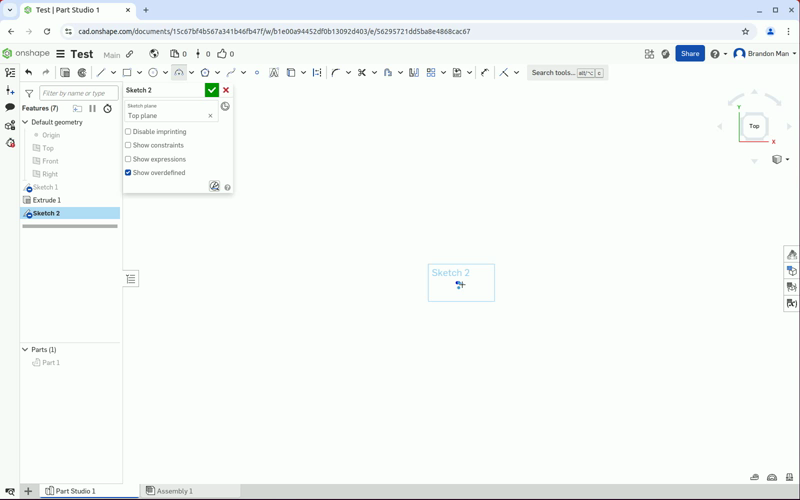
scroll(6)
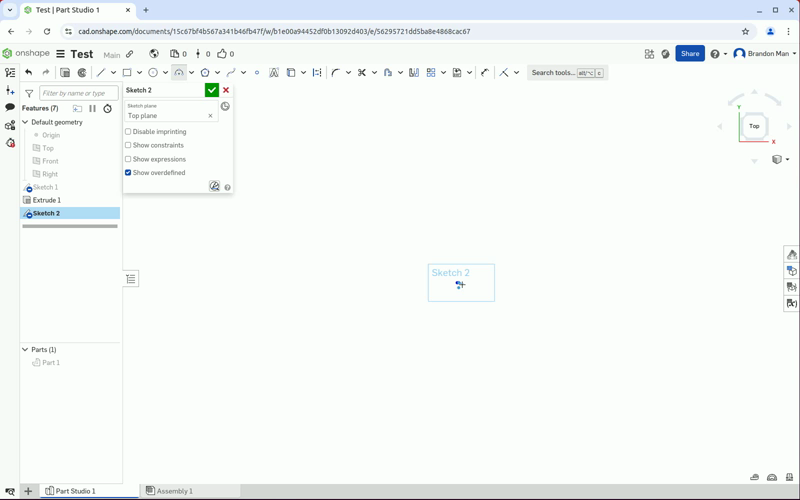
scroll(6)
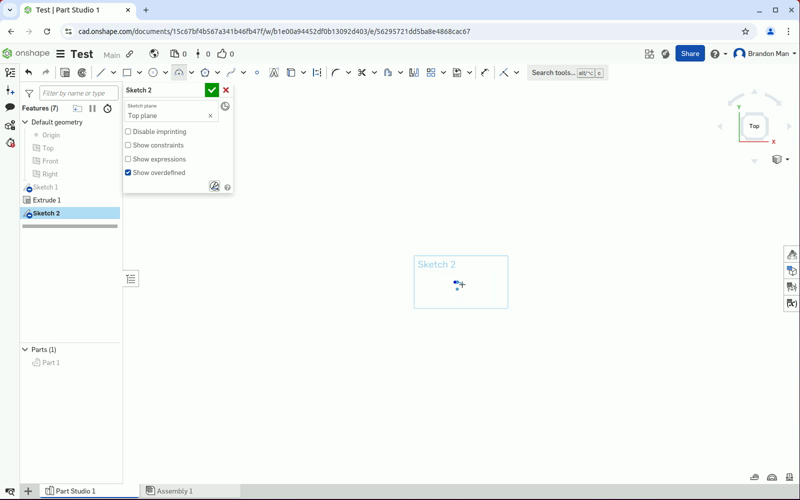
scroll(6)
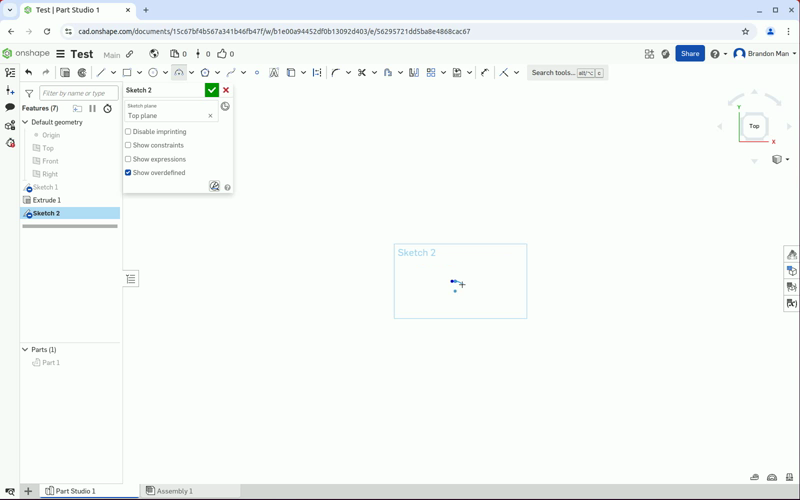
scroll(6)
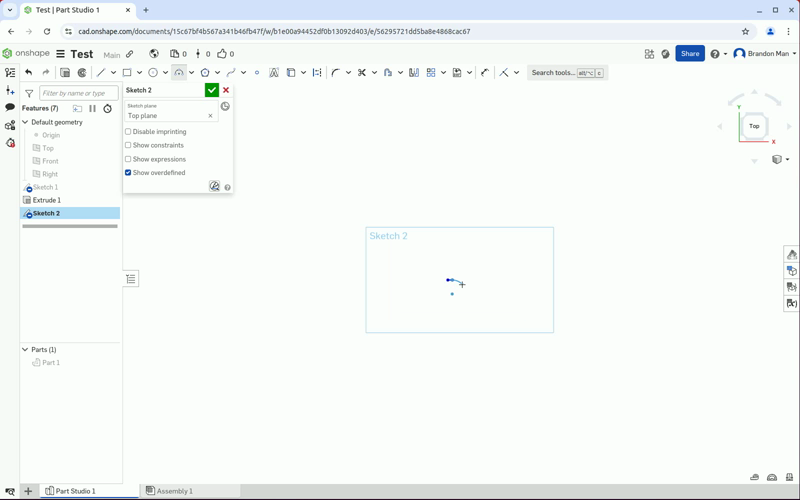
scroll(6)
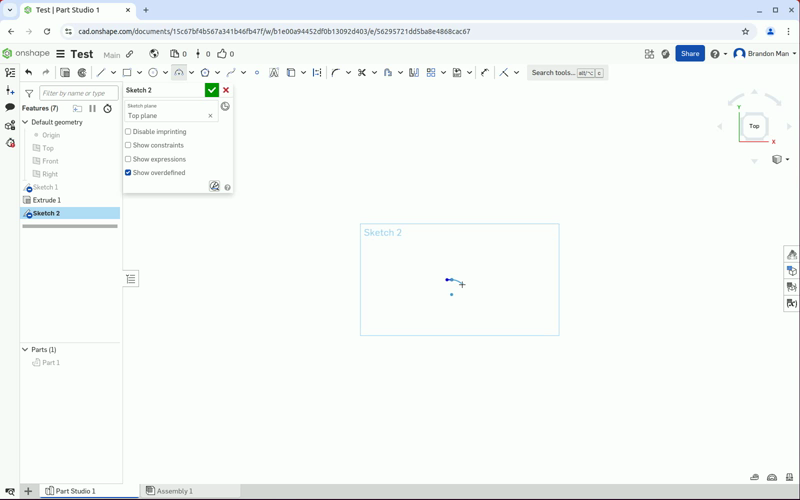
scroll(6)
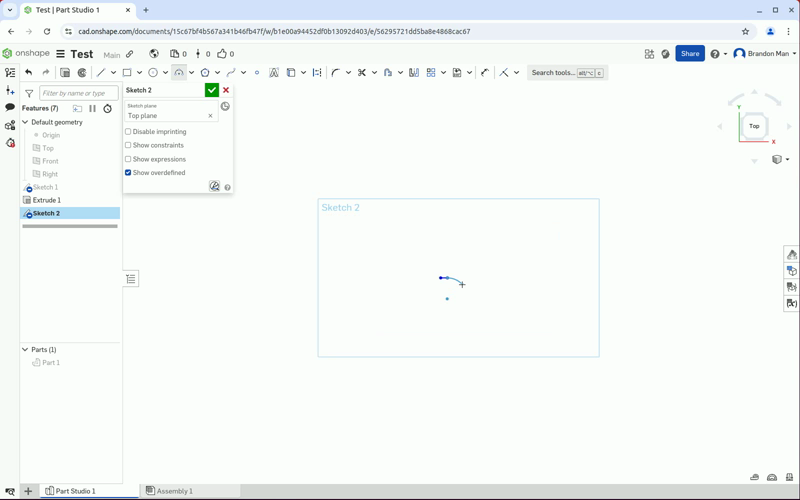
scroll(6)
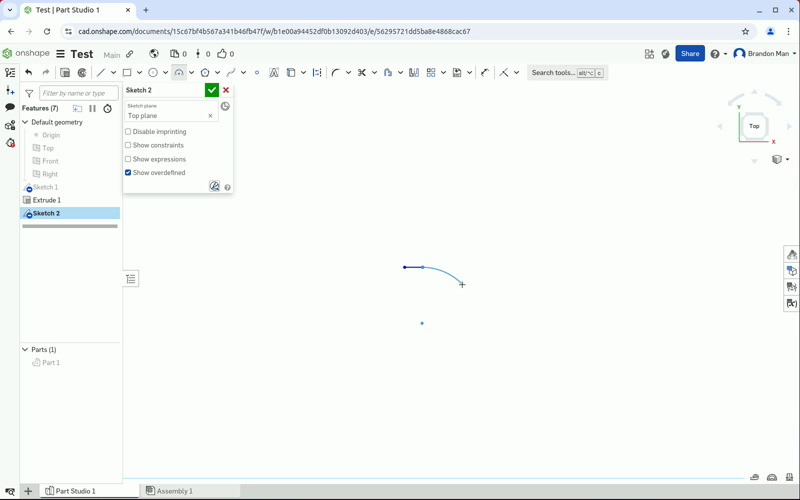
click(462, 284)
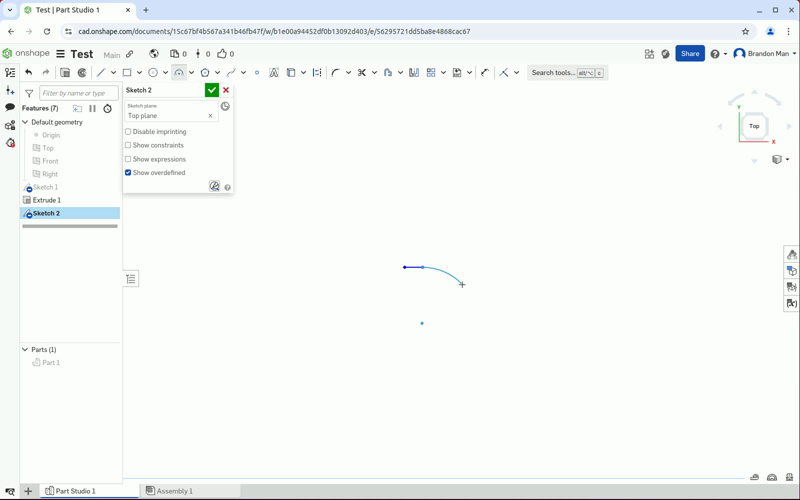
scroll(-6)
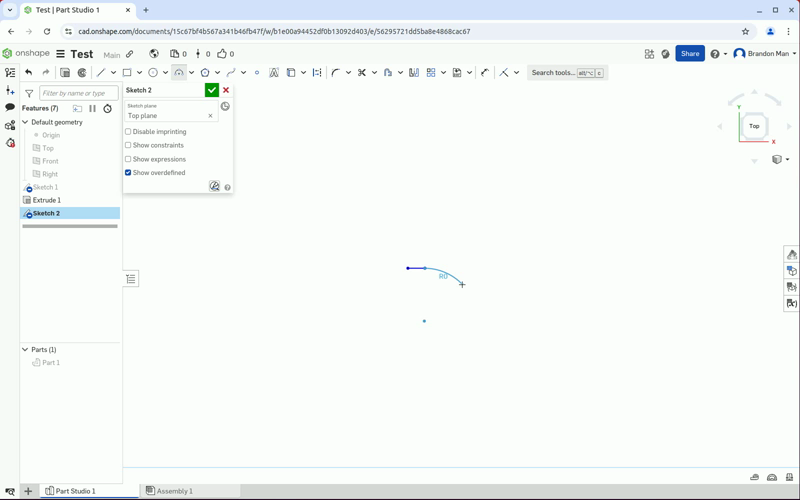
scroll(-6)
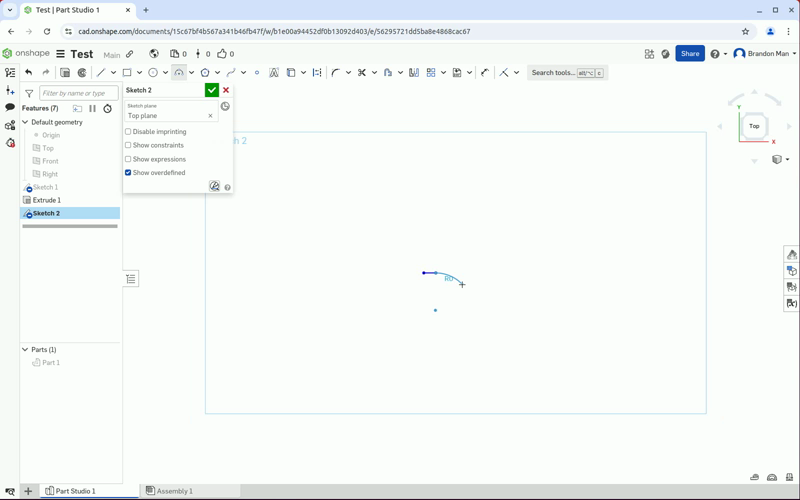
scroll(-6)
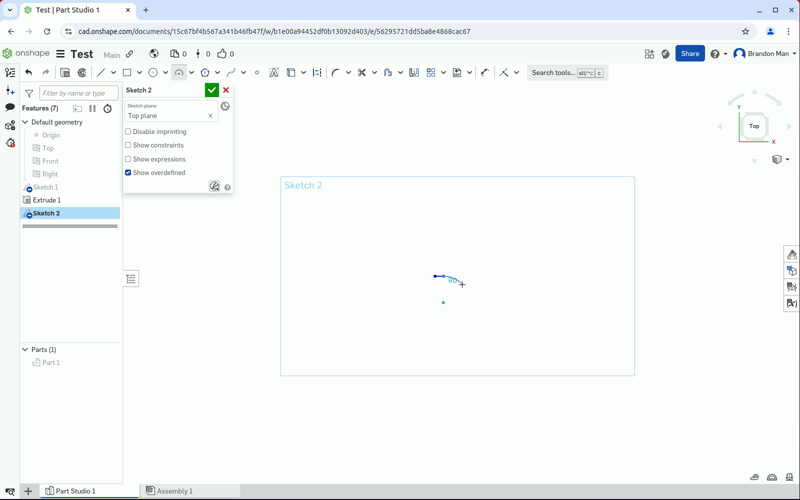
scroll(-6)
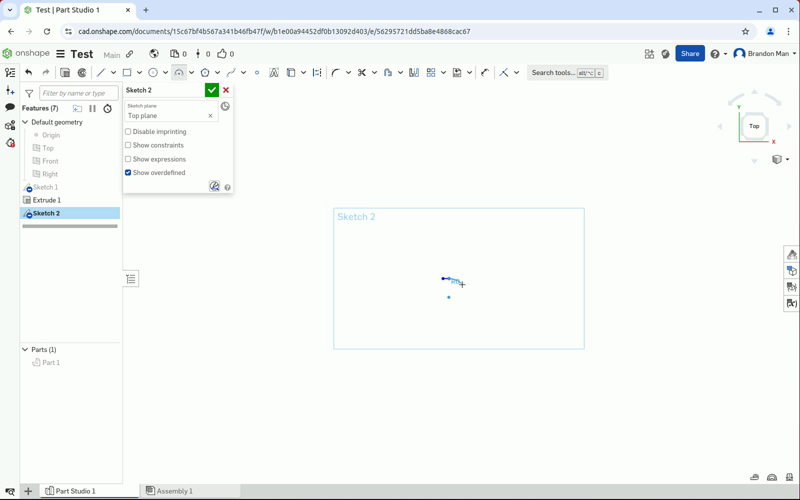
scroll(-6)
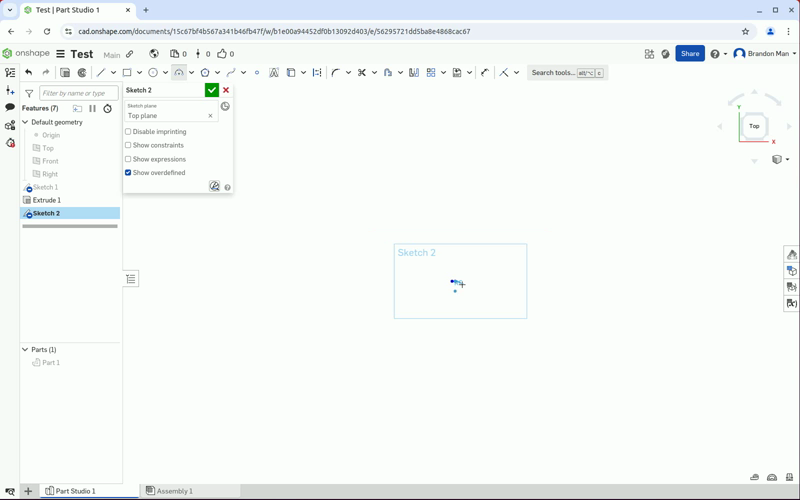
scroll(-6)
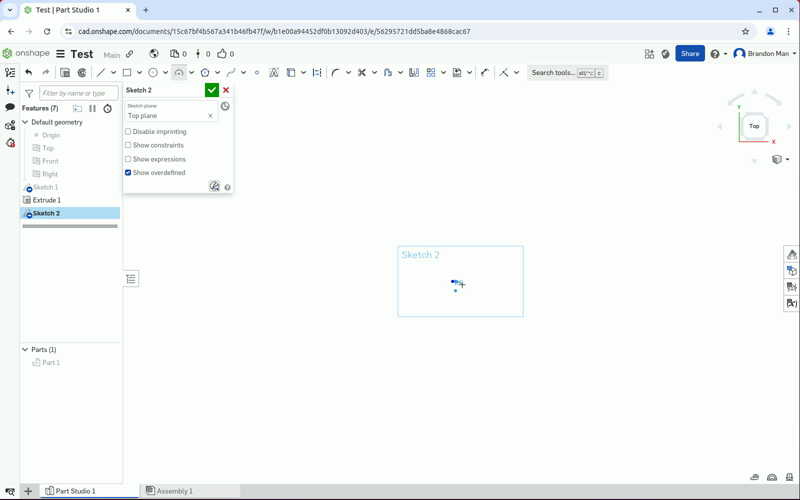
scroll(-6)
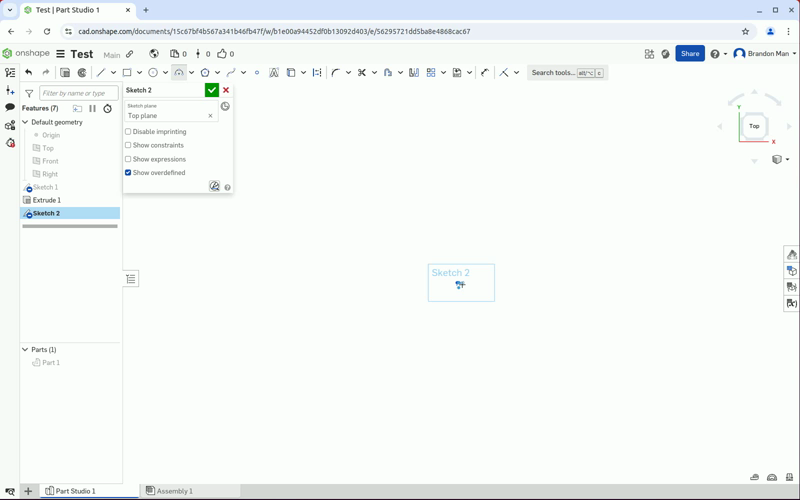
mouse_move(461, 281)
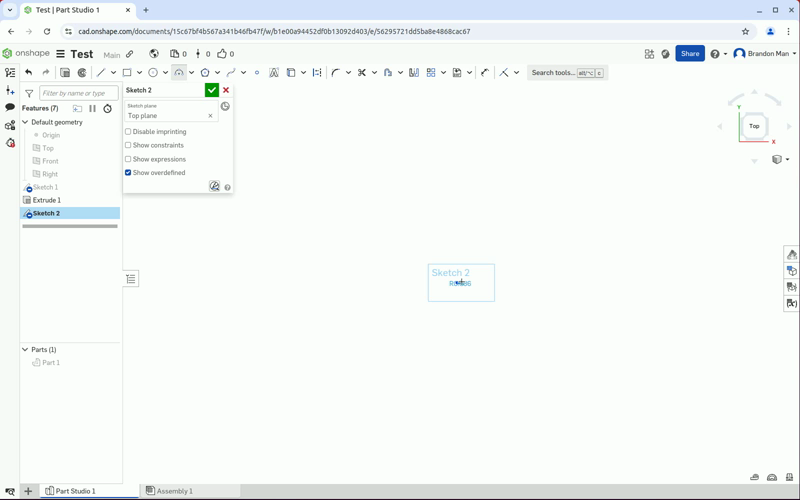
scroll(6)
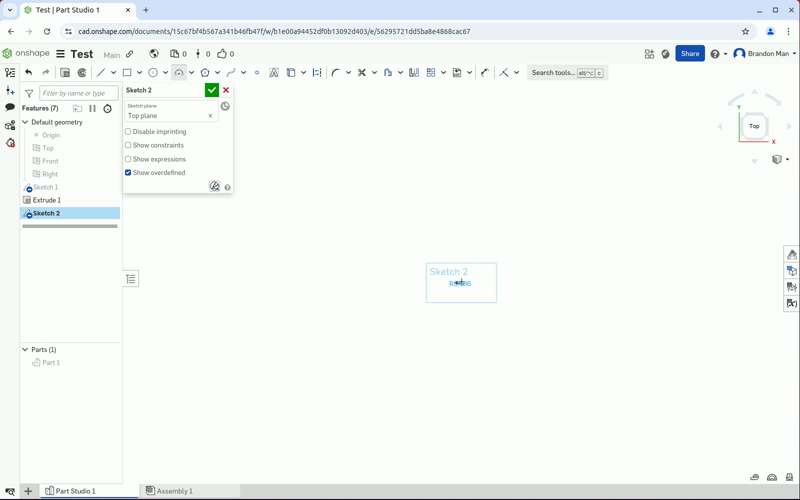
scroll(6)
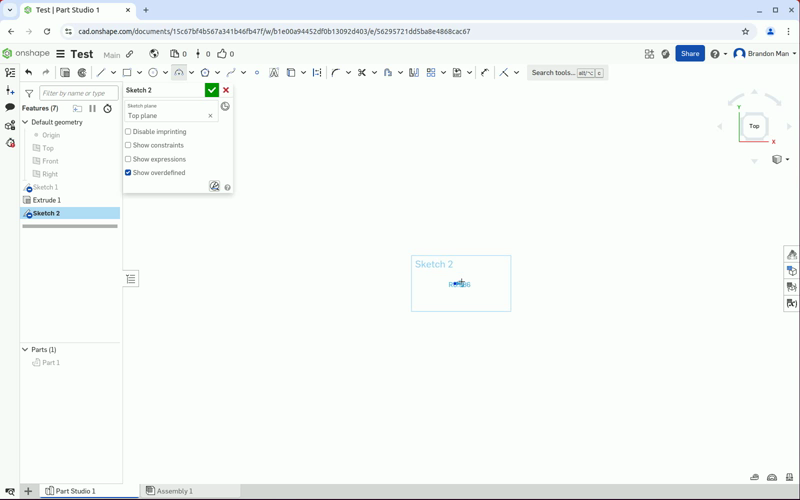
scroll(6)
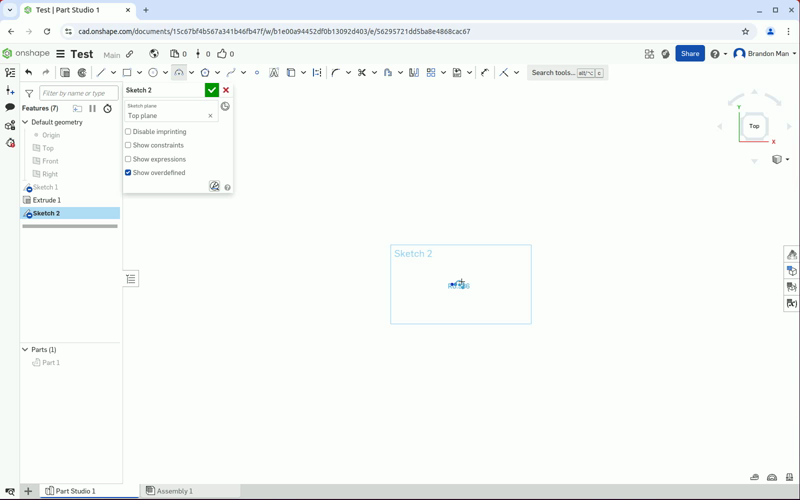
scroll(6)
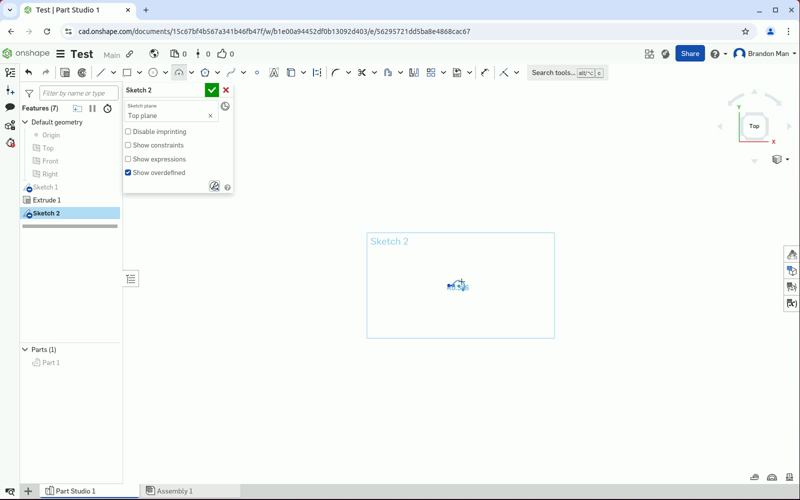
scroll(6)
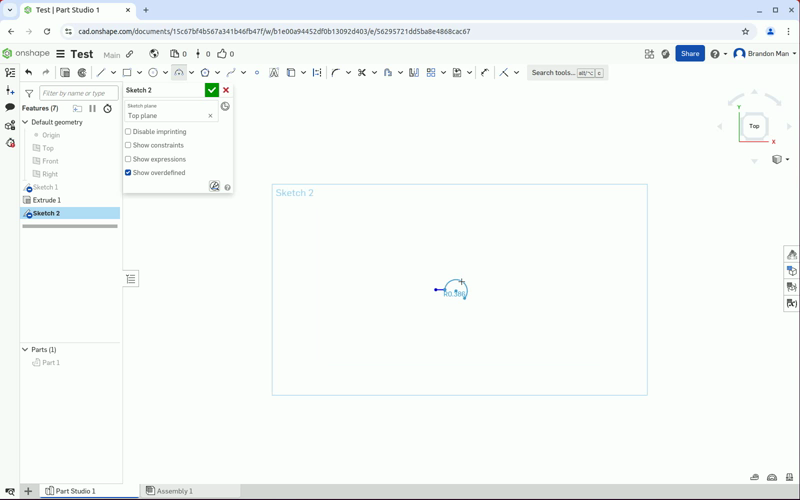
scroll(6)
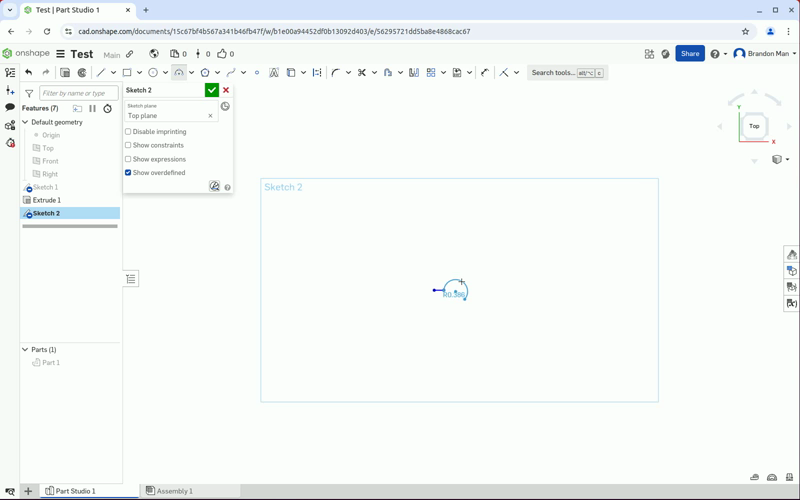
scroll(6)
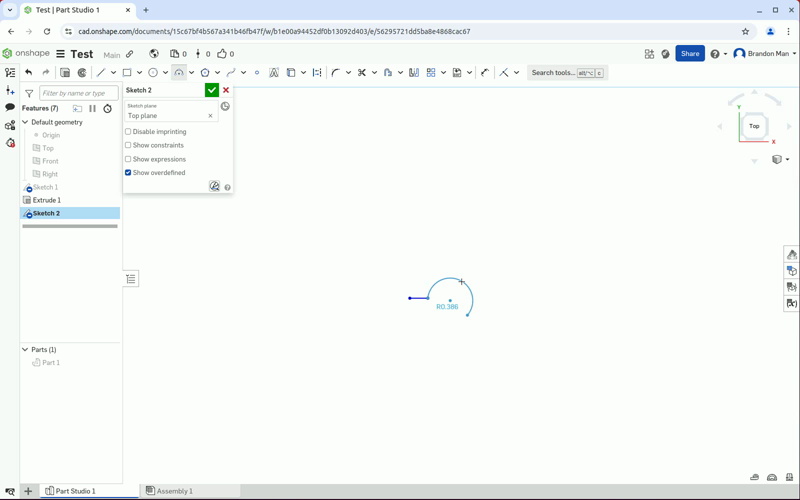
click(461, 281)
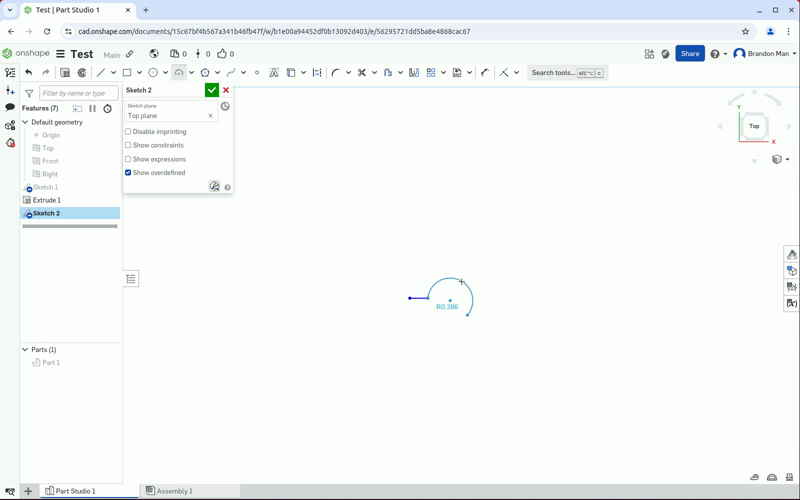
scroll(-6)
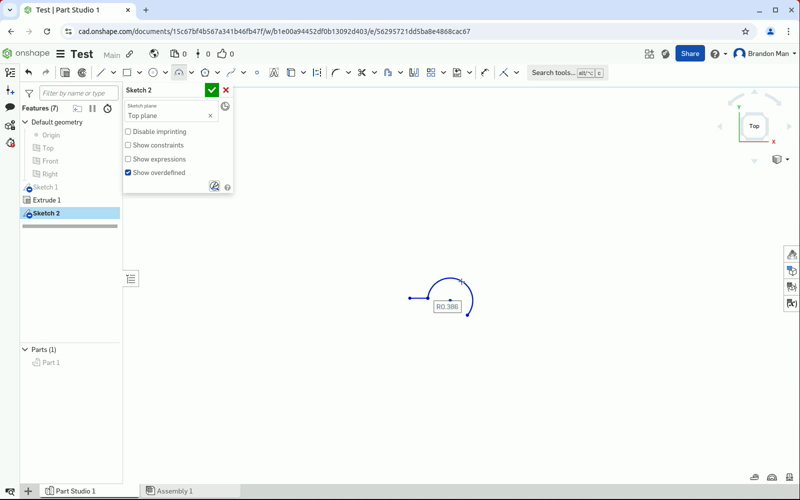
scroll(-6)
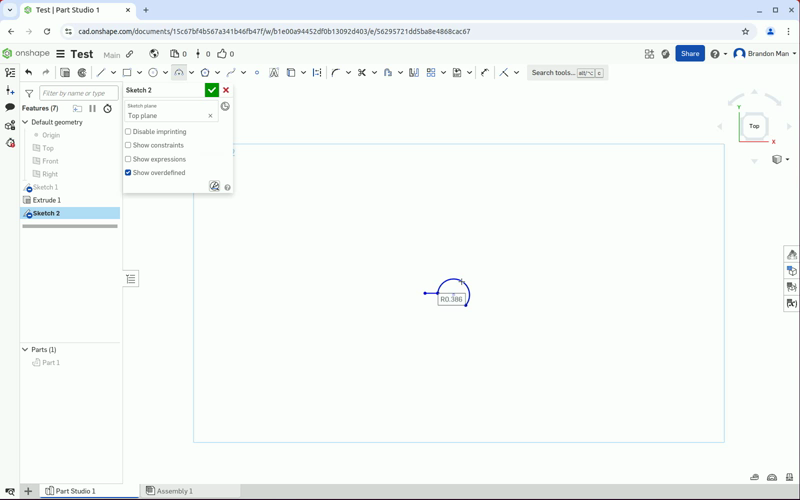
scroll(-6)
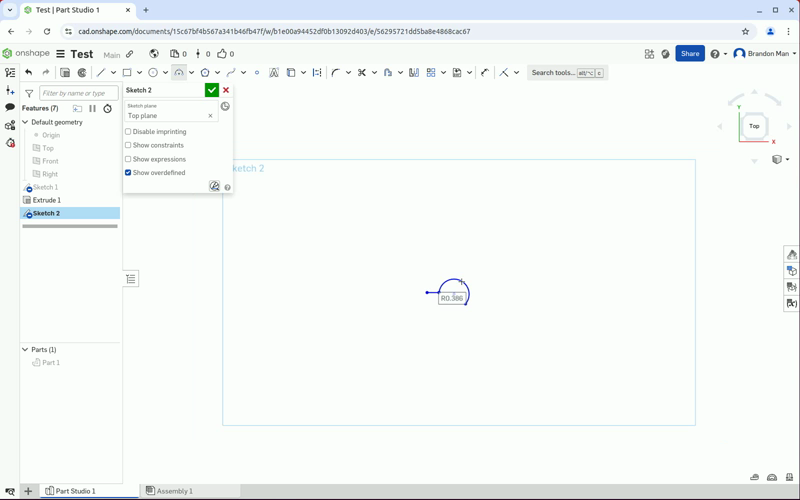
scroll(-6)
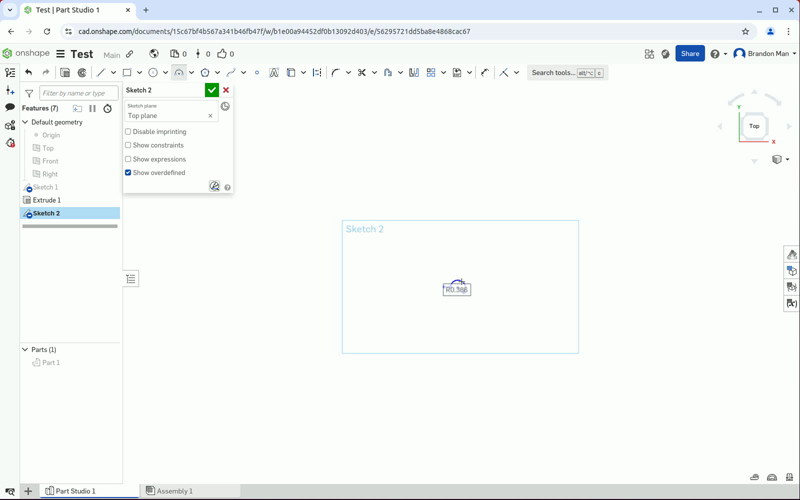
scroll(-6)
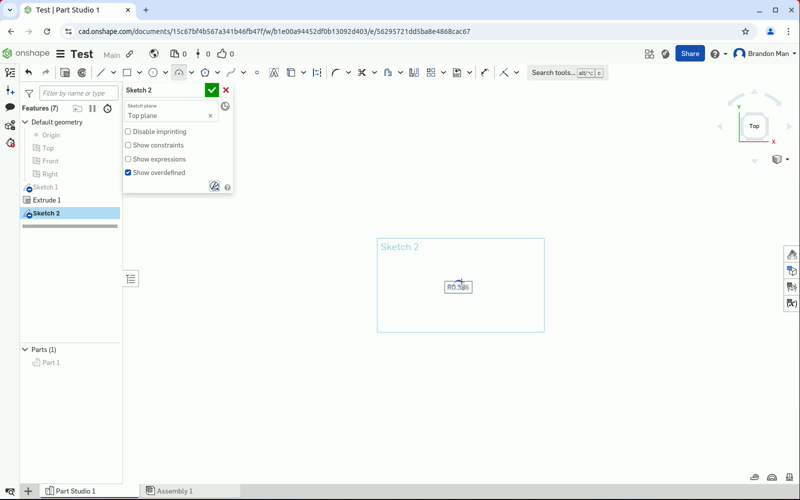
scroll(-6)
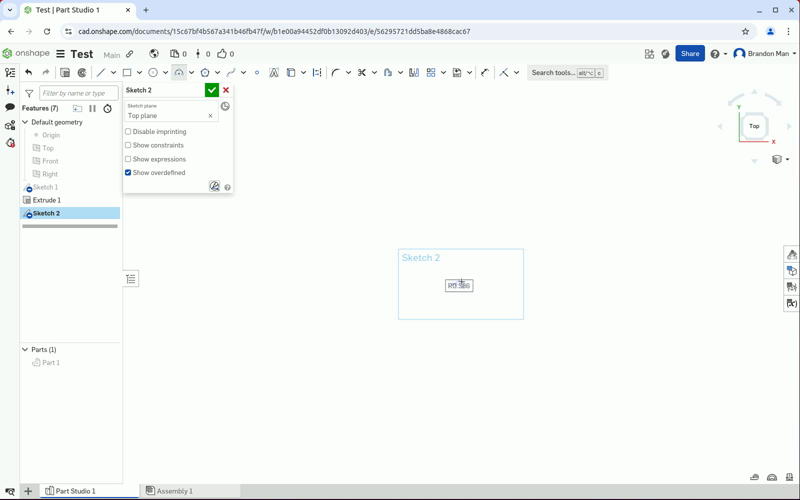
scroll(-6)
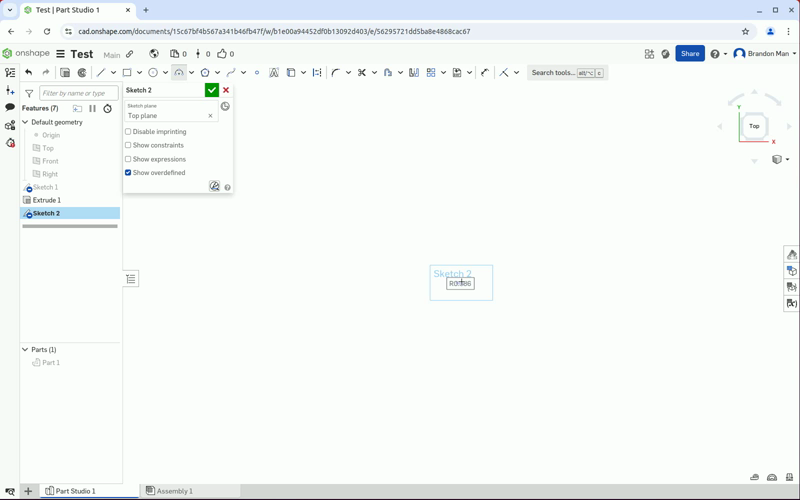
key_up(shift)
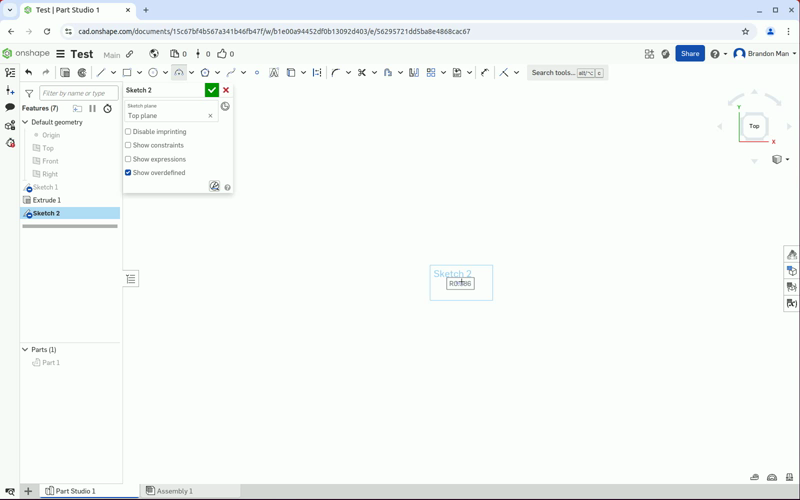
key(esc)
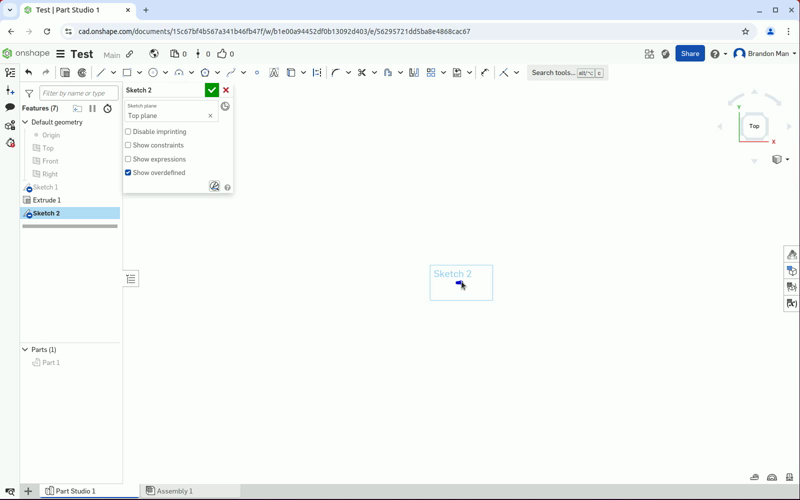
key(l)
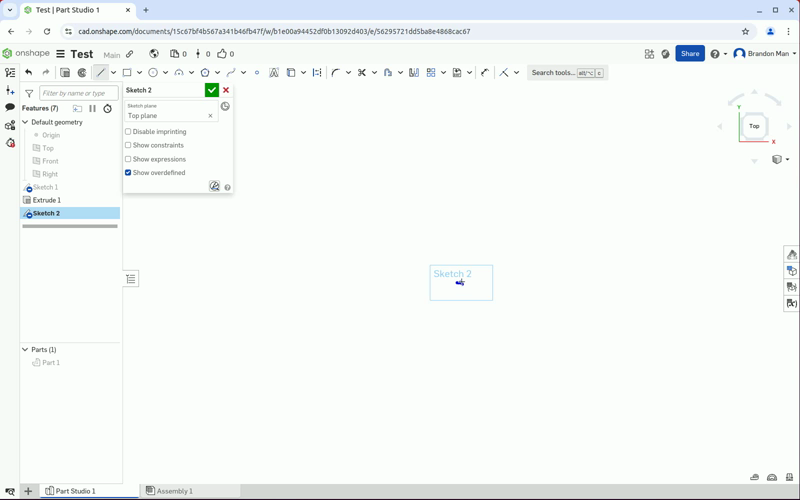
mouse_move(462, 284)
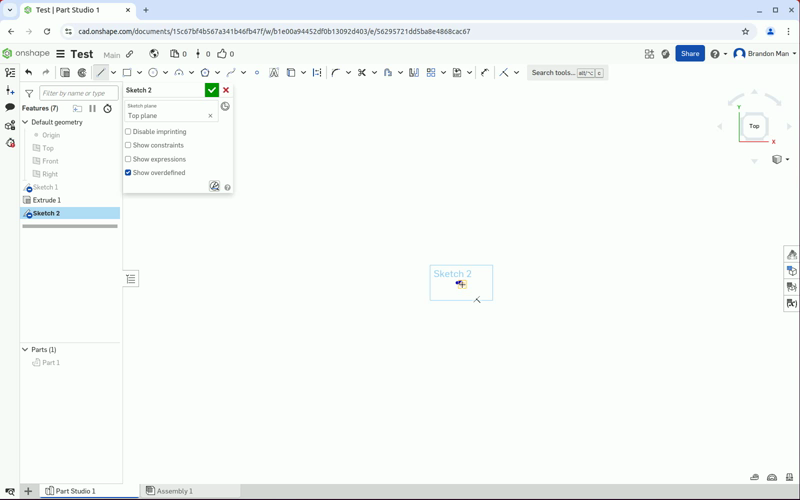
scroll(6)
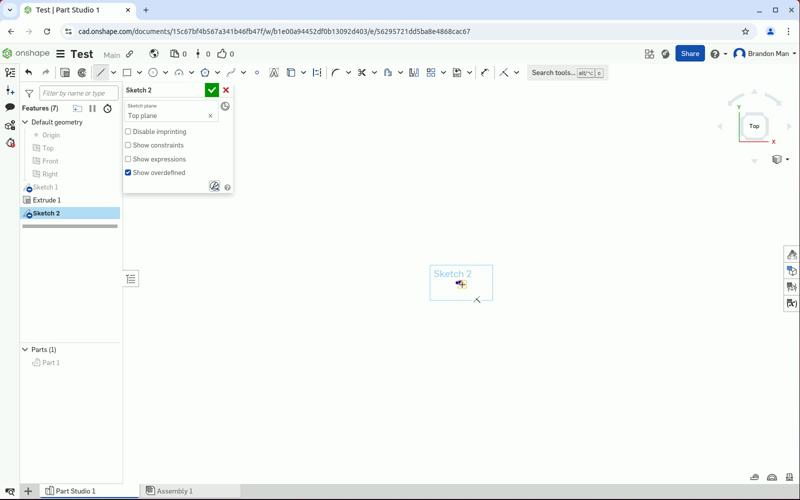
scroll(6)
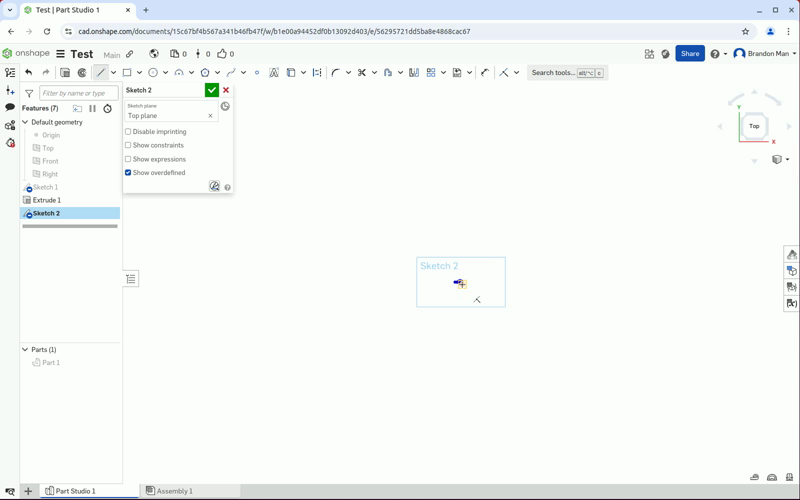
scroll(6)
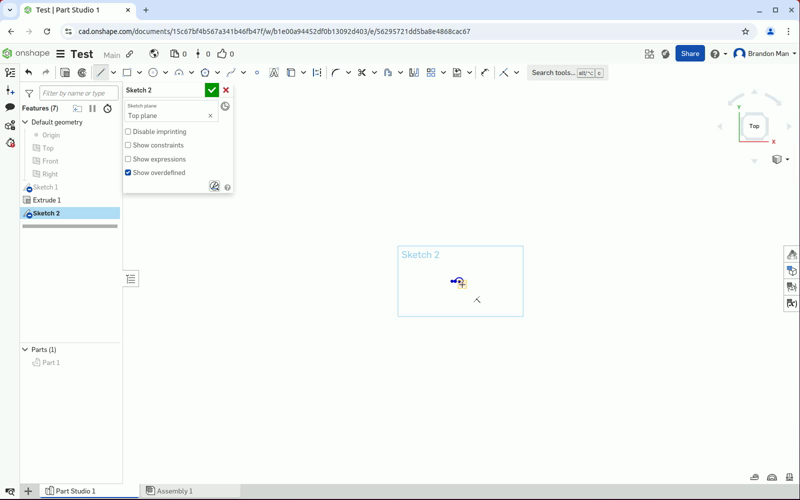
scroll(6)
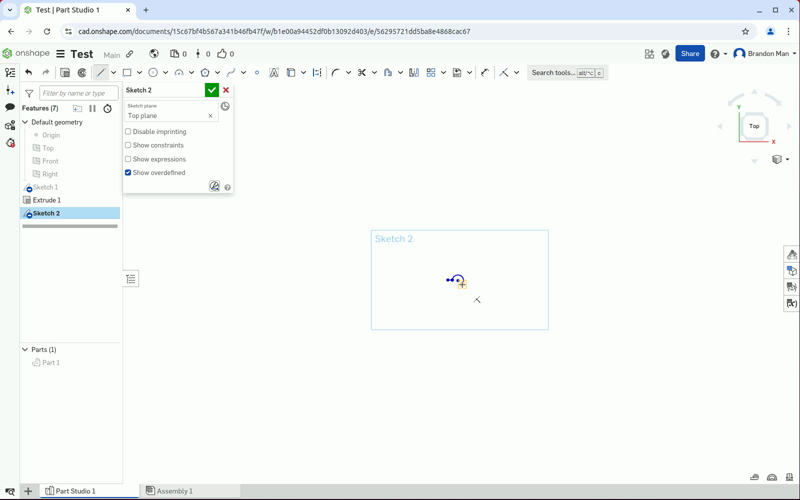
scroll(6)
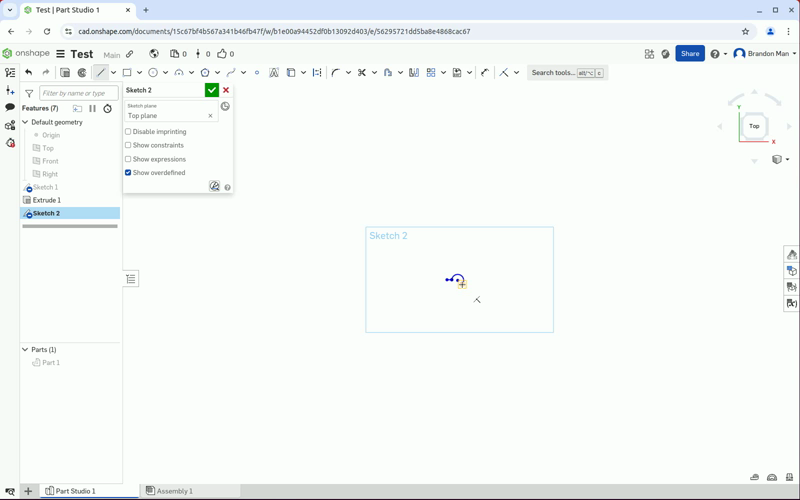
scroll(6)
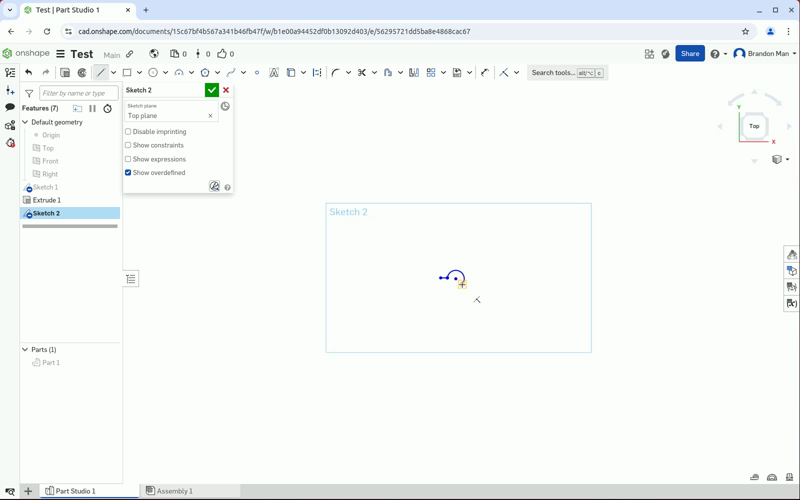
scroll(6)
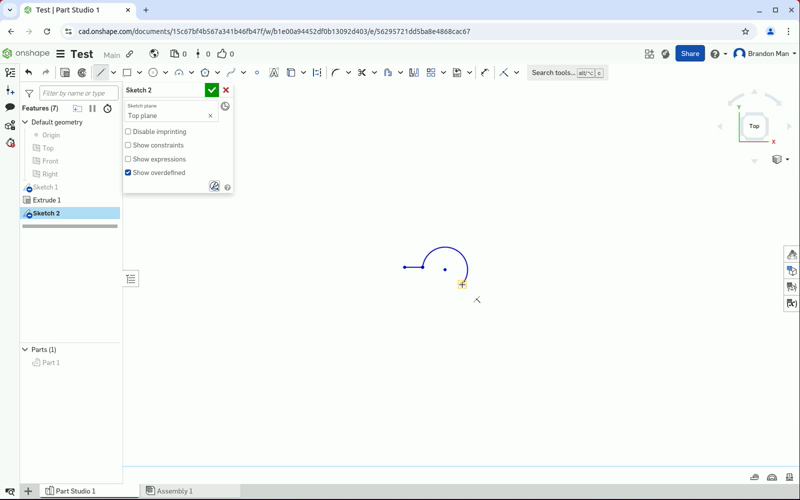
click(462, 284)
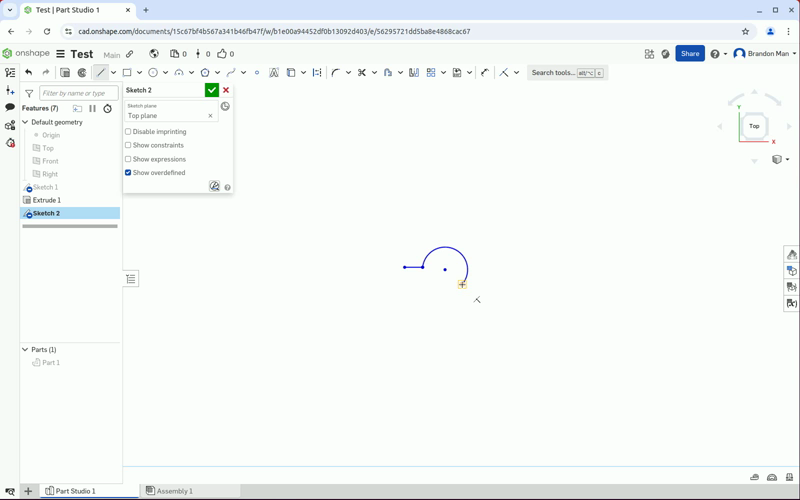
scroll(-6)
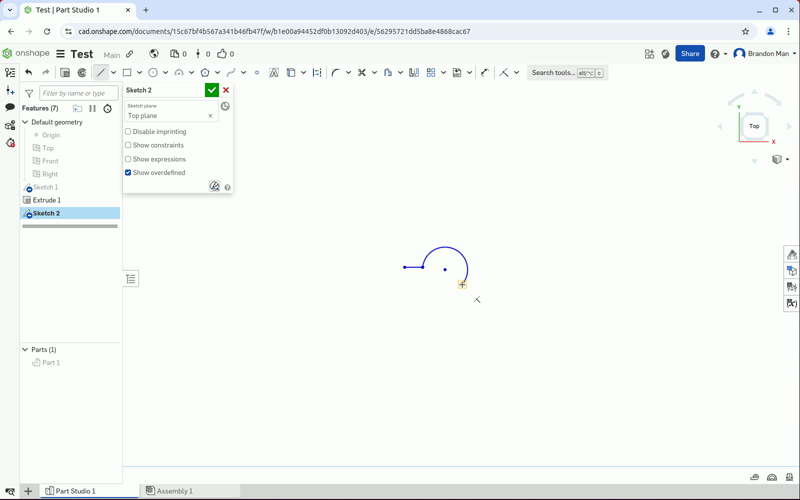
scroll(-6)
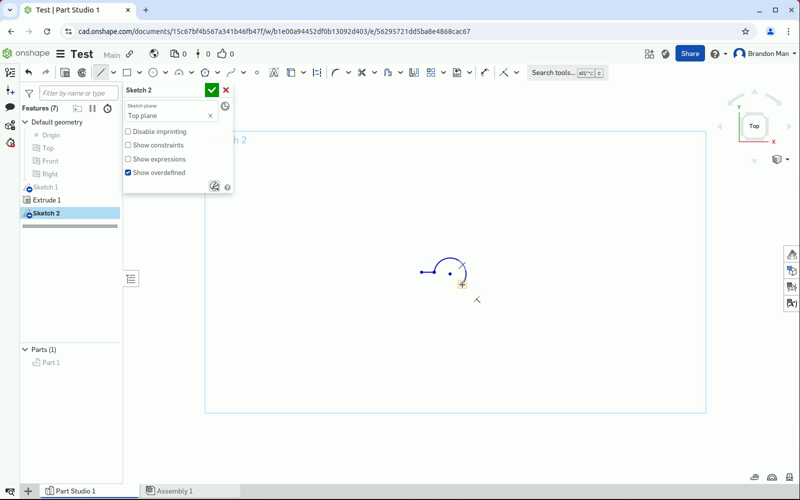
scroll(-6)
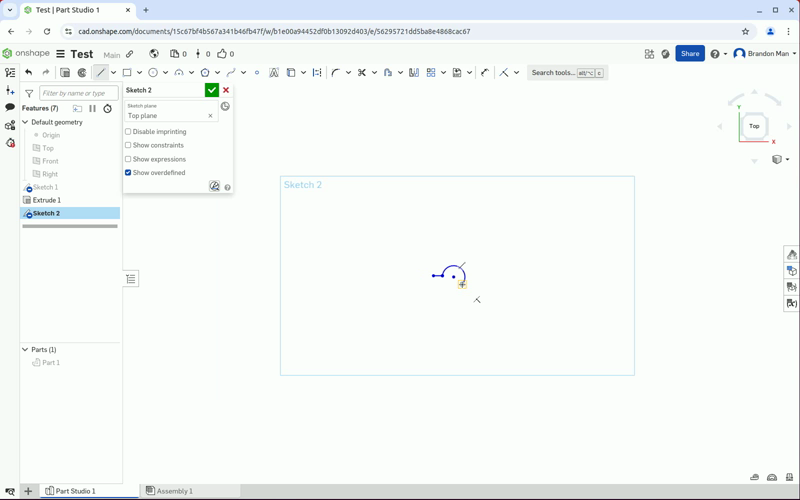
scroll(-6)
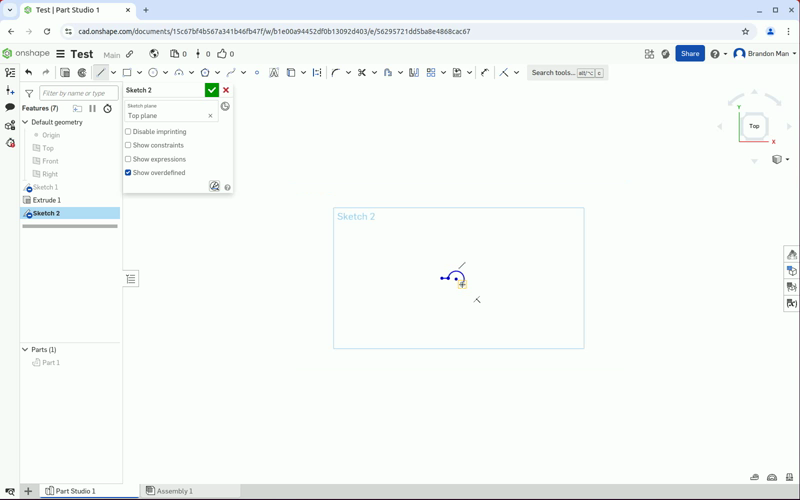
scroll(-6)
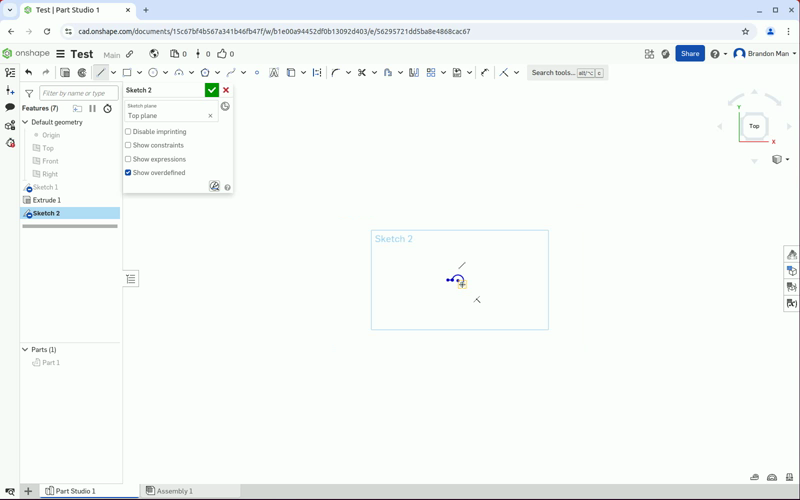
scroll(-6)
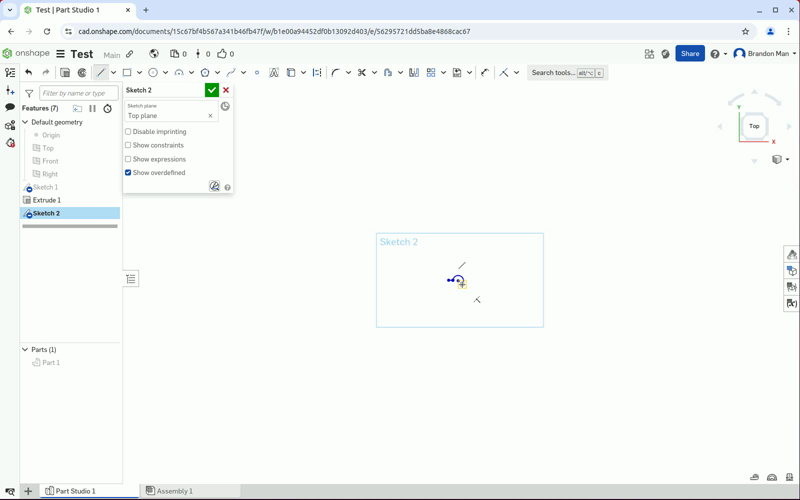
scroll(-6)
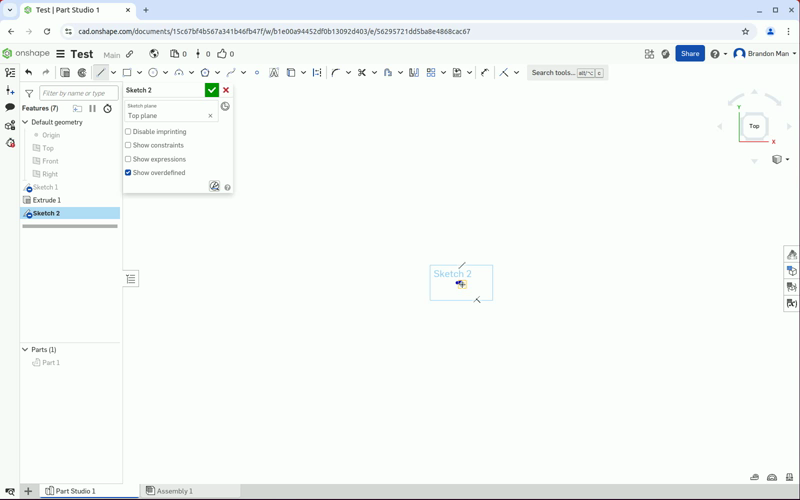
key_down(shift)
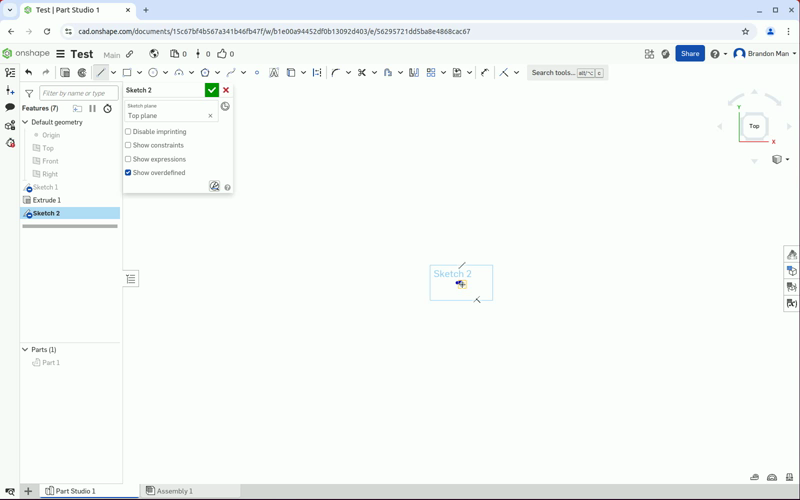
mouse_move(492, 284)
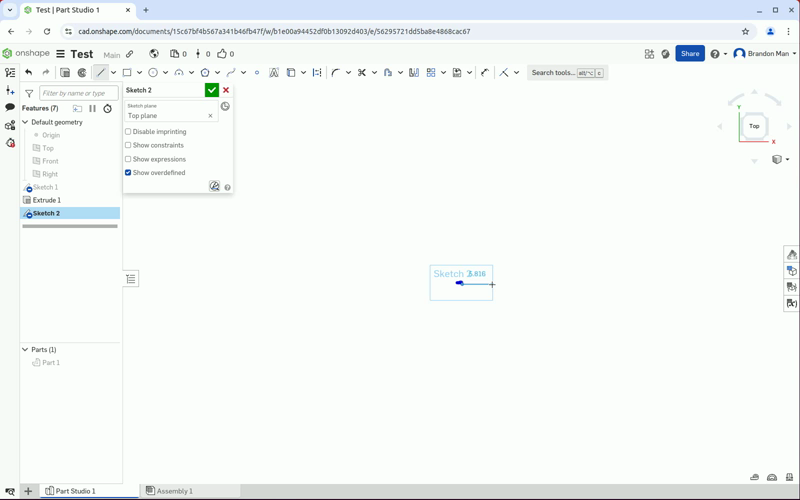
mouse_move(463, 285)
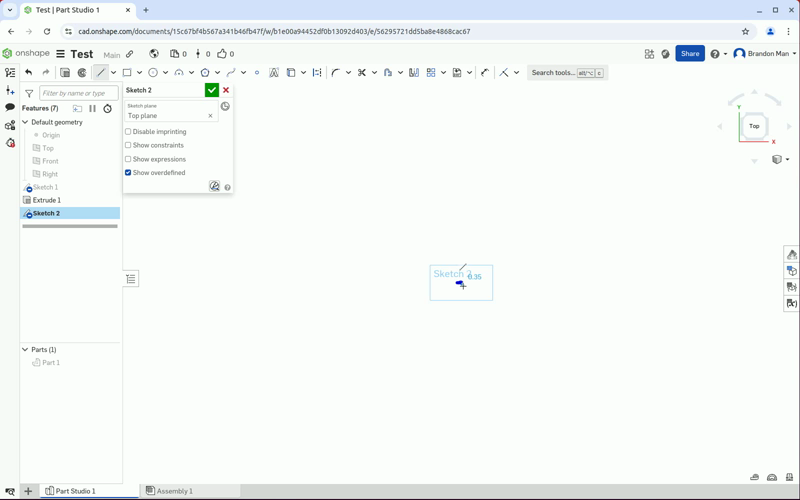
scroll(6)
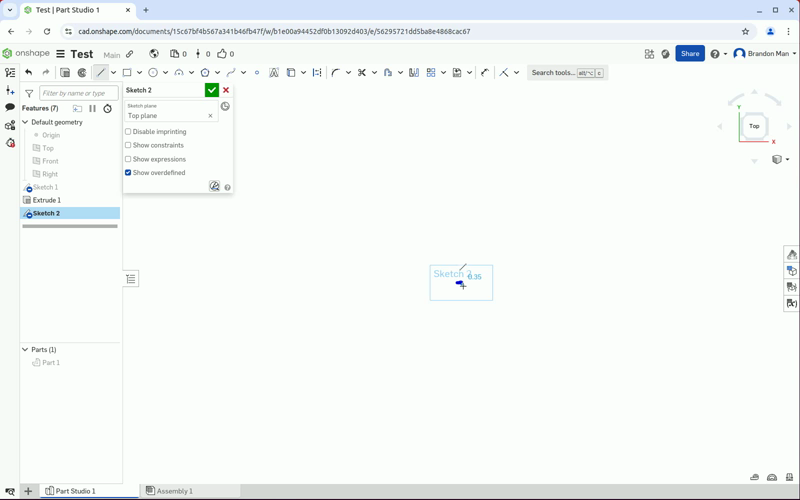
scroll(6)
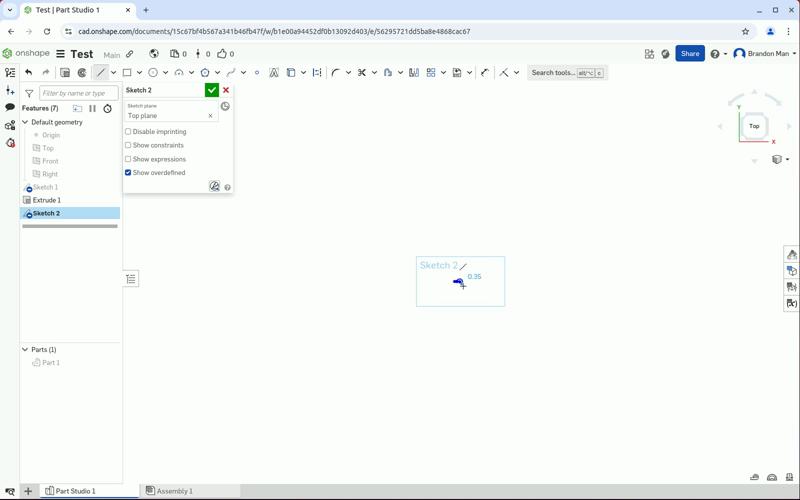
scroll(6)
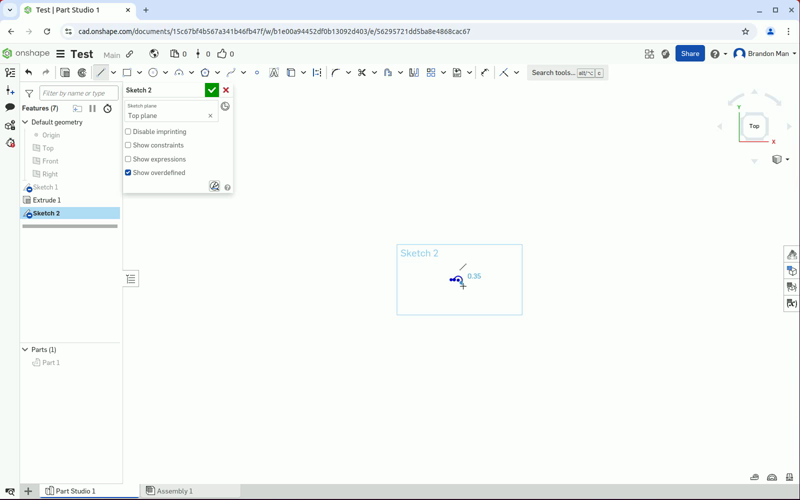
scroll(6)
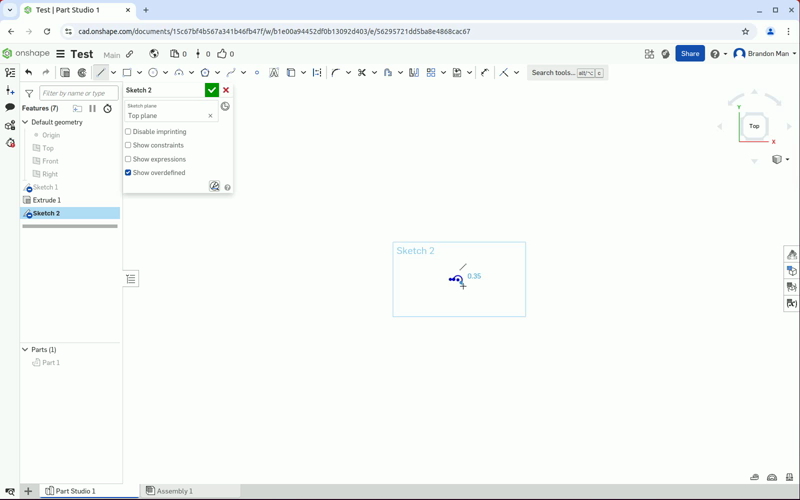
scroll(6)
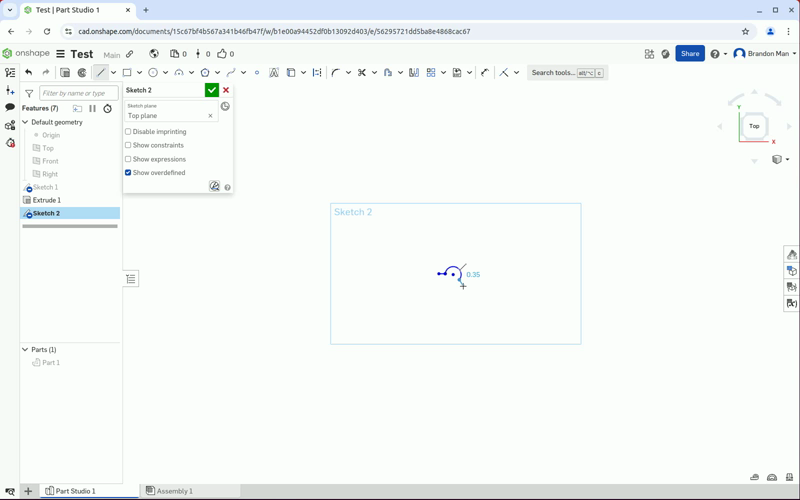
scroll(6)
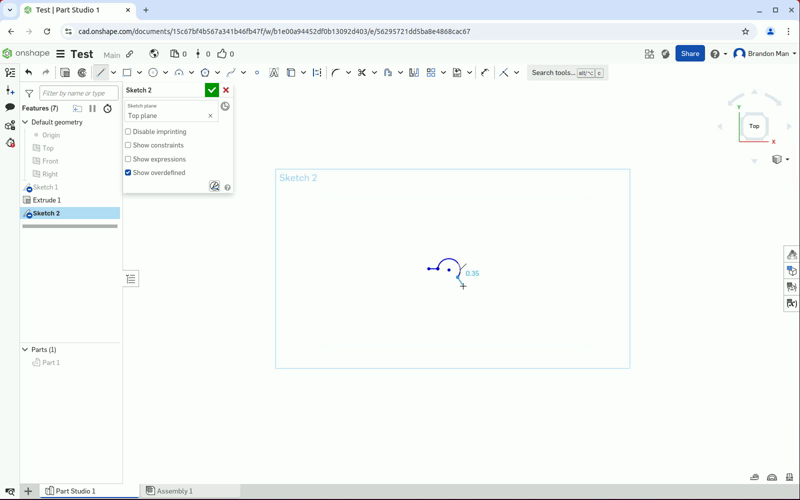
scroll(6)
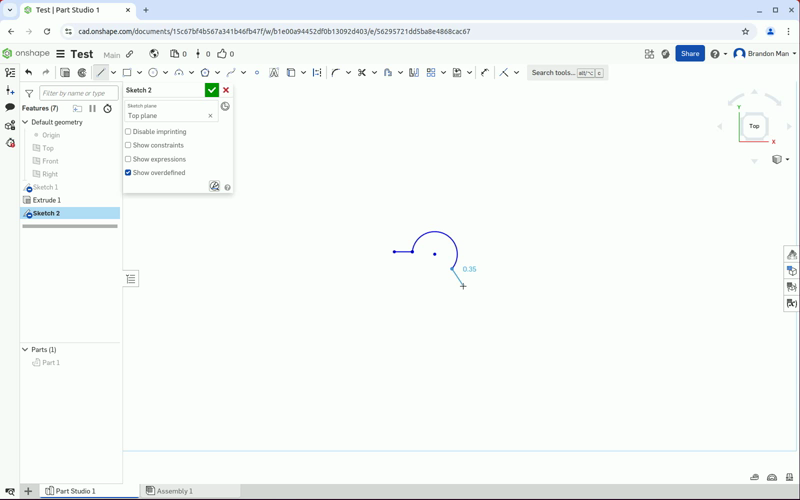
click(463, 285)
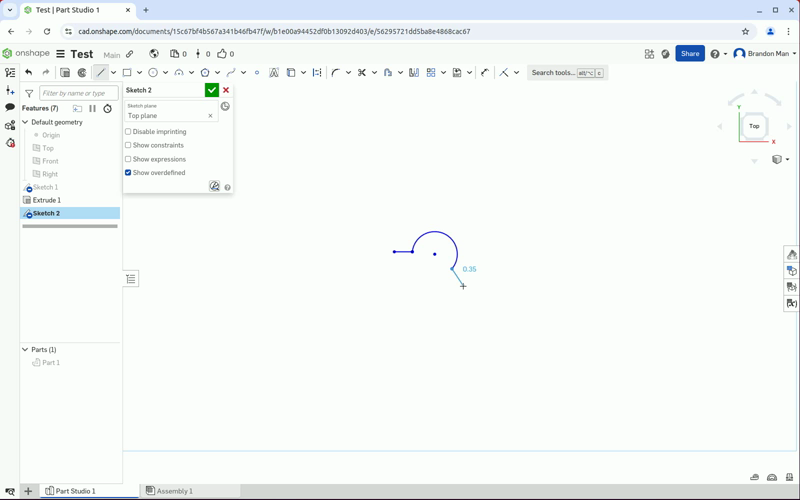
scroll(-6)
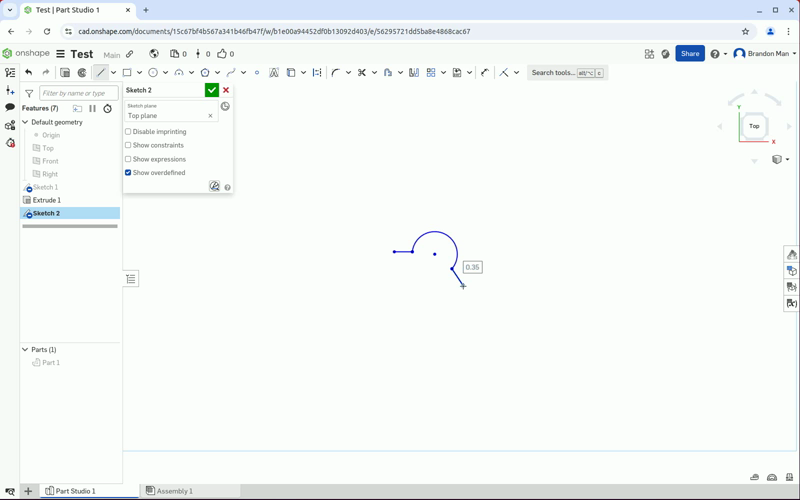
scroll(-6)
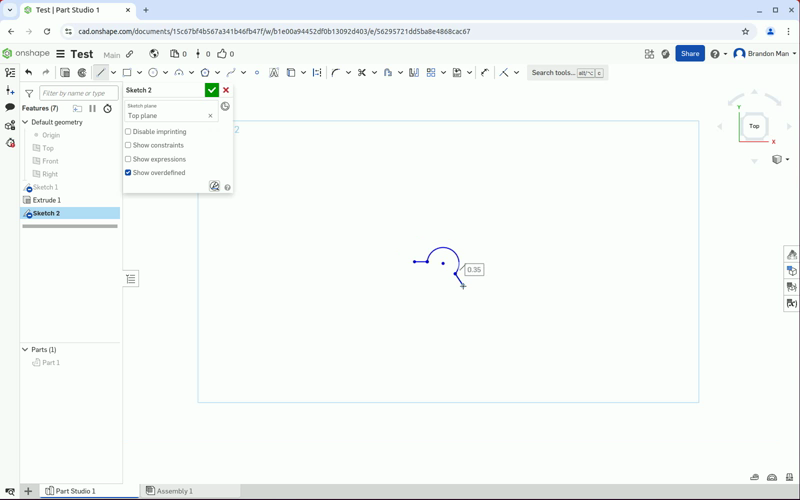
scroll(-6)
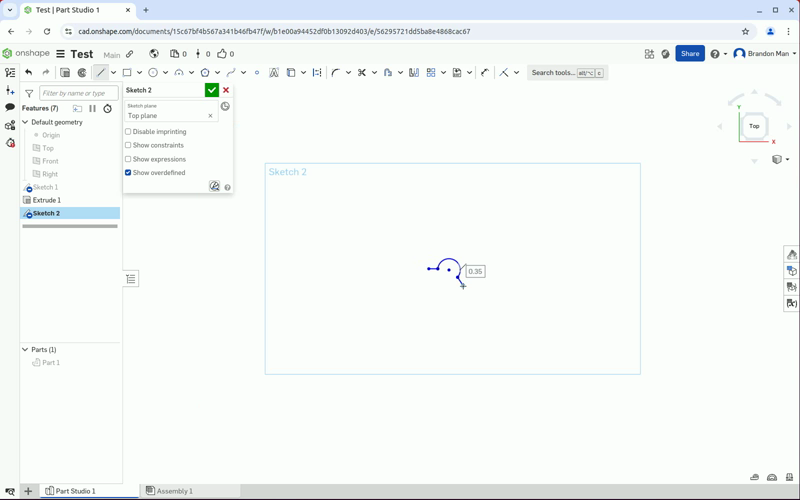
scroll(-6)
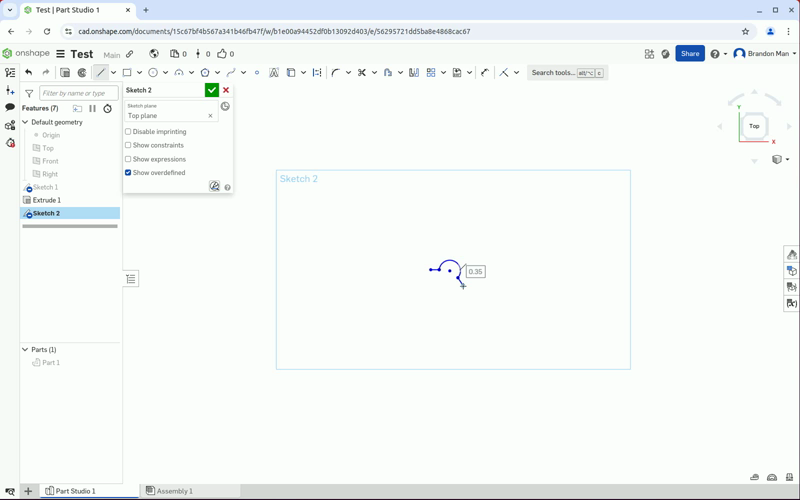
scroll(-6)
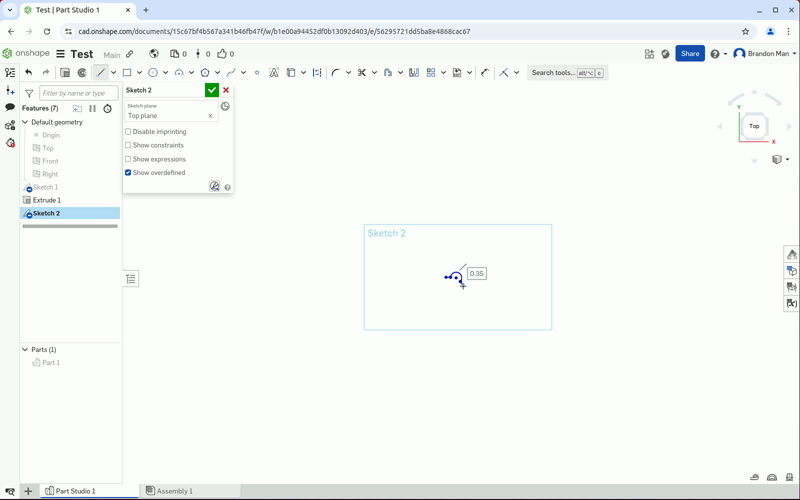
scroll(-6)
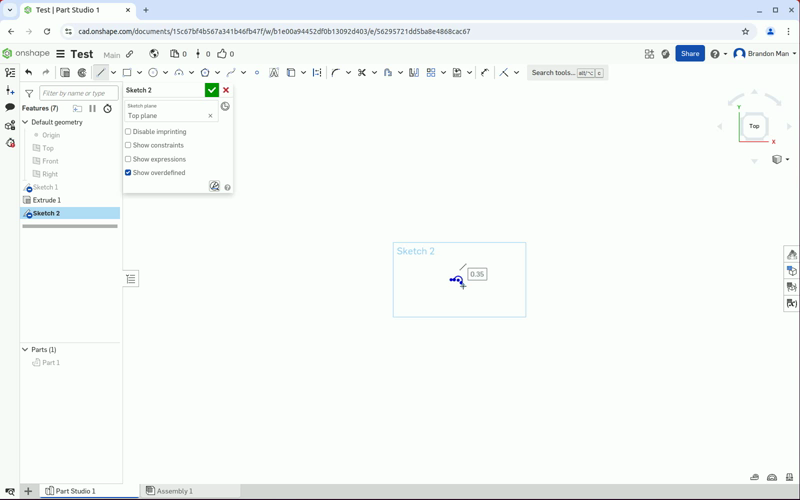
scroll(-6)
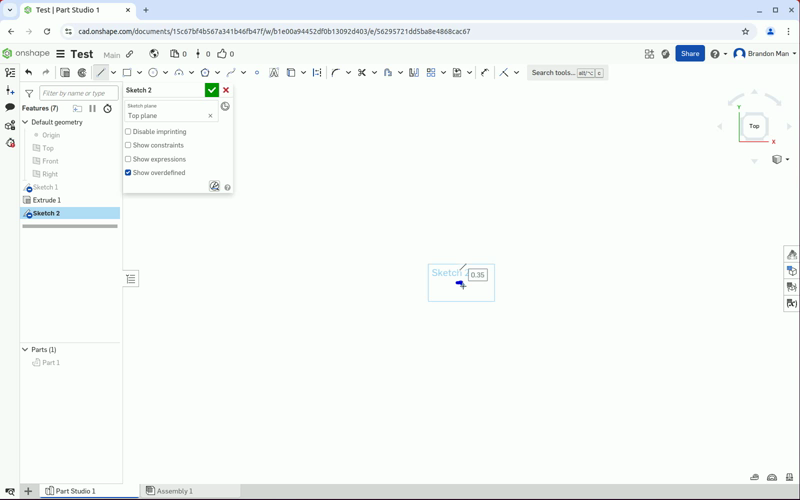
key_up(shift)
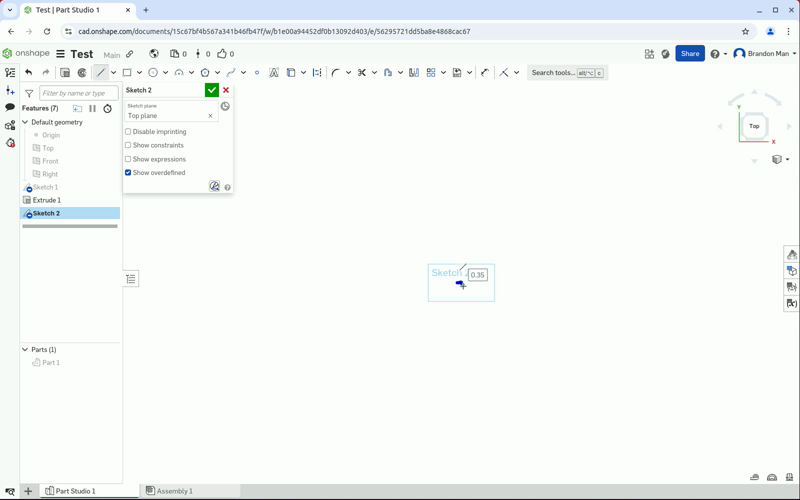
key(esc)
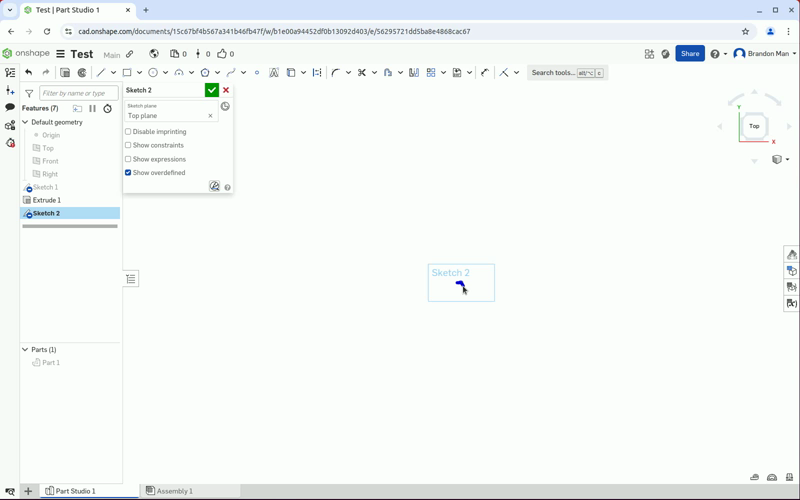
key(a)
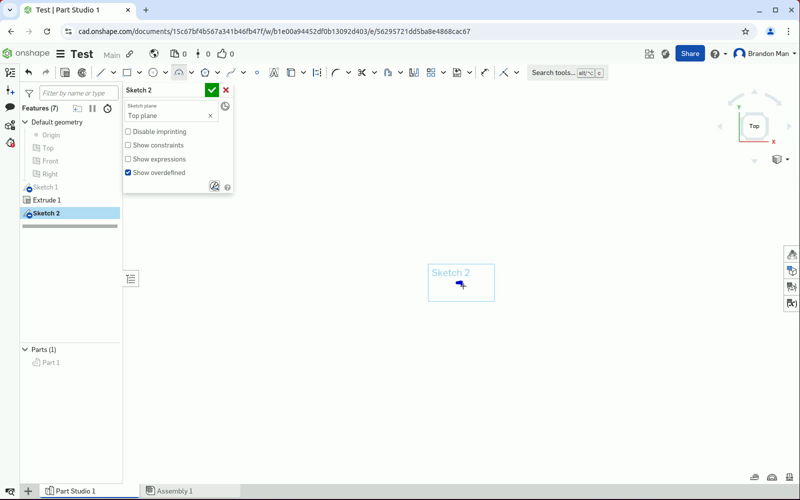
mouse_move(463, 285)
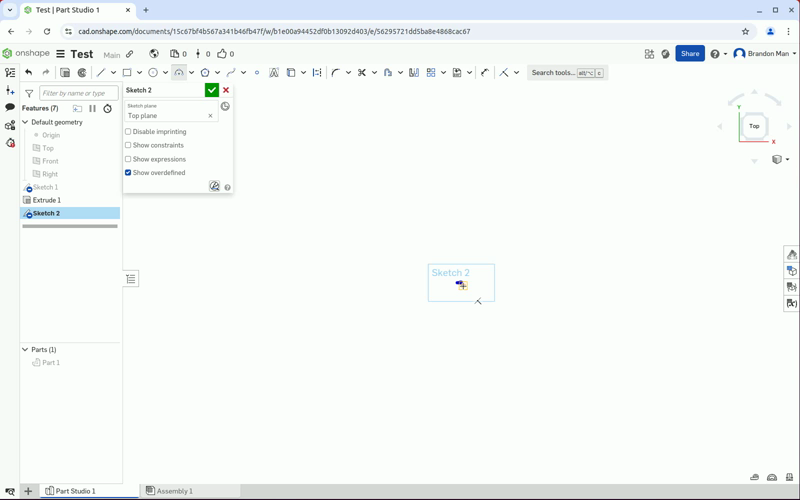
scroll(6)
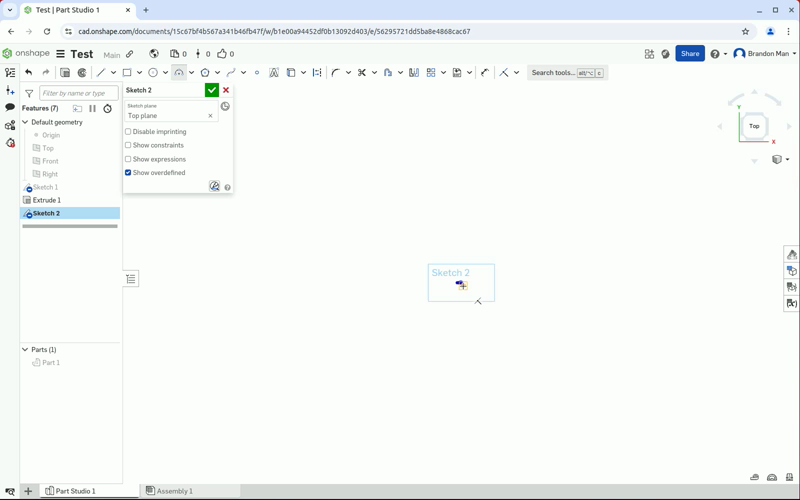
scroll(6)
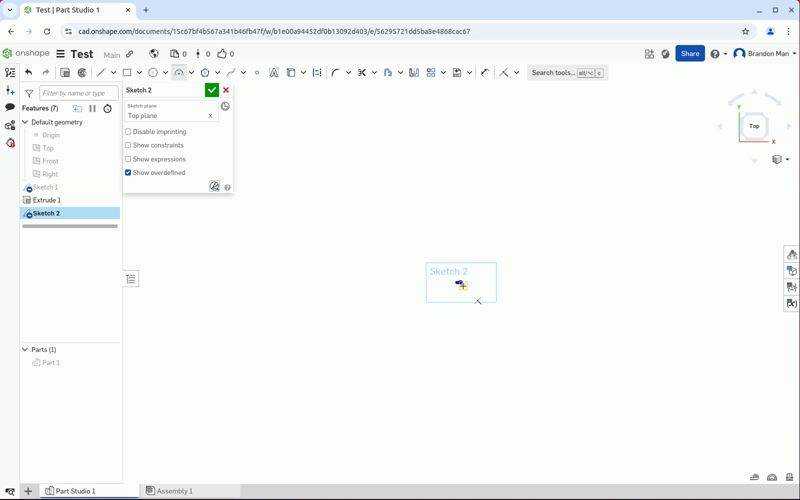
scroll(6)
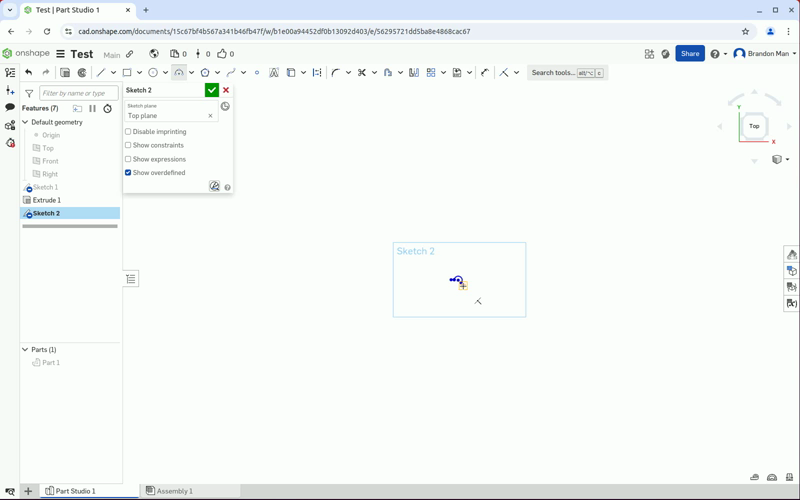
scroll(6)
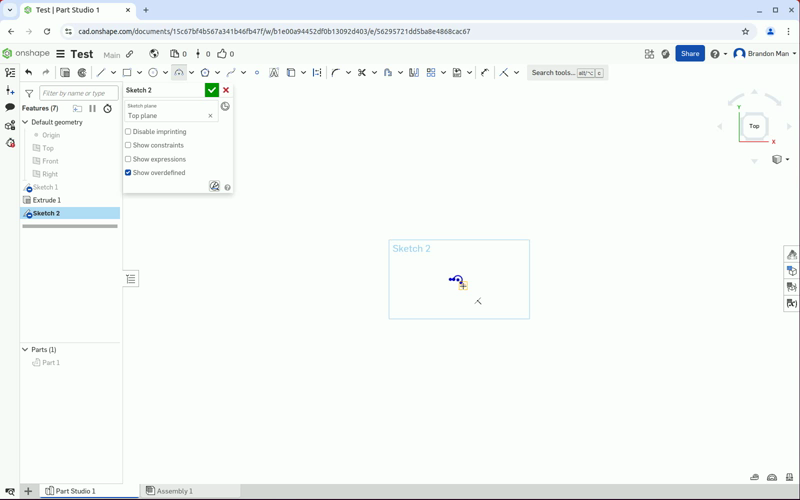
scroll(6)
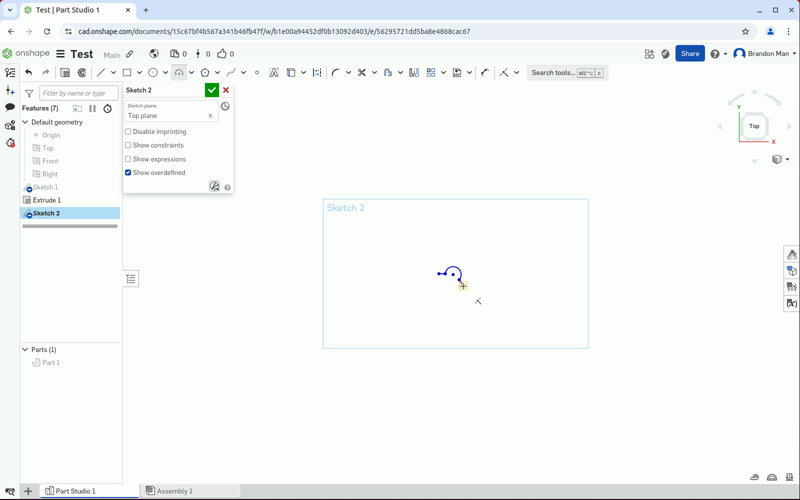
scroll(6)
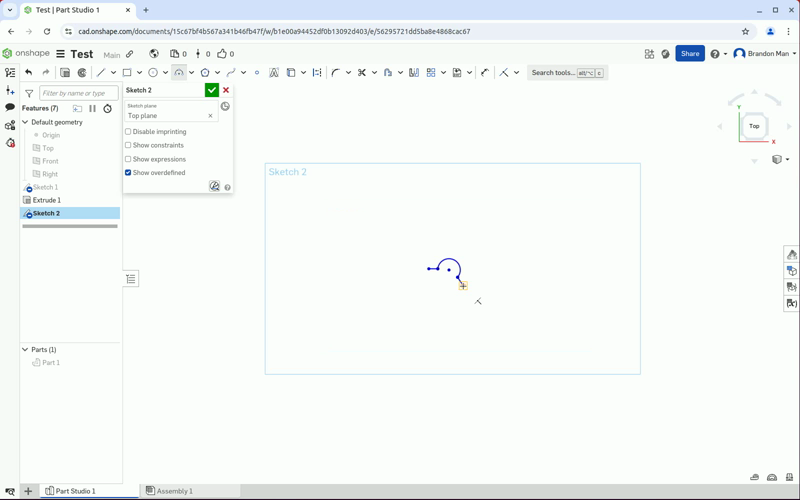
scroll(6)
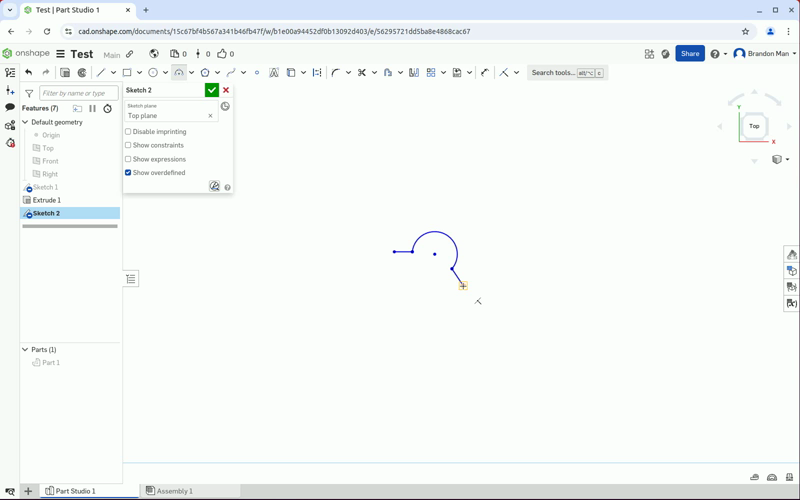
click(463, 285)
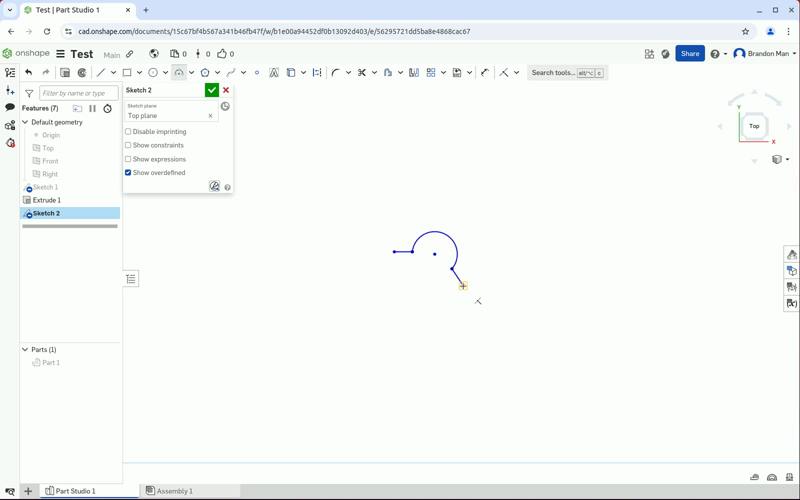
scroll(-6)
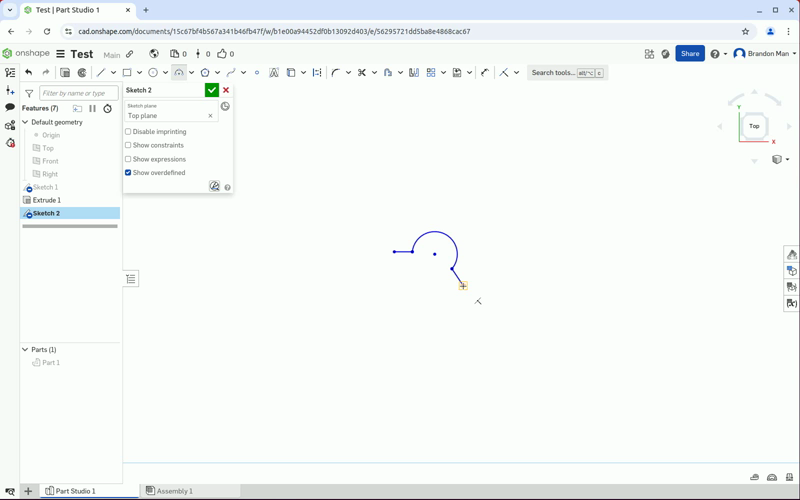
scroll(-6)
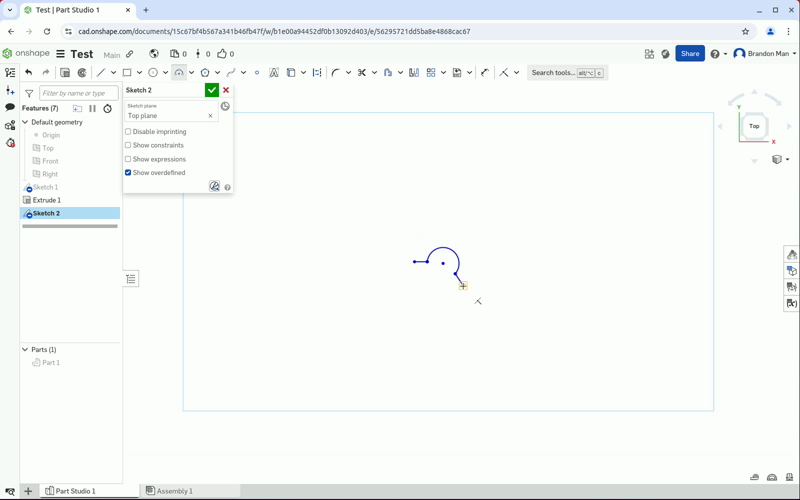
scroll(-6)
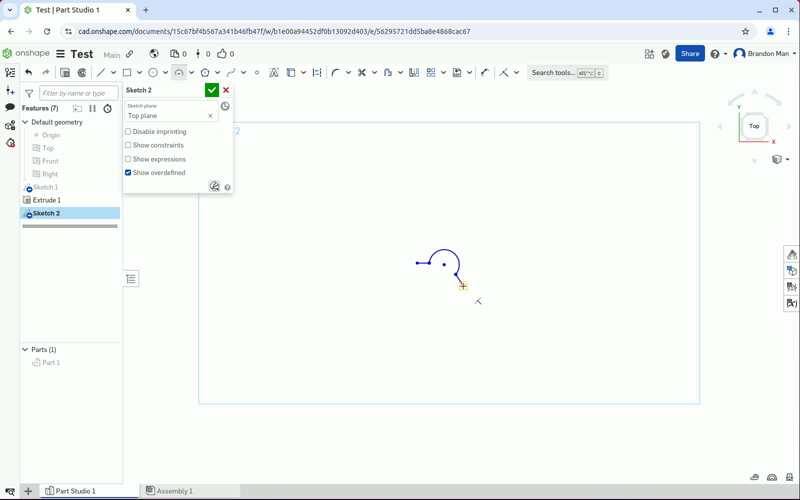
scroll(-6)
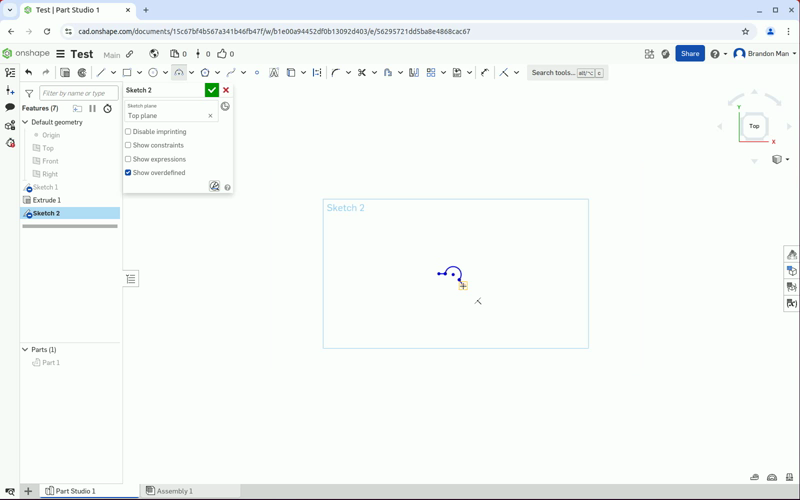
scroll(-6)
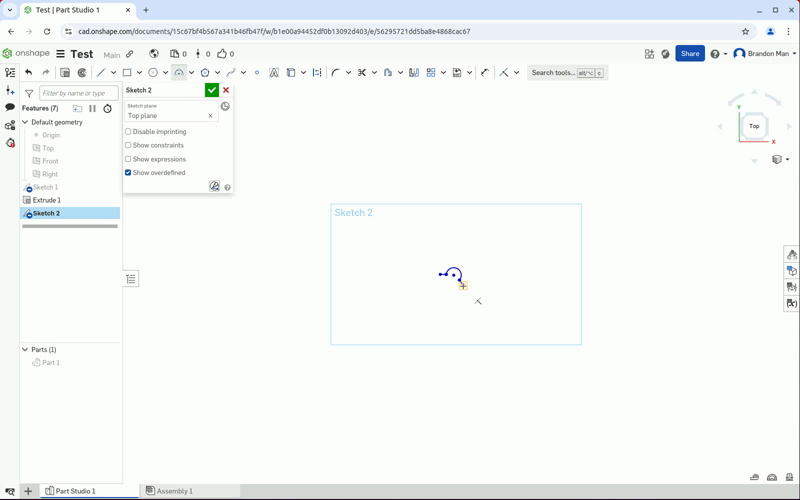
scroll(-6)
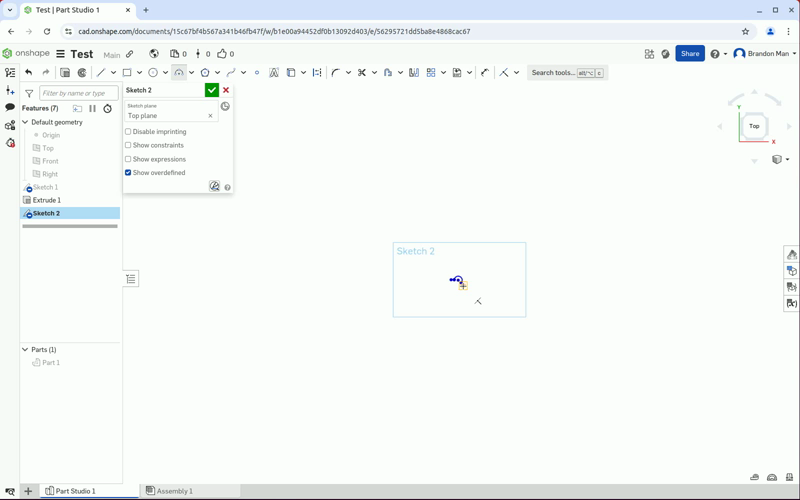
scroll(-6)
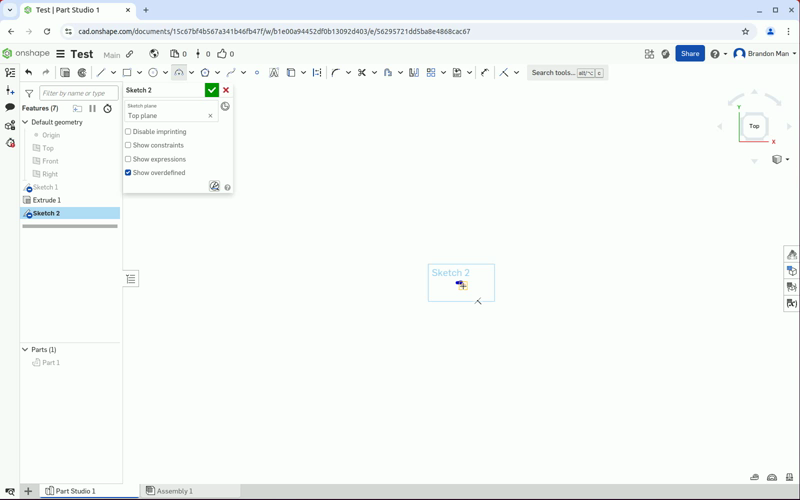
mouse_move(457, 282)
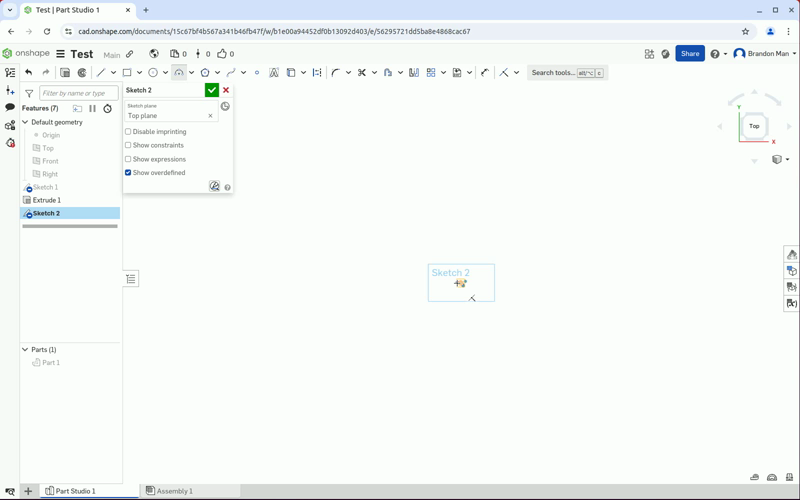
scroll(6)
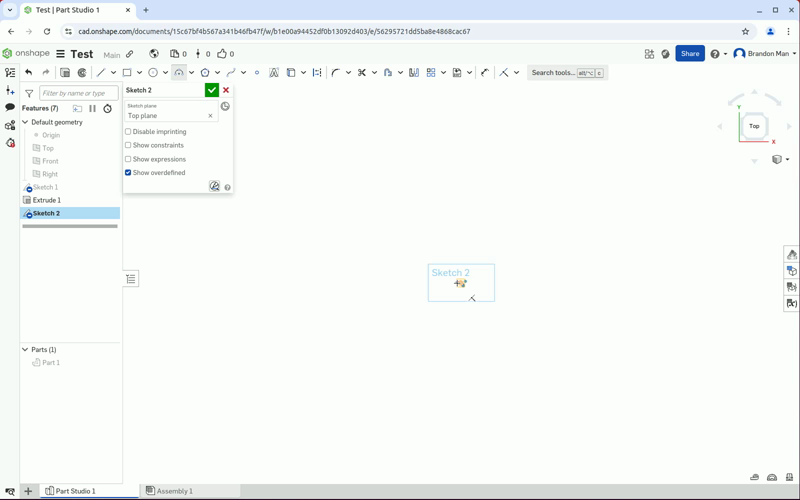
scroll(6)
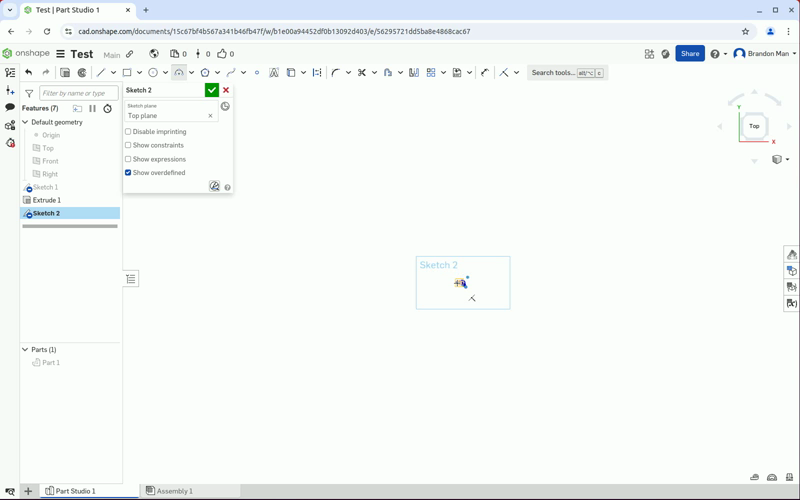
scroll(6)
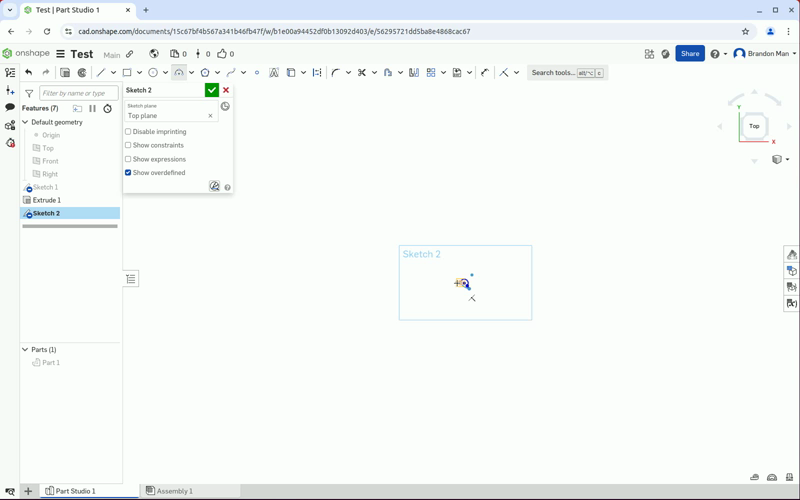
scroll(6)
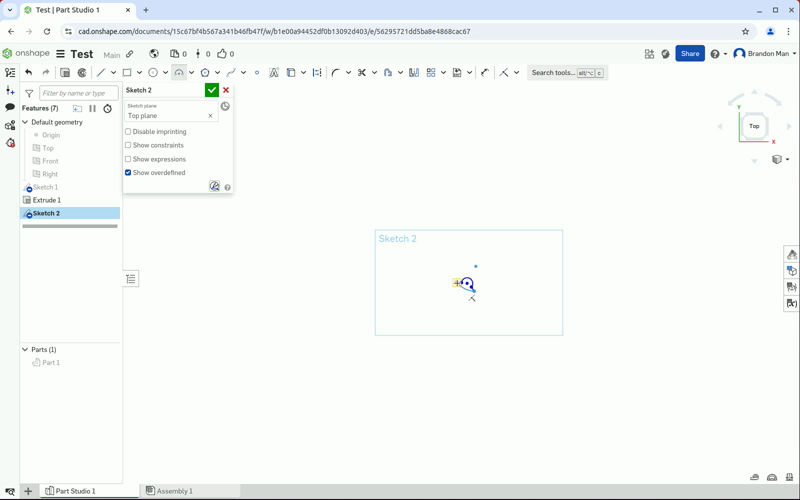
scroll(6)
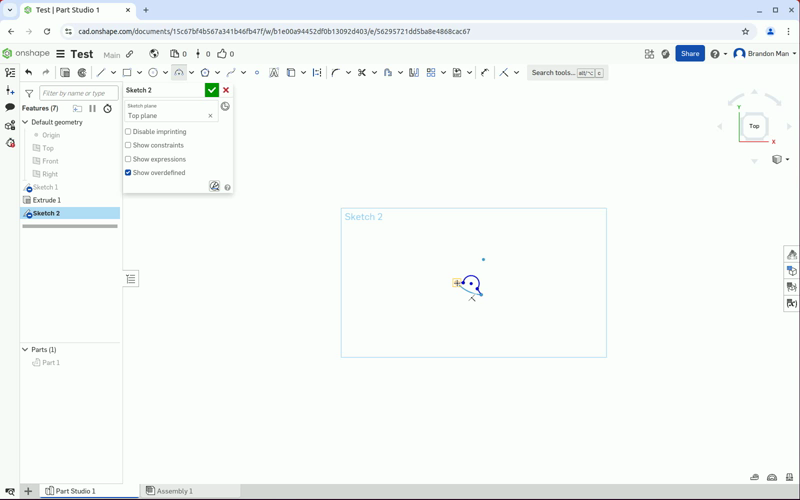
scroll(6)
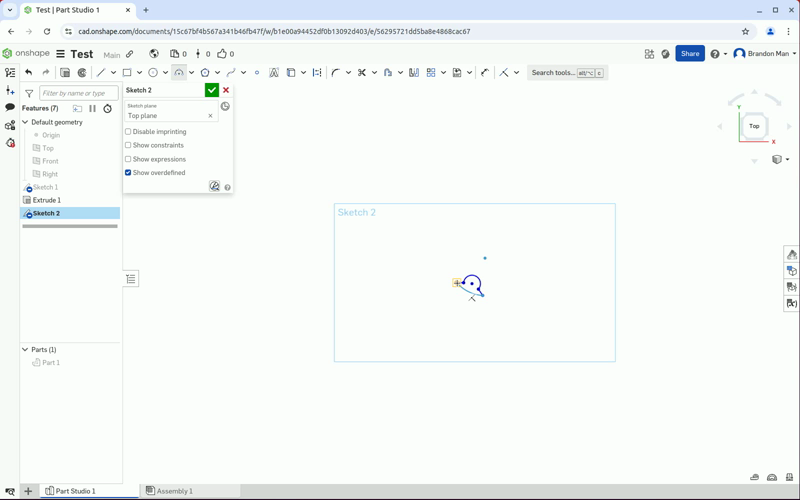
scroll(6)
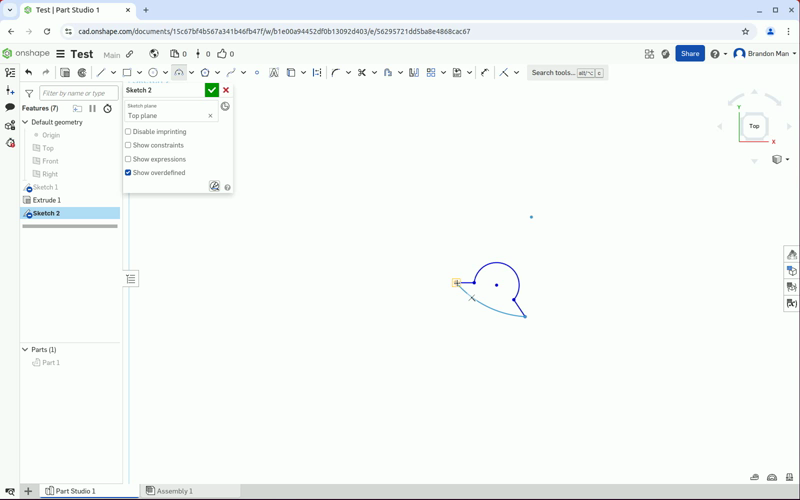
click(457, 282)
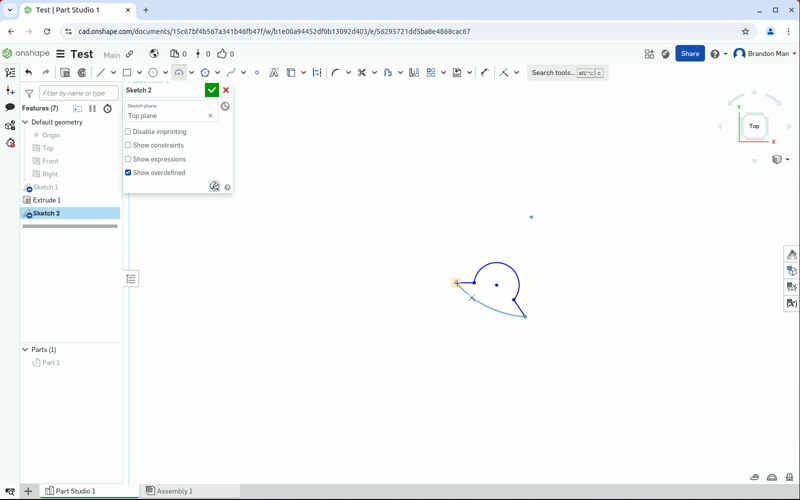
scroll(-6)
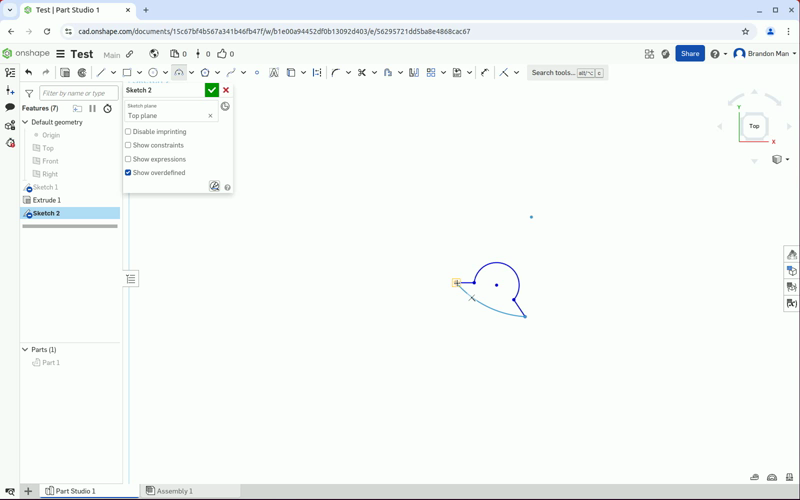
scroll(-6)
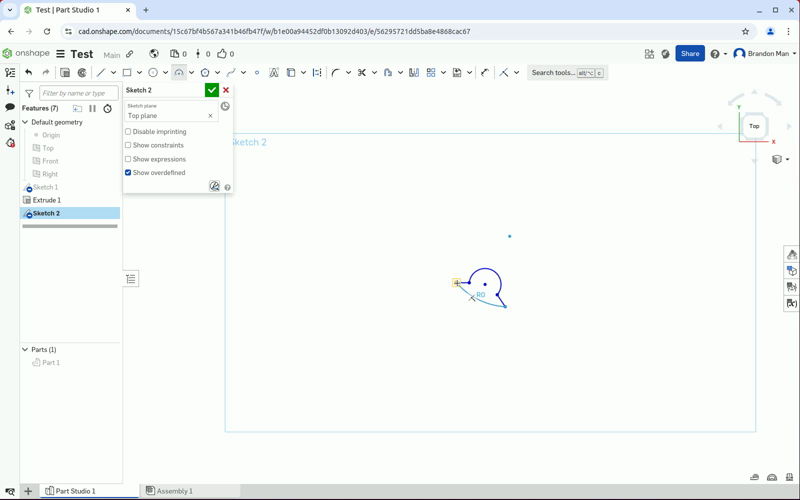
scroll(-6)
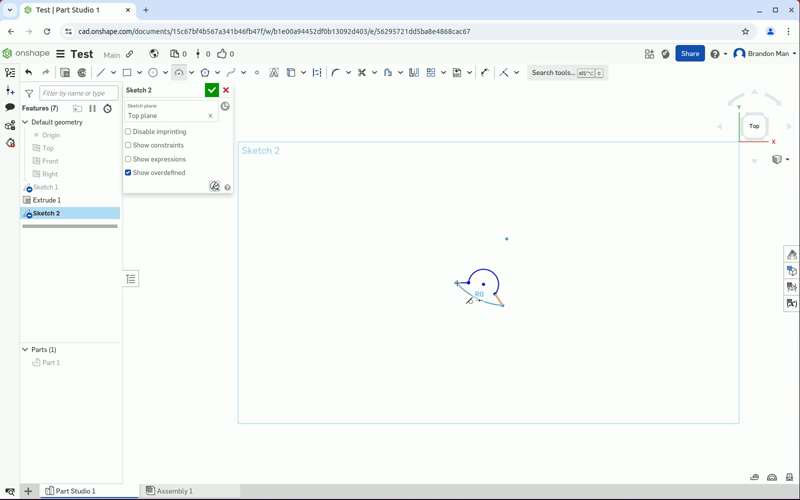
scroll(-6)
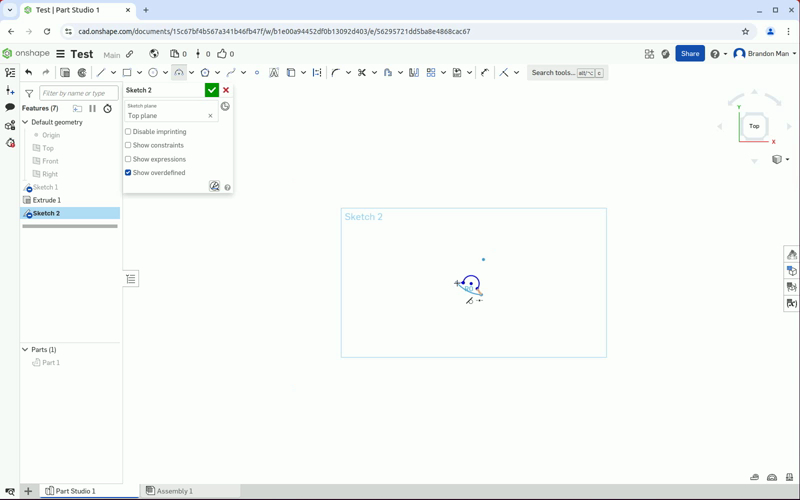
scroll(-6)
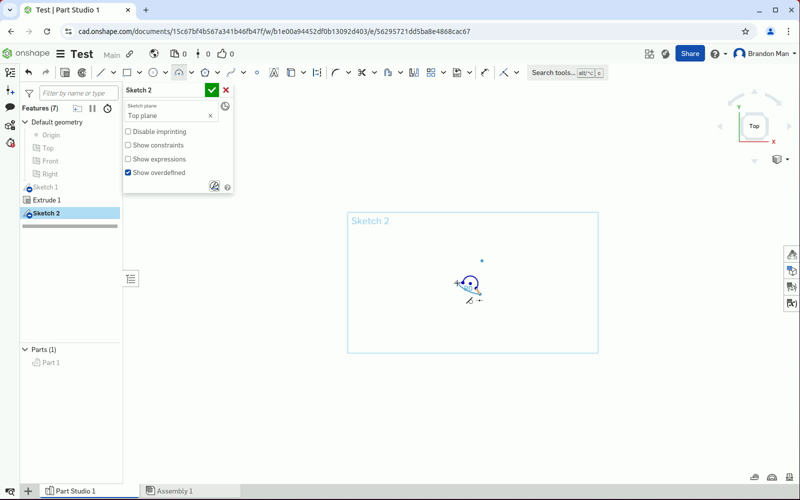
scroll(-6)
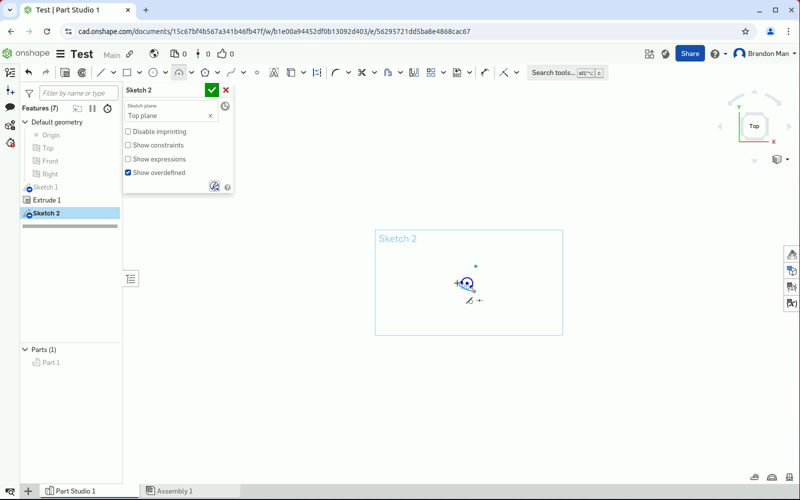
scroll(-6)
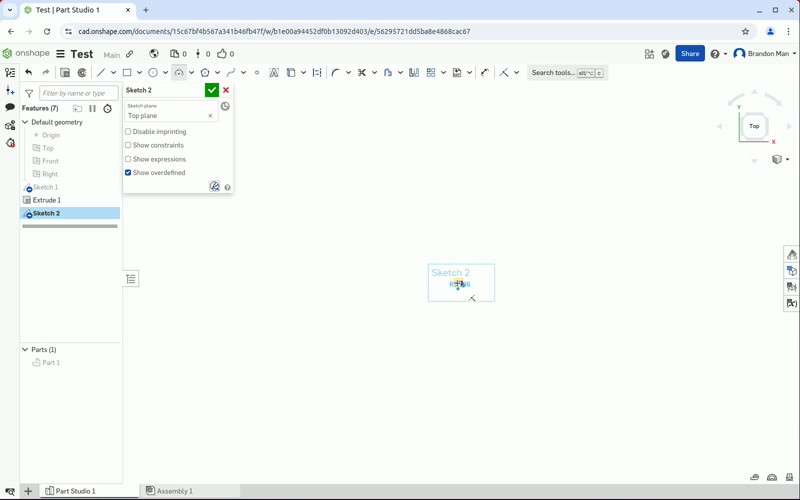
key_down(shift)
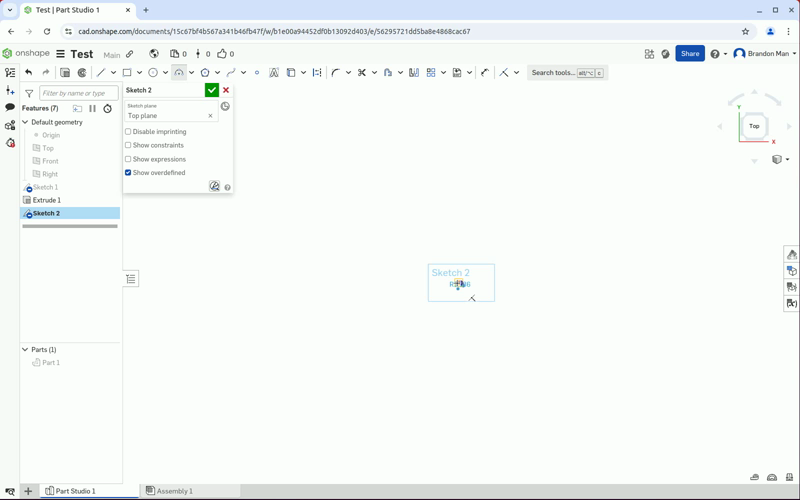
mouse_move(462, 279)
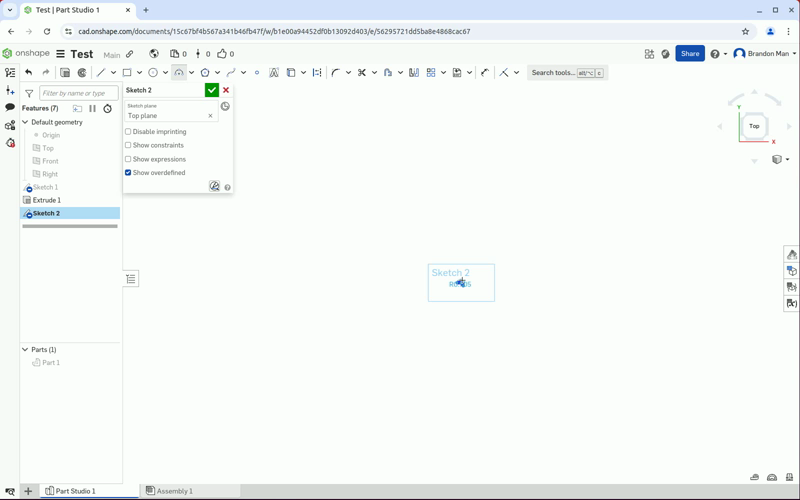
scroll(6)
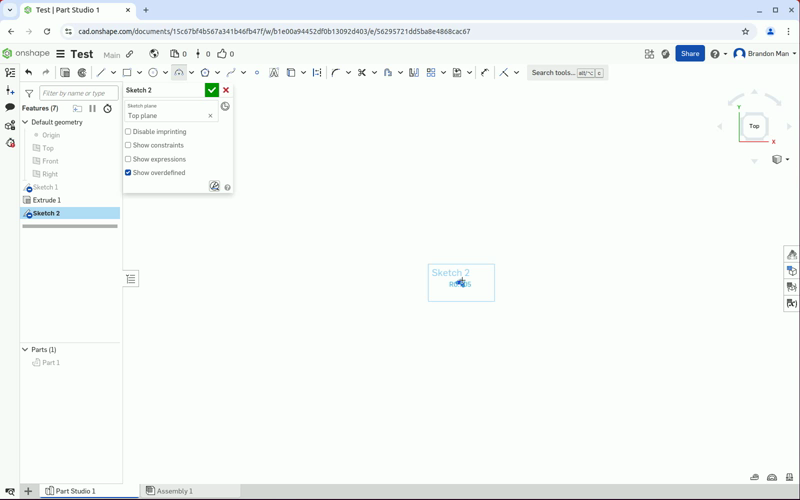
scroll(6)
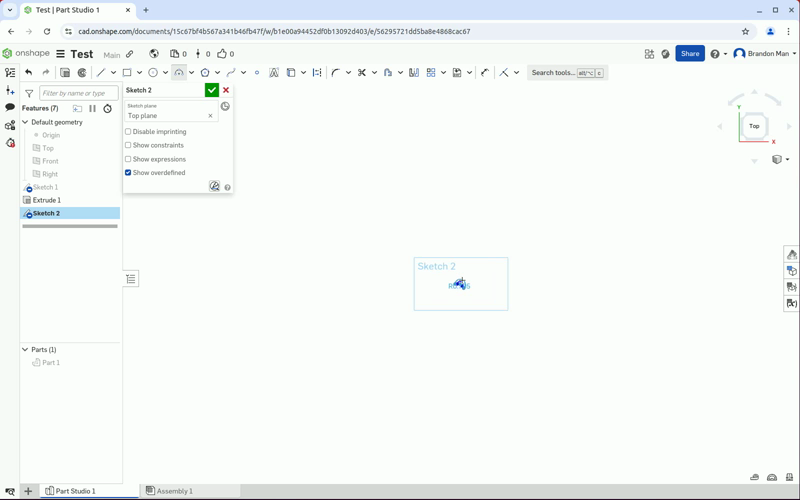
scroll(6)
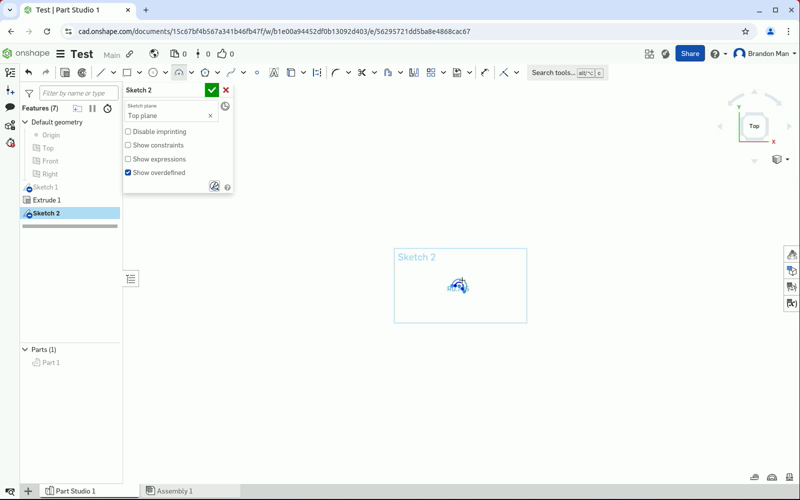
scroll(6)
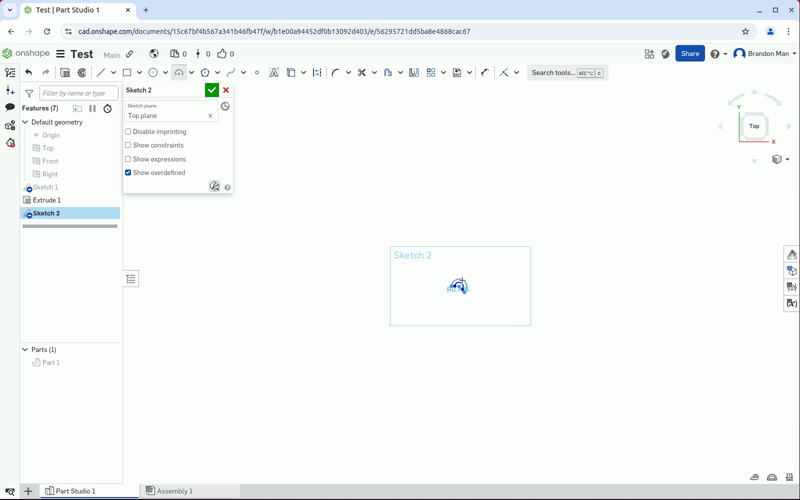
scroll(6)
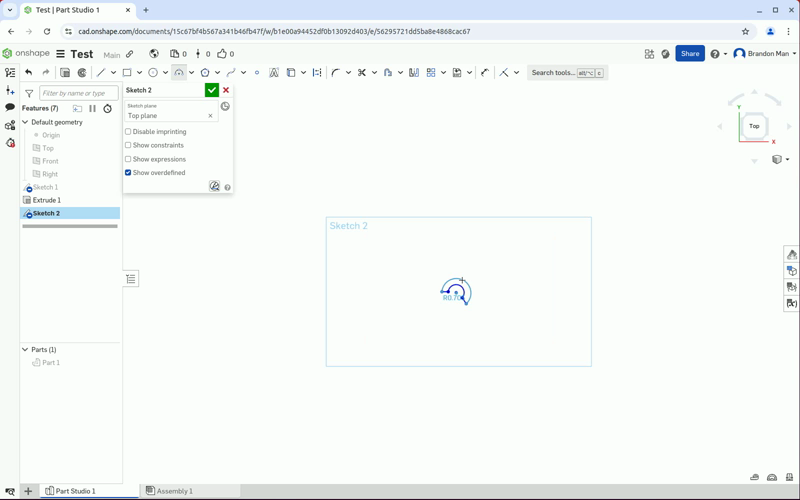
scroll(6)
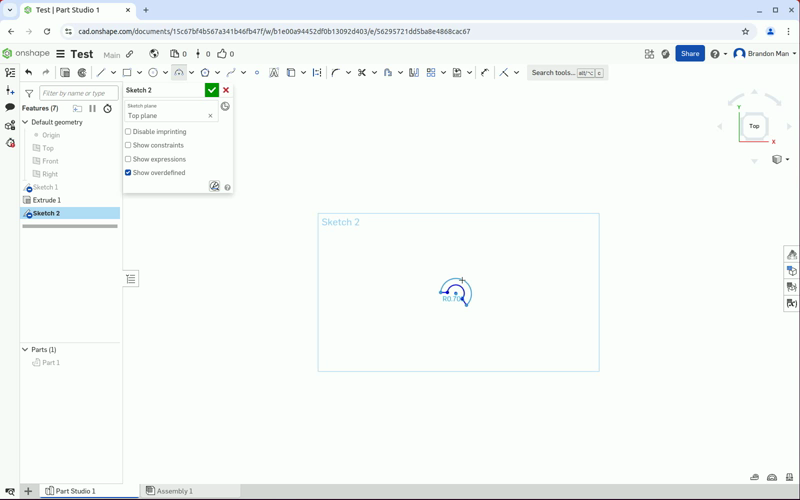
scroll(6)
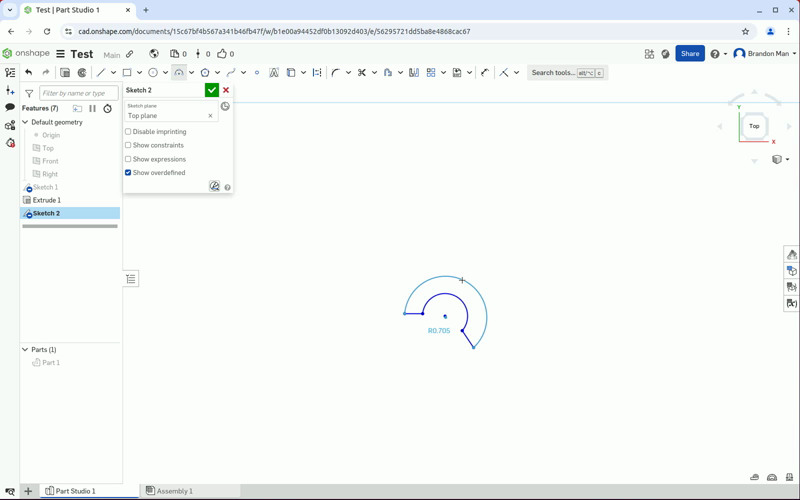
click(462, 279)
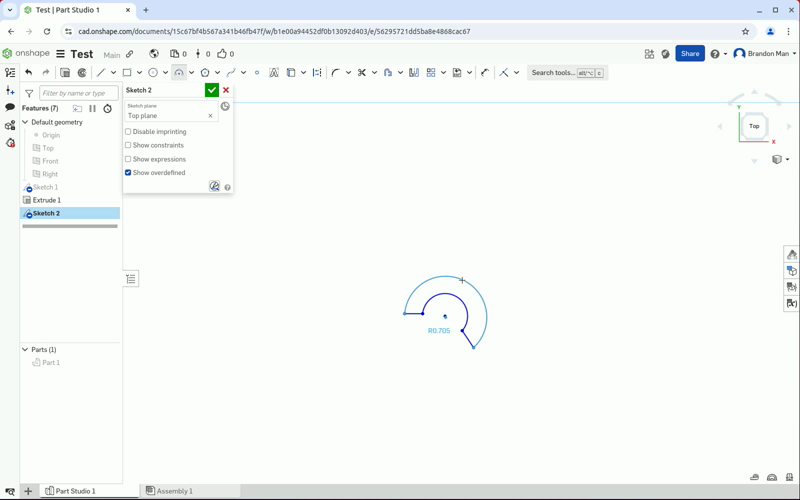
scroll(-6)
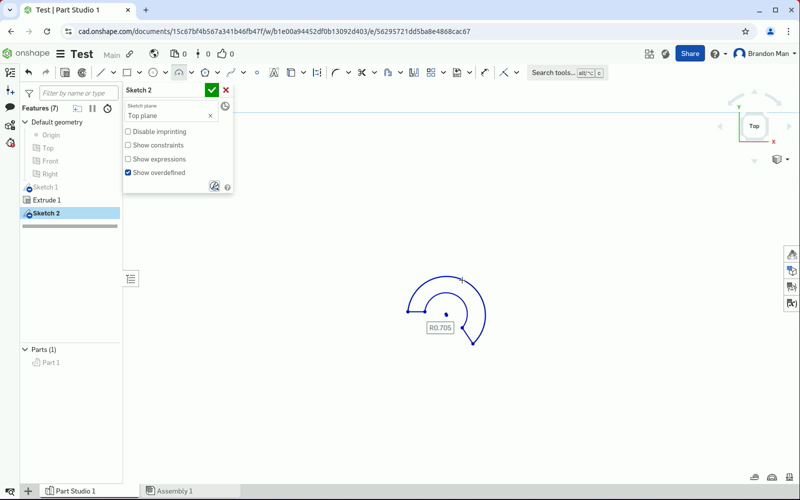
scroll(-6)
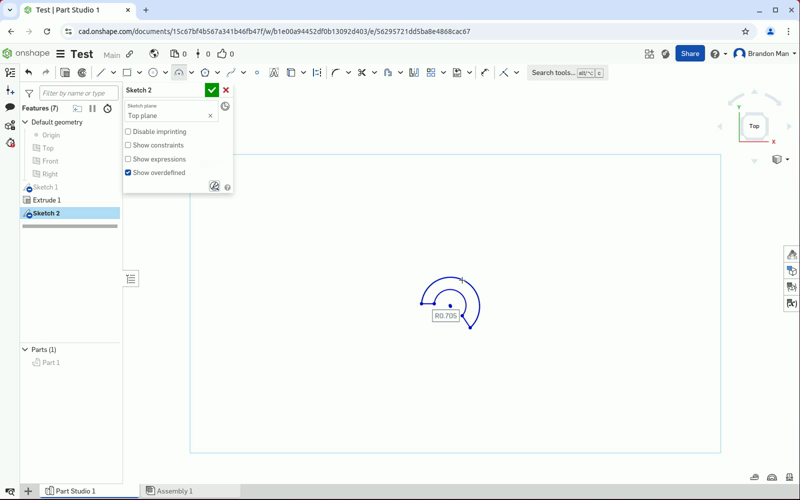
scroll(-6)
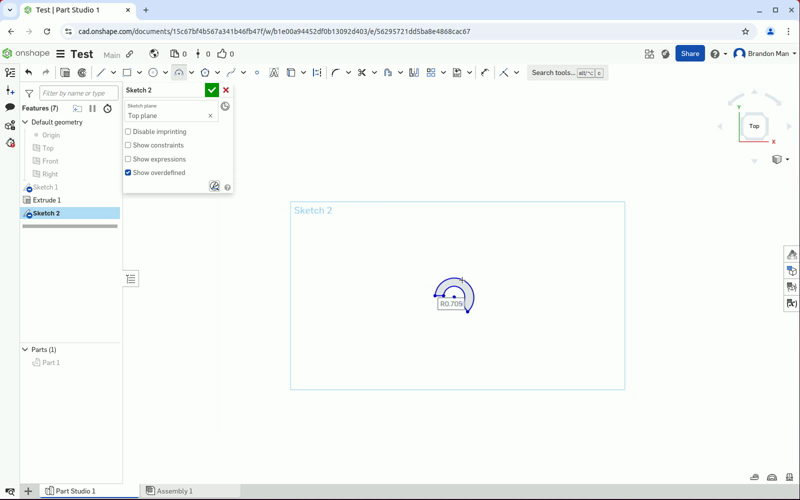
scroll(-6)
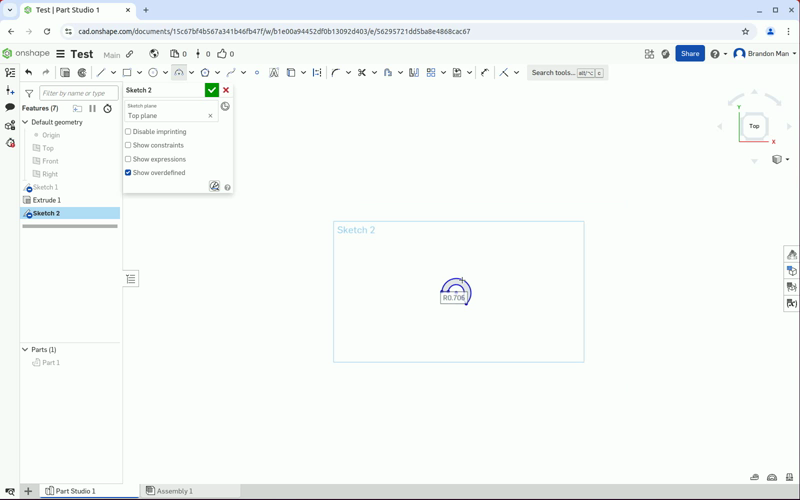
scroll(-6)
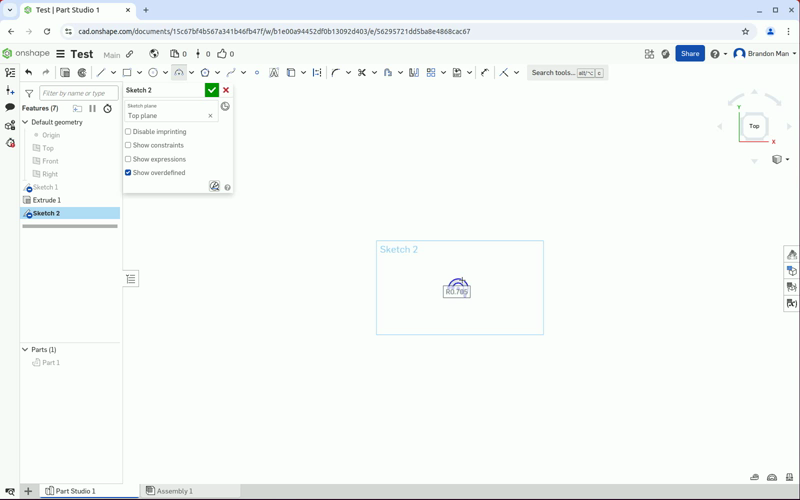
scroll(-6)
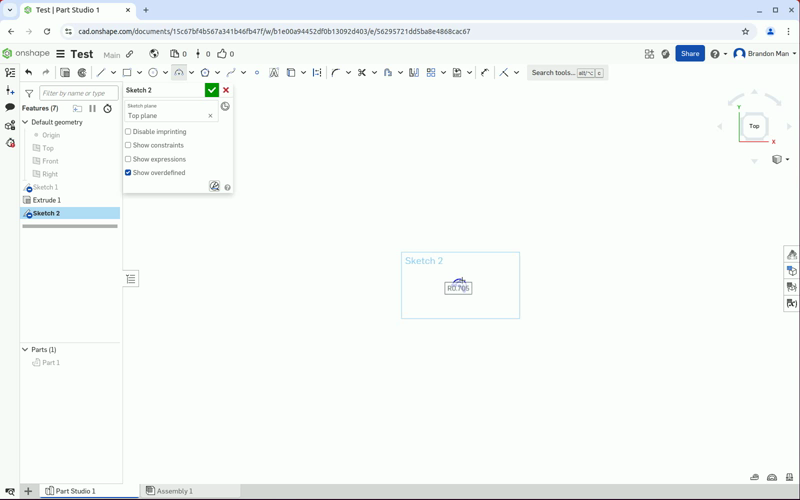
scroll(-6)
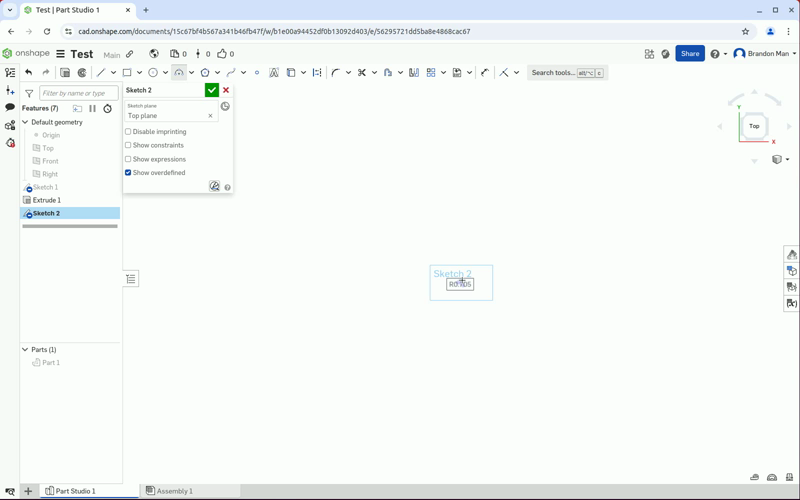
key_up(shift)
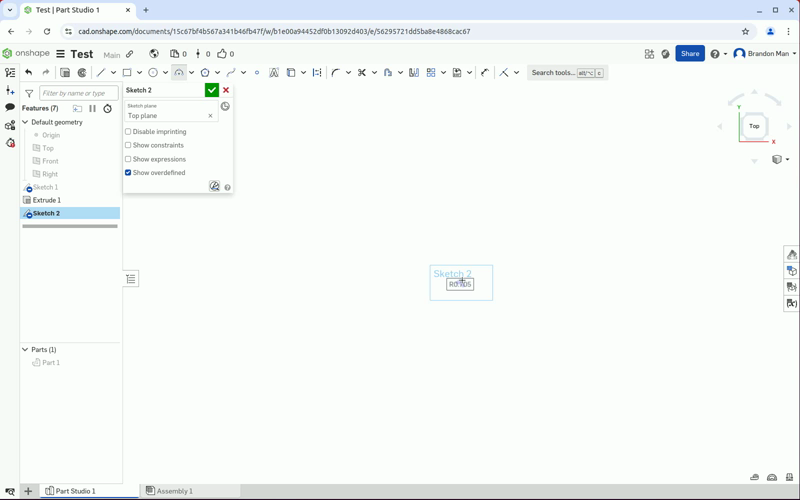
key(esc)
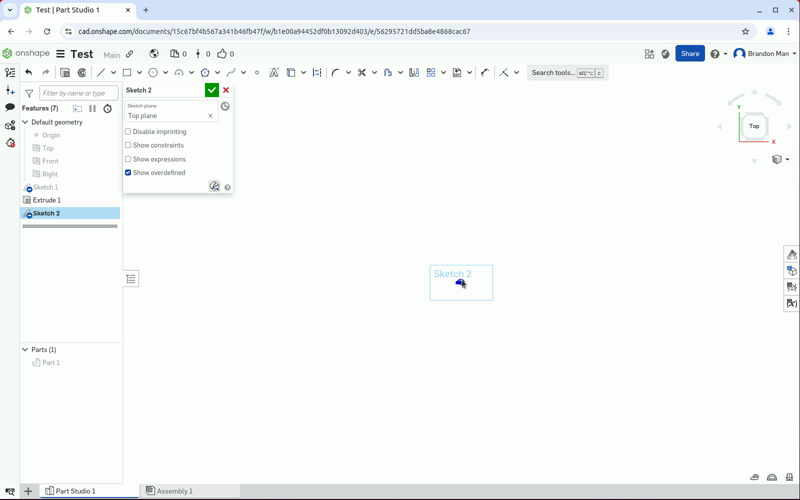
mouse_move(462, 283)
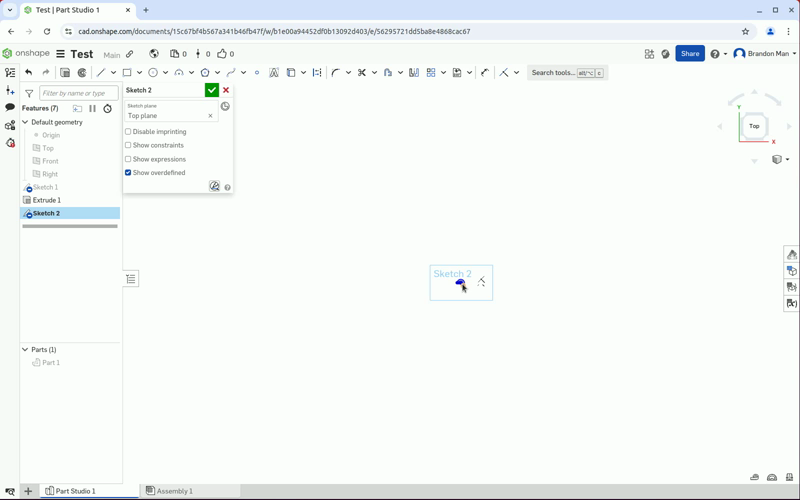
scroll(6)
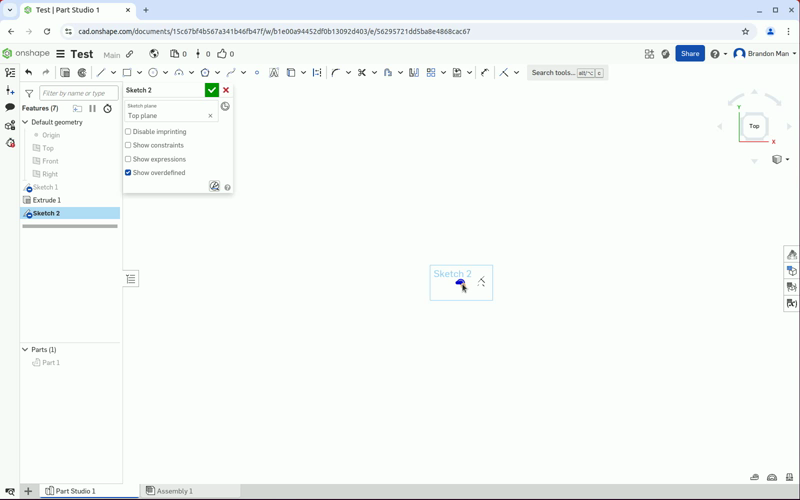
scroll(6)
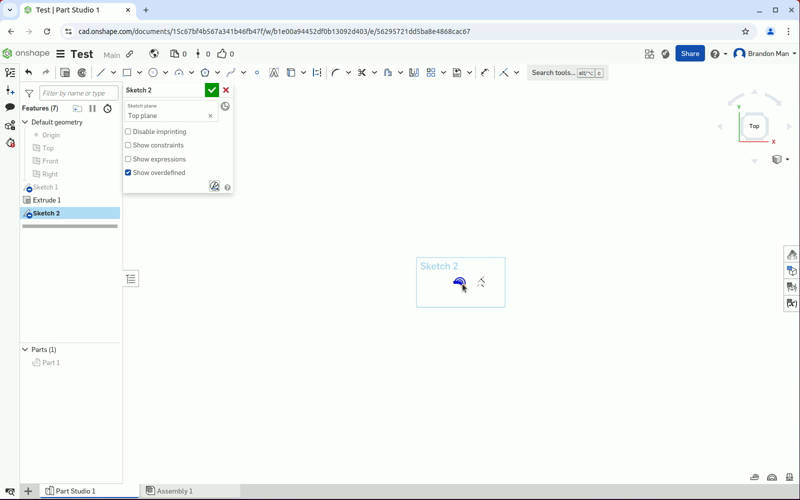
scroll(6)
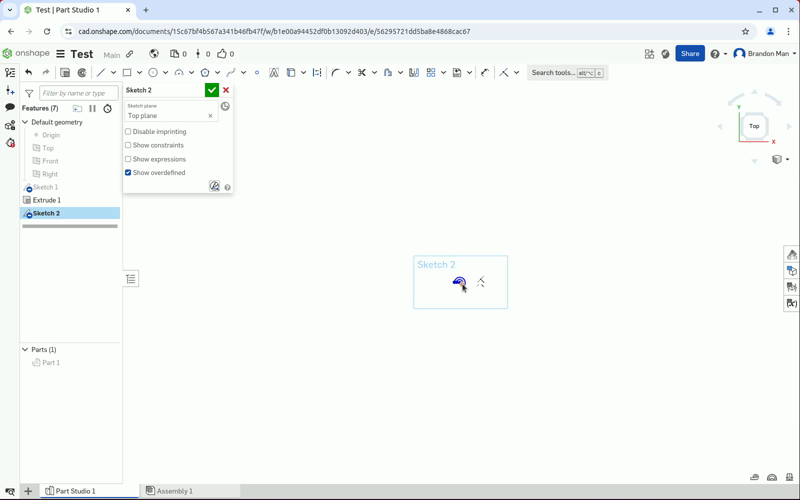
scroll(6)
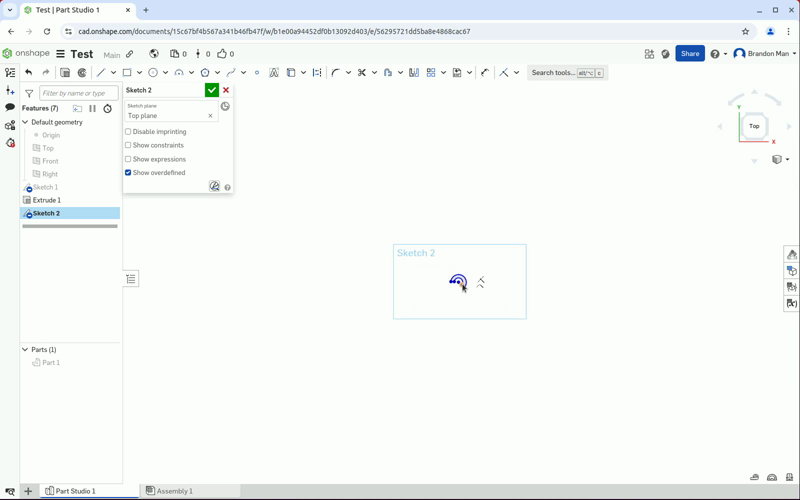
scroll(6)
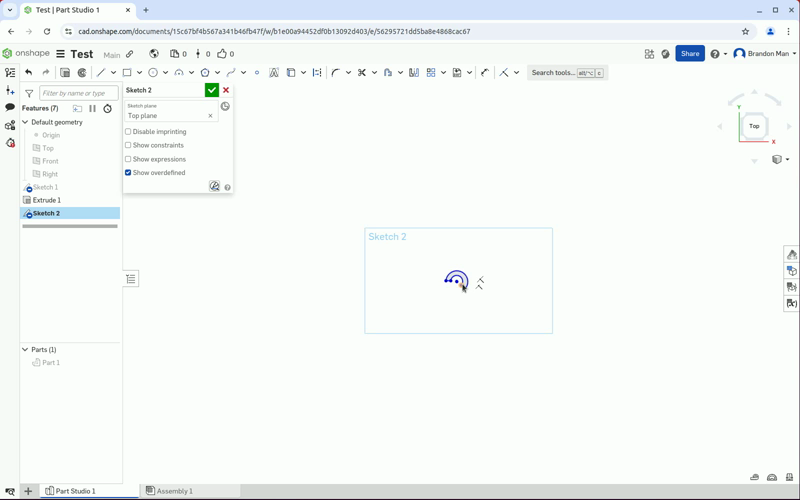
scroll(6)
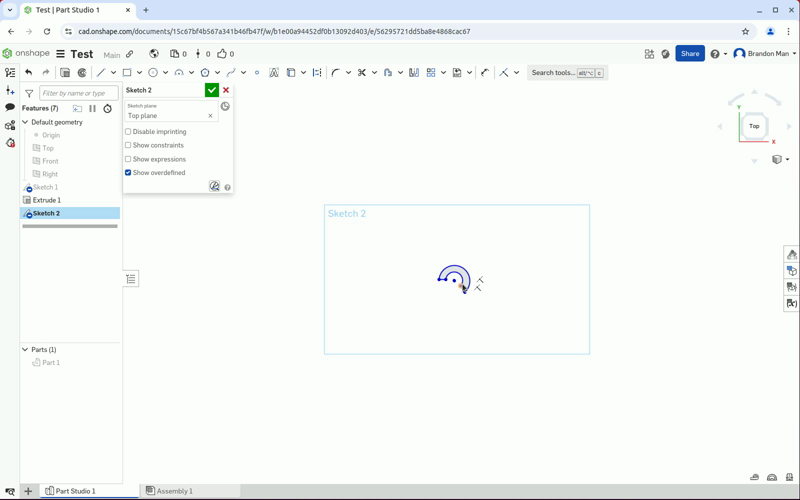
scroll(6)
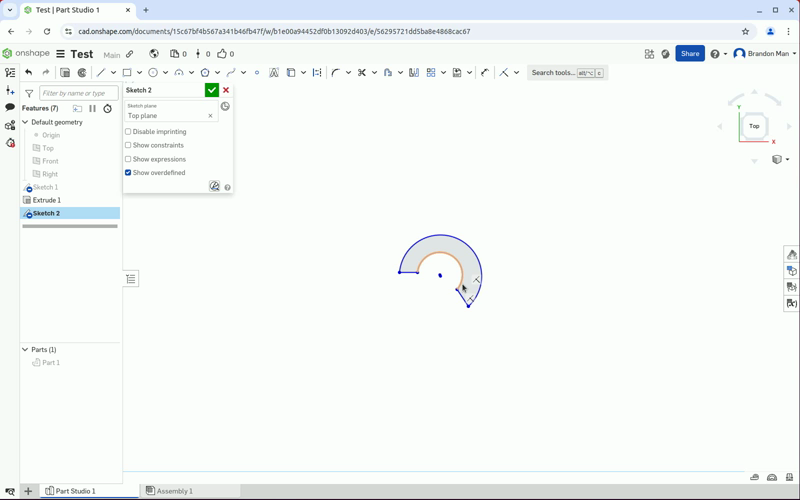
click(462, 283)
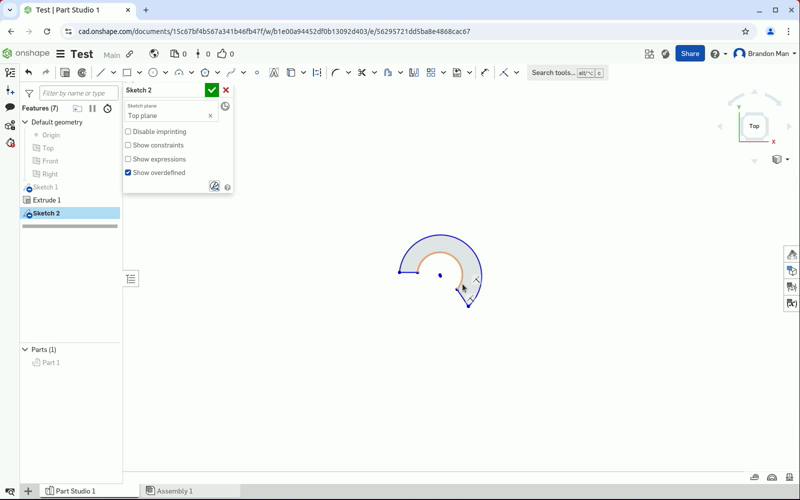
scroll(-6)
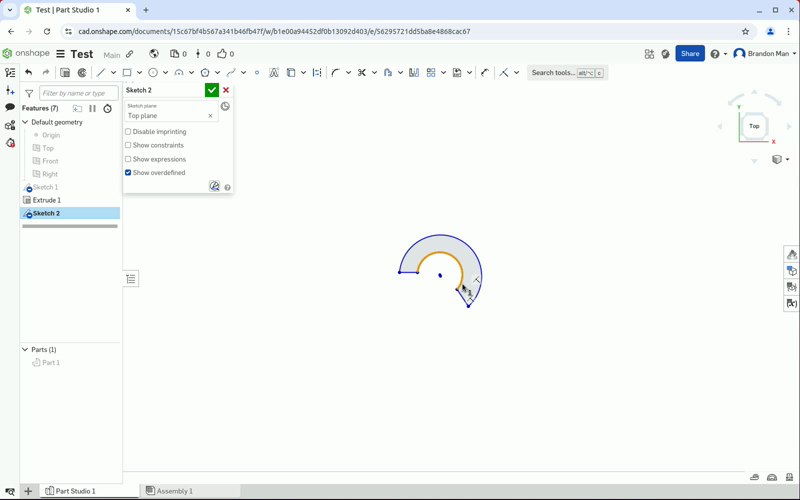
scroll(-6)
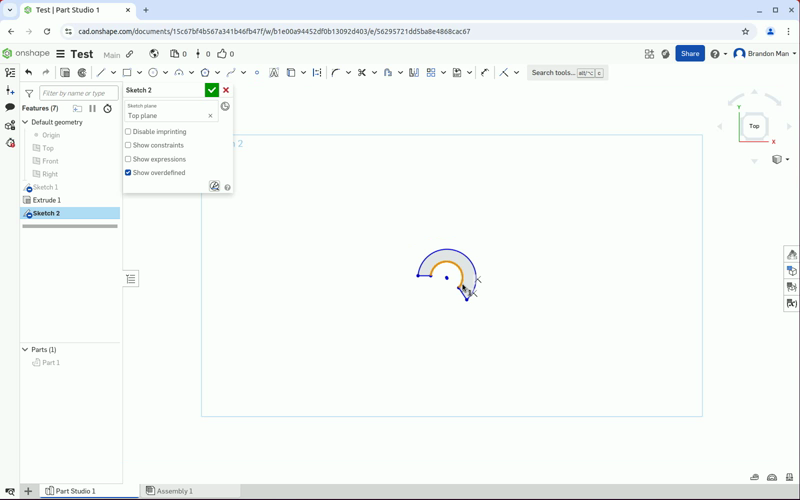
scroll(-6)
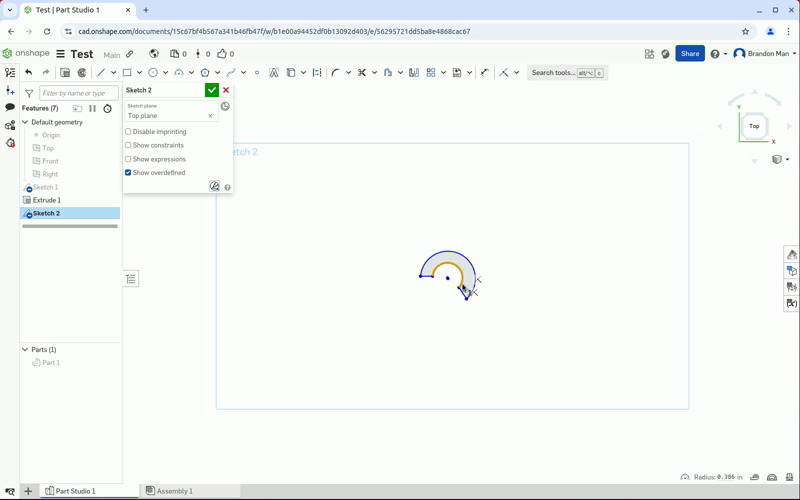
scroll(-6)
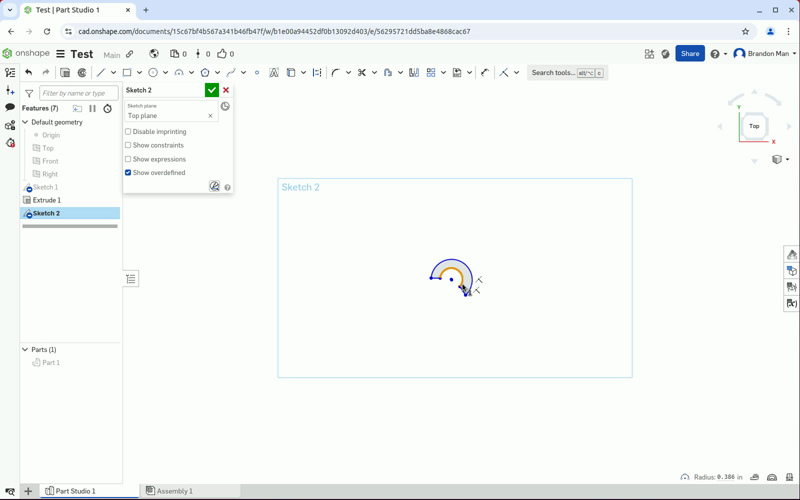
scroll(-6)
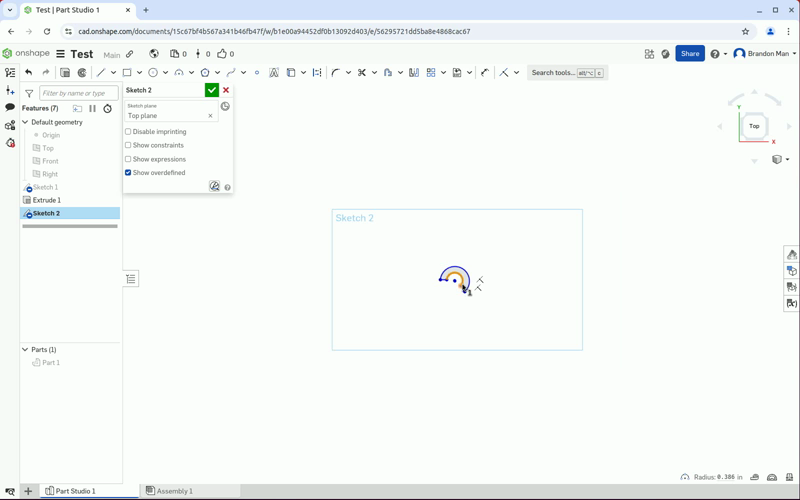
scroll(-6)
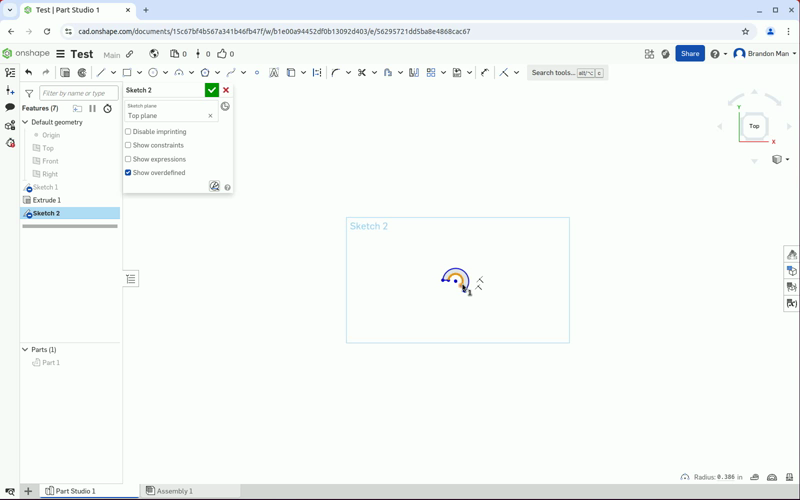
scroll(-6)
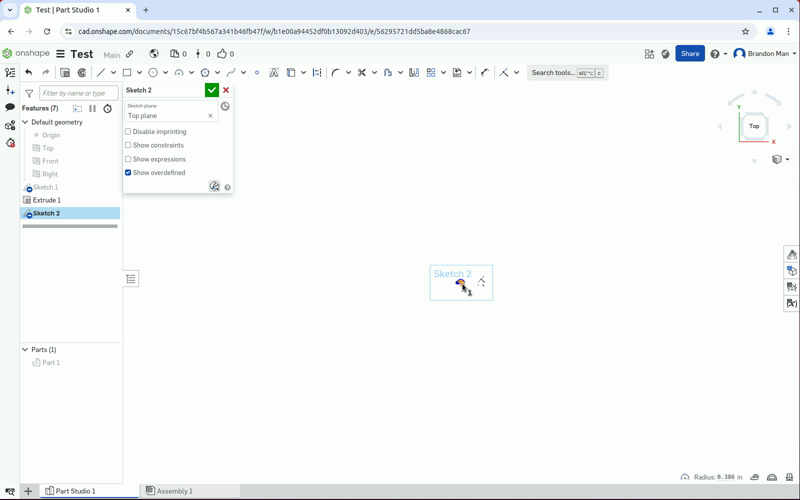
mouse_move(73, 352)
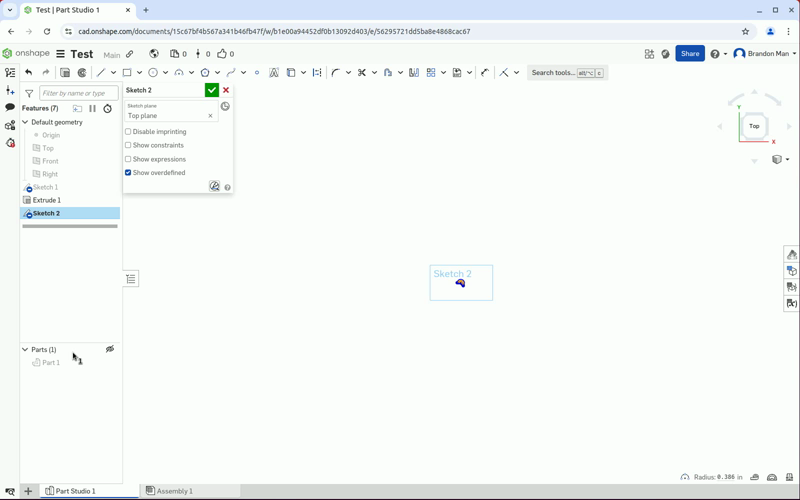
key(shift+y)
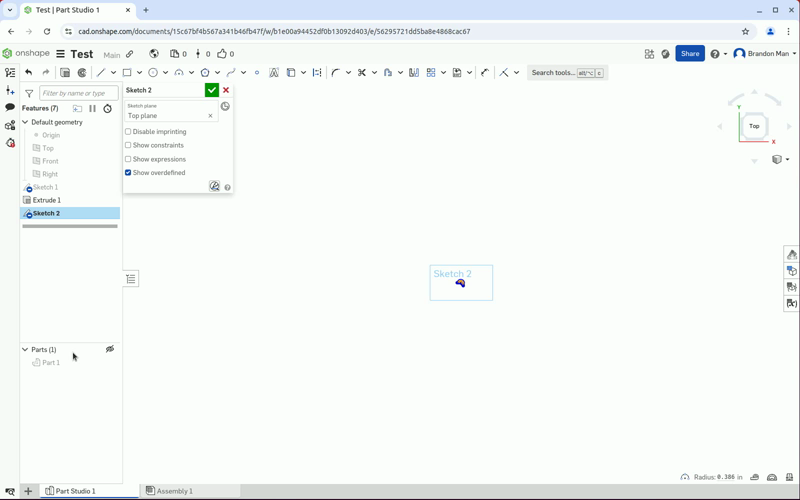
key(shift+e)
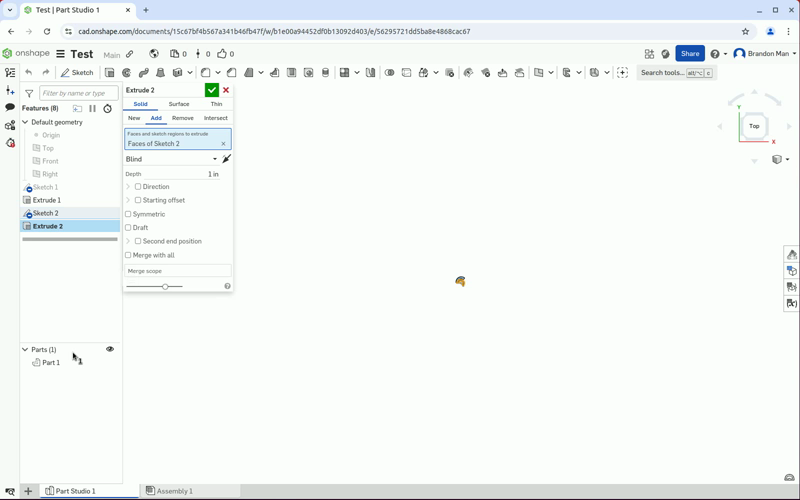
mouse_move(143, 106)
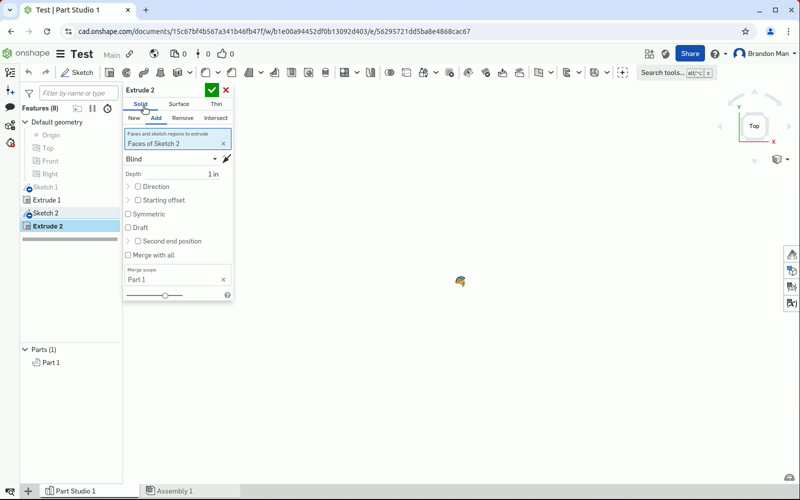
click(143, 106)
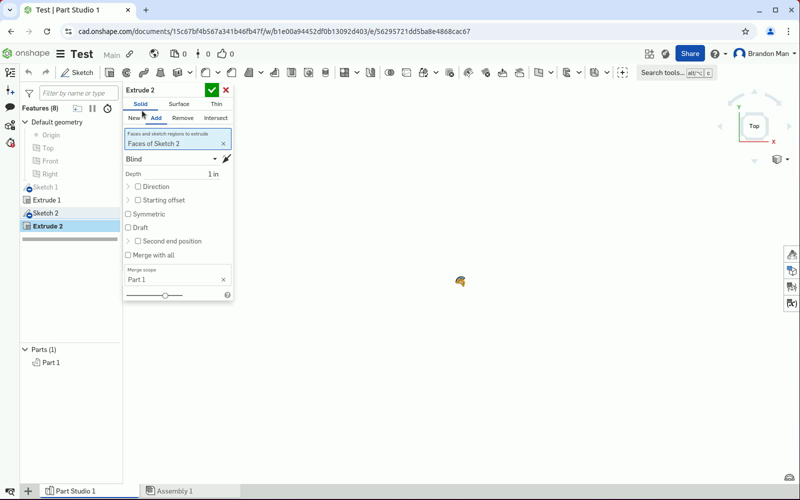
mouse_move(137, 120)
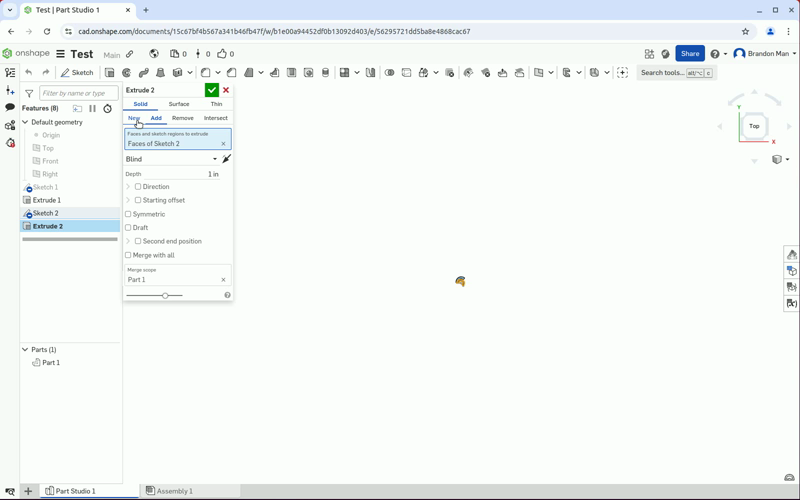
click(137, 120)
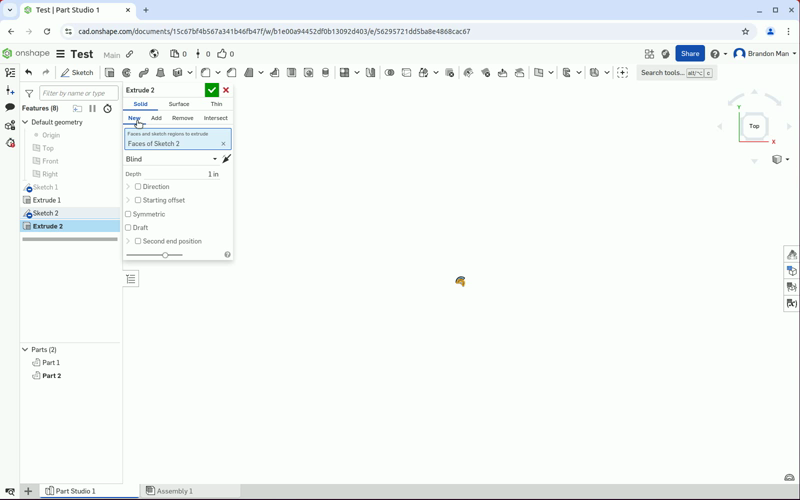
key(tab, 4)
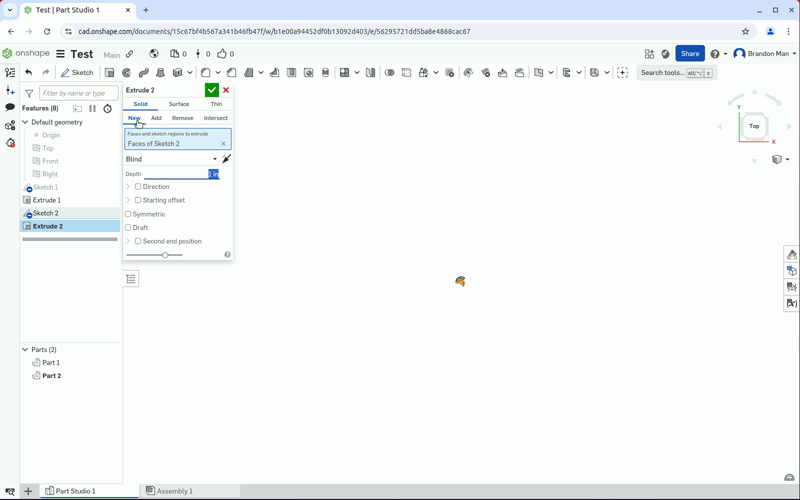
text(-0.241)
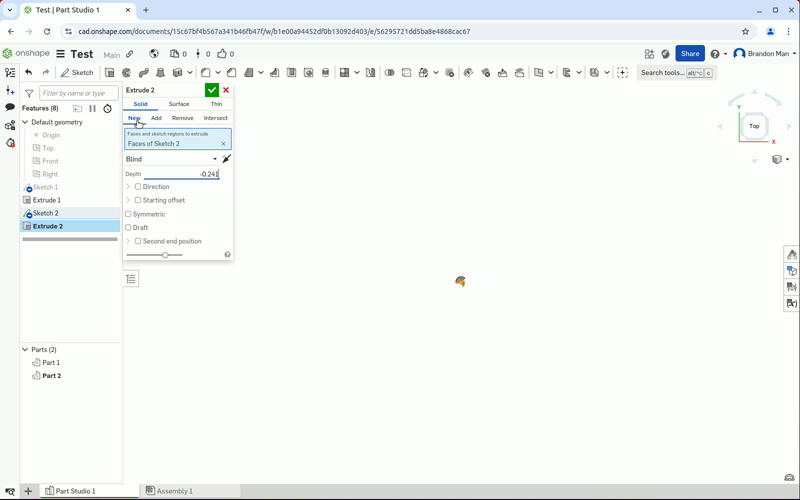
key(enter)
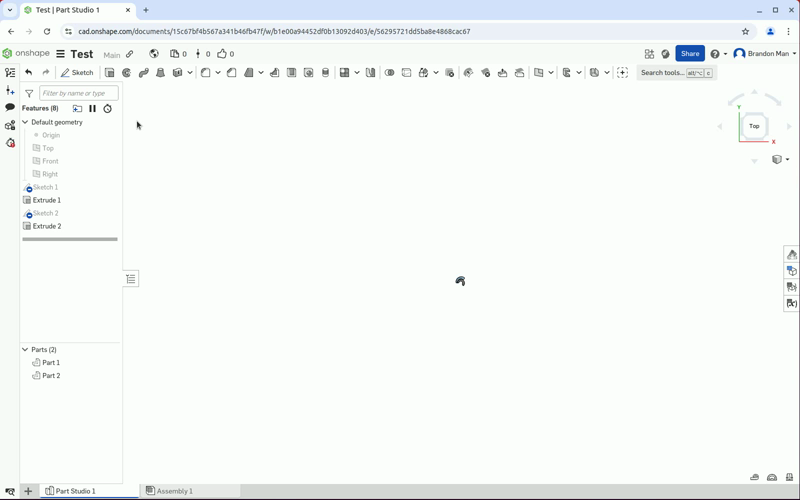
key(shift+h)
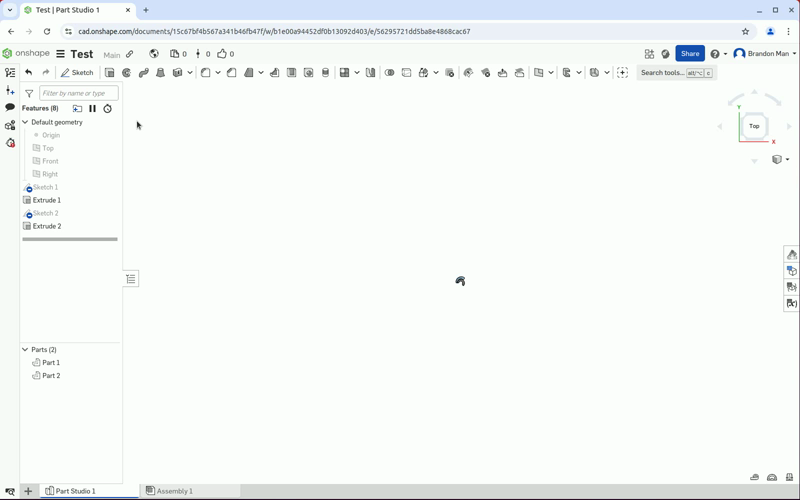
key(shift+h)
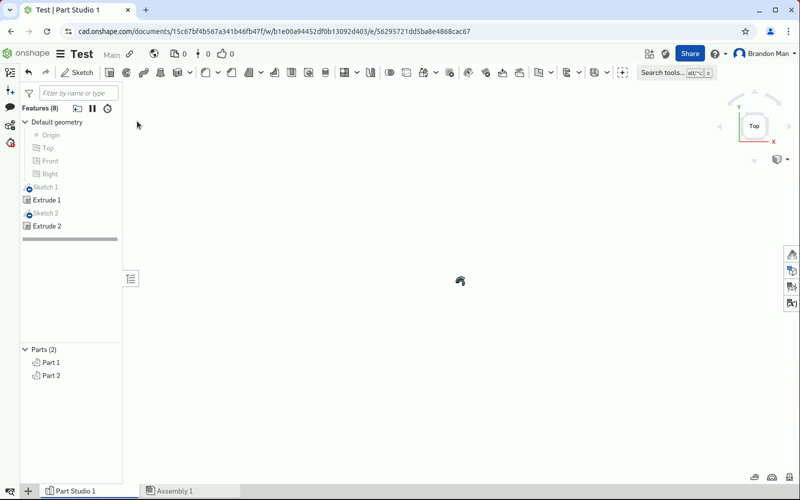
mouse_move(73, 189)
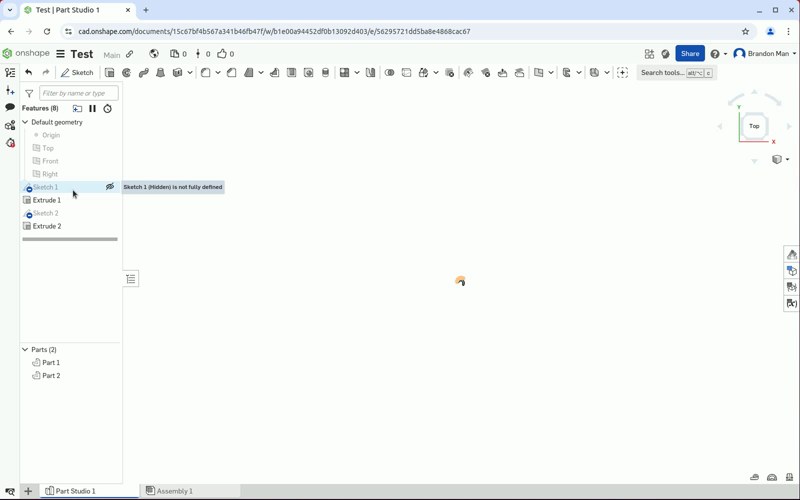
click(73, 189)
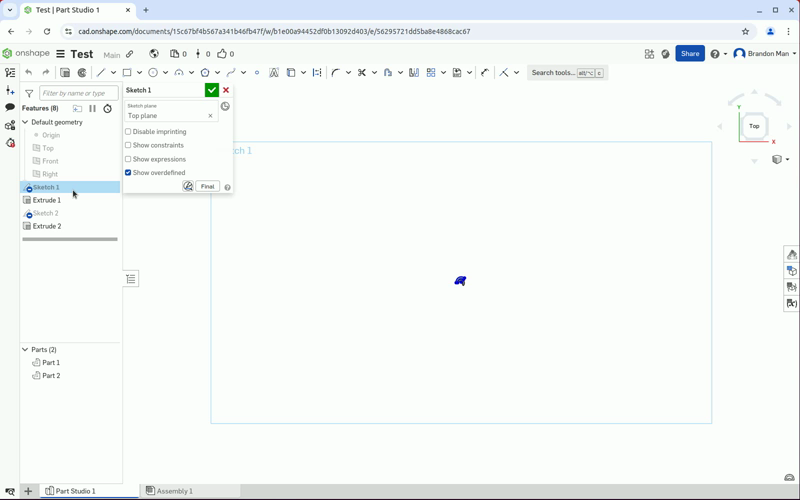
mouse_move(229, 92)
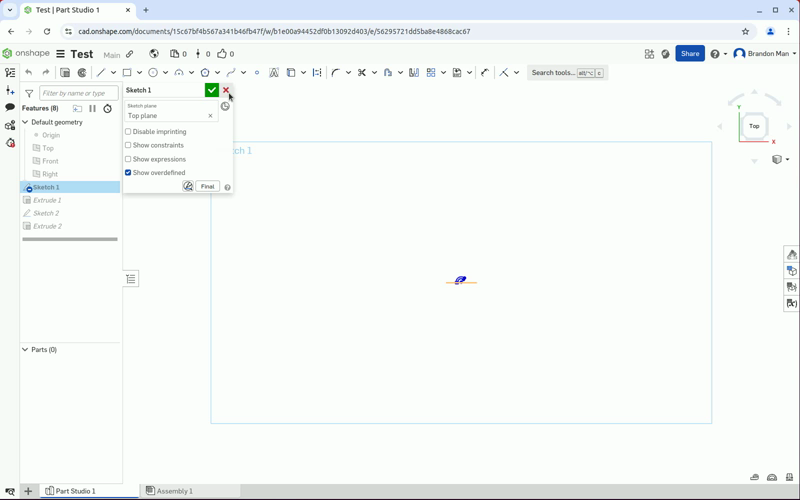
click(229, 92)
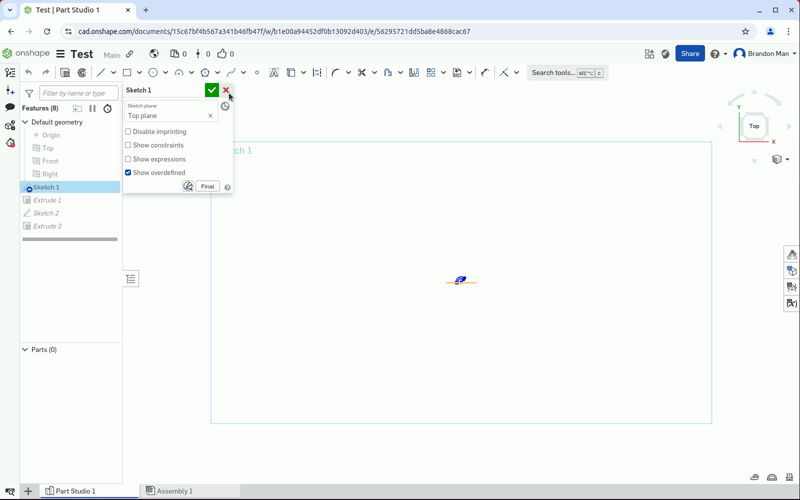
key(shift+s)
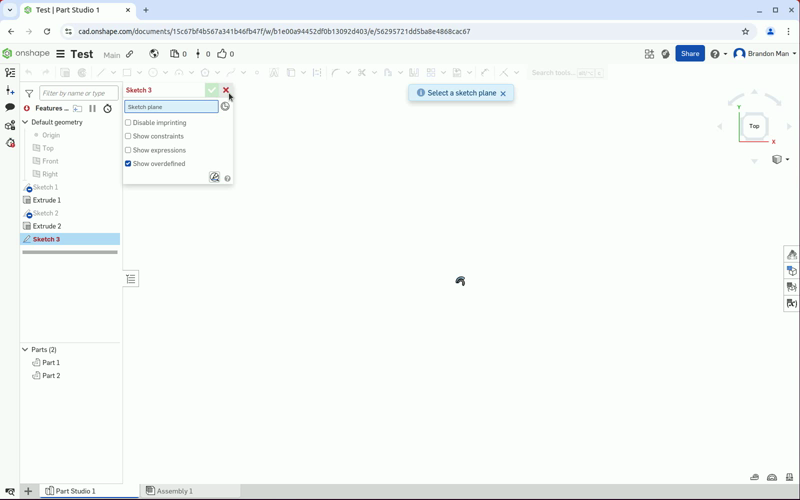
mouse_move(73, 150)
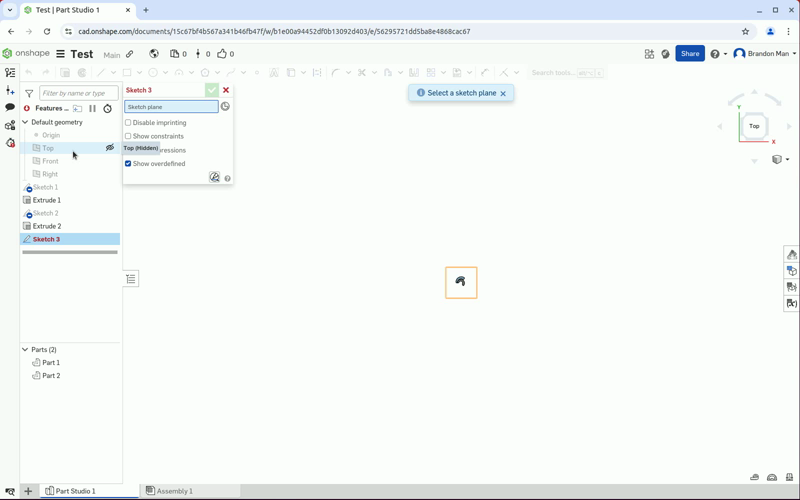
click(73, 150)
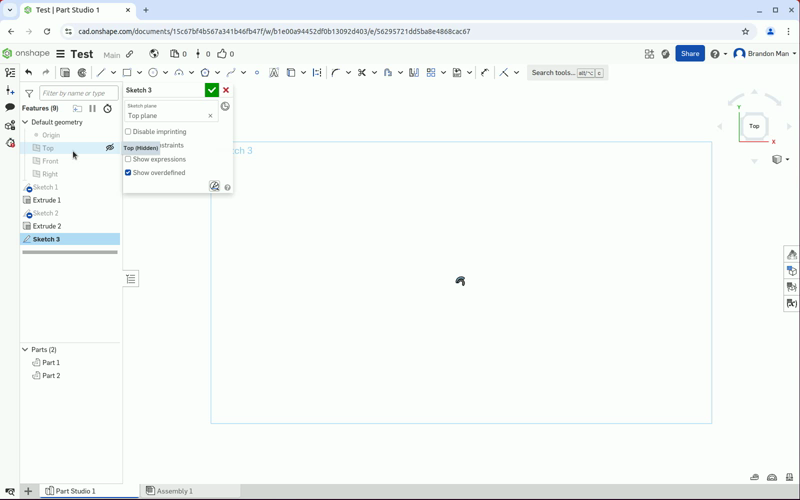
mouse_move(73, 352)
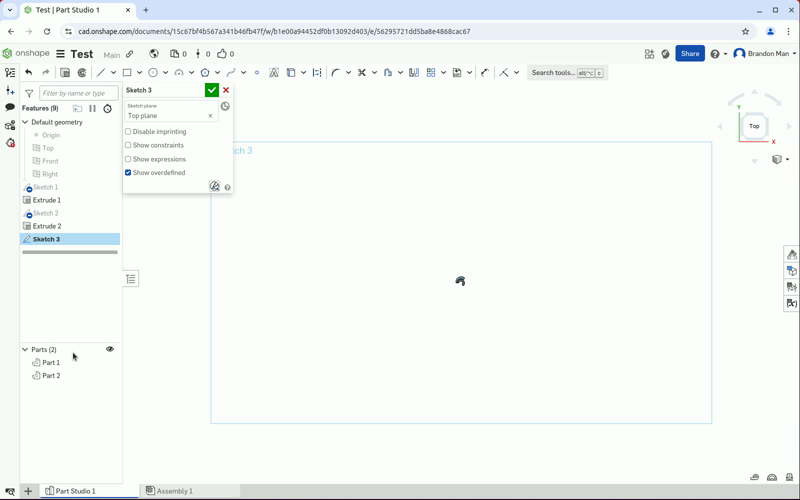
key(y)
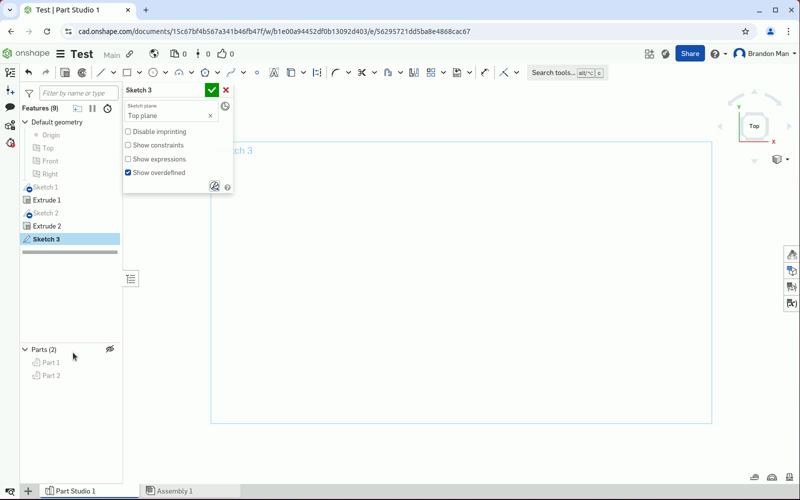
key(l)
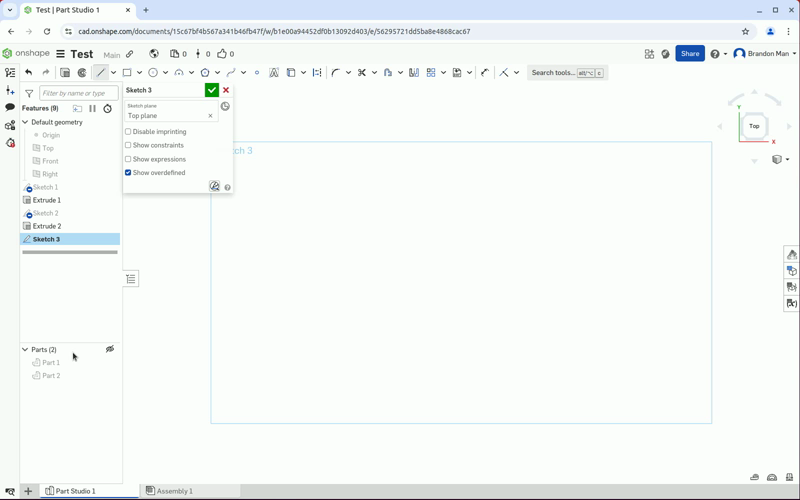
key_down(shift)
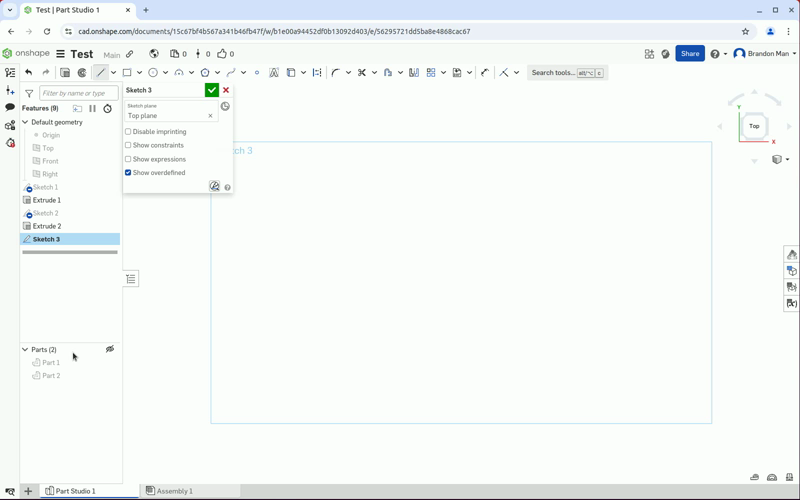
mouse_move(457, 282)
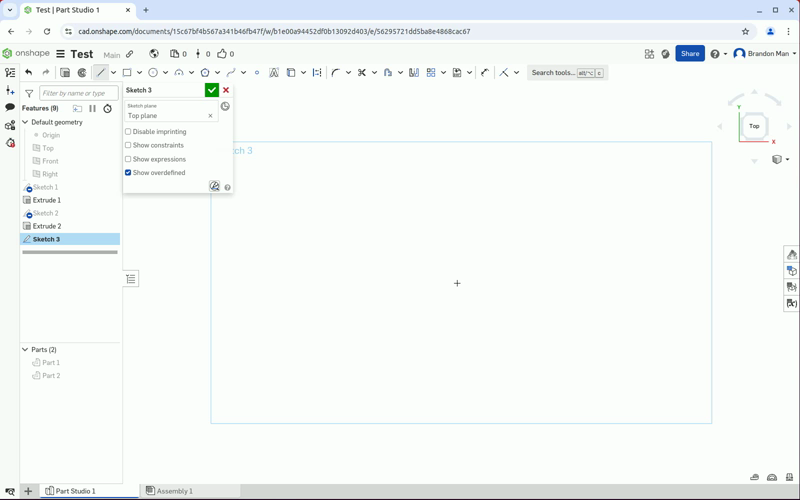
click(457, 282)
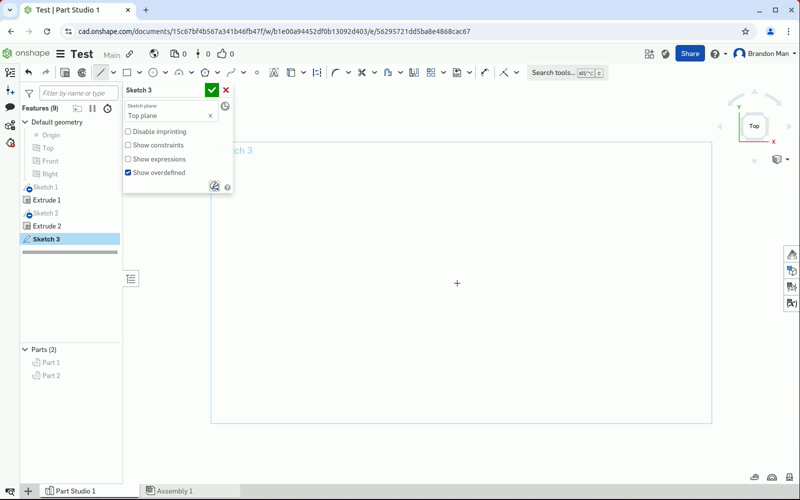
key_up(shift)
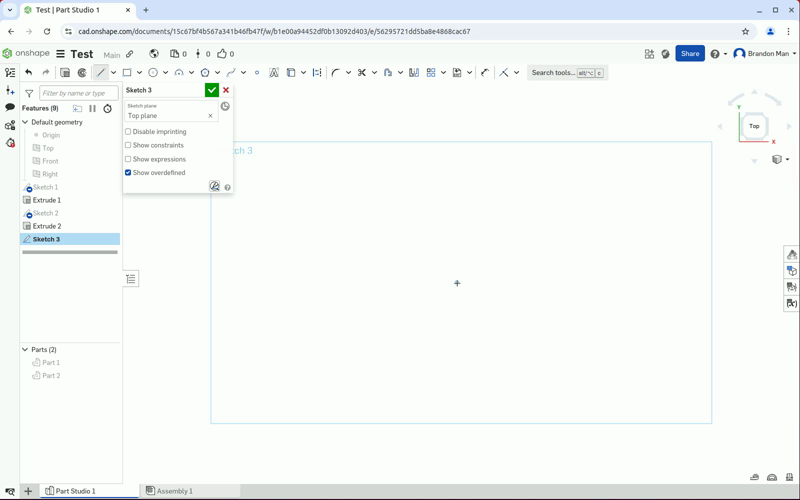
key_down(shift)
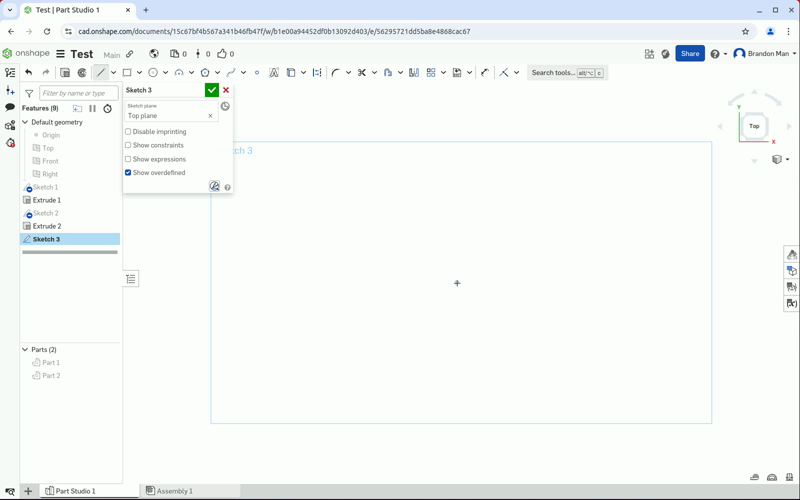
mouse_move(487, 282)
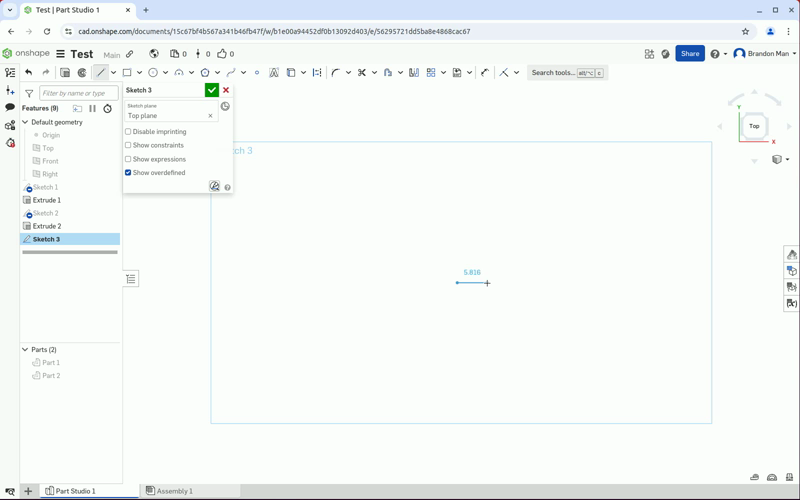
mouse_move(459, 282)
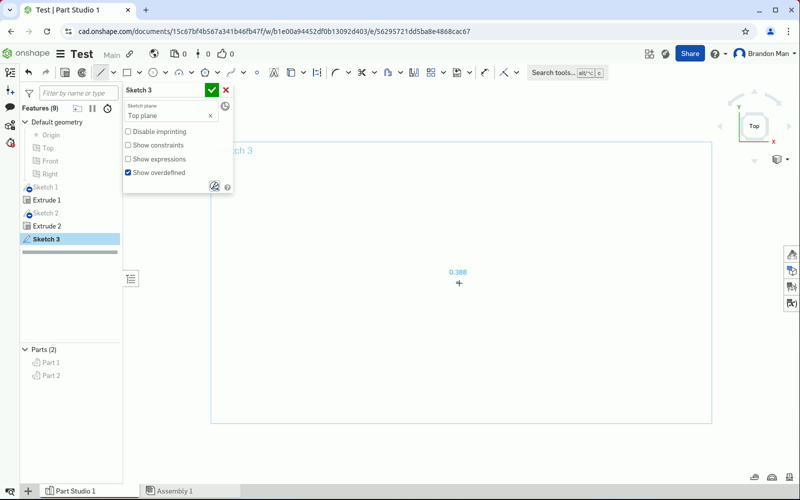
scroll(6)
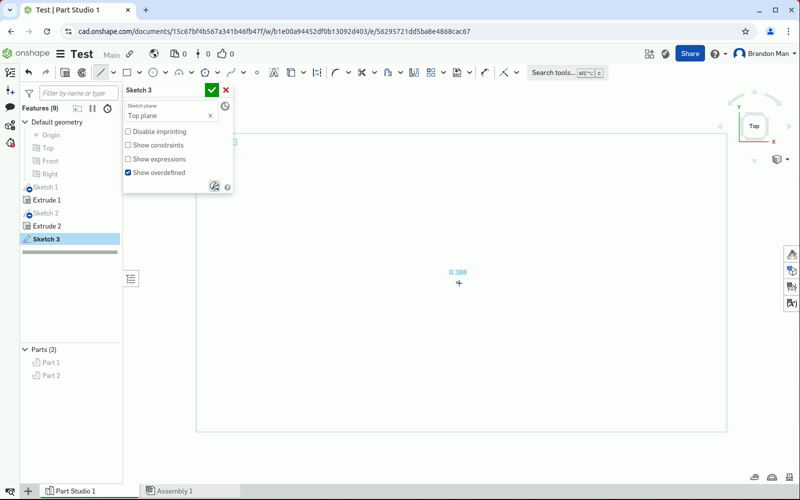
scroll(6)
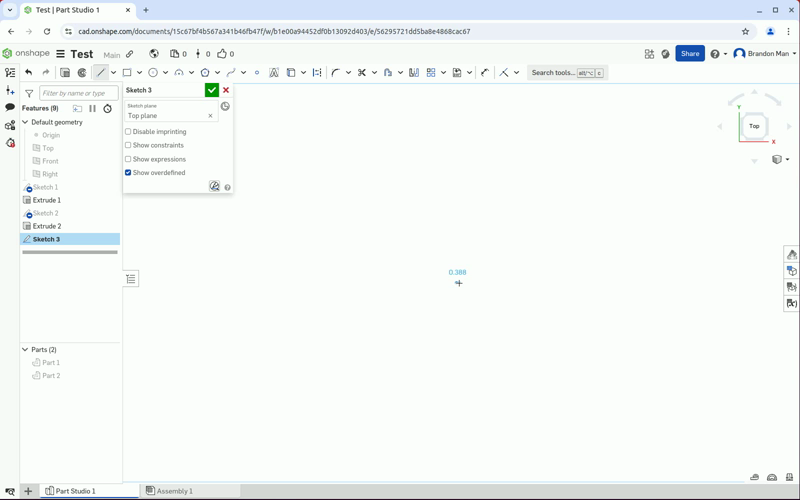
scroll(6)
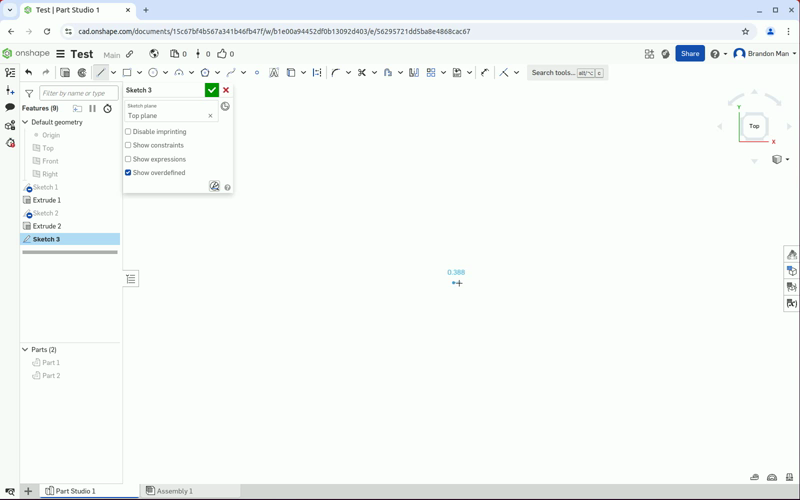
scroll(6)
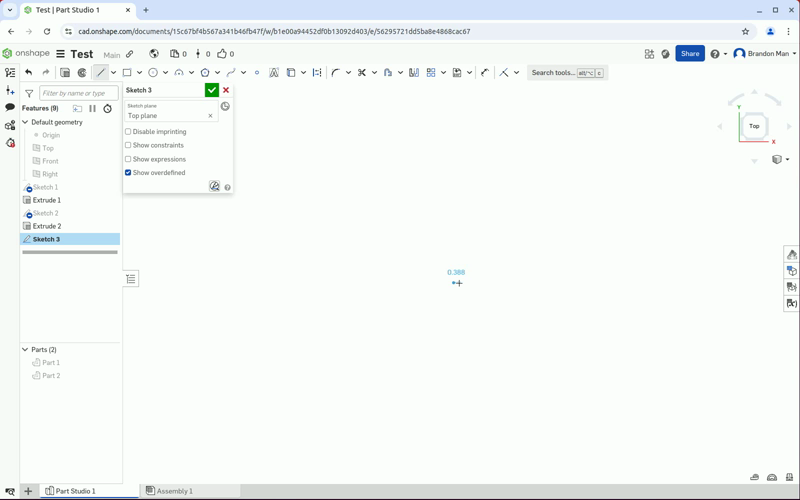
scroll(6)
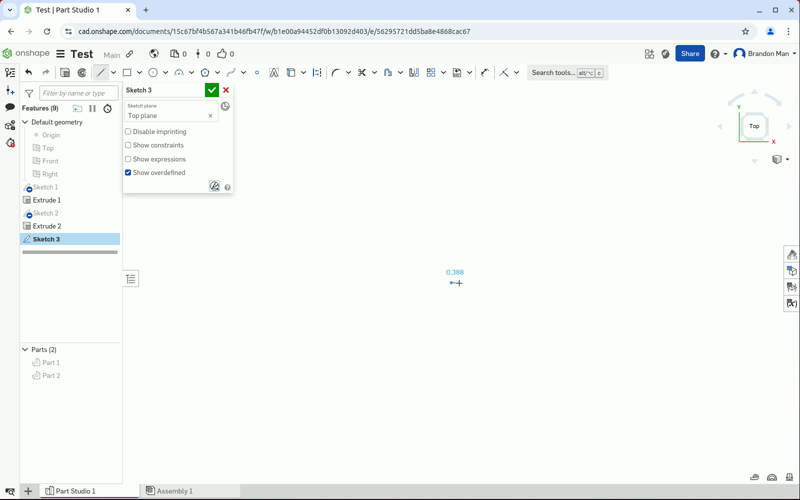
scroll(6)
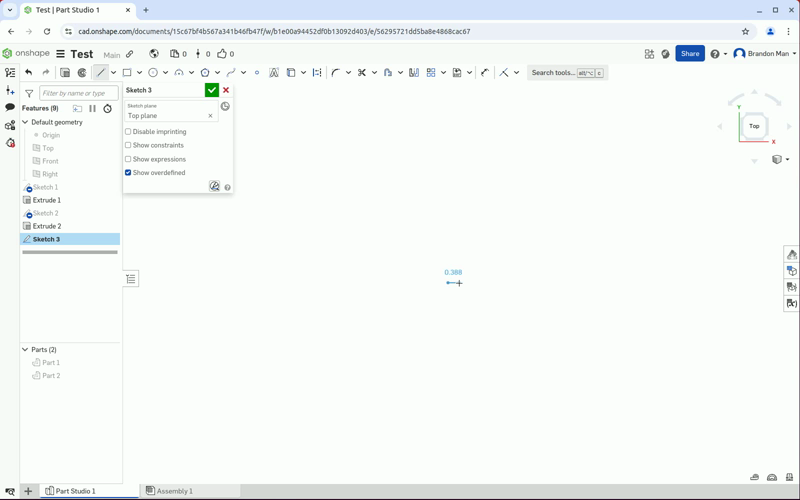
scroll(6)
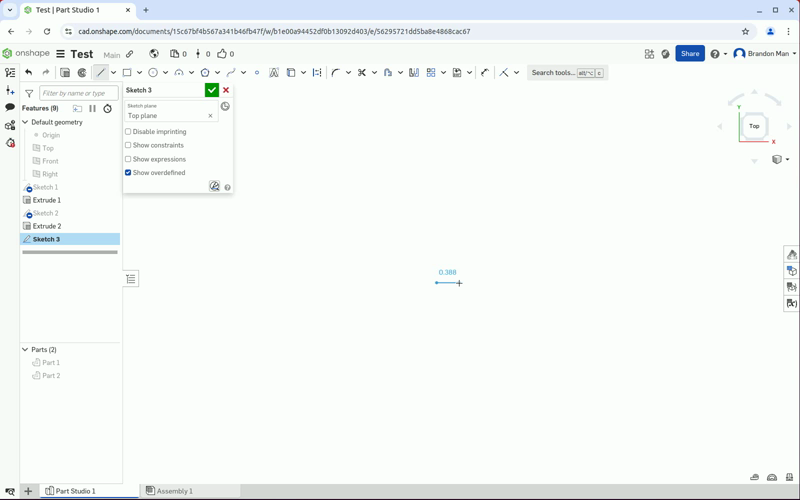
click(459, 282)
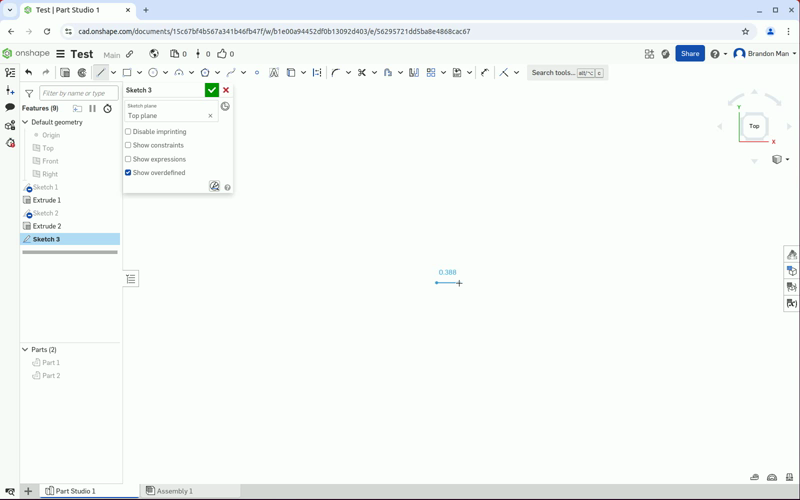
scroll(-6)
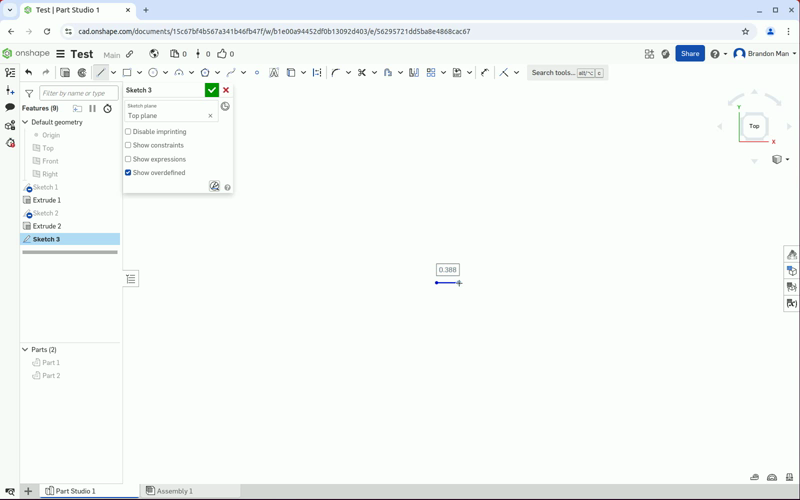
scroll(-6)
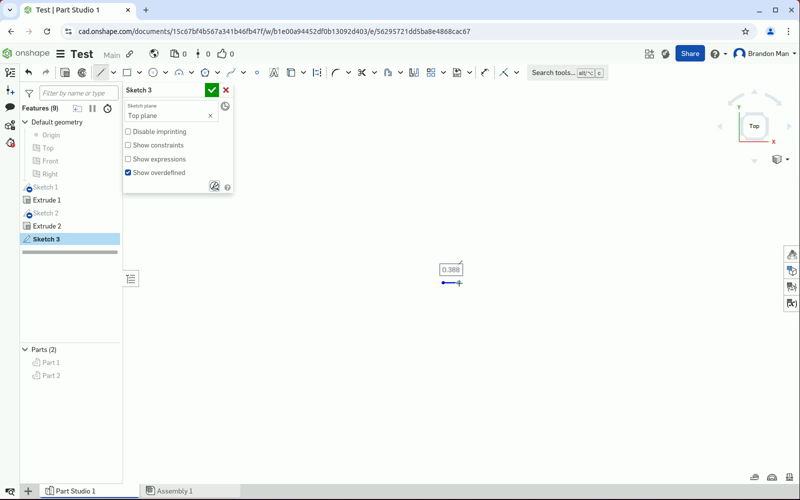
scroll(-6)
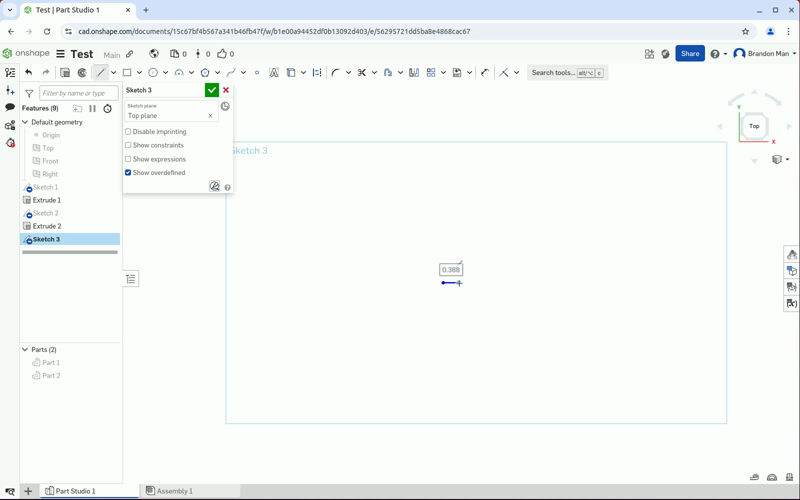
scroll(-6)
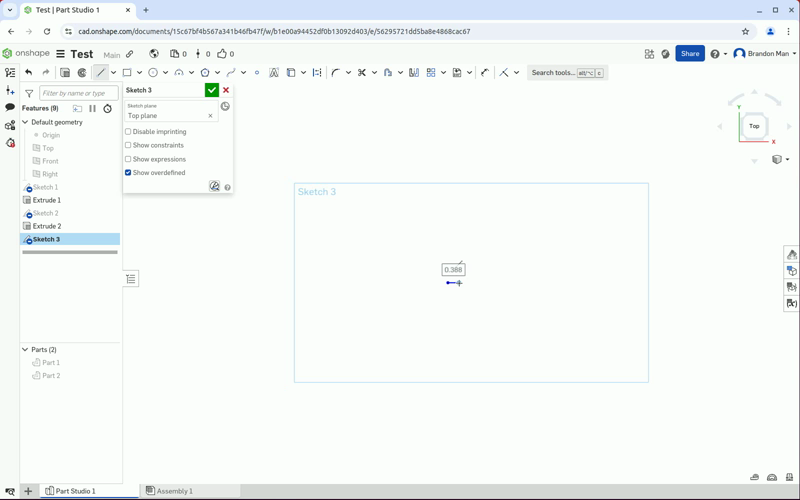
scroll(-6)
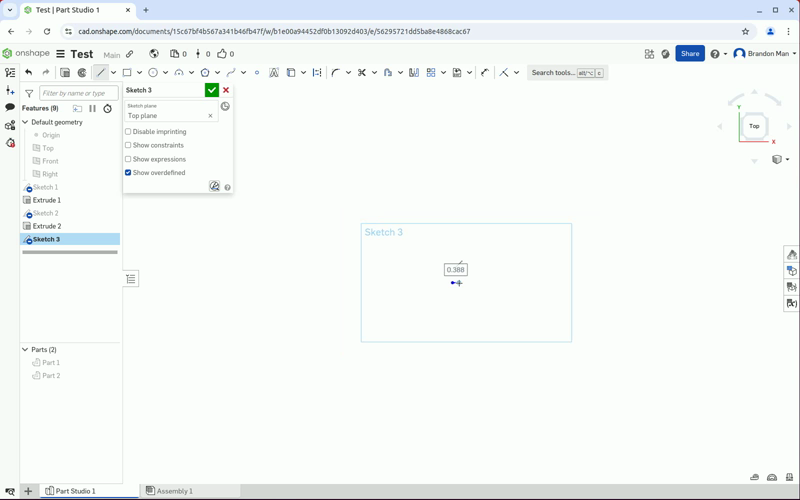
scroll(-6)
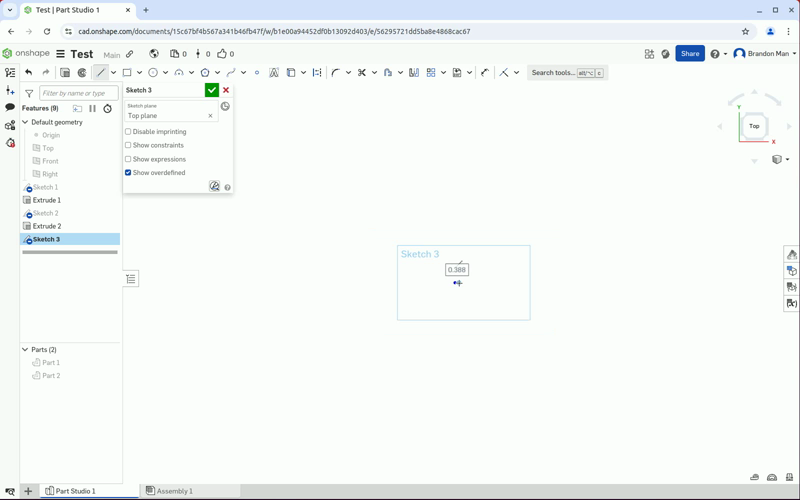
scroll(-6)
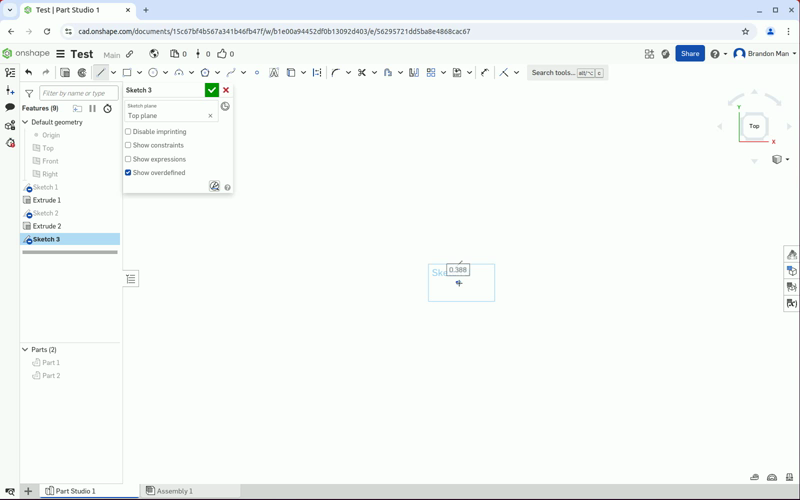
key_up(shift)
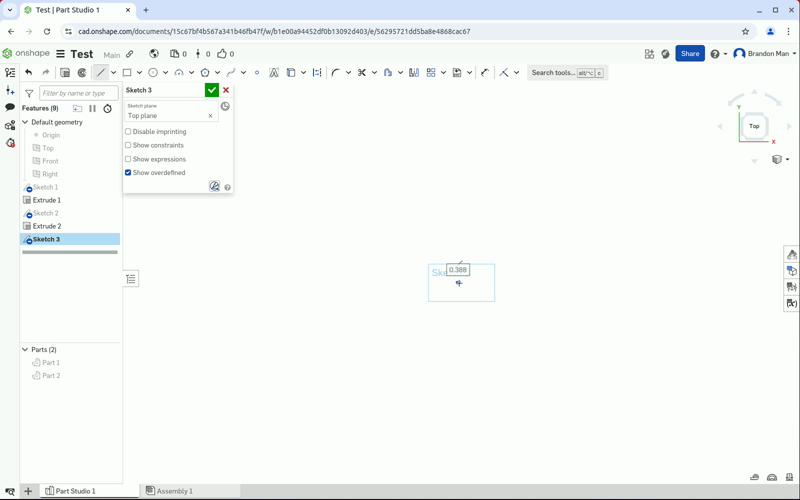
key(esc)
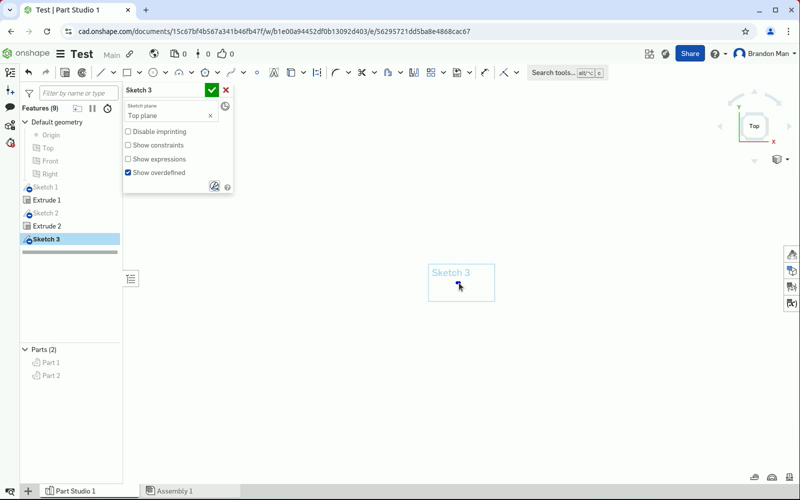
key(a)
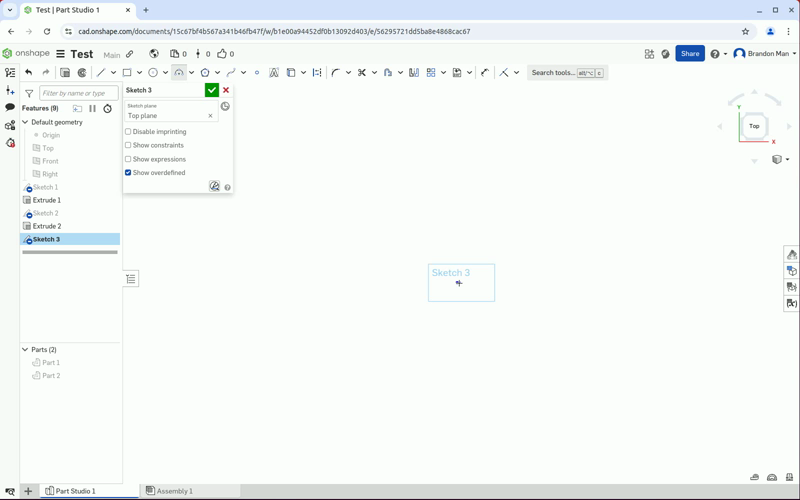
mouse_move(459, 282)
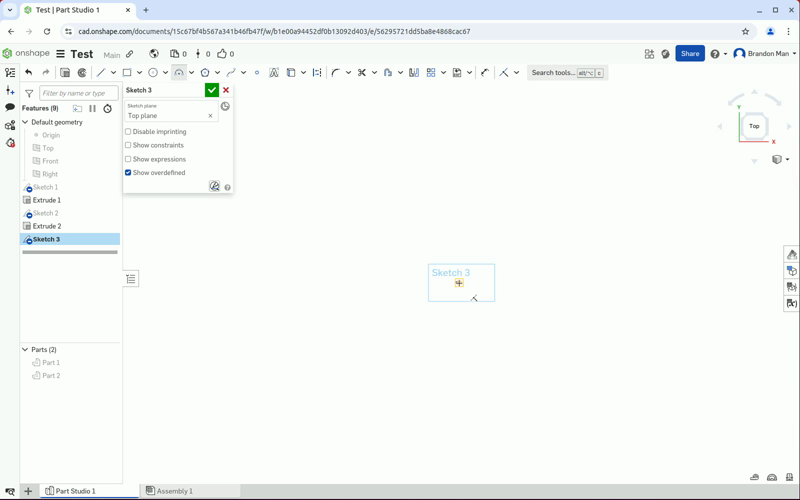
scroll(6)
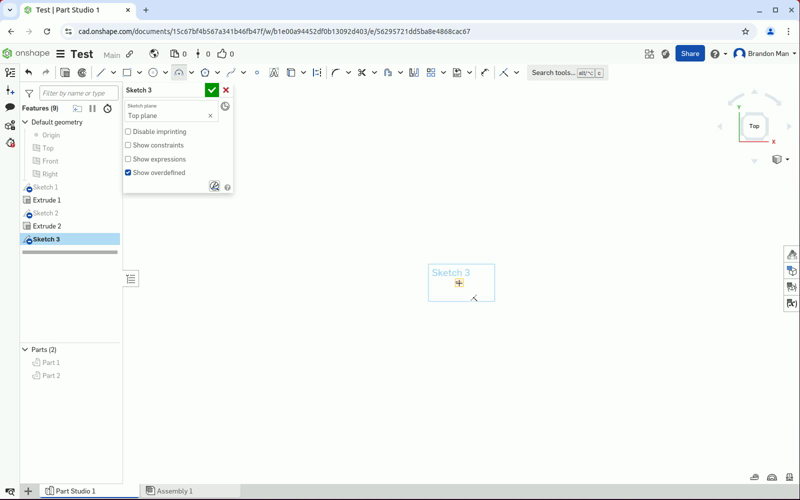
scroll(6)
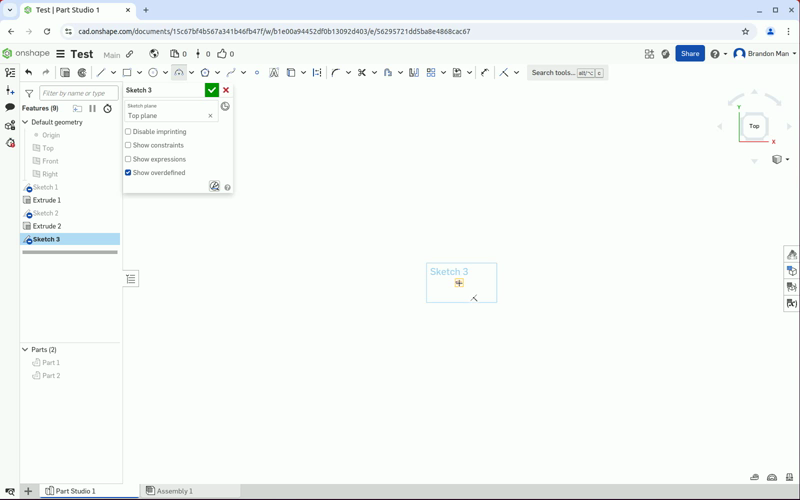
scroll(6)
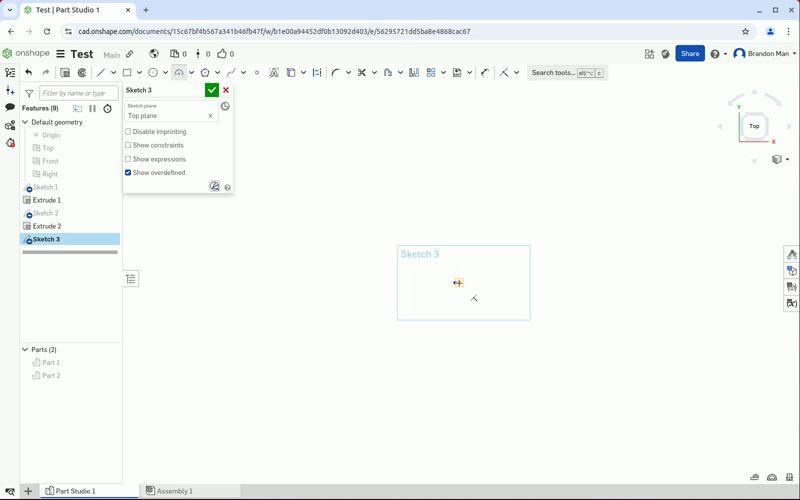
scroll(6)
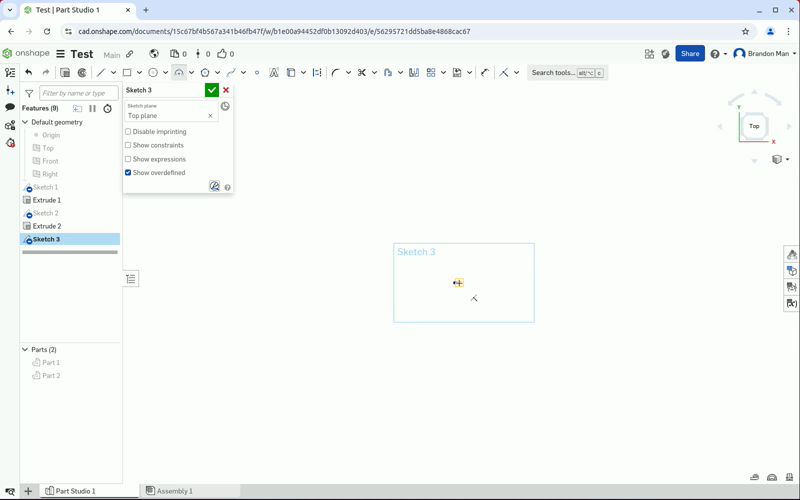
scroll(6)
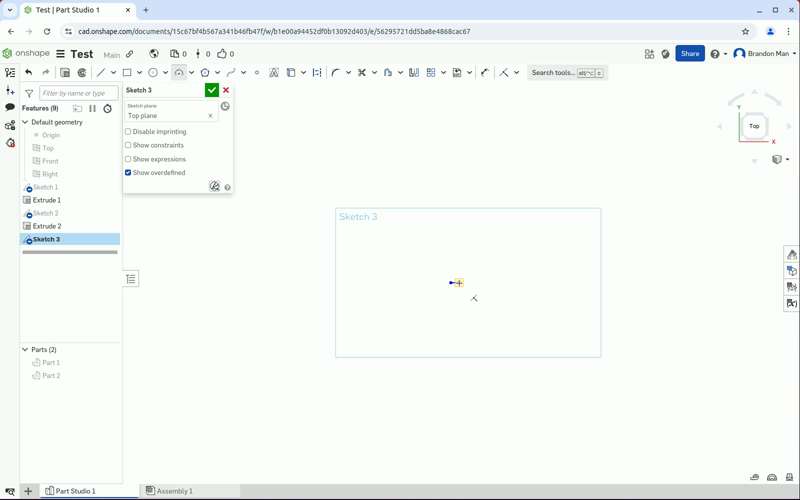
scroll(6)
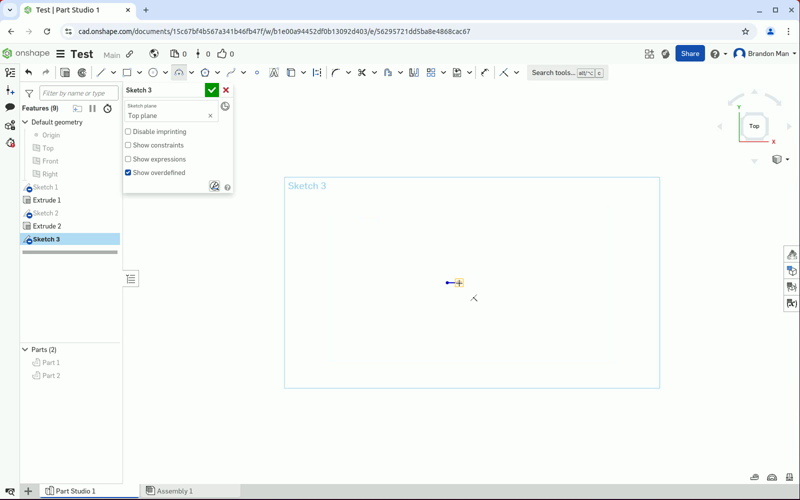
scroll(6)
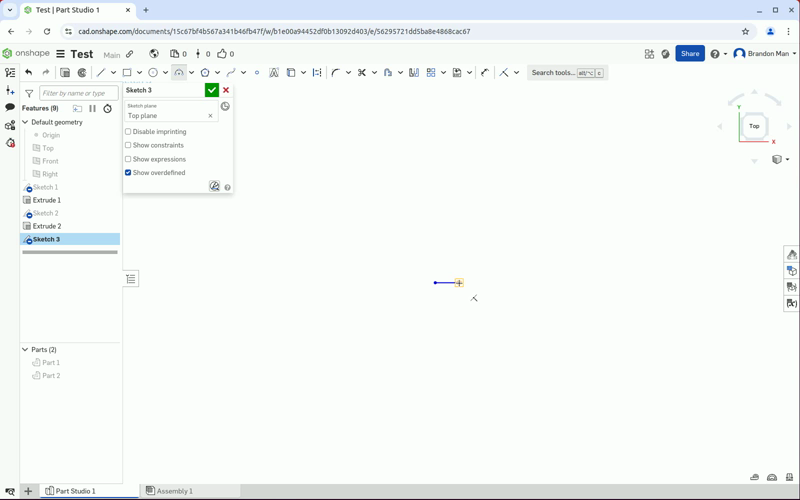
click(459, 282)
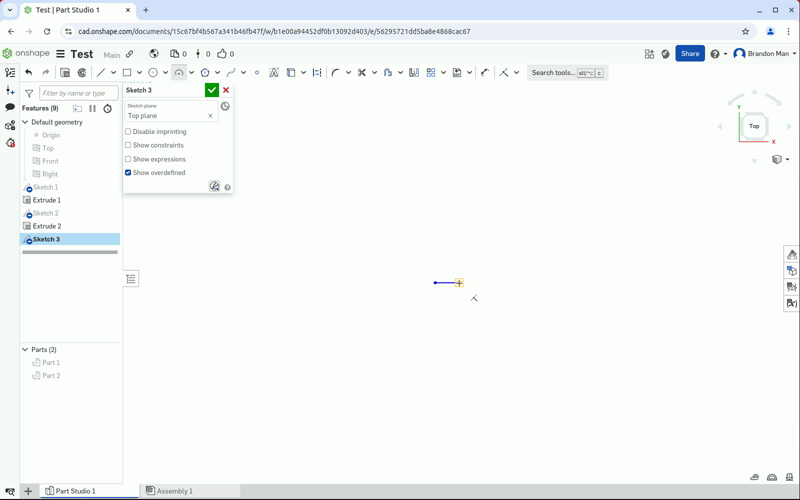
scroll(-6)
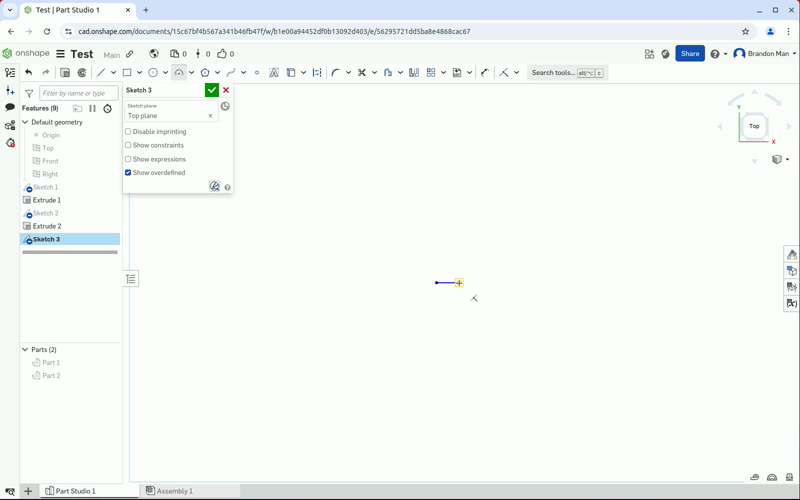
scroll(-6)
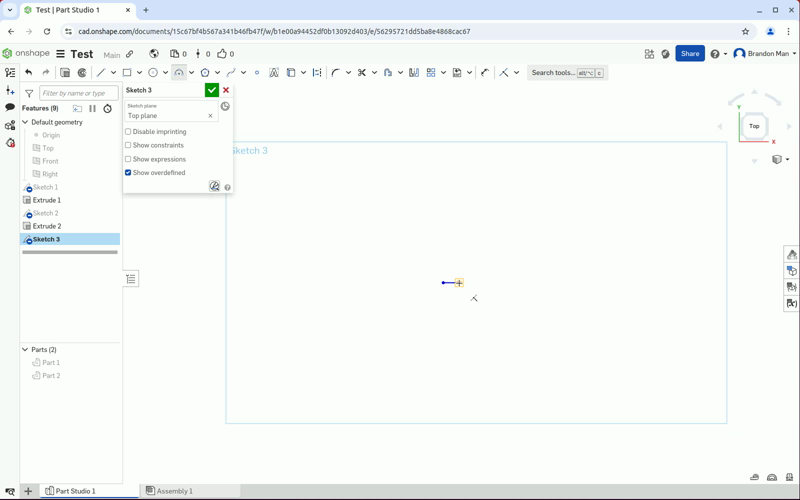
scroll(-6)
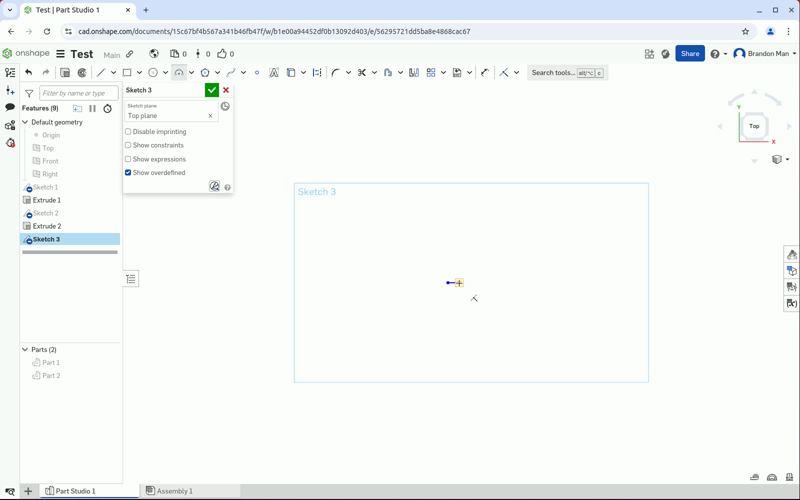
scroll(-6)
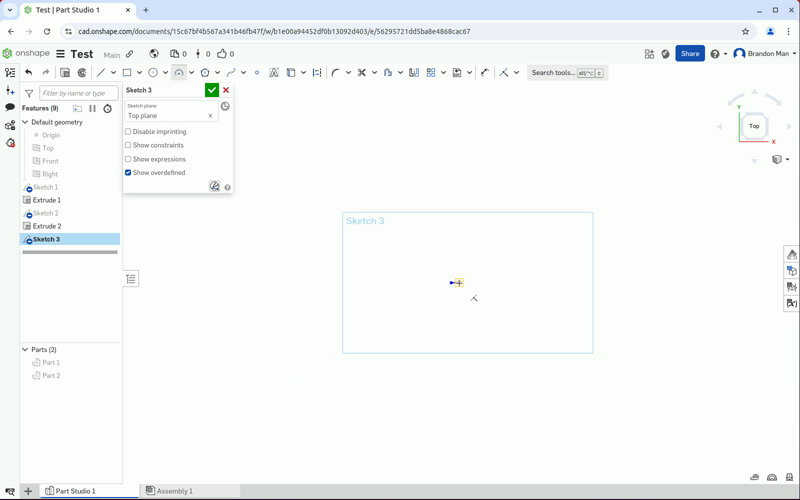
scroll(-6)
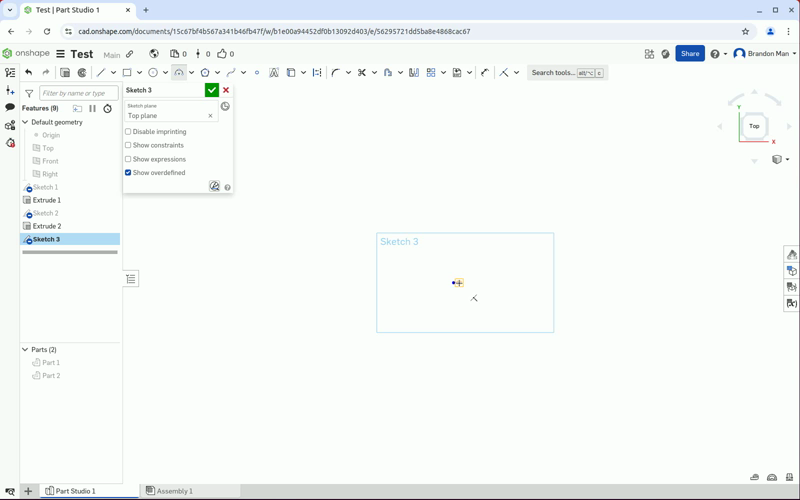
scroll(-6)
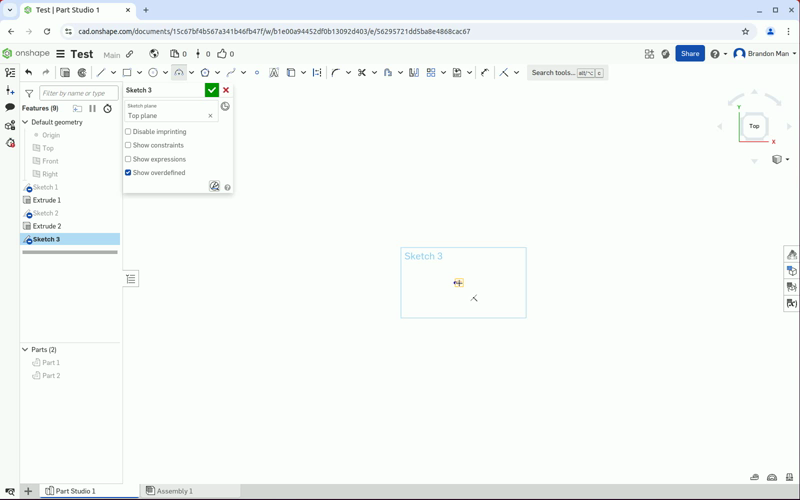
scroll(-6)
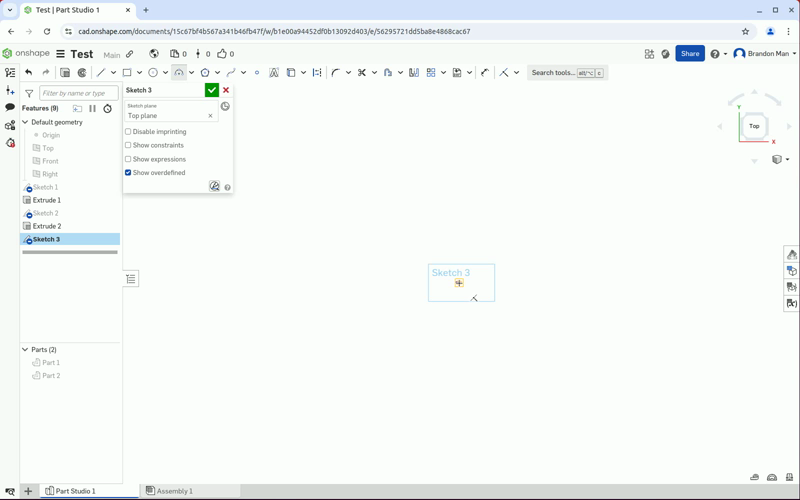
key_down(shift)
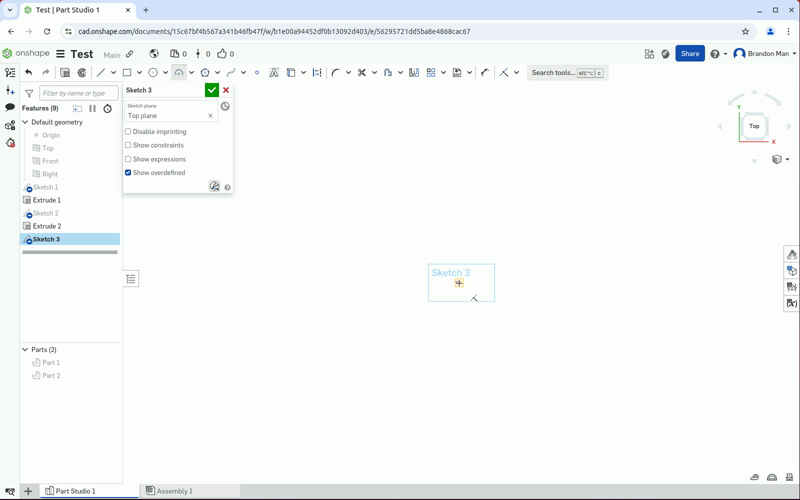
mouse_move(461, 284)
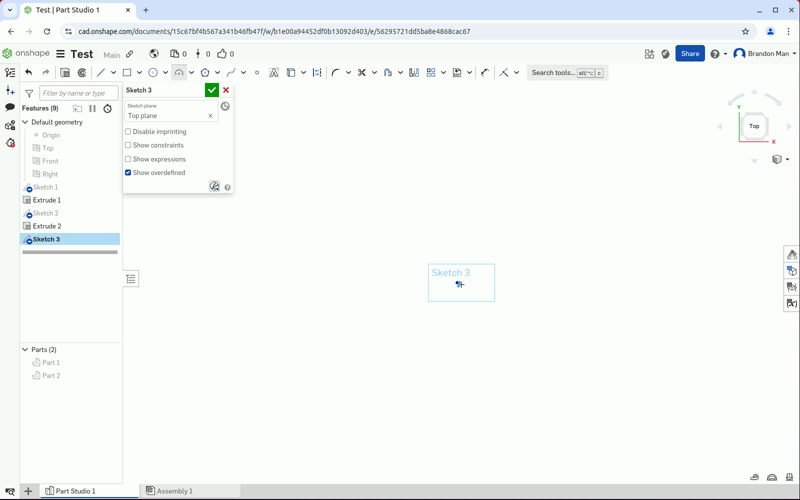
scroll(6)
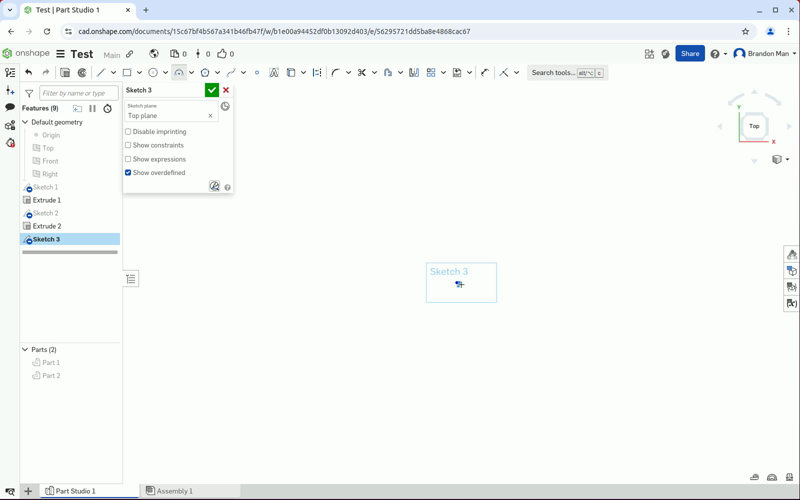
scroll(6)
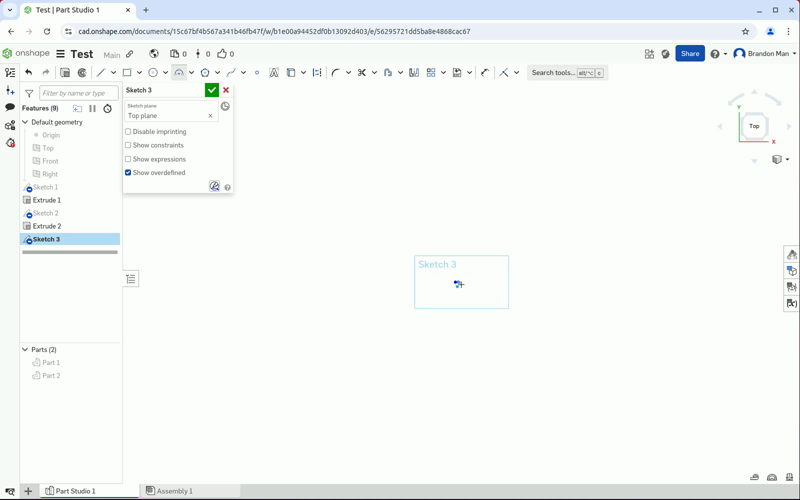
scroll(6)
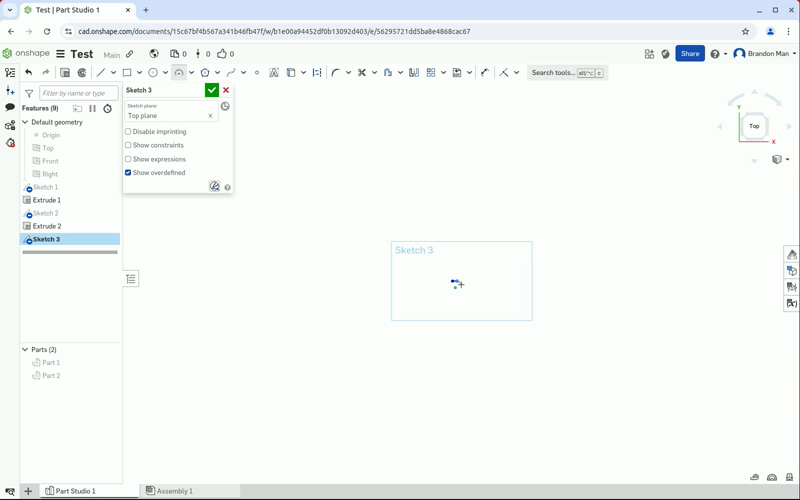
scroll(6)
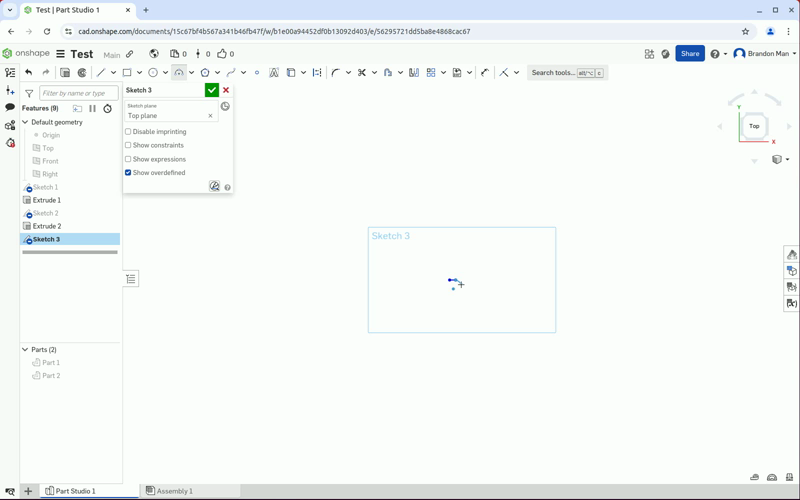
scroll(6)
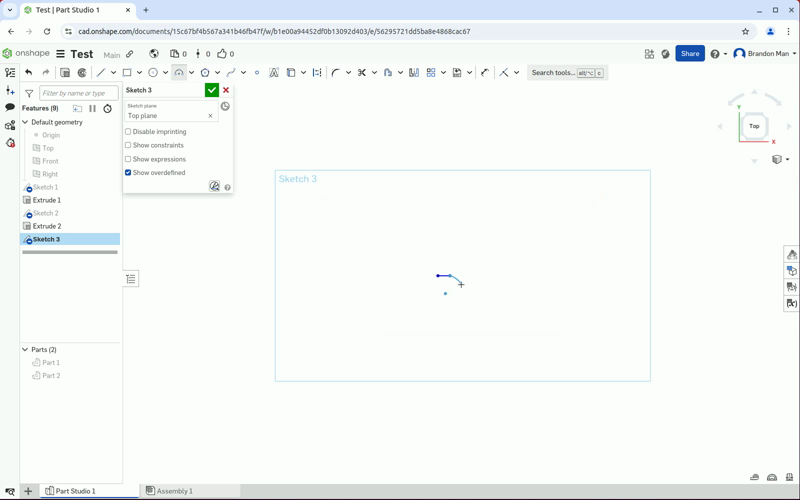
scroll(6)
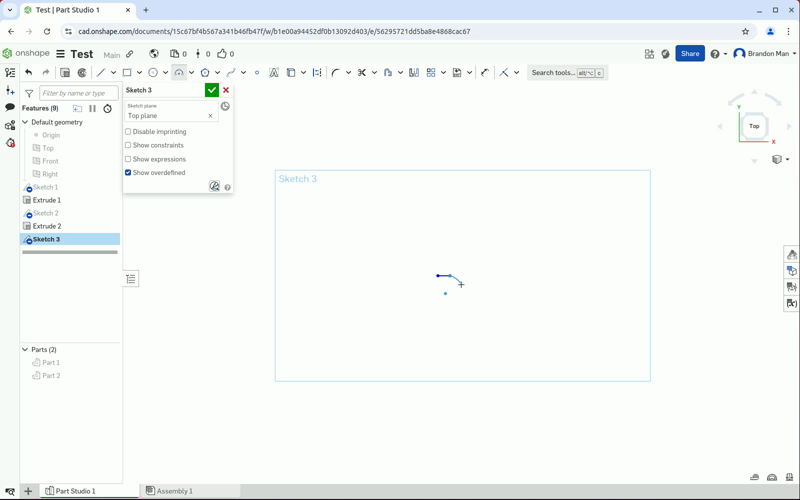
scroll(6)
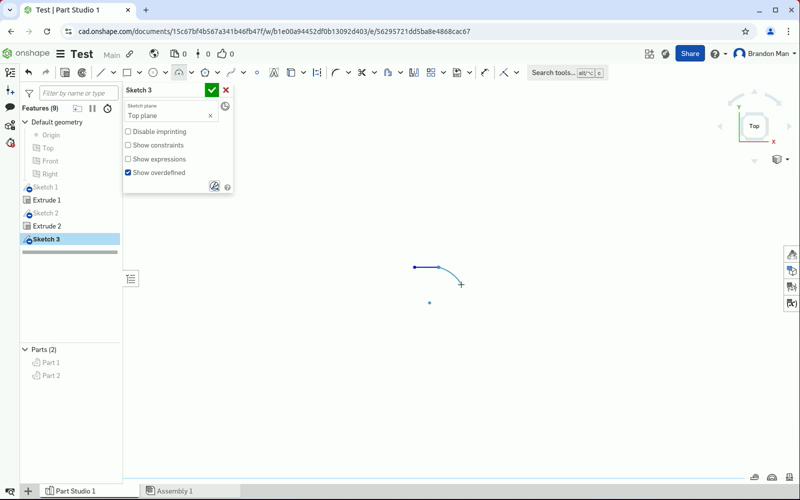
click(461, 284)
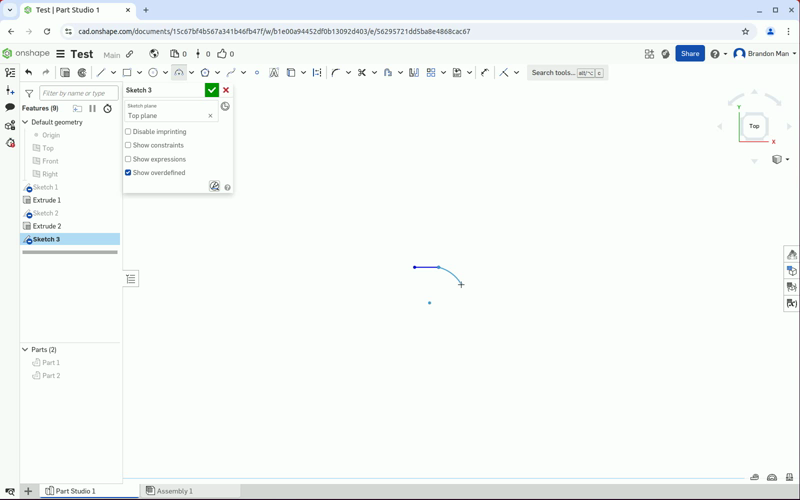
scroll(-6)
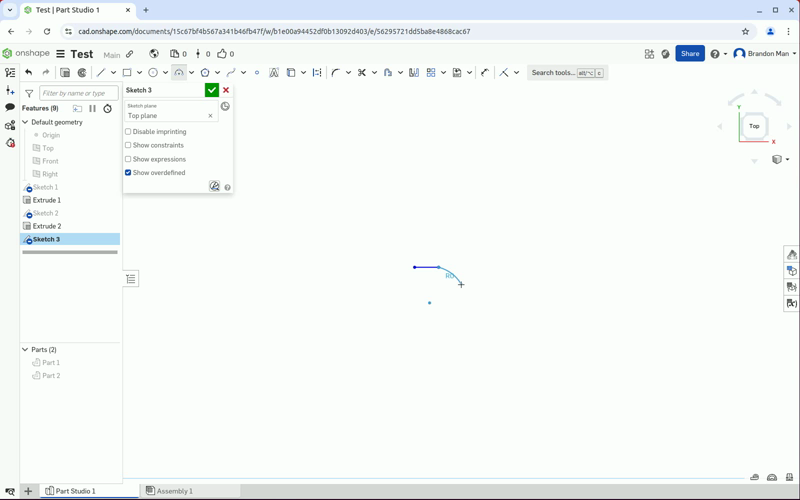
scroll(-6)
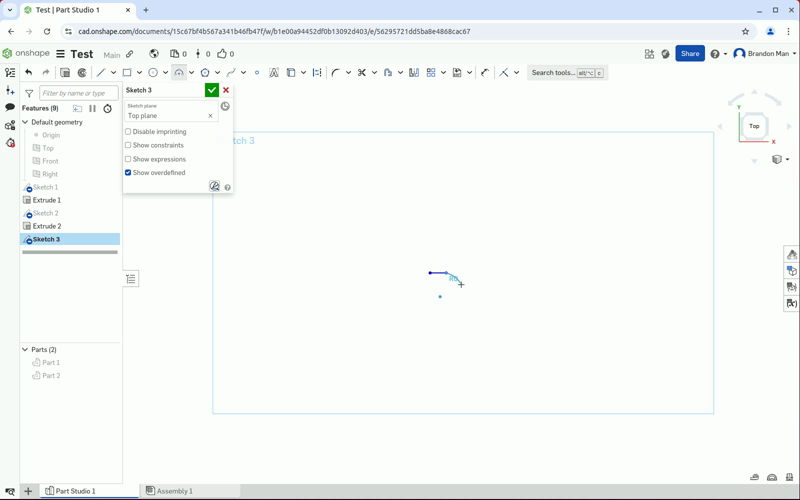
scroll(-6)
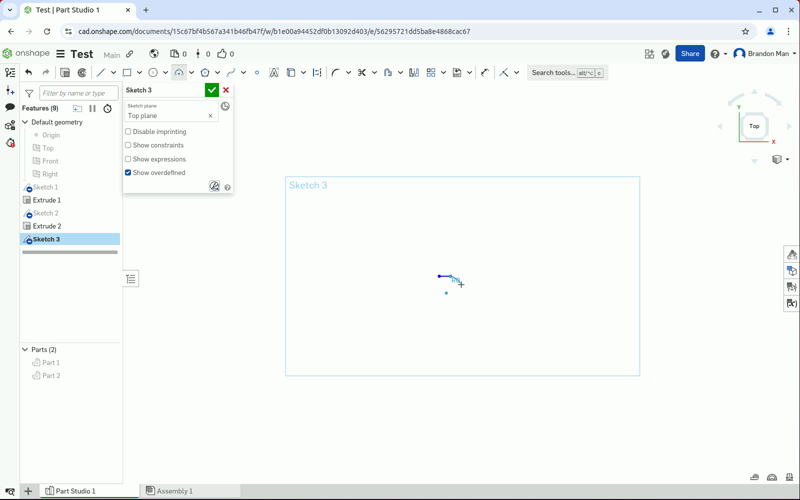
scroll(-6)
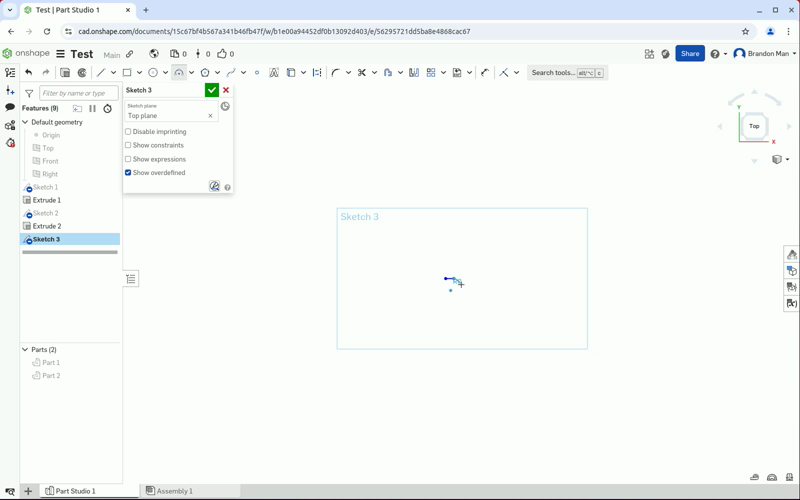
scroll(-6)
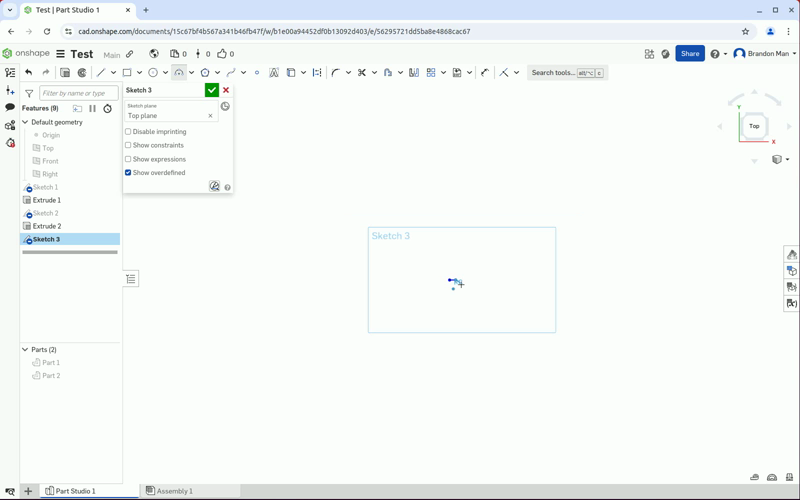
scroll(-6)
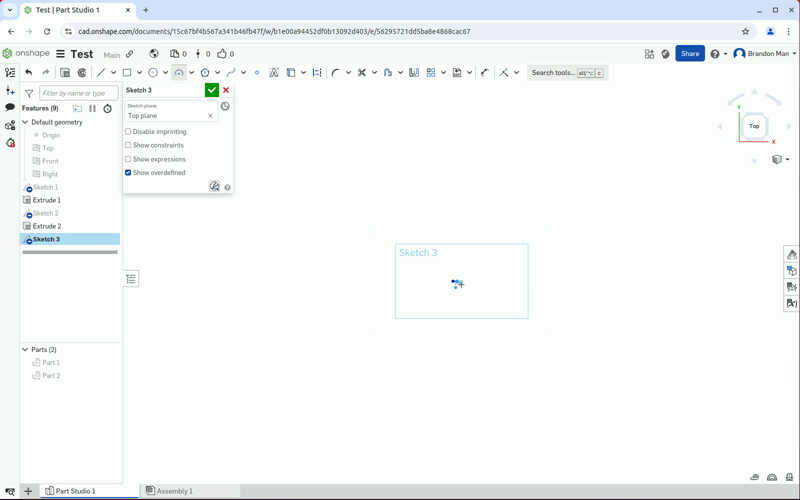
scroll(-6)
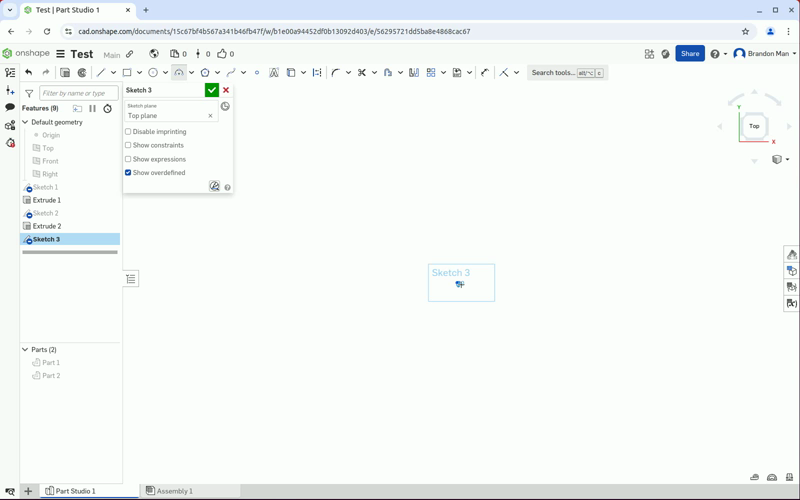
mouse_move(461, 281)
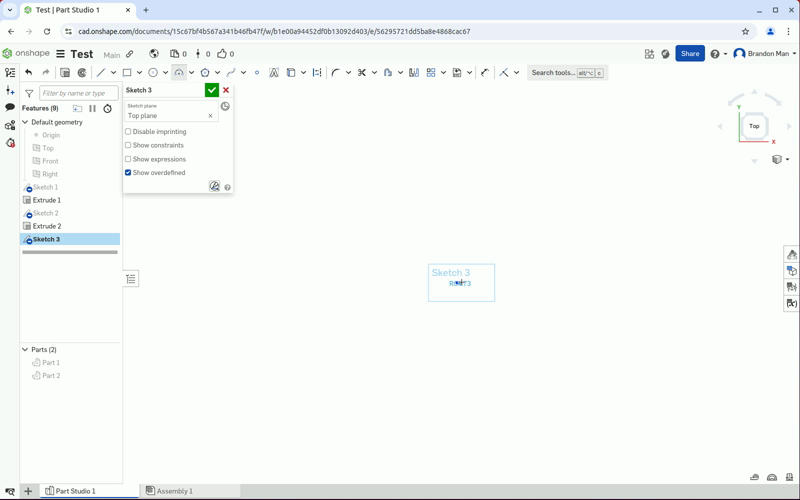
scroll(6)
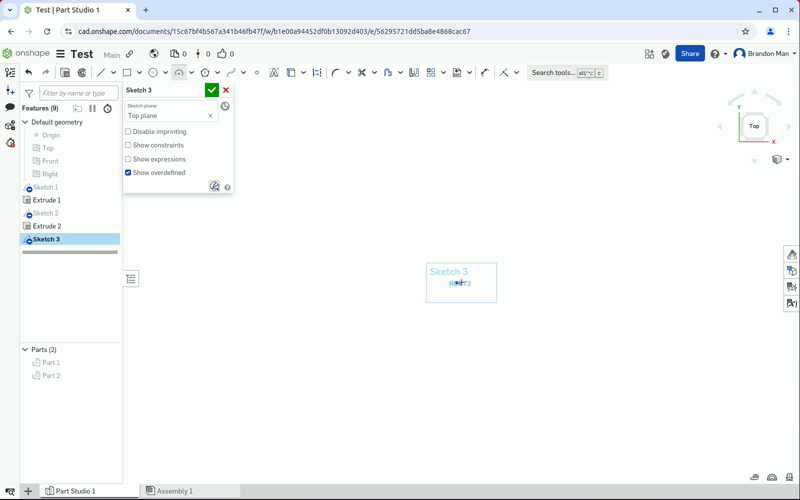
scroll(6)
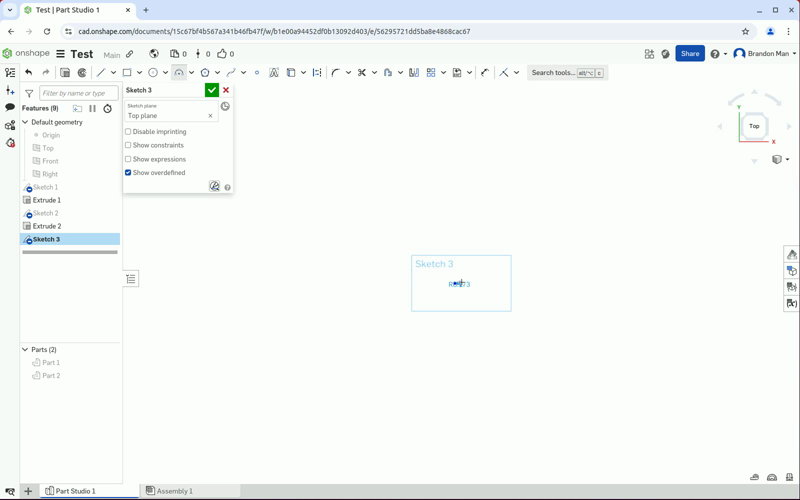
scroll(6)
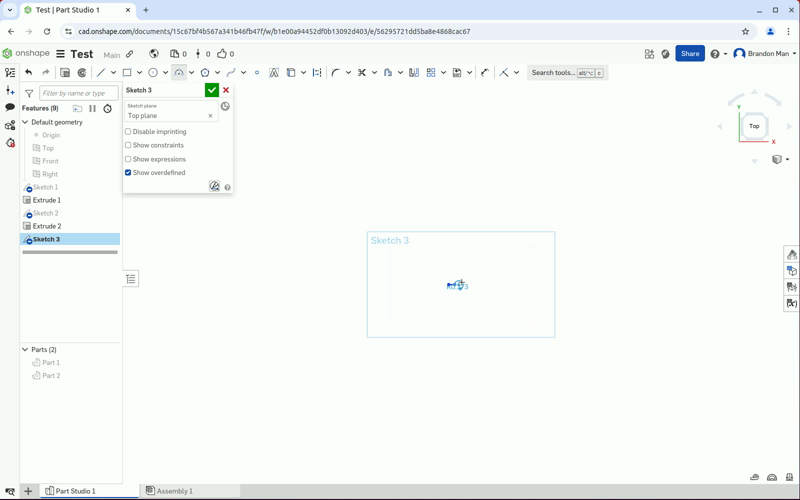
scroll(6)
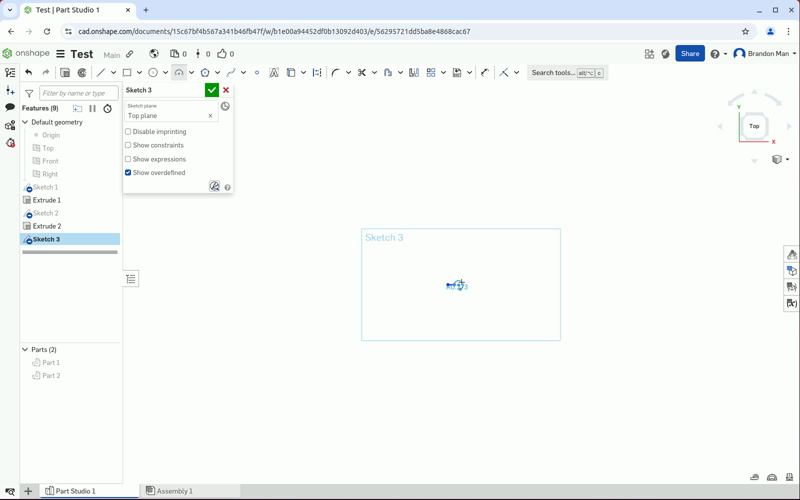
scroll(6)
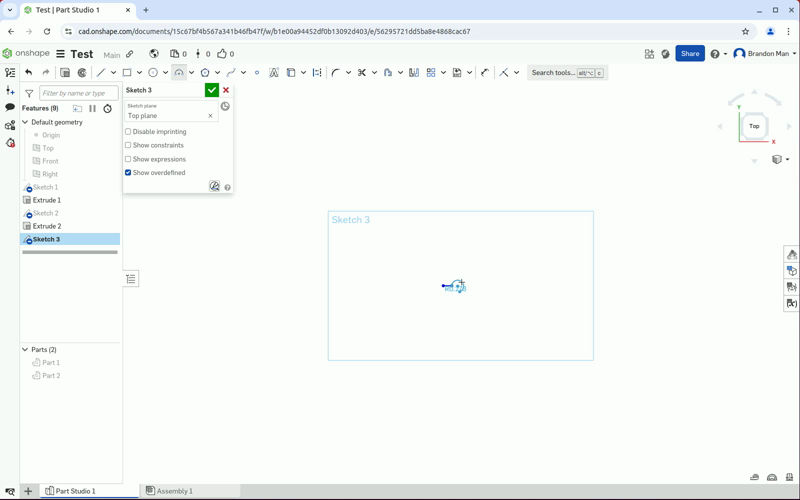
scroll(6)
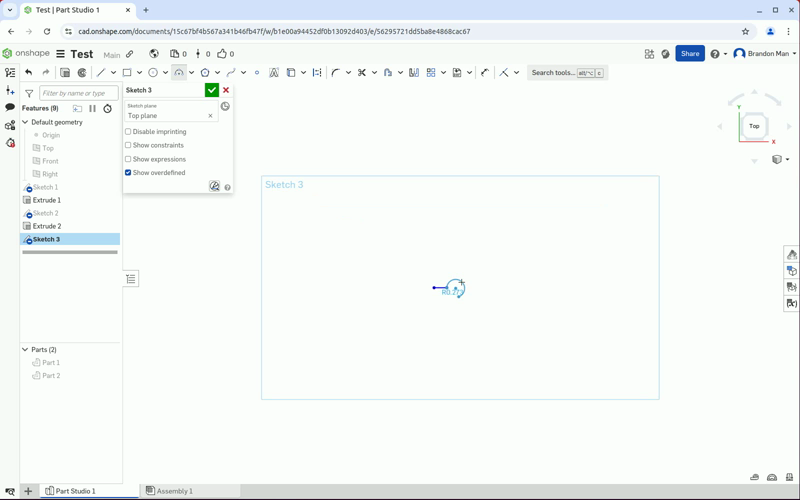
scroll(6)
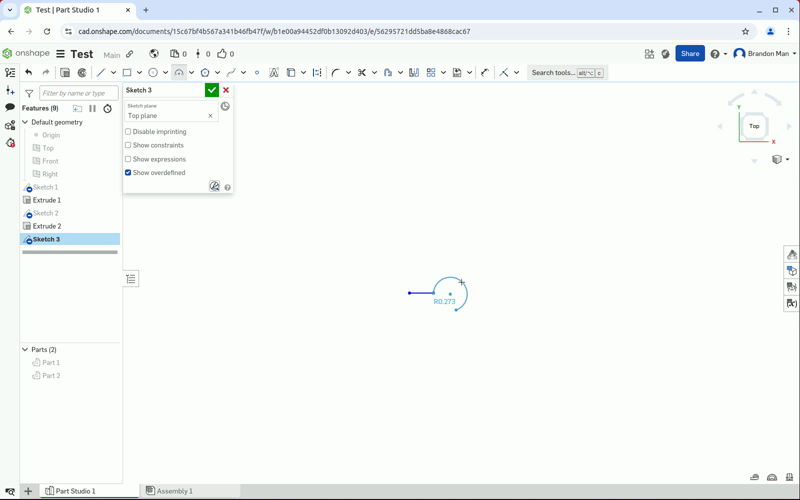
click(461, 281)
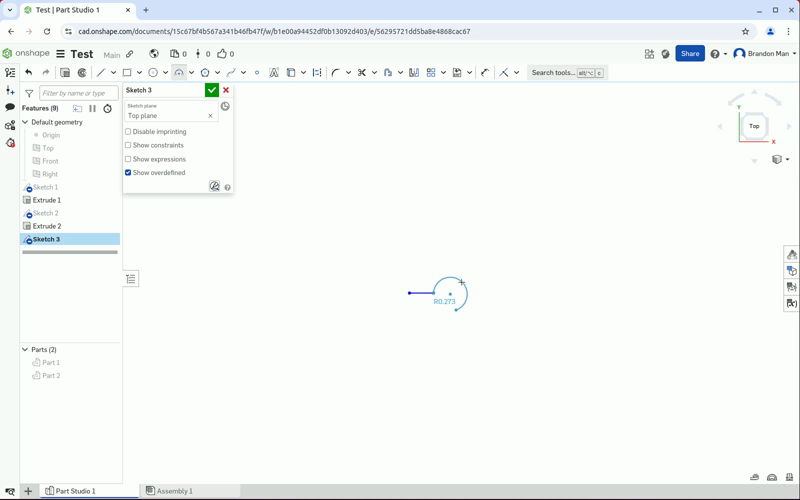
scroll(-6)
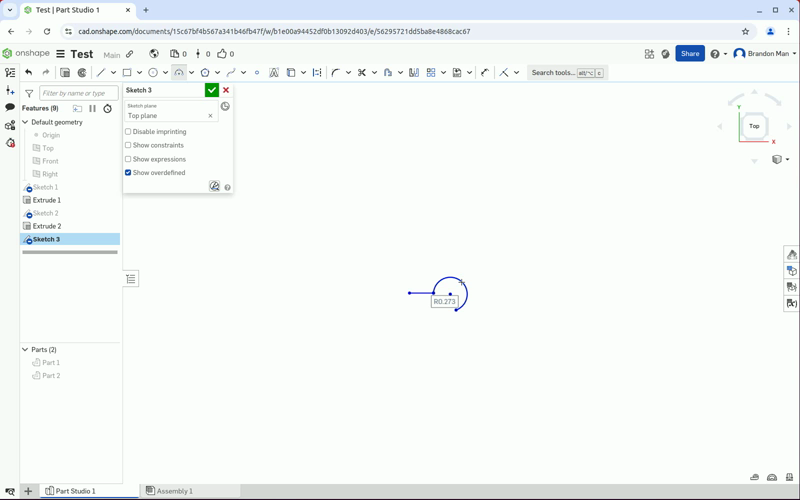
scroll(-6)
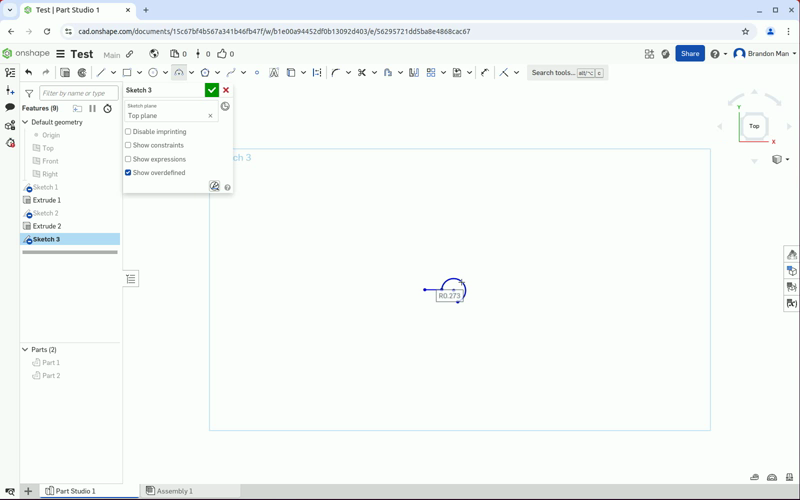
scroll(-6)
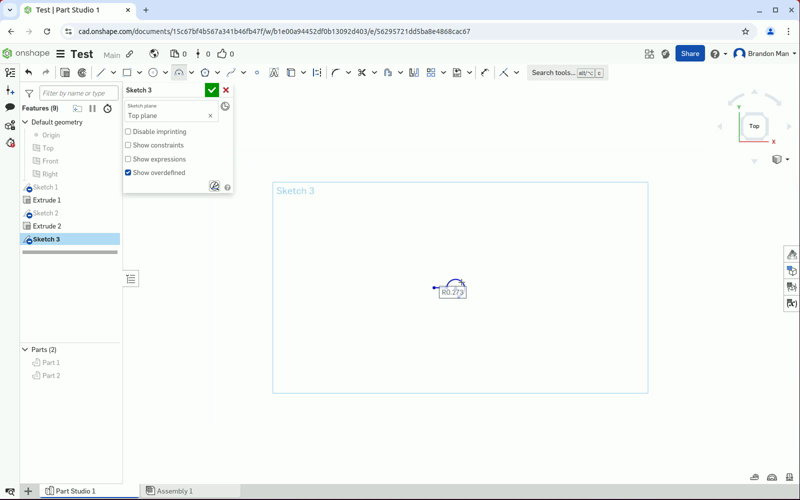
scroll(-6)
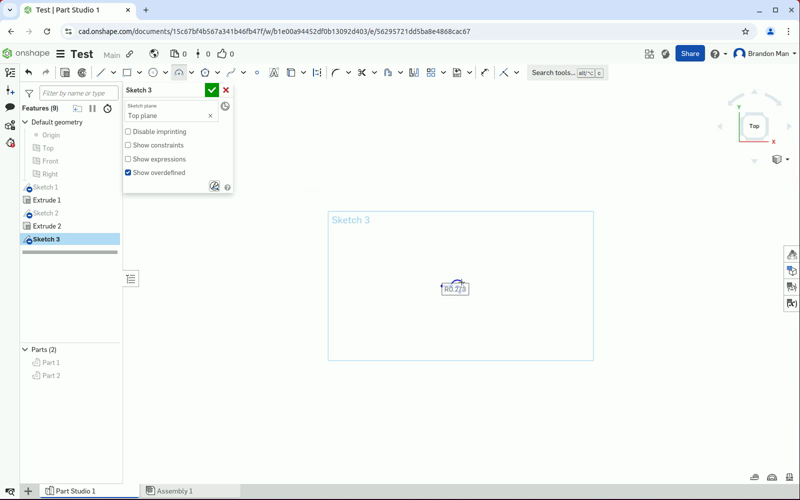
scroll(-6)
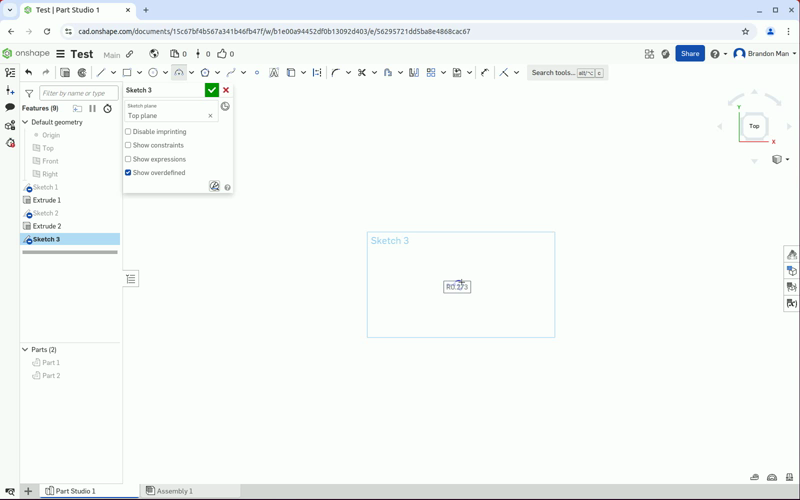
scroll(-6)
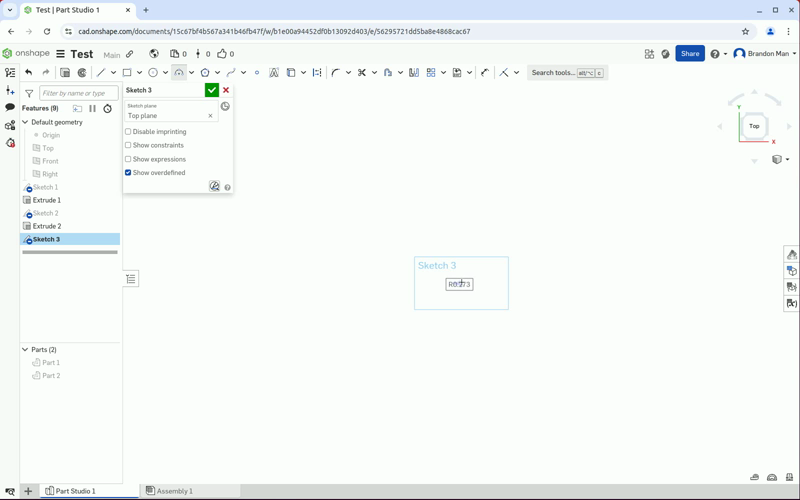
scroll(-6)
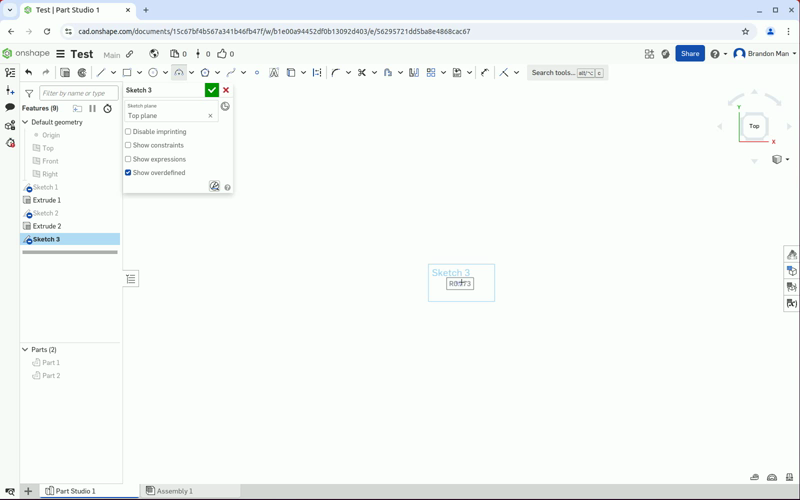
key_up(shift)
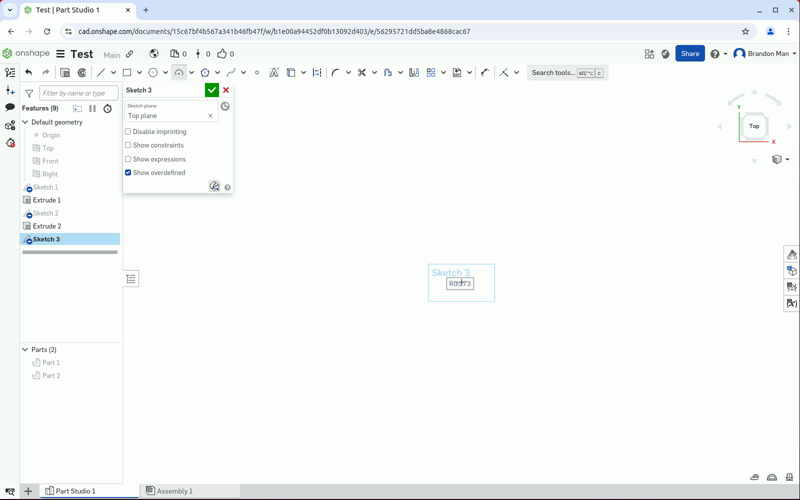
key(esc)
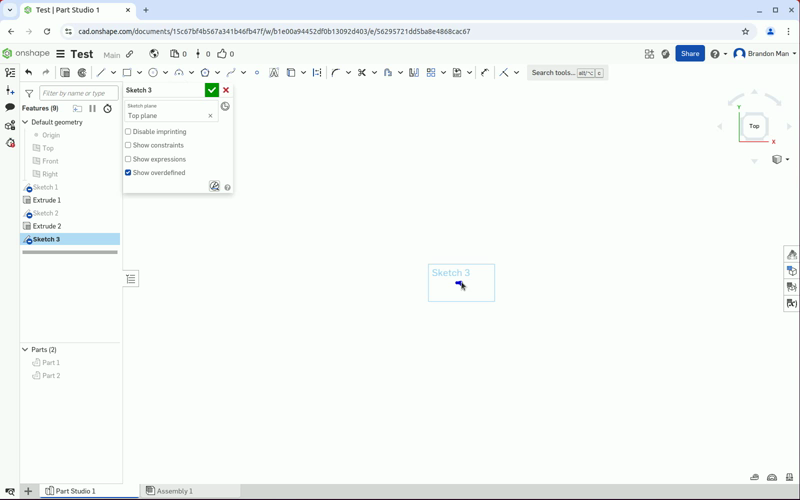
key(l)
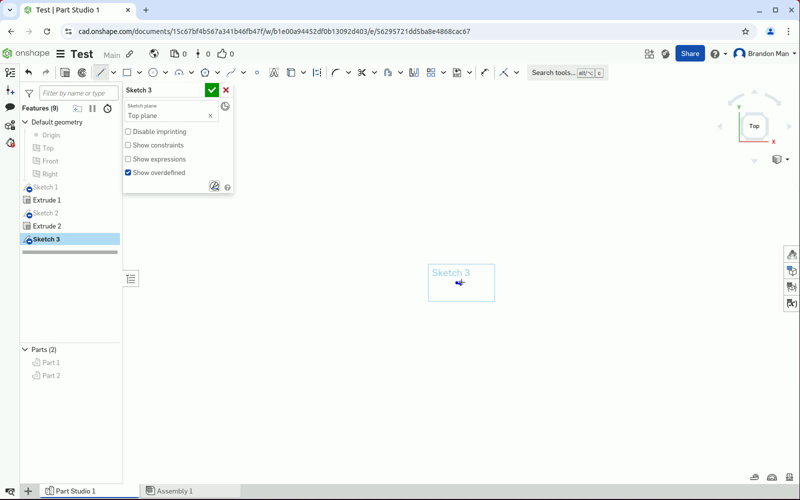
mouse_move(461, 284)
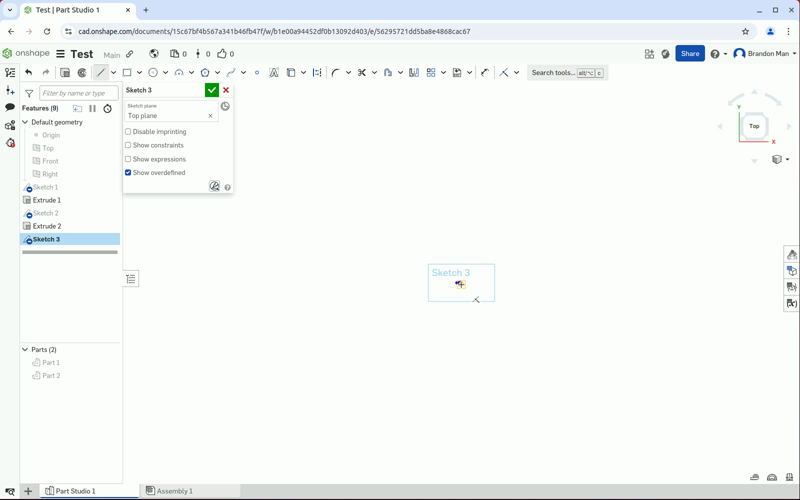
scroll(6)
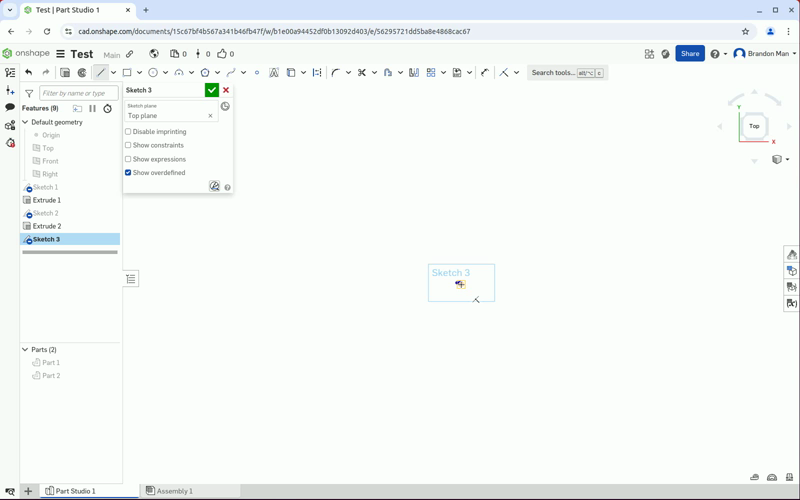
scroll(6)
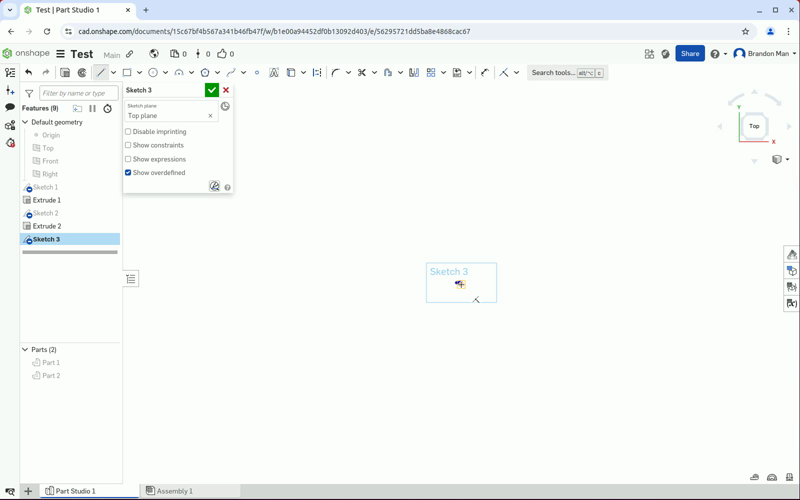
scroll(6)
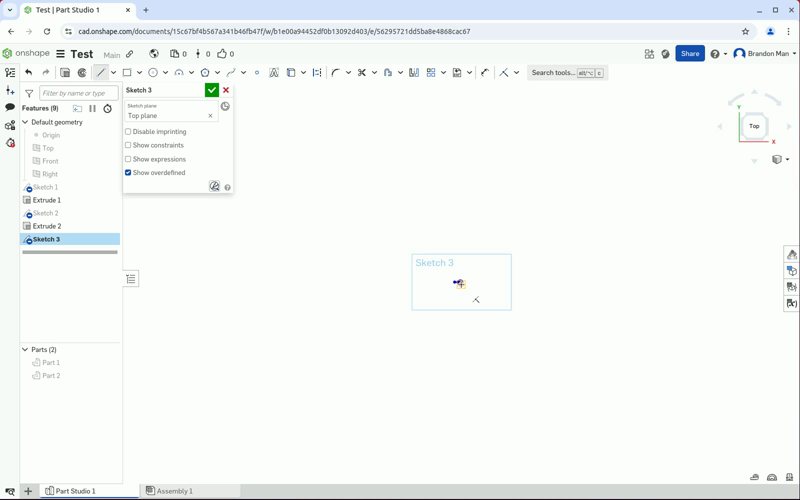
scroll(6)
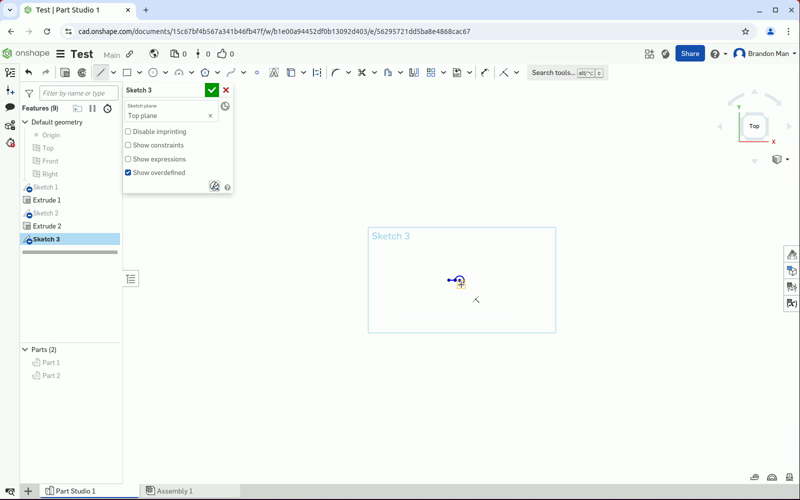
scroll(6)
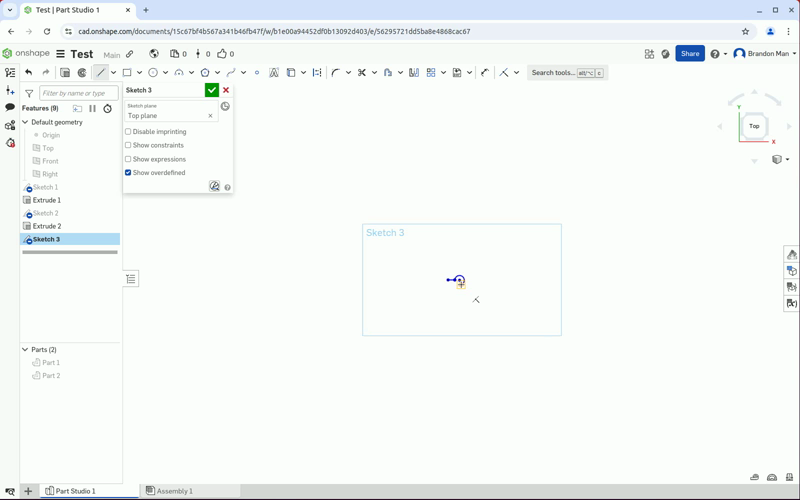
scroll(6)
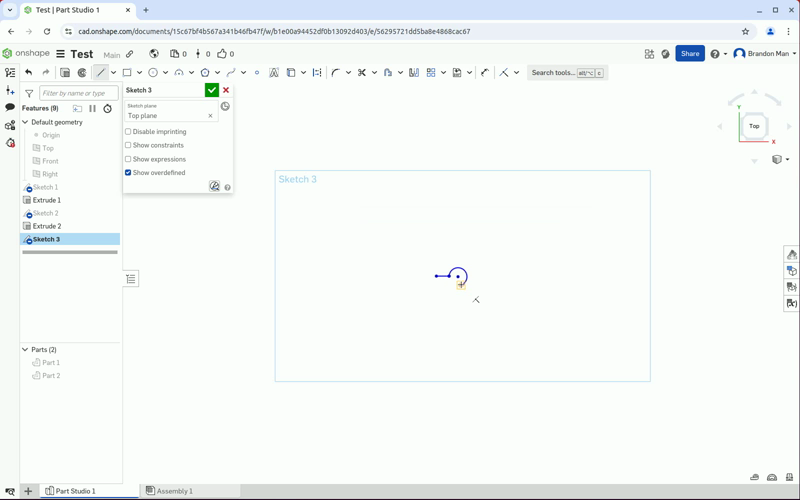
scroll(6)
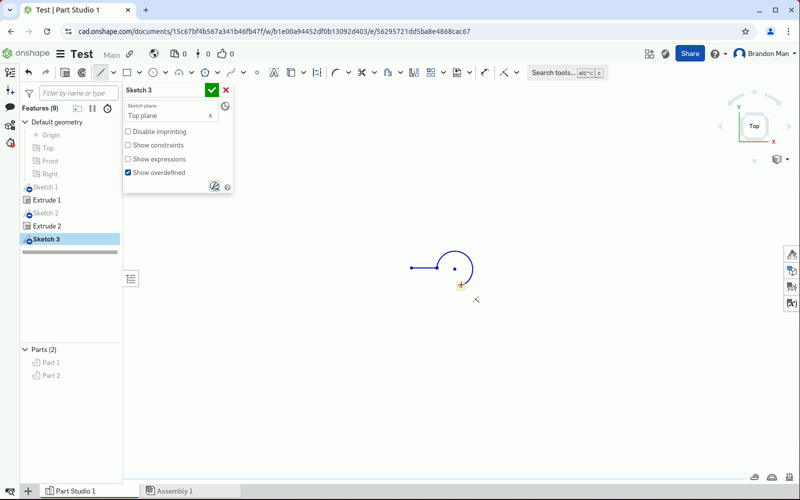
click(461, 284)
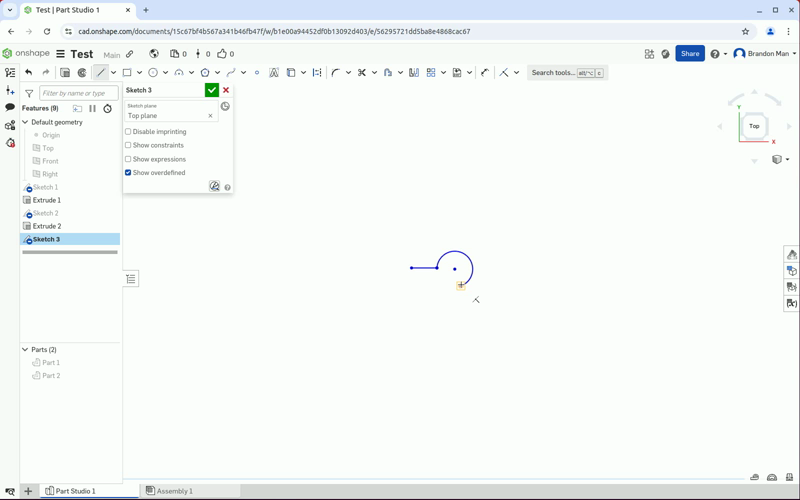
scroll(-6)
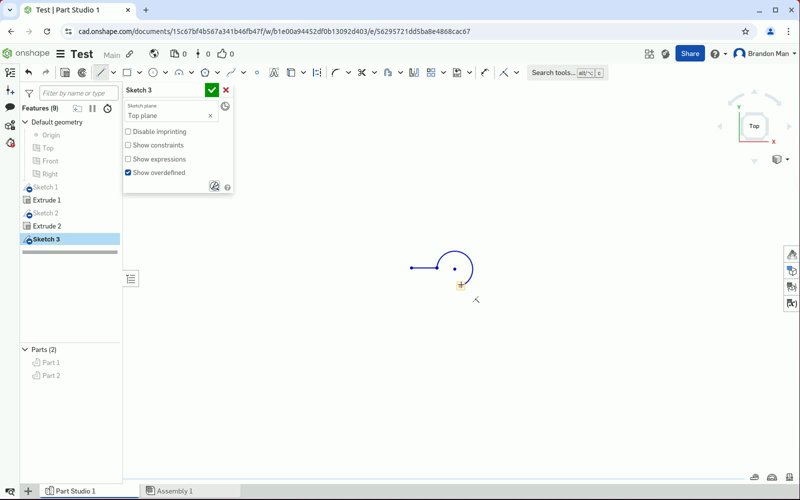
scroll(-6)
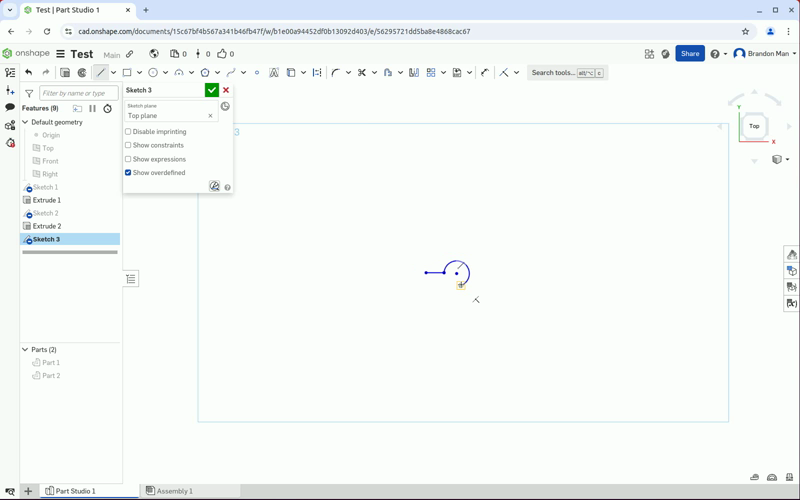
scroll(-6)
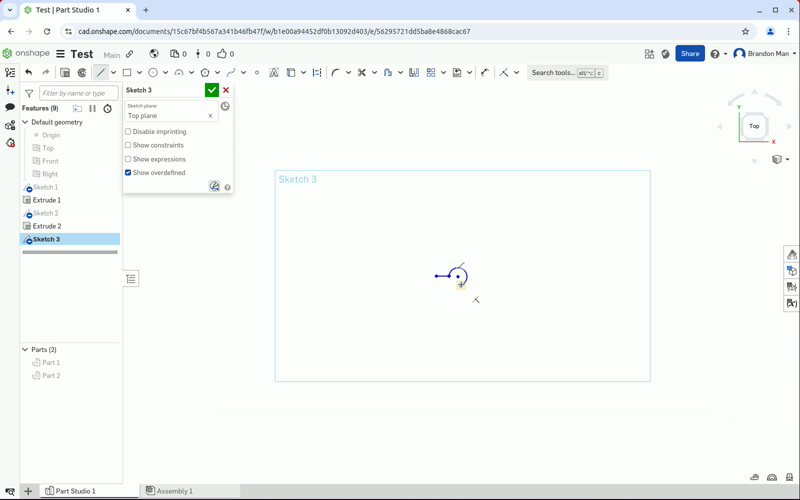
scroll(-6)
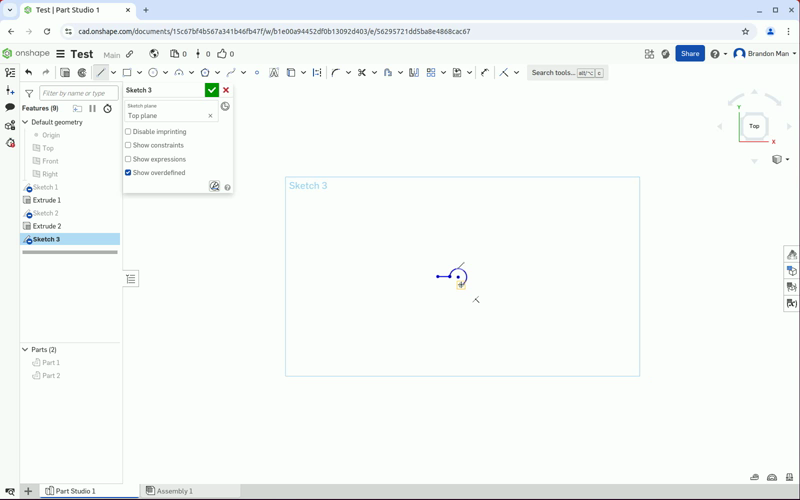
scroll(-6)
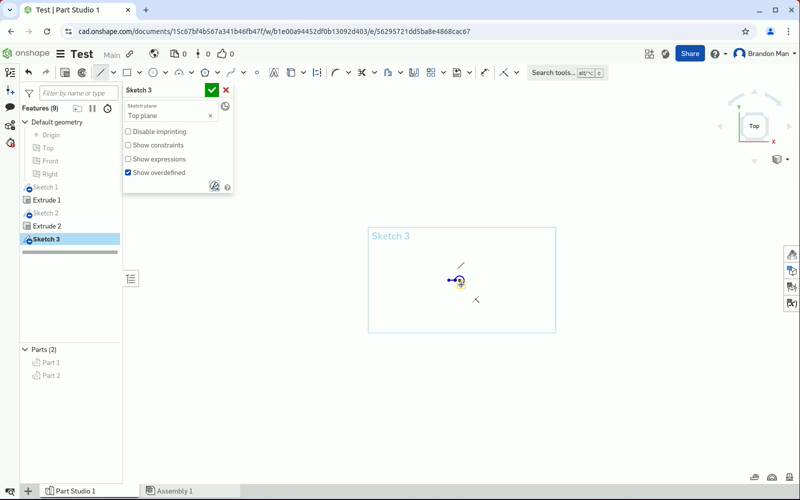
scroll(-6)
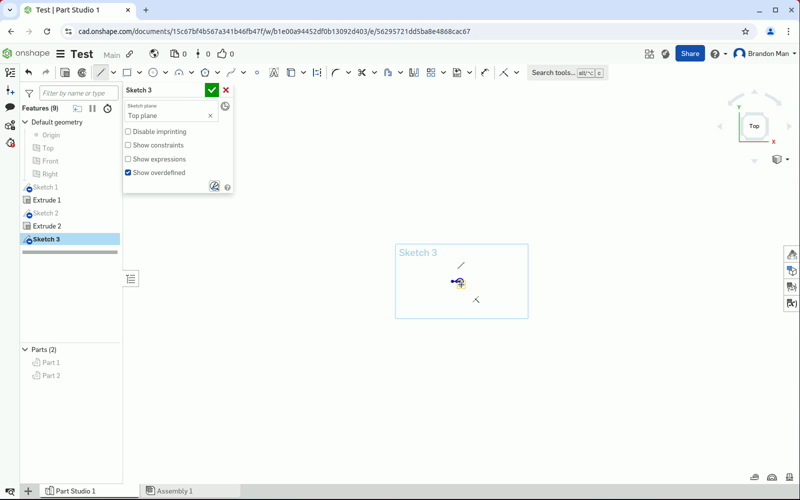
scroll(-6)
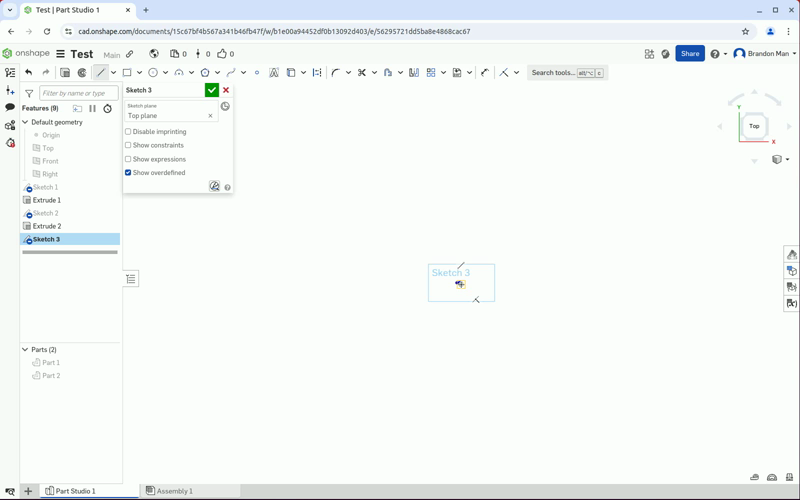
key_down(shift)
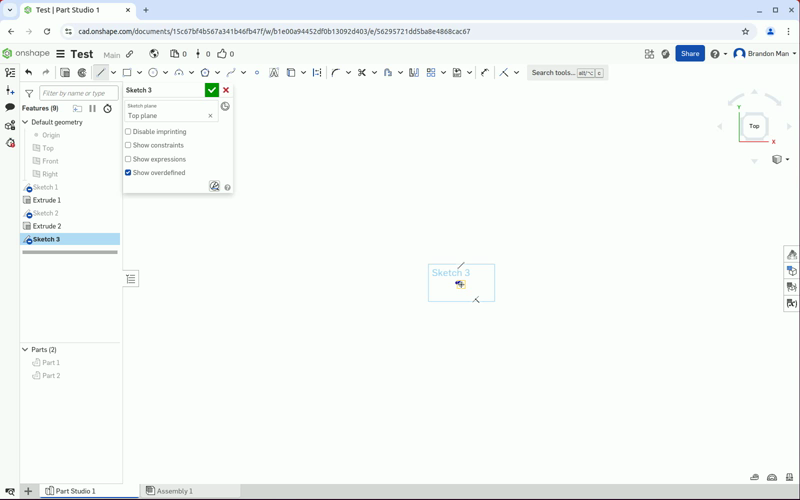
mouse_move(491, 284)
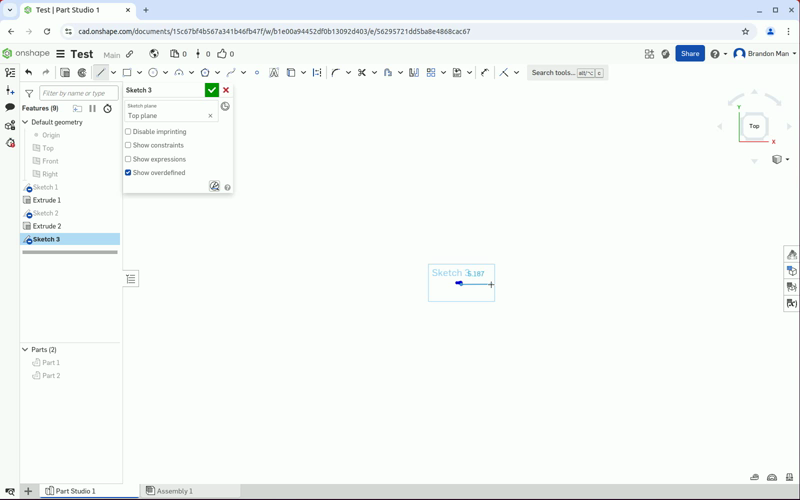
mouse_move(461, 286)
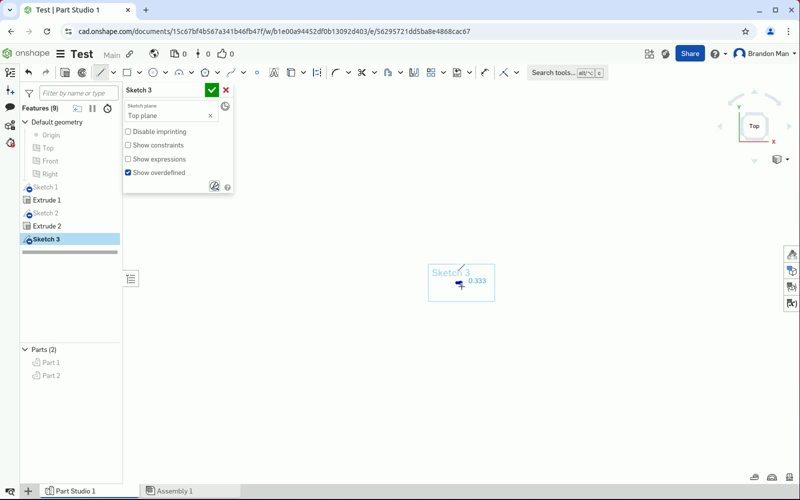
scroll(6)
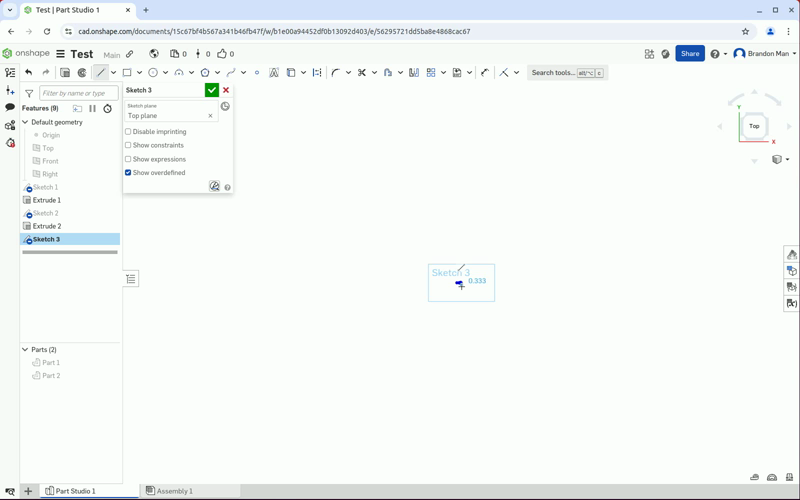
scroll(6)
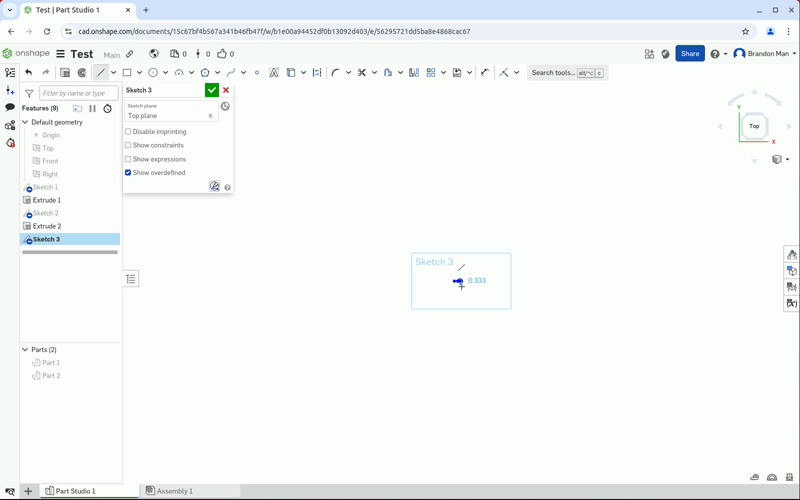
scroll(6)
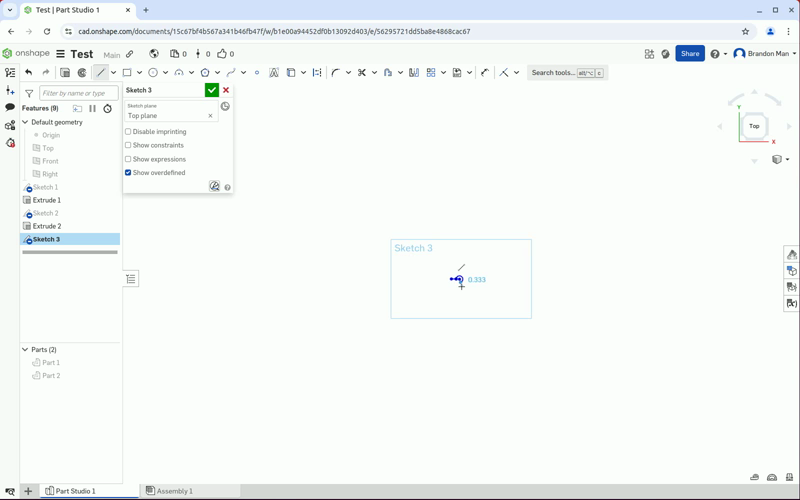
scroll(6)
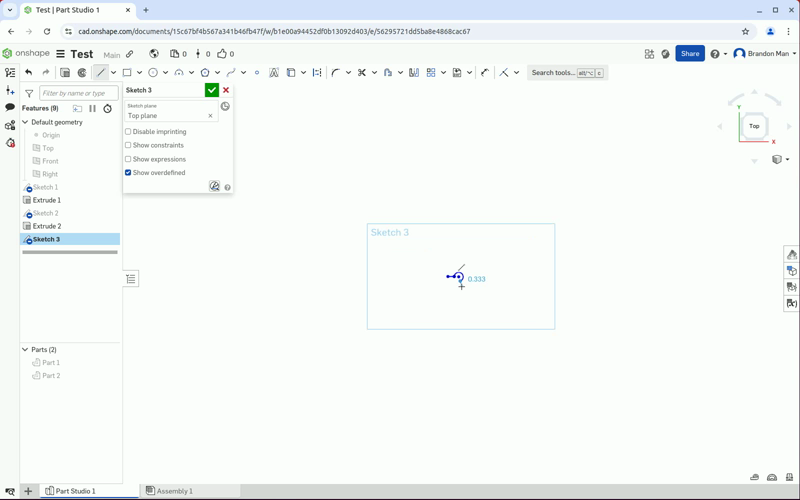
scroll(6)
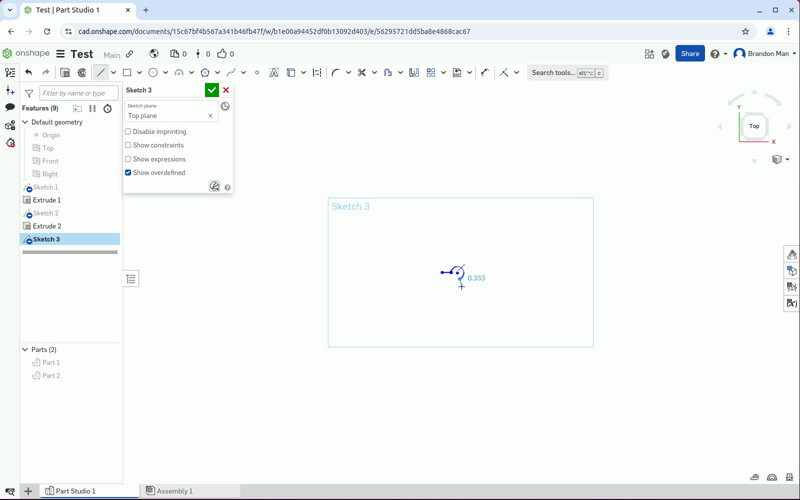
scroll(6)
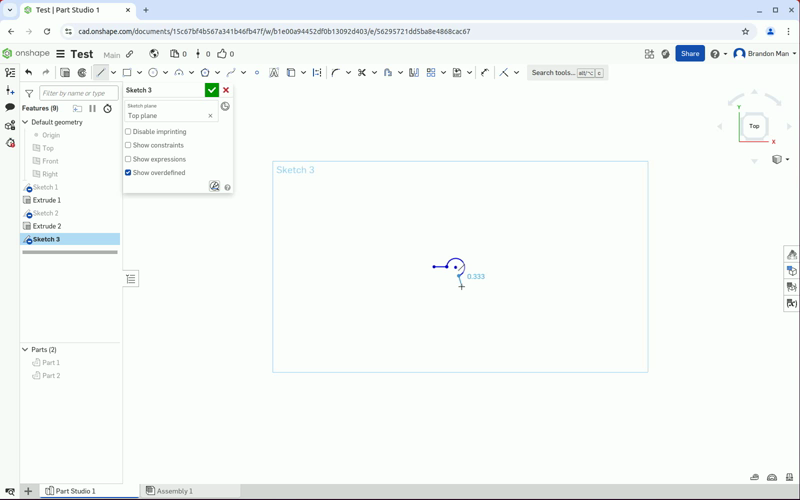
scroll(6)
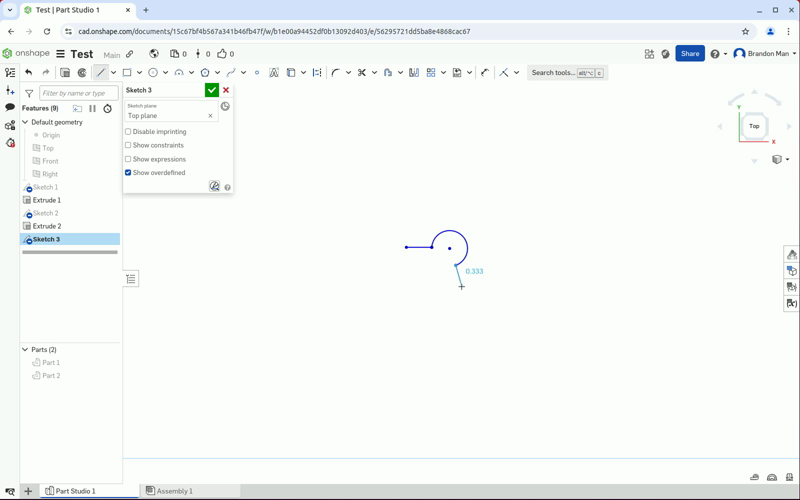
click(461, 286)
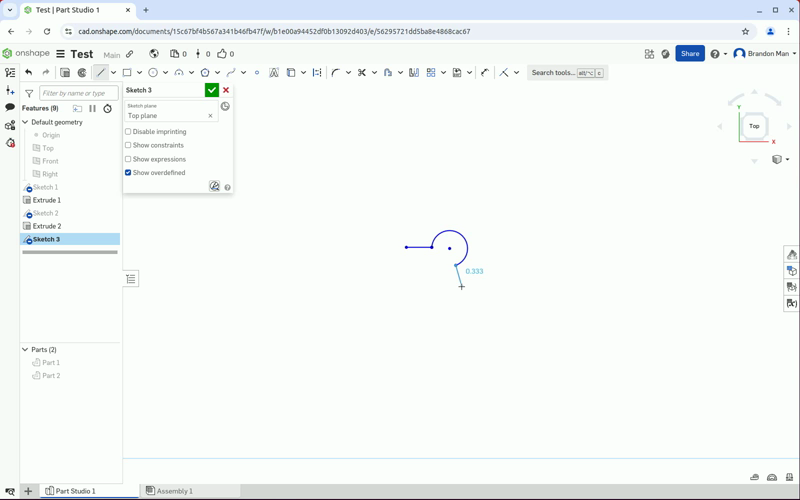
scroll(-6)
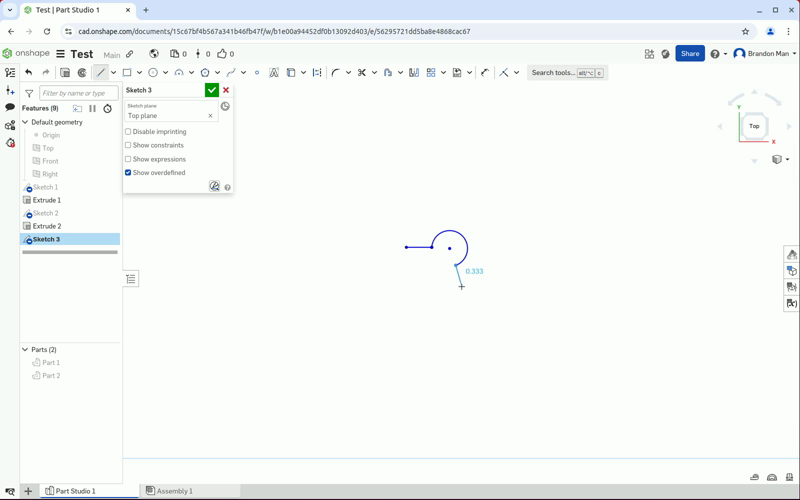
scroll(-6)
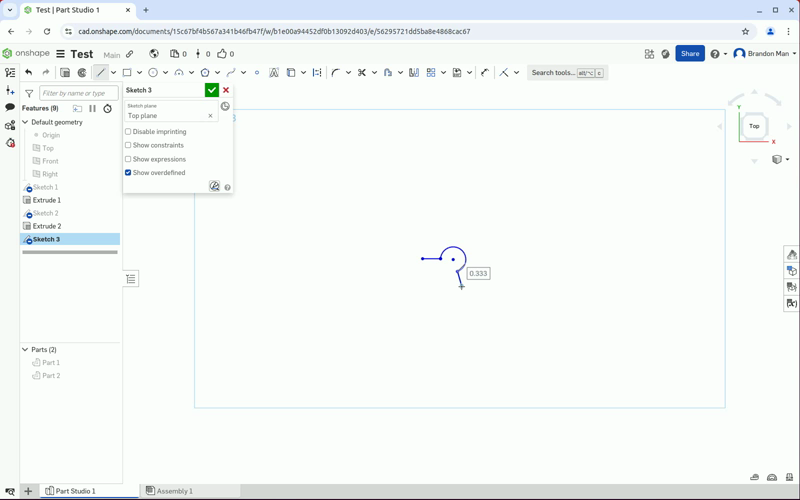
scroll(-6)
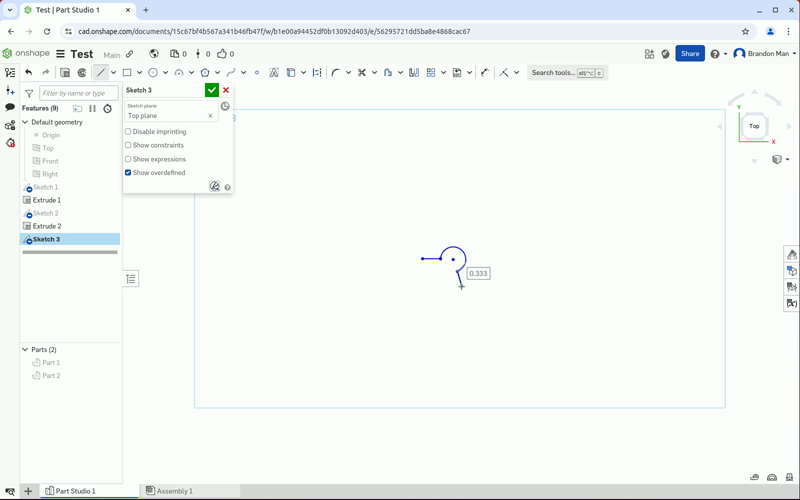
scroll(-6)
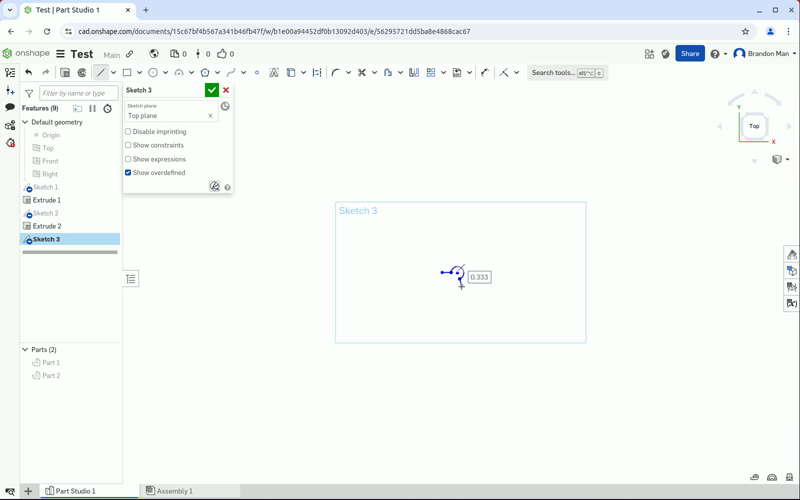
scroll(-6)
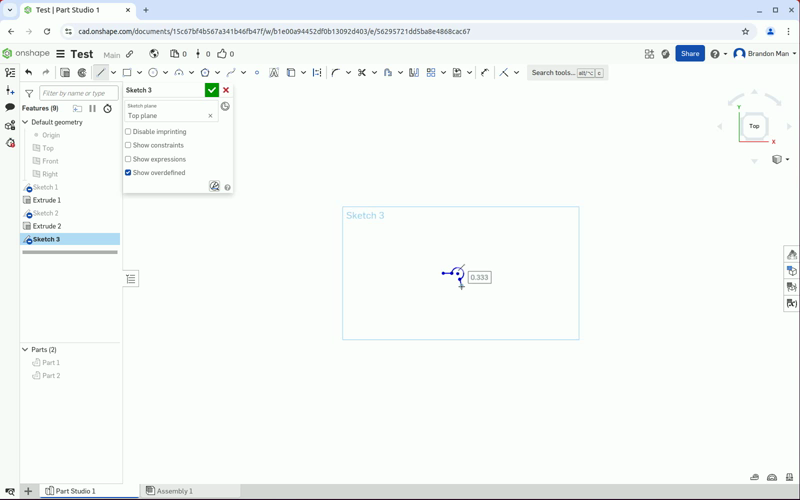
scroll(-6)
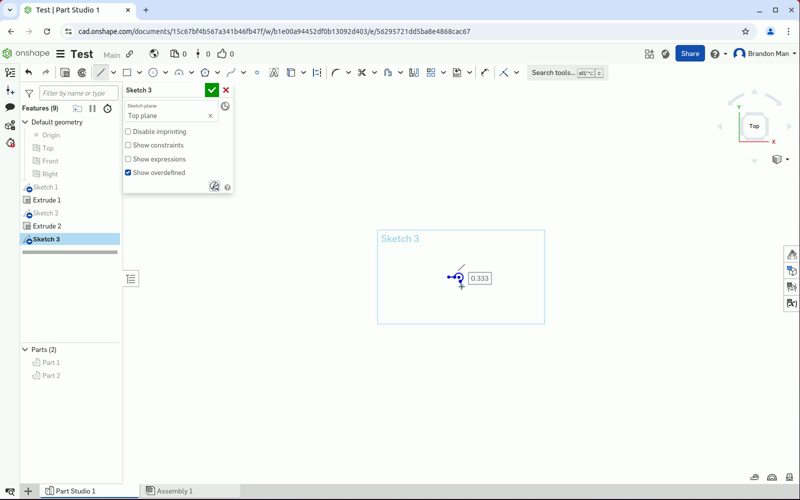
scroll(-6)
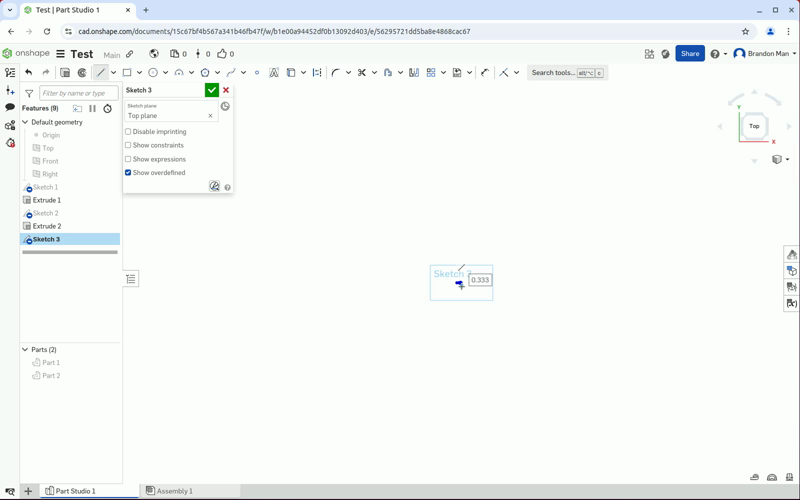
key_up(shift)
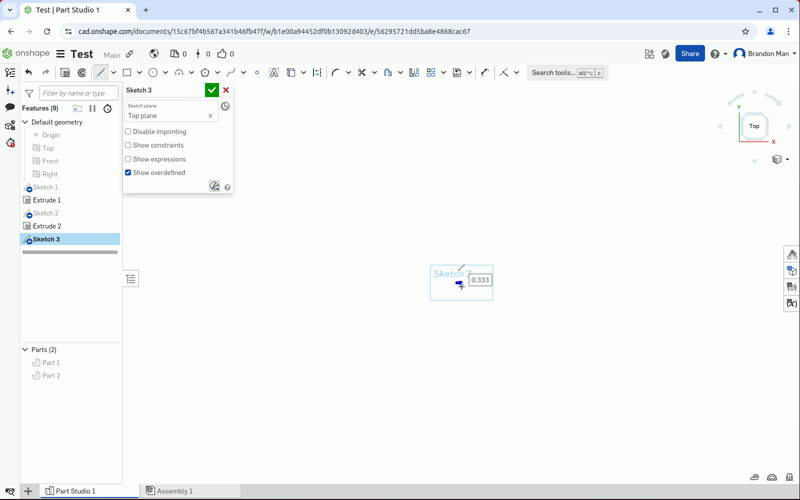
key(esc)
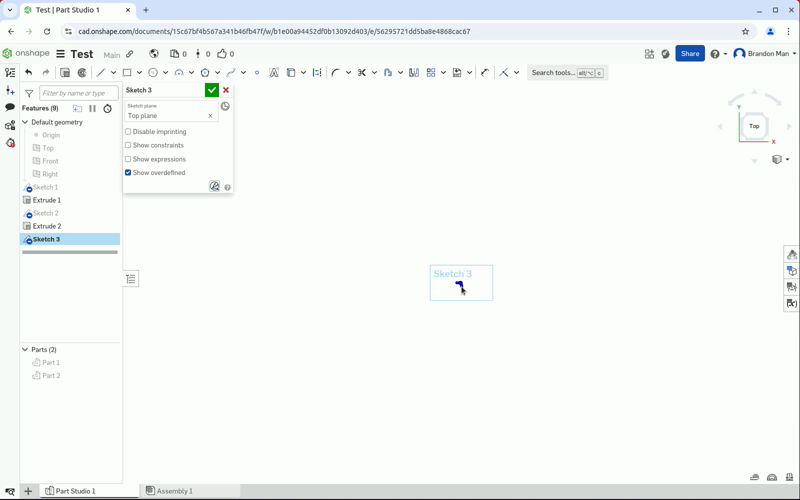
key(a)
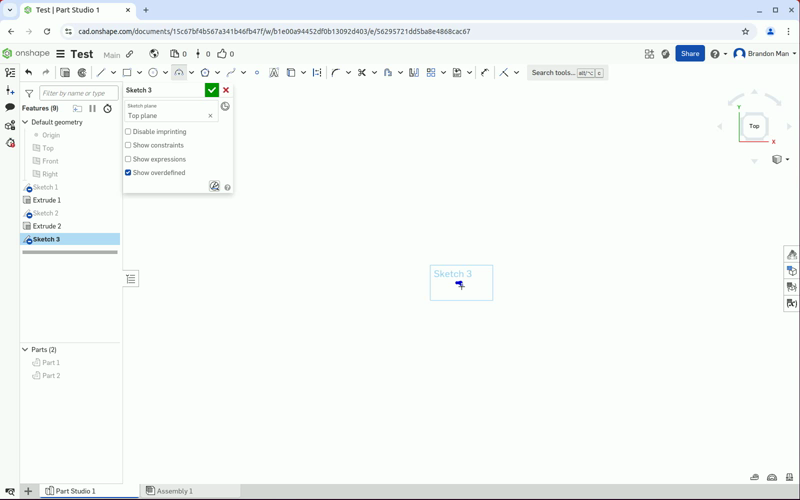
mouse_move(461, 286)
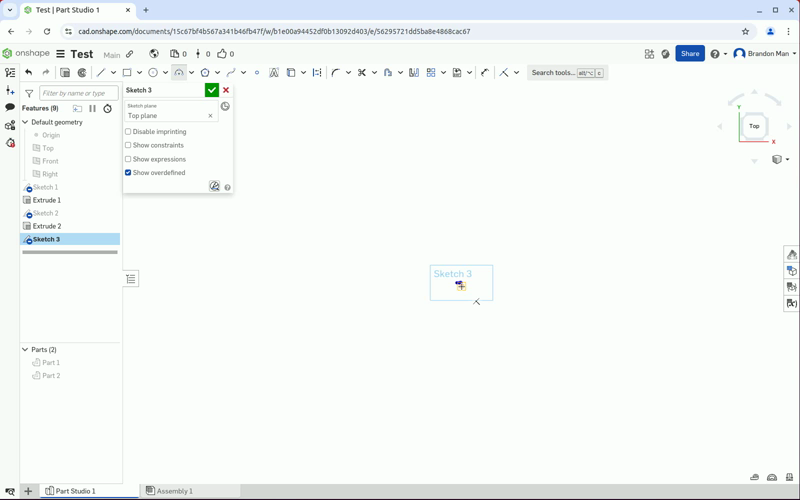
scroll(6)
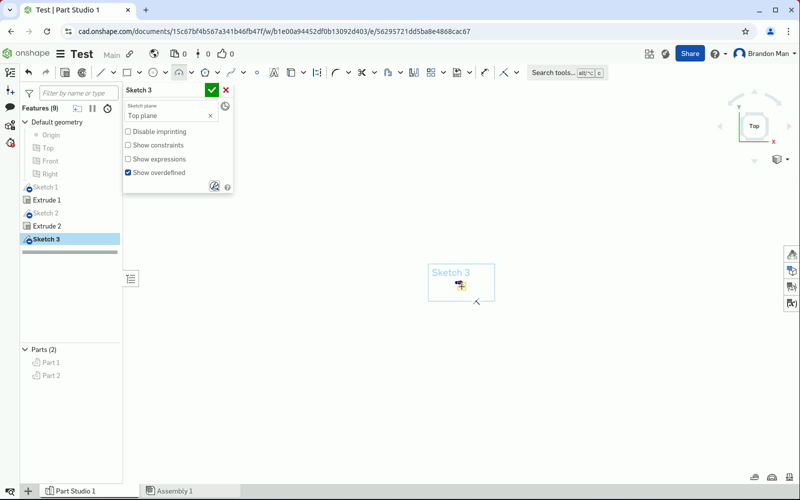
scroll(6)
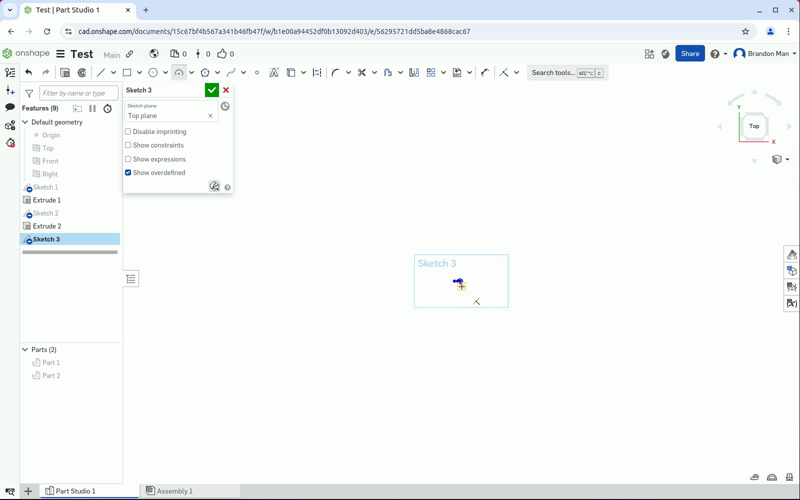
scroll(6)
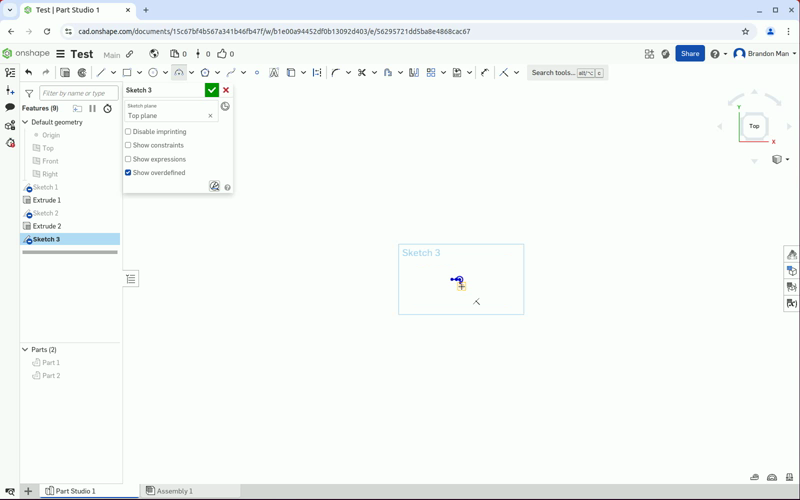
scroll(6)
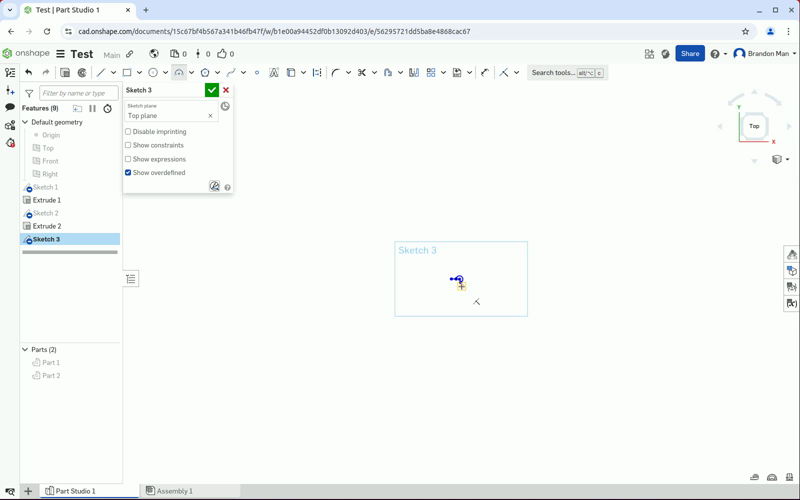
scroll(6)
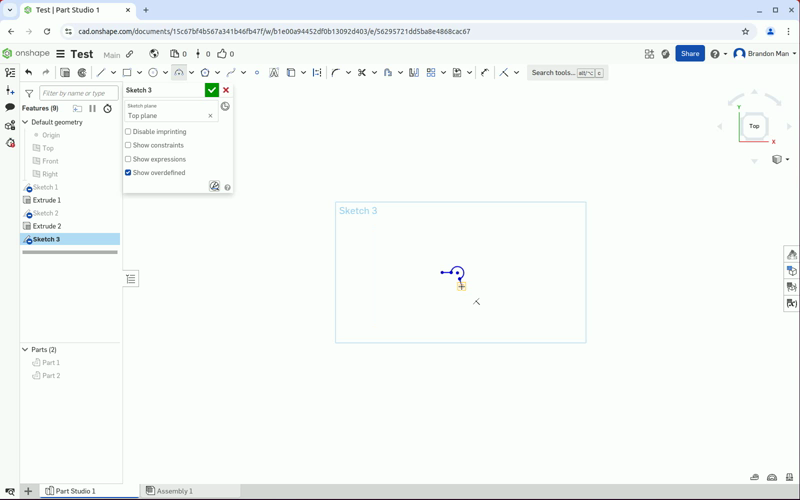
scroll(6)
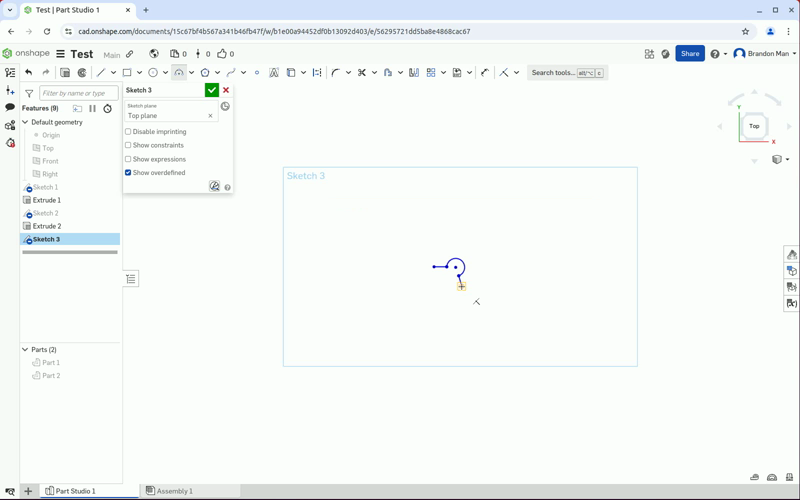
scroll(6)
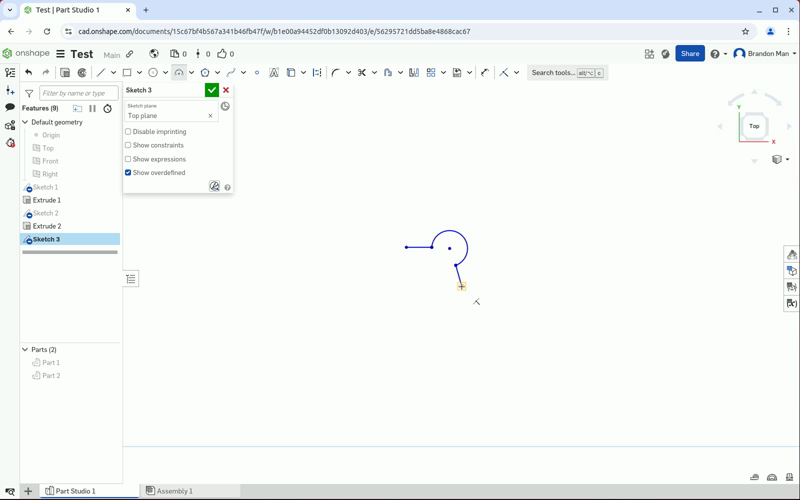
click(461, 286)
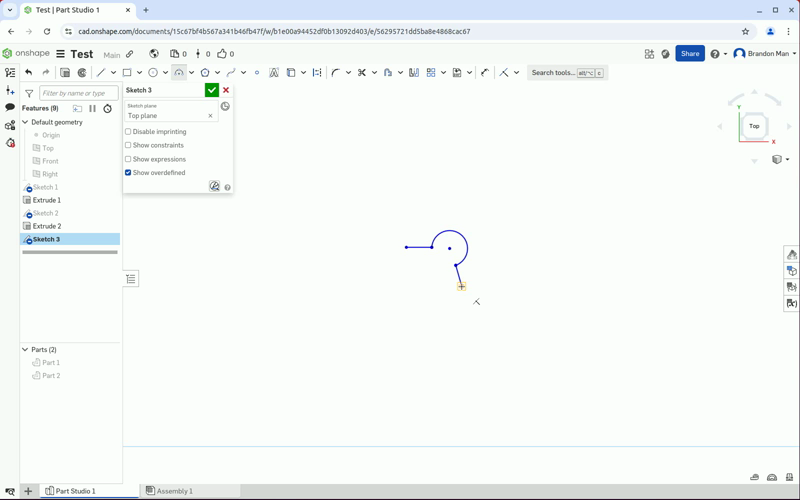
scroll(-6)
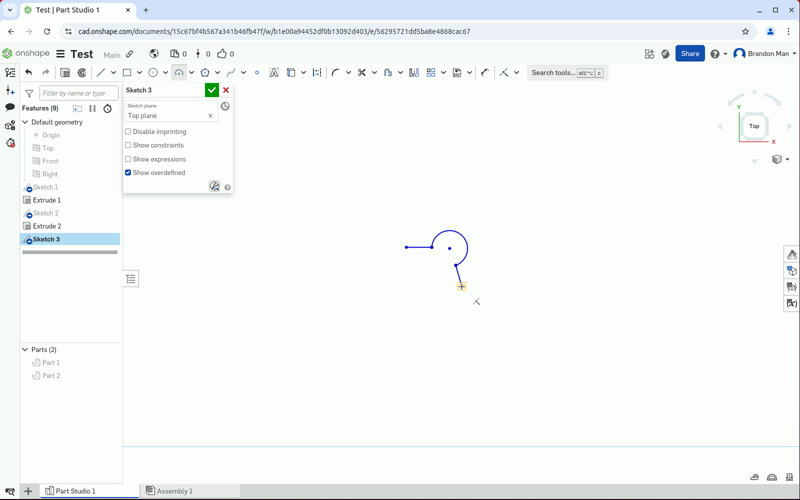
scroll(-6)
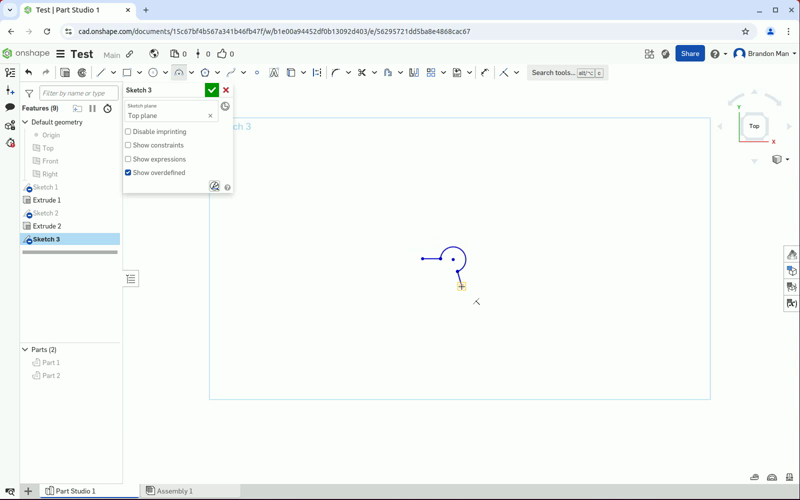
scroll(-6)
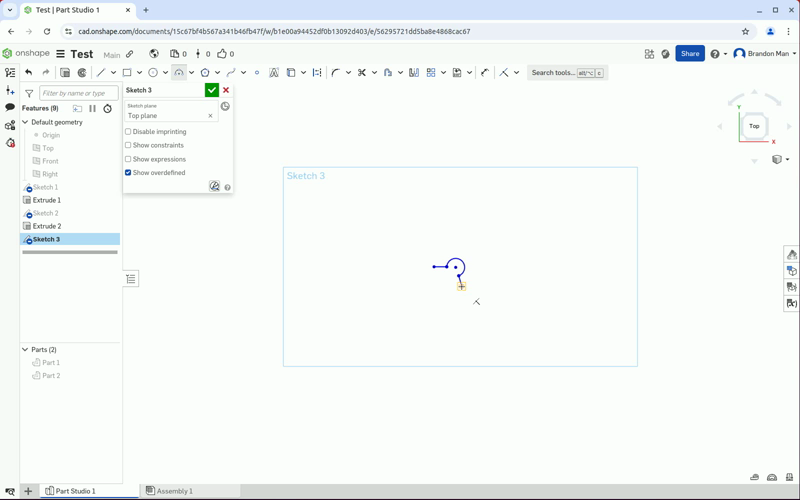
scroll(-6)
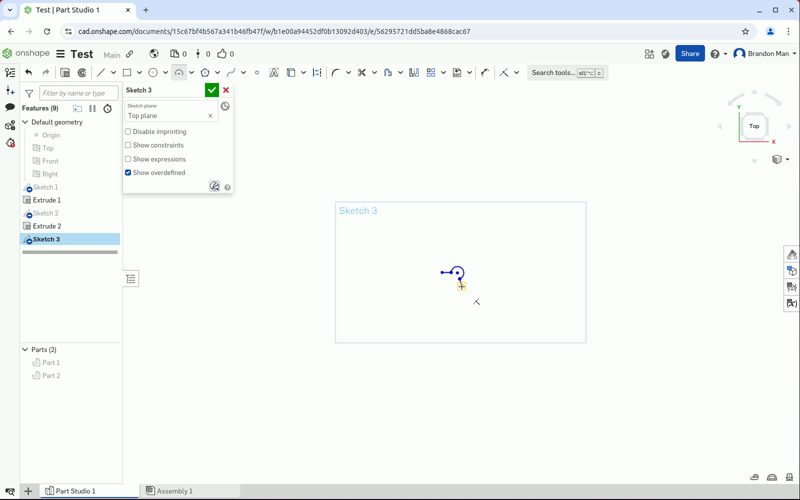
scroll(-6)
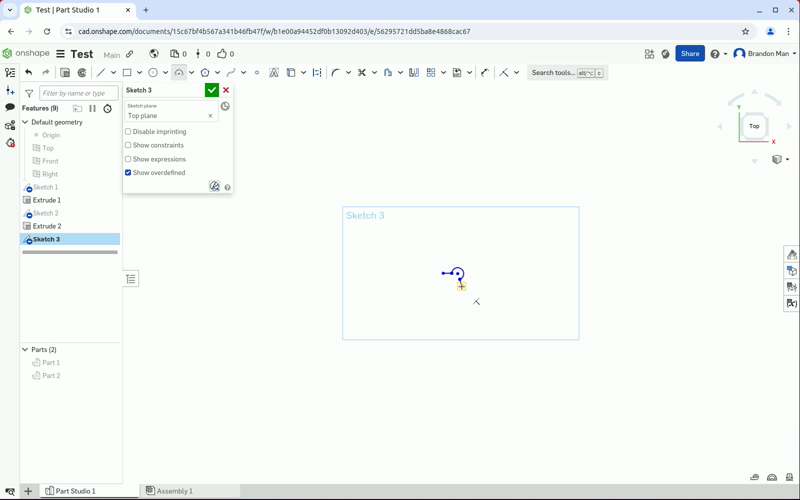
scroll(-6)
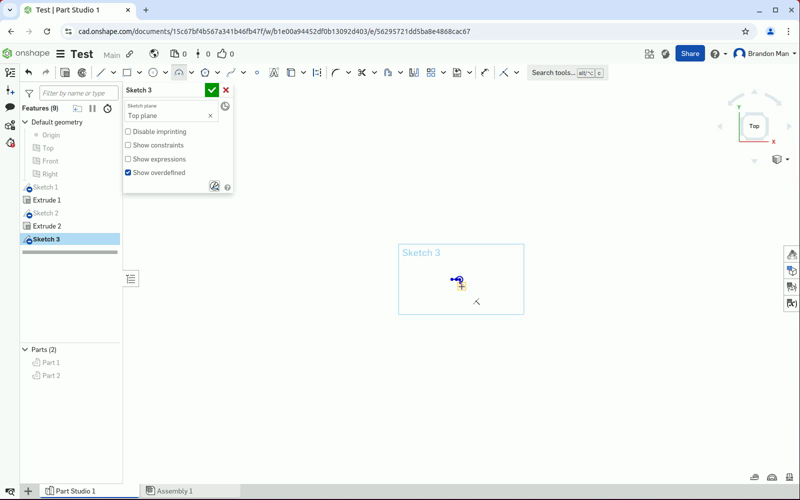
scroll(-6)
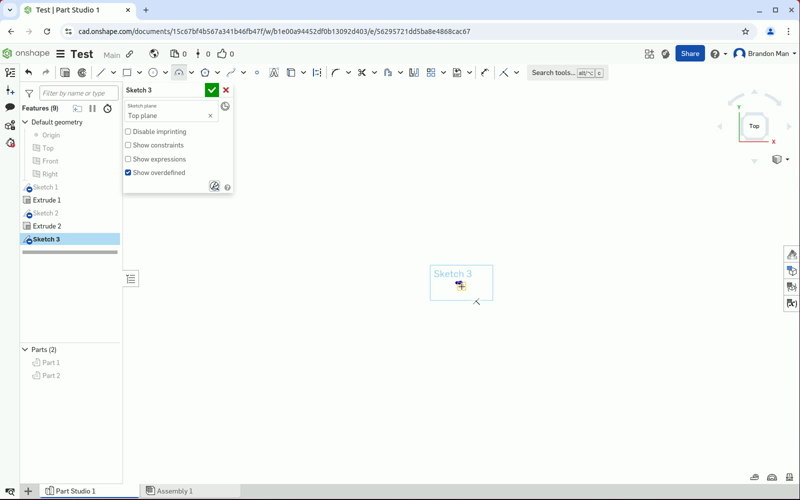
mouse_move(457, 282)
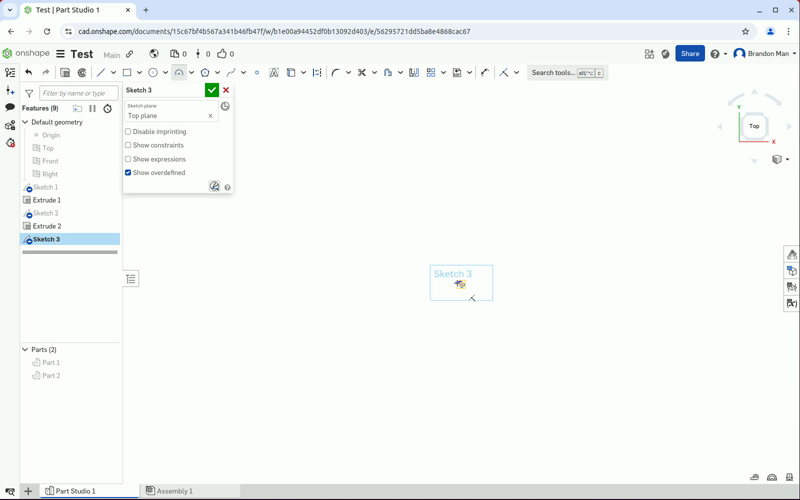
scroll(6)
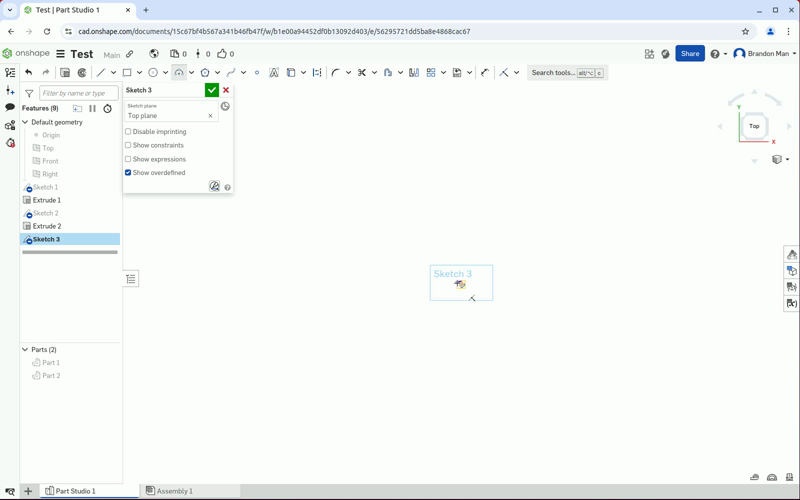
scroll(6)
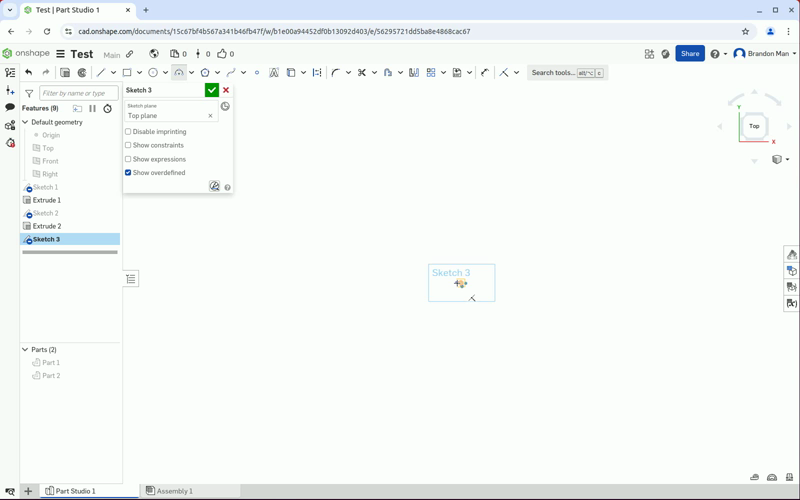
scroll(6)
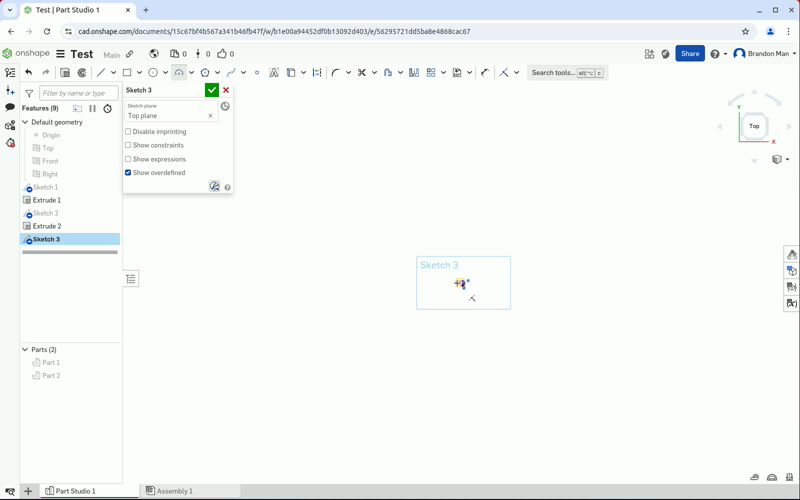
scroll(6)
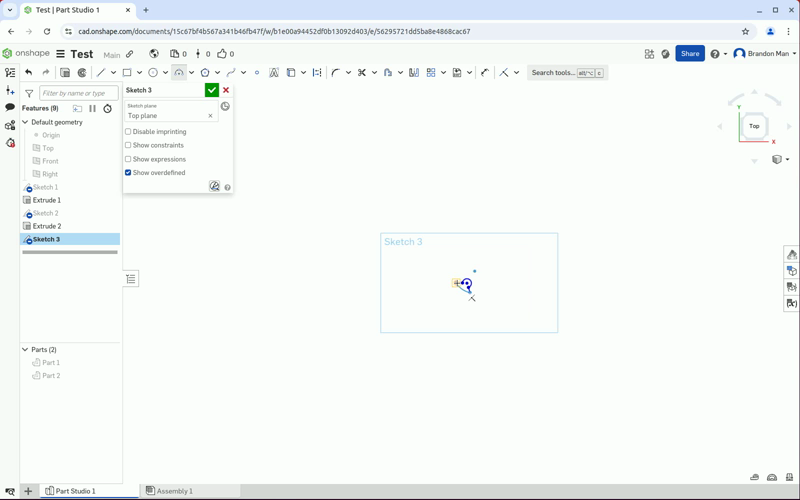
scroll(6)
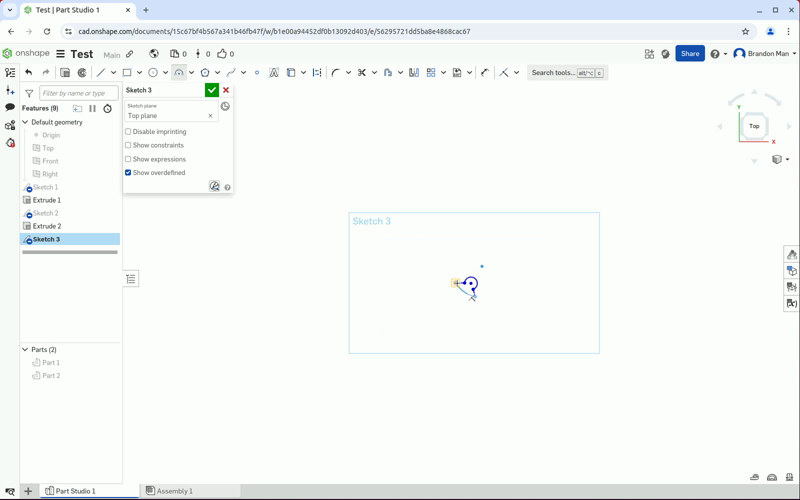
scroll(6)
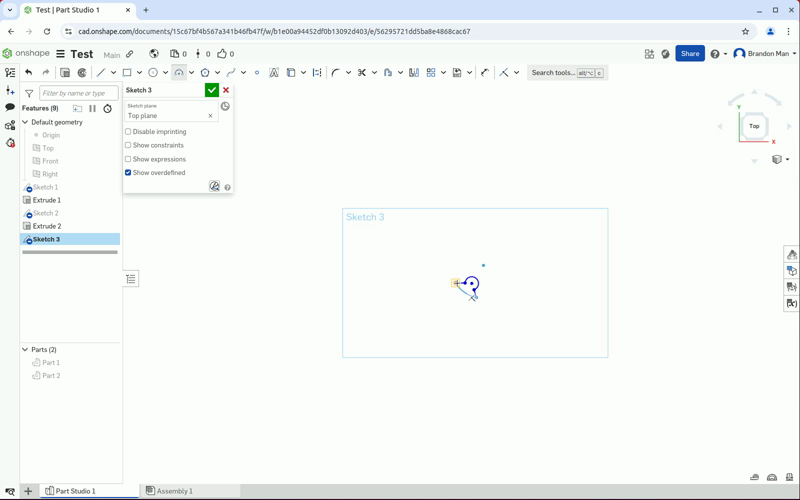
scroll(6)
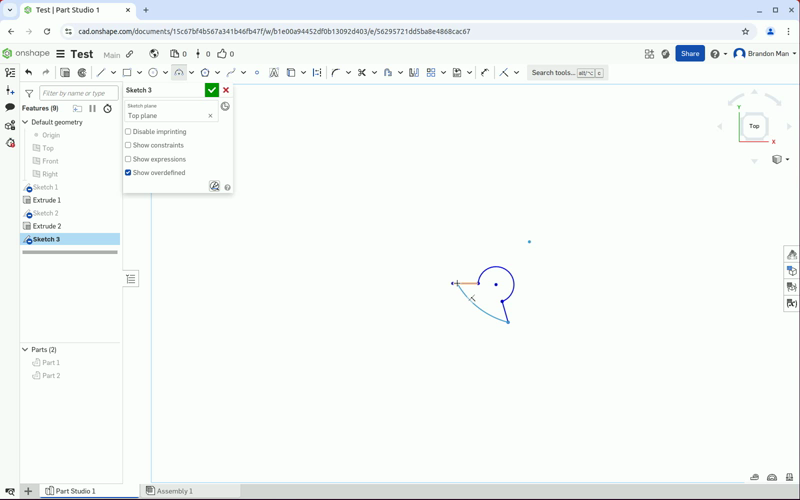
click(457, 282)
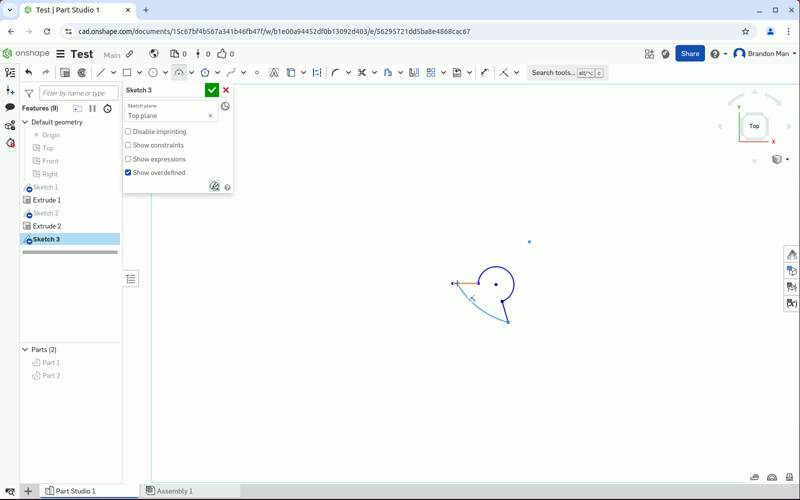
scroll(-6)
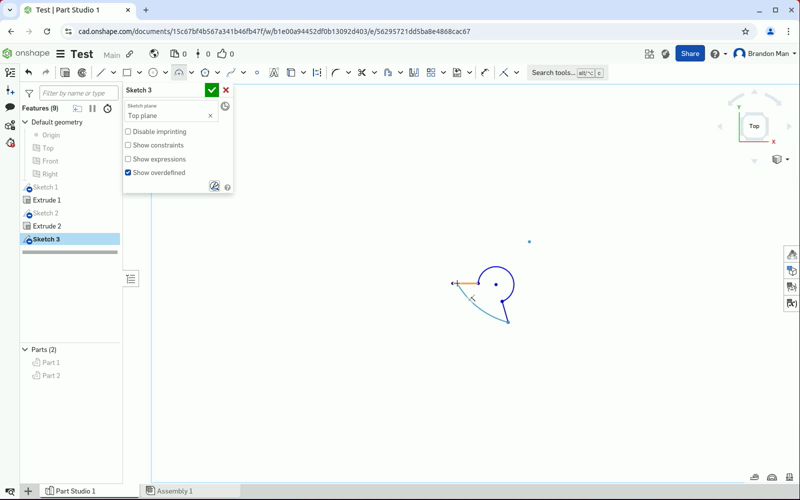
scroll(-6)
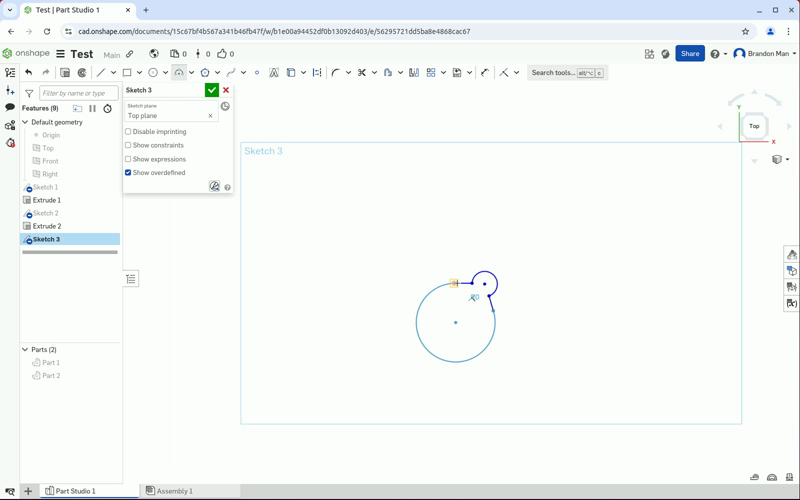
scroll(-6)
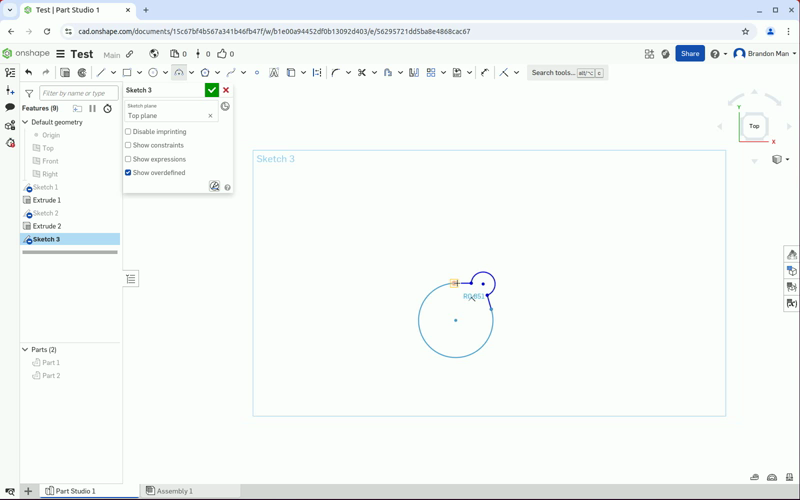
scroll(-6)
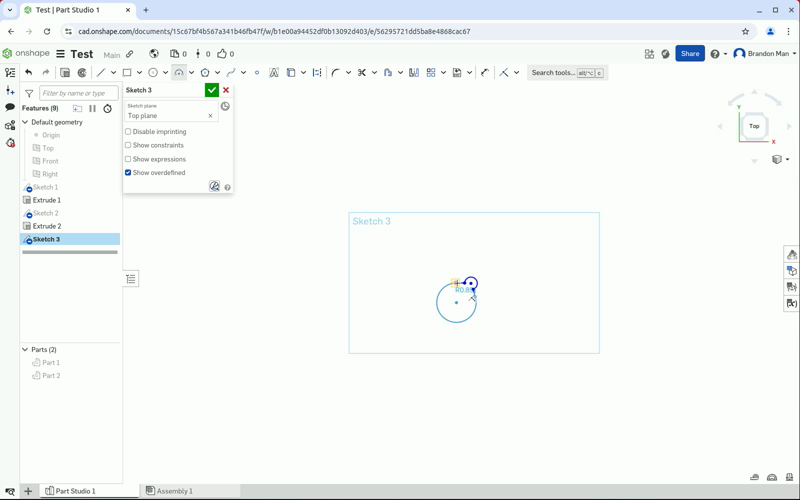
scroll(-6)
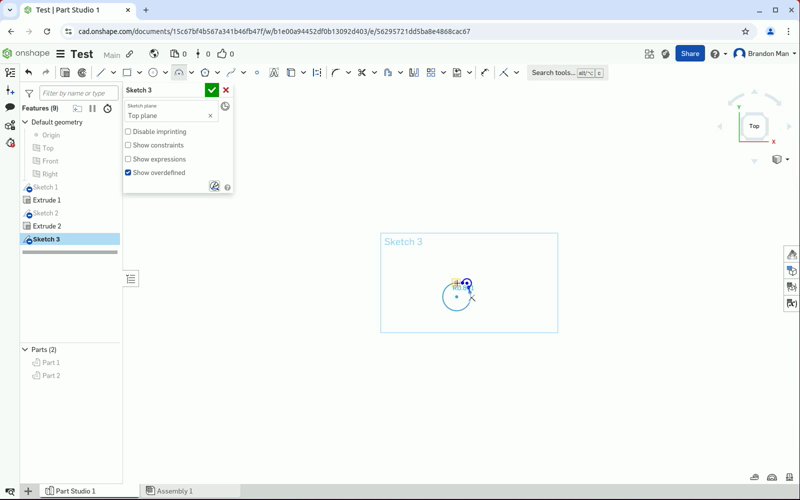
scroll(-6)
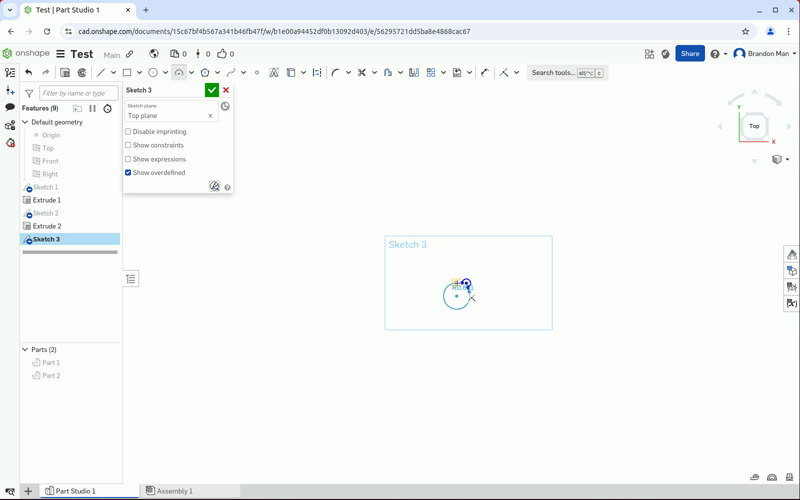
scroll(-6)
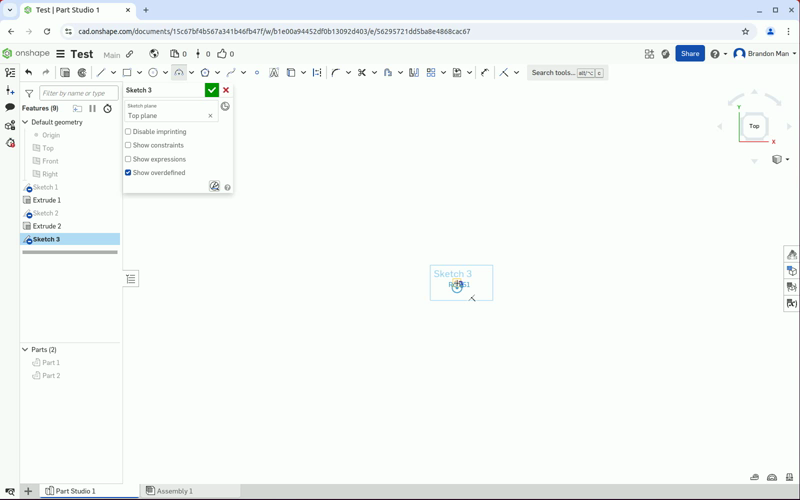
key_down(shift)
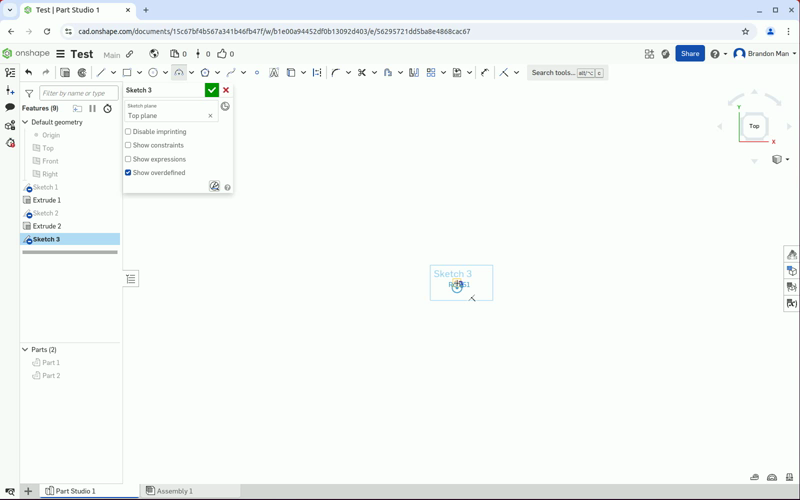
mouse_move(462, 280)
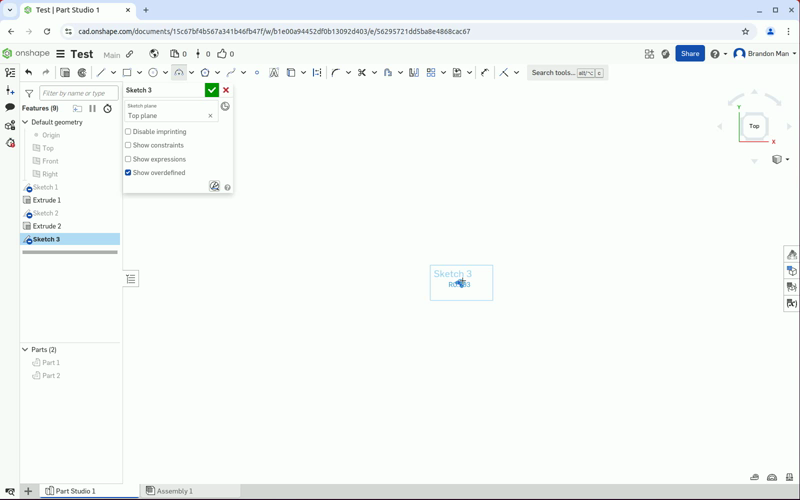
scroll(6)
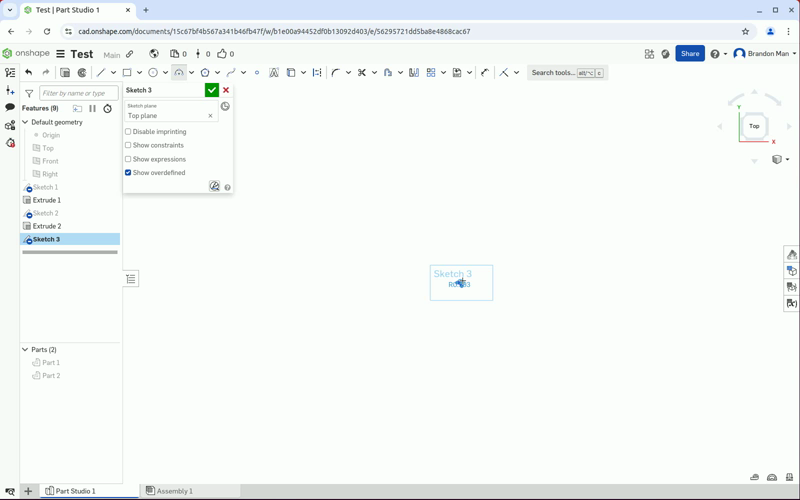
scroll(6)
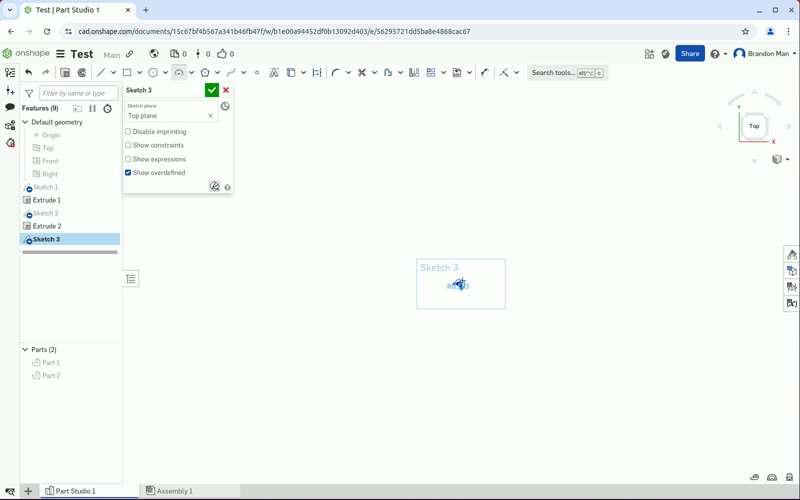
scroll(6)
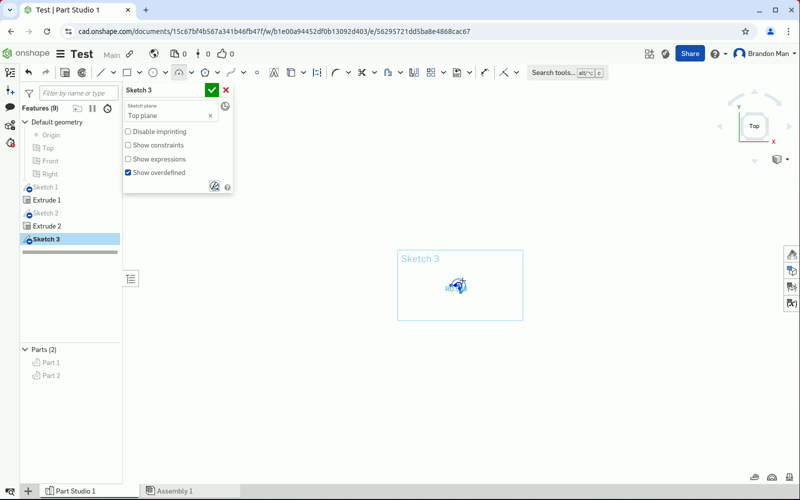
scroll(6)
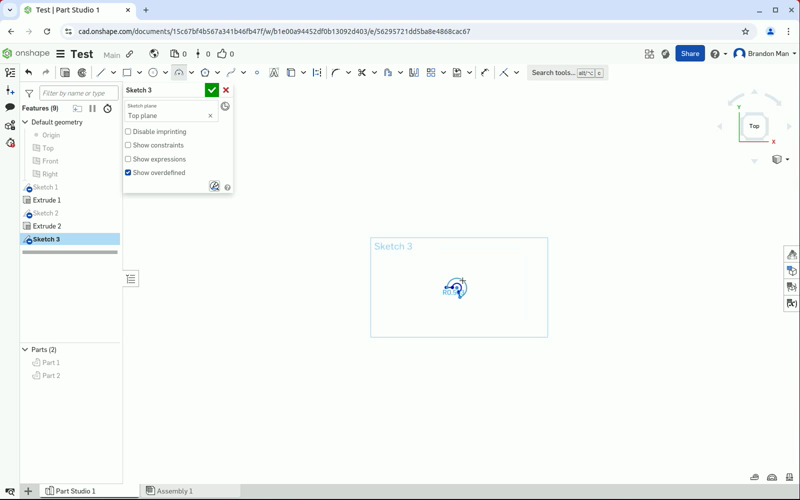
scroll(6)
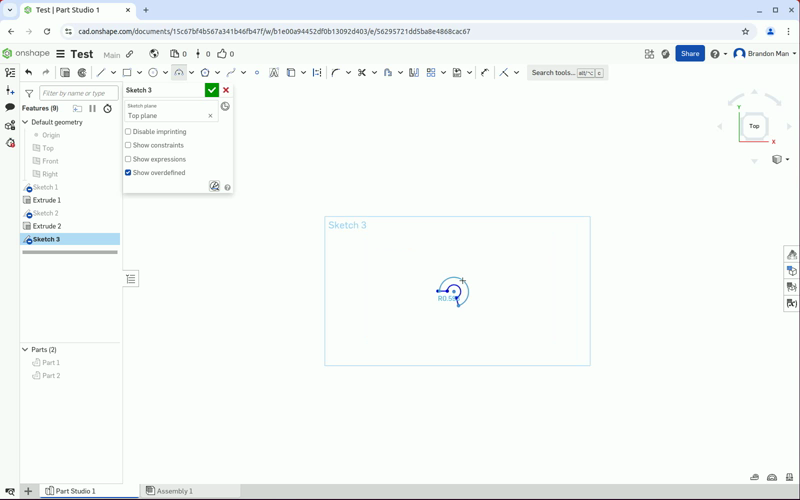
scroll(6)
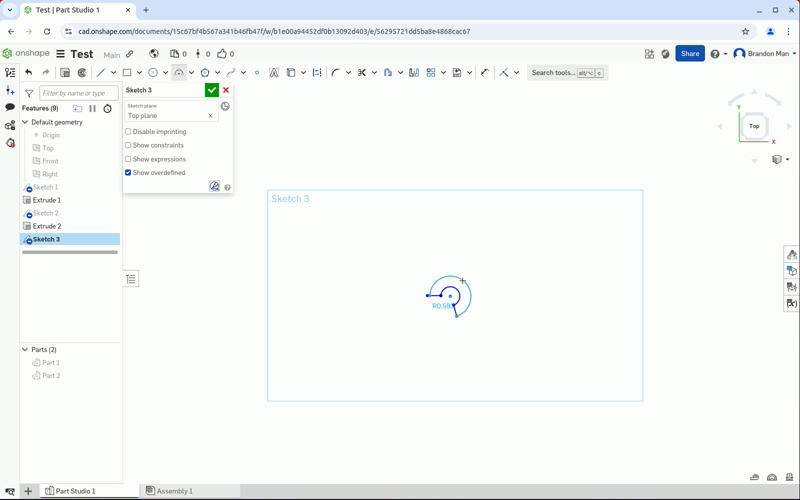
scroll(6)
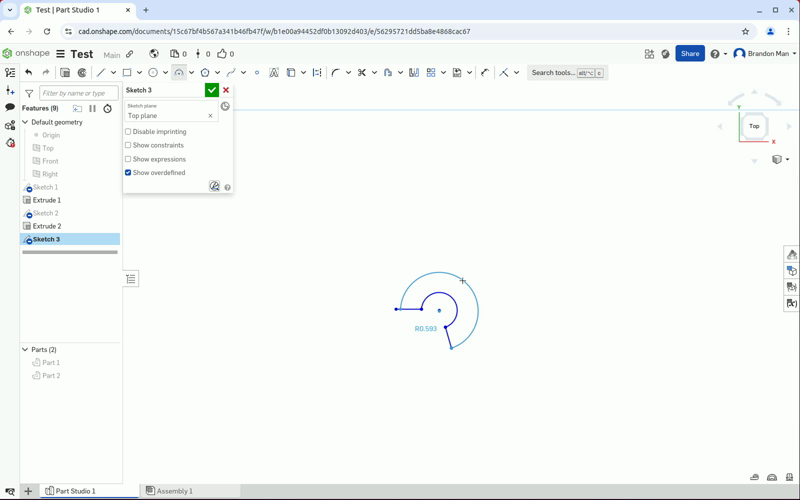
click(462, 280)
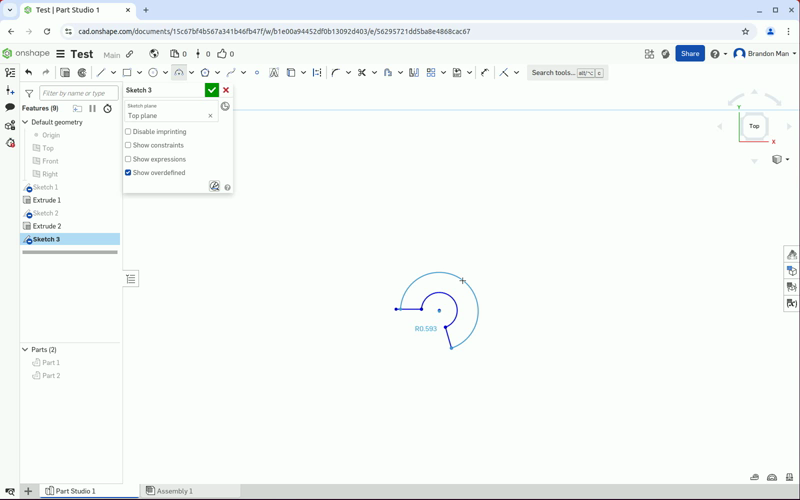
scroll(-6)
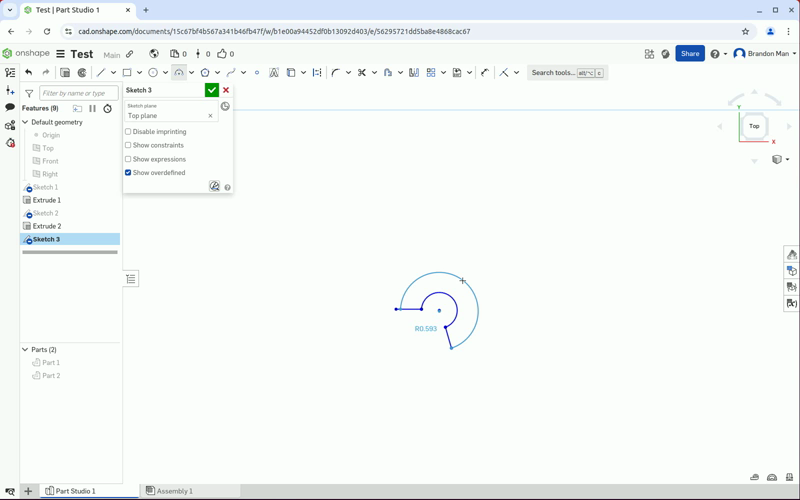
scroll(-6)
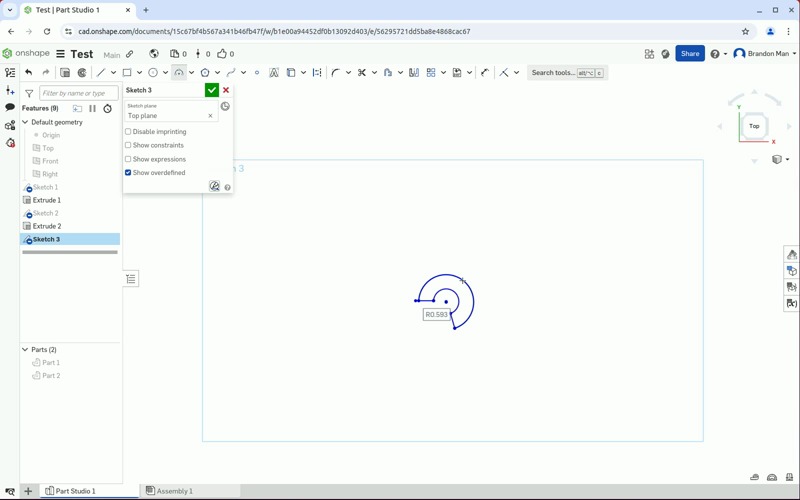
scroll(-6)
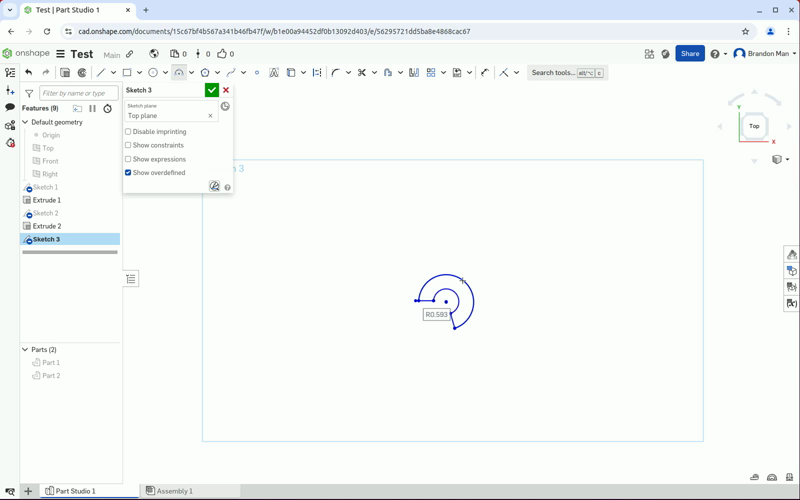
scroll(-6)
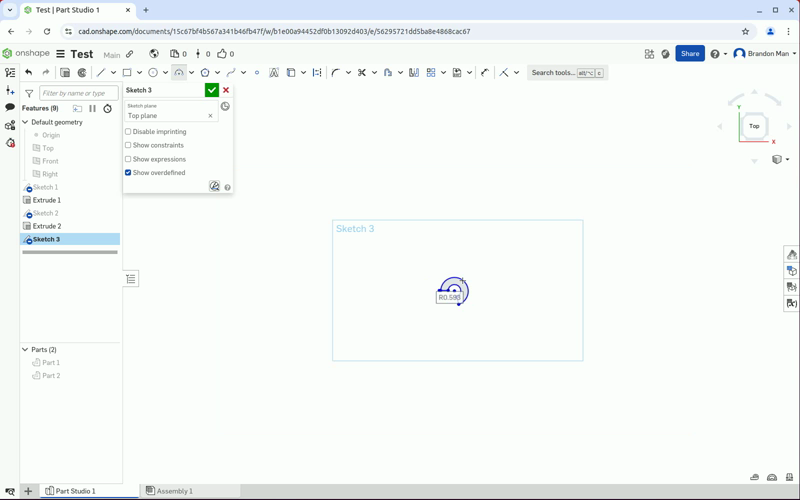
scroll(-6)
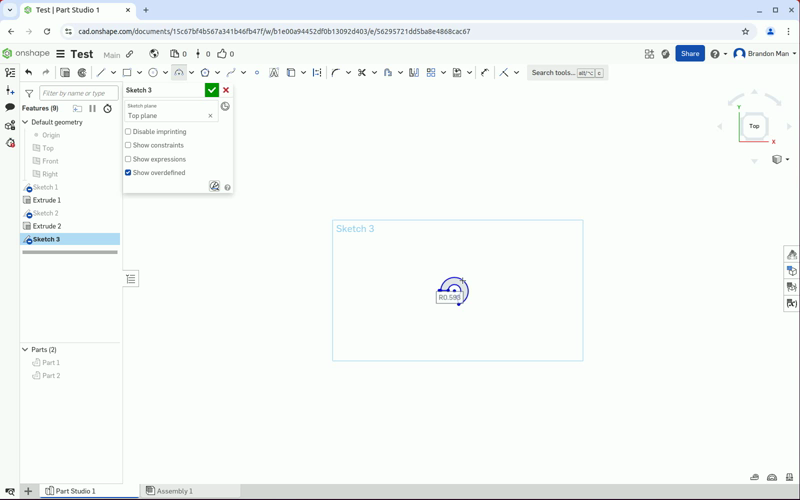
scroll(-6)
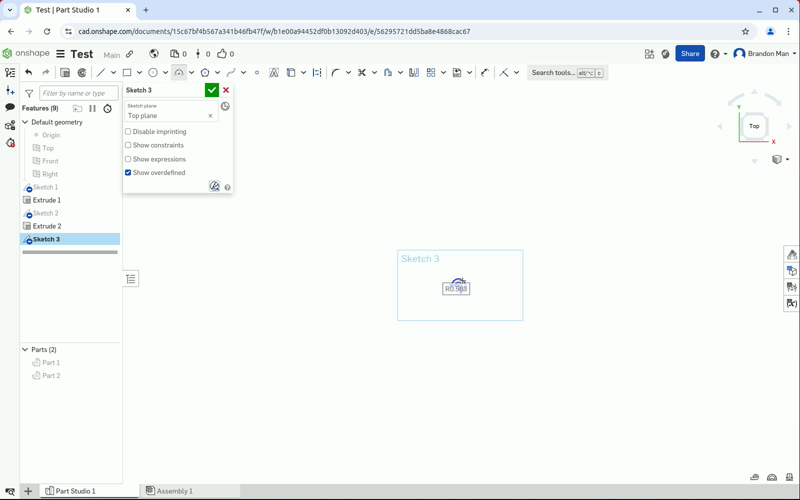
scroll(-6)
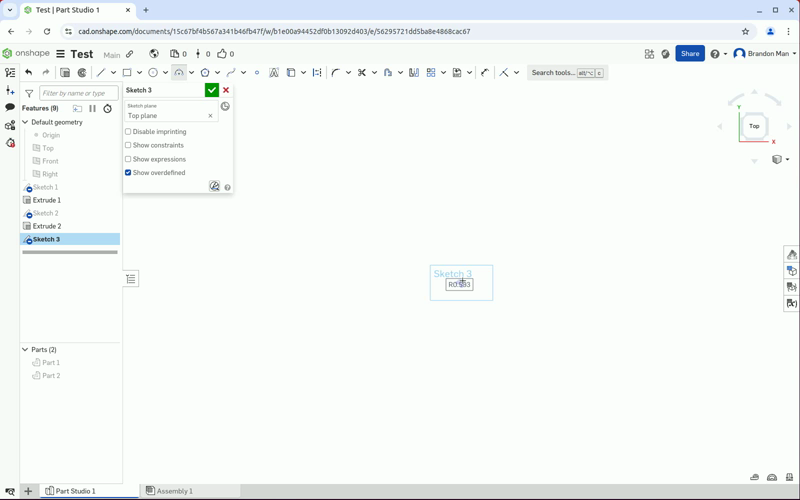
key_up(shift)
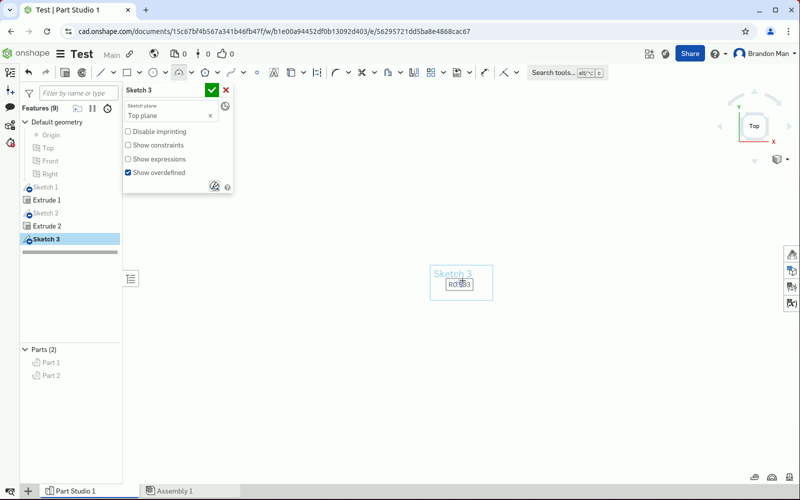
key(esc)
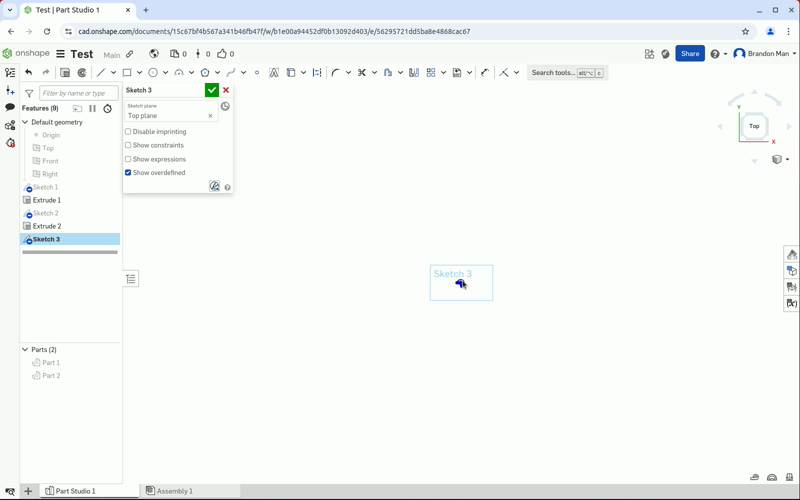
mouse_move(460, 280)
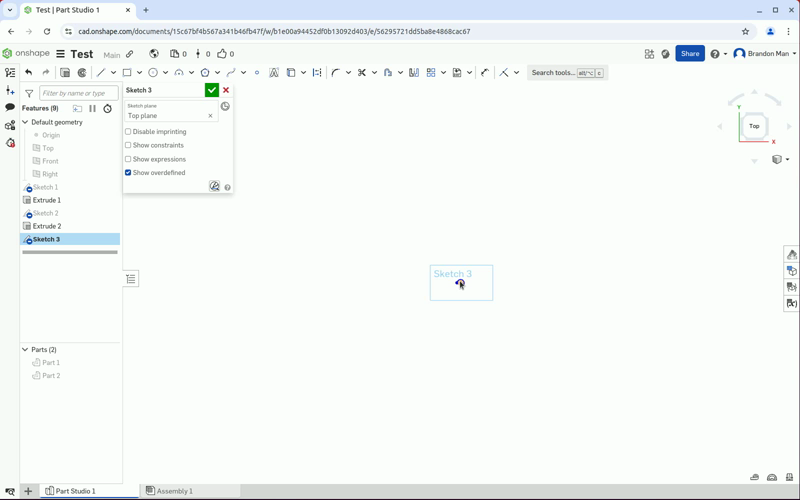
scroll(6)
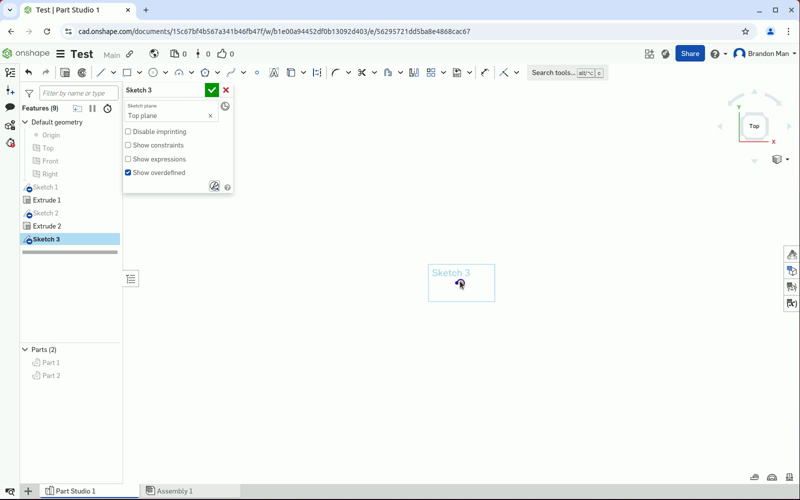
scroll(6)
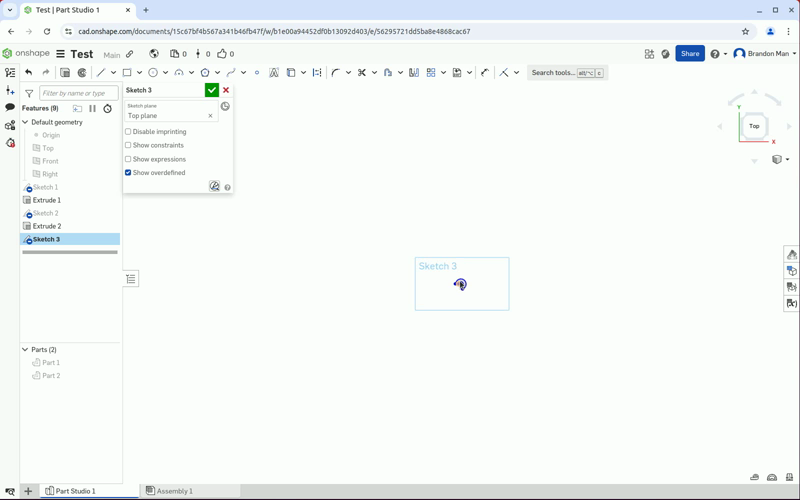
scroll(6)
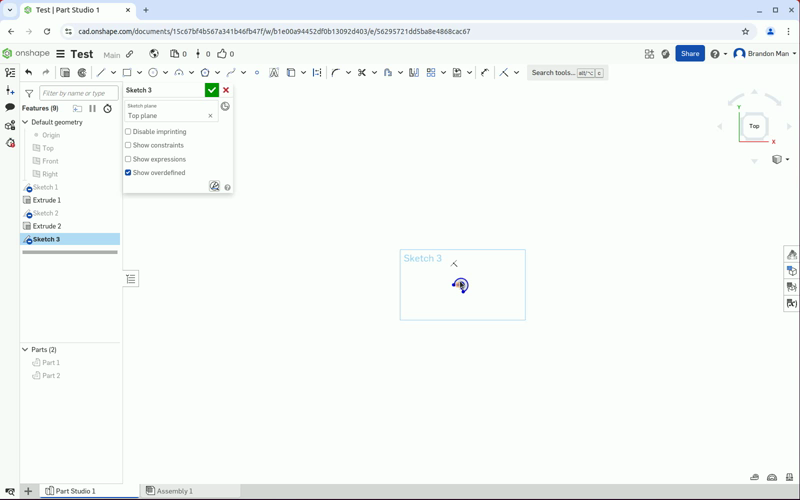
scroll(6)
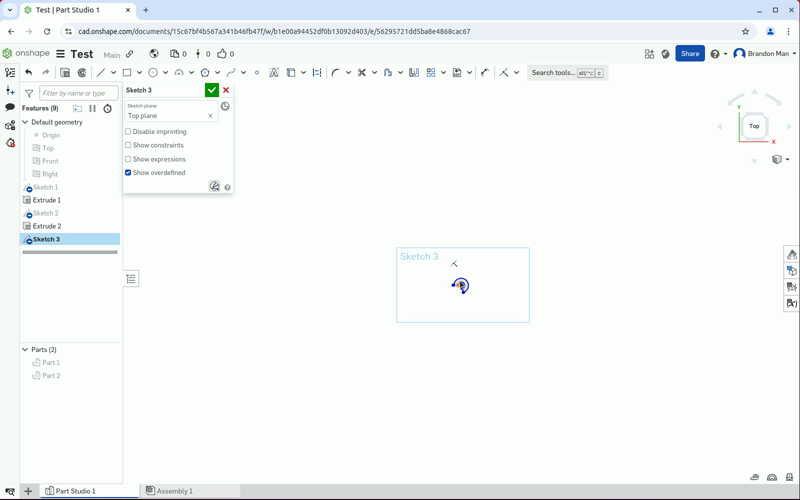
scroll(6)
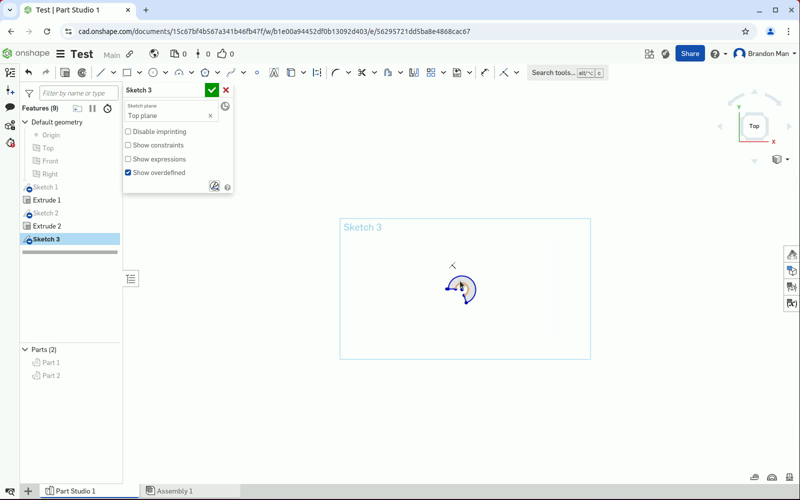
scroll(6)
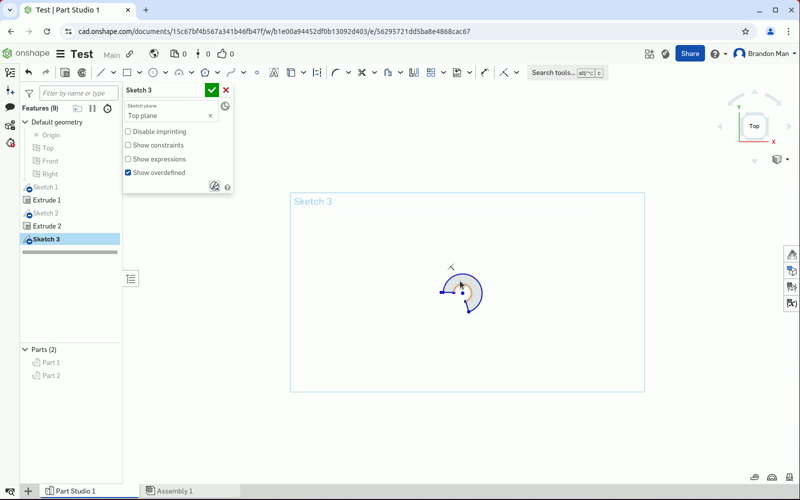
scroll(6)
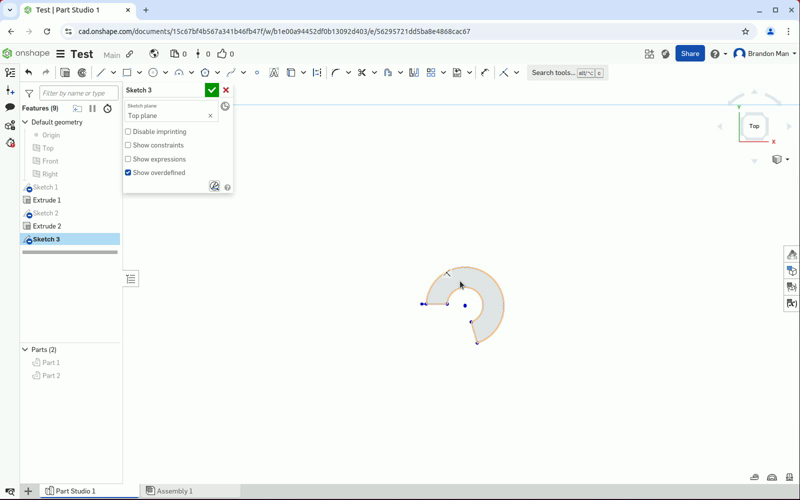
click(460, 280)
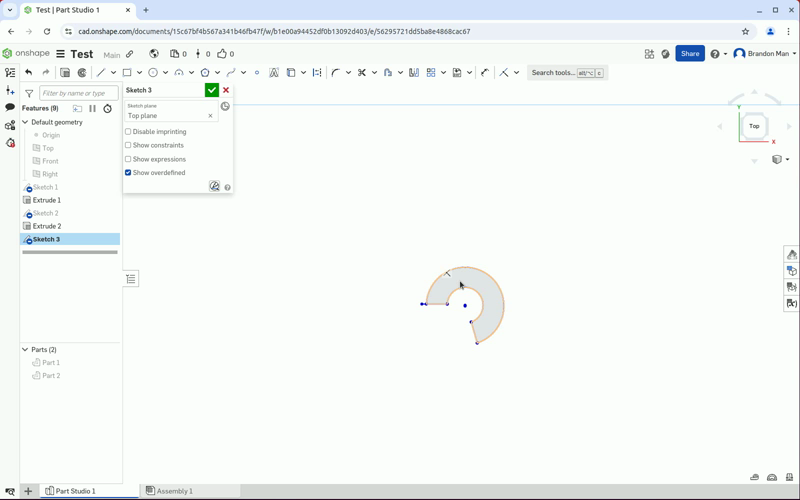
scroll(-6)
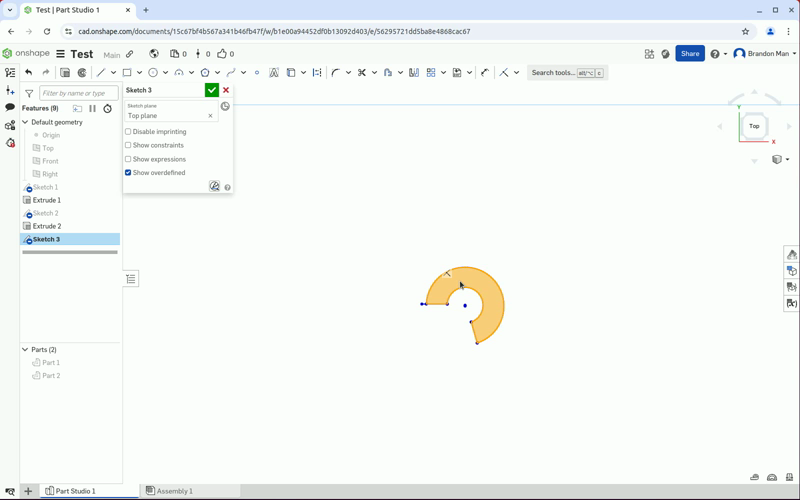
scroll(-6)
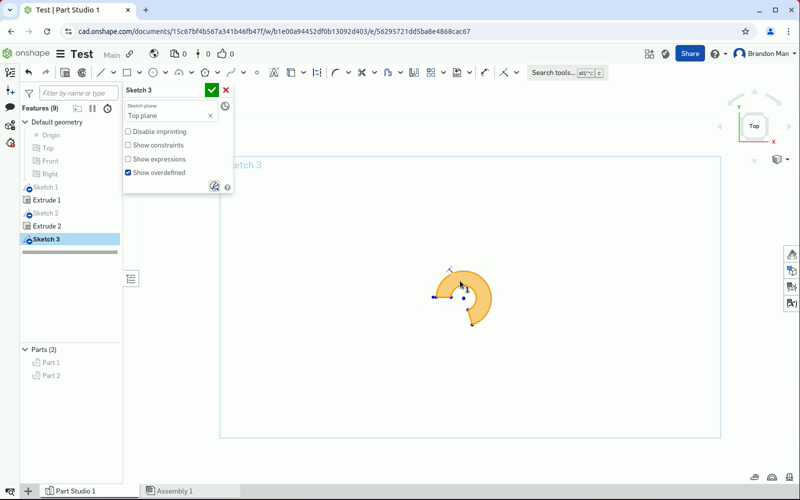
scroll(-6)
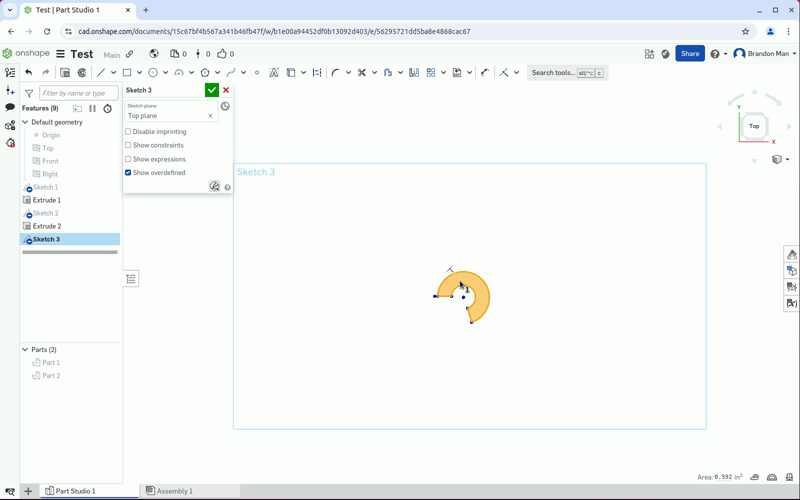
scroll(-6)
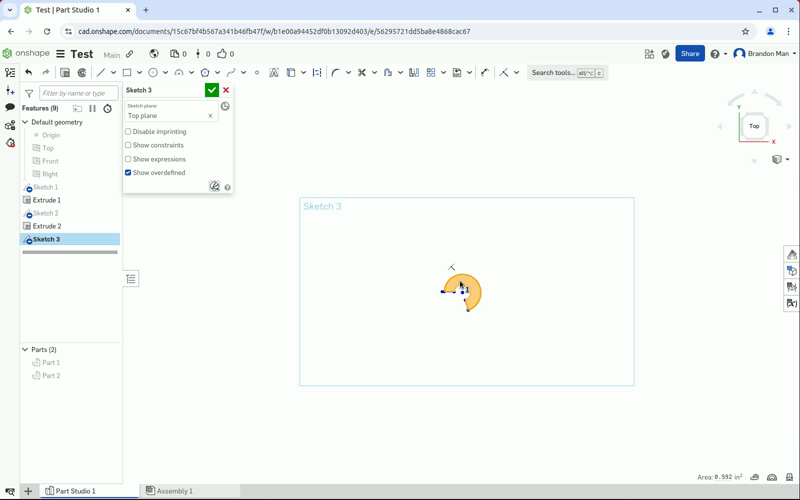
scroll(-6)
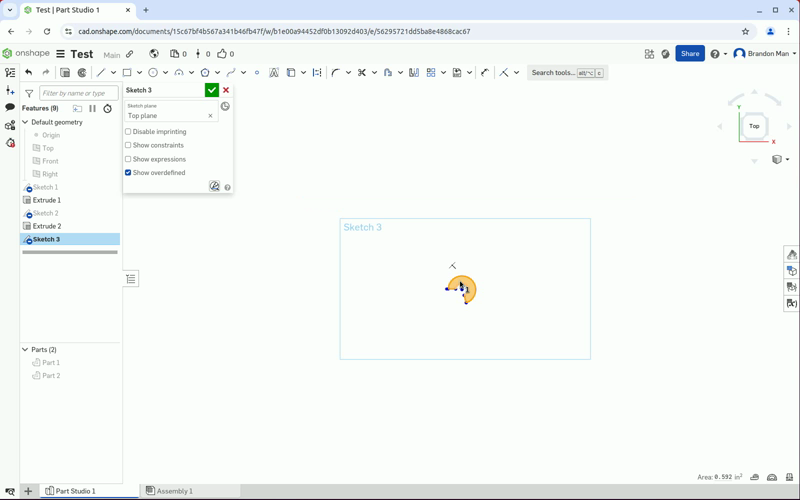
scroll(-6)
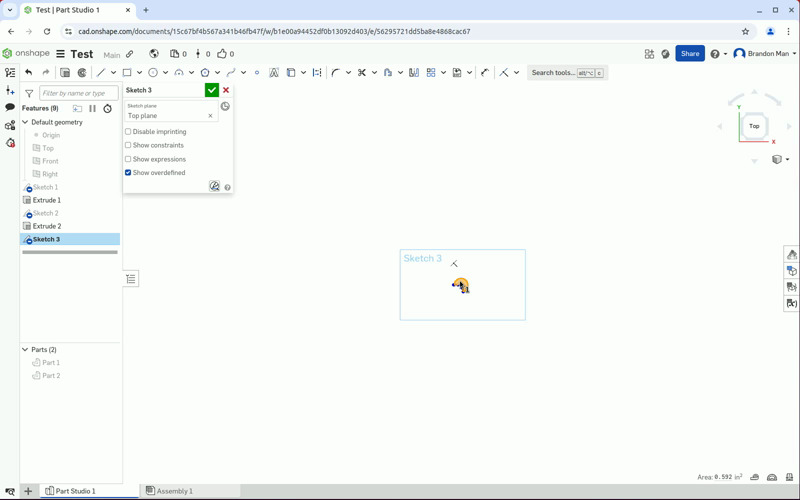
scroll(-6)
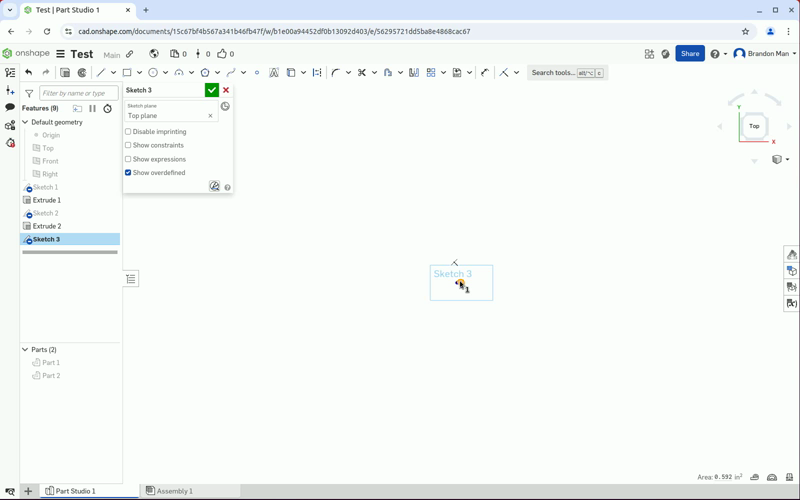
mouse_move(73, 352)
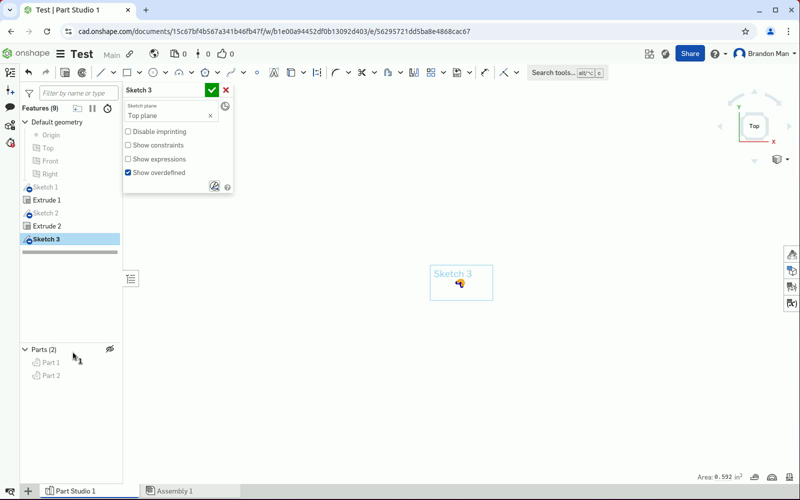
key(shift+y)
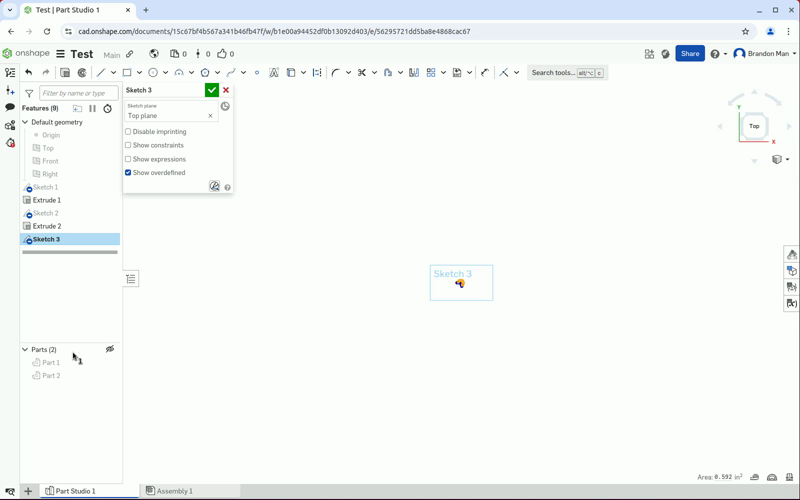
key(shift+e)
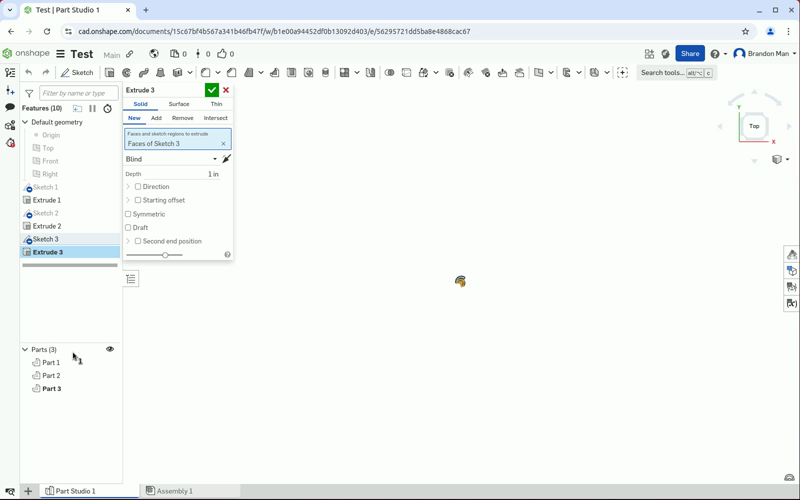
mouse_move(143, 106)
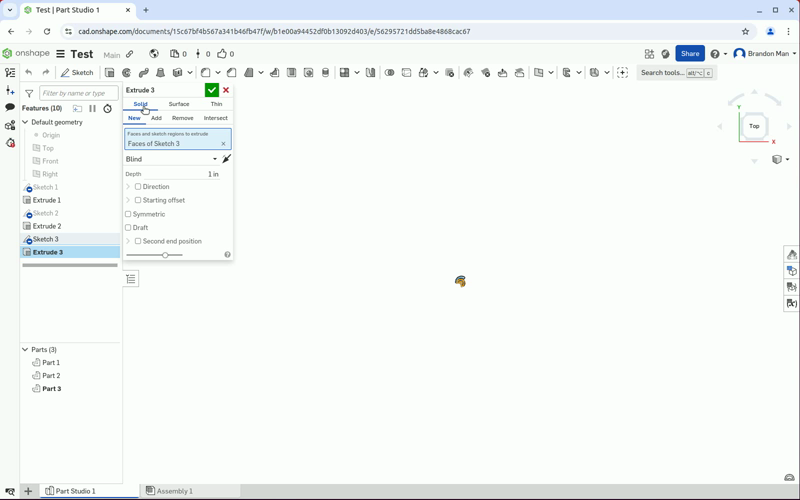
click(143, 106)
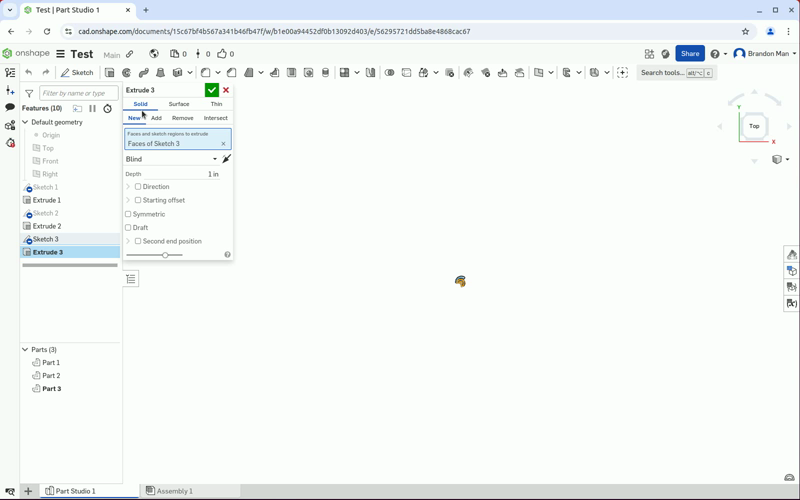
mouse_move(137, 120)
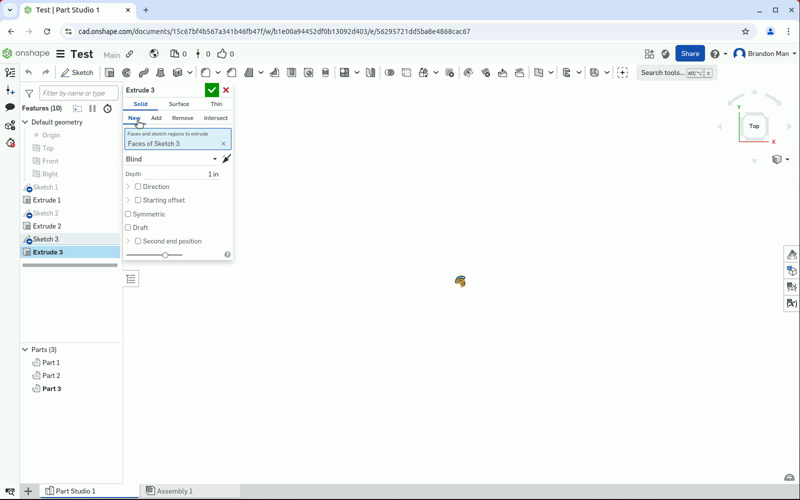
click(137, 120)
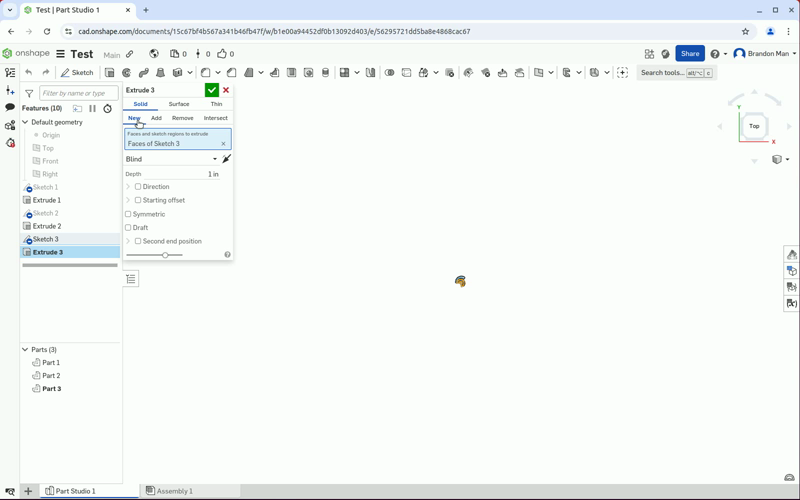
key(tab, 4)
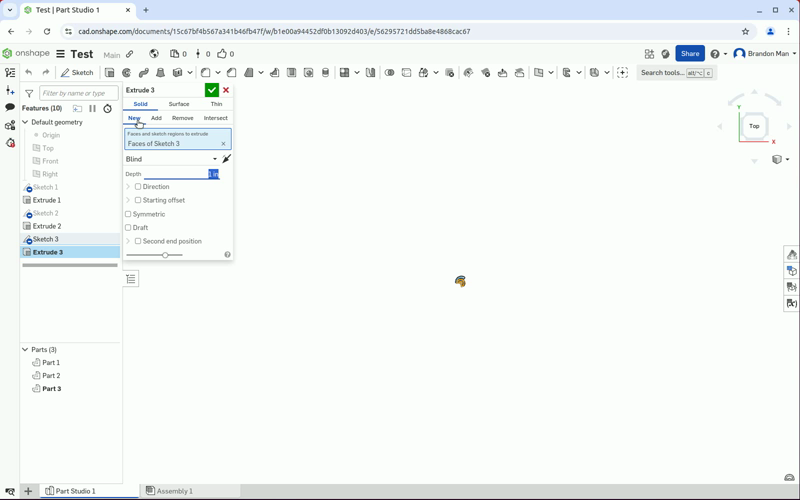
text(-0.241)
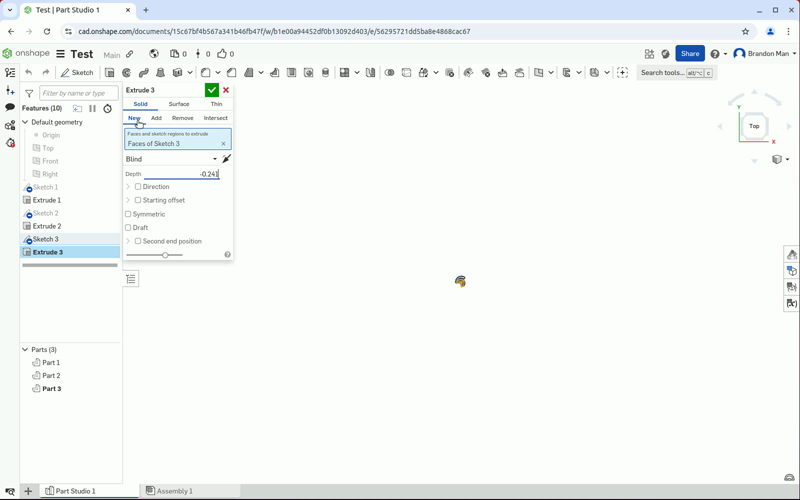
key(enter)
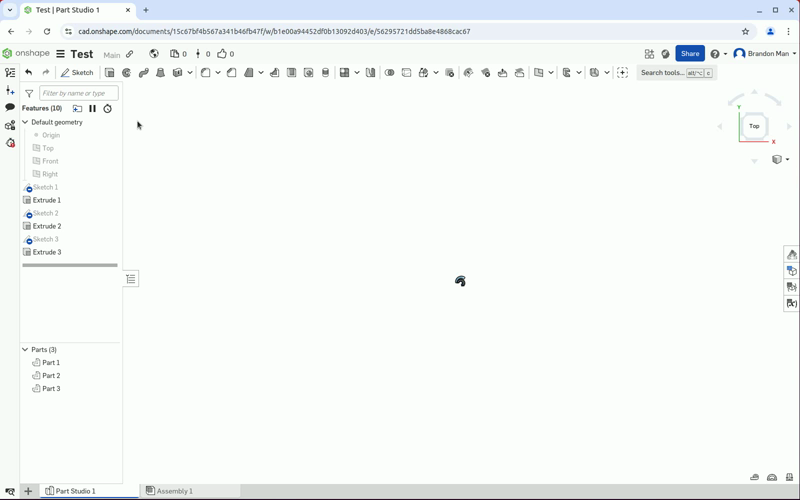
key(shift+h)
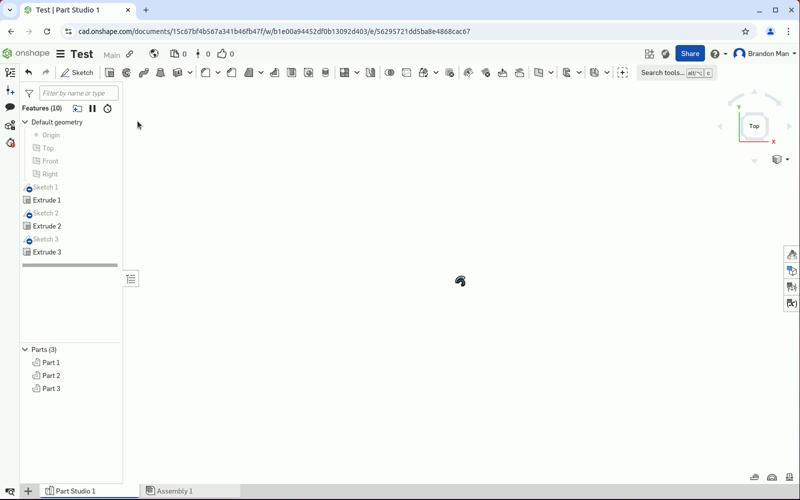
key(shift+h)
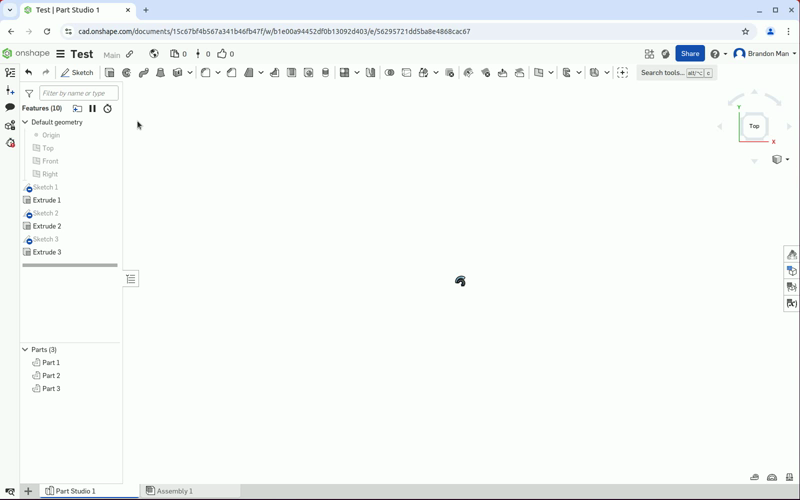
mouse_move(73, 189)
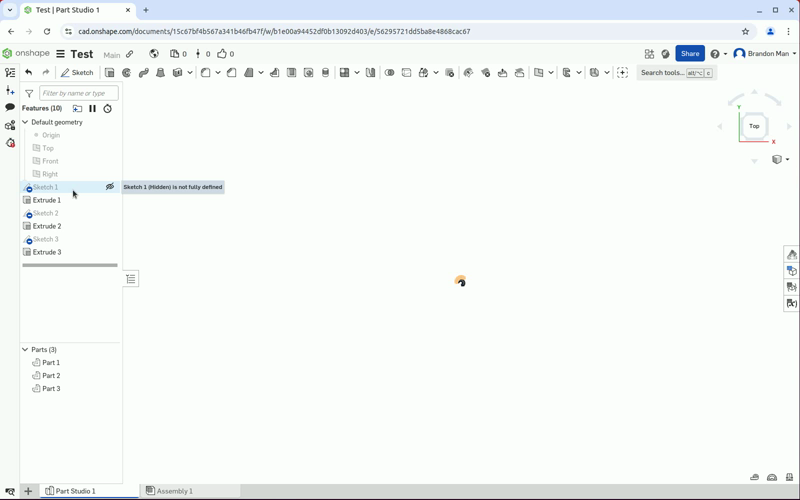
click(73, 189)
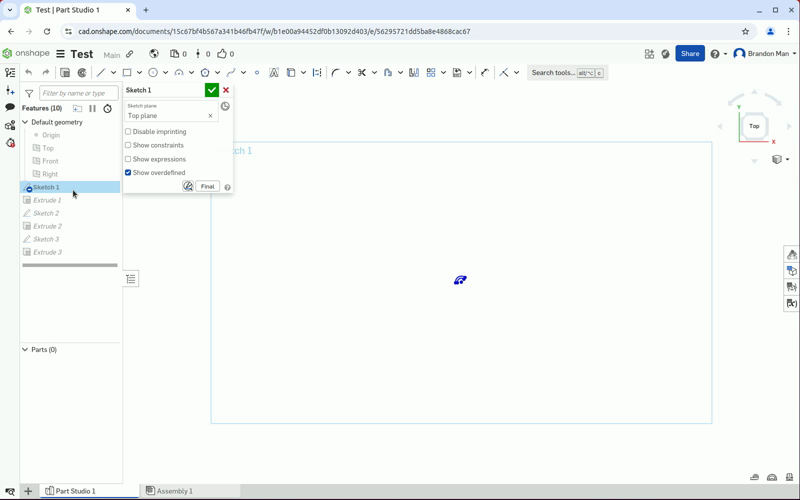
mouse_move(229, 92)
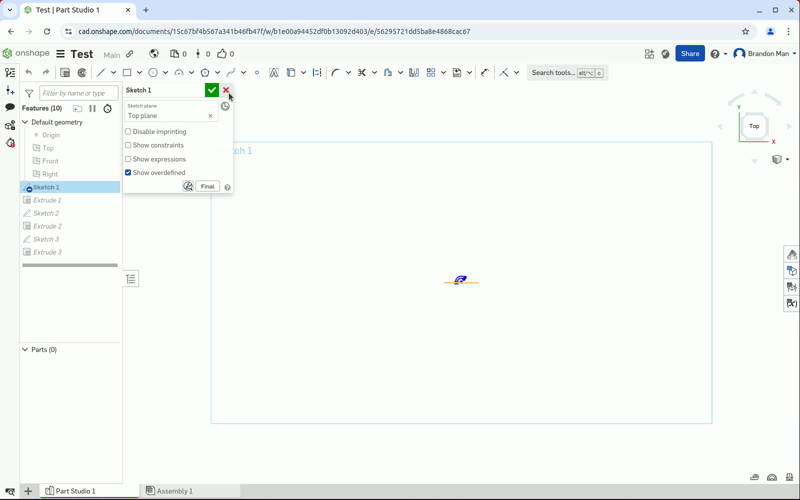
click(229, 92)
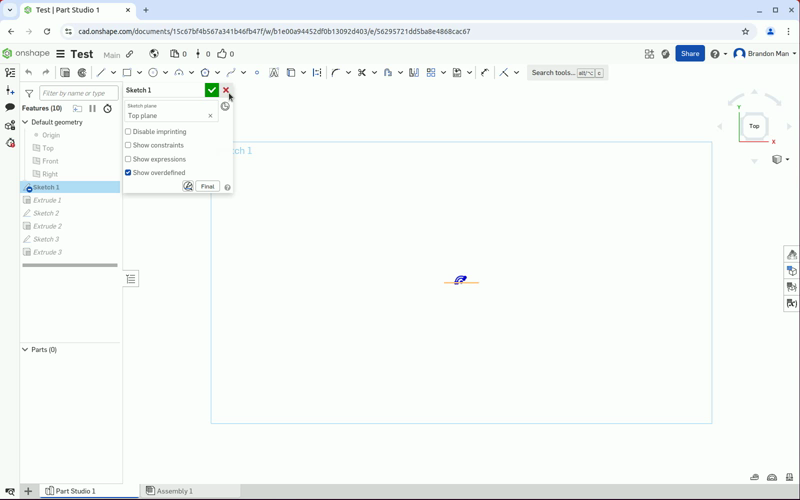
key(shift+s)
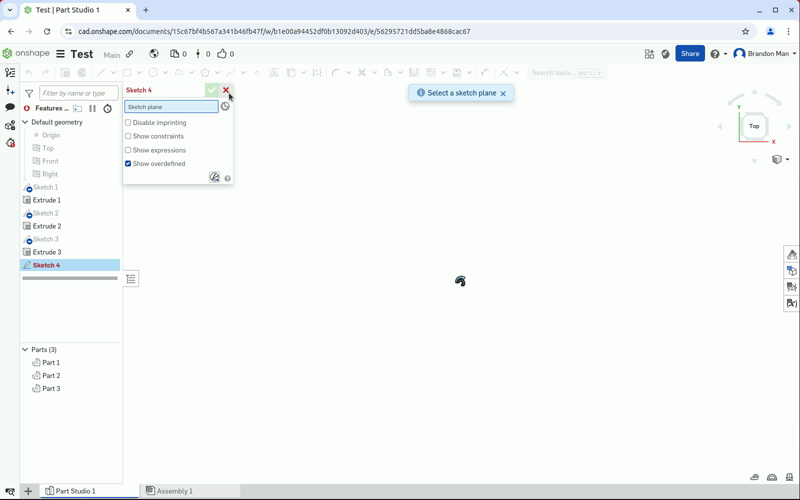
mouse_move(73, 150)
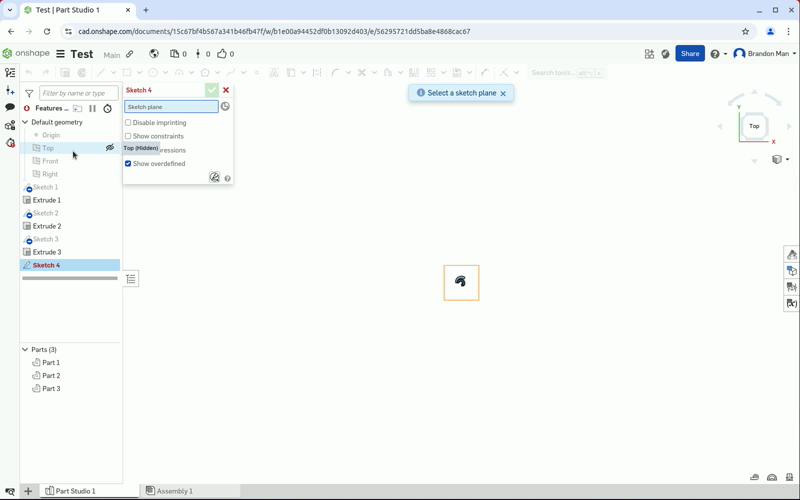
click(73, 150)
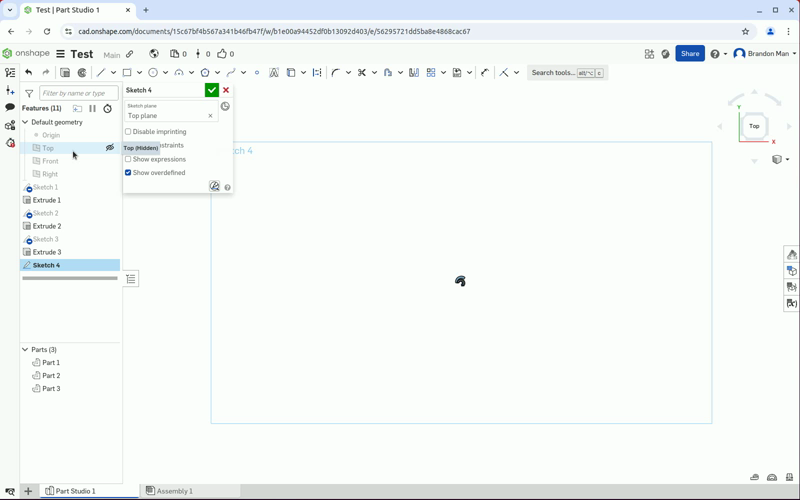
mouse_move(73, 352)
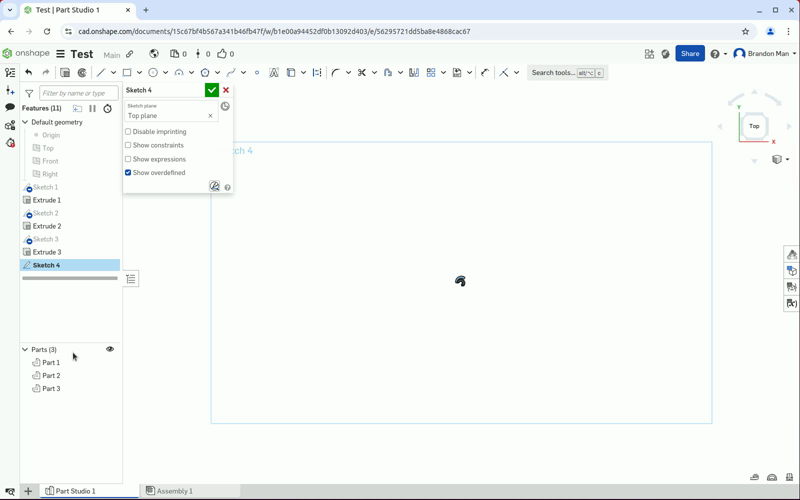
key(y)
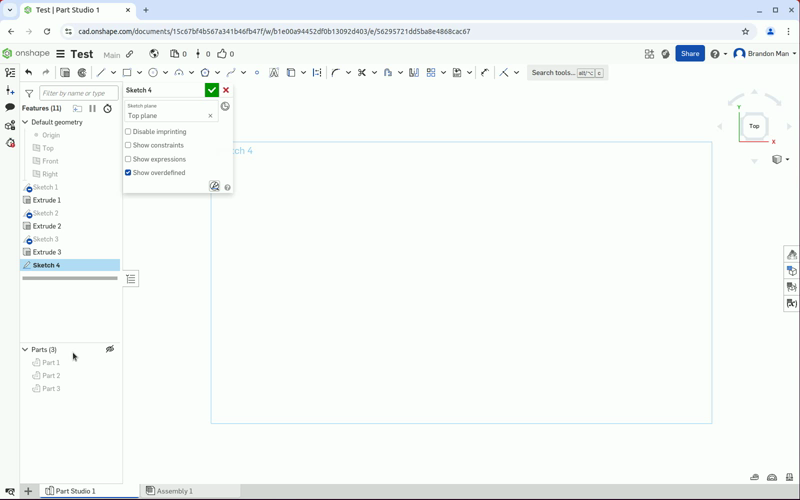
key(l)
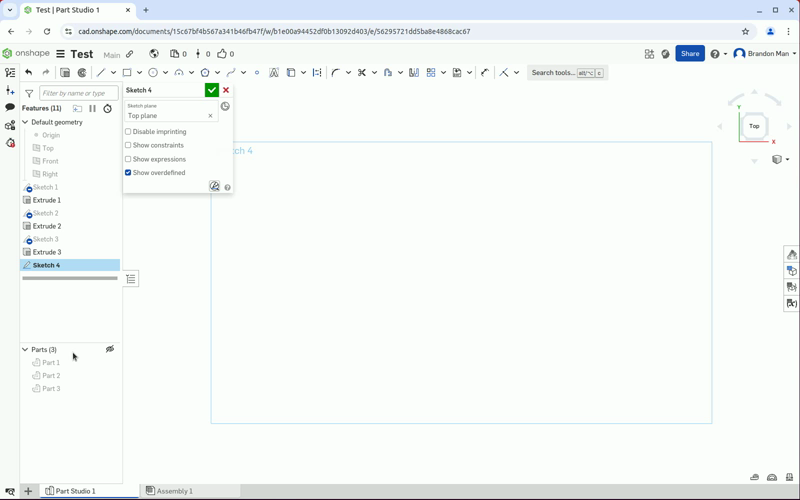
key_down(shift)
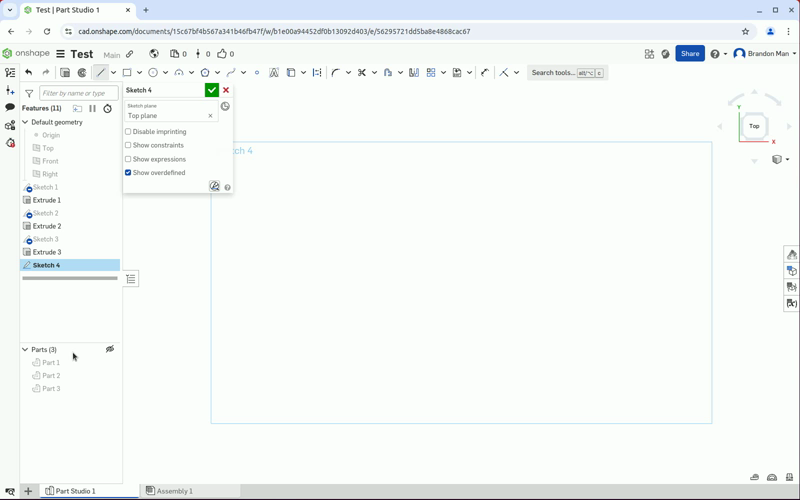
mouse_move(398, 282)
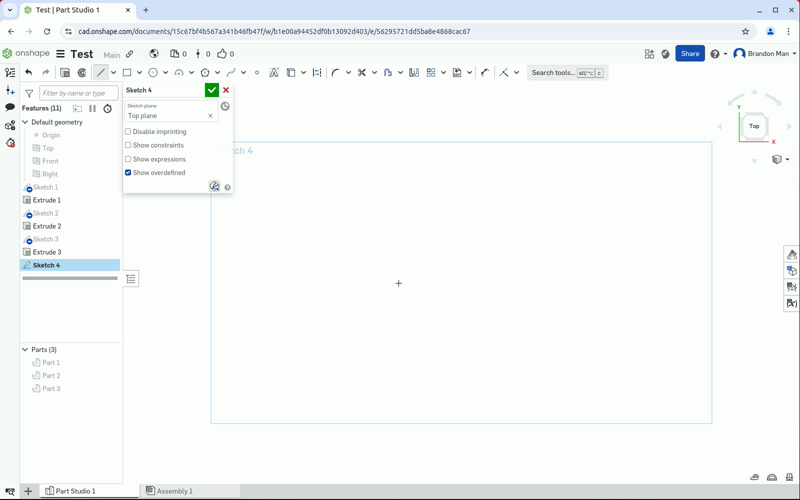
click(398, 282)
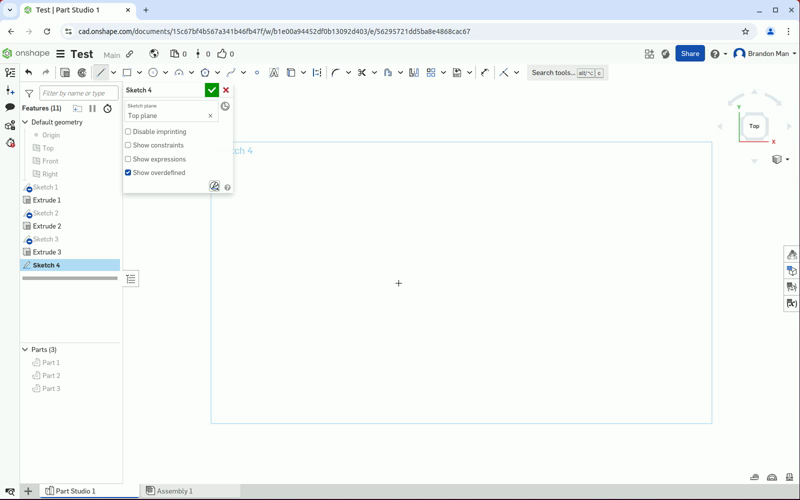
key_up(shift)
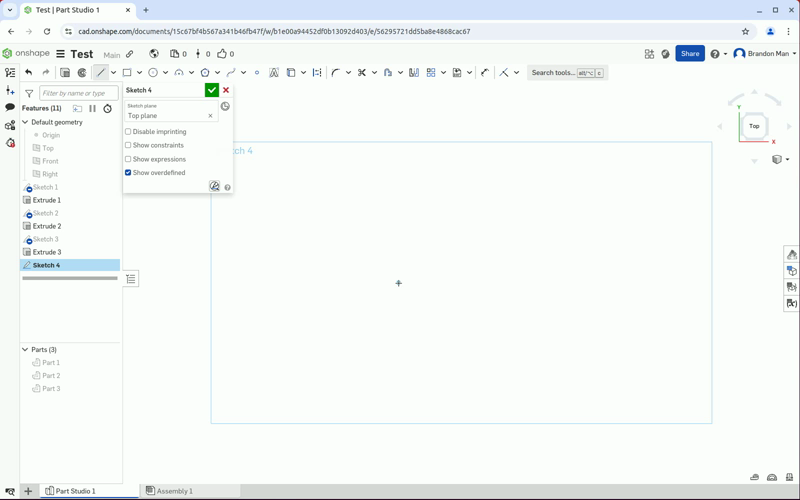
key_down(shift)
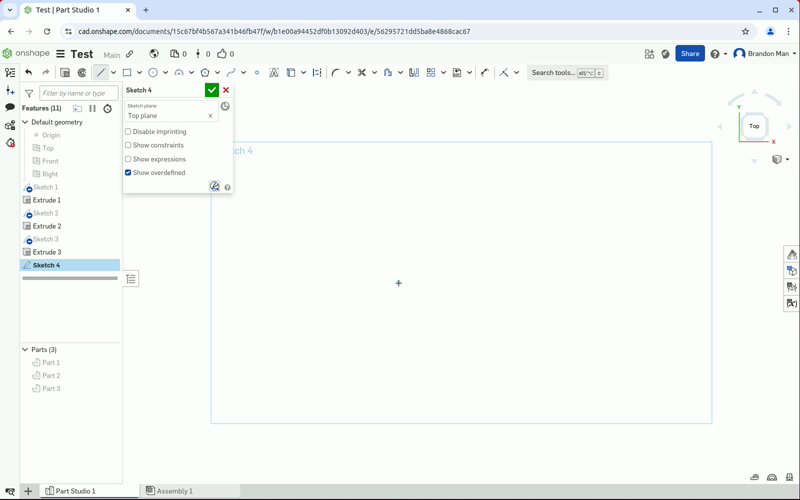
mouse_move(428, 282)
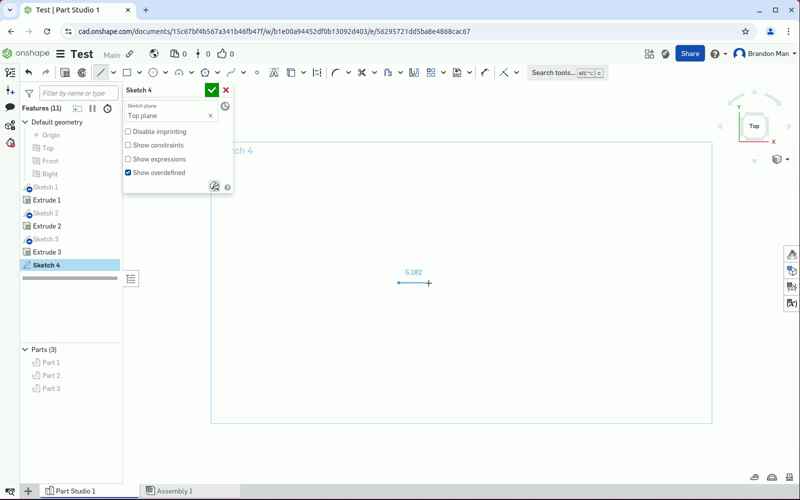
mouse_move(426, 282)
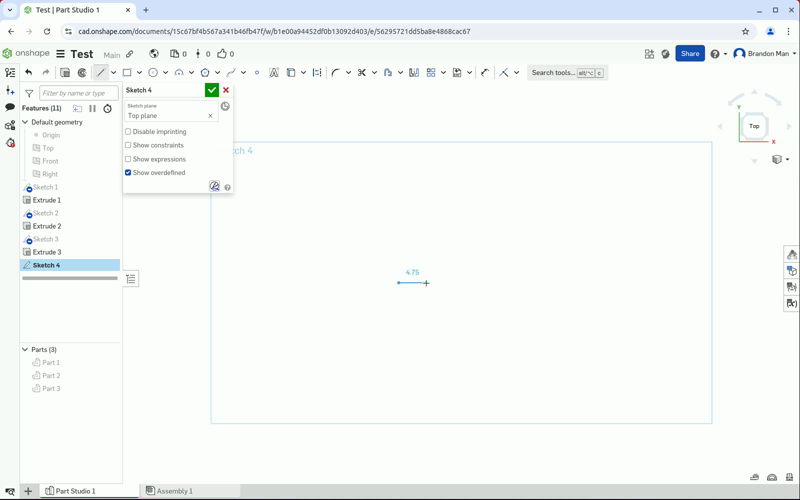
click(426, 282)
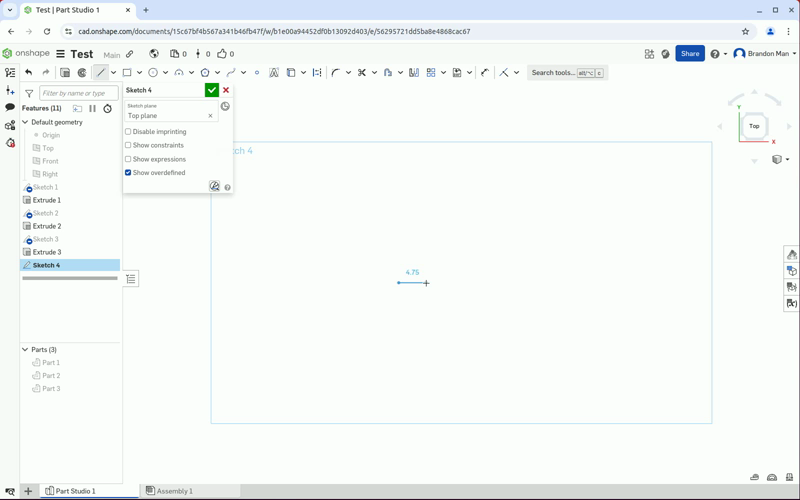
key_up(shift)
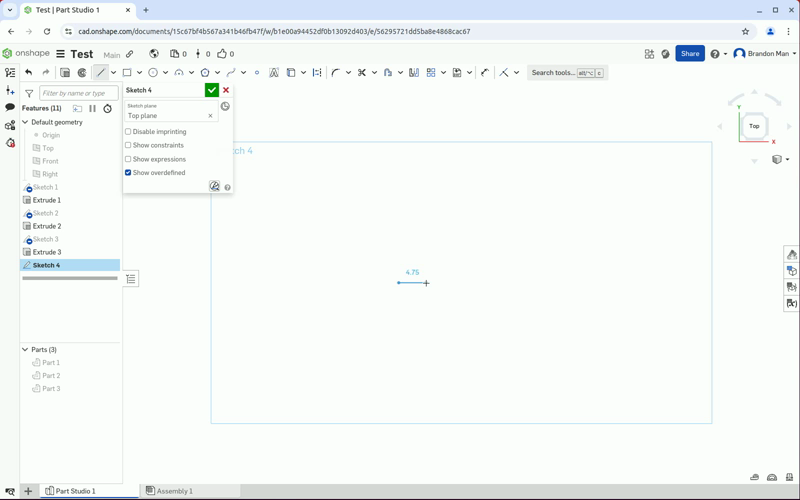
key(esc)
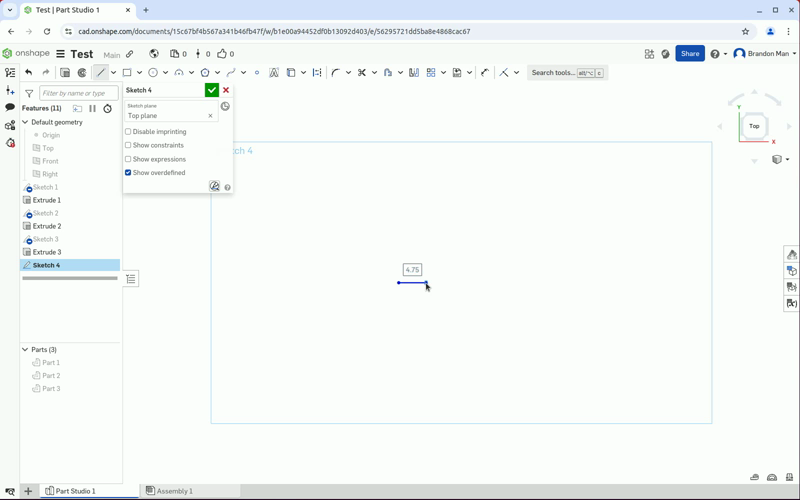
key(a)
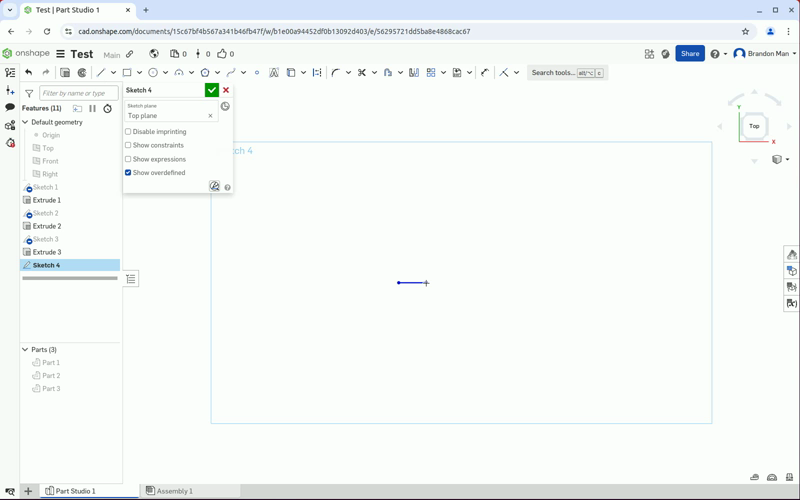
mouse_move(426, 282)
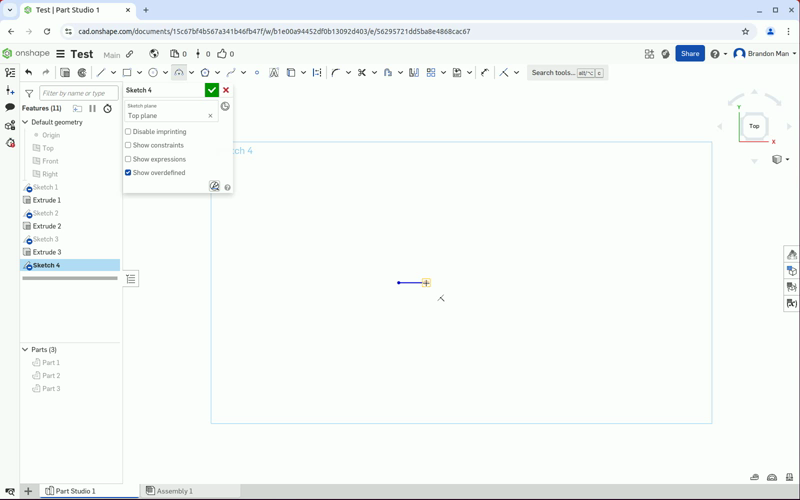
click(426, 282)
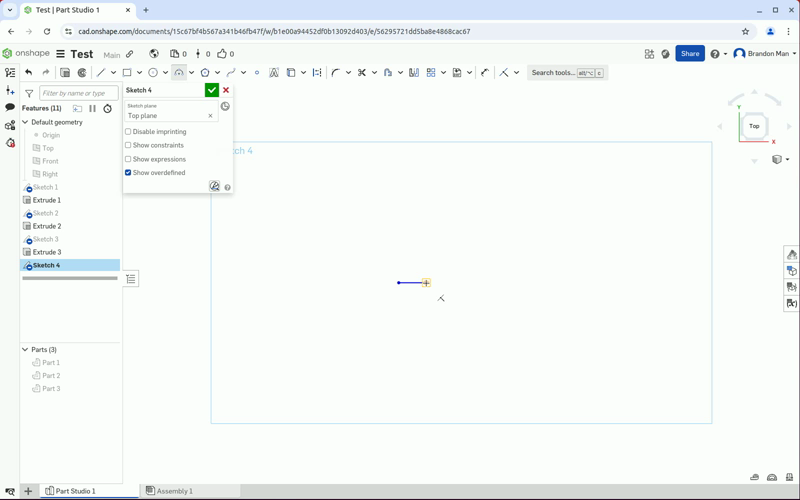
key_down(shift)
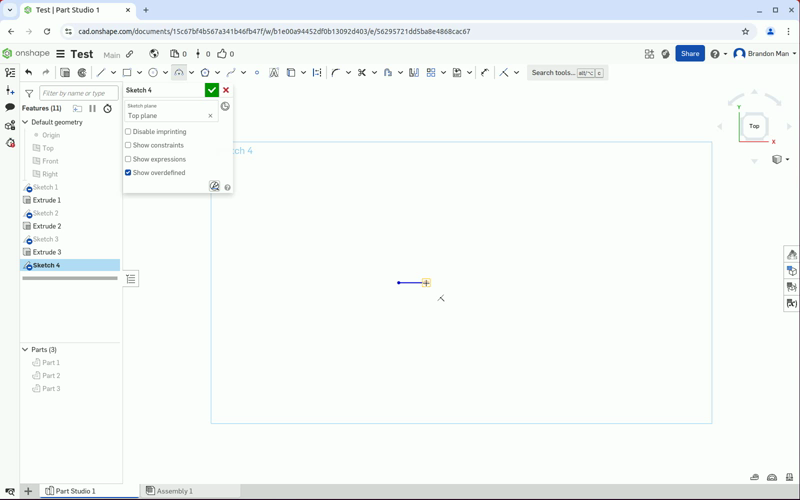
mouse_move(426, 276)
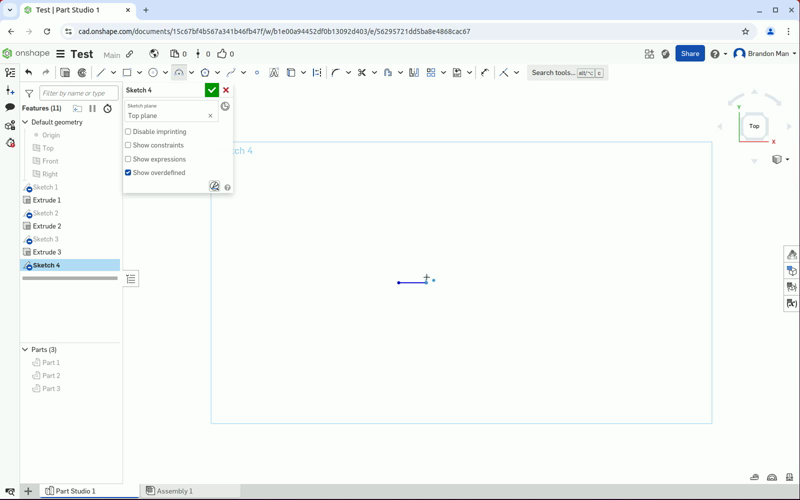
scroll(6)
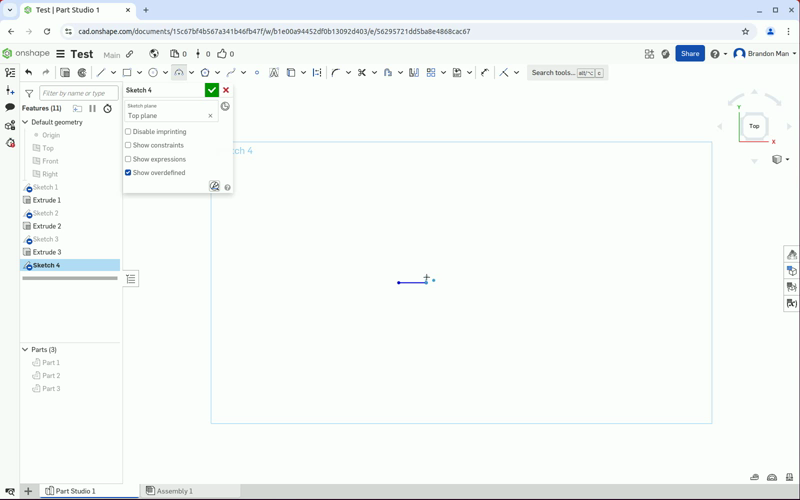
scroll(6)
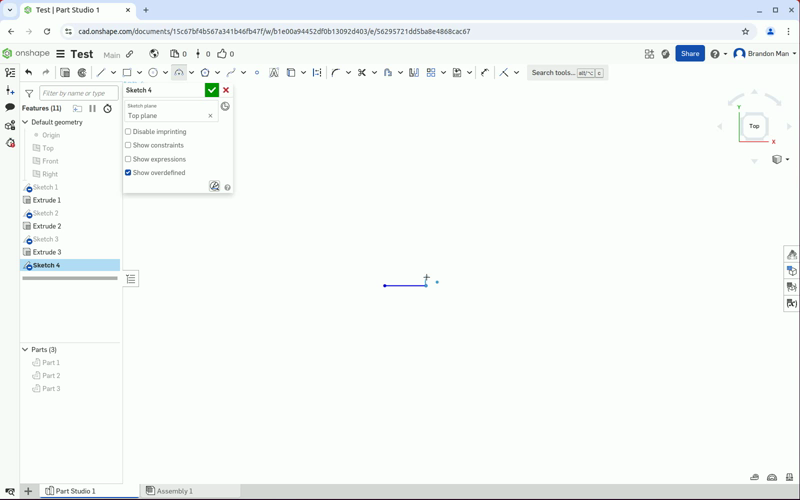
scroll(6)
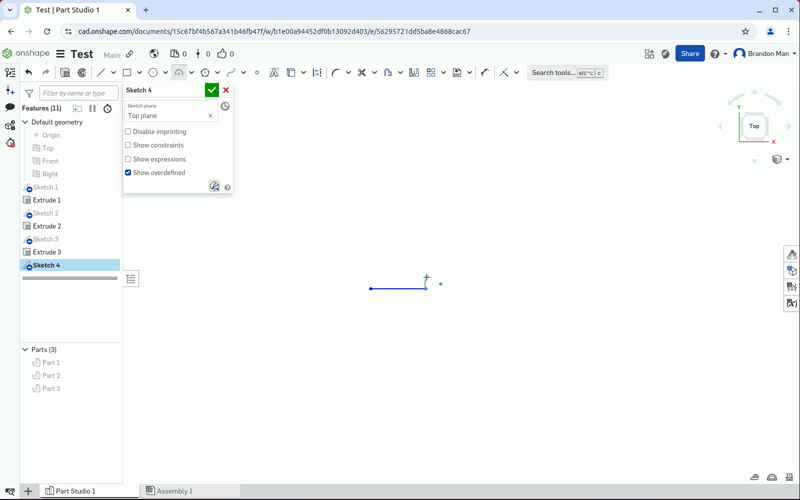
scroll(6)
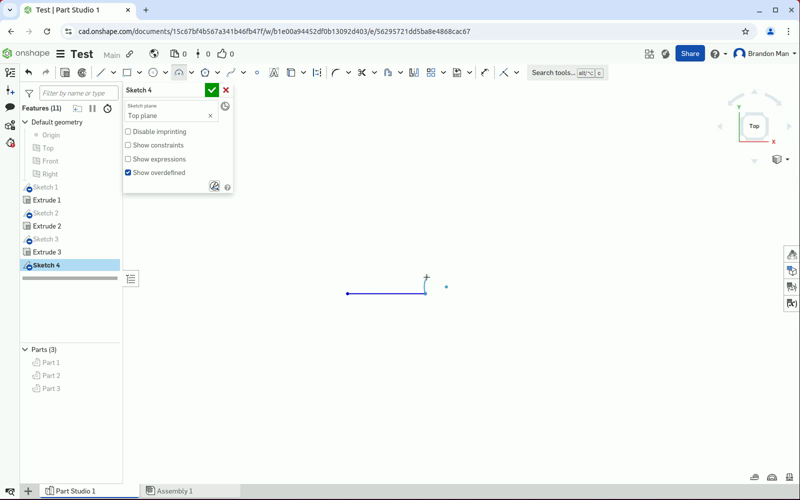
scroll(6)
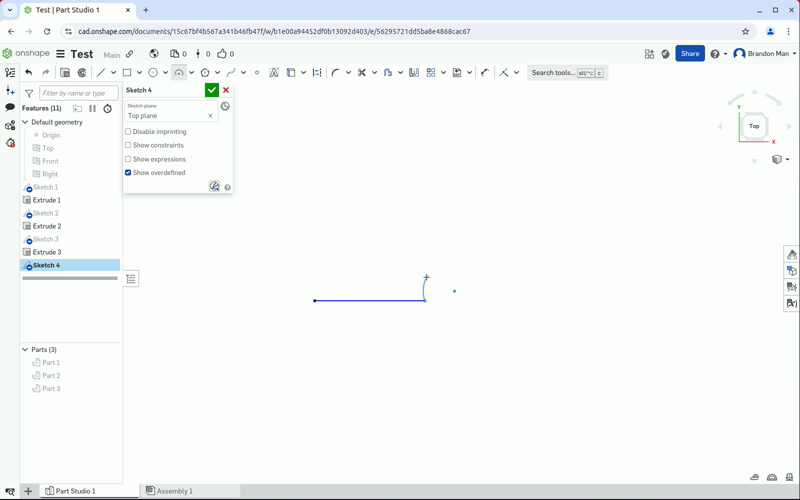
scroll(6)
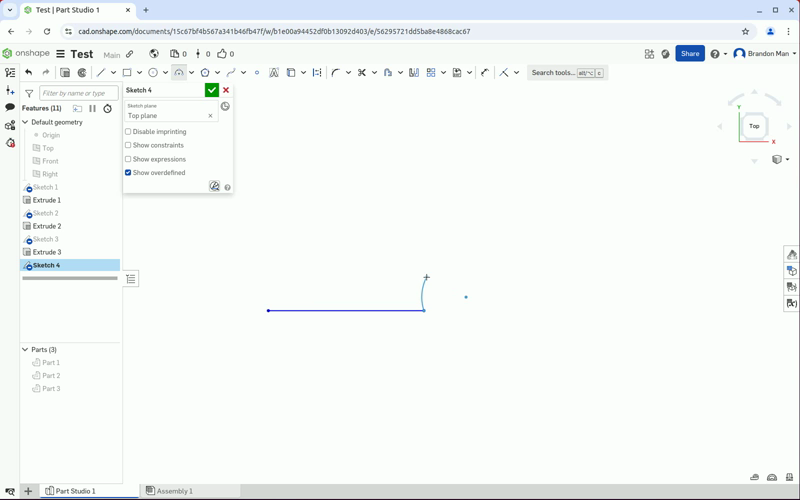
scroll(6)
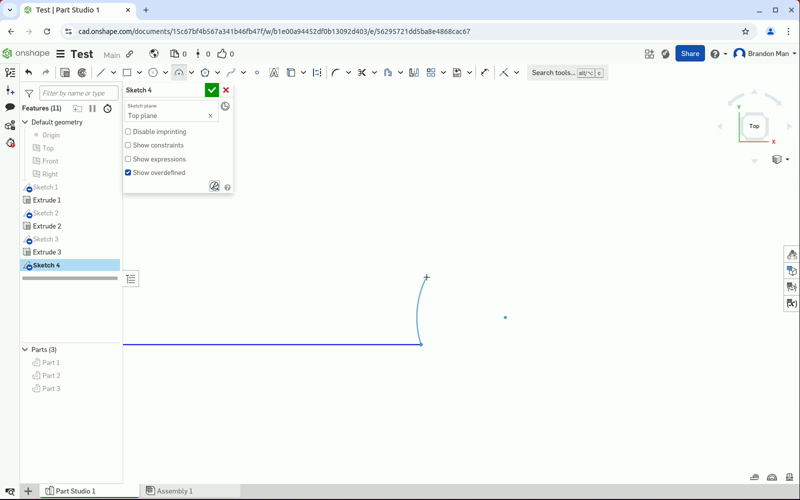
click(426, 276)
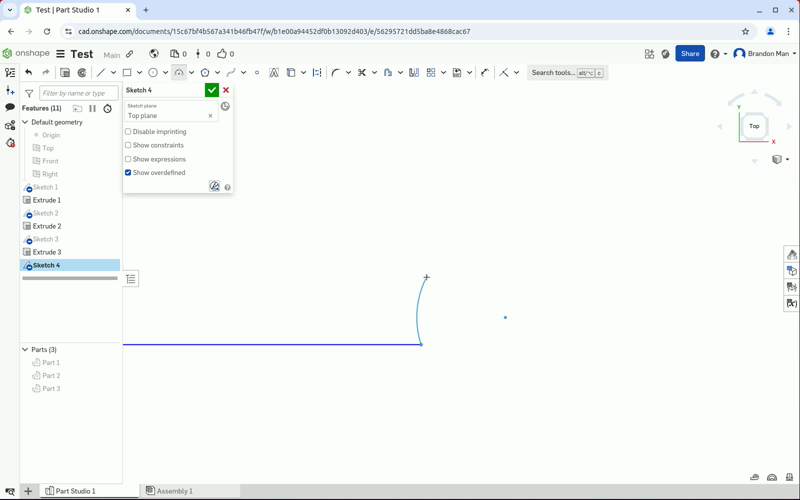
scroll(-6)
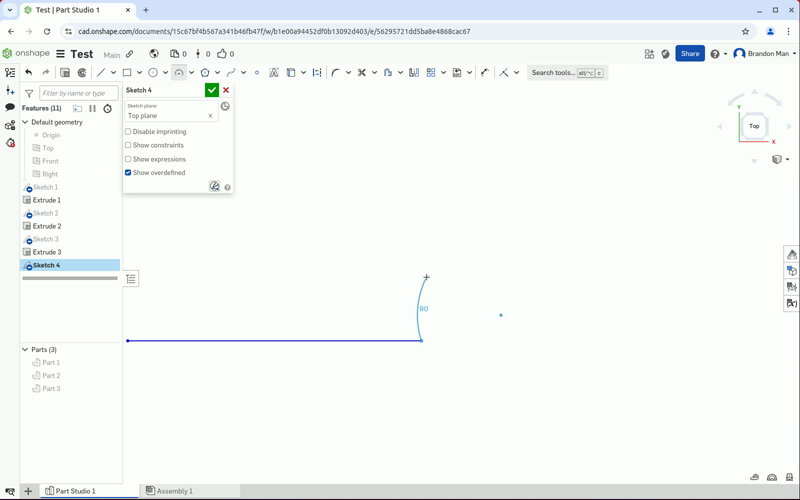
scroll(-6)
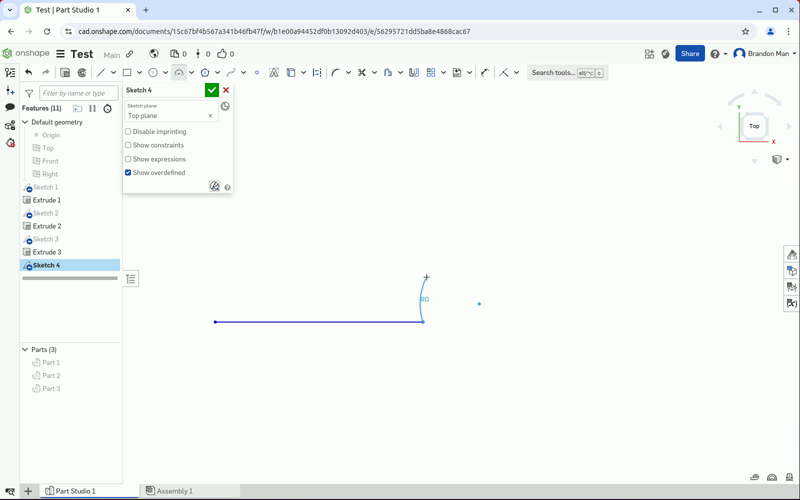
scroll(-6)
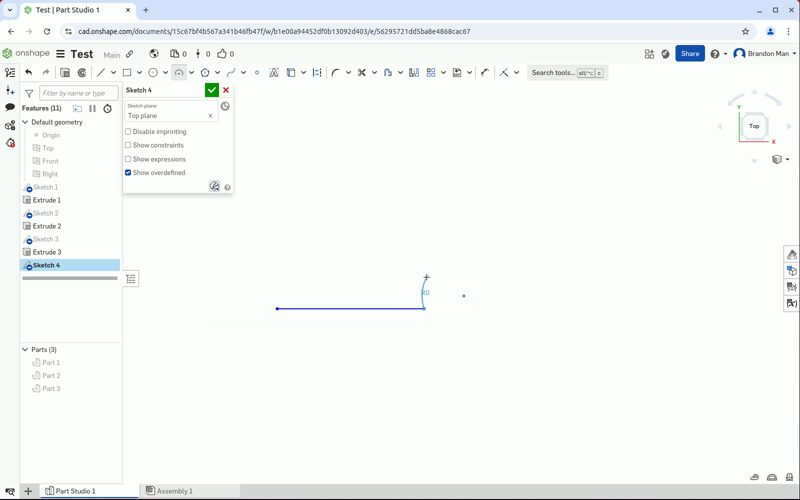
scroll(-6)
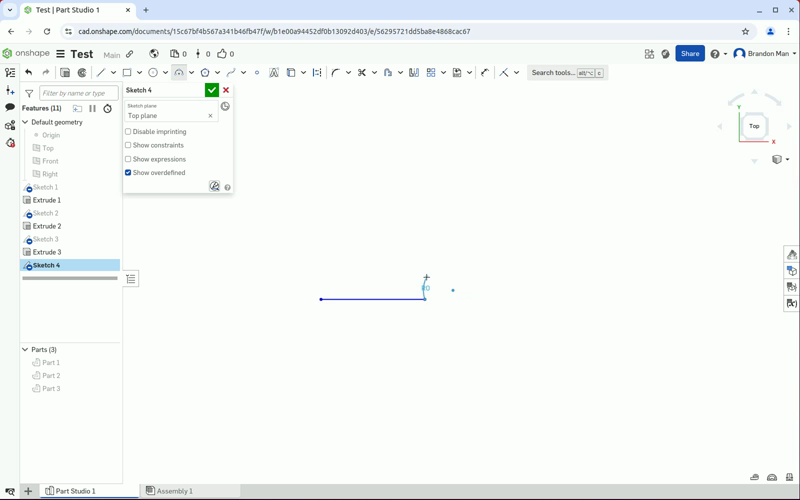
scroll(-6)
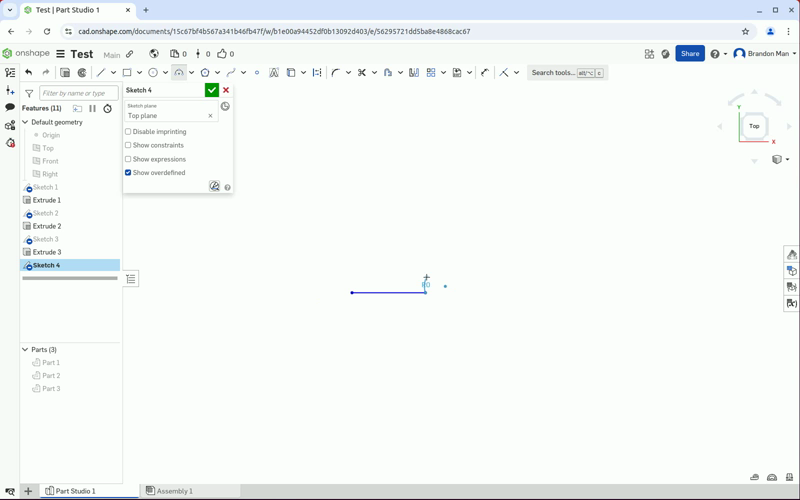
scroll(-6)
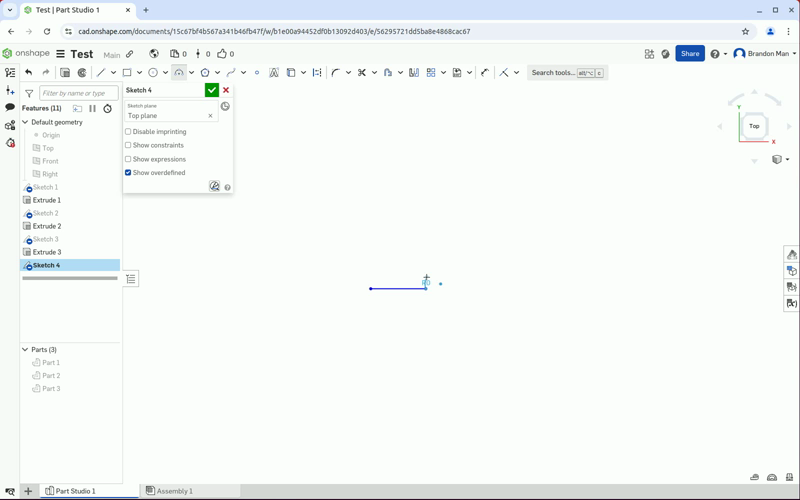
scroll(-6)
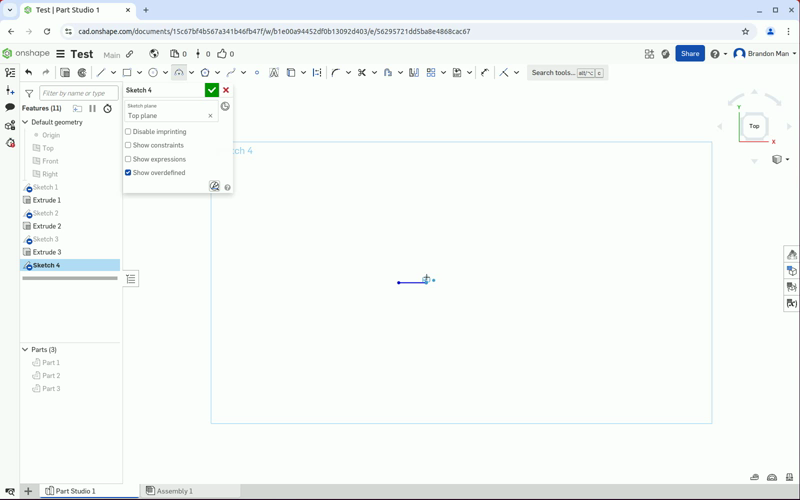
mouse_move(426, 279)
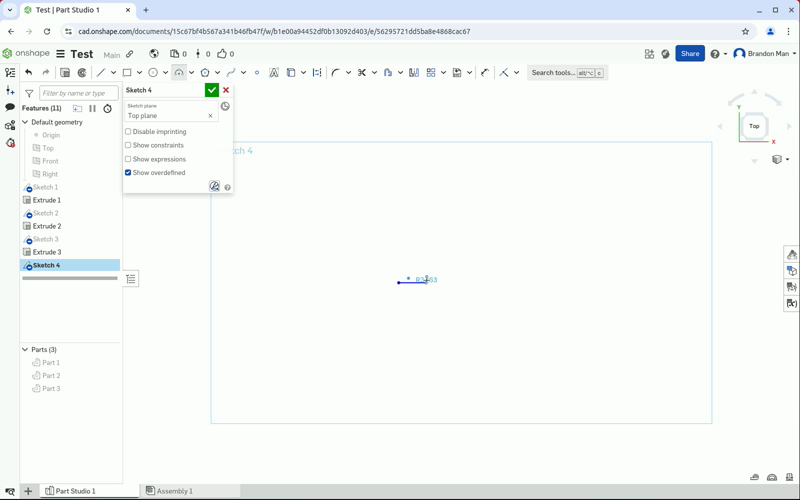
scroll(6)
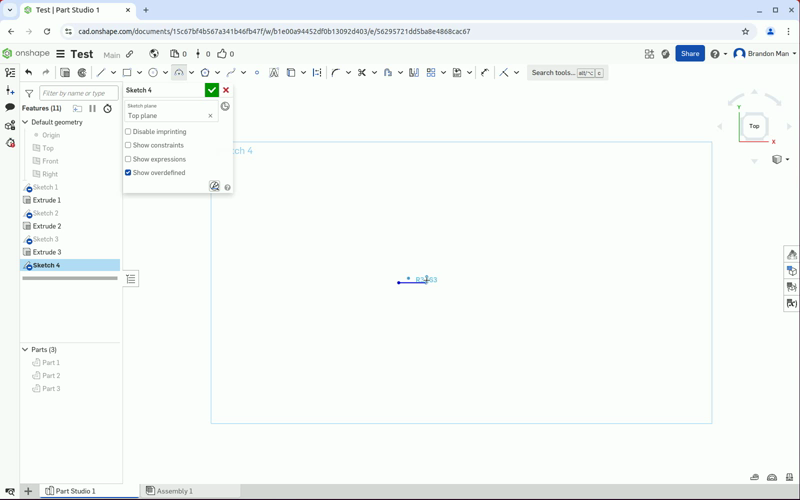
scroll(6)
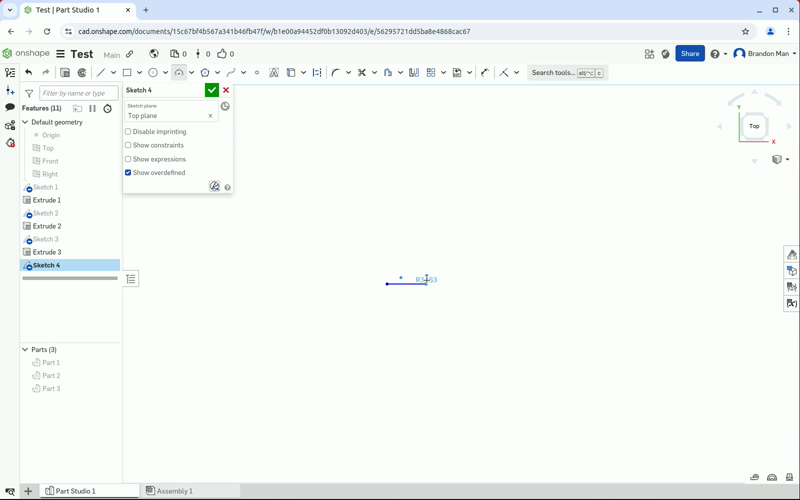
scroll(6)
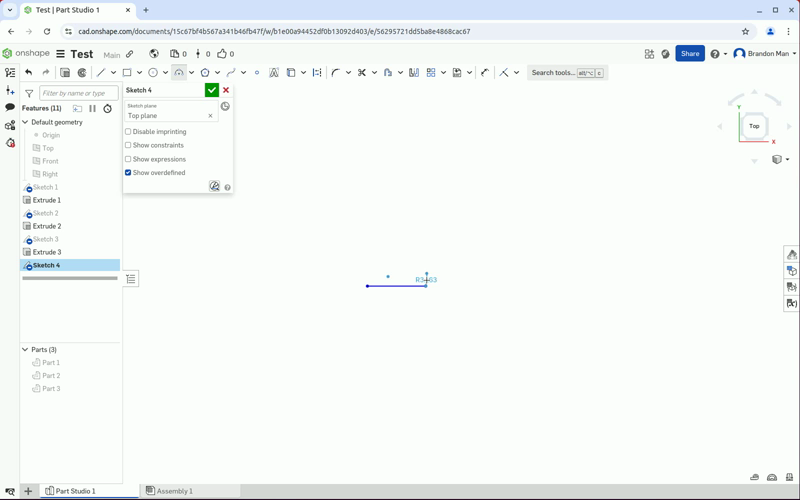
scroll(6)
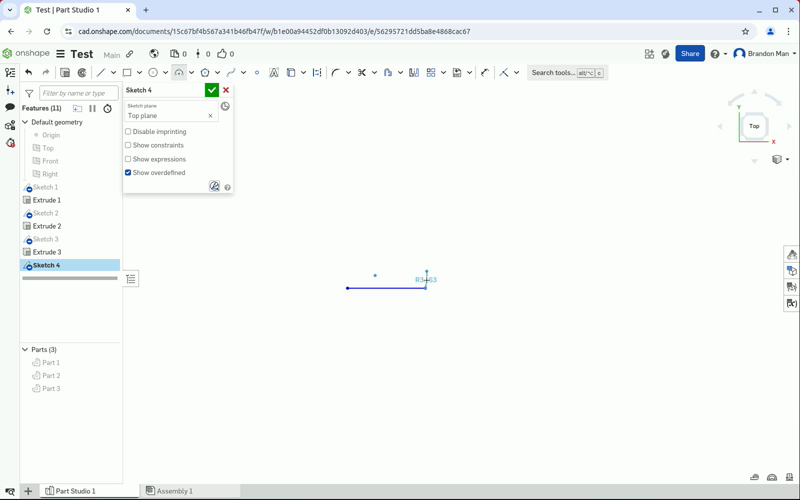
scroll(6)
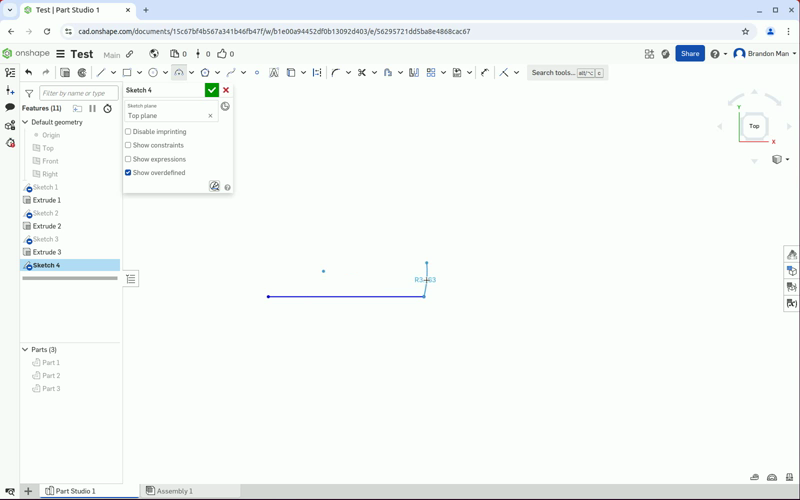
scroll(6)
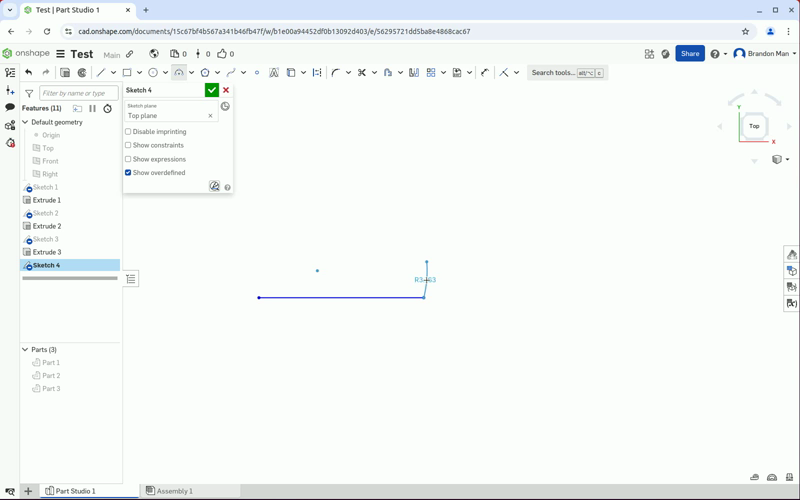
scroll(6)
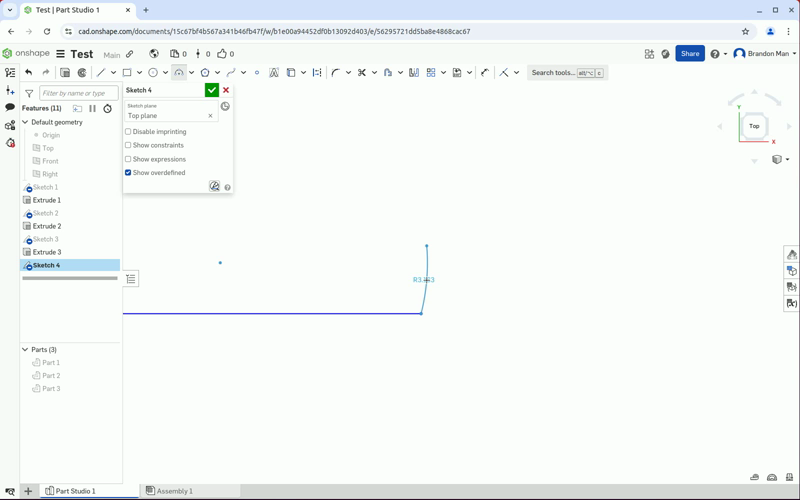
click(426, 279)
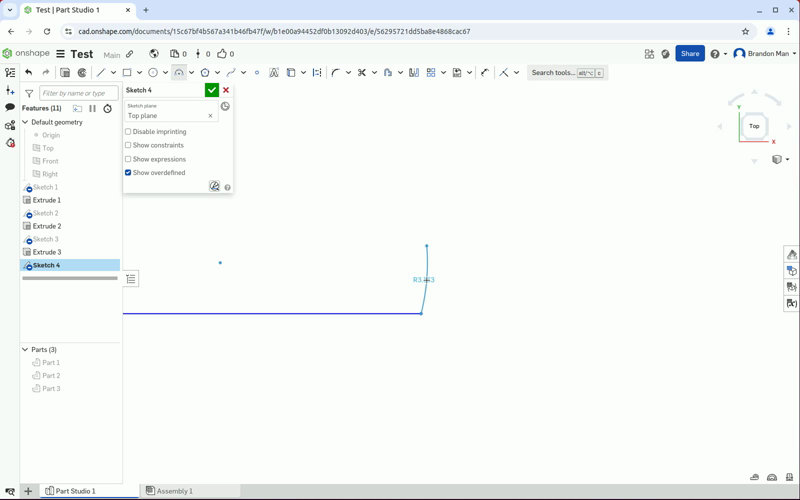
scroll(-6)
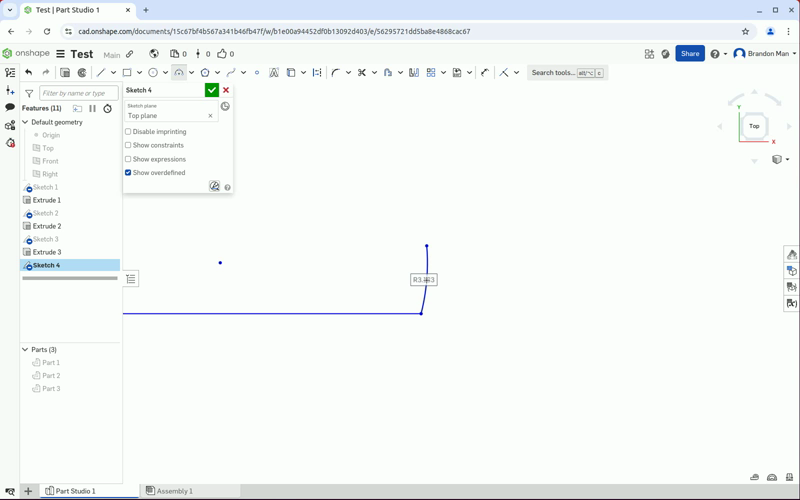
scroll(-6)
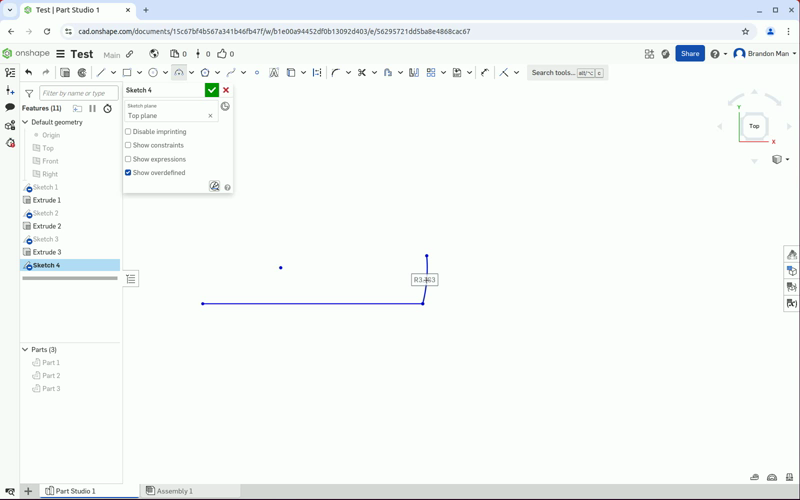
scroll(-6)
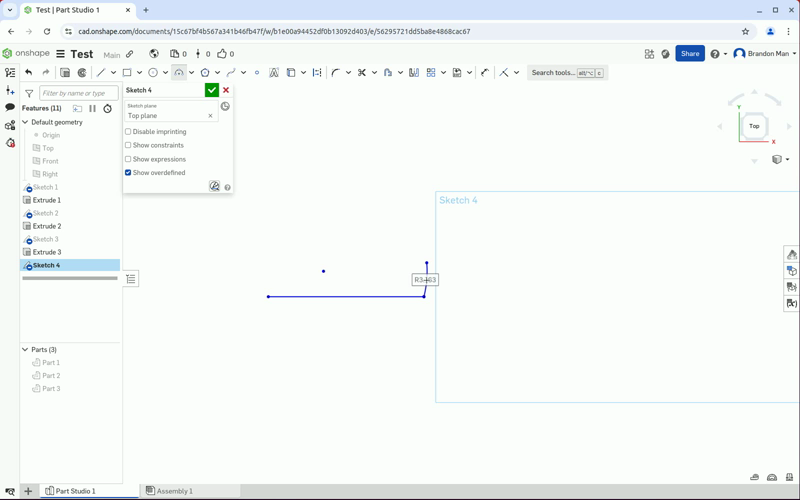
scroll(-6)
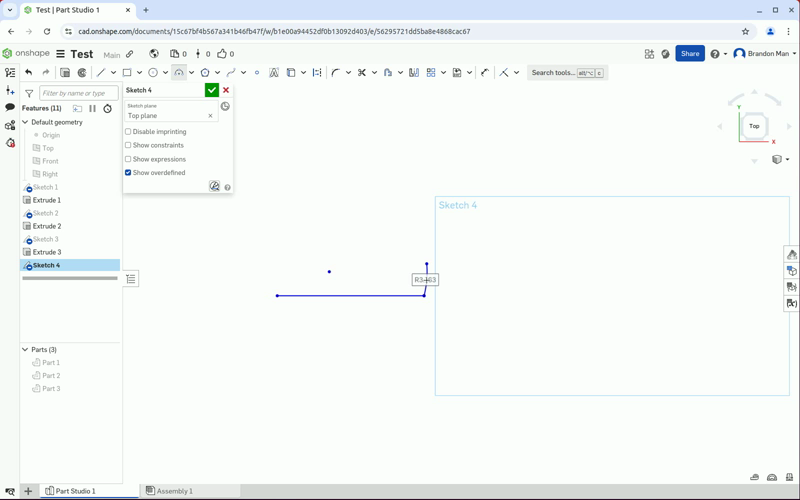
scroll(-6)
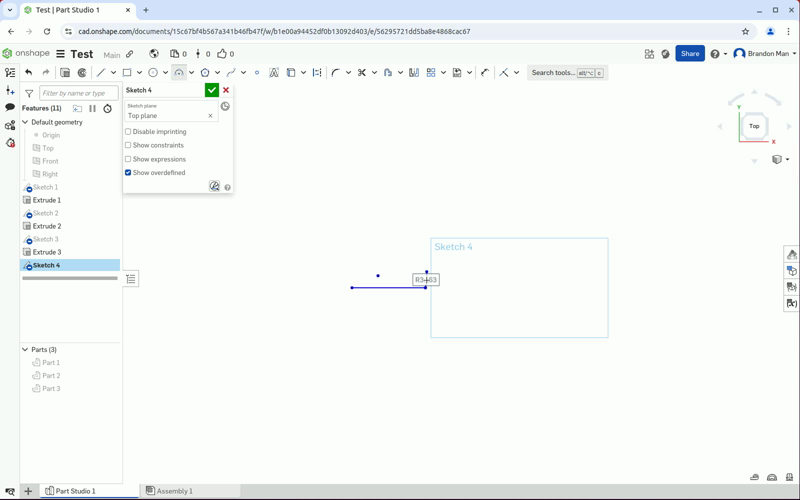
scroll(-6)
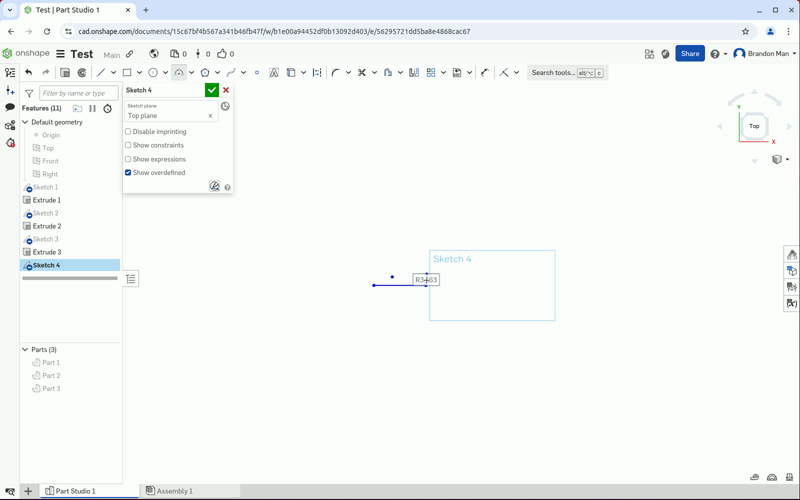
scroll(-6)
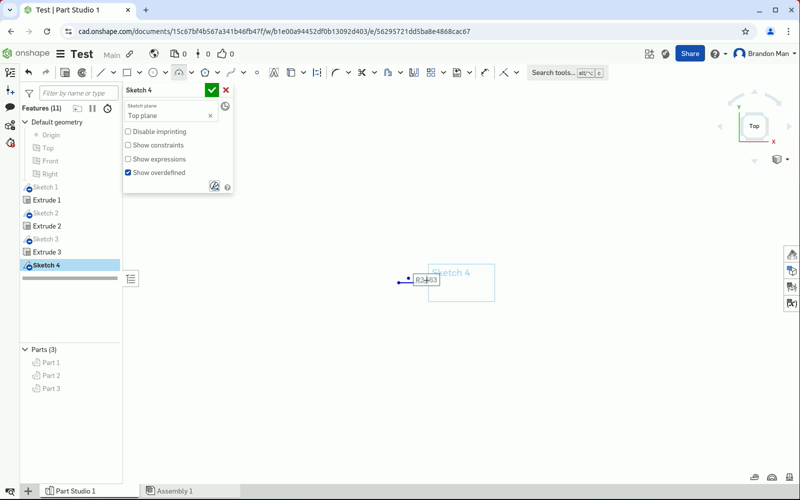
key_up(shift)
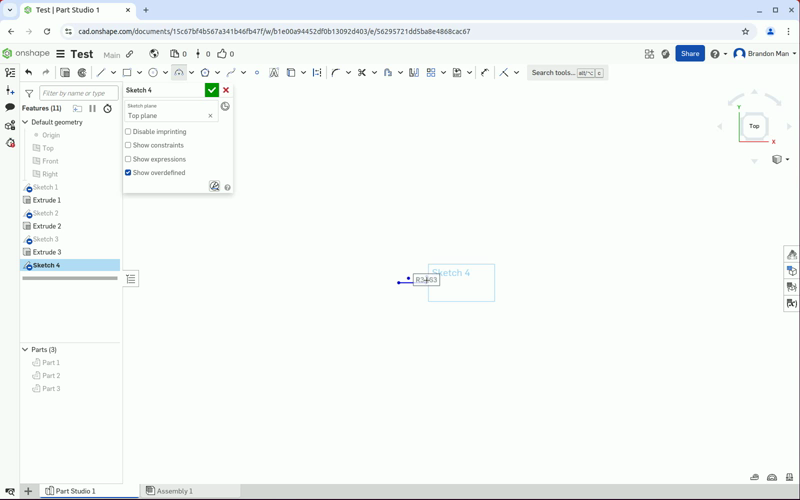
key(esc)
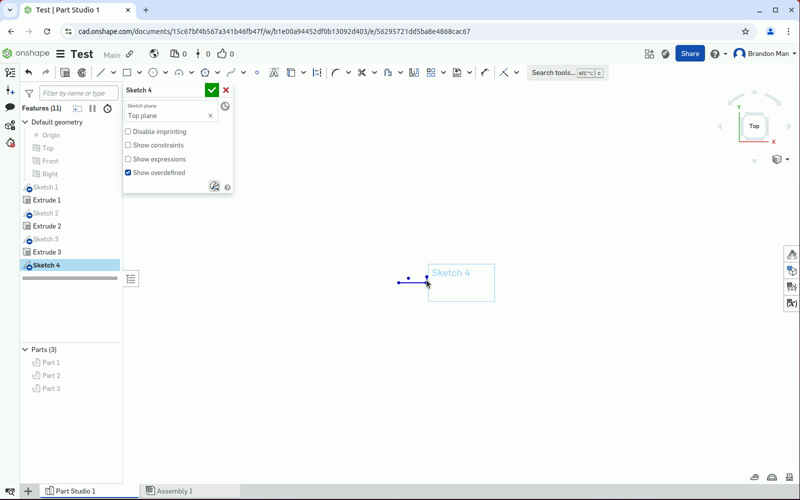
key(l)
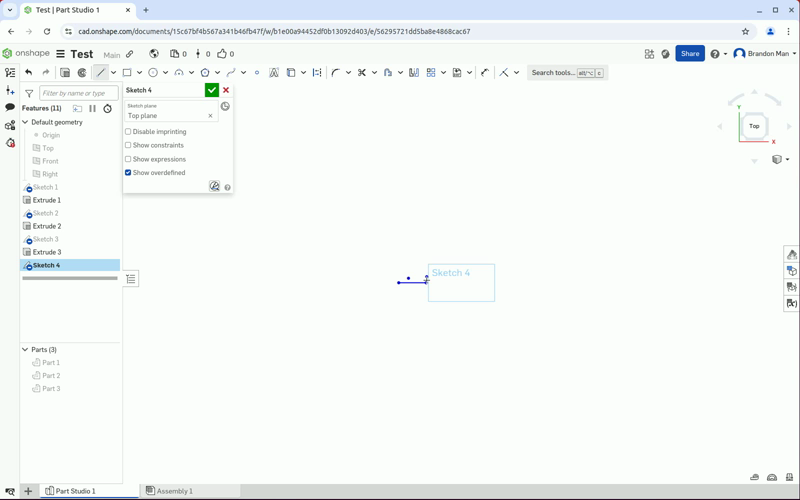
mouse_move(426, 276)
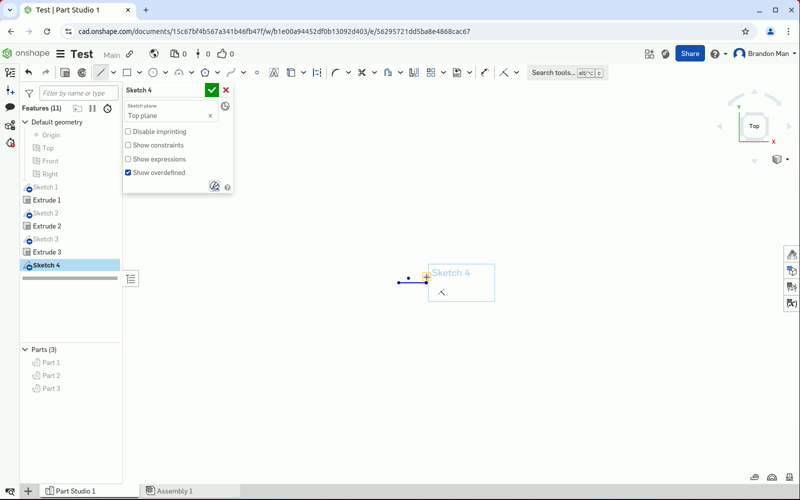
scroll(6)
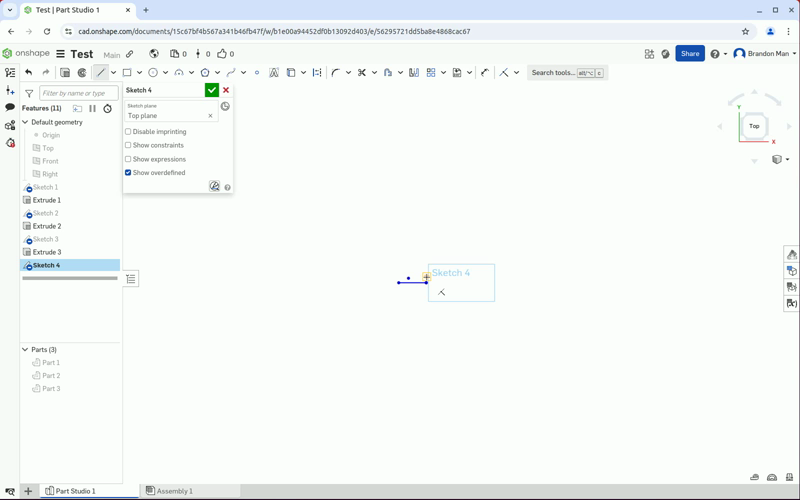
scroll(6)
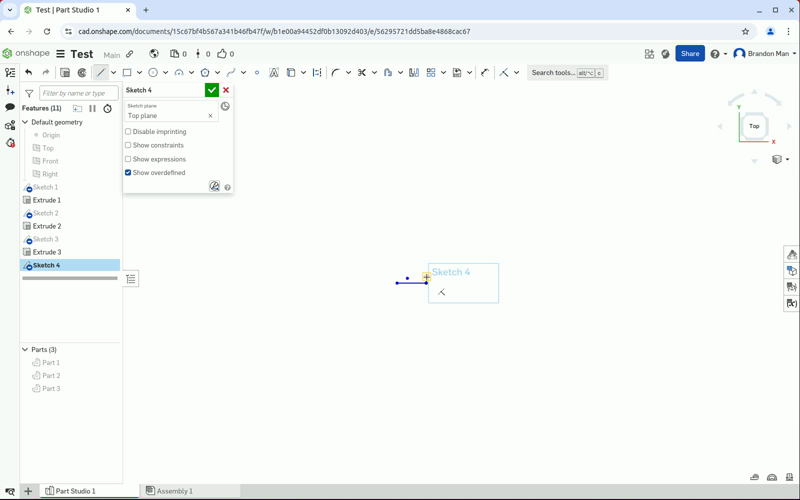
scroll(6)
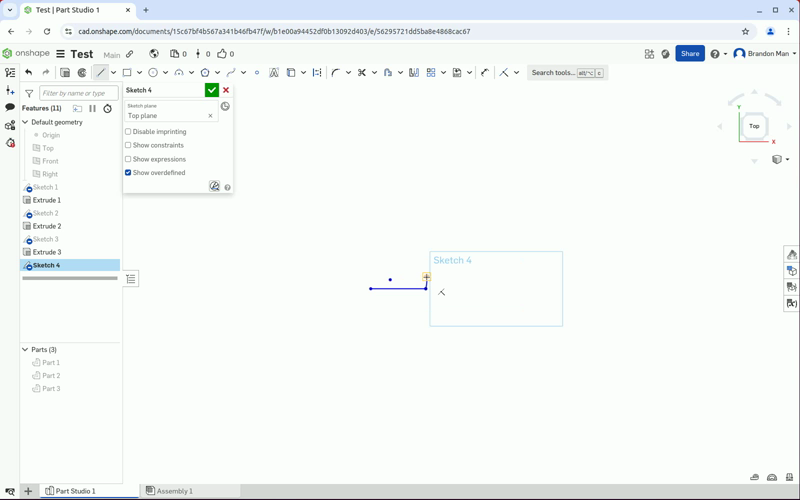
scroll(6)
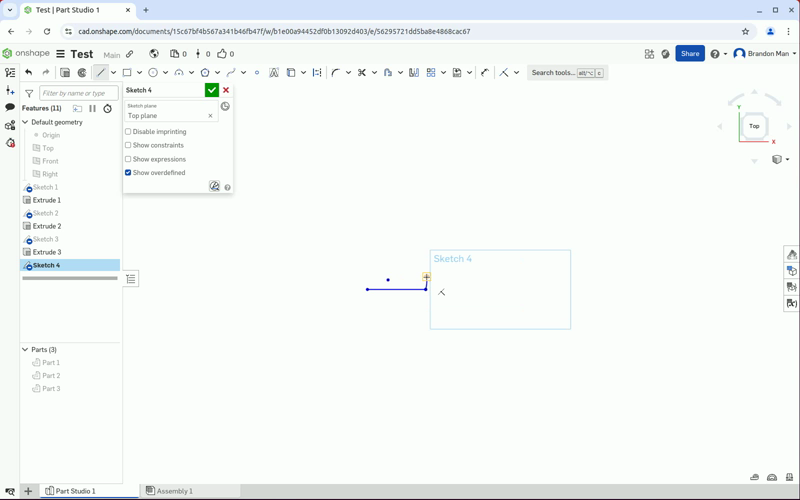
scroll(6)
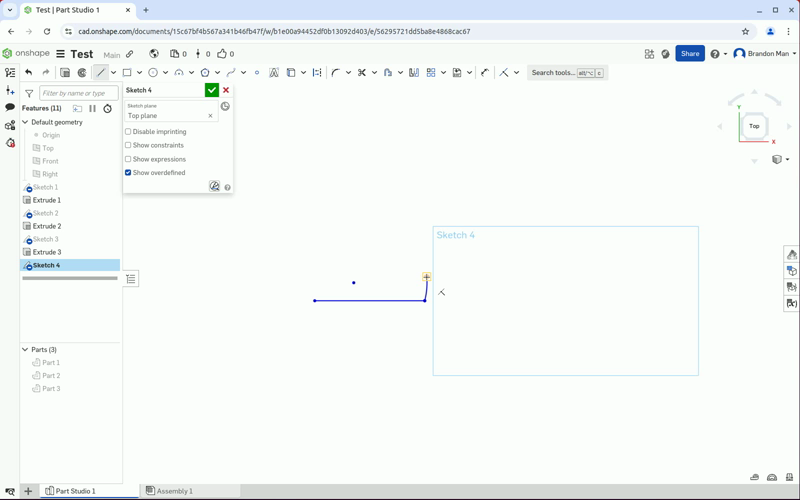
scroll(6)
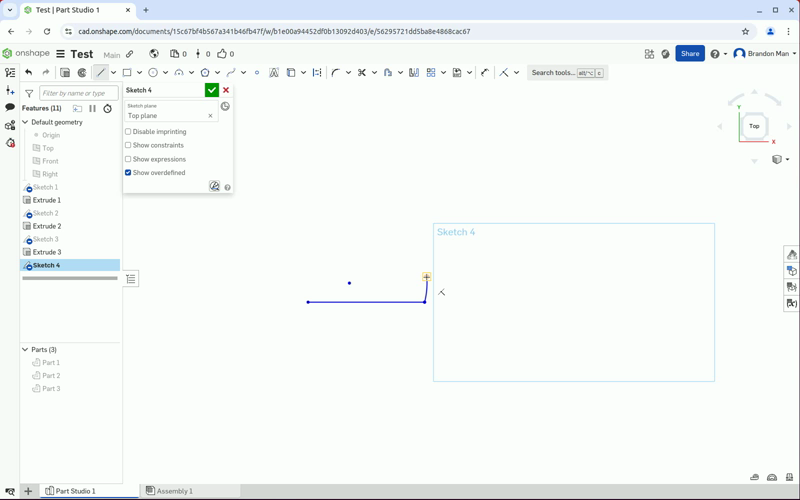
scroll(6)
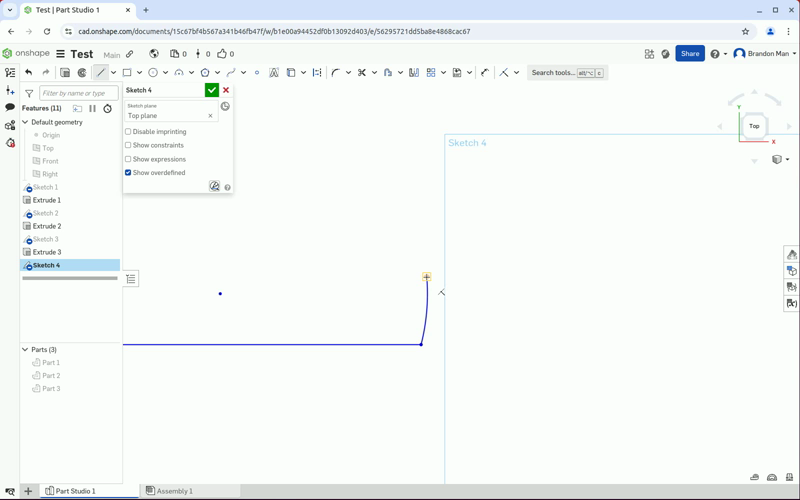
click(426, 276)
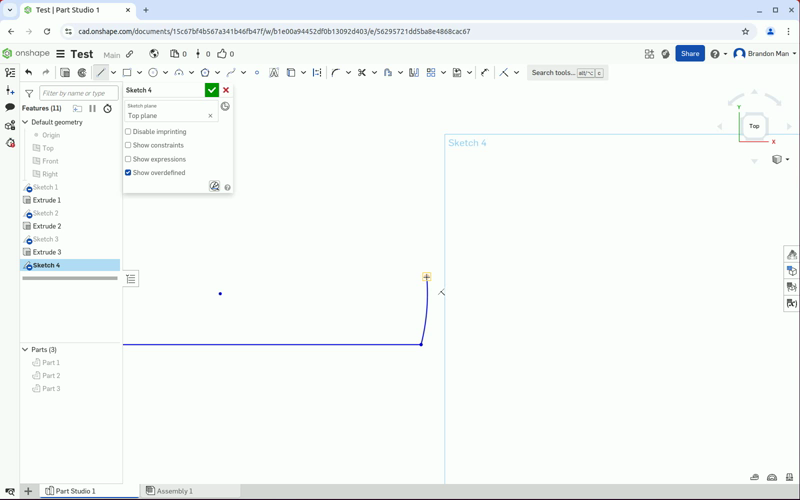
scroll(-6)
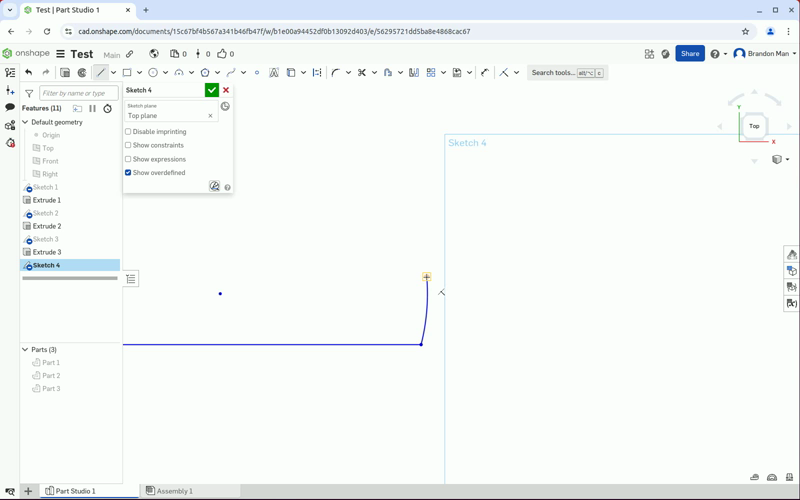
scroll(-6)
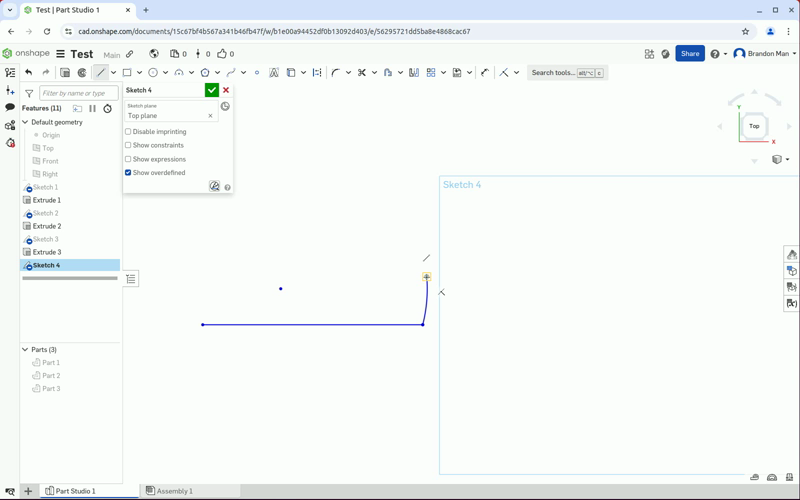
scroll(-6)
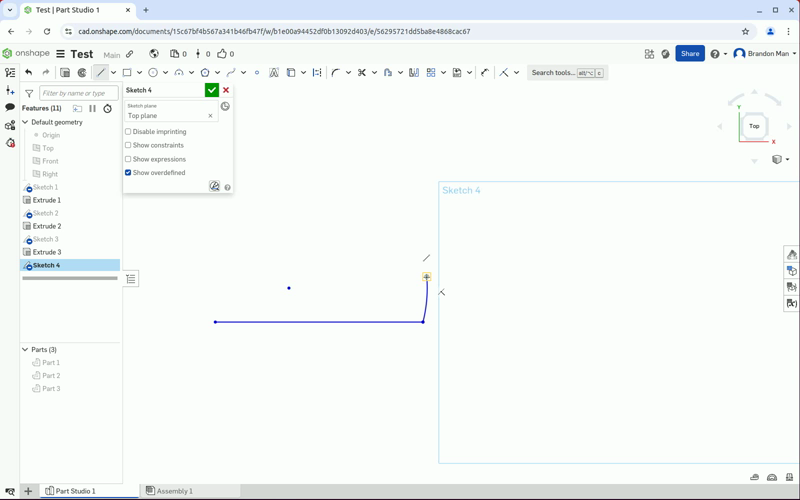
scroll(-6)
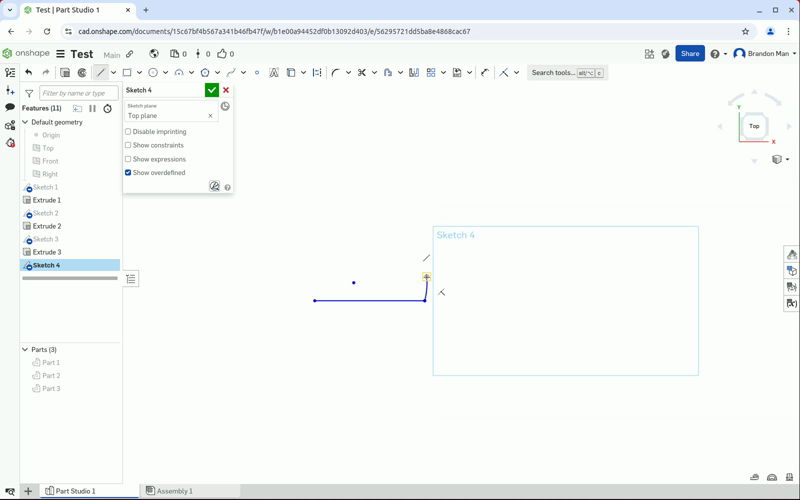
scroll(-6)
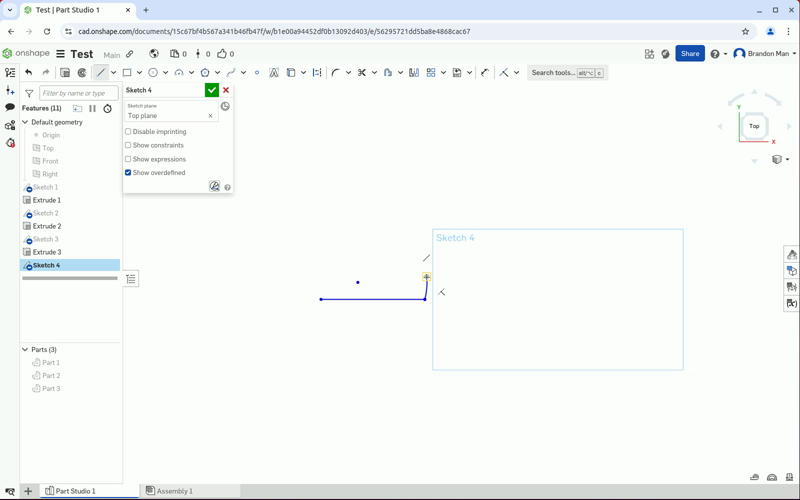
scroll(-6)
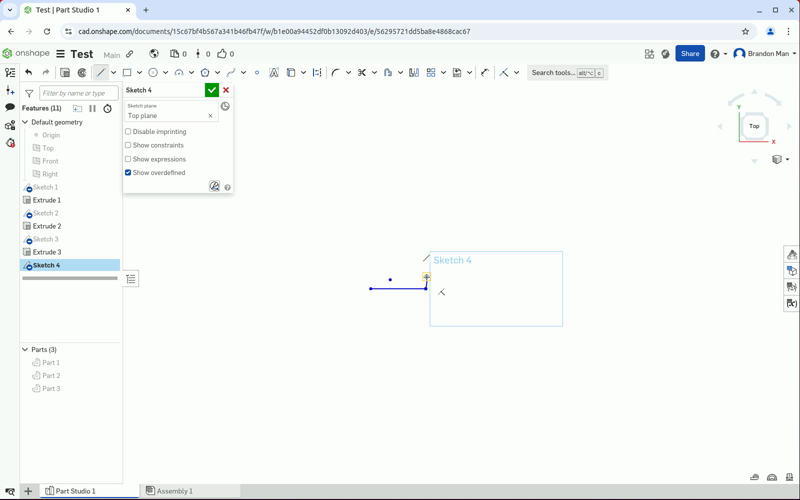
scroll(-6)
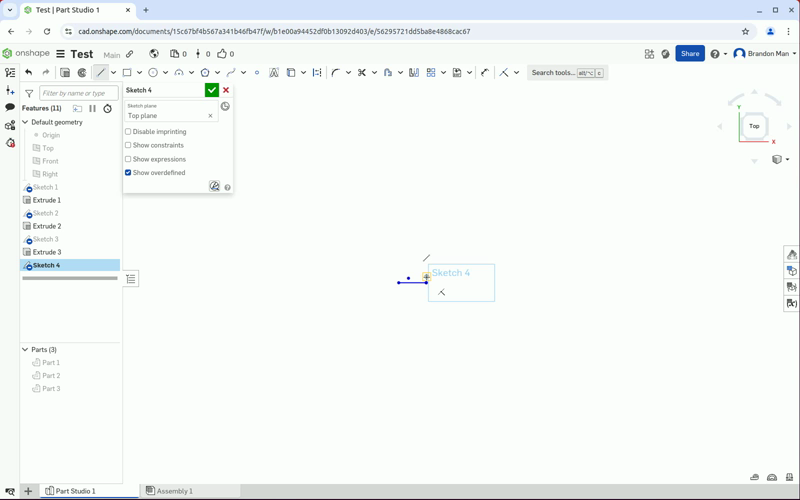
key_down(shift)
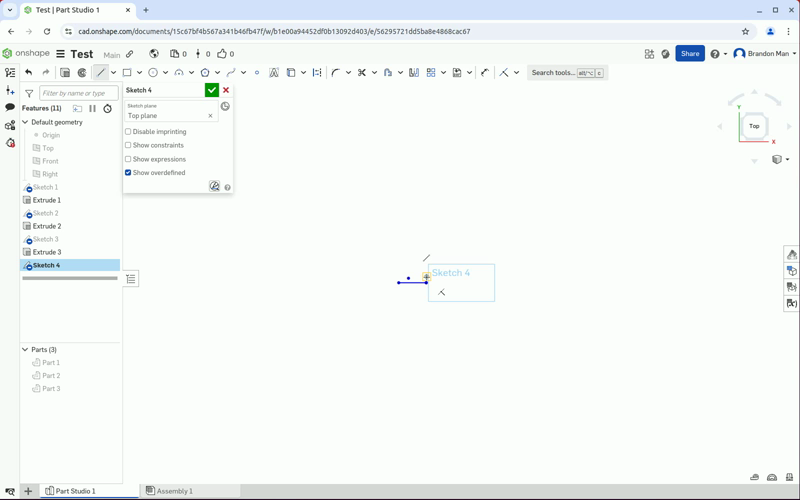
mouse_move(456, 276)
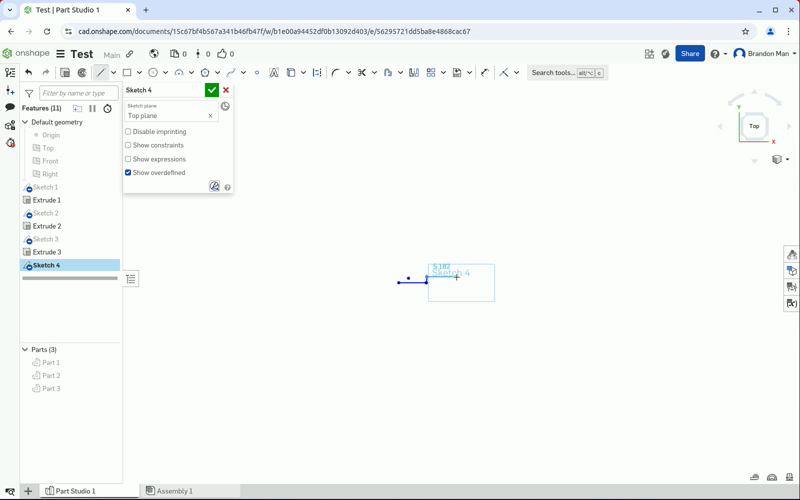
mouse_move(399, 272)
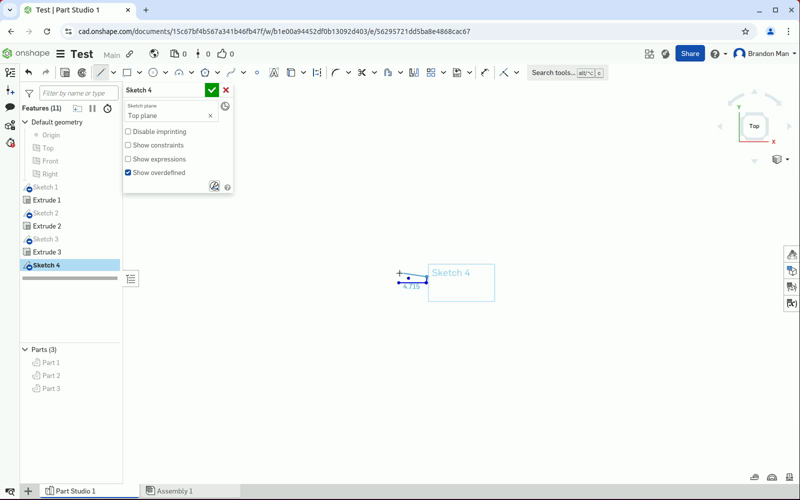
click(399, 272)
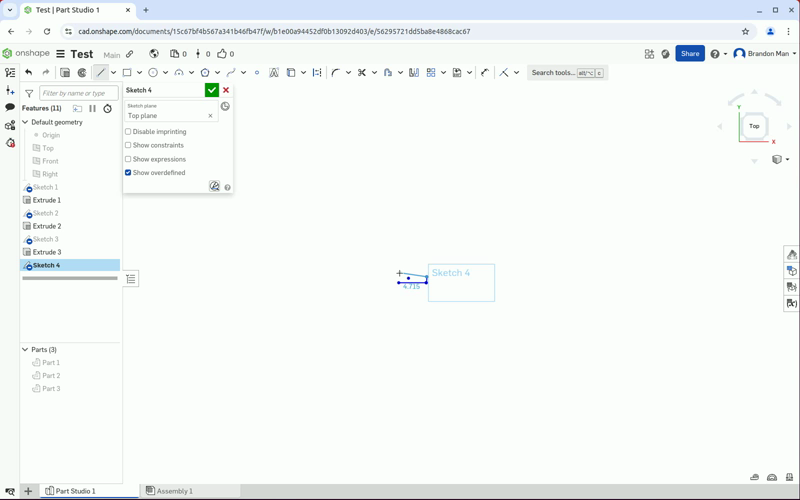
key_up(shift)
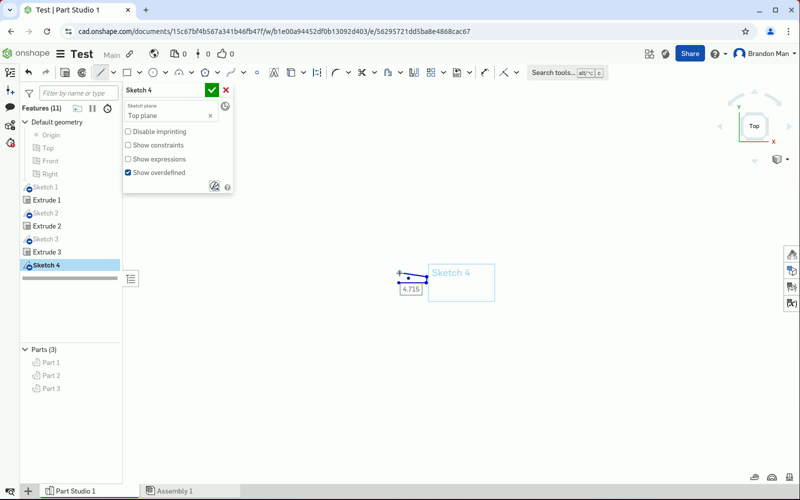
key(esc)
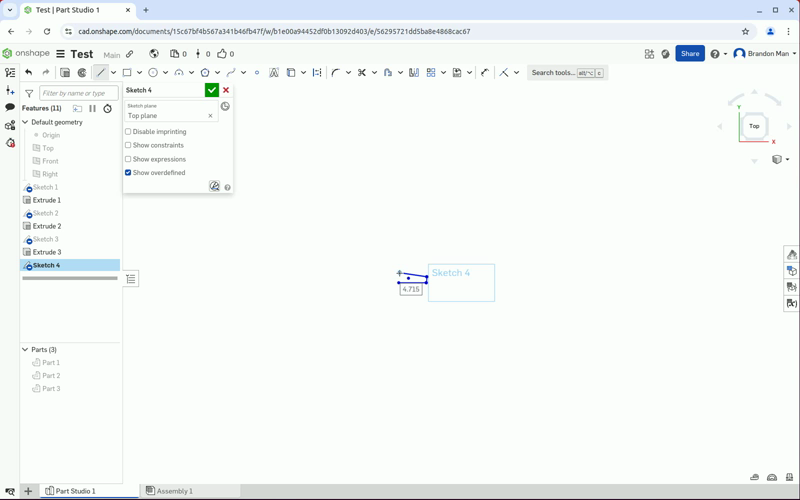
key(a)
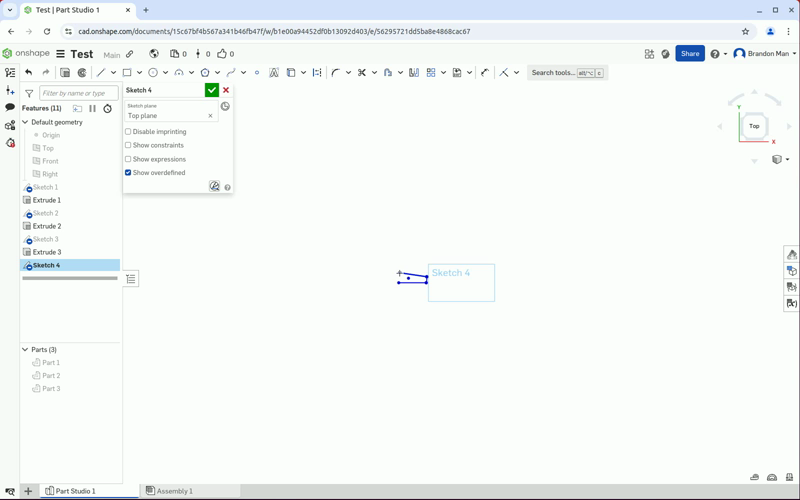
mouse_move(399, 272)
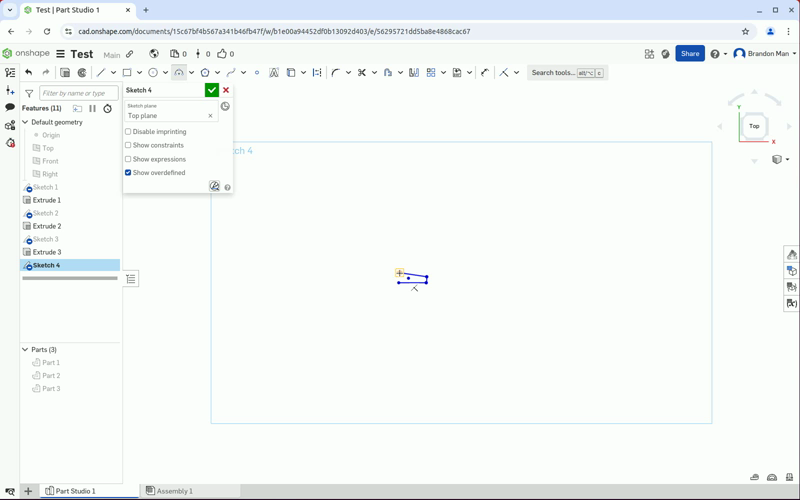
click(399, 272)
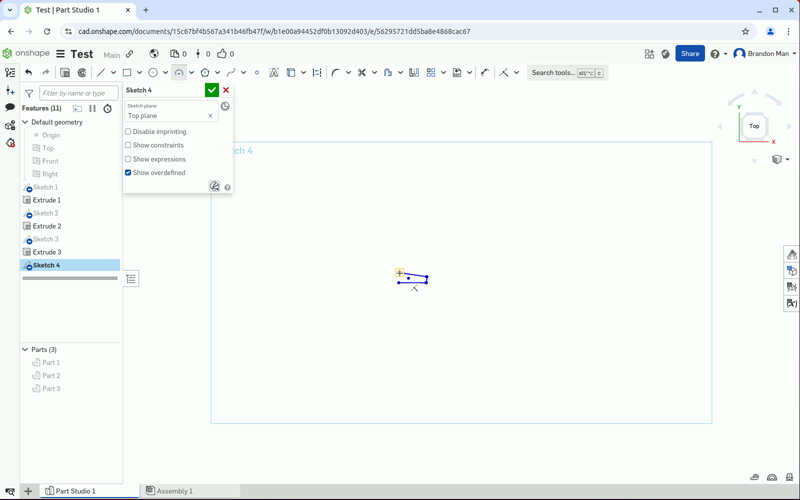
mouse_move(398, 282)
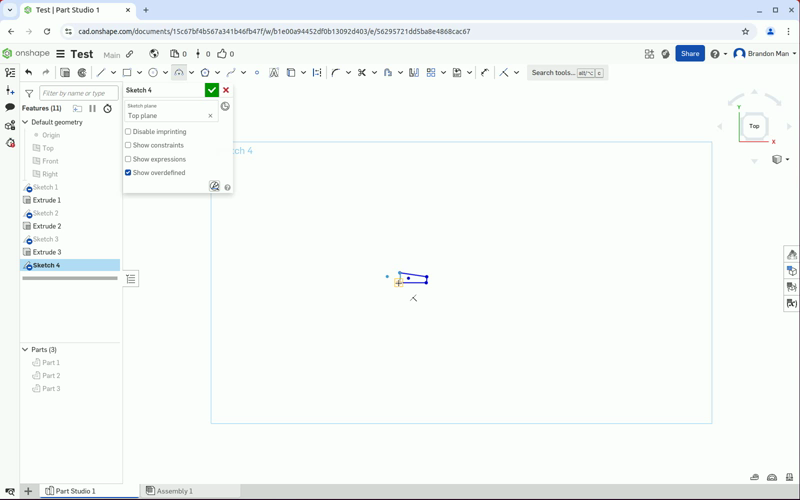
click(398, 282)
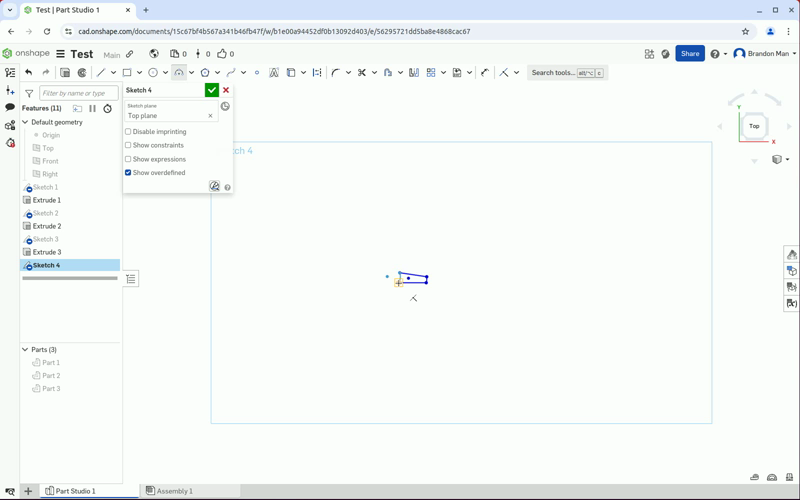
key_down(shift)
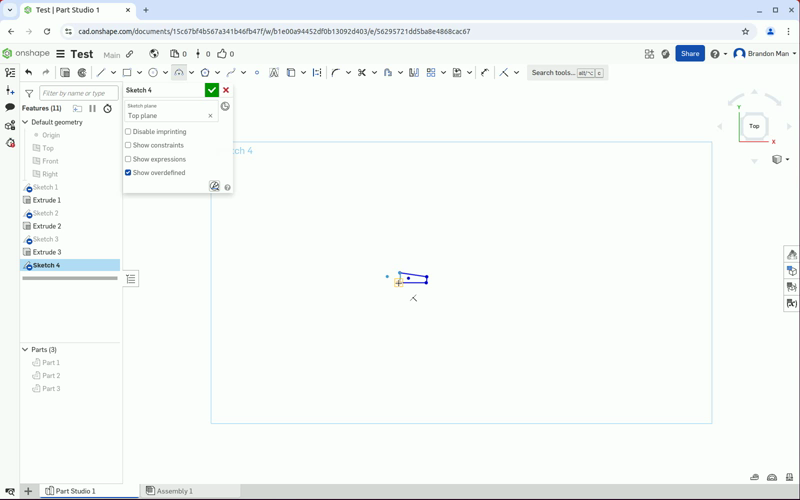
mouse_move(398, 277)
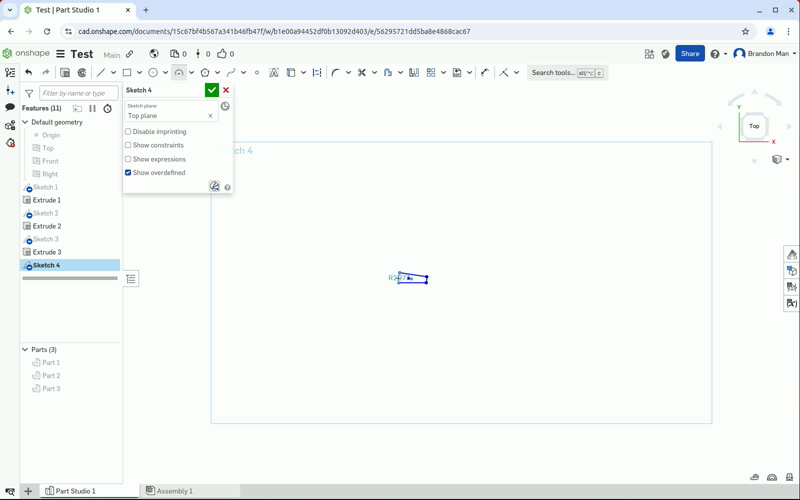
click(398, 277)
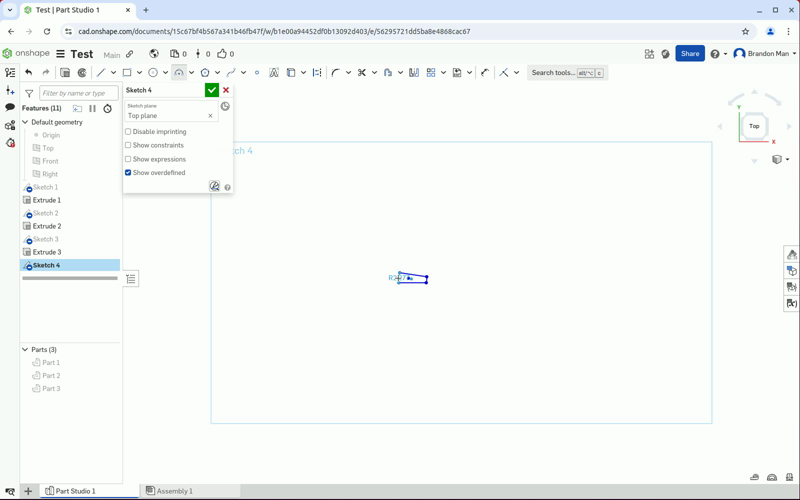
key_up(shift)
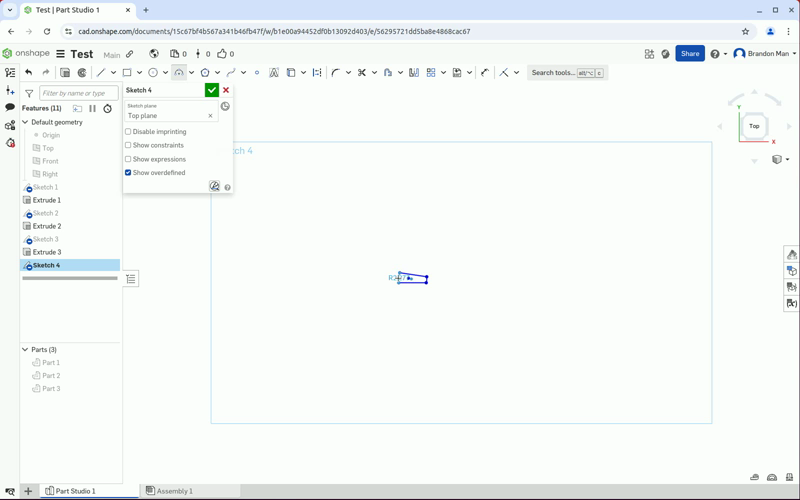
key(esc)
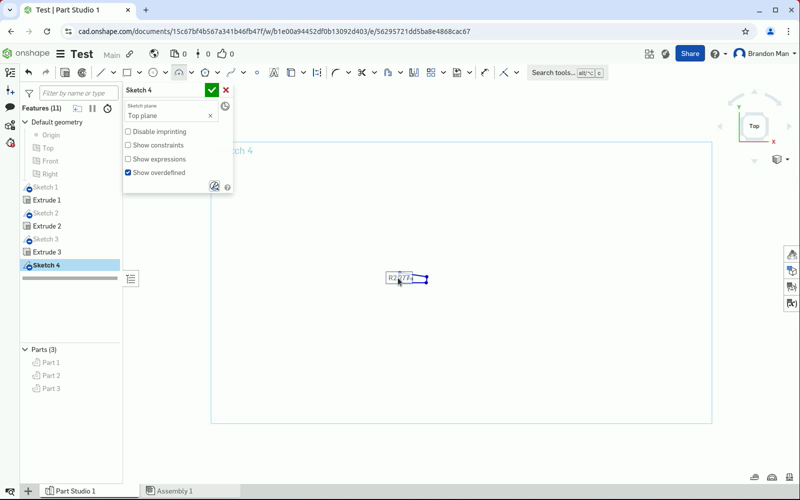
mouse_move(402, 273)
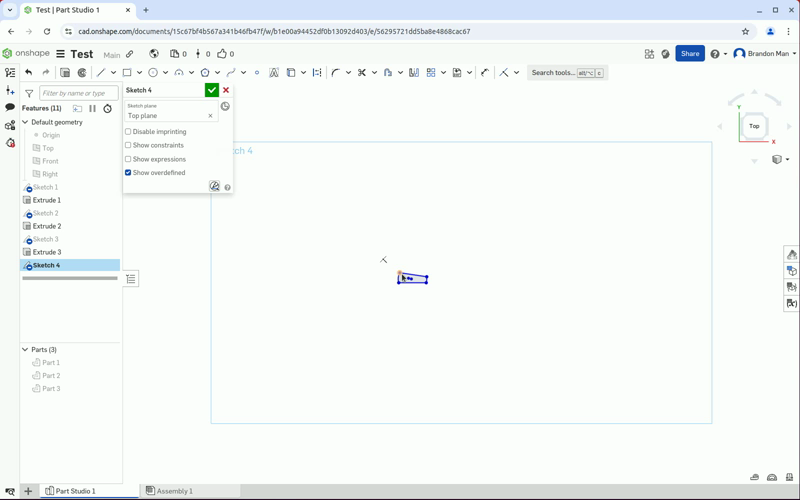
scroll(6)
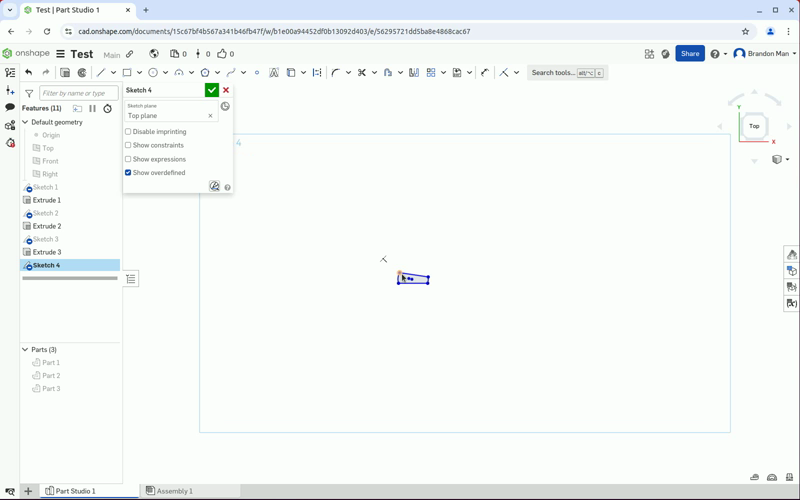
scroll(6)
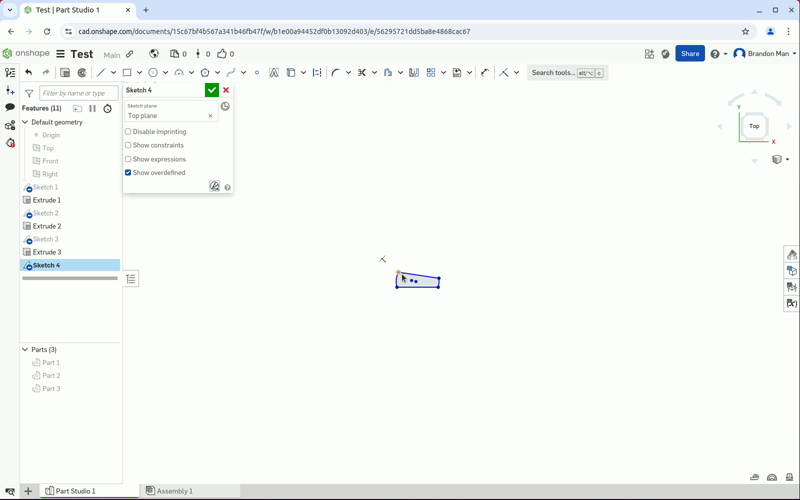
scroll(6)
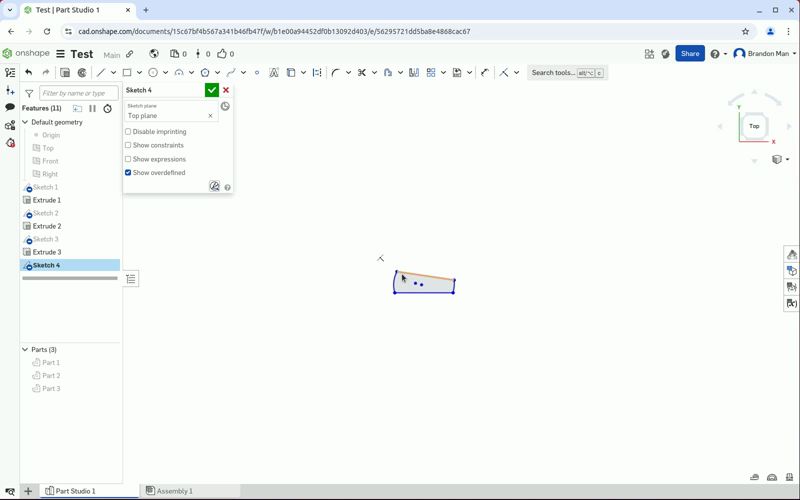
scroll(6)
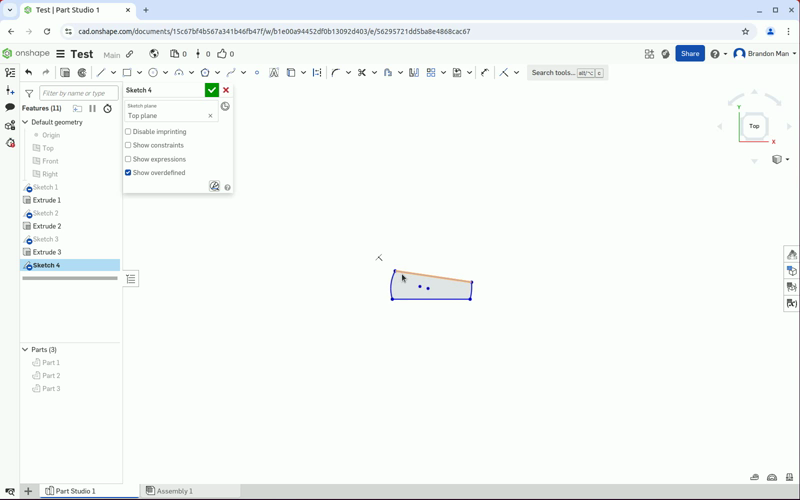
scroll(6)
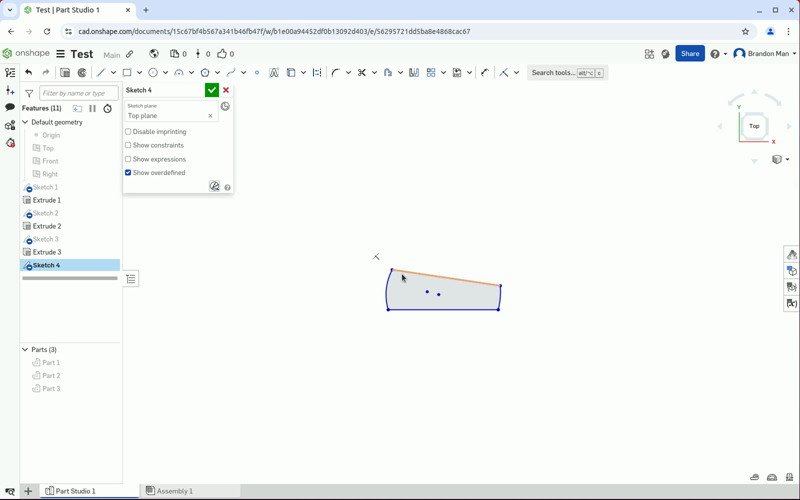
scroll(6)
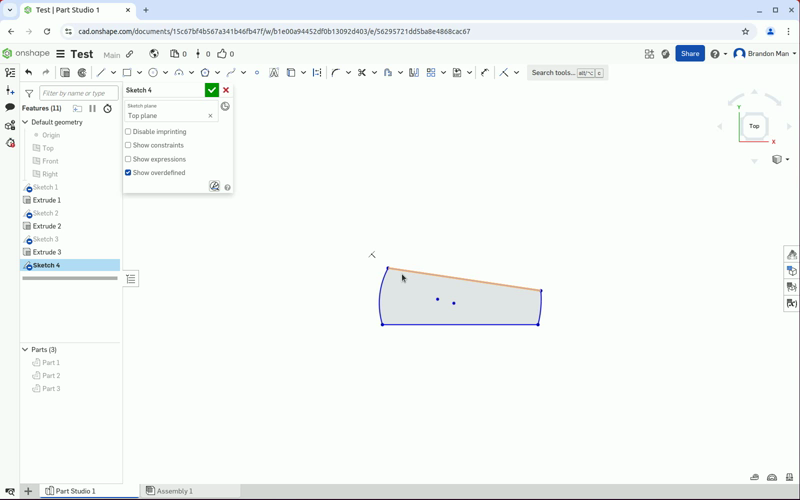
scroll(6)
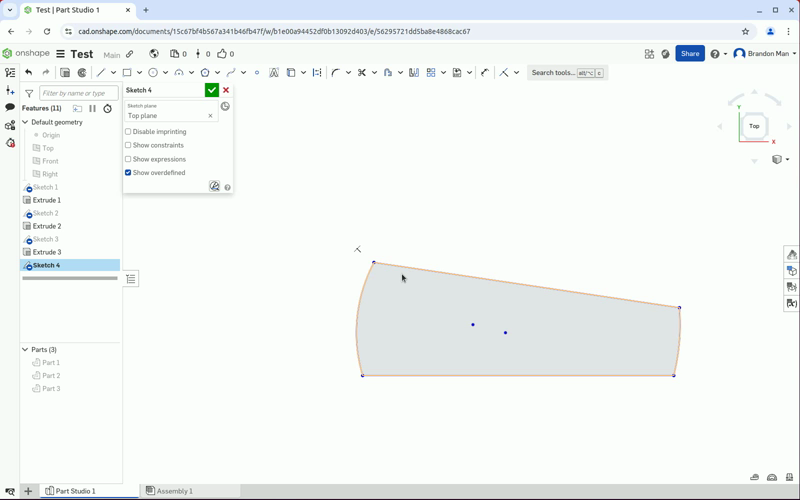
click(402, 273)
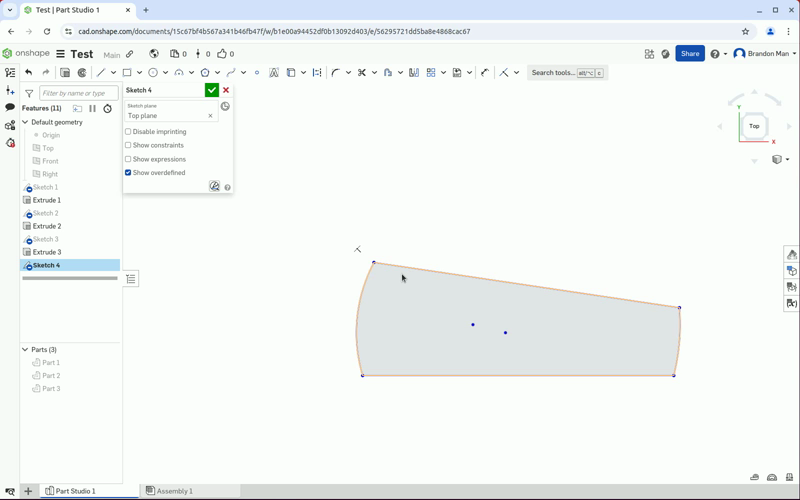
scroll(-6)
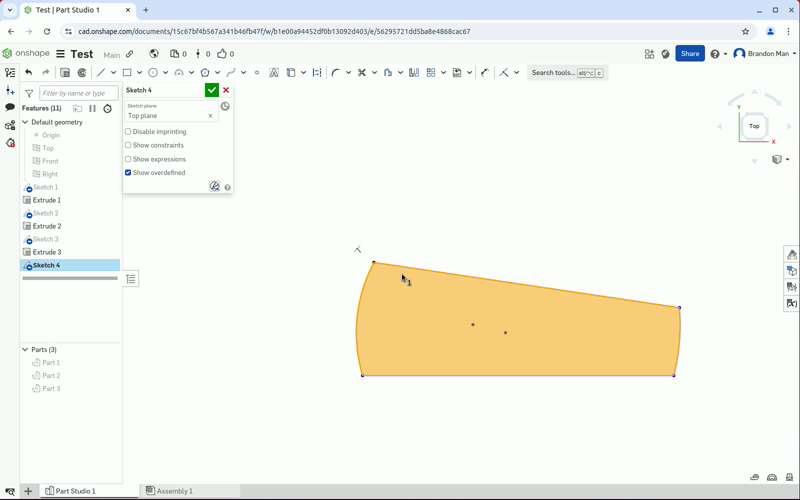
scroll(-6)
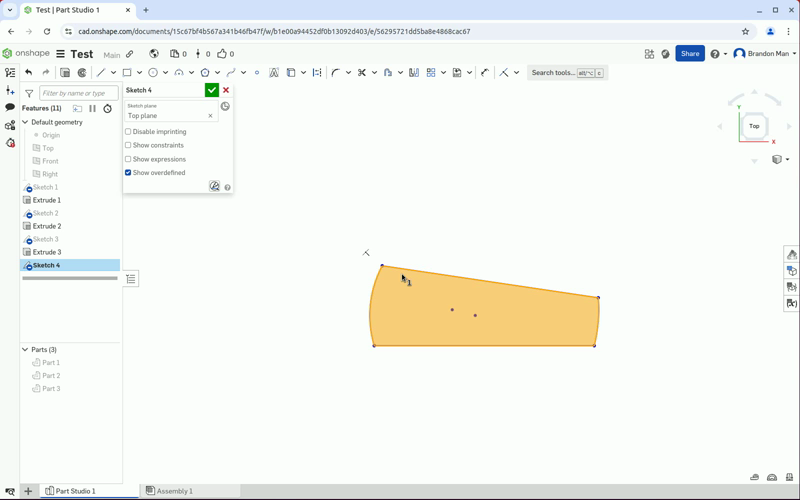
scroll(-6)
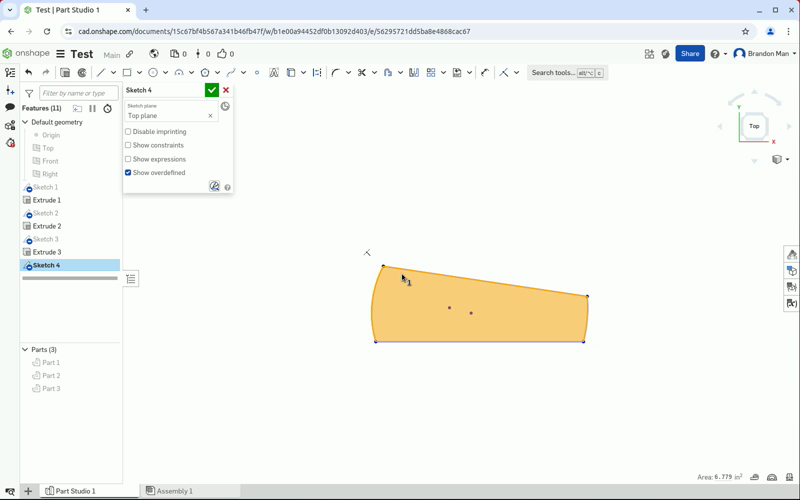
scroll(-6)
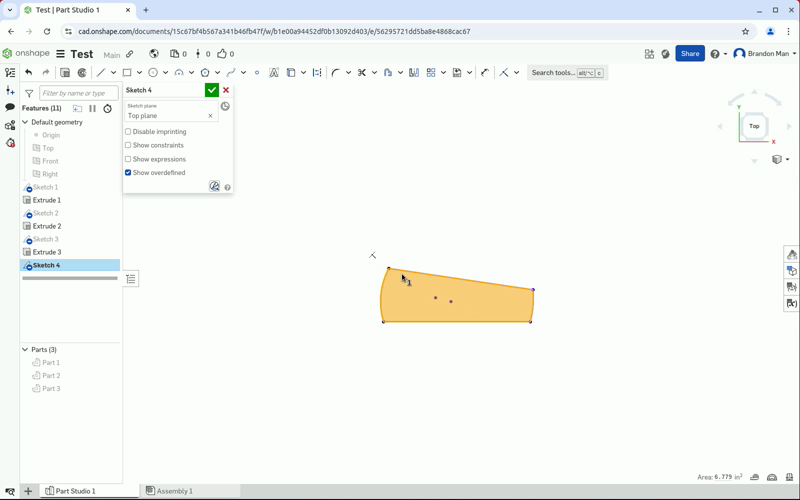
scroll(-6)
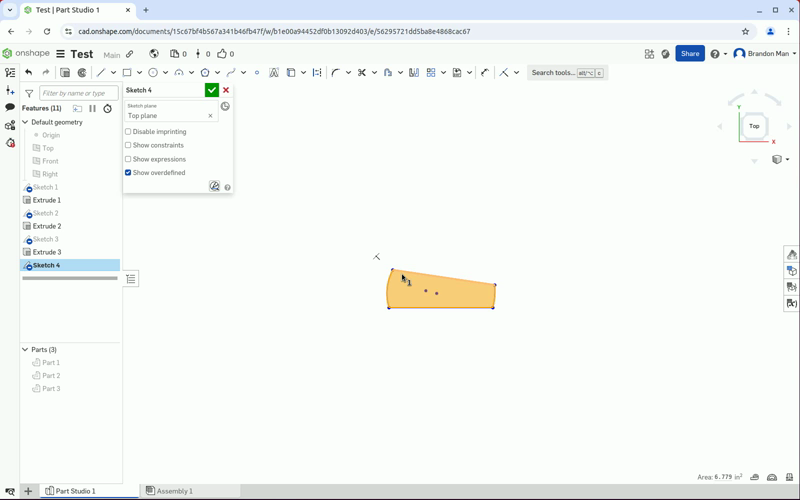
scroll(-6)
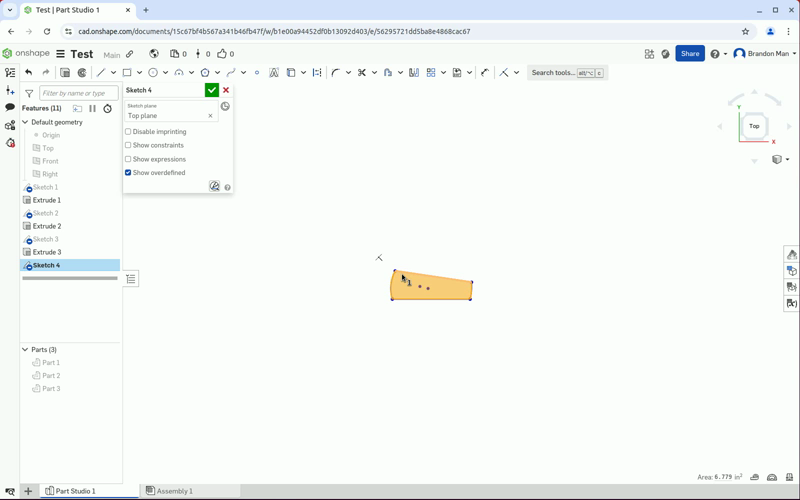
scroll(-6)
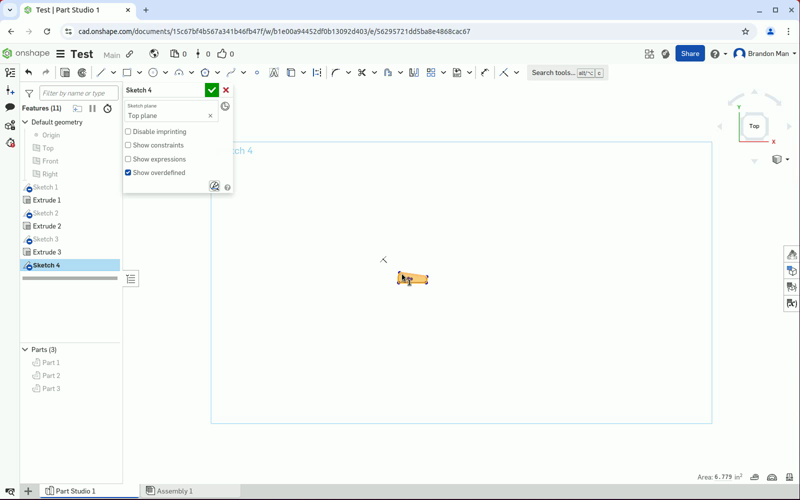
mouse_move(73, 352)
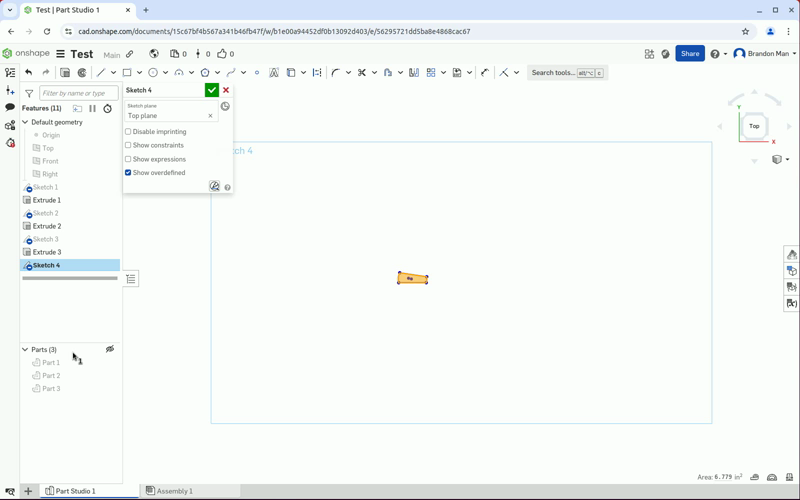
key(shift+y)
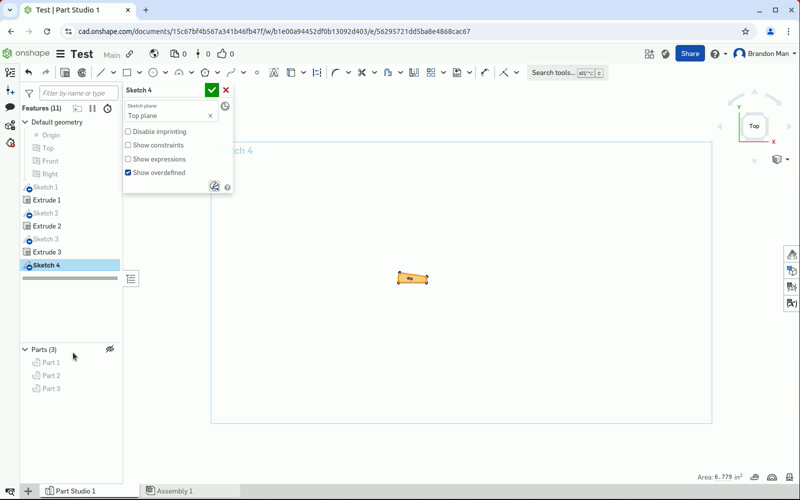
key(shift+e)
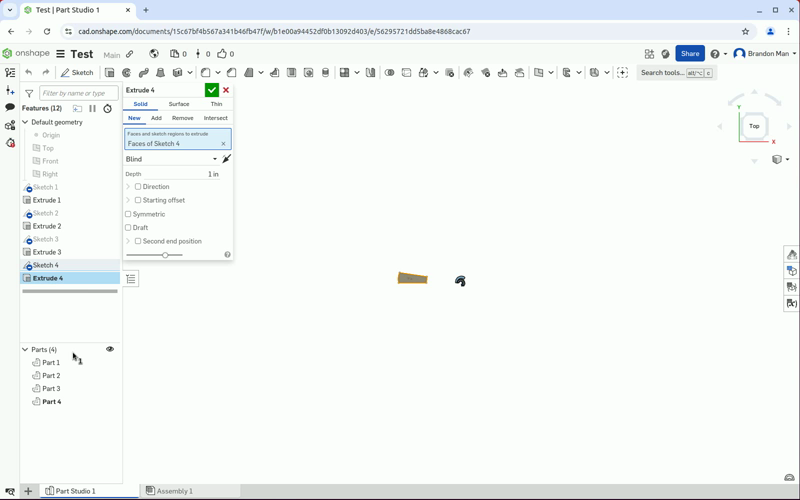
mouse_move(143, 106)
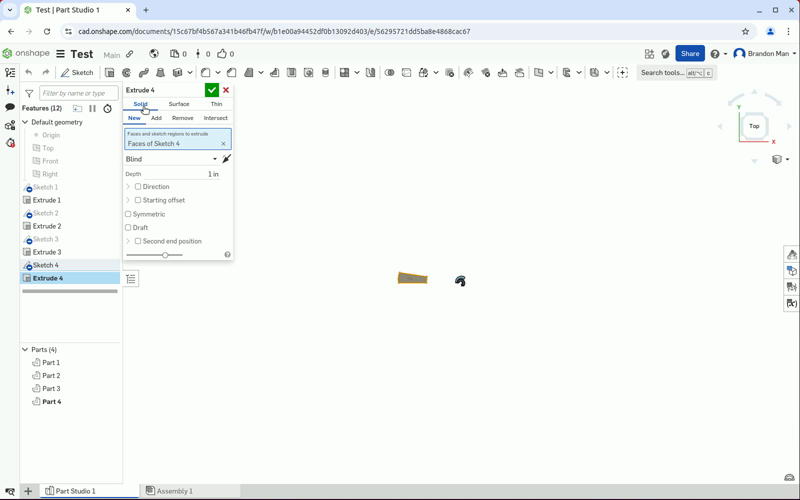
click(143, 106)
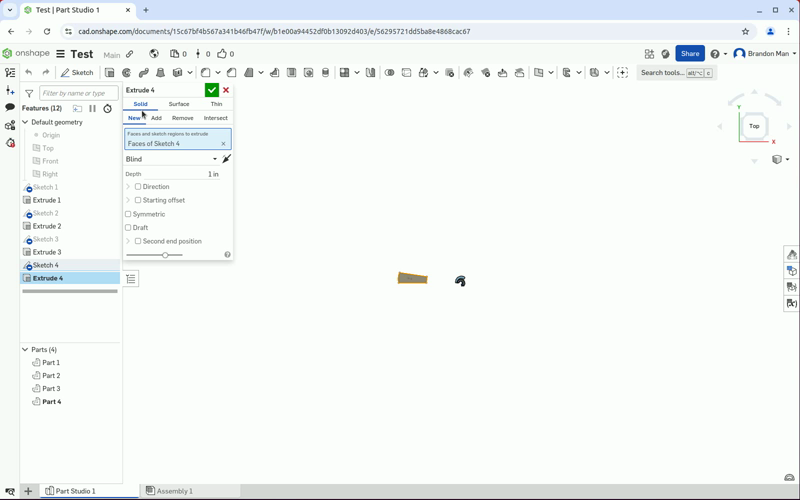
mouse_move(137, 120)
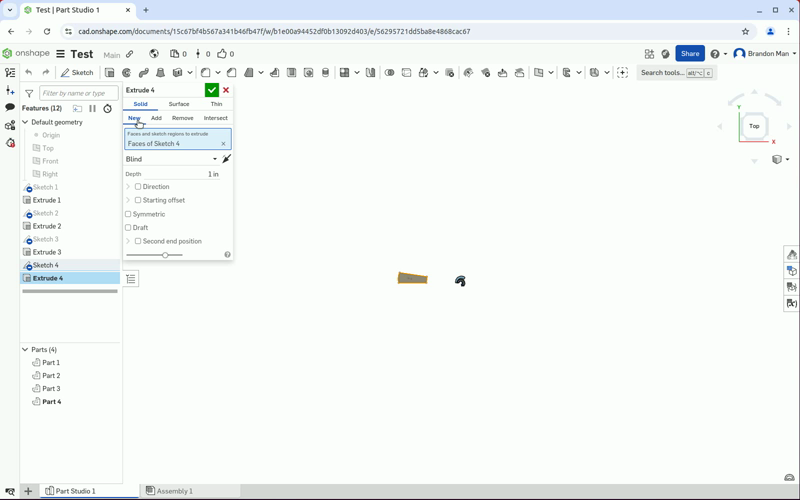
click(137, 120)
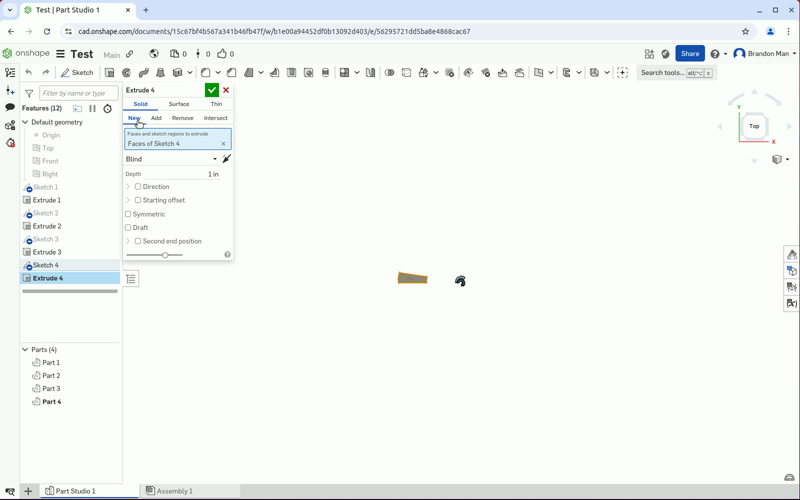
key(tab, 4)
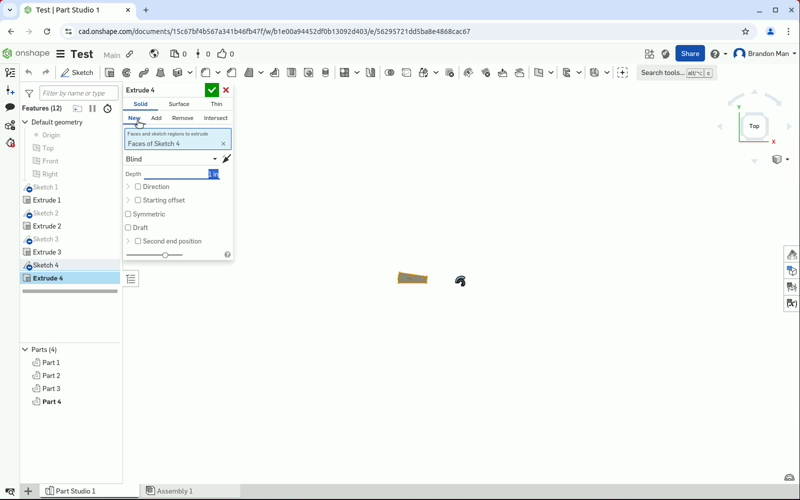
text(-0.241)
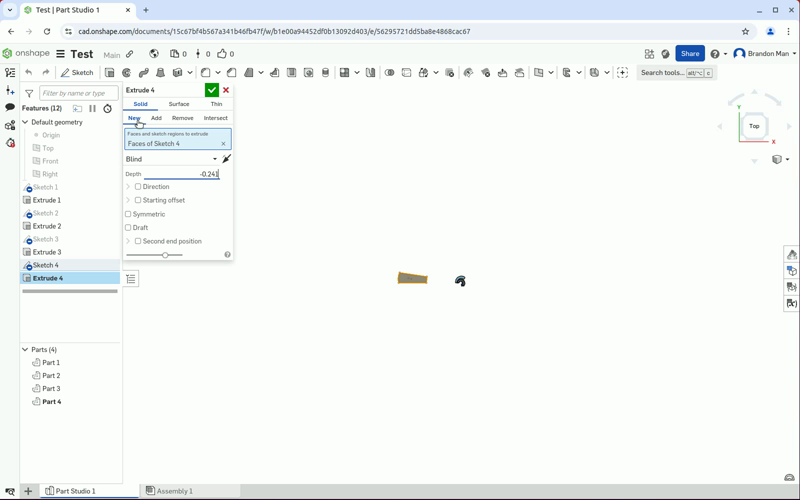
key(enter)
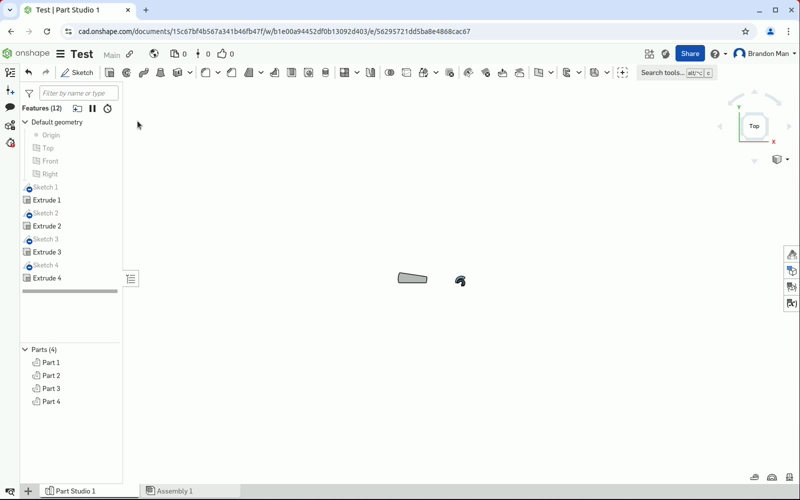
key(shift+h)
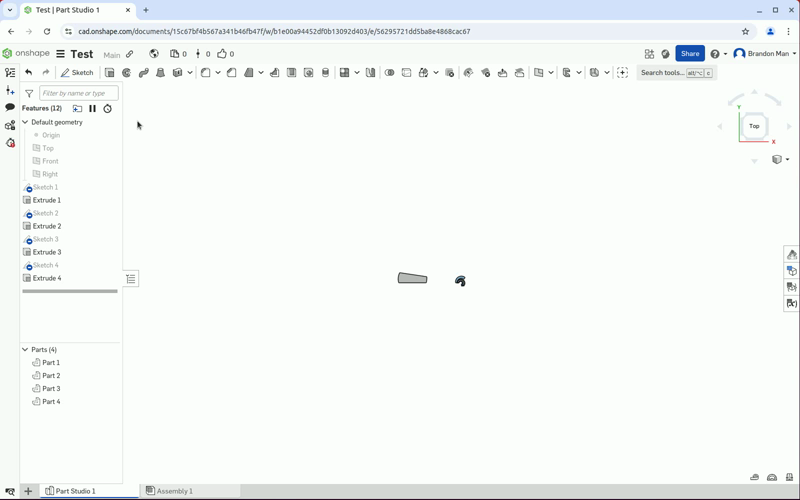
key(shift+h)
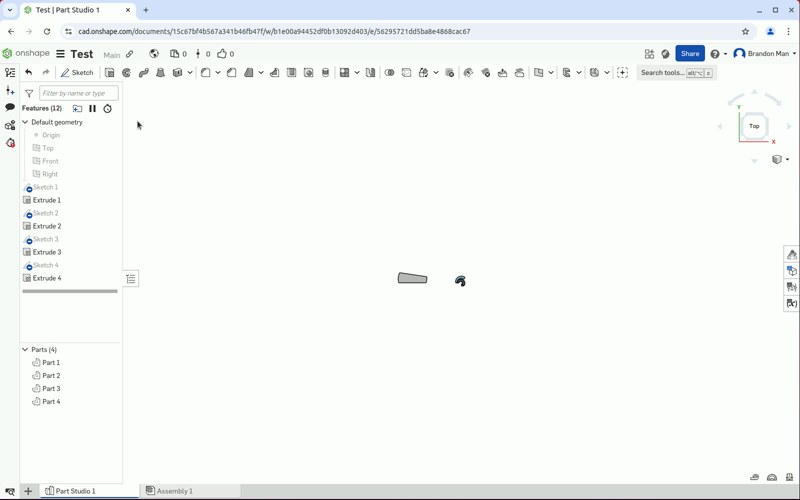
mouse_move(73, 189)
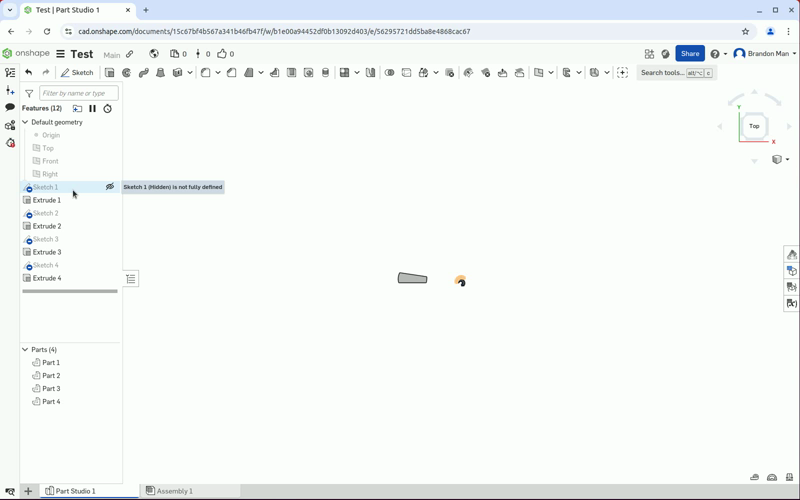
click(73, 189)
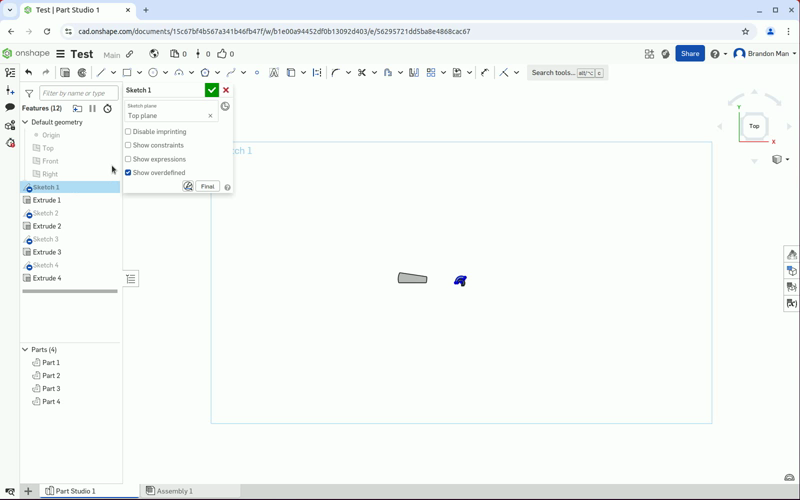
mouse_move(229, 92)
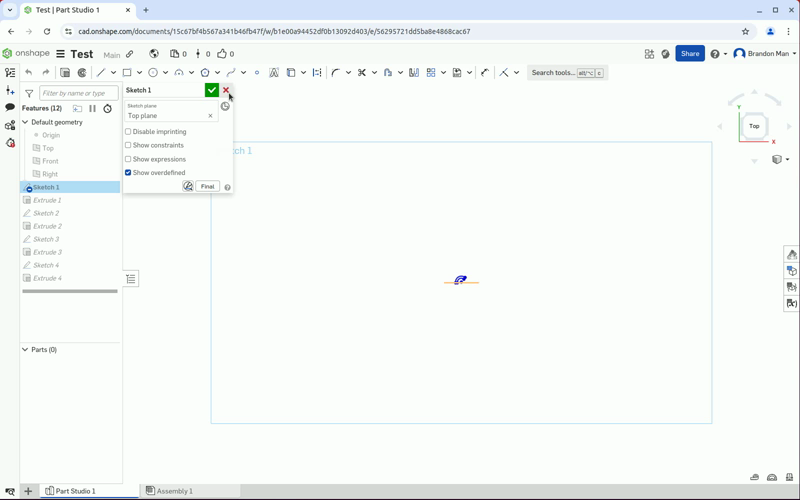
click(229, 92)
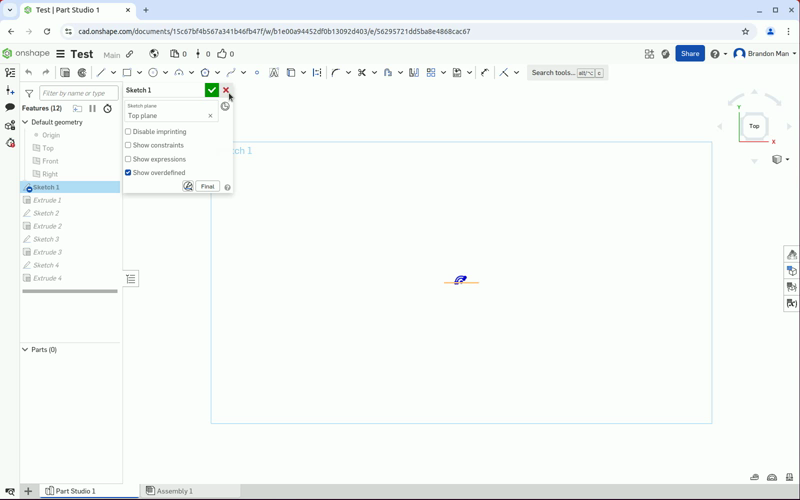
key(shift+s)
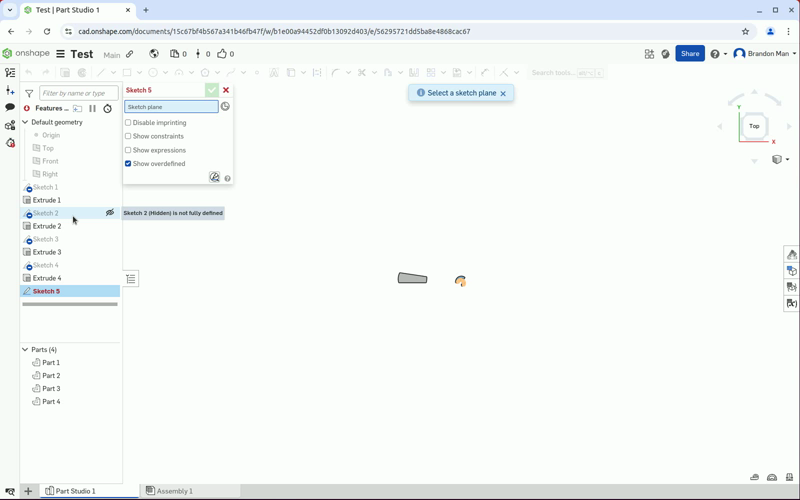
scroll(3)
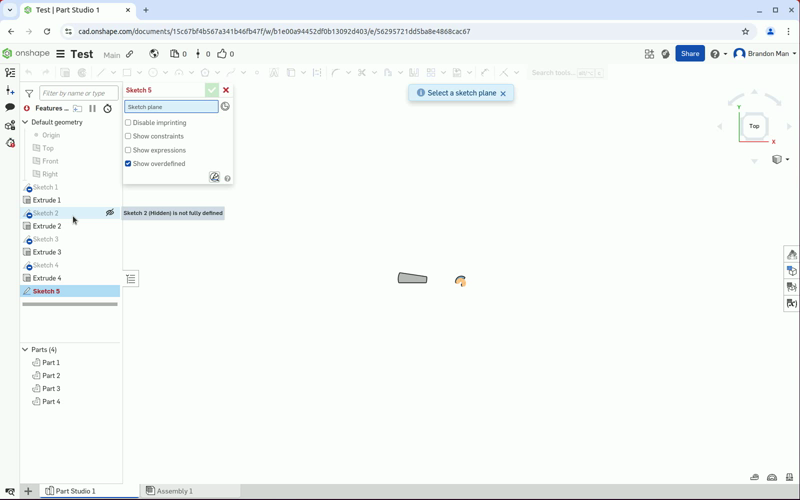
mouse_move(73, 150)
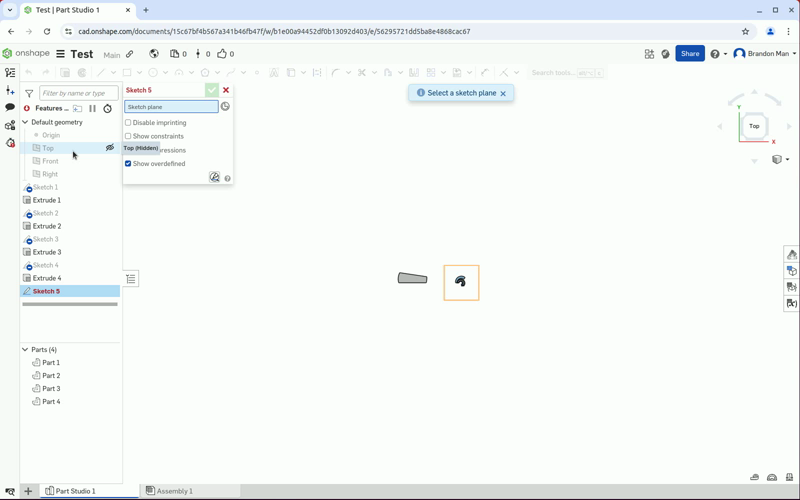
click(73, 150)
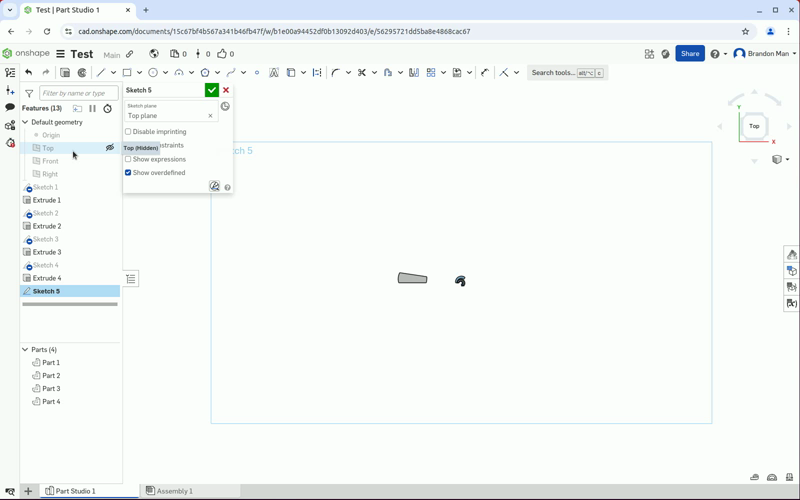
mouse_move(73, 352)
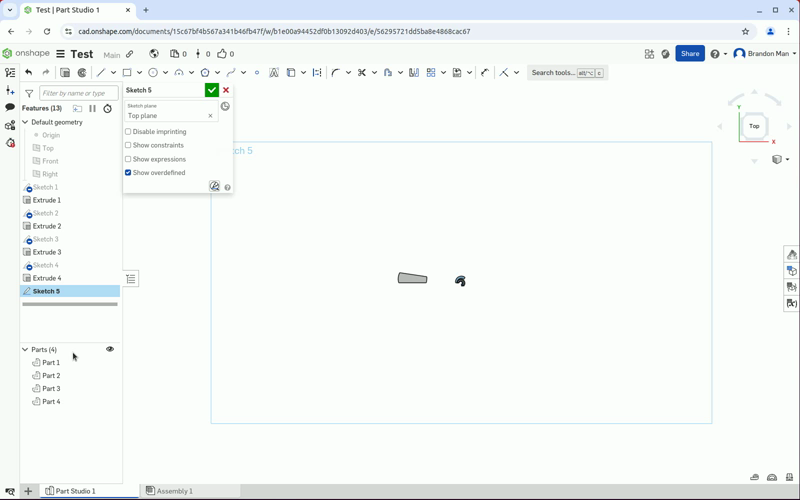
key(y)
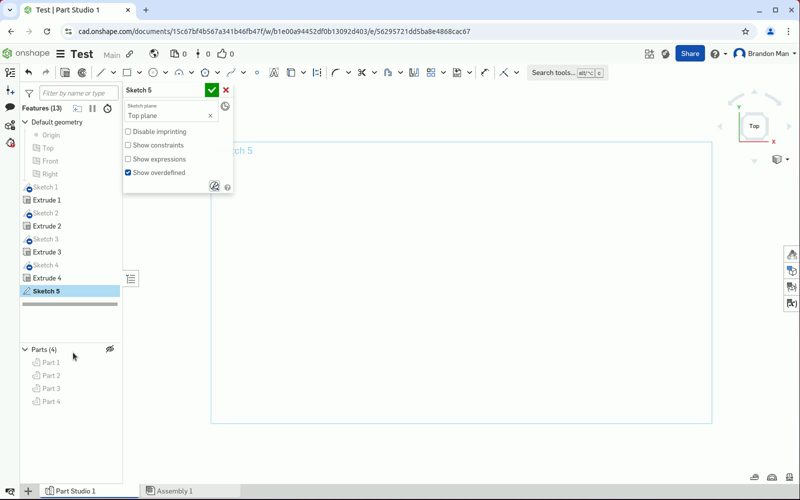
key(l)
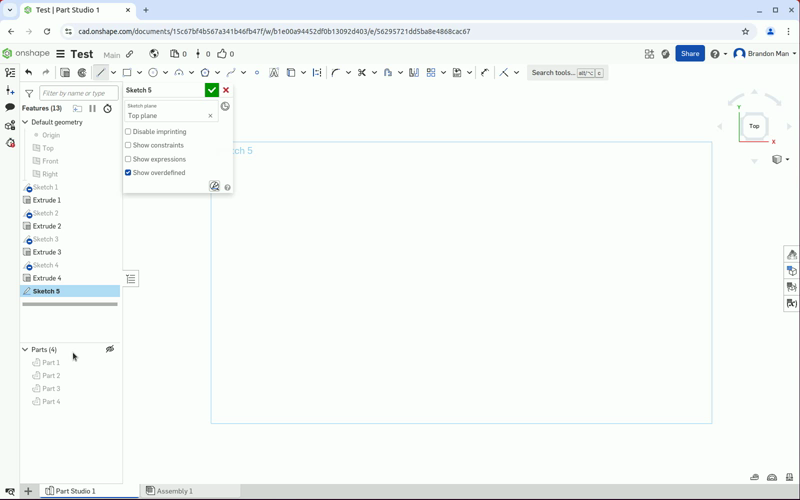
key_down(shift)
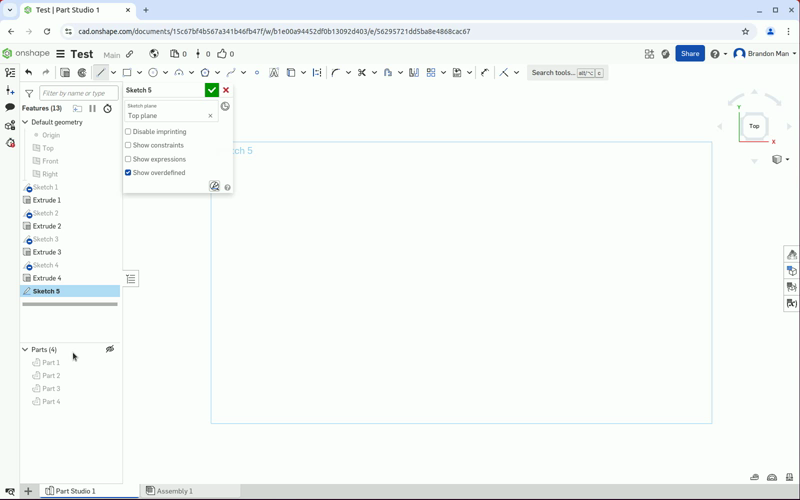
mouse_move(379, 282)
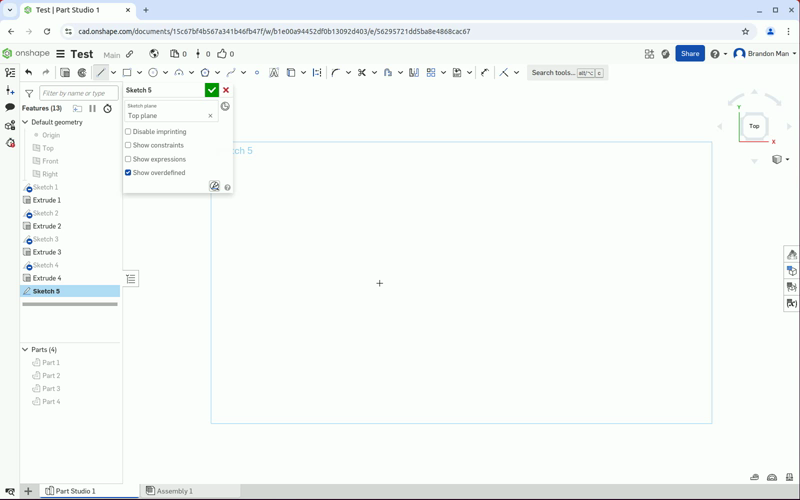
click(379, 282)
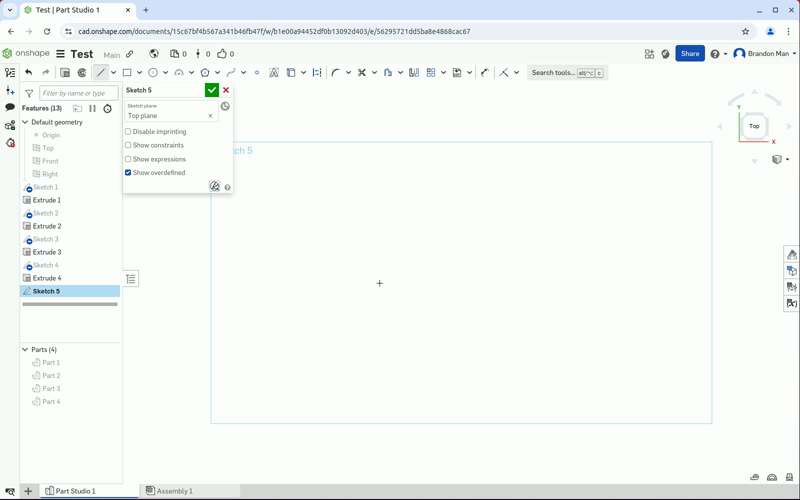
key_up(shift)
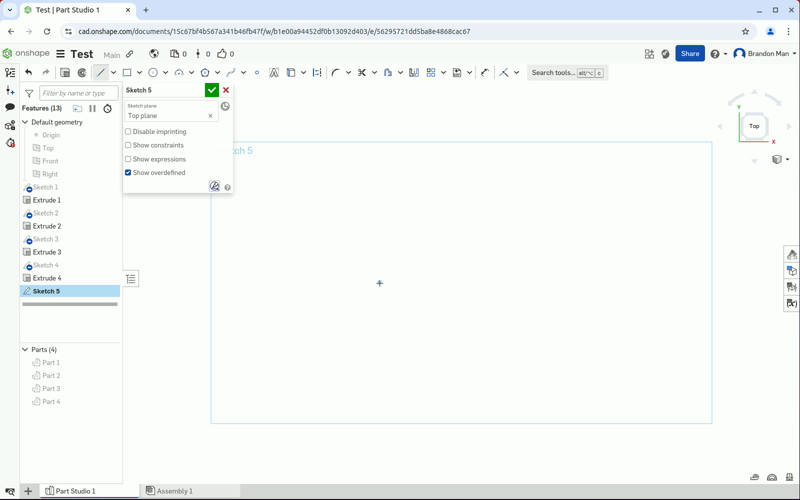
key_down(shift)
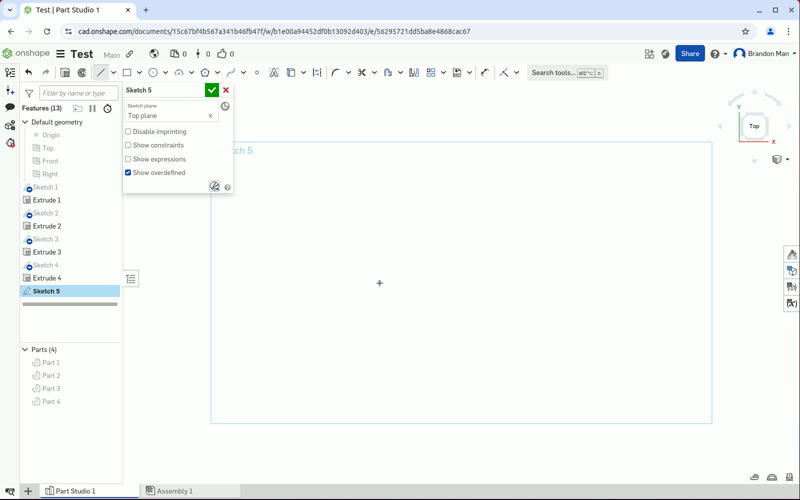
mouse_move(409, 282)
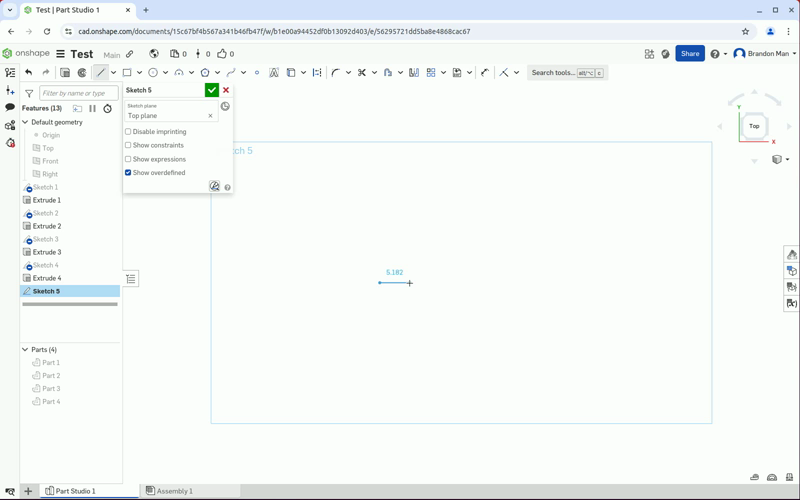
mouse_move(388, 282)
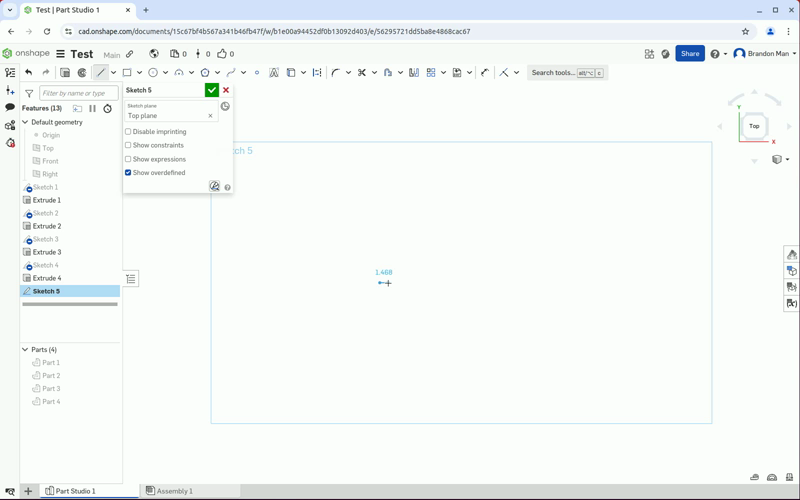
click(388, 282)
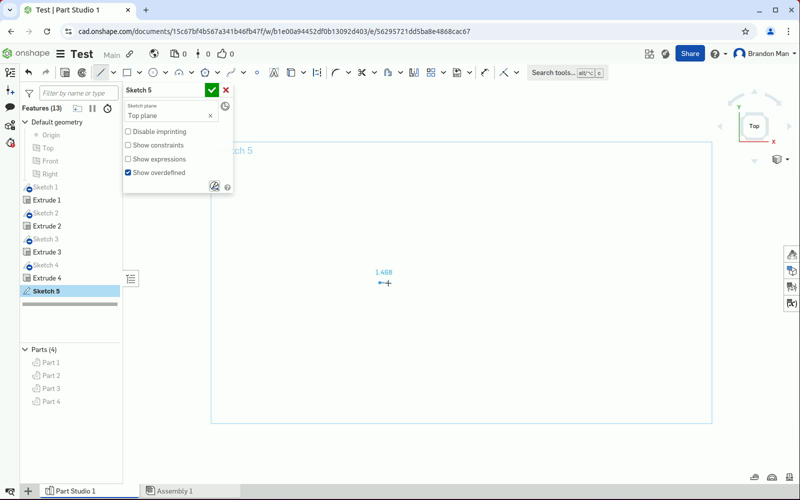
key_up(shift)
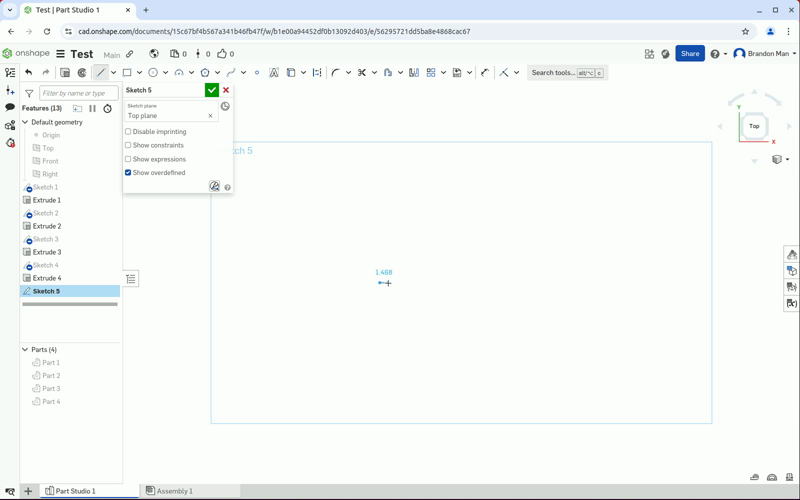
key(esc)
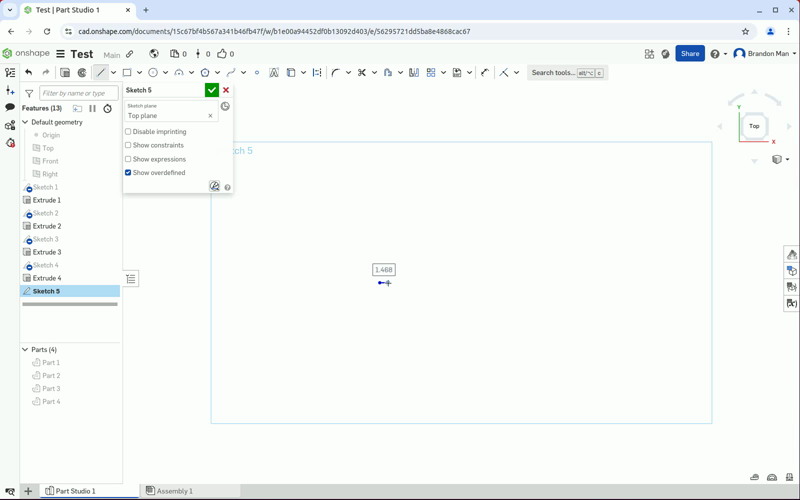
key(a)
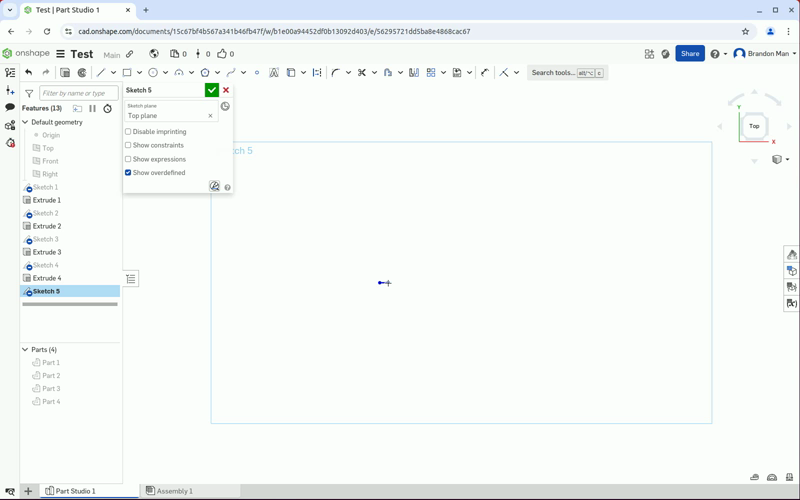
mouse_move(388, 282)
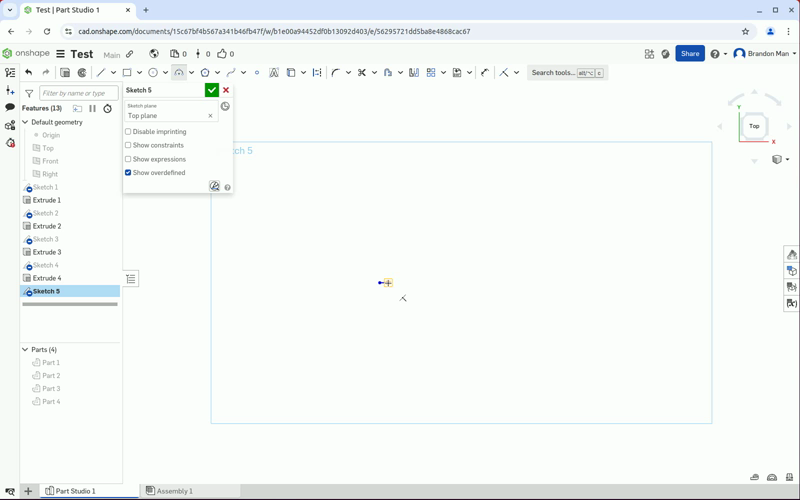
click(388, 282)
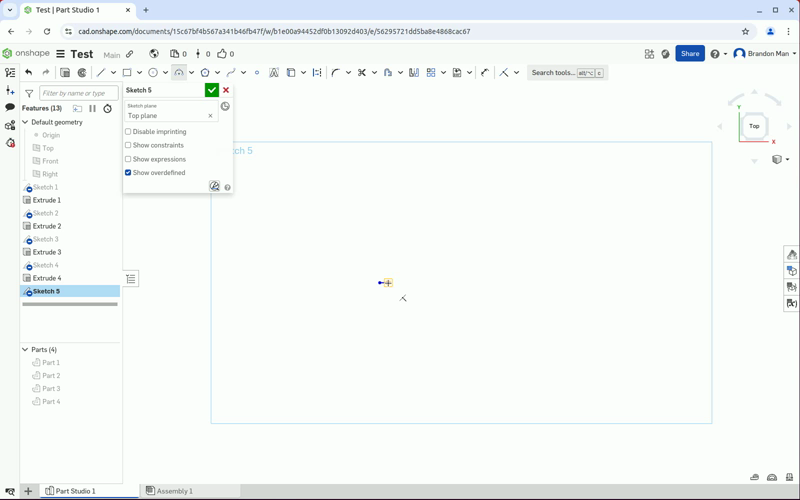
key_down(shift)
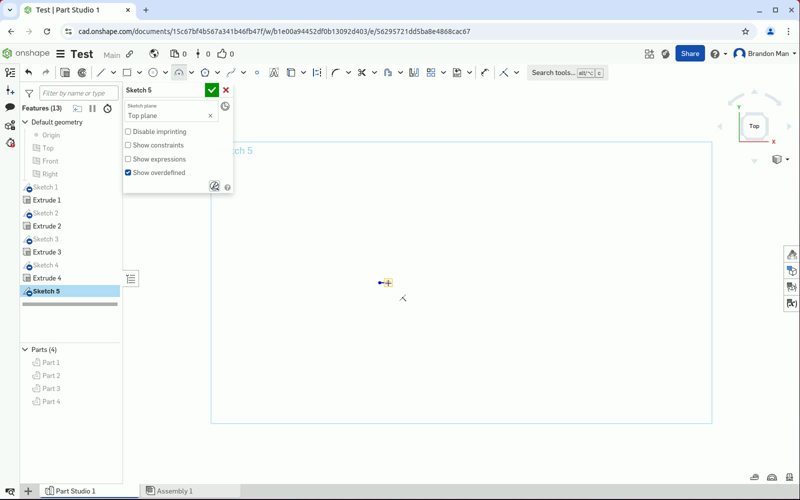
mouse_move(389, 270)
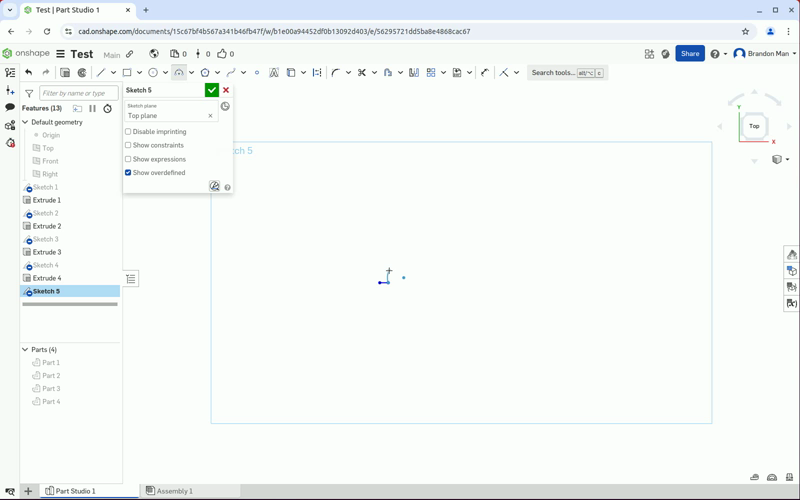
click(389, 270)
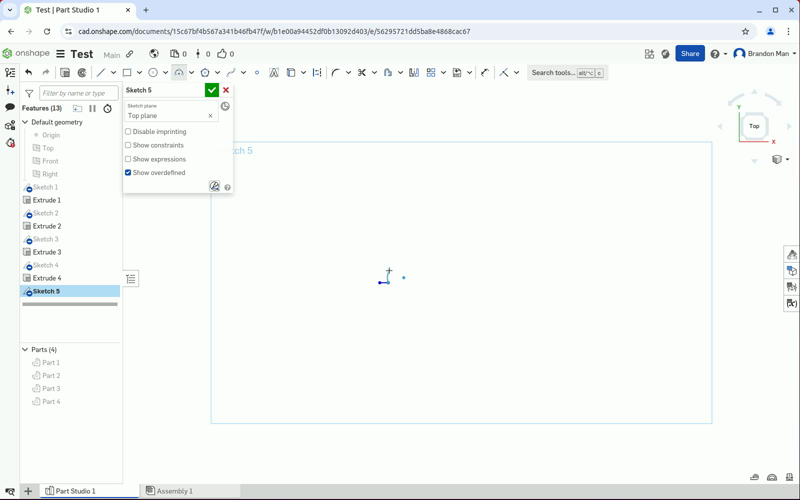
mouse_move(388, 276)
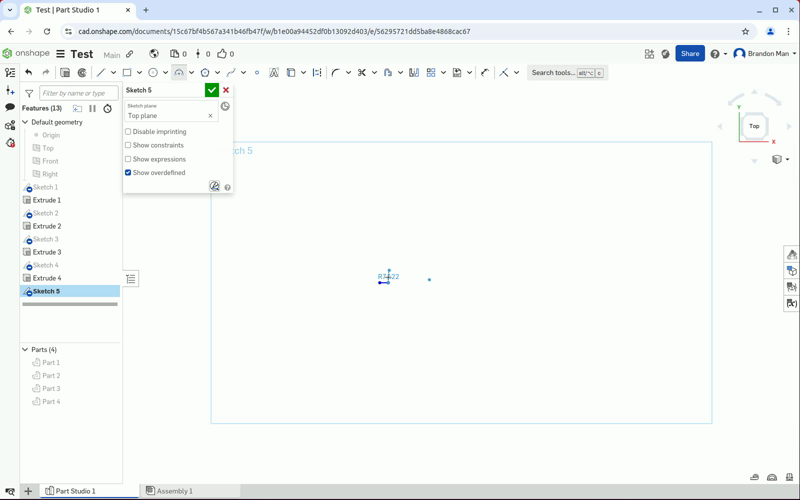
click(388, 276)
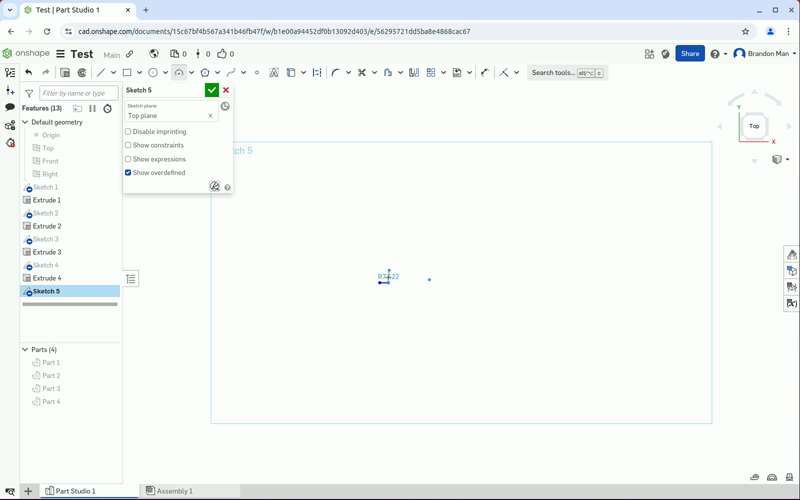
key_up(shift)
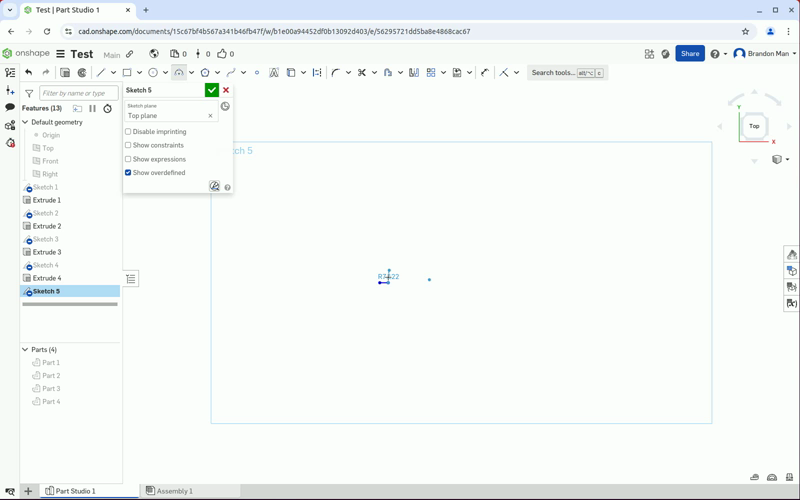
key(esc)
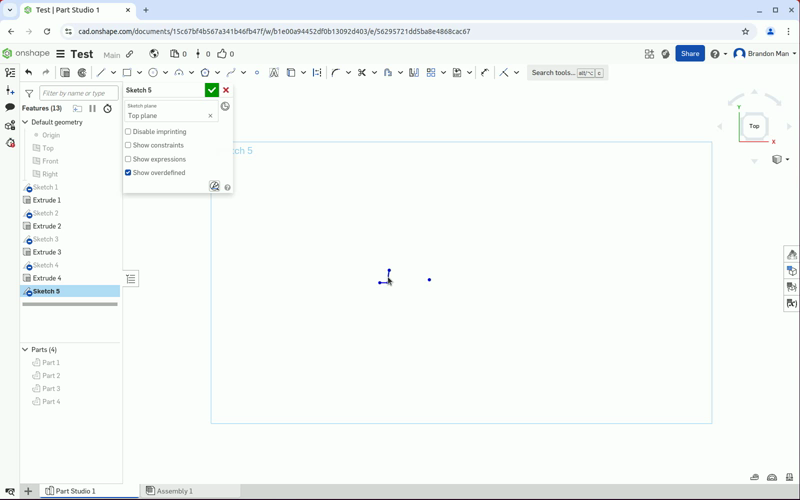
key(l)
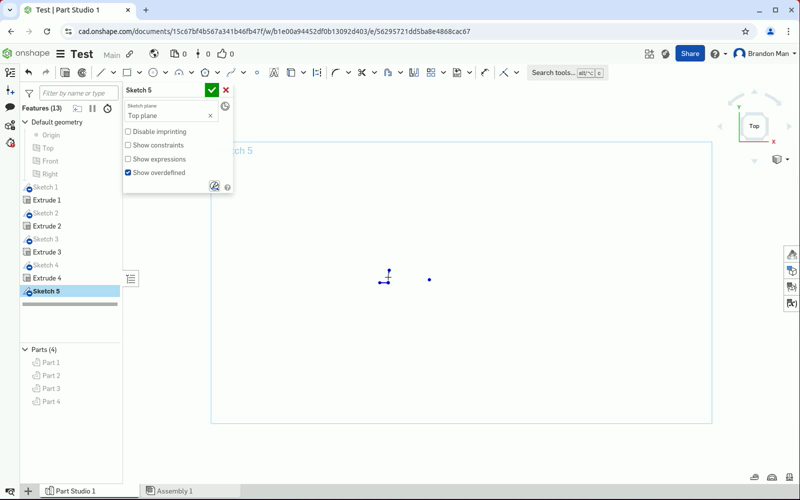
mouse_move(389, 270)
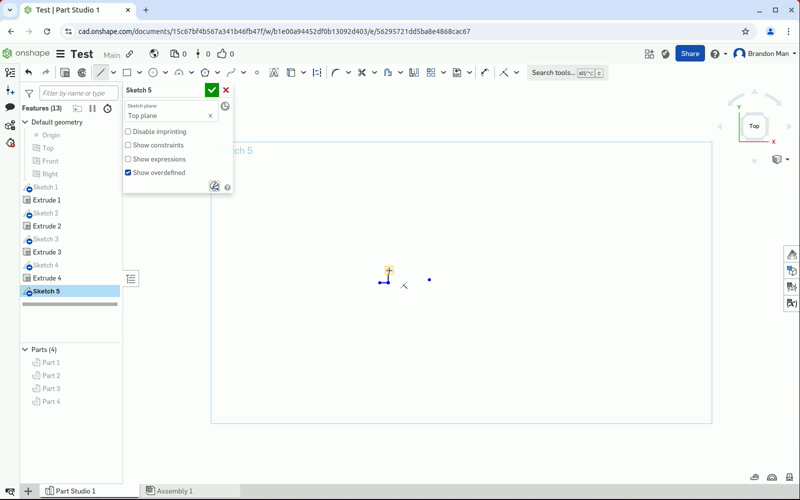
click(389, 270)
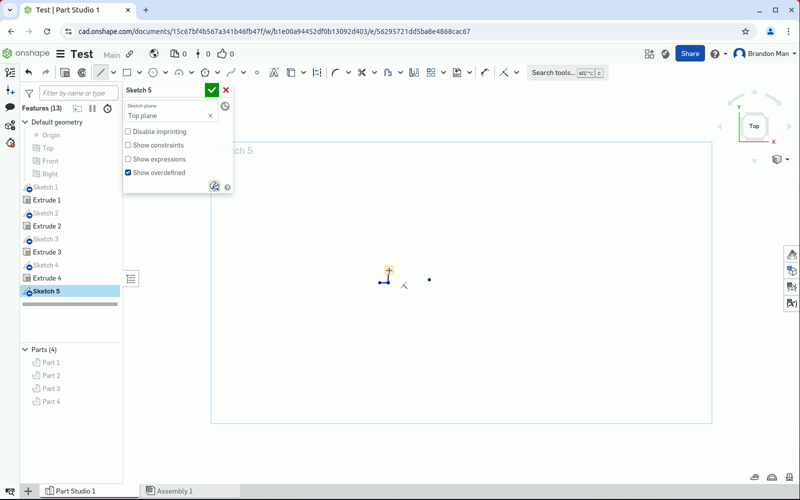
key_down(shift)
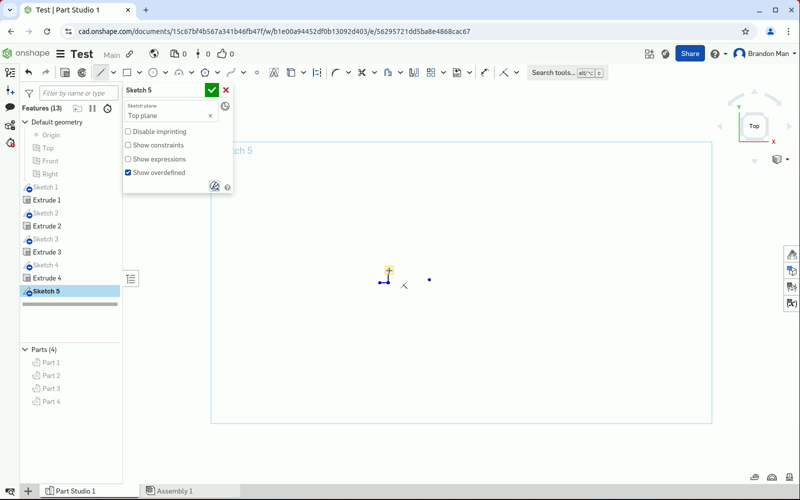
mouse_move(419, 270)
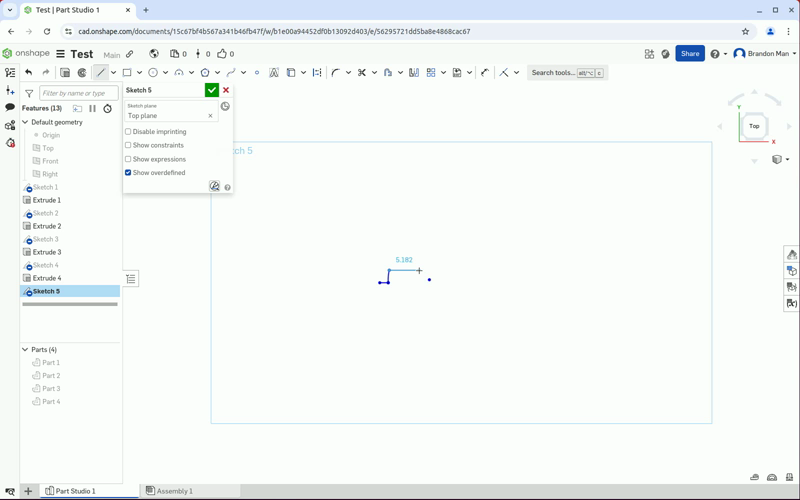
mouse_move(380, 269)
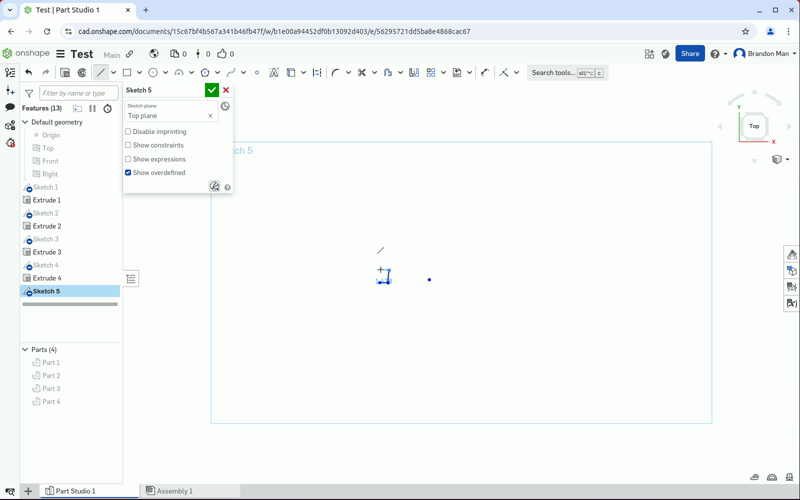
click(380, 269)
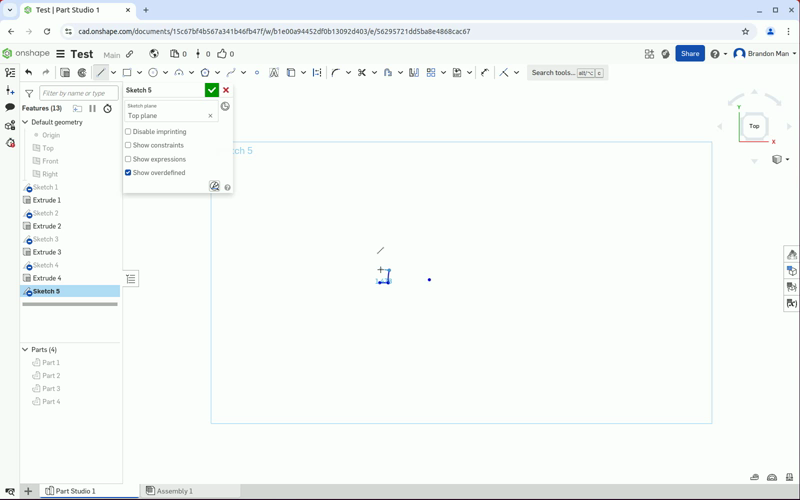
key_up(shift)
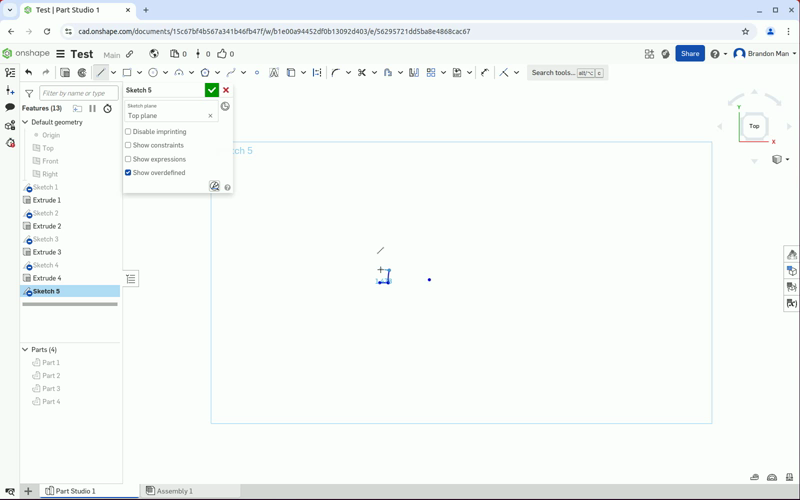
key(esc)
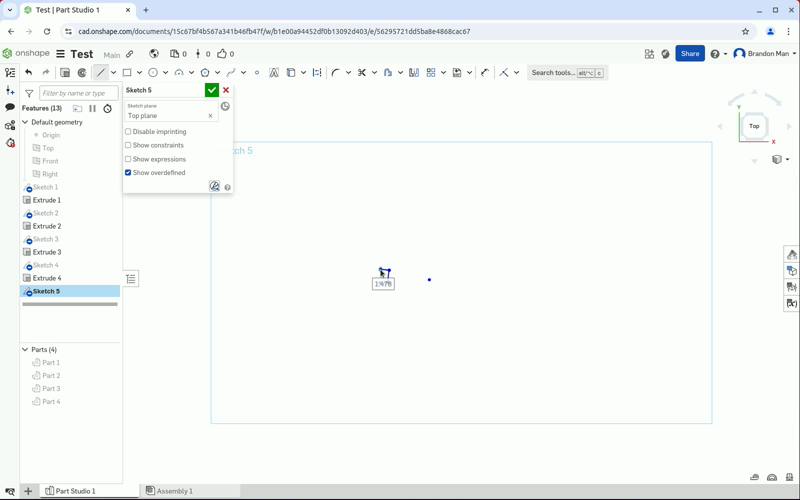
key(a)
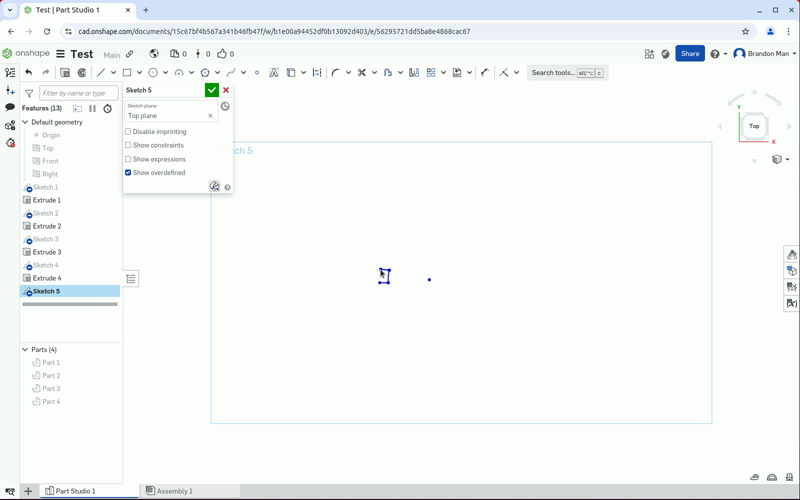
mouse_move(380, 269)
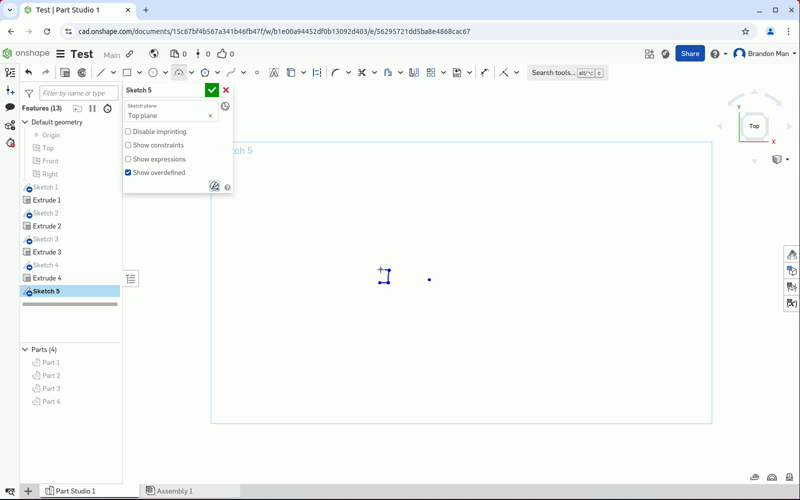
click(380, 269)
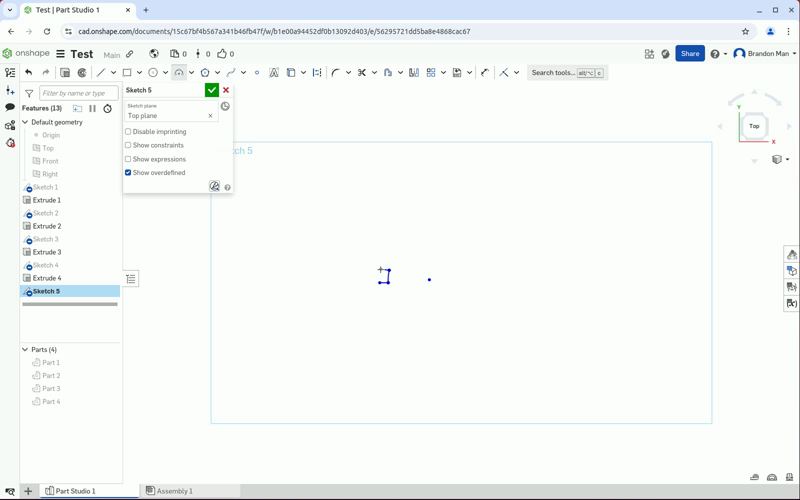
mouse_move(379, 282)
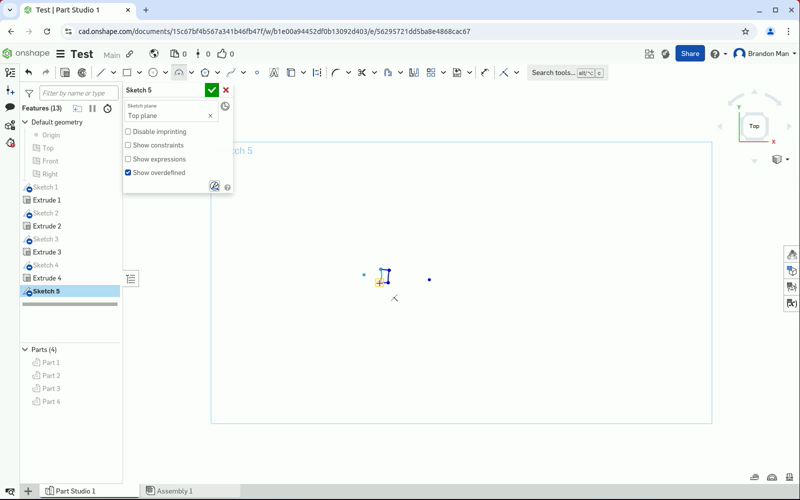
click(379, 282)
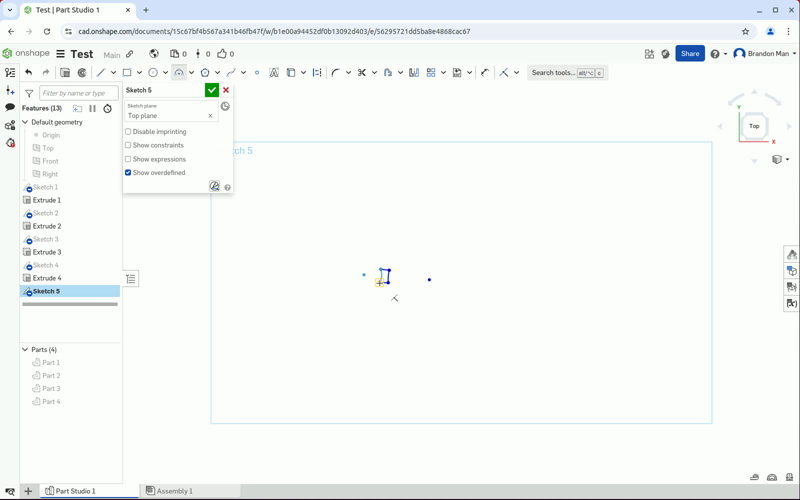
key_down(shift)
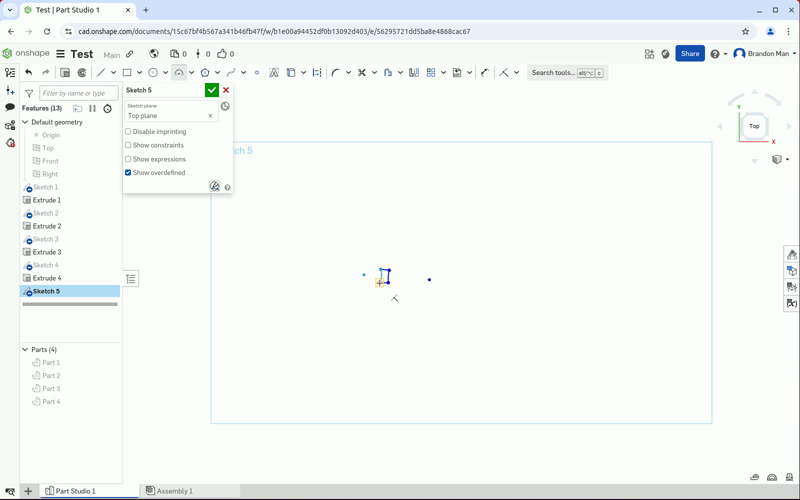
mouse_move(379, 276)
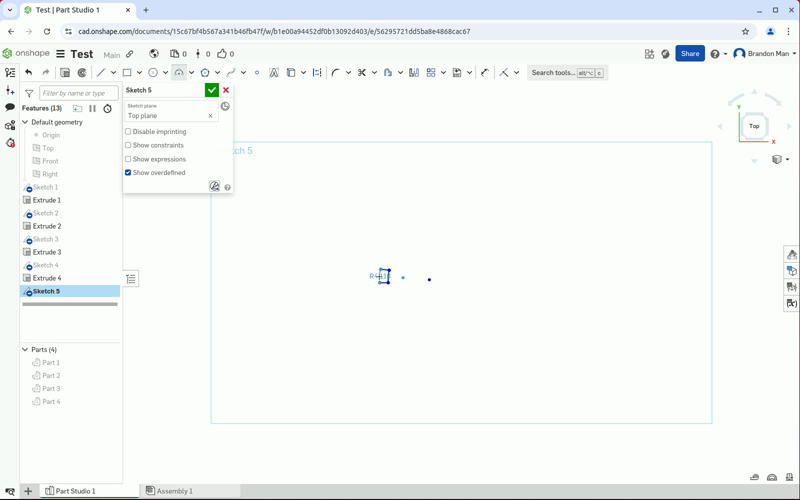
click(379, 276)
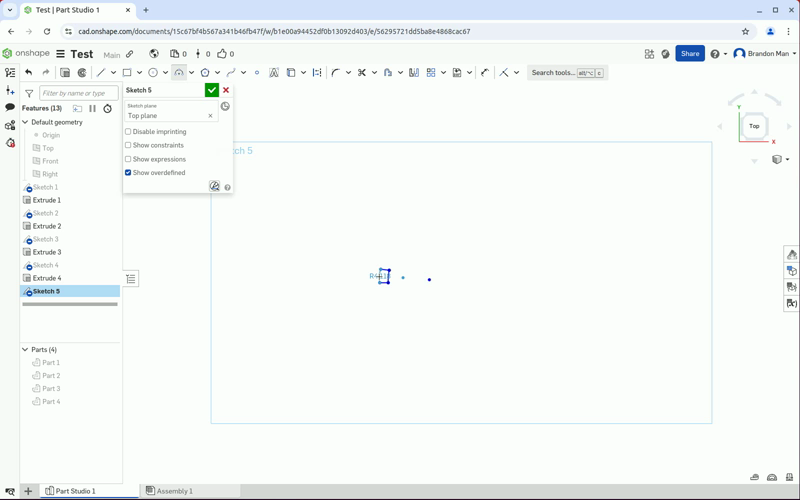
key_up(shift)
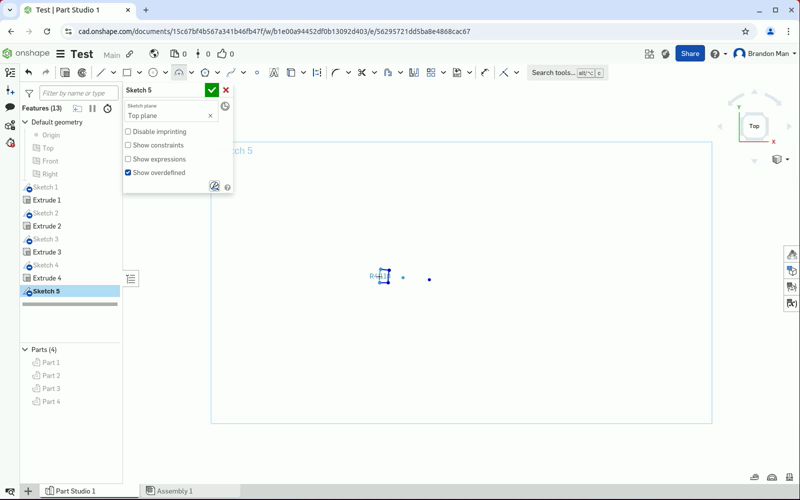
key(esc)
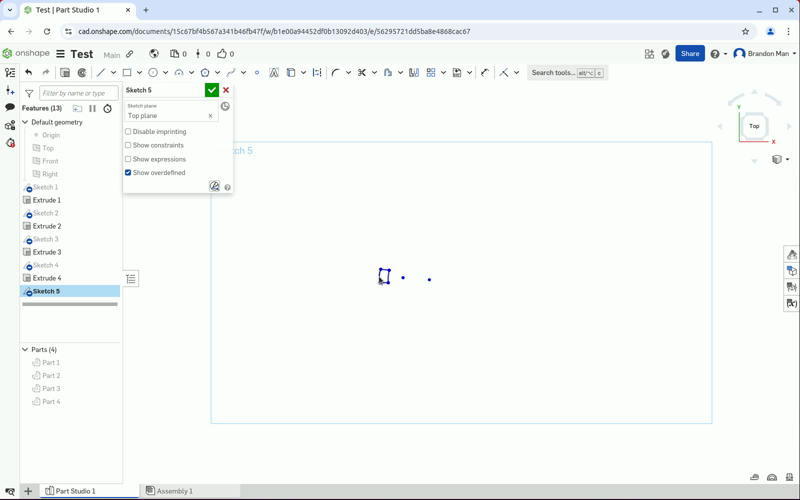
mouse_move(382, 276)
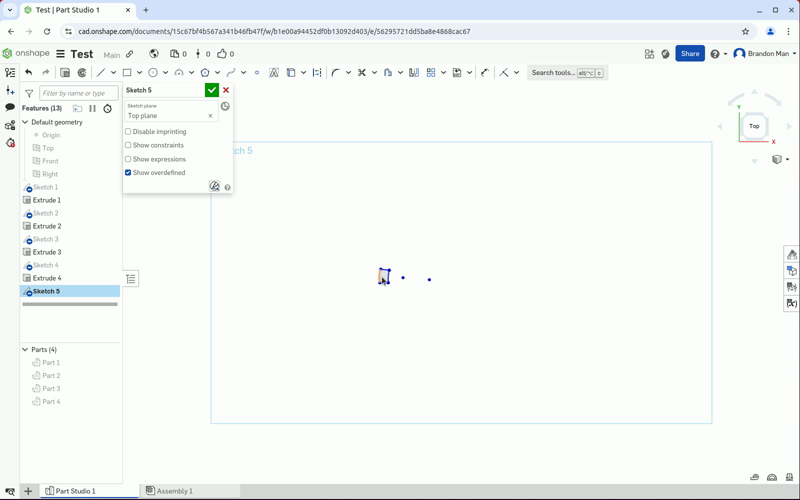
scroll(6)
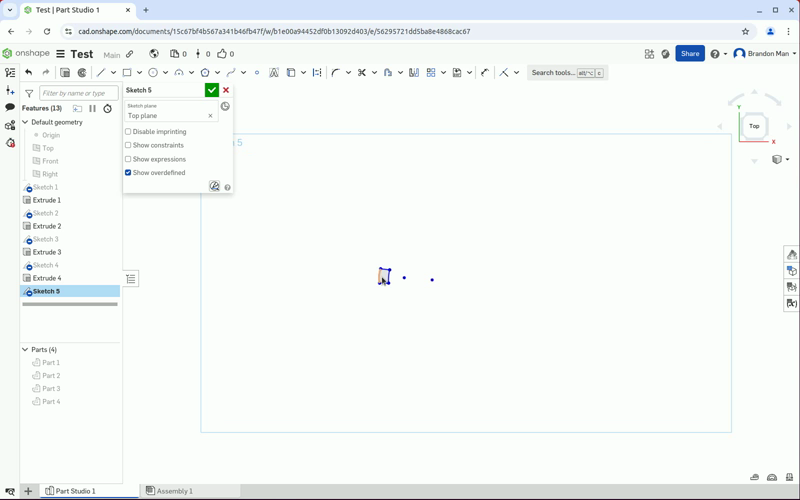
scroll(6)
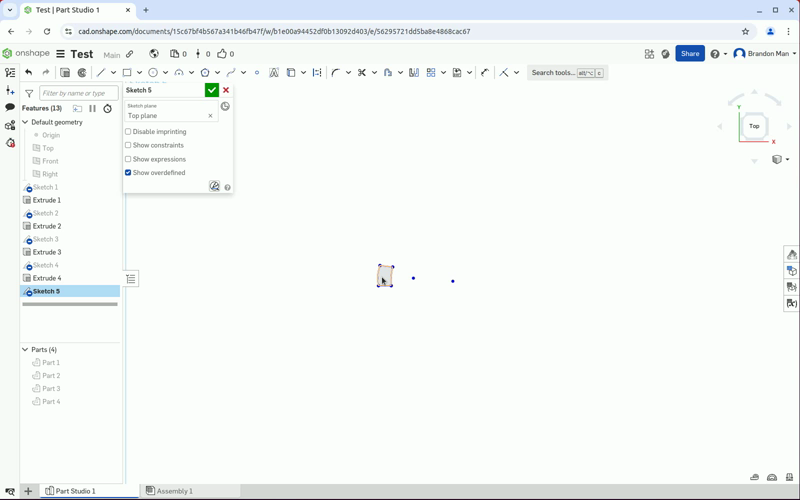
scroll(6)
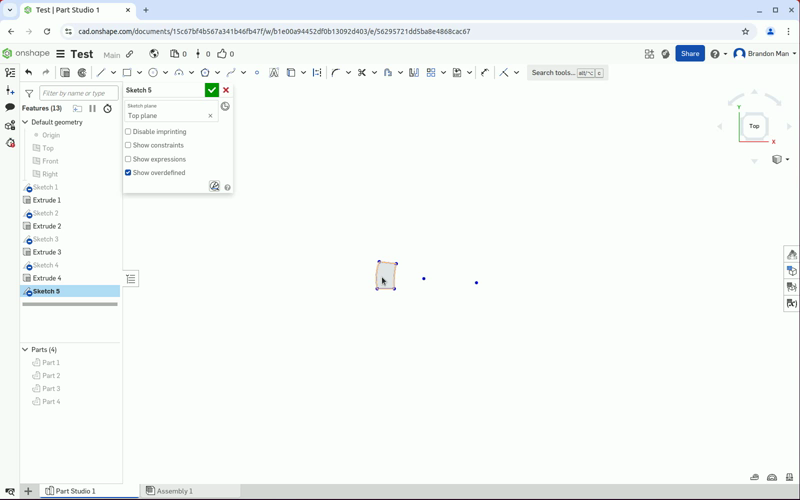
scroll(6)
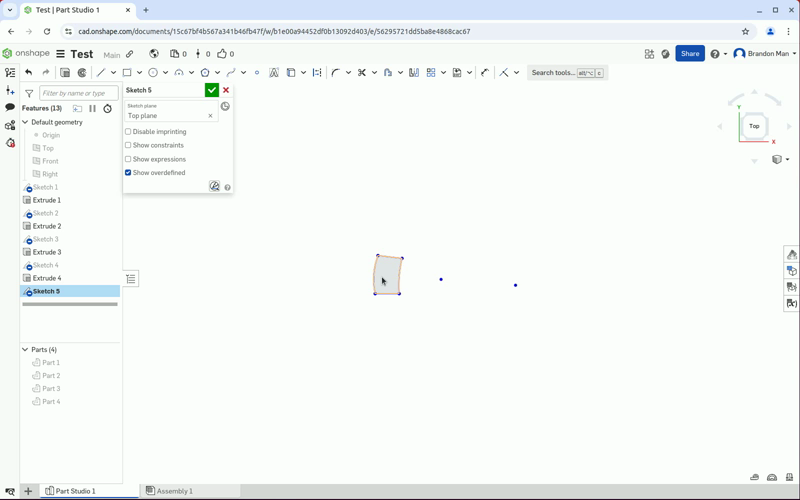
scroll(6)
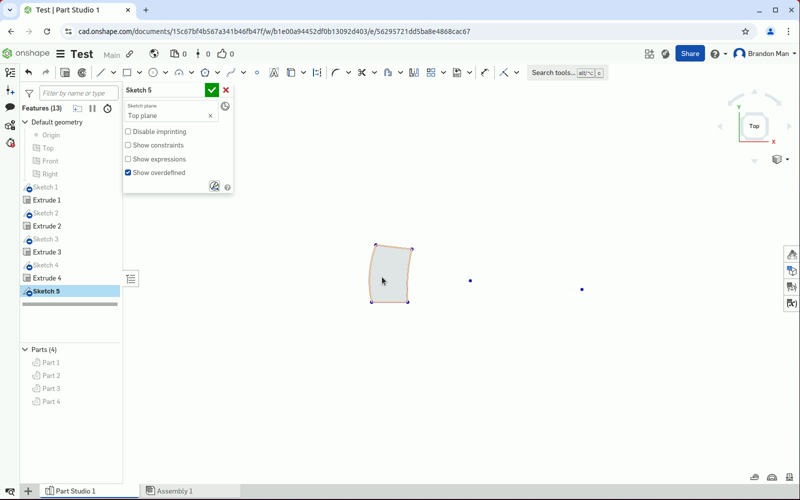
scroll(6)
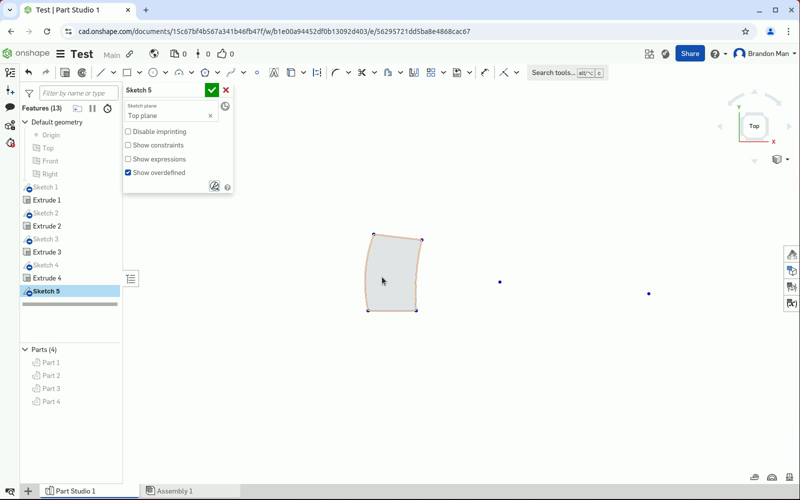
scroll(6)
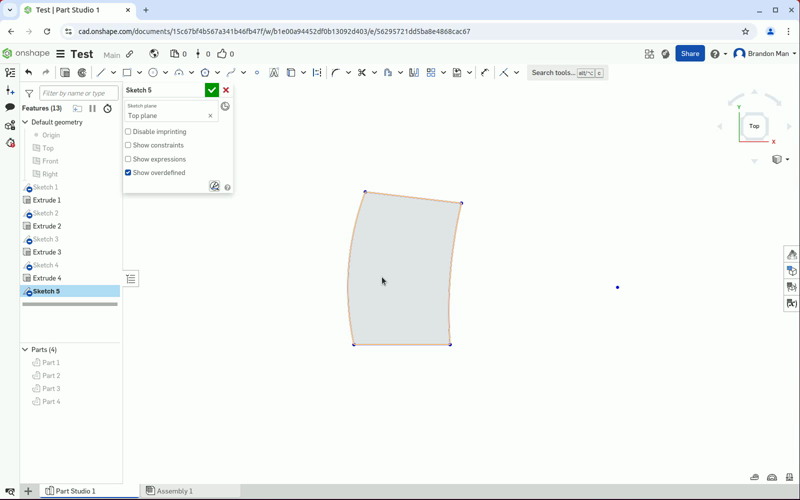
click(382, 276)
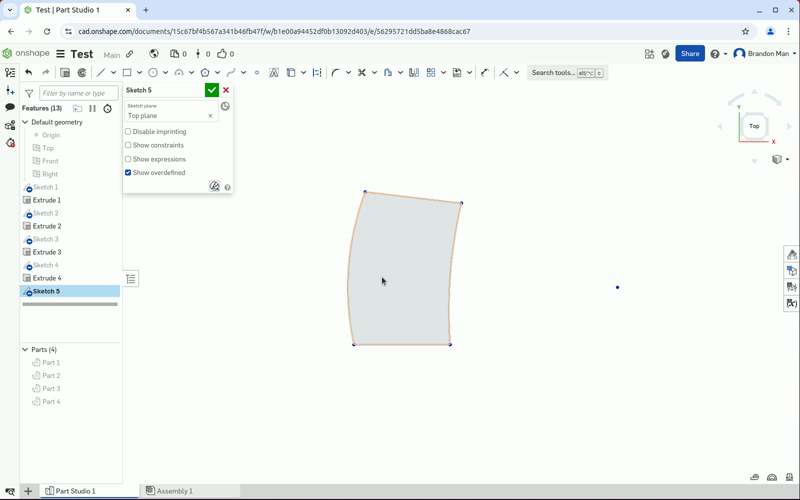
scroll(-6)
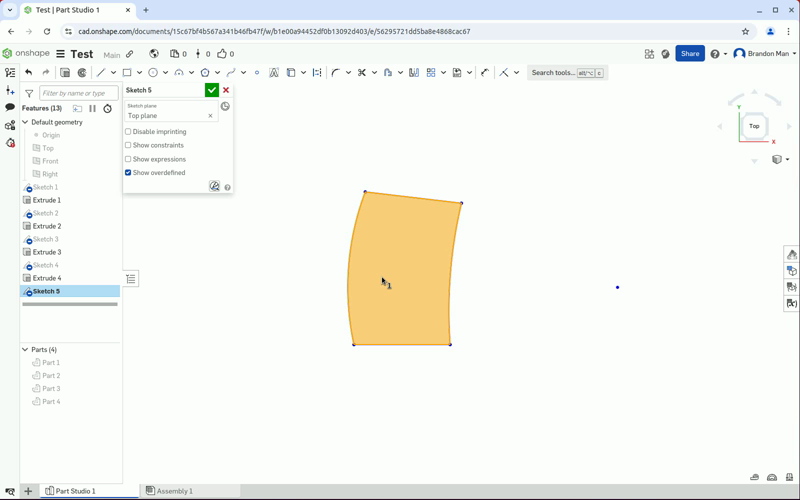
scroll(-6)
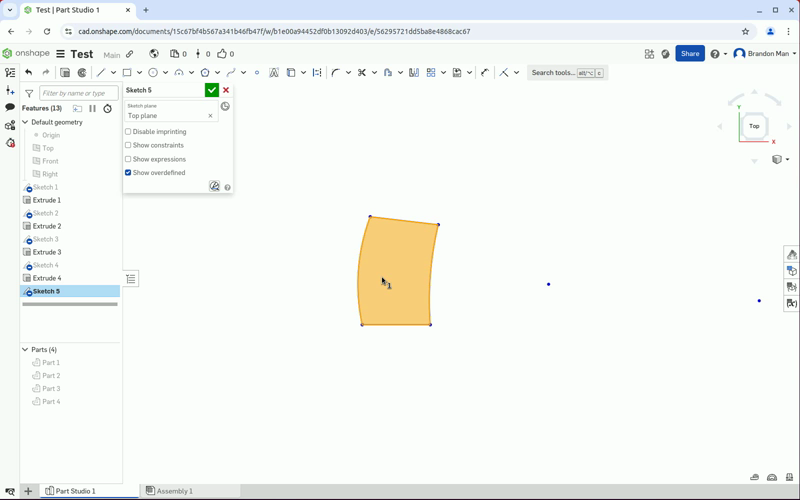
scroll(-6)
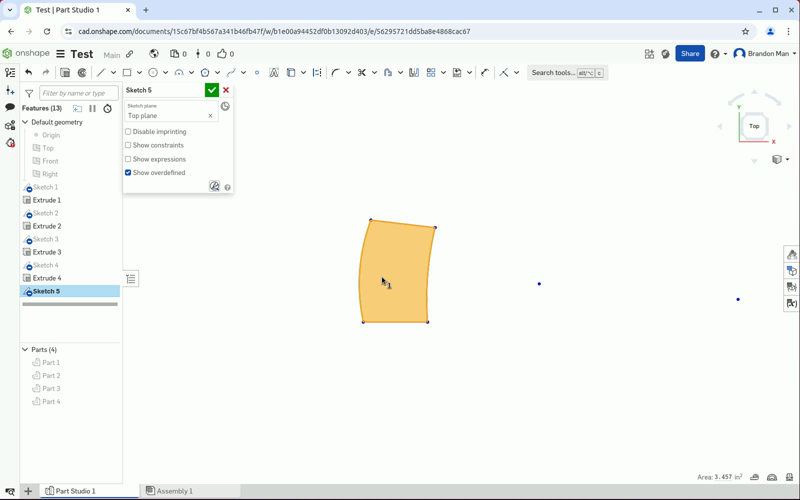
scroll(-6)
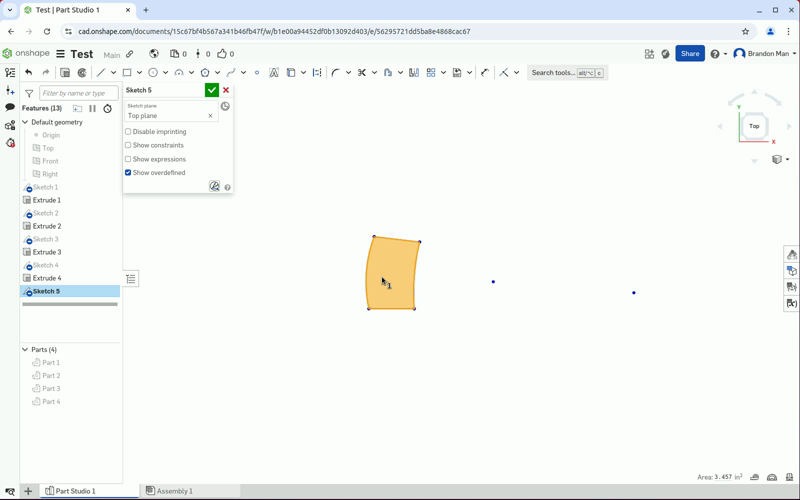
scroll(-6)
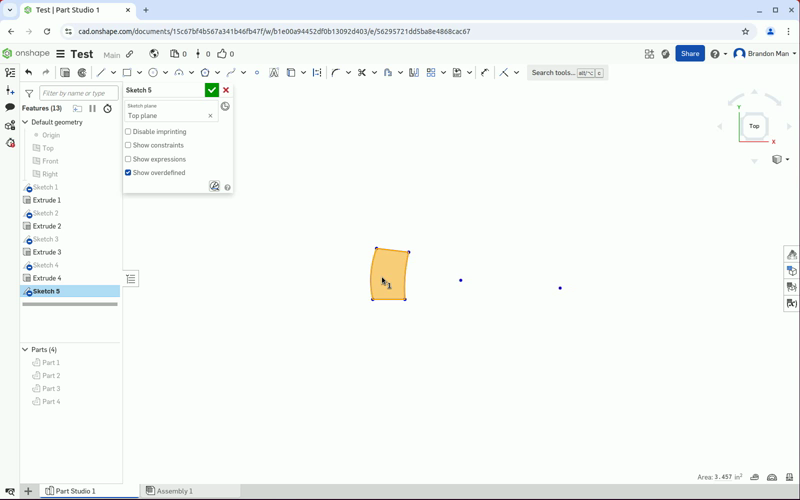
scroll(-6)
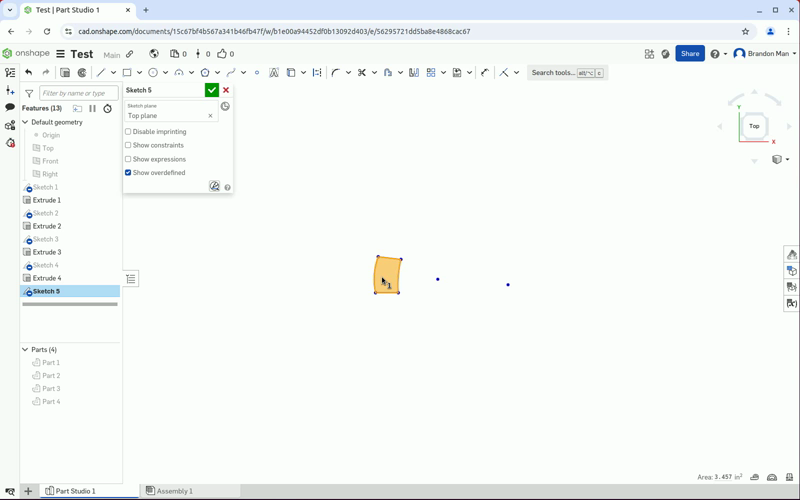
scroll(-6)
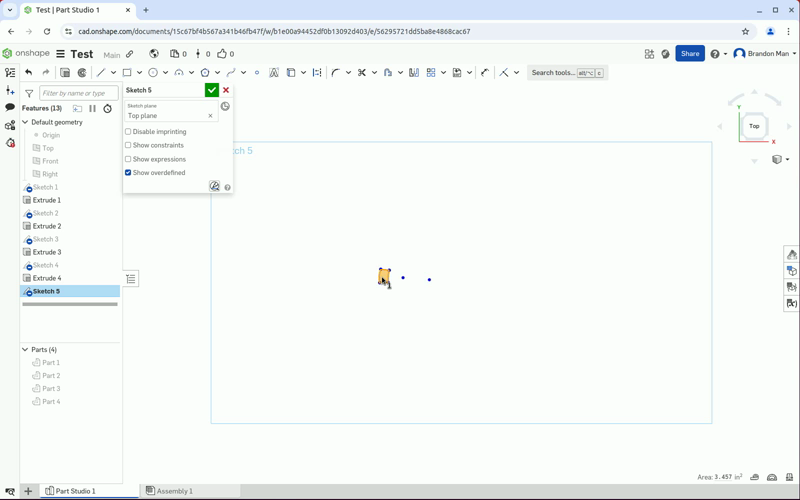
mouse_move(73, 352)
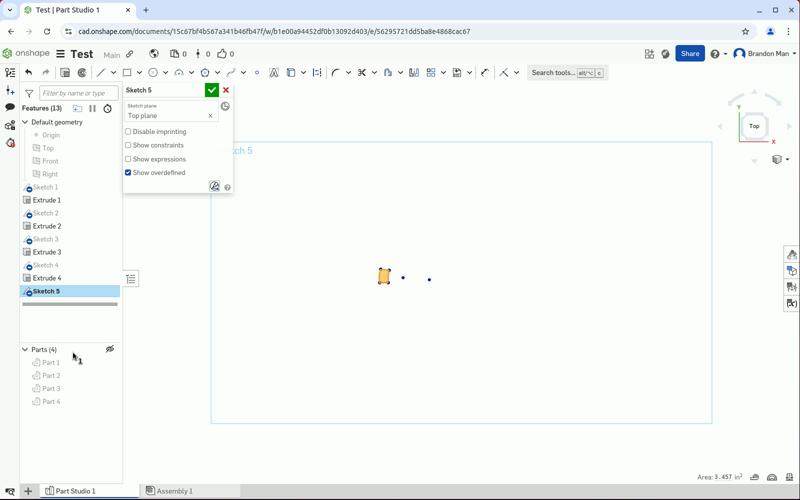
key(shift+y)
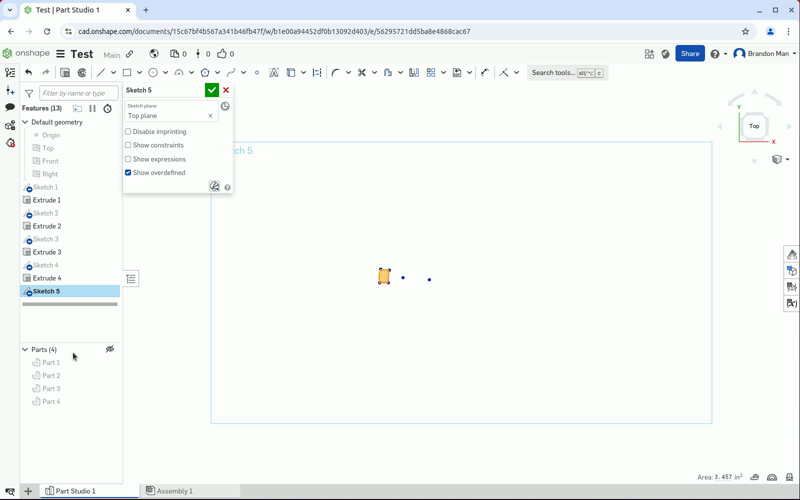
key(shift+e)
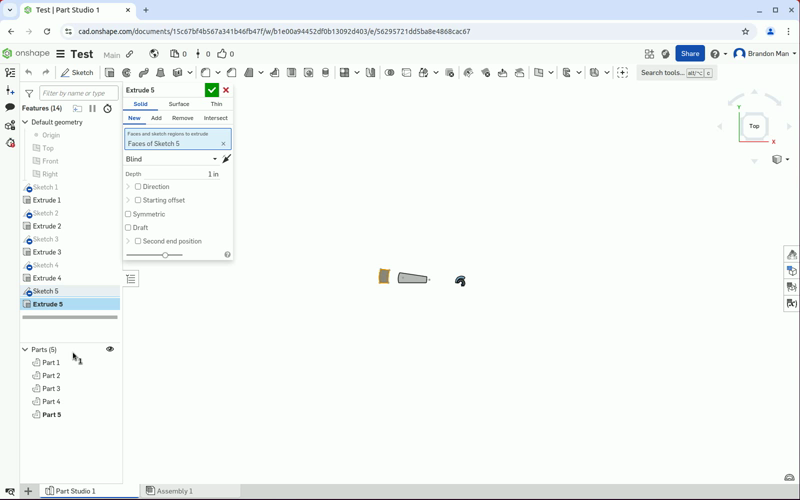
mouse_move(143, 106)
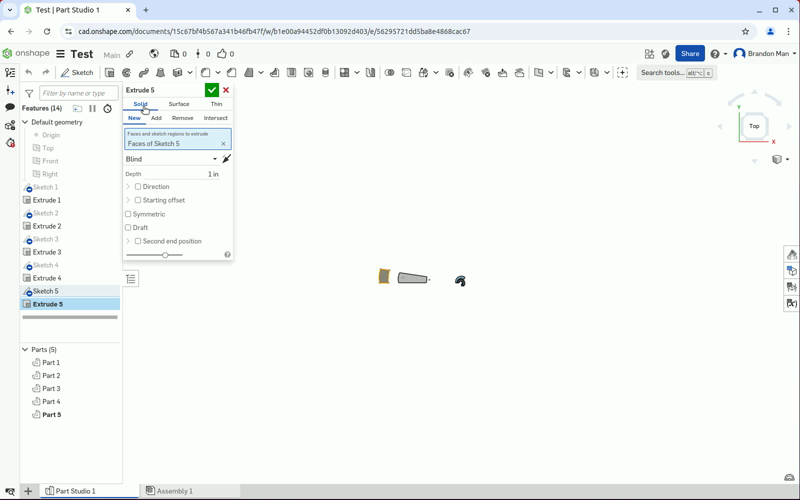
click(143, 106)
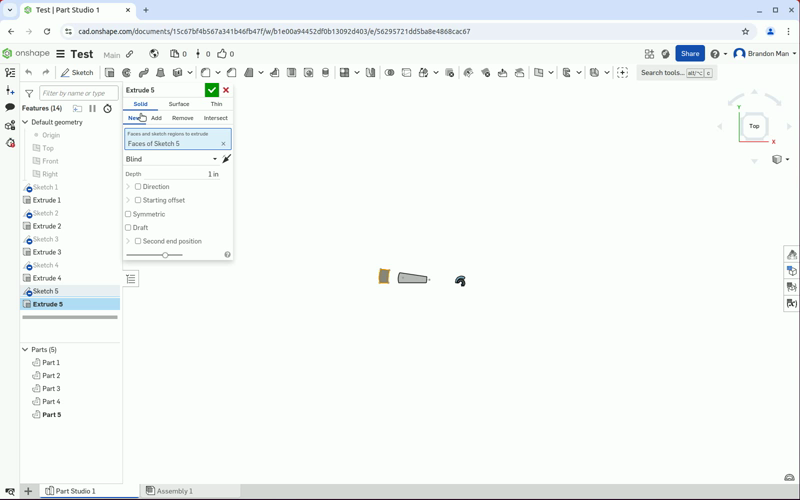
mouse_move(137, 120)
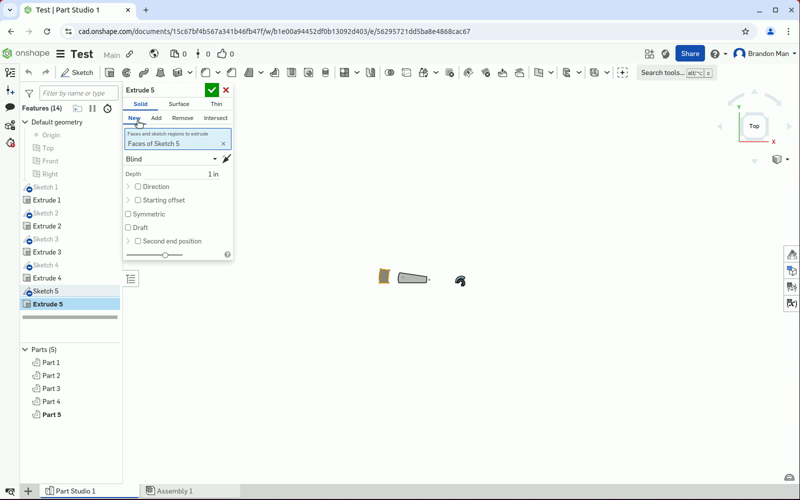
click(137, 120)
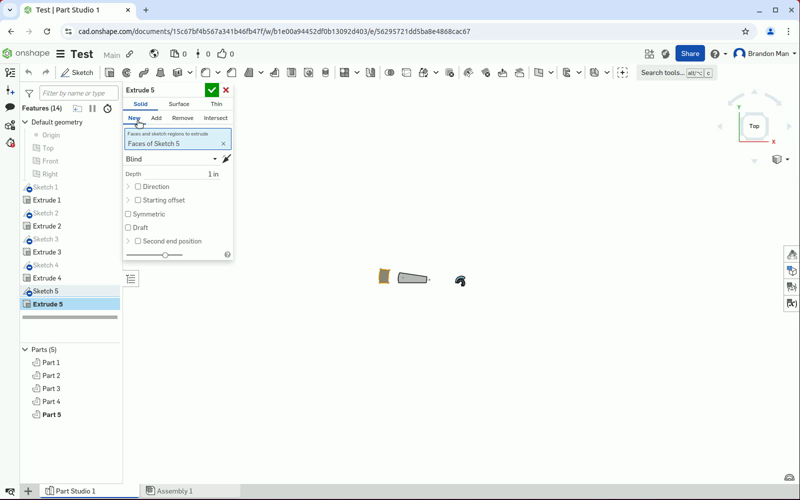
key(tab, 4)
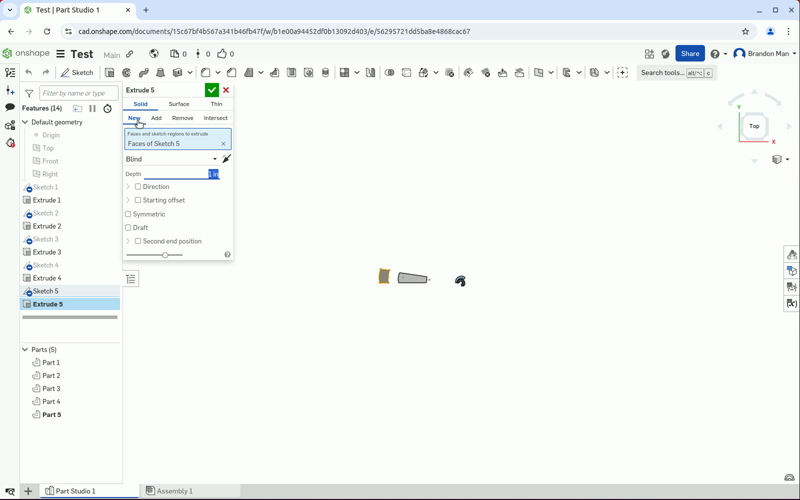
text(-0.241)
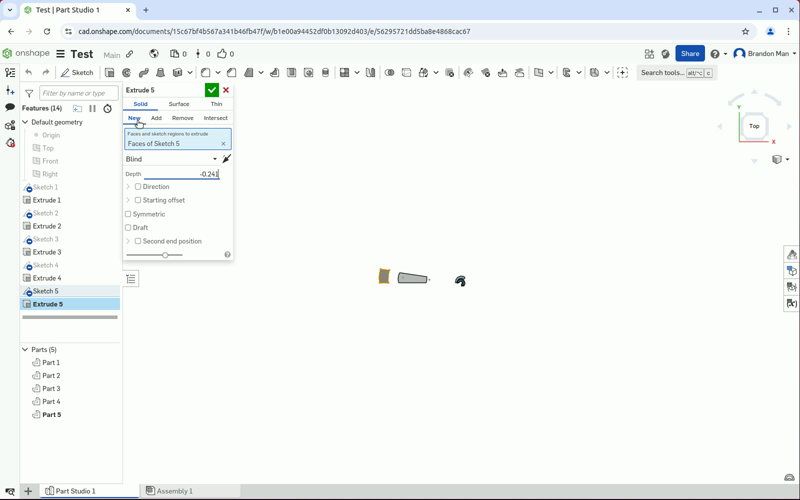
key(enter)
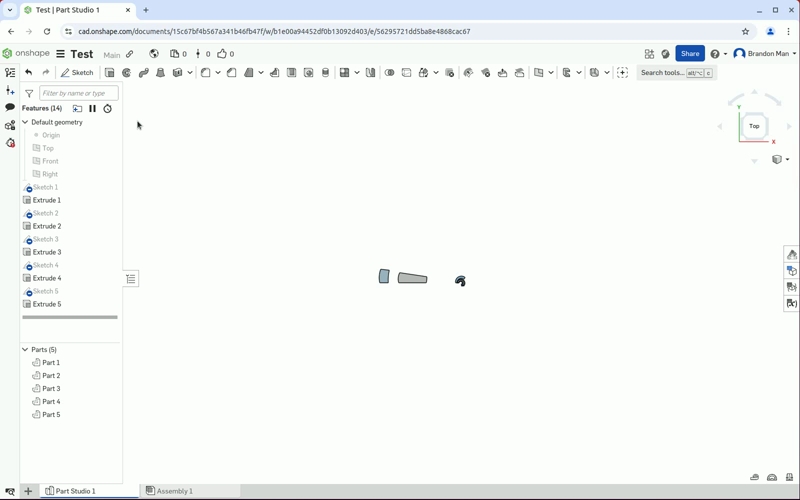
key(shift+h)
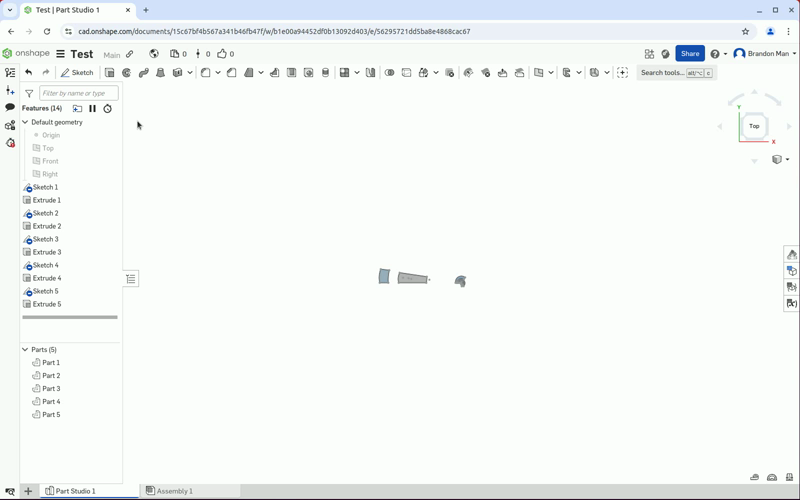
key(shift+h)
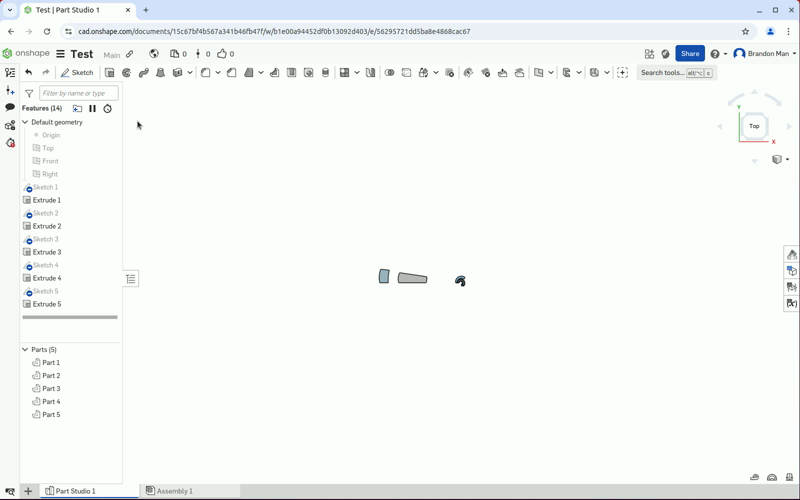
mouse_move(73, 189)
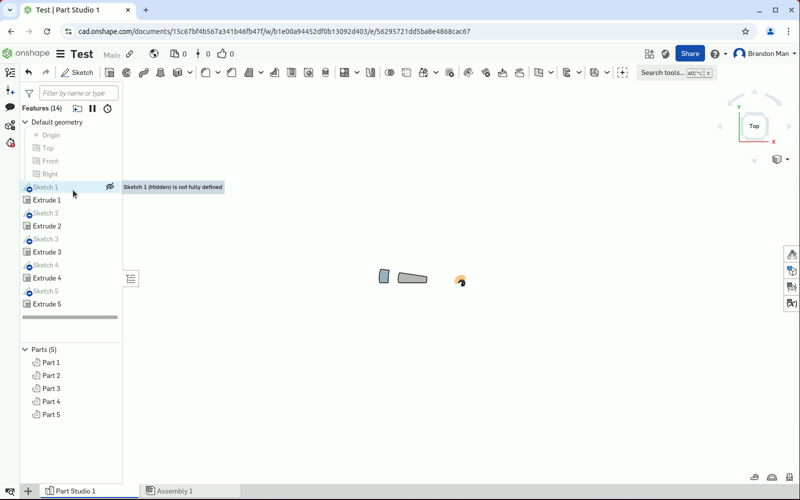
click(73, 189)
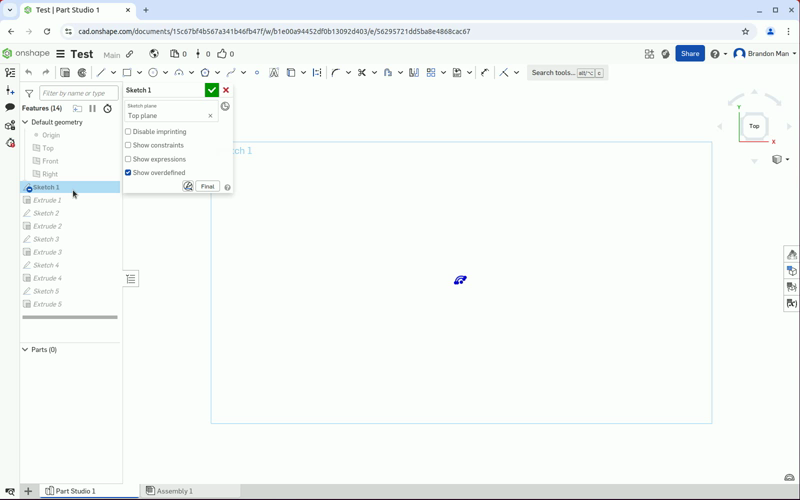
mouse_move(229, 92)
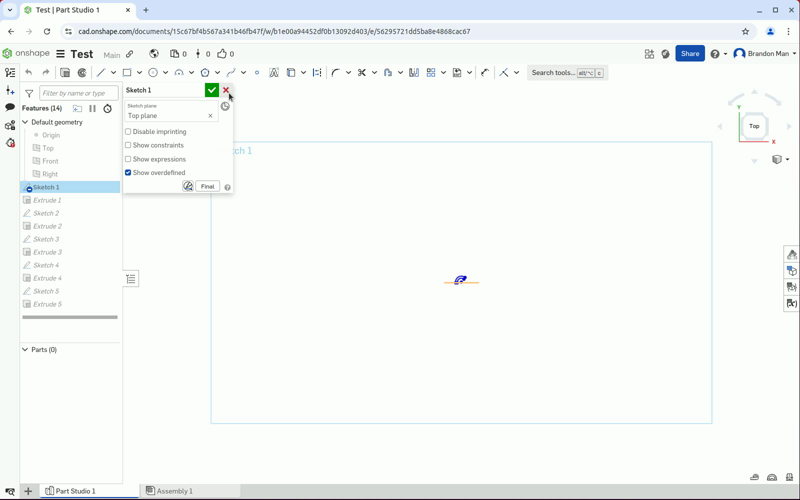
click(229, 92)
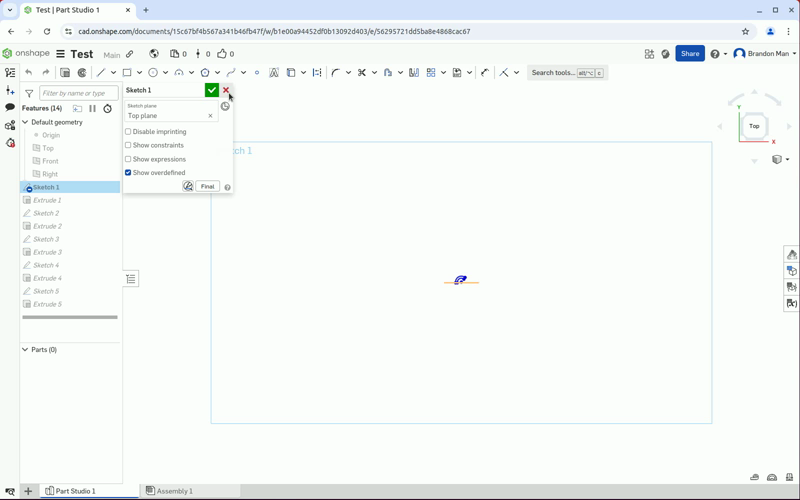
key(shift+s)
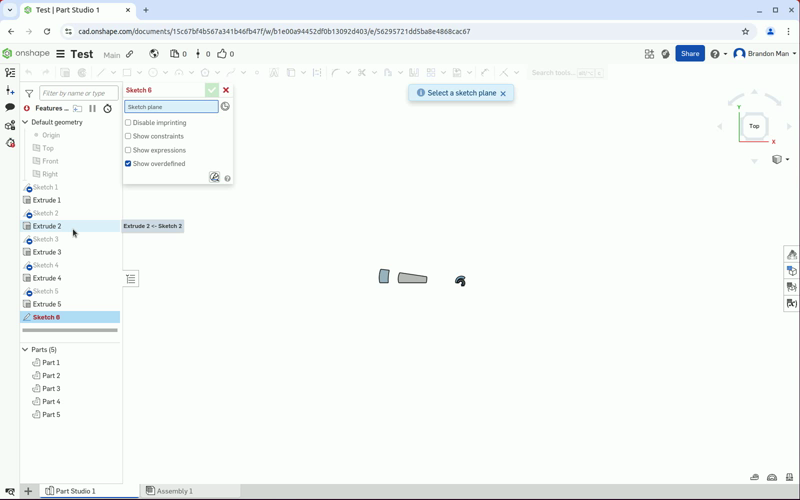
scroll(3)
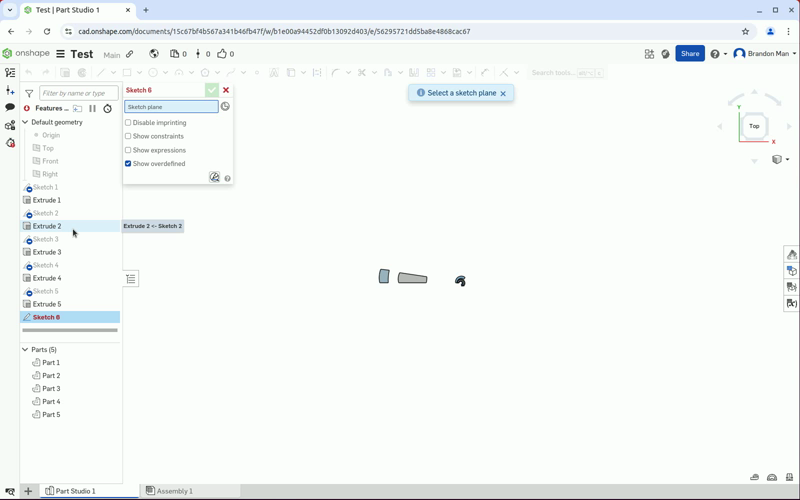
mouse_move(73, 150)
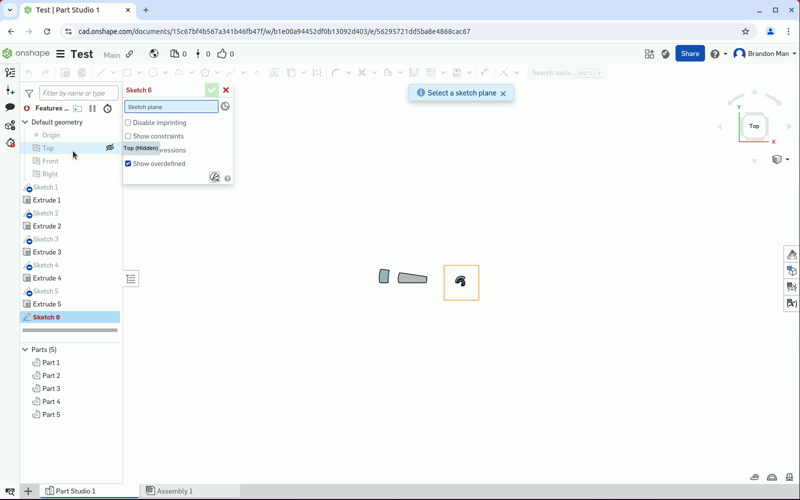
click(73, 150)
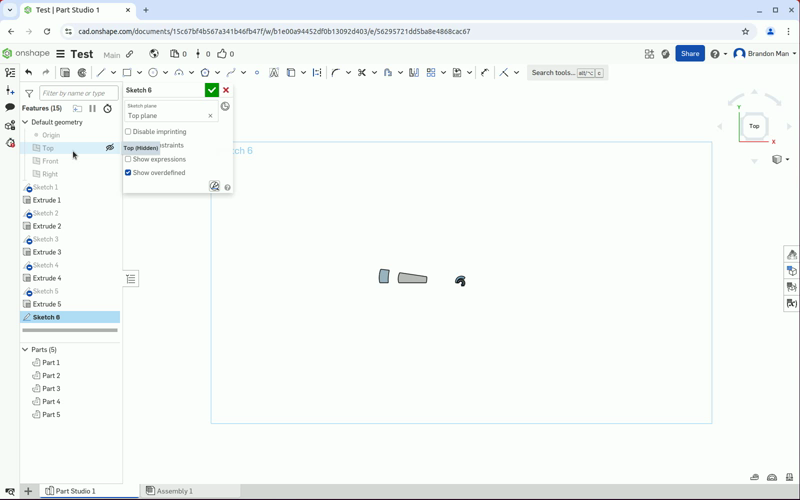
mouse_move(73, 352)
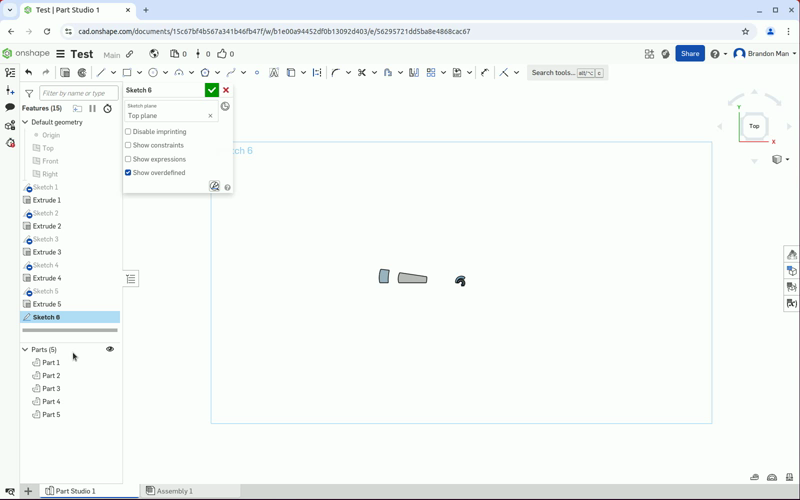
key(y)
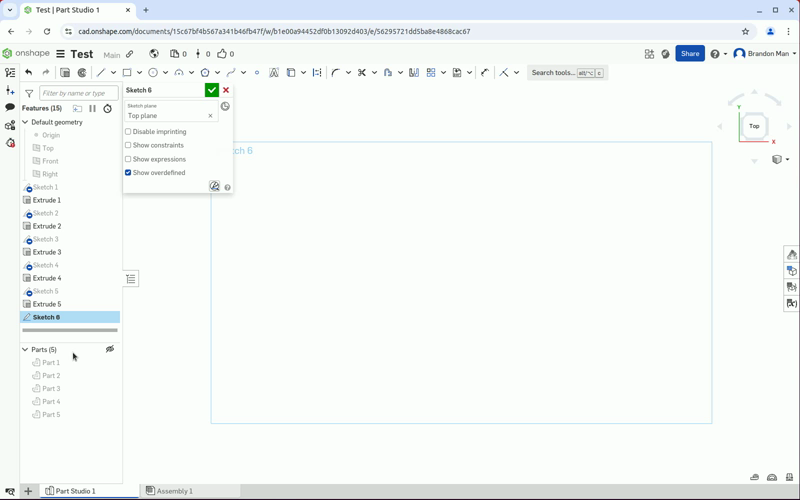
key(l)
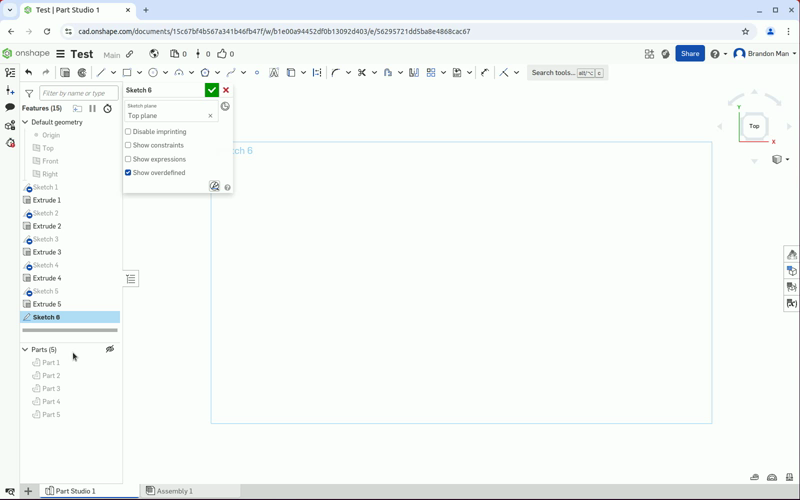
key_down(shift)
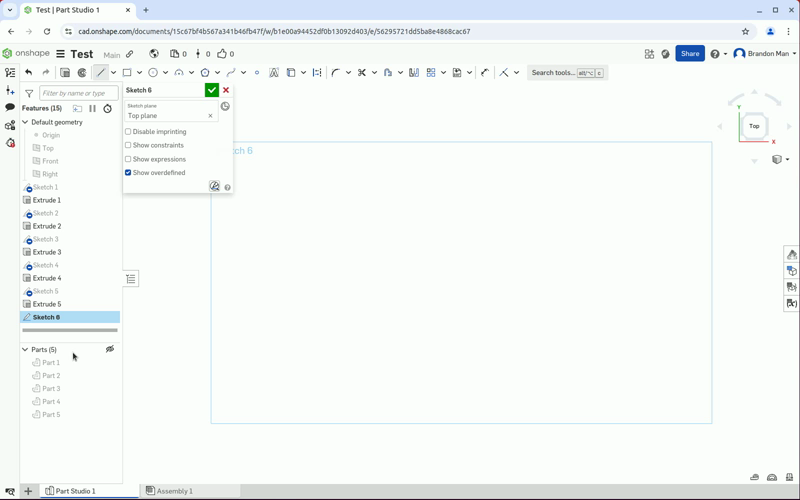
mouse_move(348, 282)
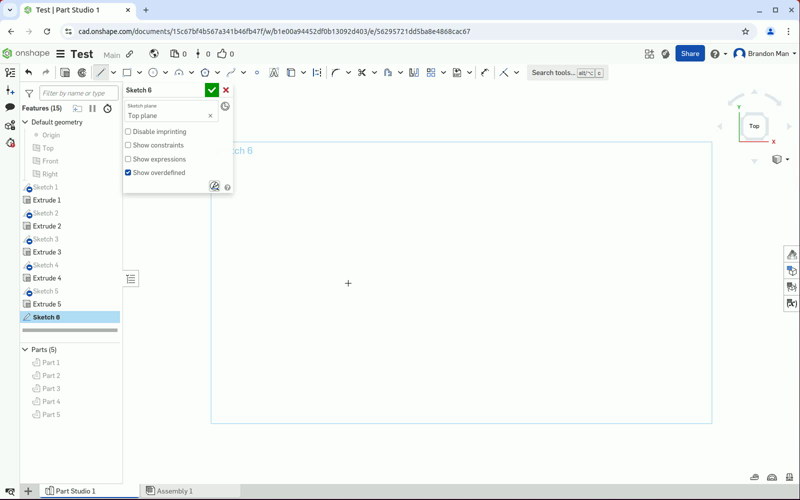
click(348, 282)
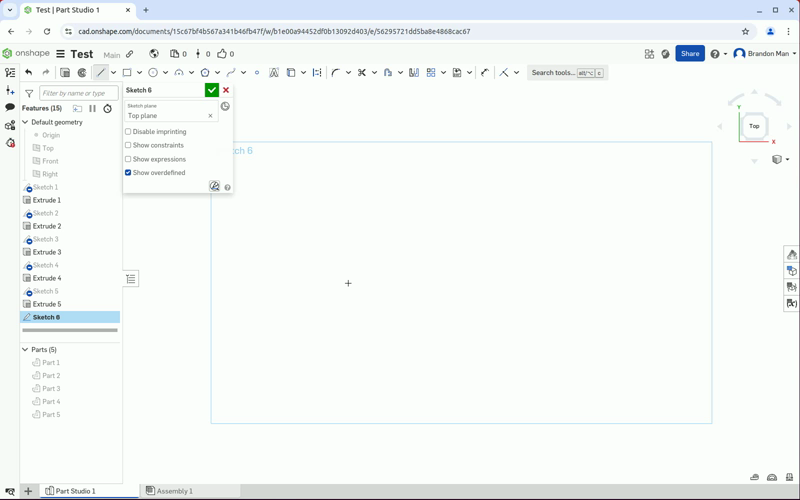
key_up(shift)
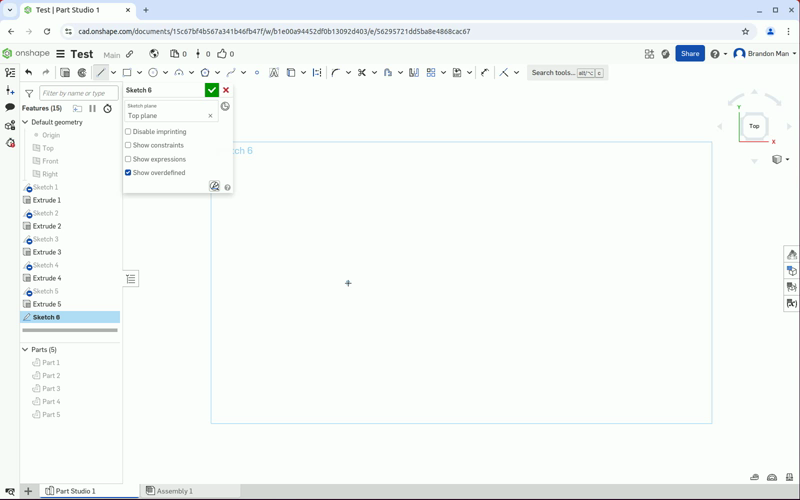
key_down(shift)
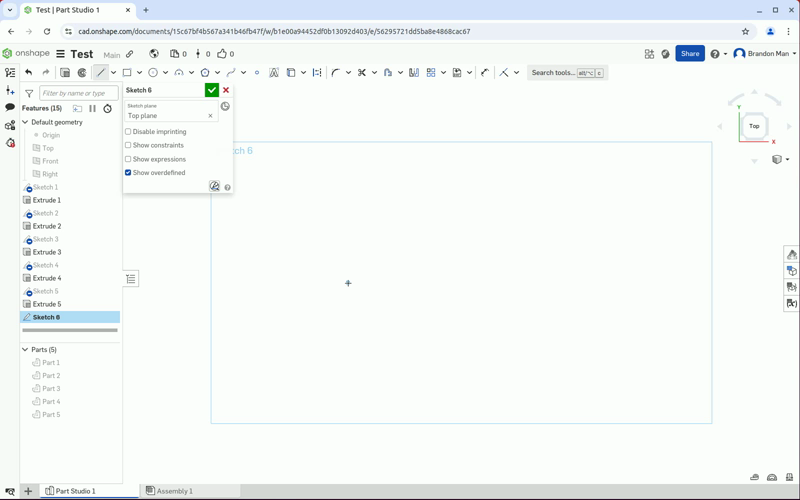
mouse_move(378, 282)
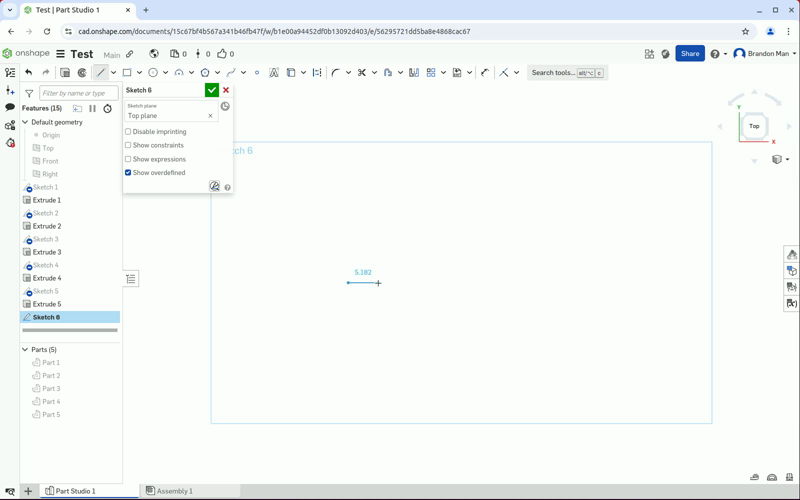
mouse_move(357, 282)
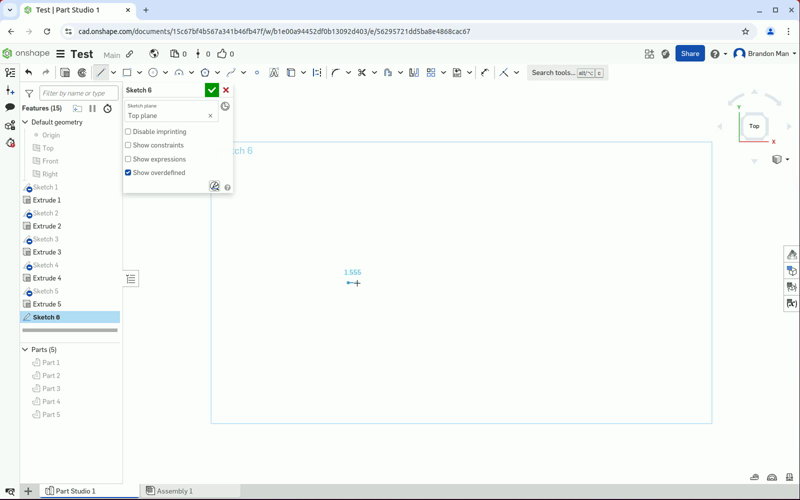
click(357, 282)
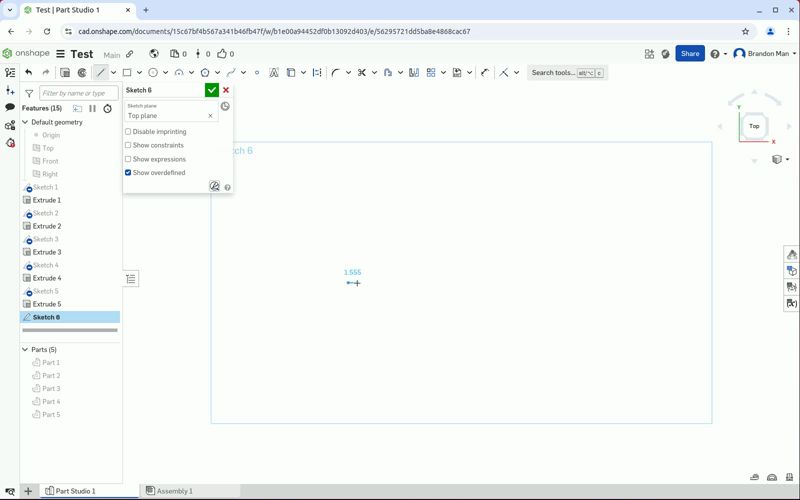
key_up(shift)
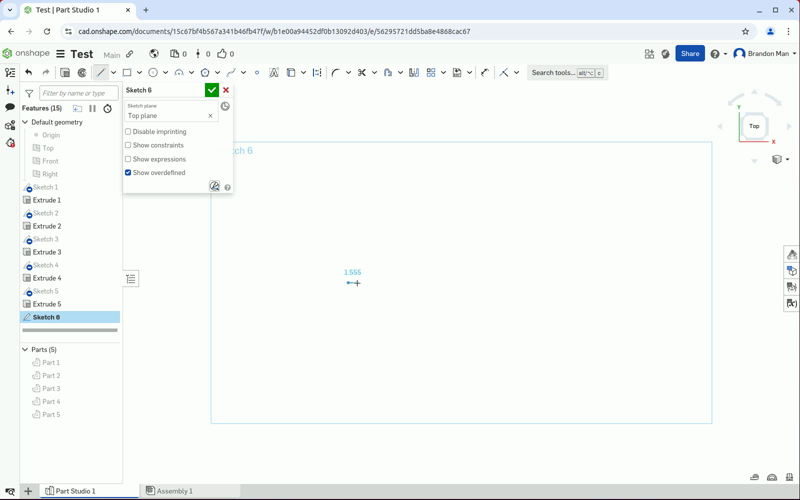
key(esc)
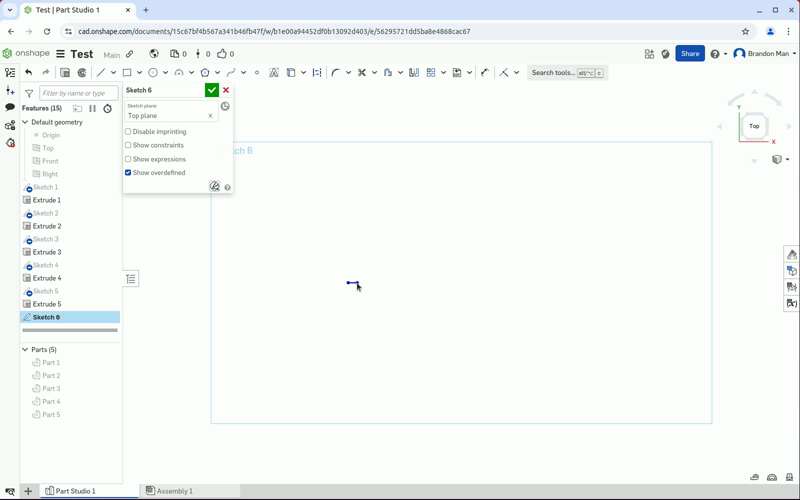
key(a)
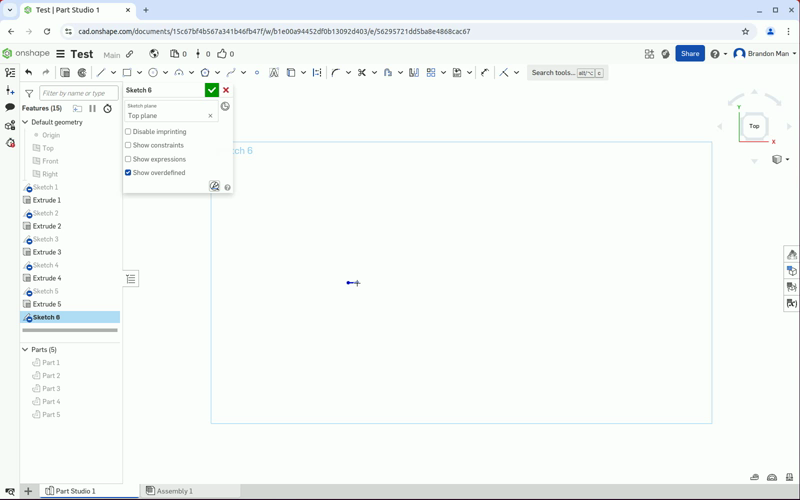
mouse_move(357, 282)
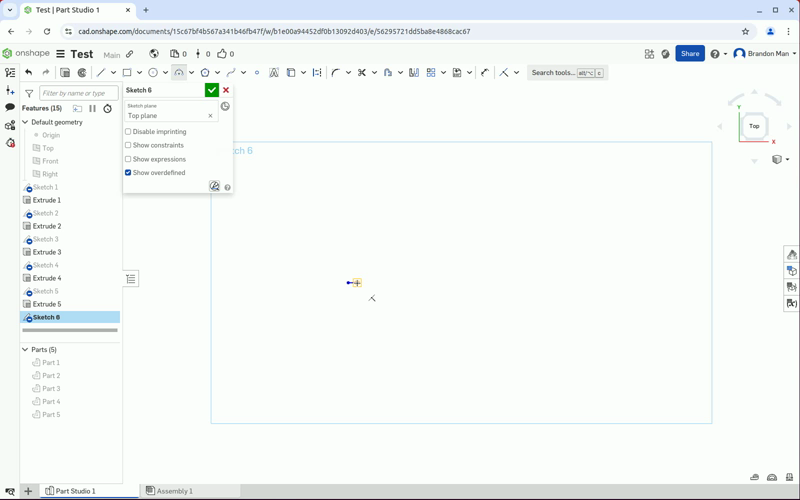
click(357, 282)
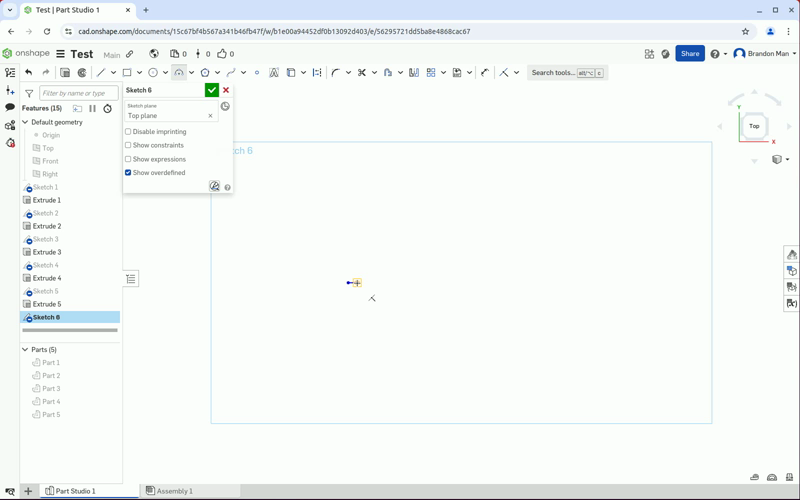
key_down(shift)
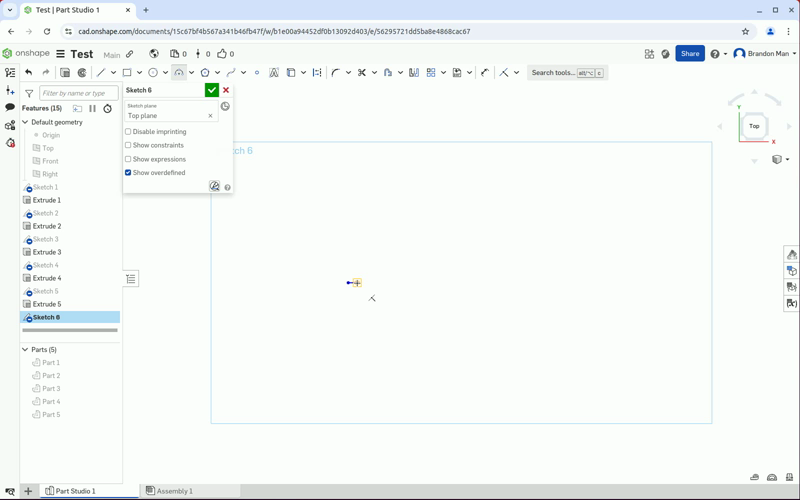
mouse_move(357, 275)
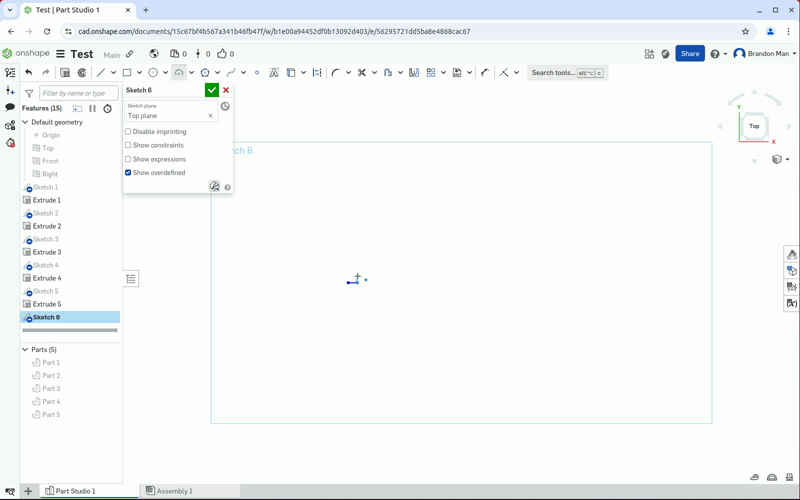
scroll(6)
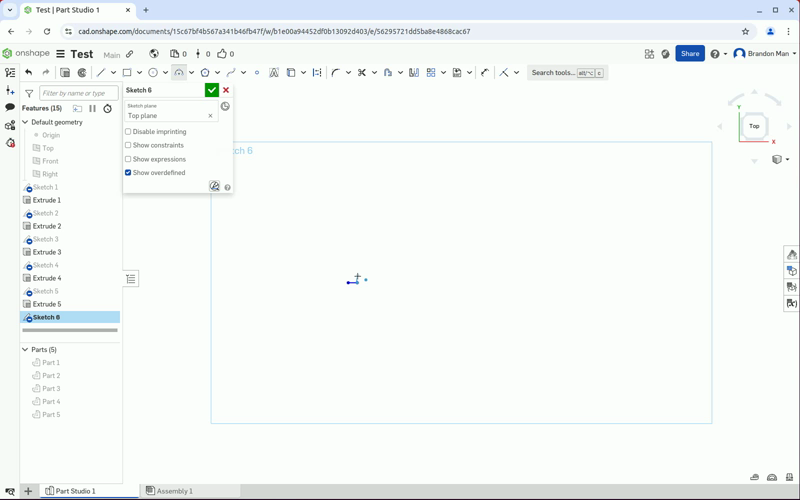
scroll(6)
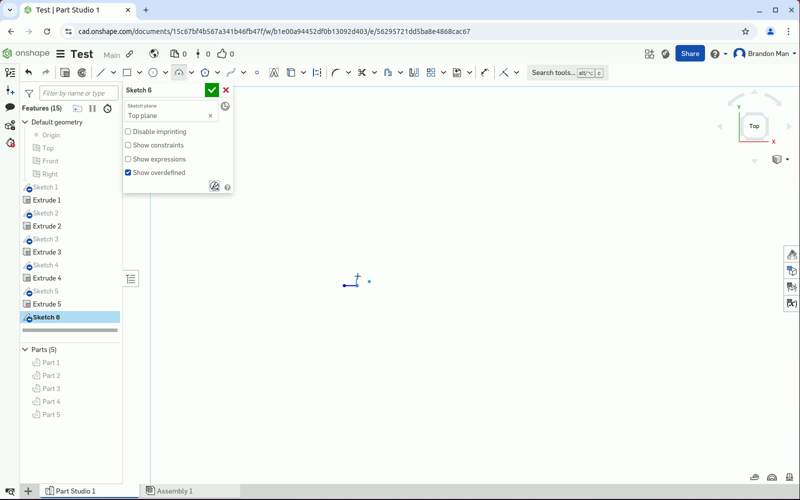
scroll(6)
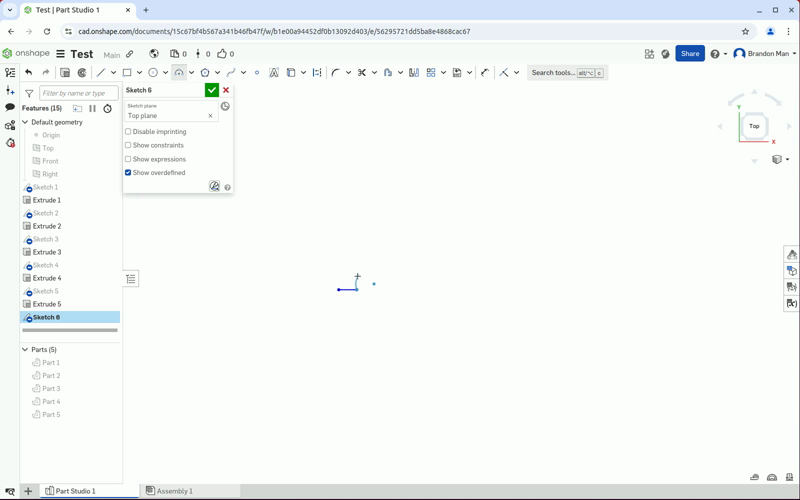
scroll(6)
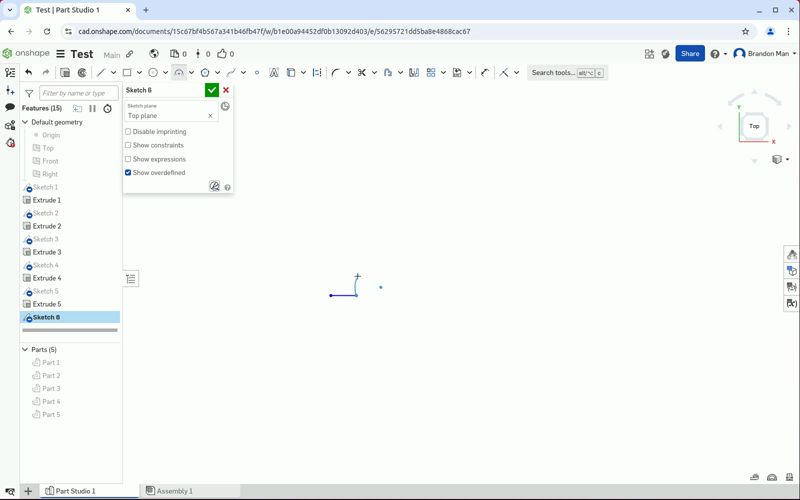
scroll(6)
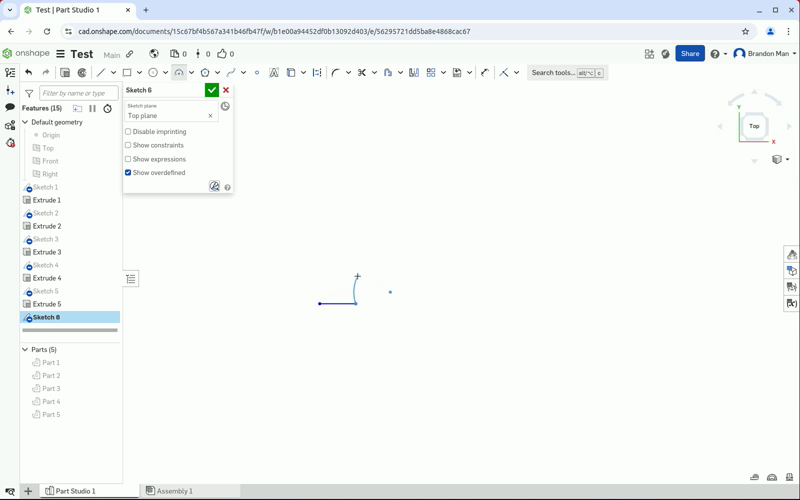
scroll(6)
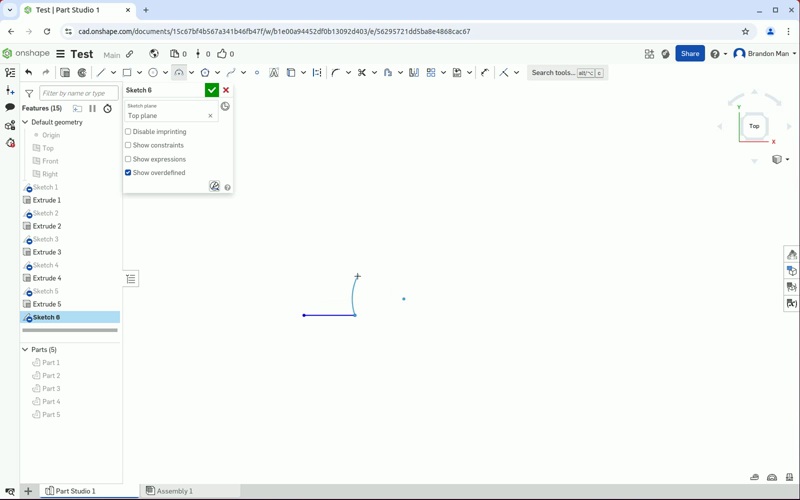
scroll(6)
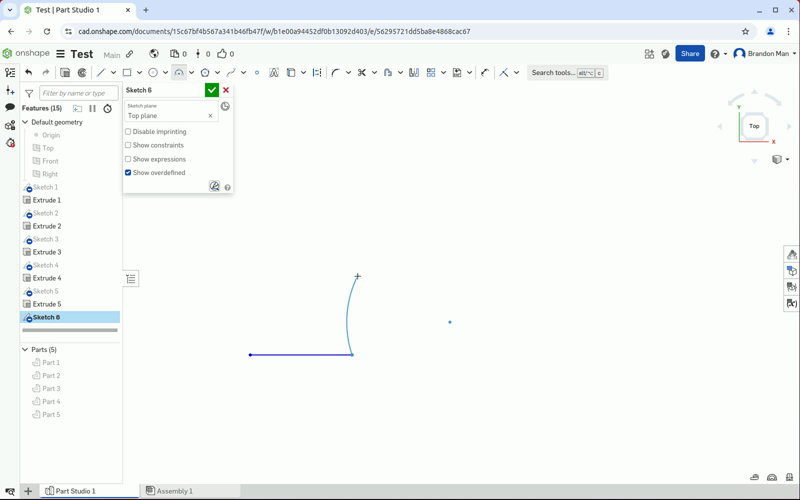
click(357, 275)
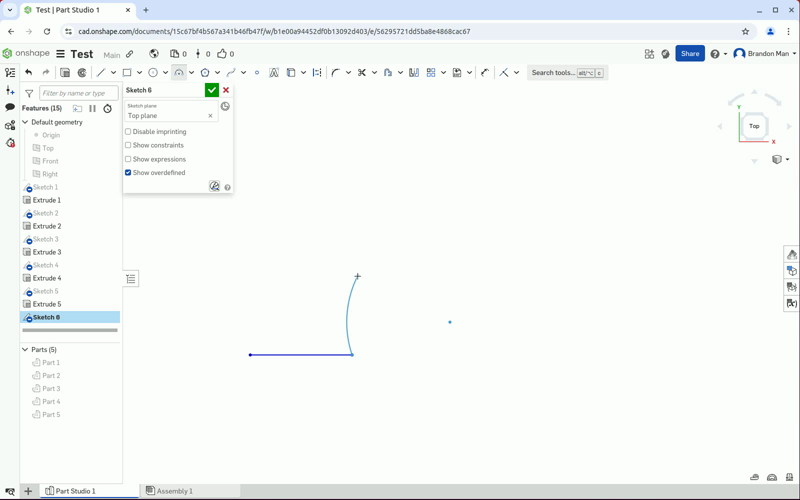
scroll(-6)
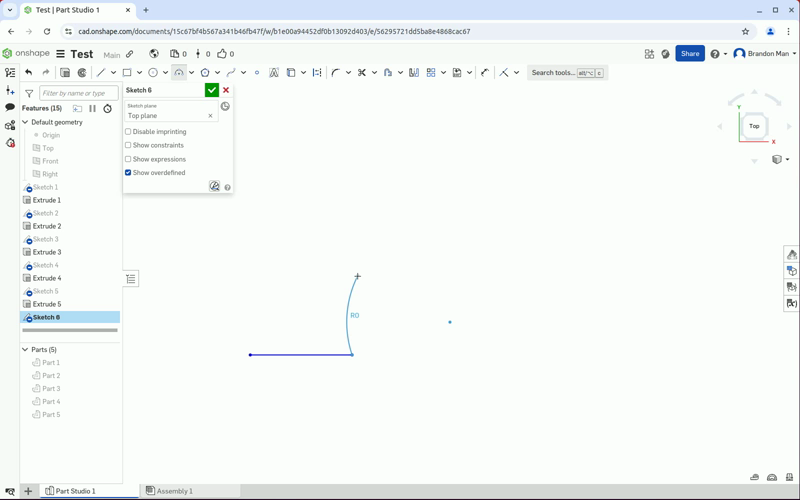
scroll(-6)
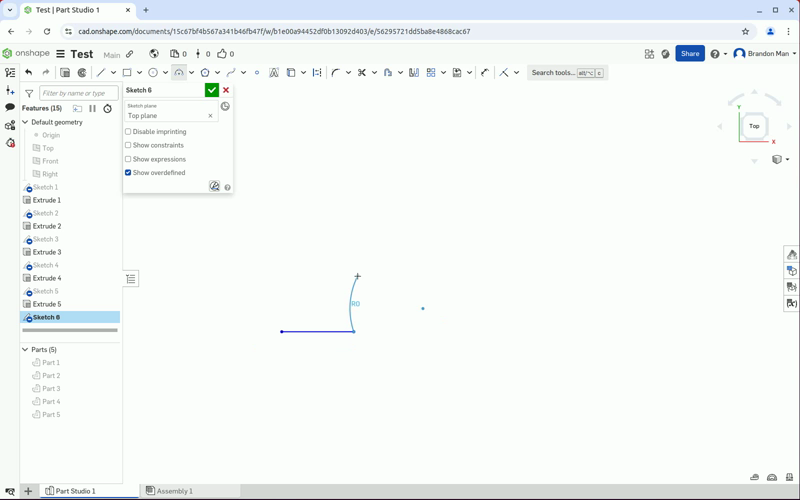
scroll(-6)
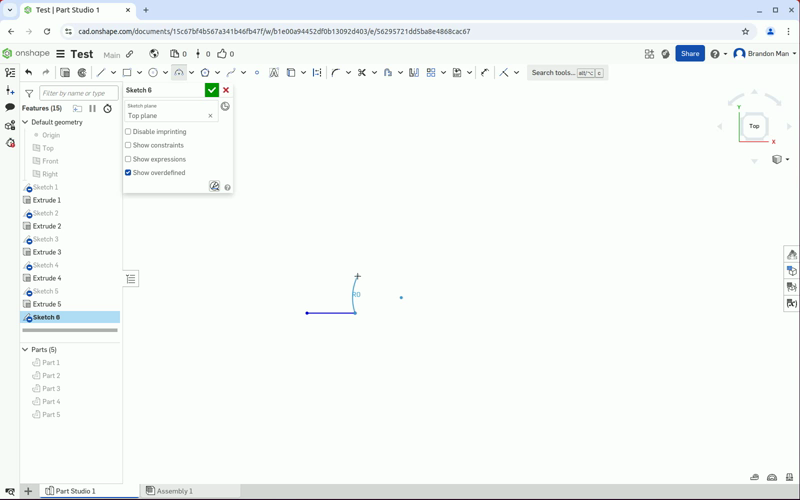
scroll(-6)
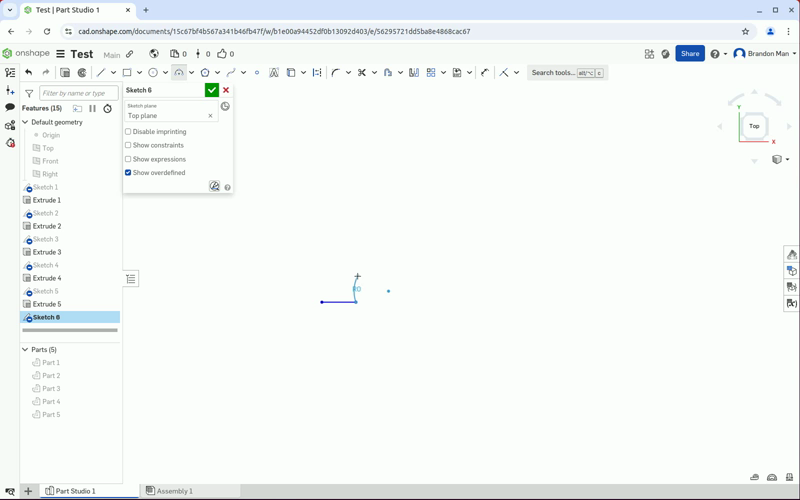
scroll(-6)
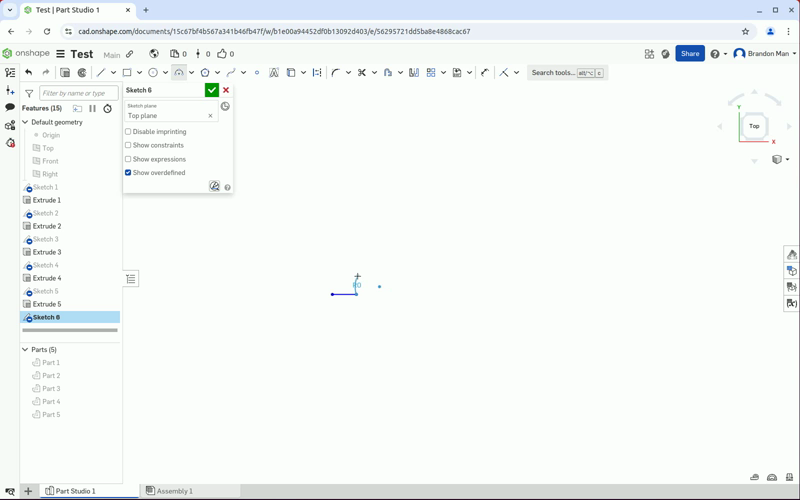
scroll(-6)
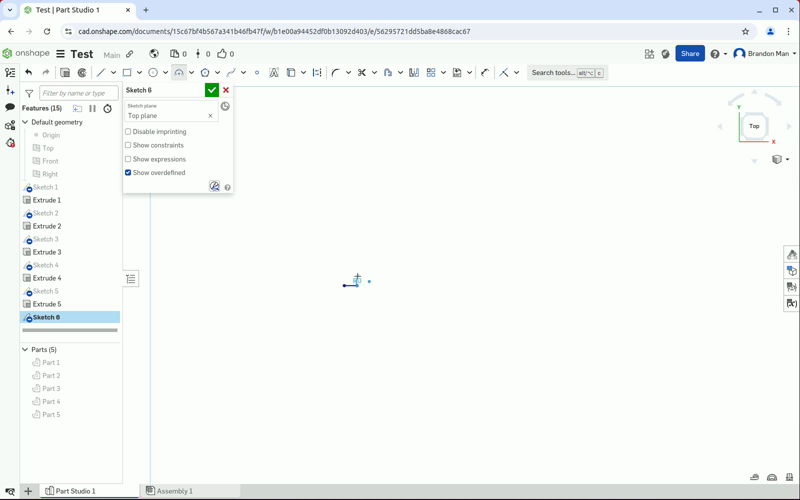
scroll(-6)
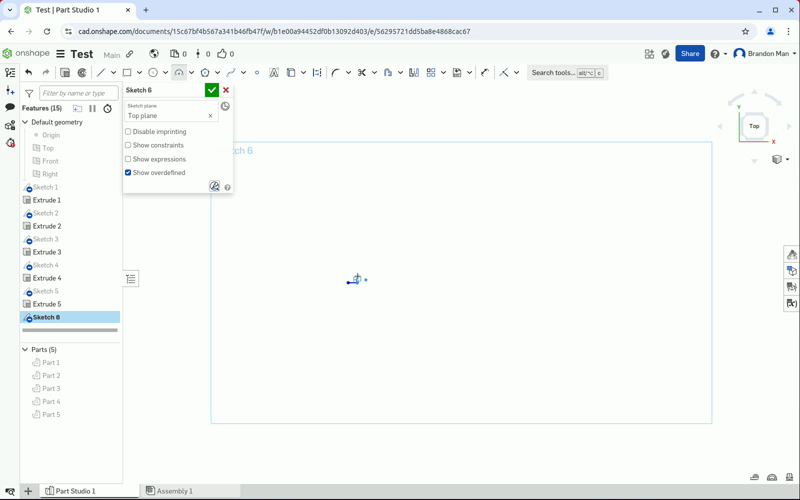
mouse_move(356, 279)
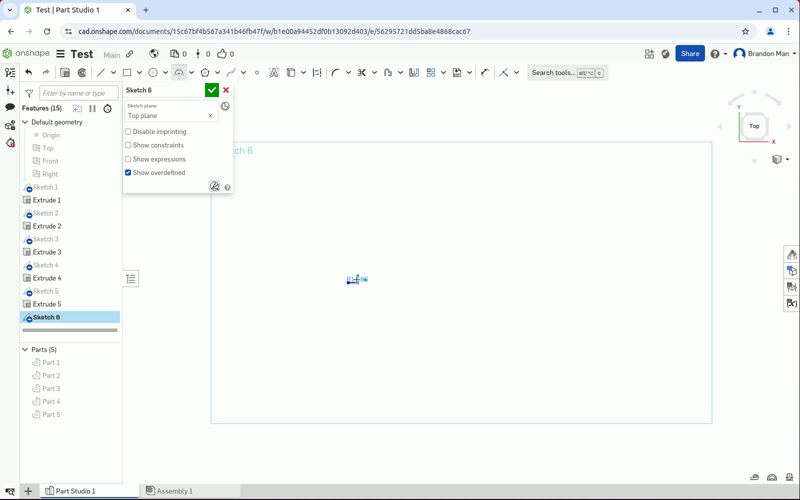
scroll(6)
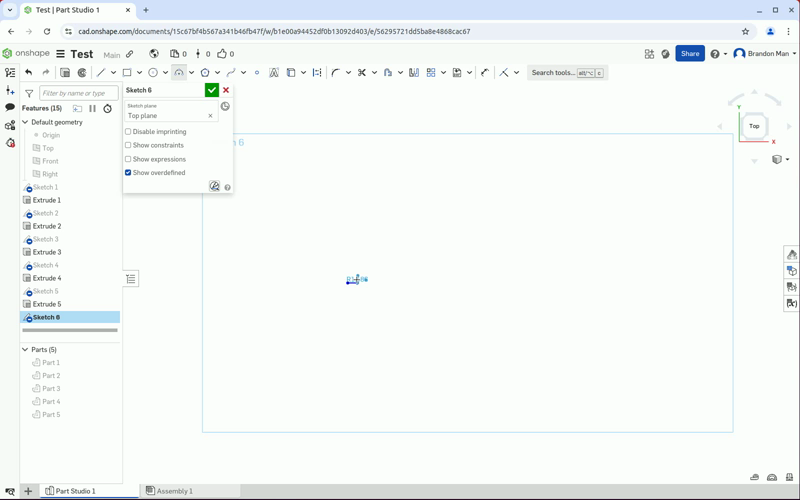
scroll(6)
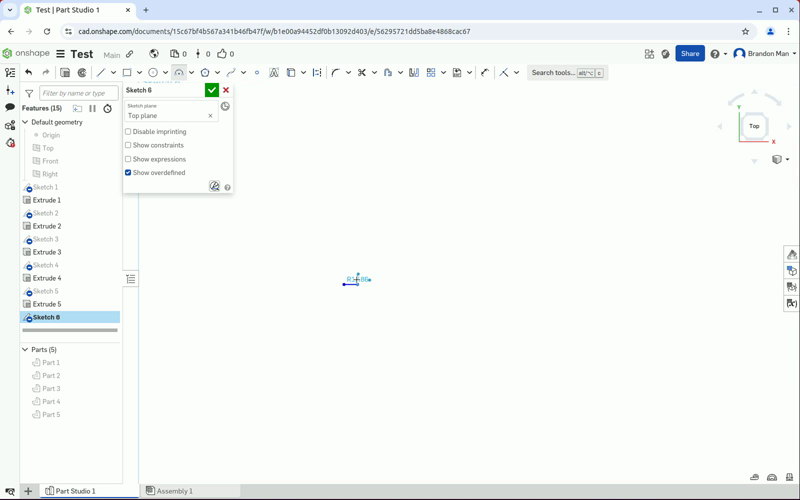
scroll(6)
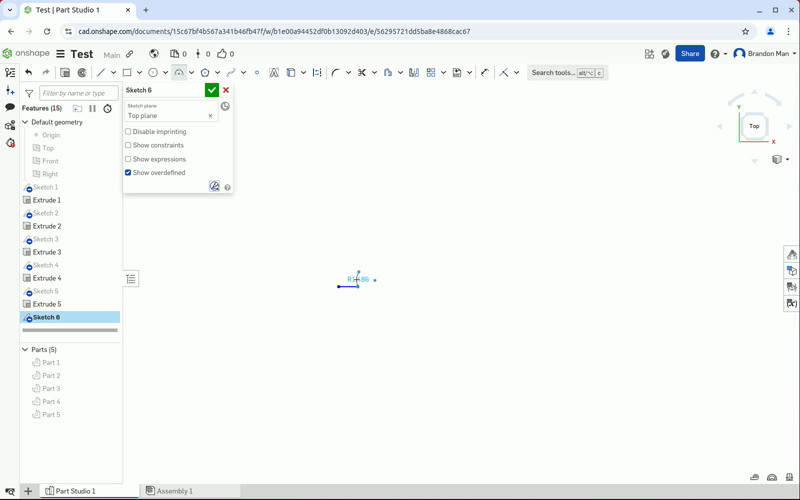
scroll(6)
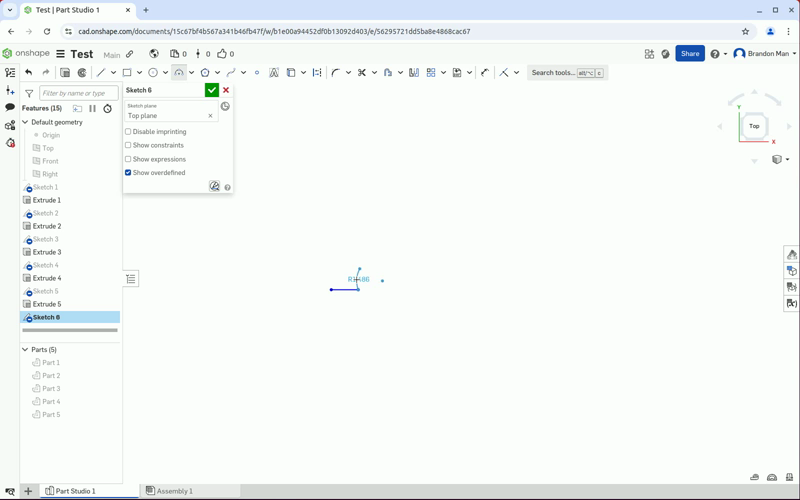
scroll(6)
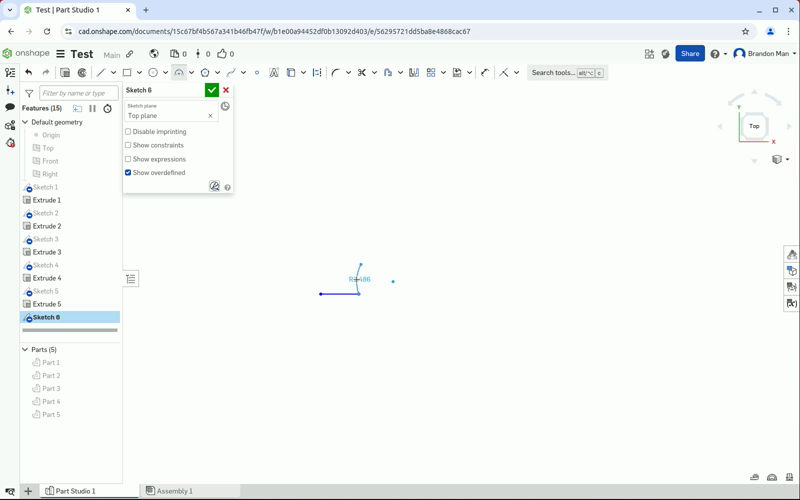
scroll(6)
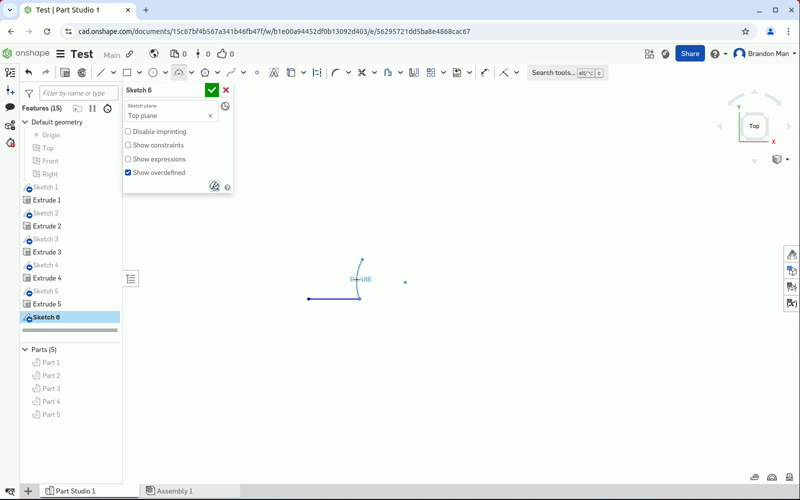
scroll(6)
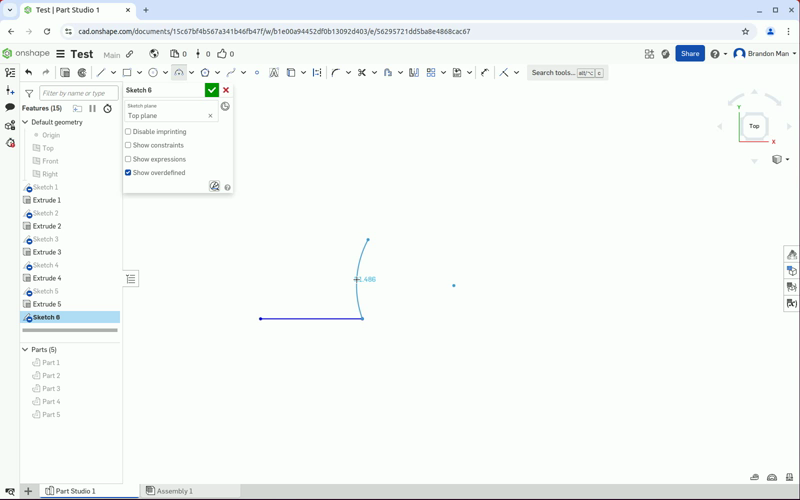
click(356, 279)
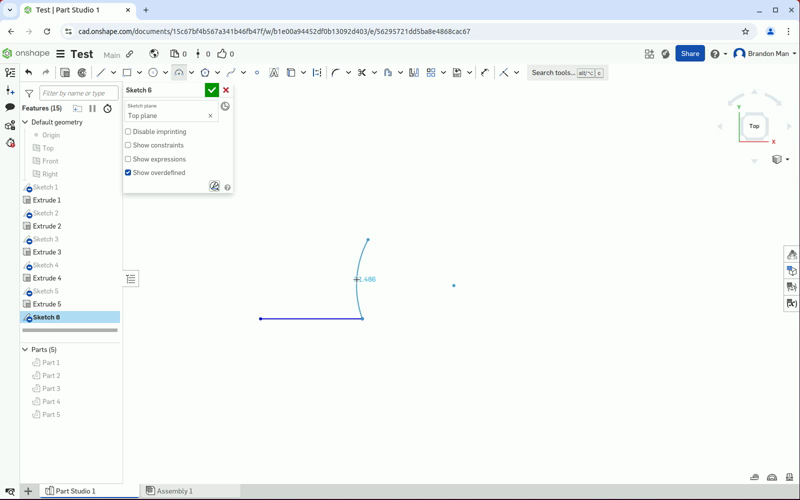
scroll(-6)
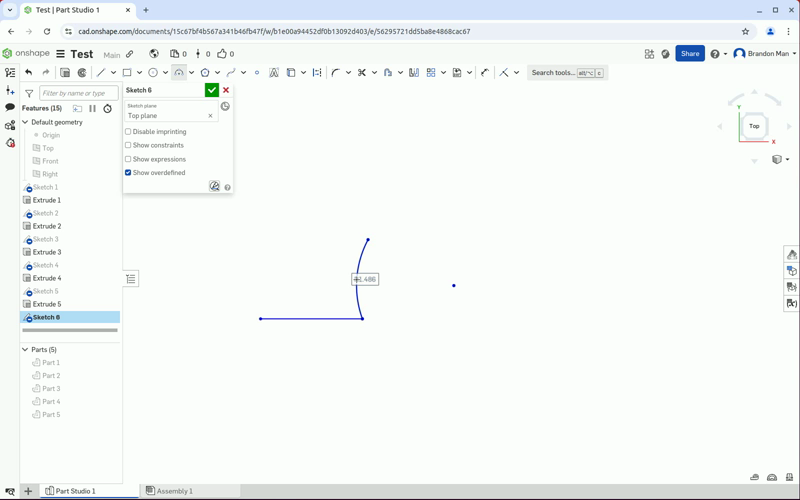
scroll(-6)
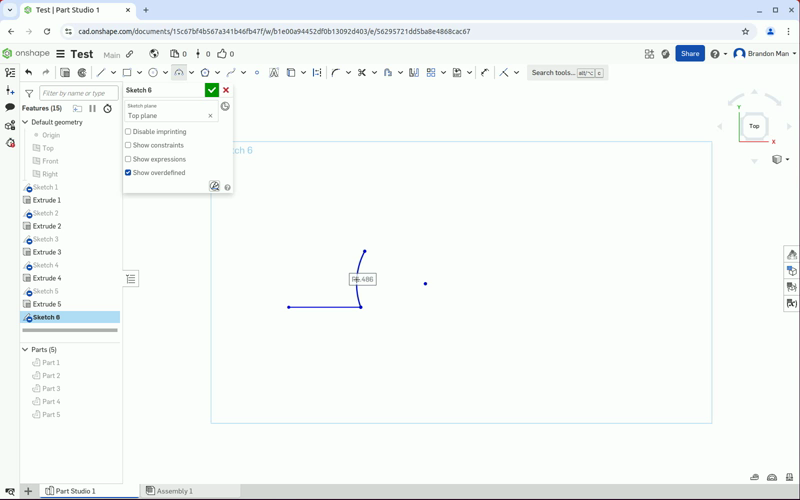
scroll(-6)
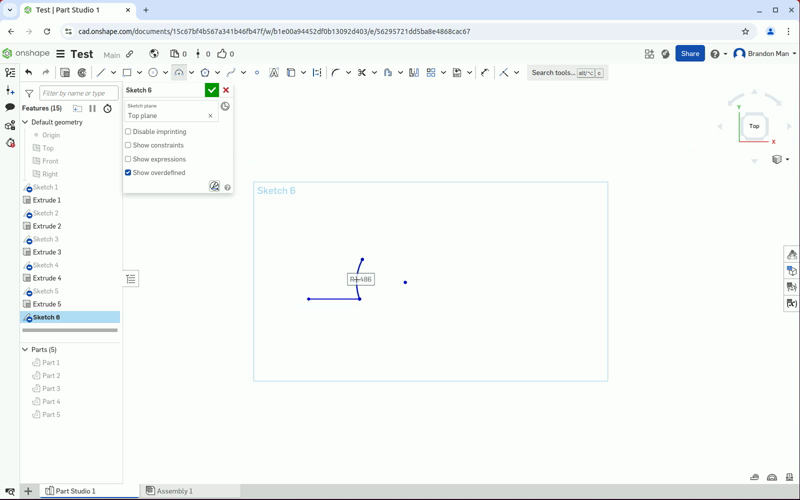
scroll(-6)
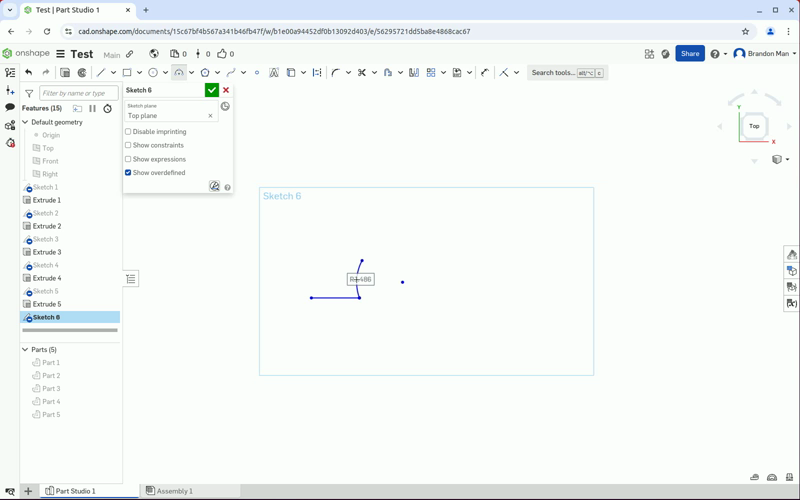
scroll(-6)
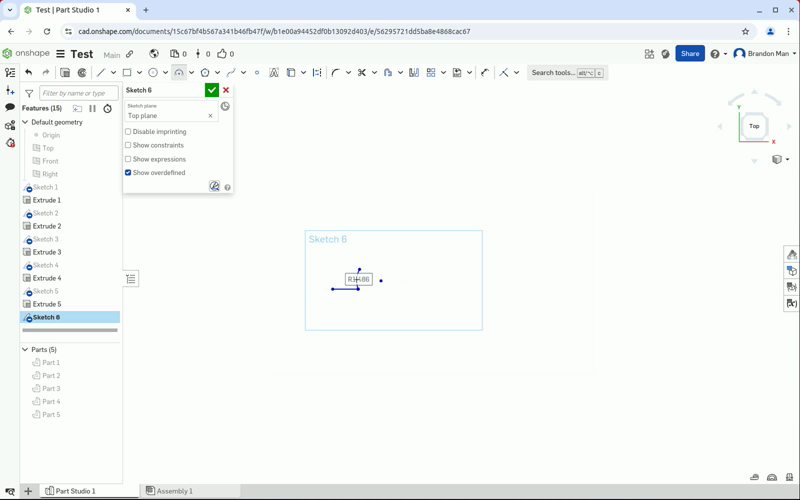
scroll(-6)
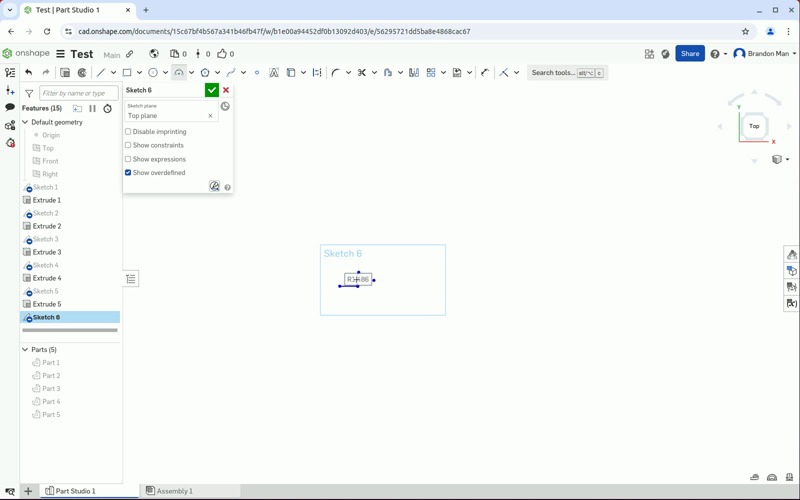
scroll(-6)
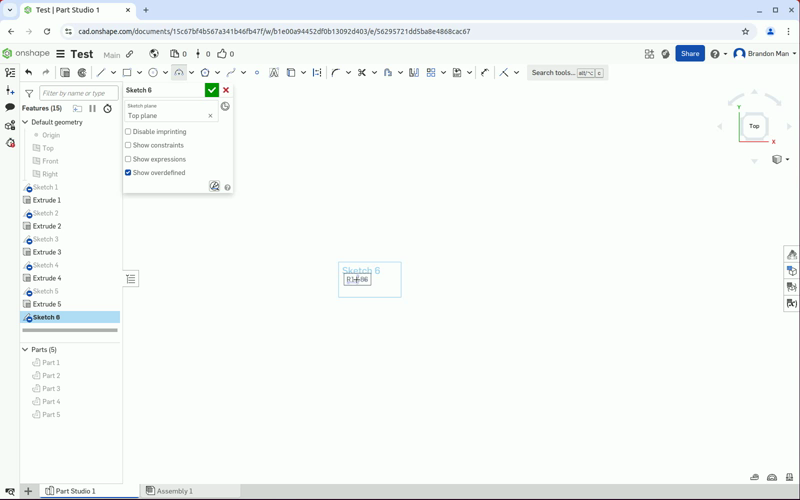
key_up(shift)
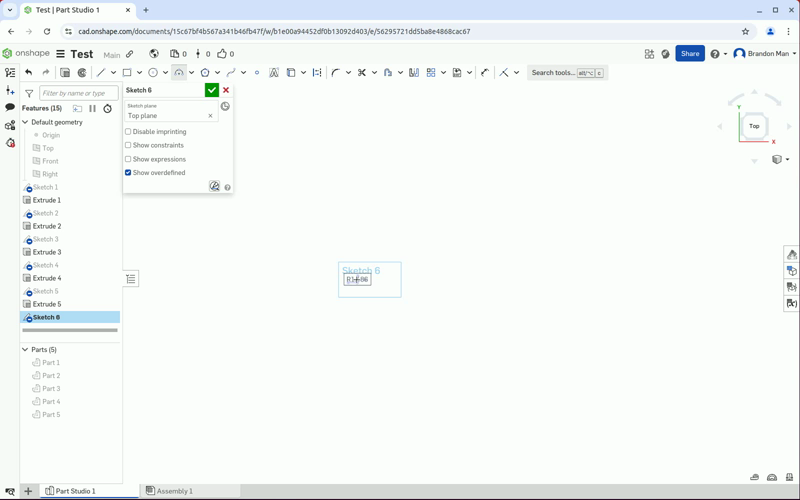
key(esc)
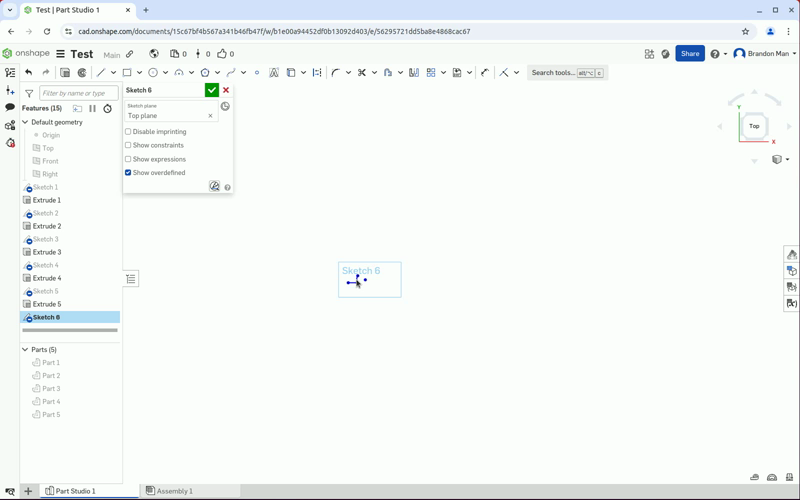
key(l)
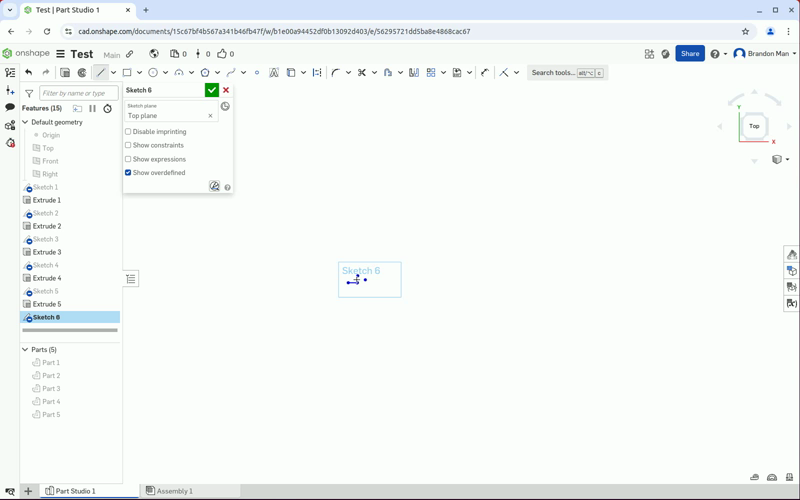
mouse_move(357, 275)
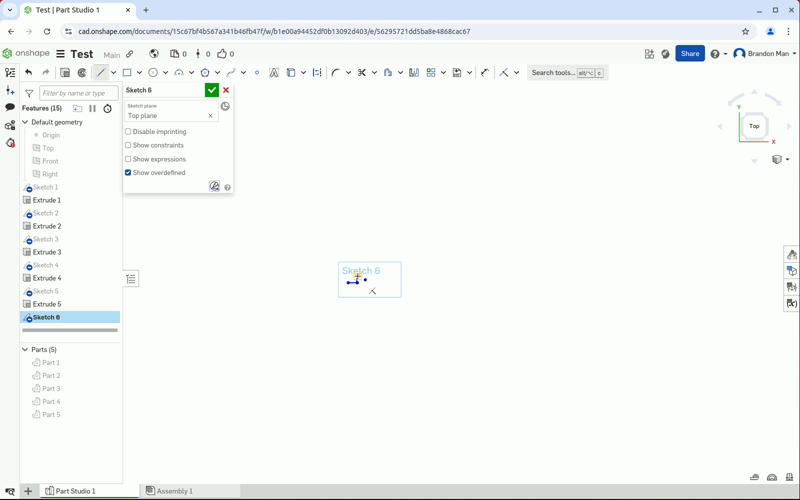
scroll(6)
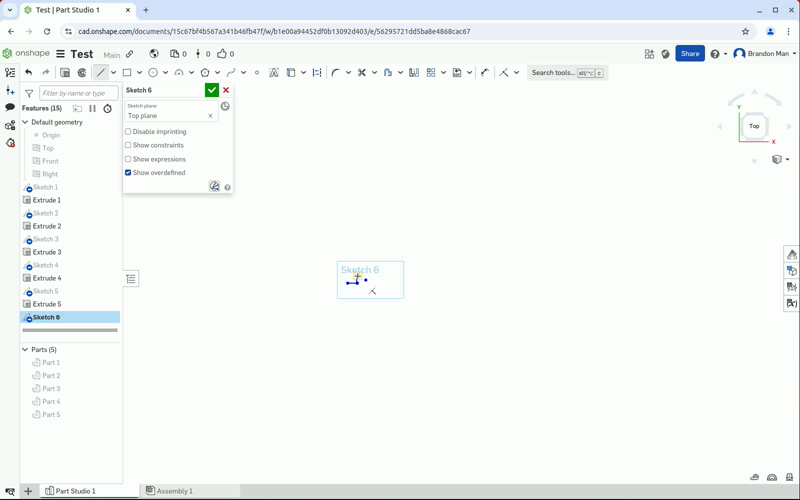
scroll(6)
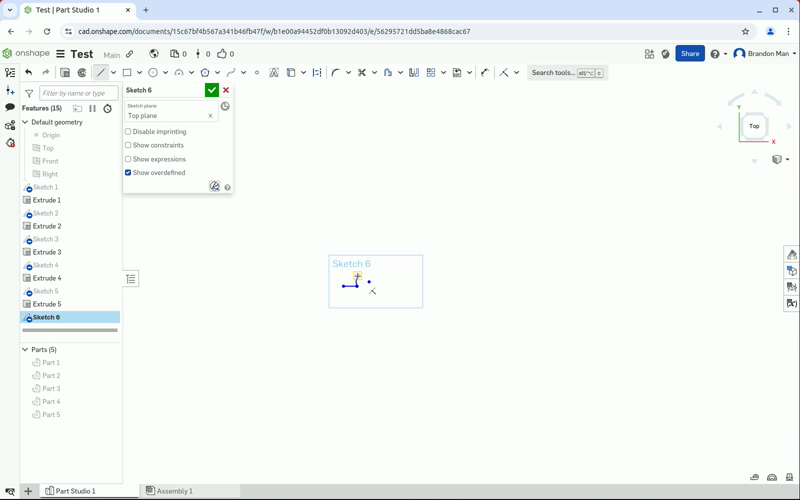
scroll(6)
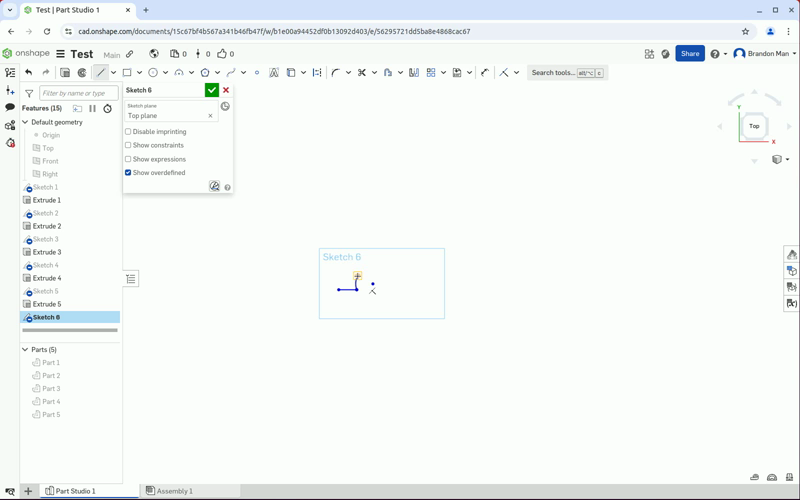
scroll(6)
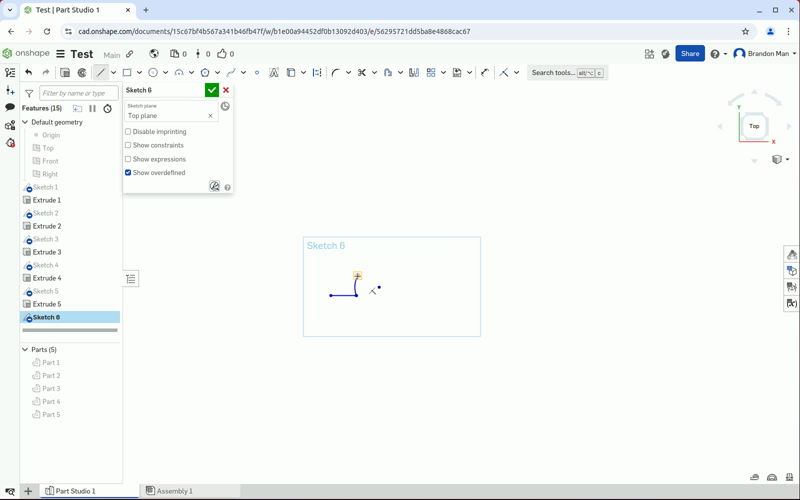
scroll(6)
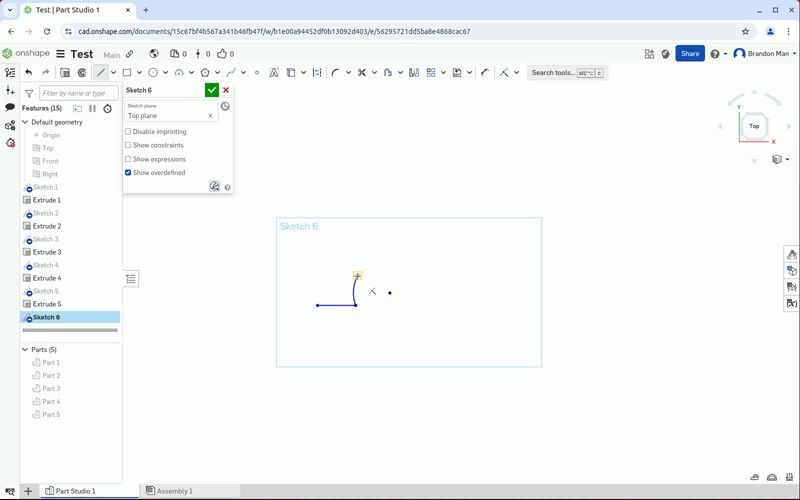
scroll(6)
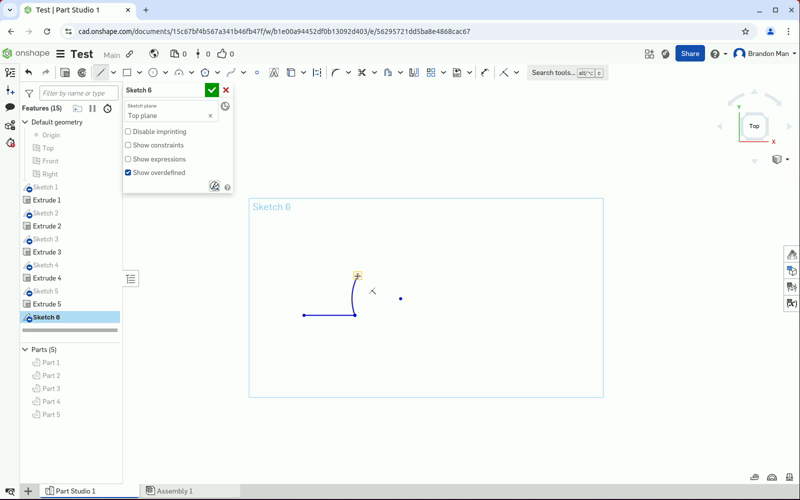
scroll(6)
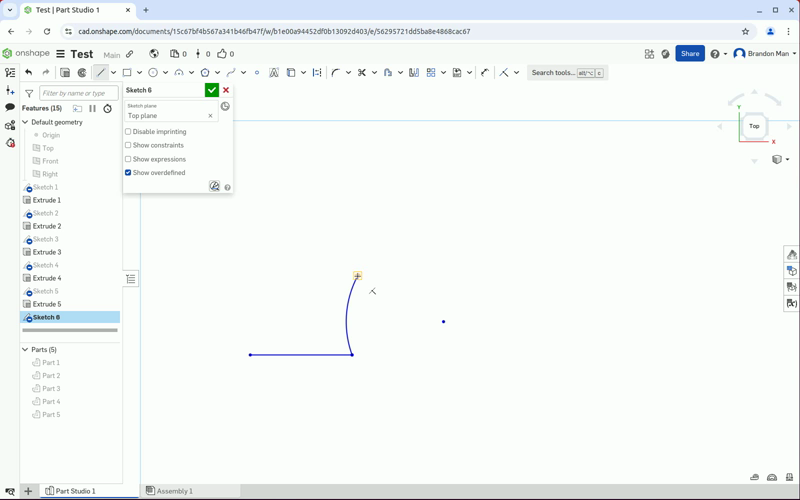
click(357, 275)
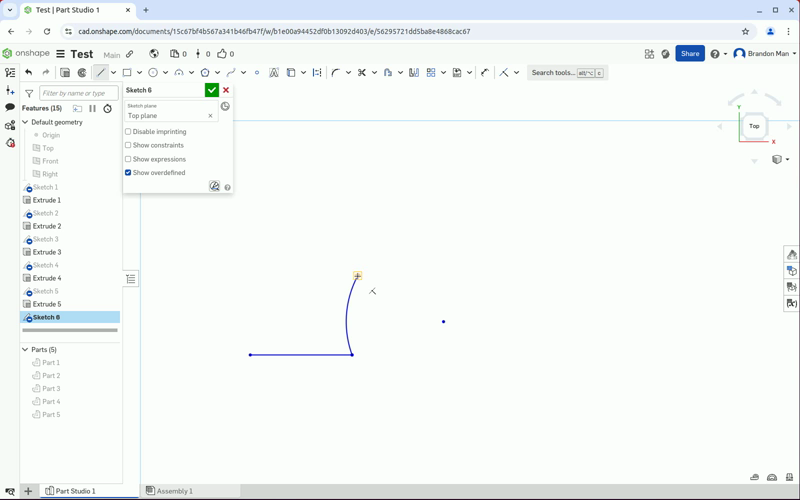
scroll(-6)
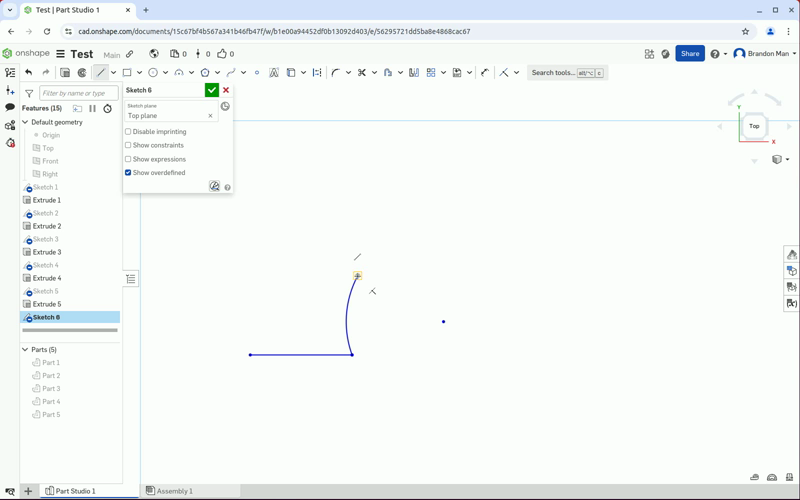
scroll(-6)
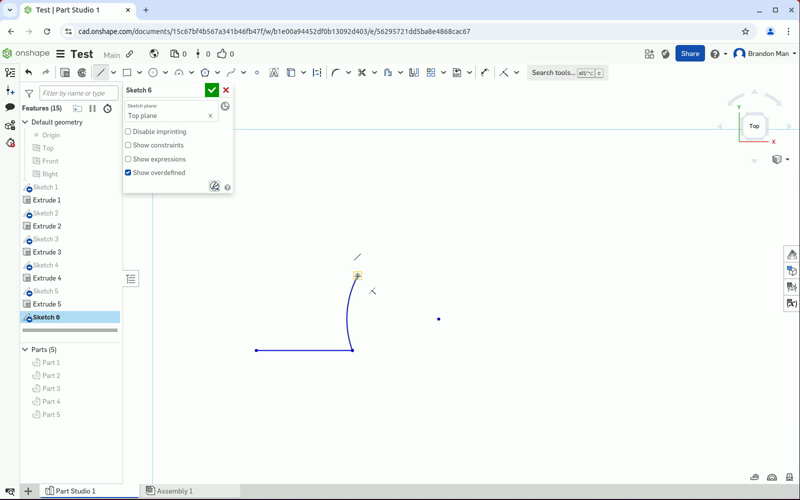
scroll(-6)
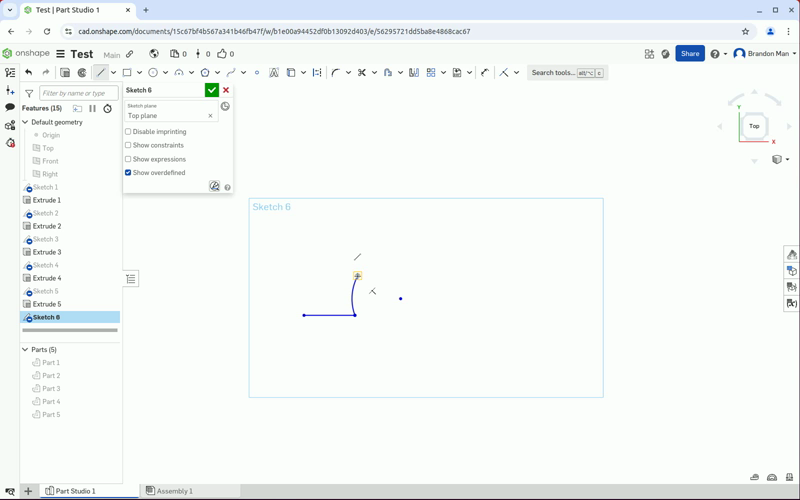
scroll(-6)
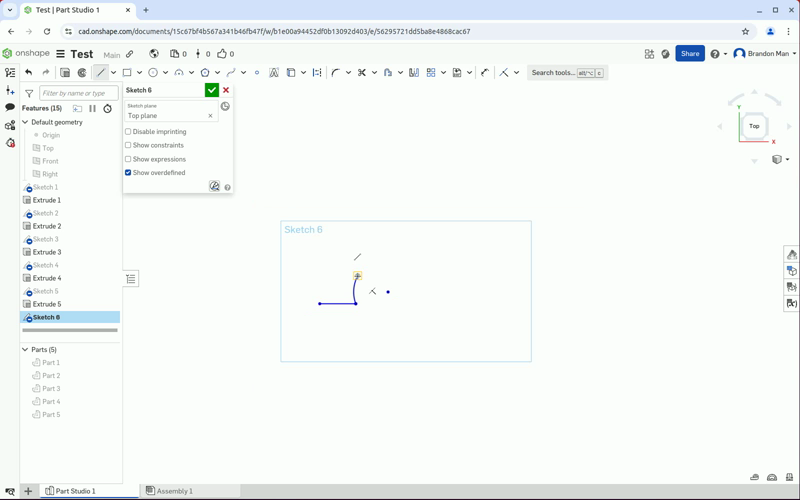
scroll(-6)
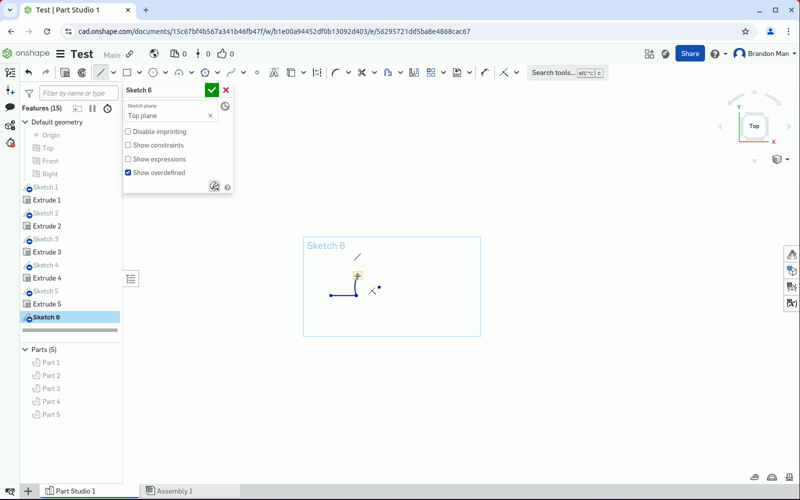
scroll(-6)
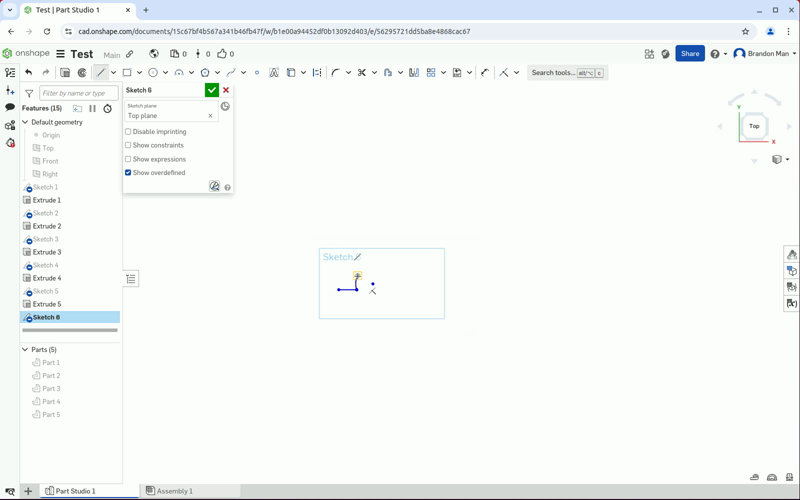
scroll(-6)
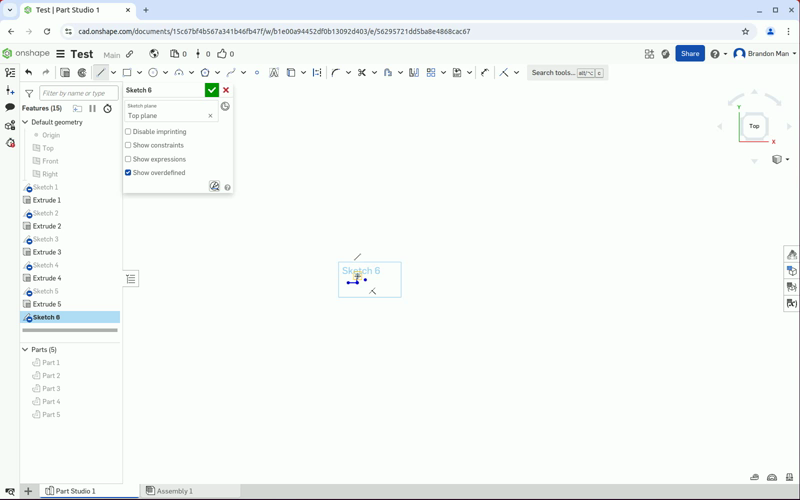
key_down(shift)
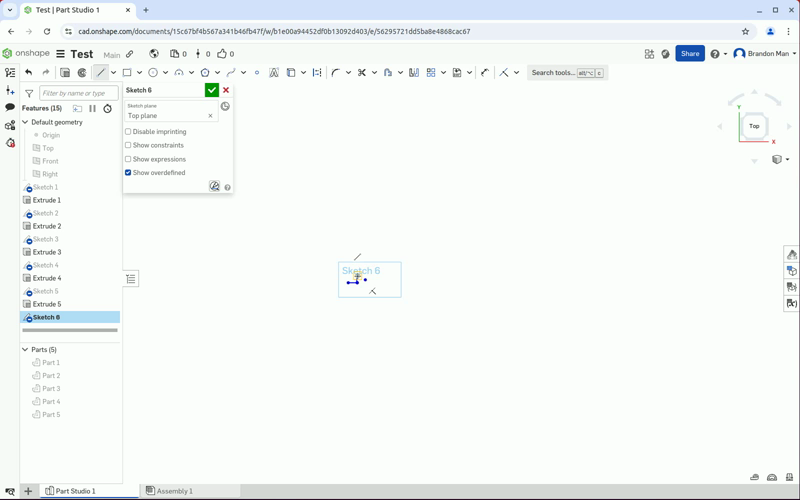
mouse_move(387, 275)
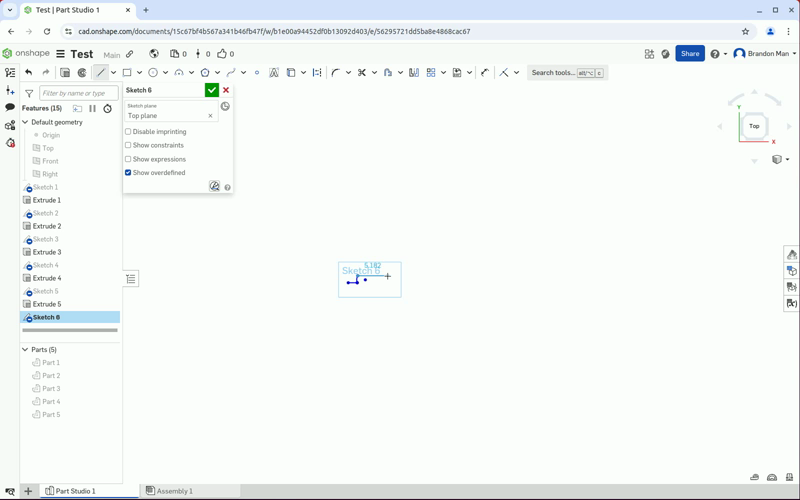
mouse_move(348, 275)
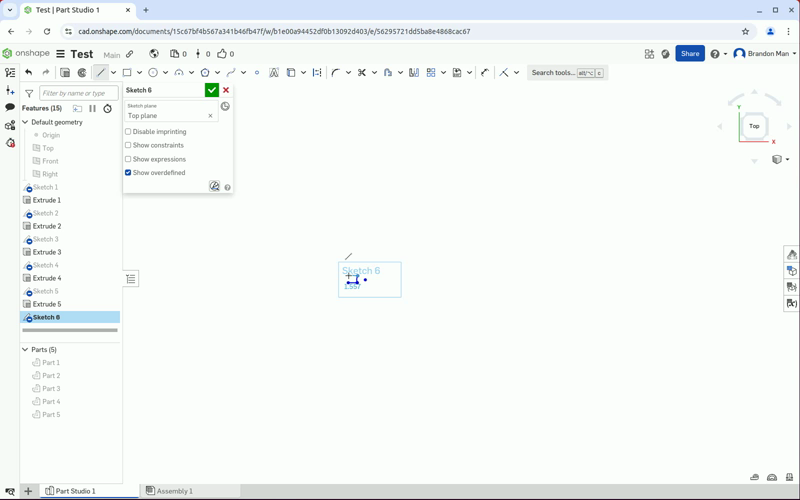
click(348, 275)
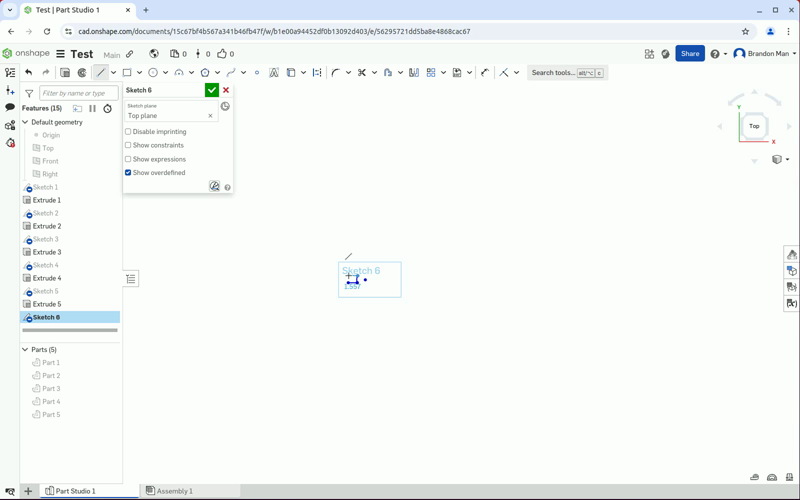
key_up(shift)
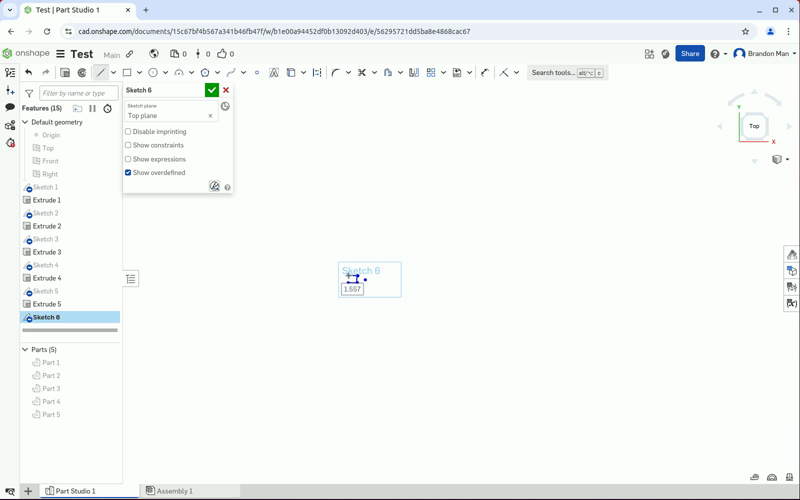
key(esc)
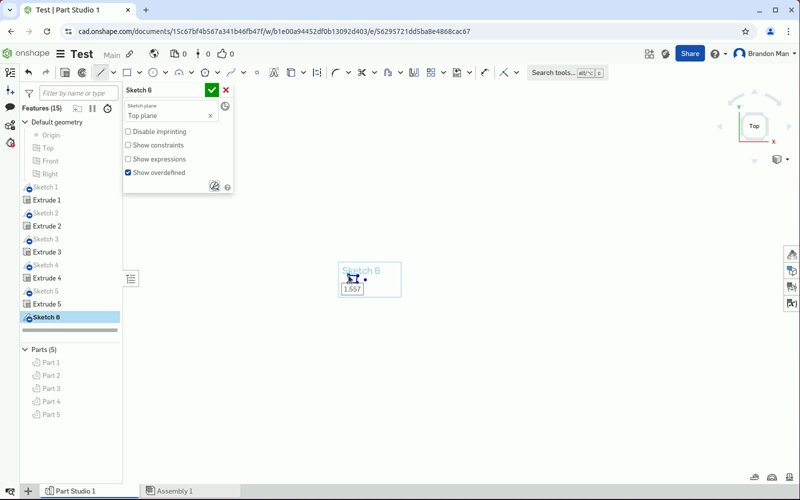
key(a)
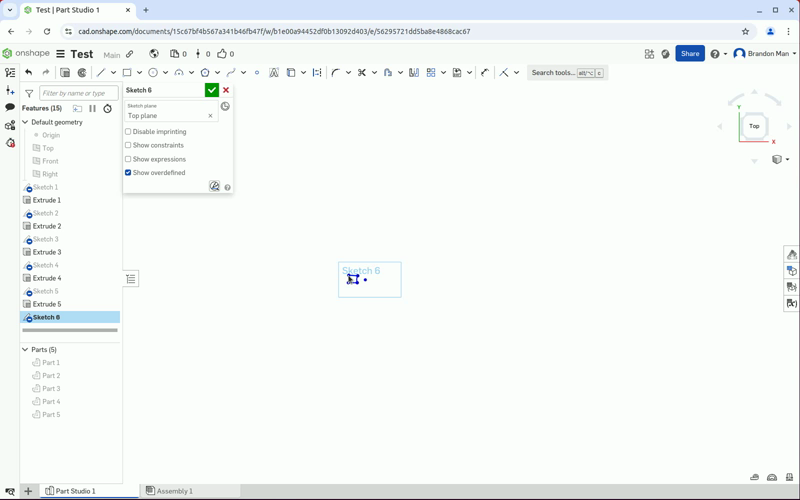
mouse_move(348, 275)
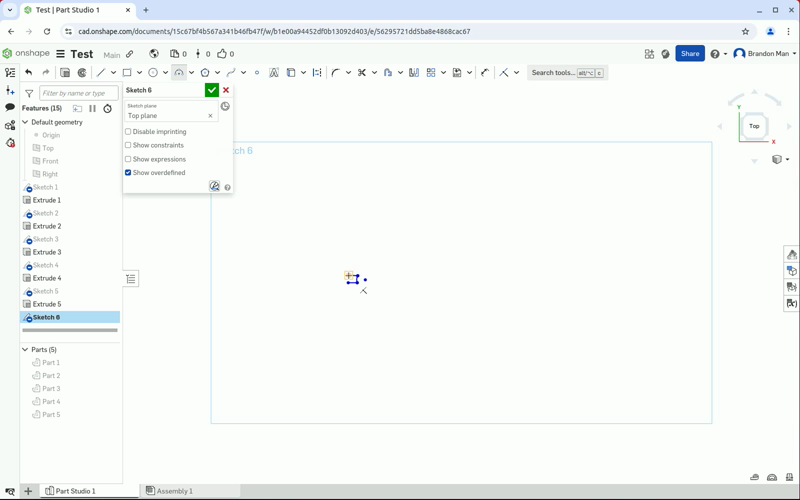
click(348, 275)
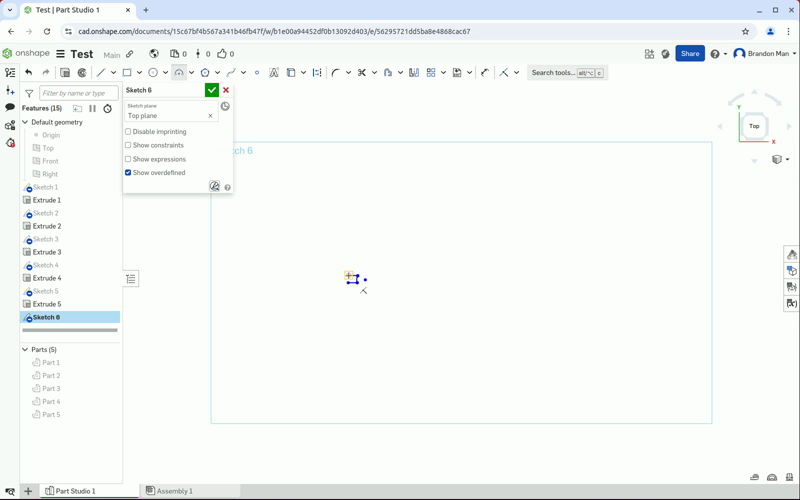
mouse_move(348, 282)
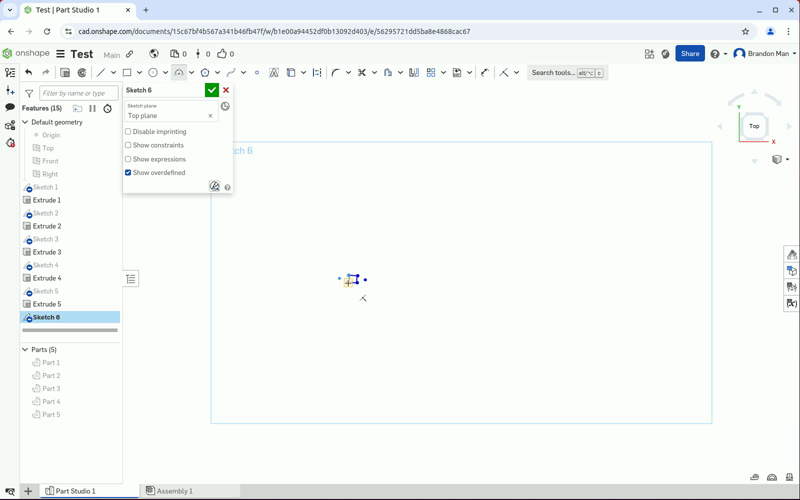
click(348, 282)
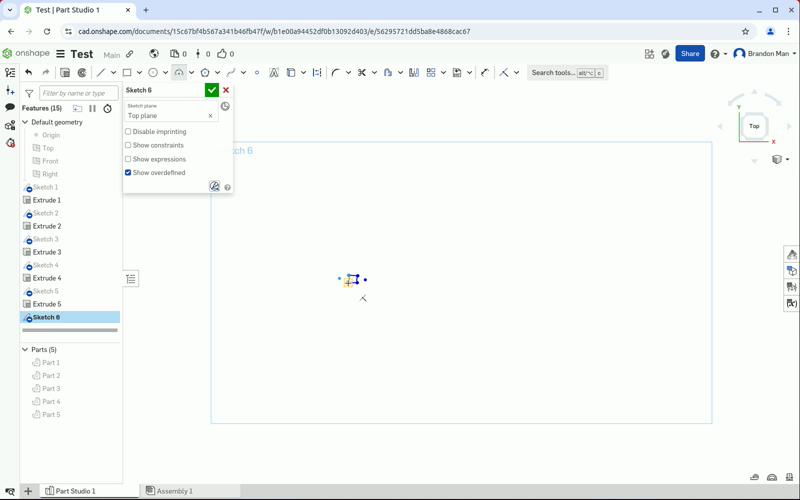
key_down(shift)
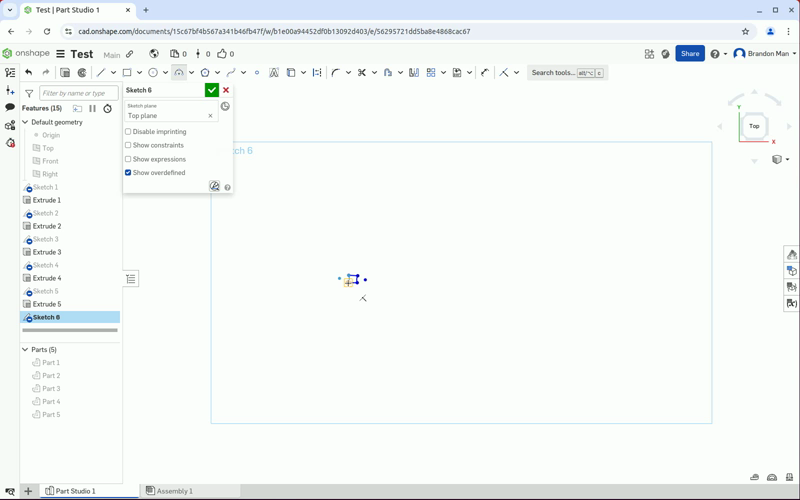
mouse_move(347, 279)
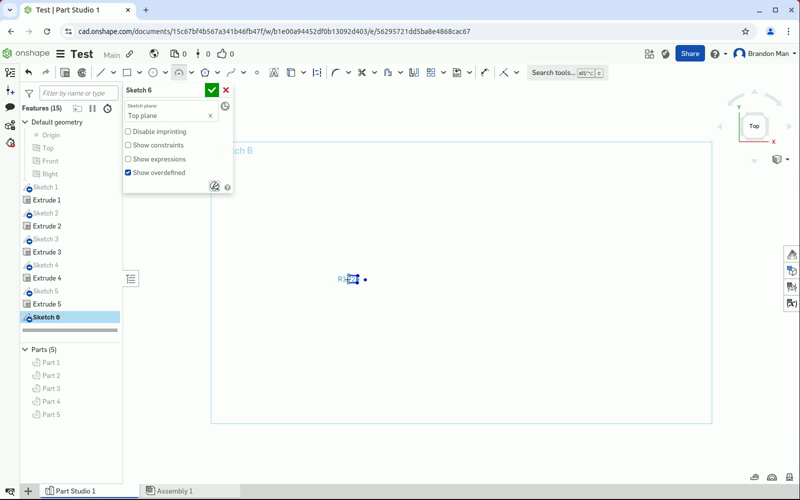
scroll(6)
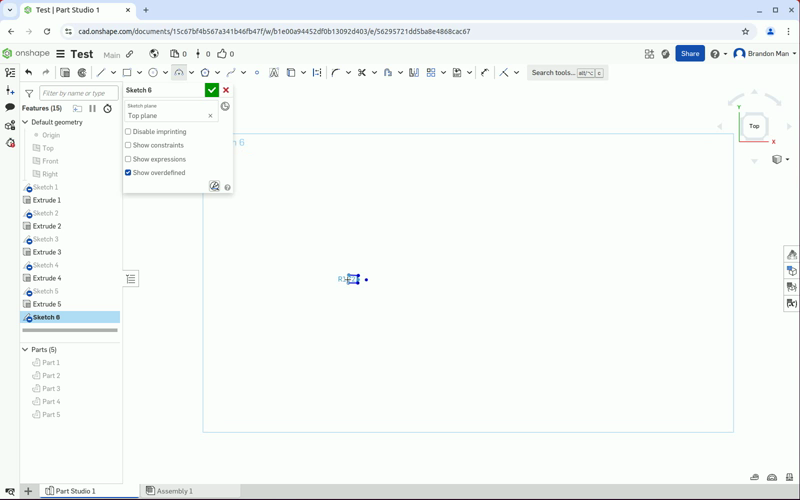
scroll(6)
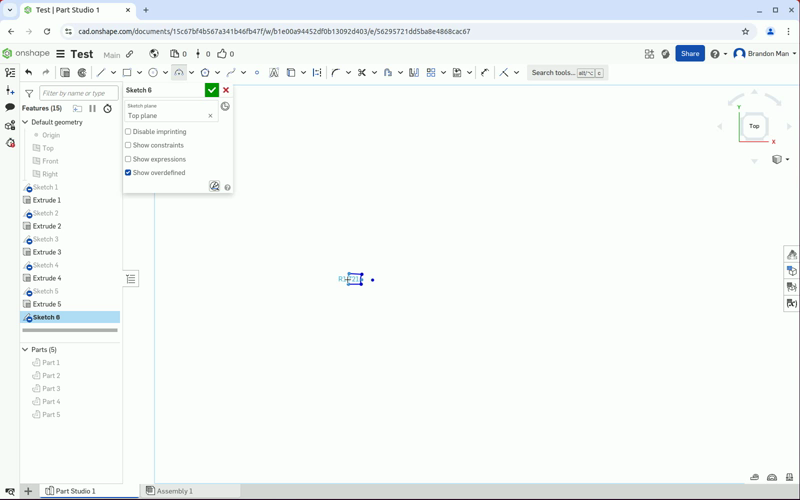
scroll(6)
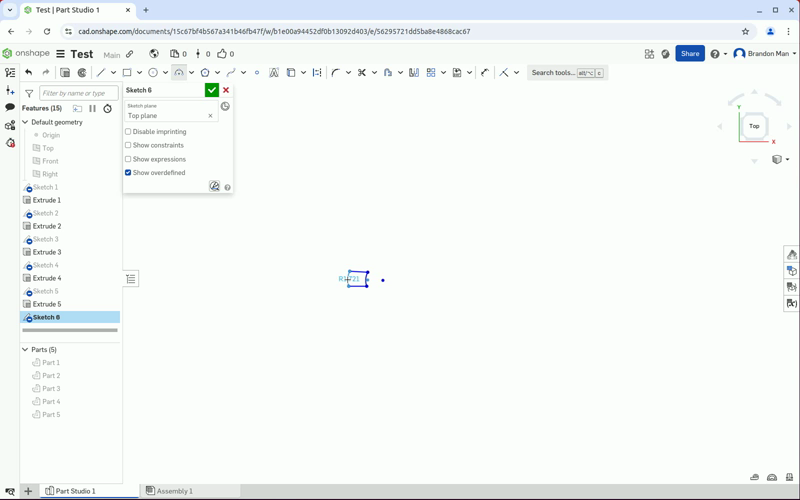
scroll(6)
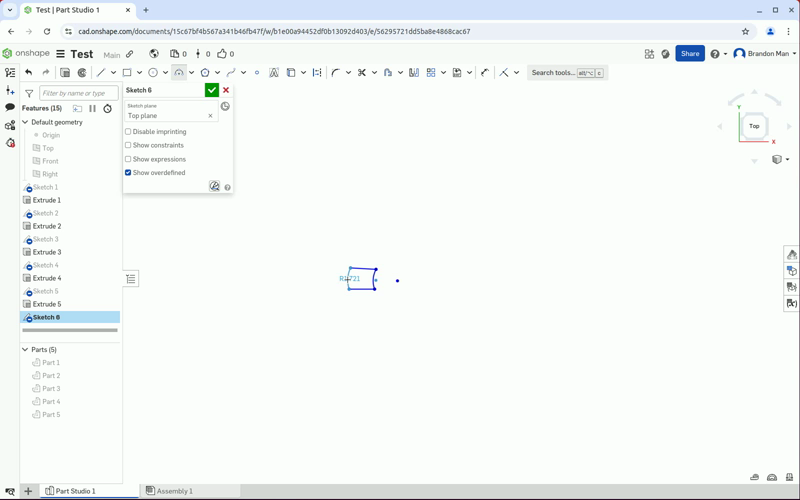
scroll(6)
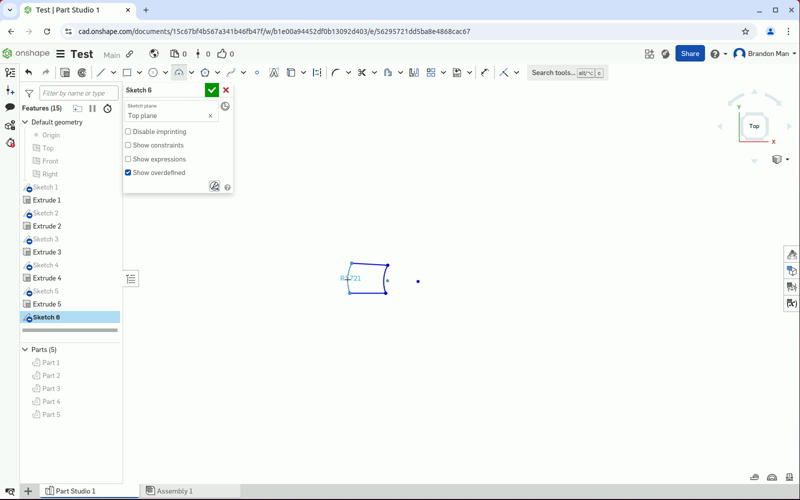
scroll(6)
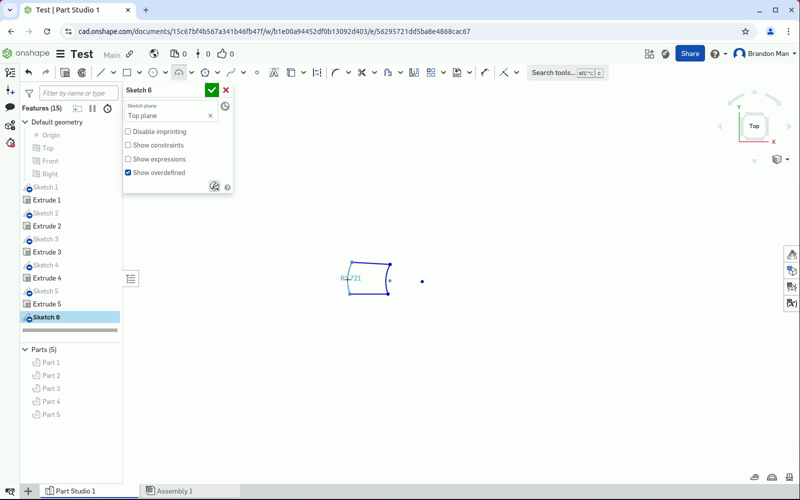
scroll(6)
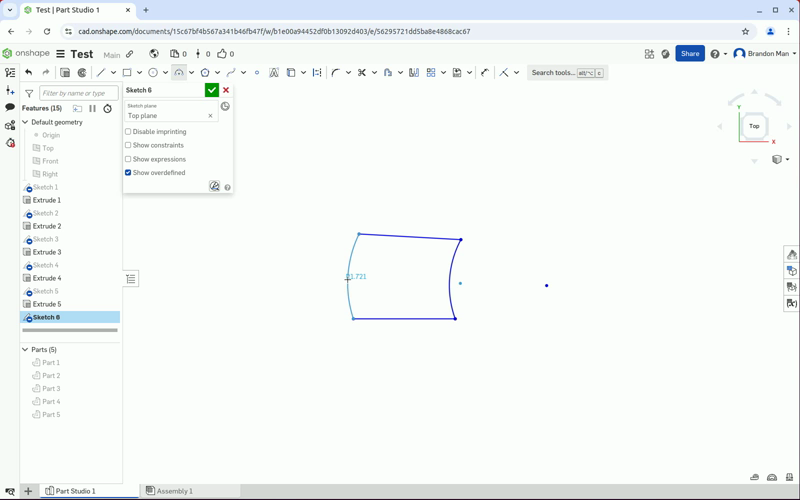
click(347, 279)
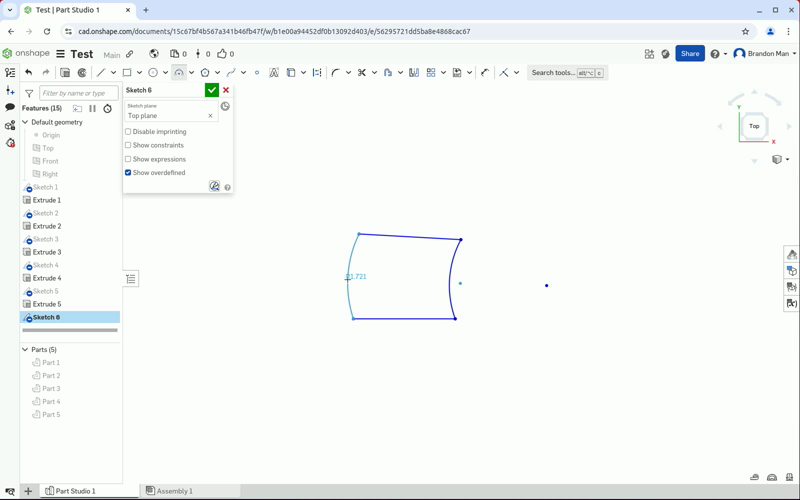
scroll(-6)
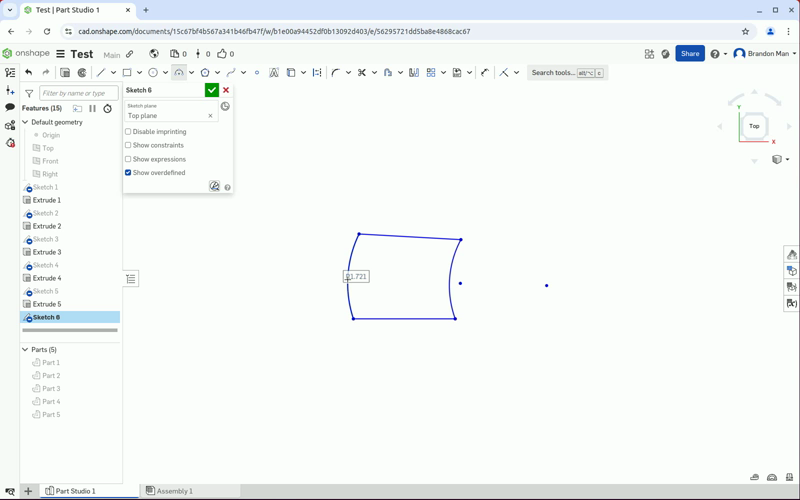
scroll(-6)
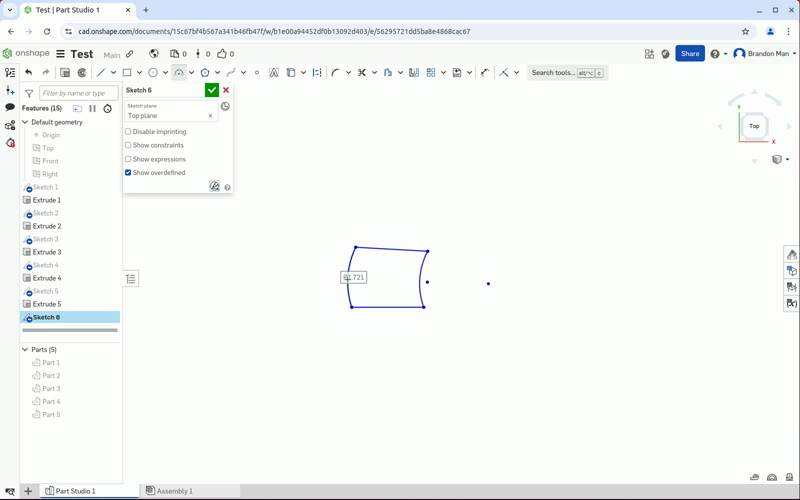
scroll(-6)
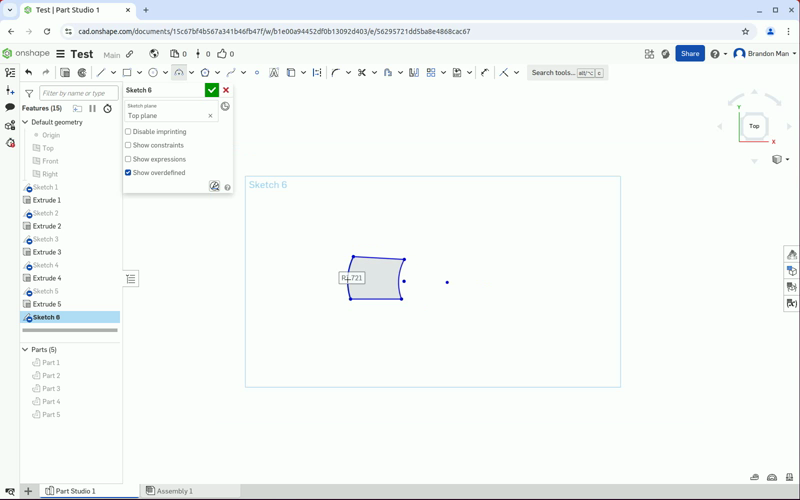
scroll(-6)
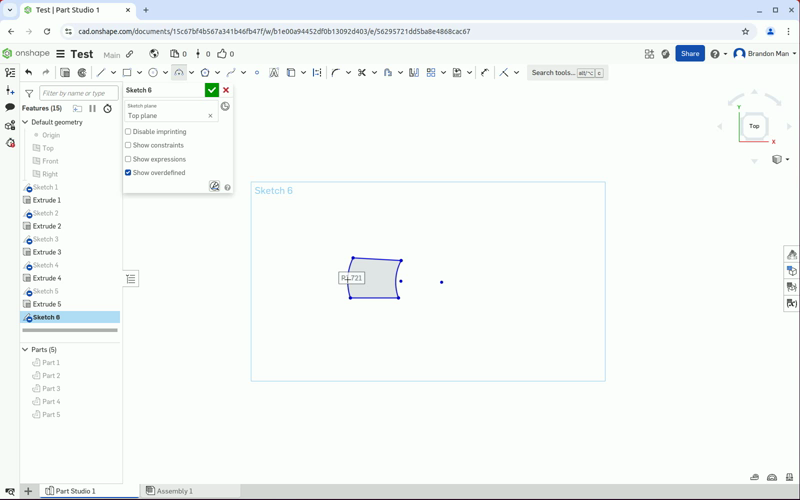
scroll(-6)
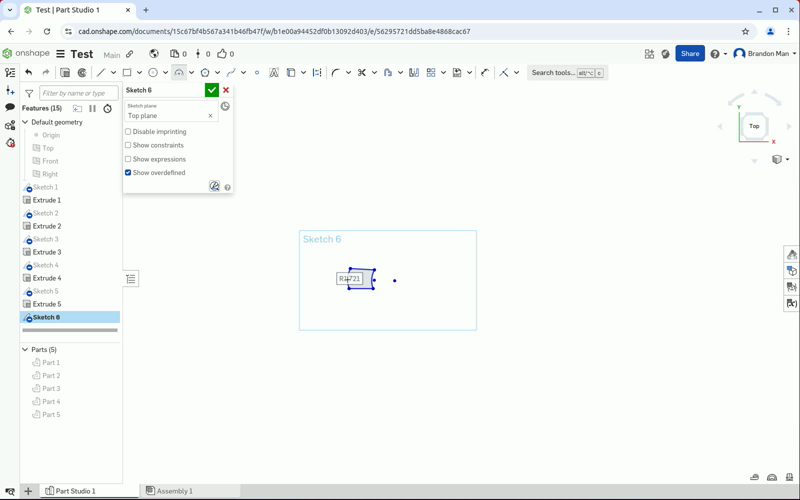
scroll(-6)
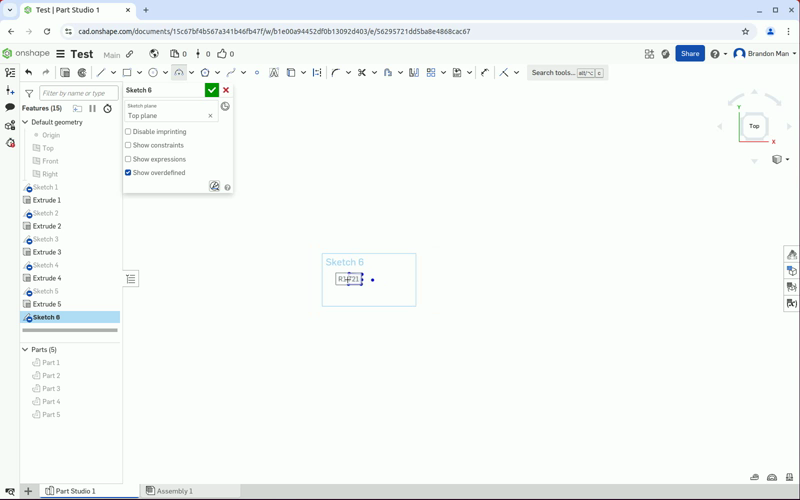
scroll(-6)
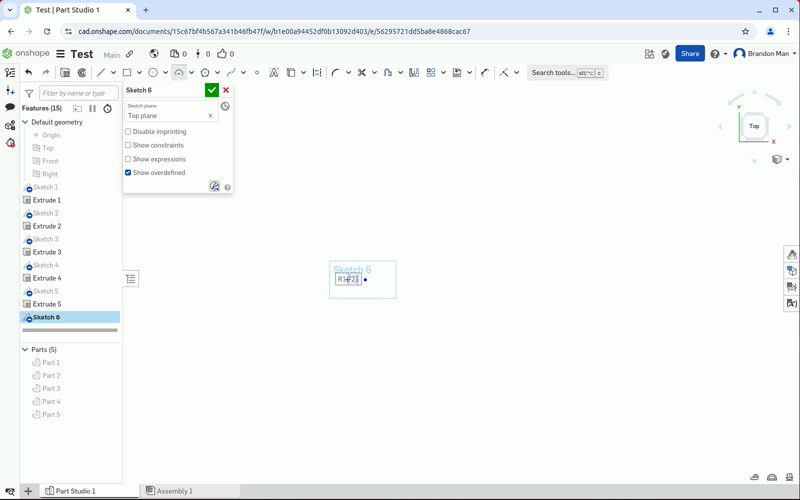
key_up(shift)
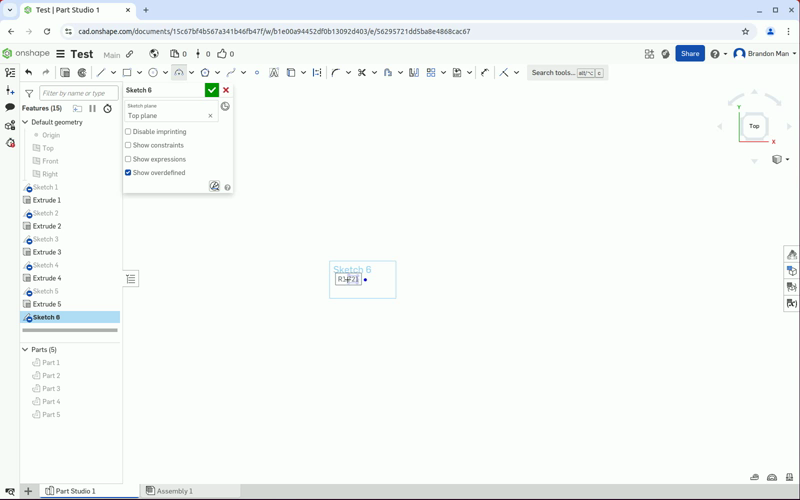
key(esc)
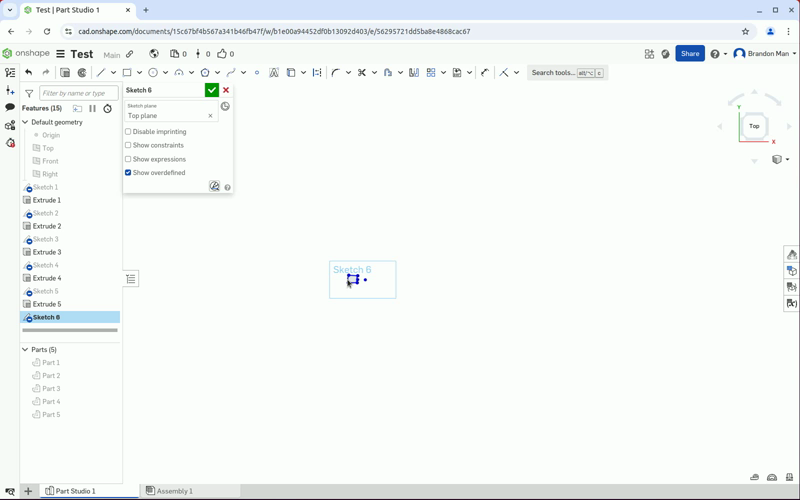
mouse_move(354, 275)
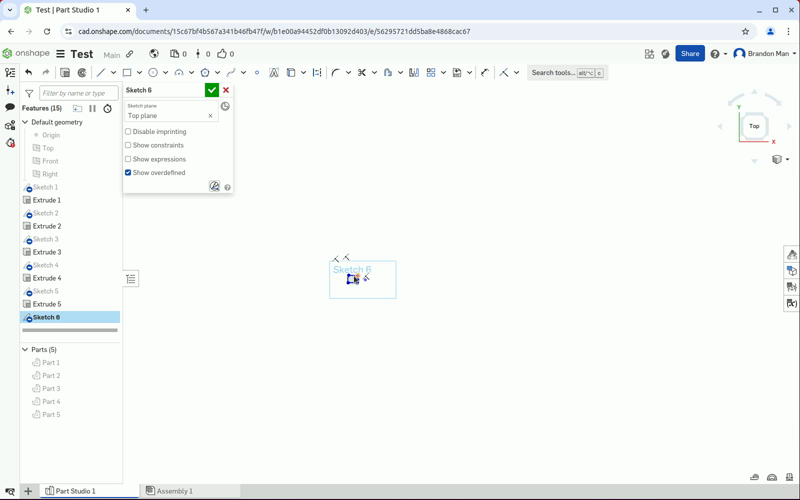
scroll(6)
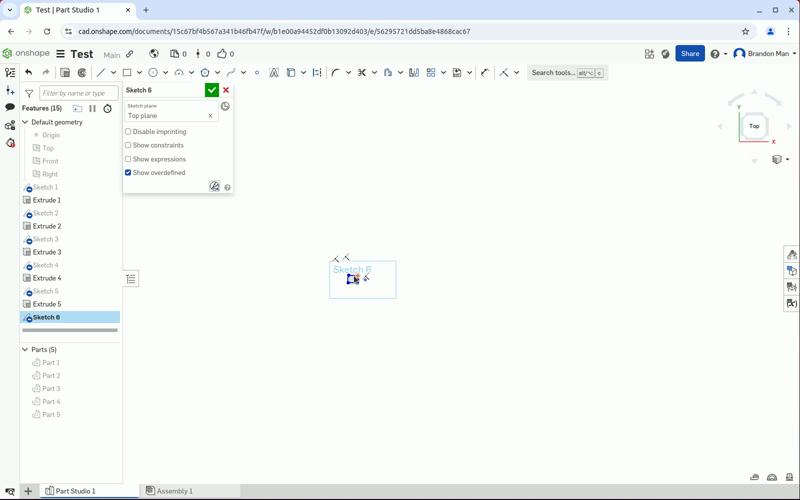
scroll(6)
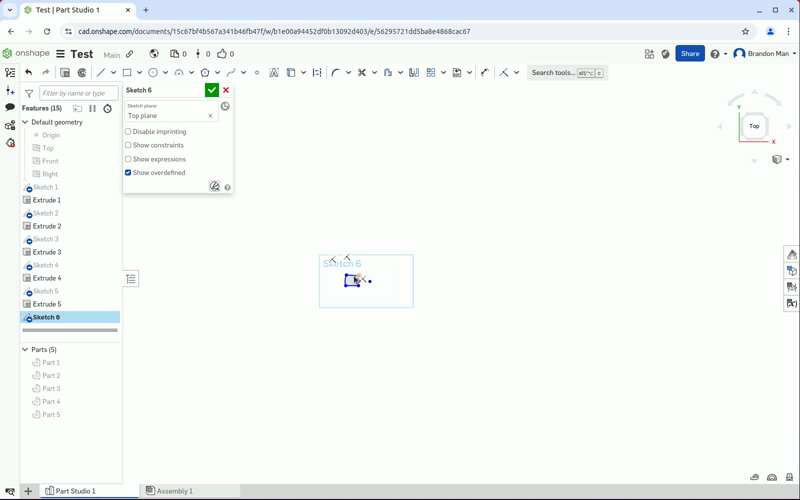
scroll(6)
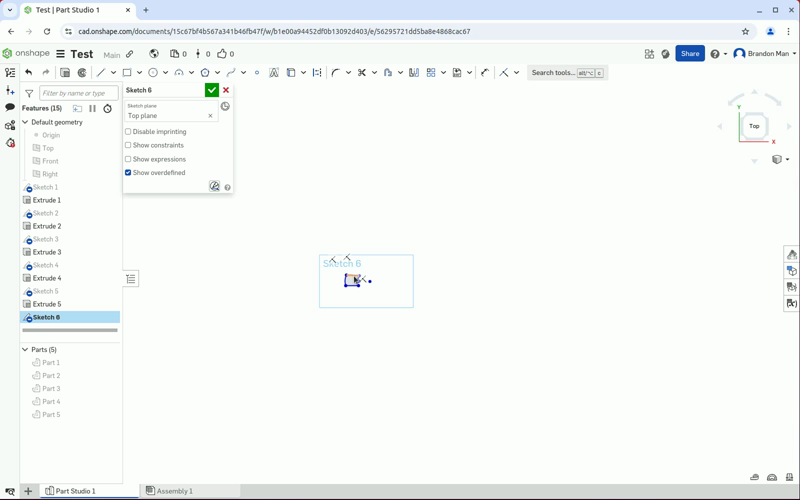
scroll(6)
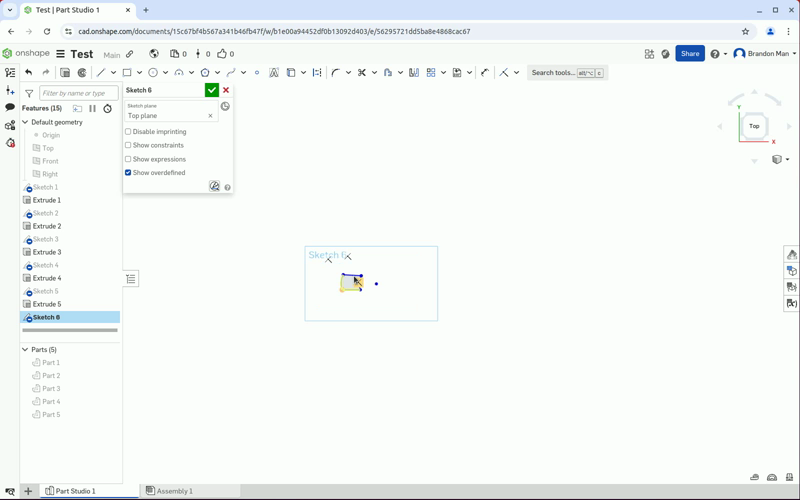
scroll(6)
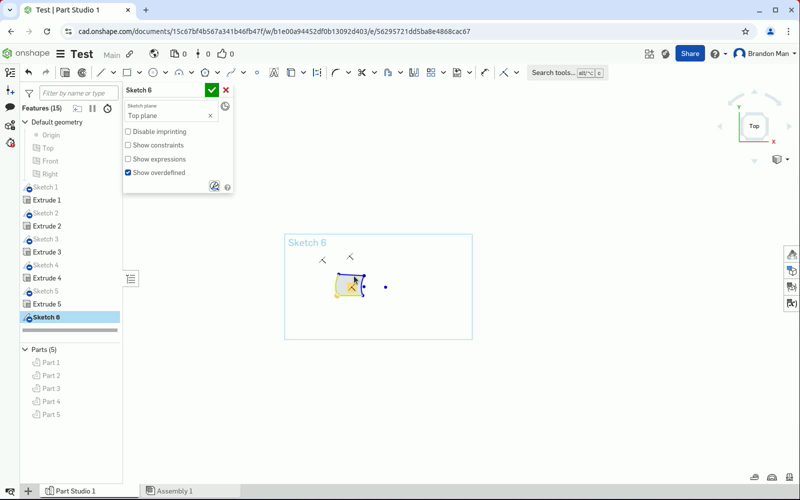
scroll(6)
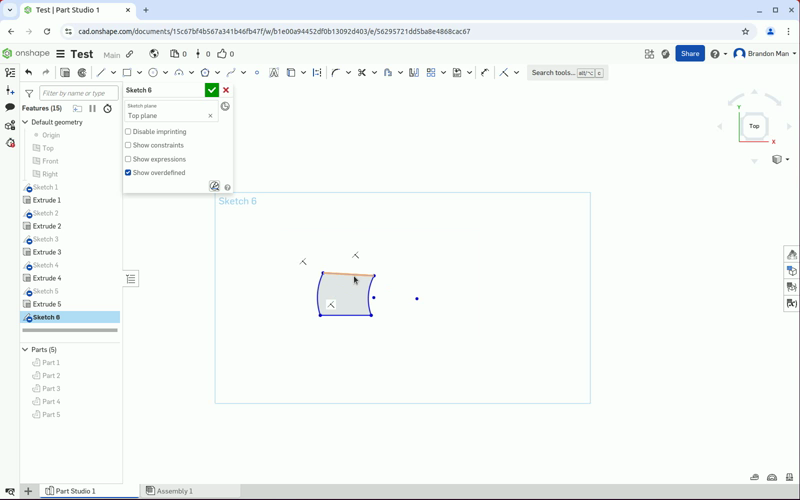
scroll(6)
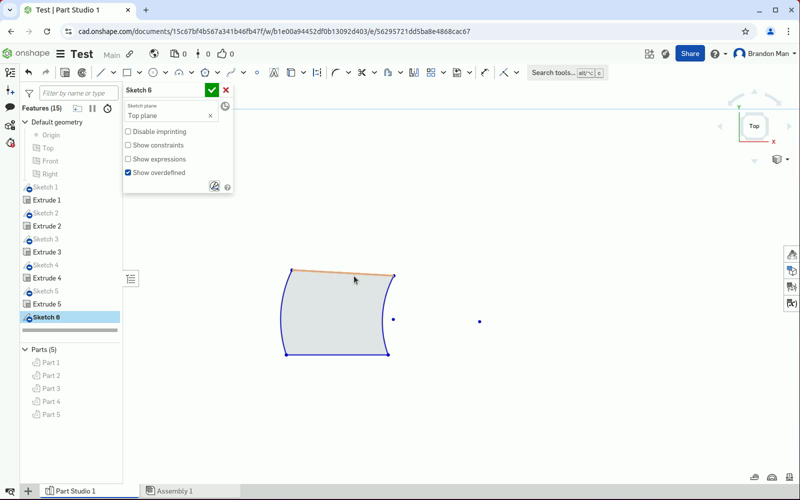
click(354, 275)
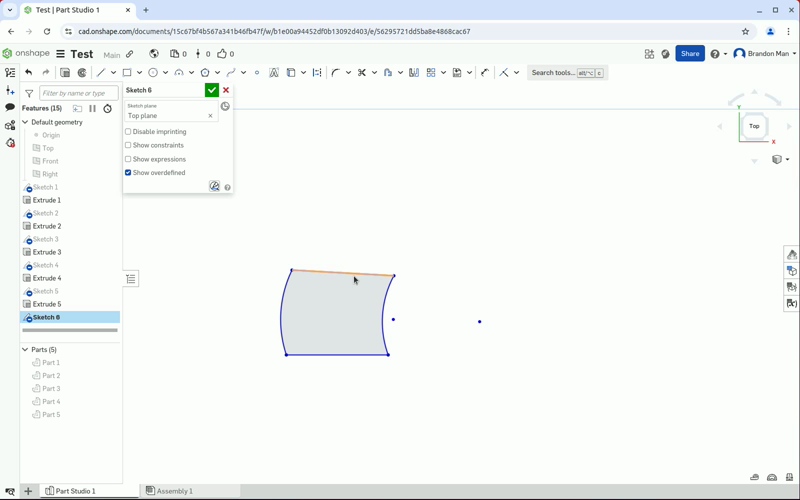
scroll(-6)
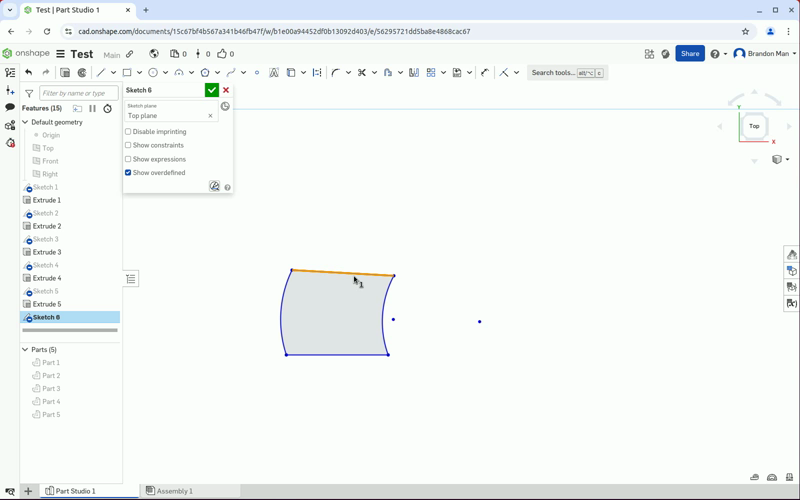
scroll(-6)
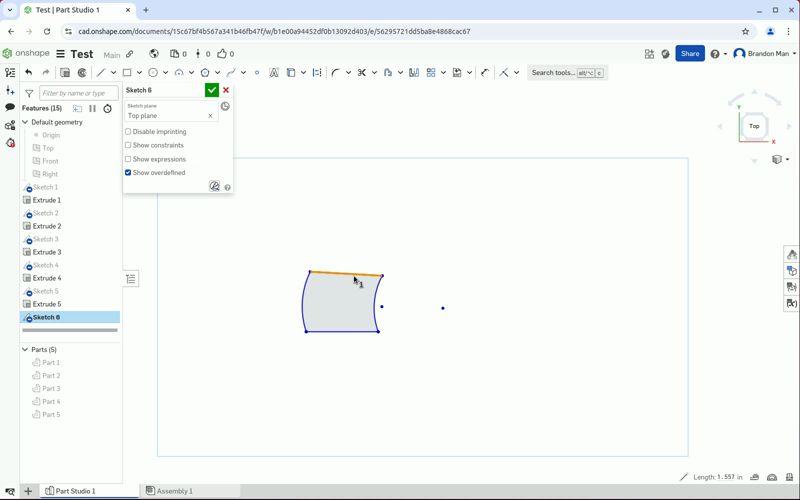
scroll(-6)
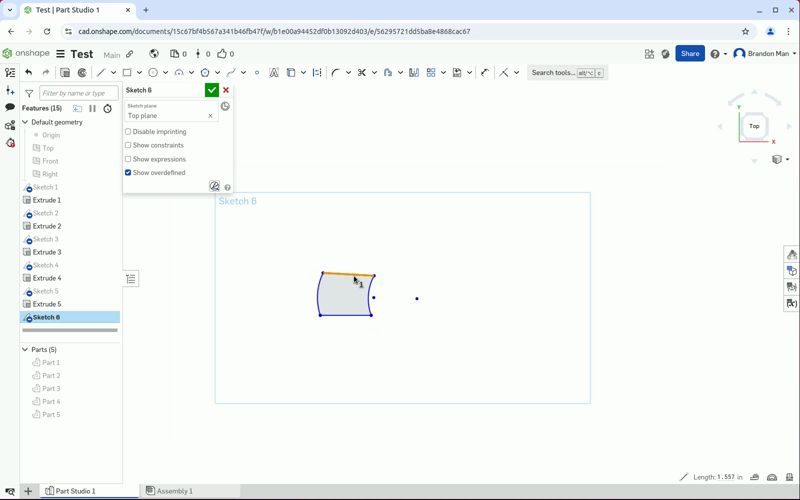
scroll(-6)
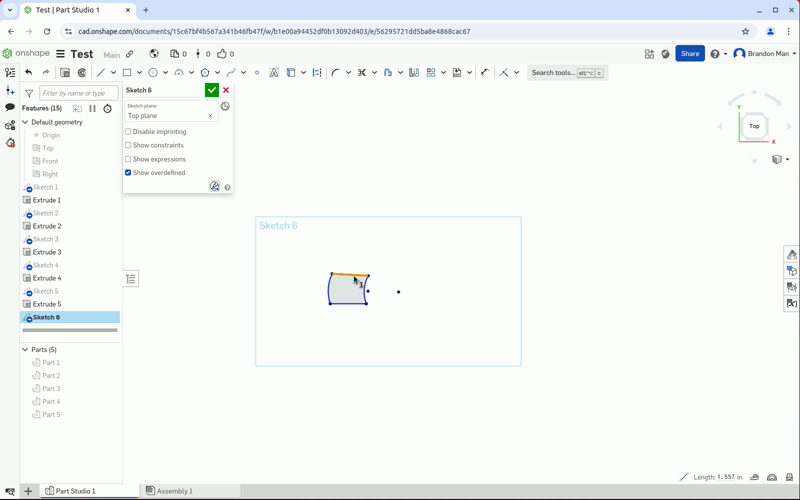
scroll(-6)
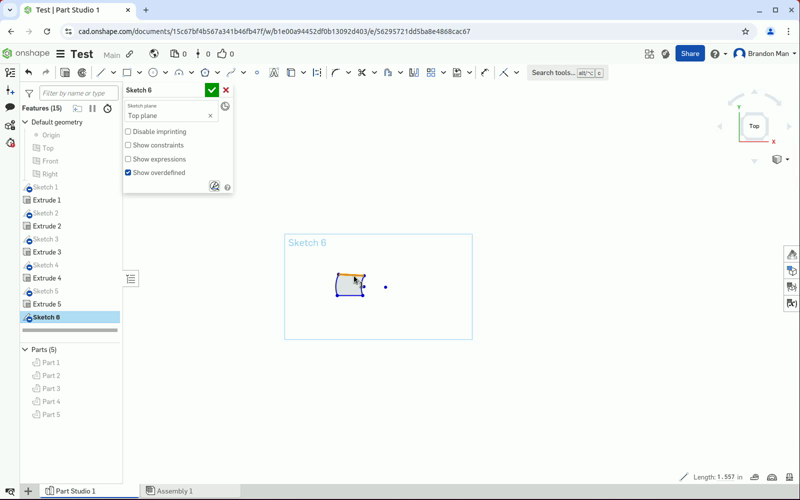
scroll(-6)
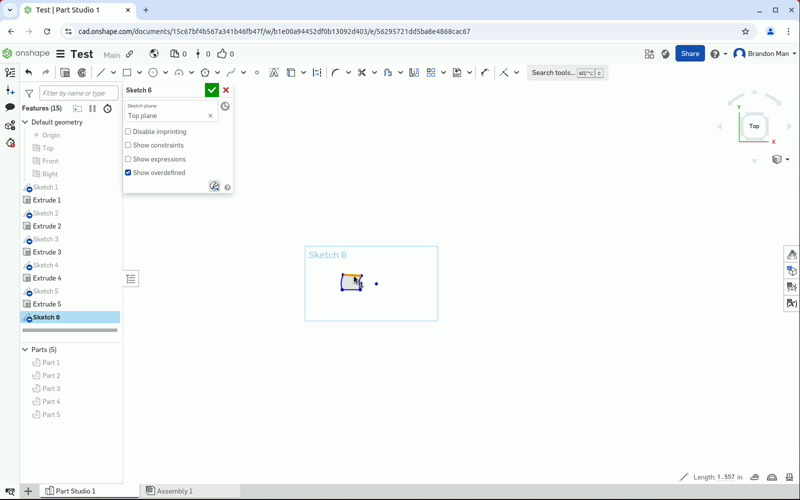
scroll(-6)
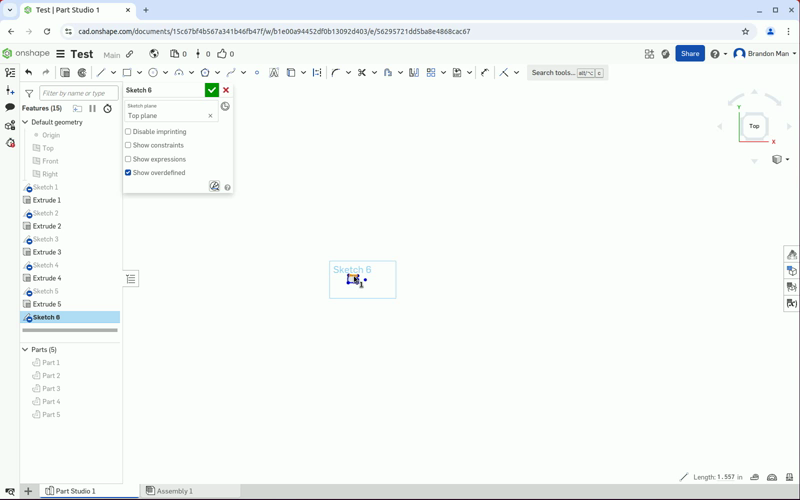
mouse_move(73, 352)
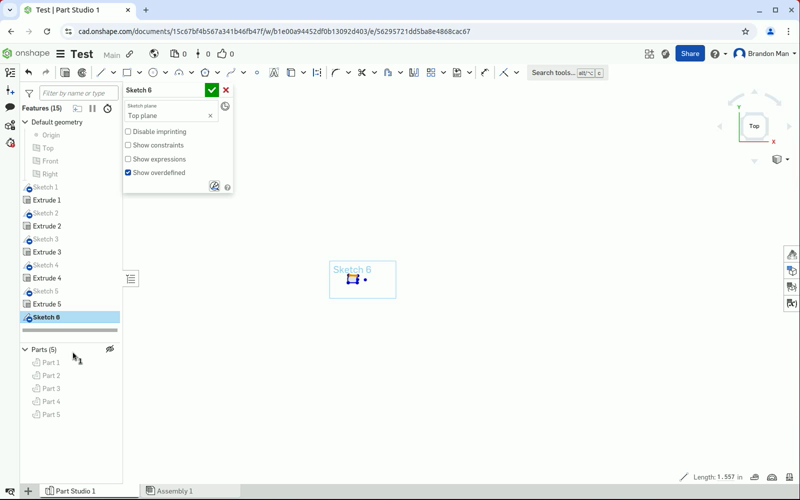
key(shift+y)
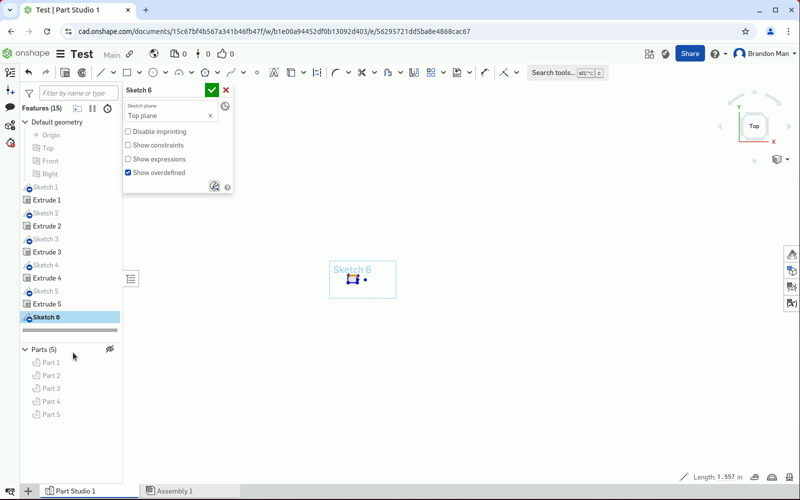
key(shift+e)
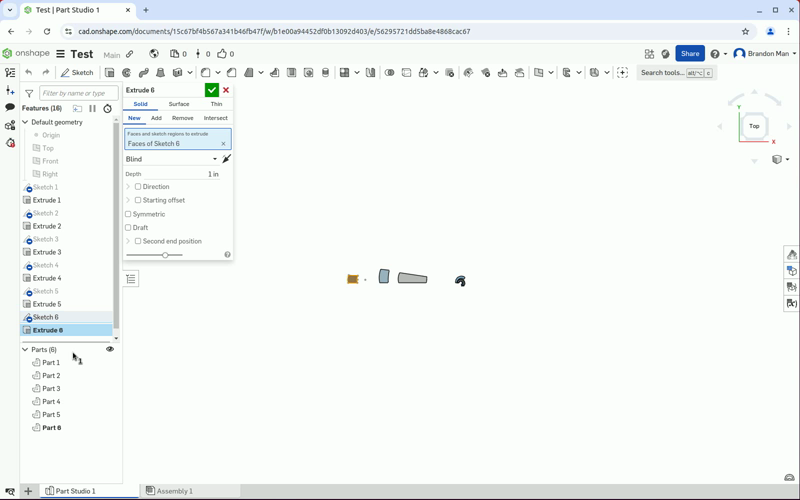
mouse_move(143, 106)
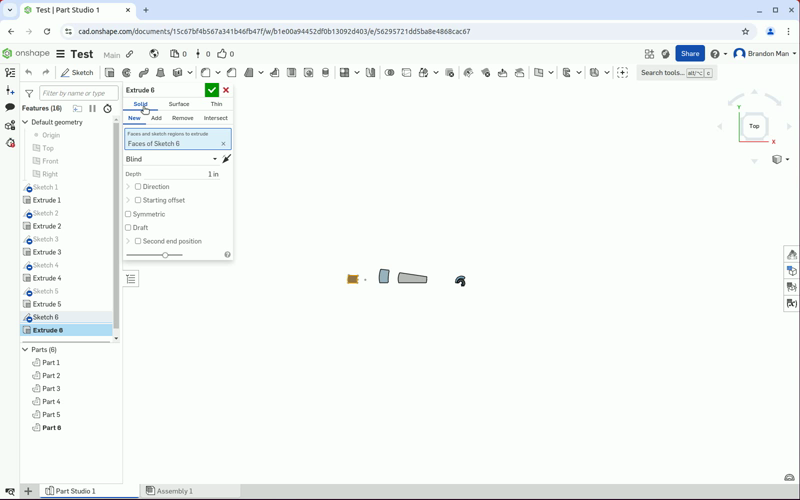
click(143, 106)
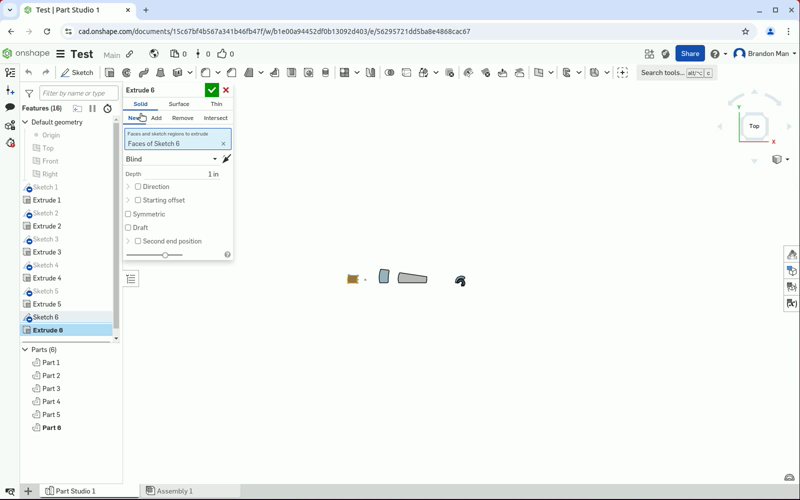
mouse_move(137, 120)
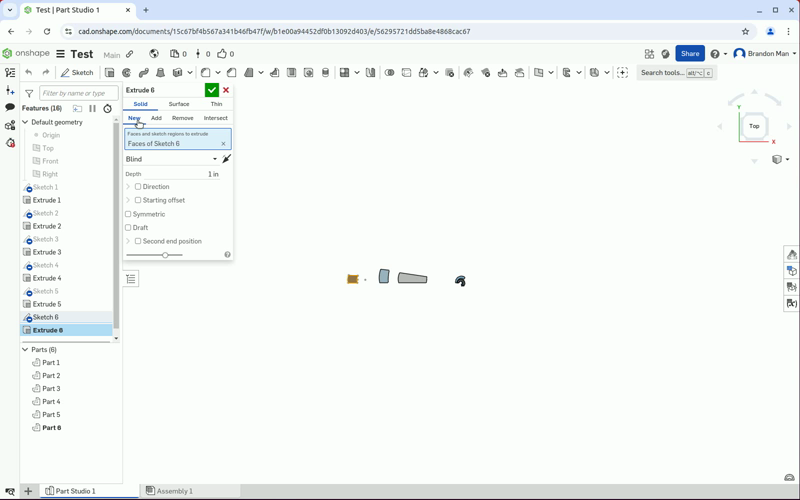
click(137, 120)
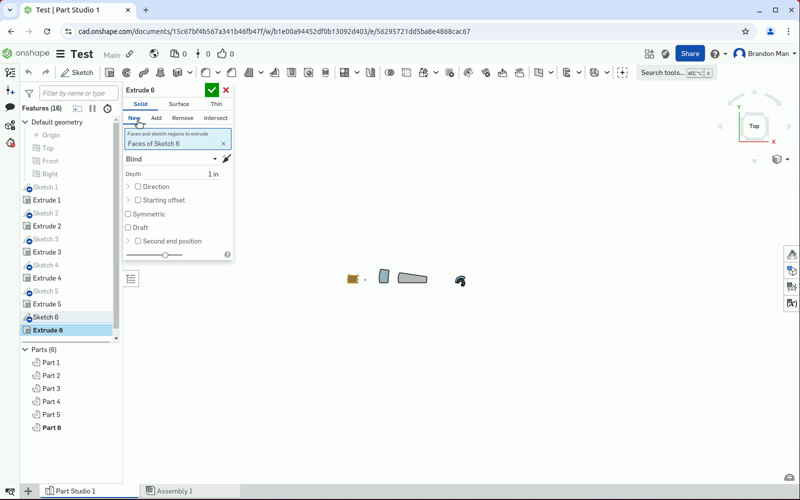
key(tab, 4)
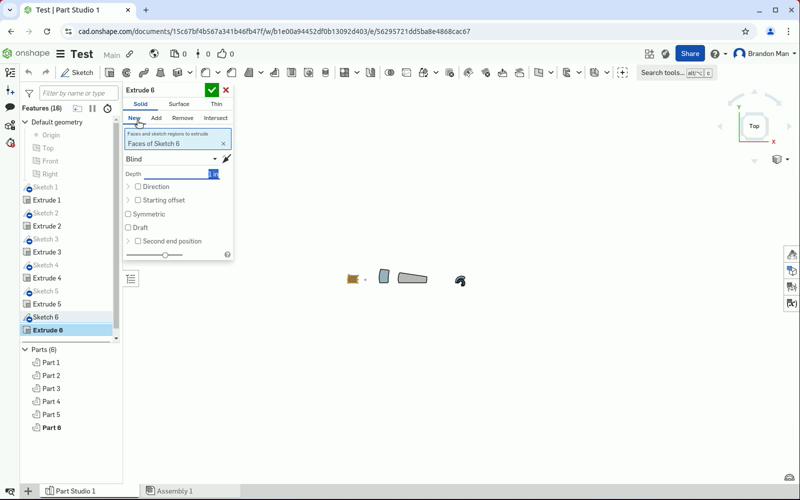
text(-0.241)
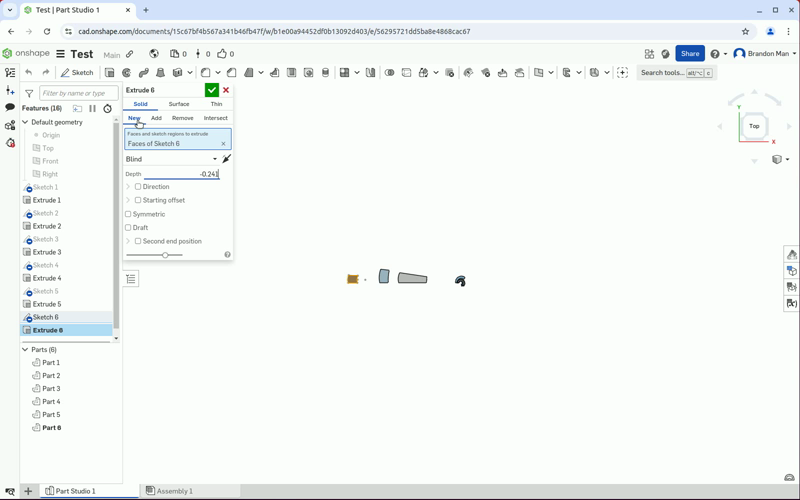
key(enter)
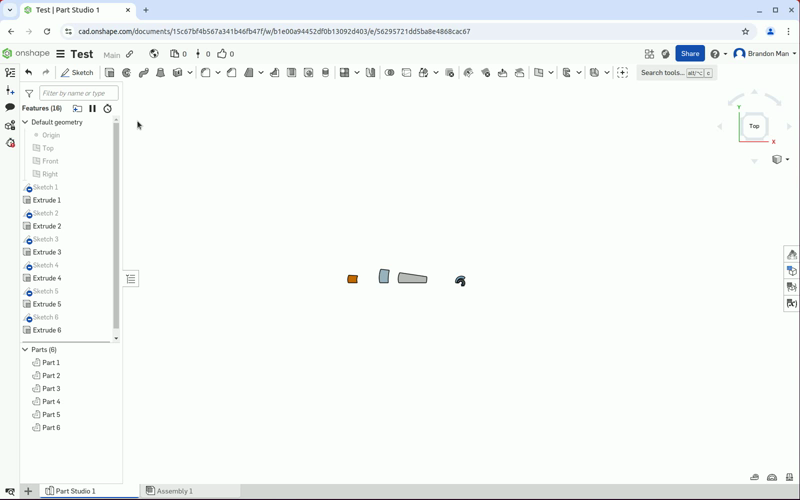
key(shift+h)
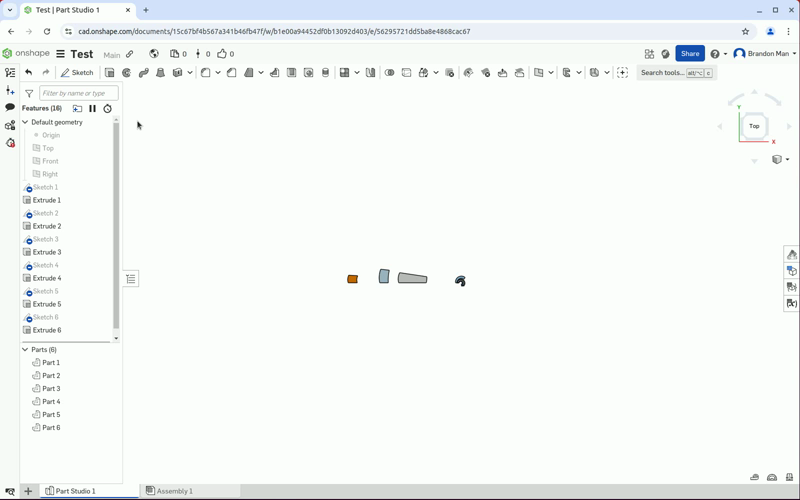
key(shift+h)
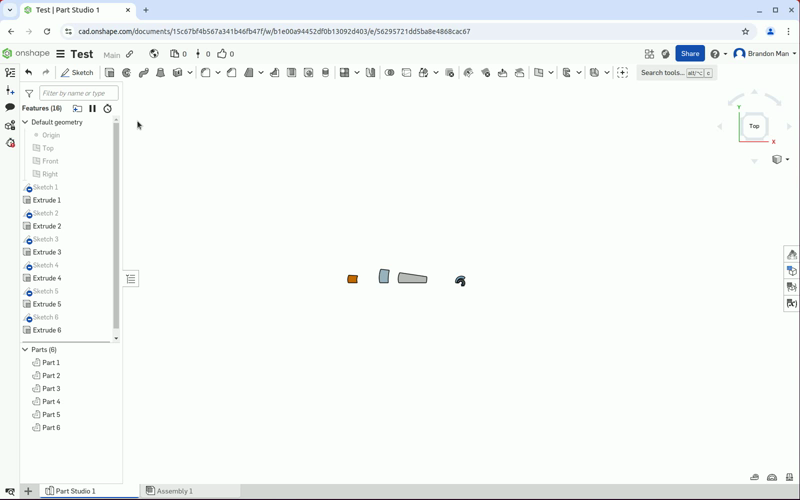
mouse_move(69, 189)
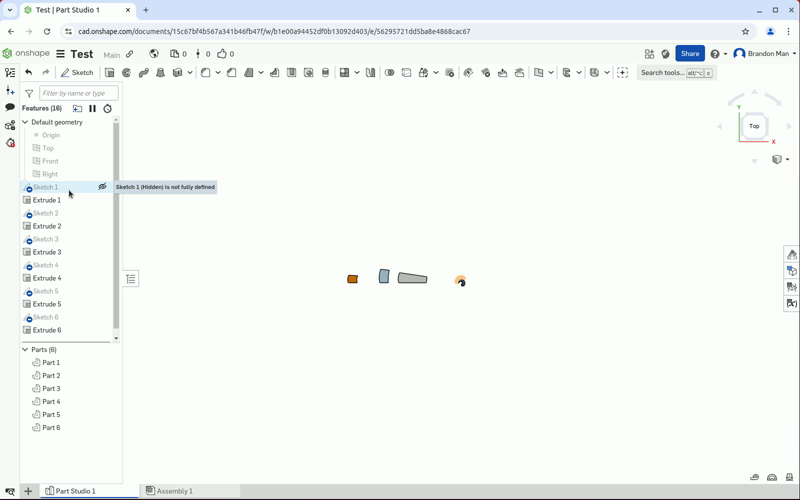
click(69, 189)
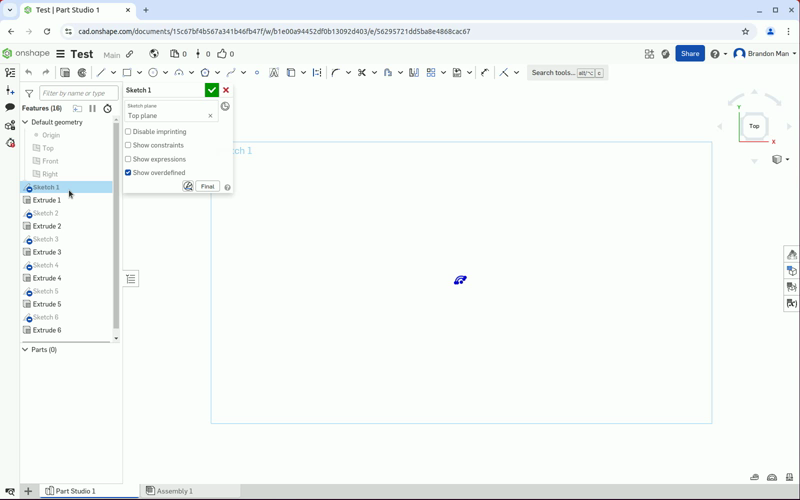
mouse_move(229, 92)
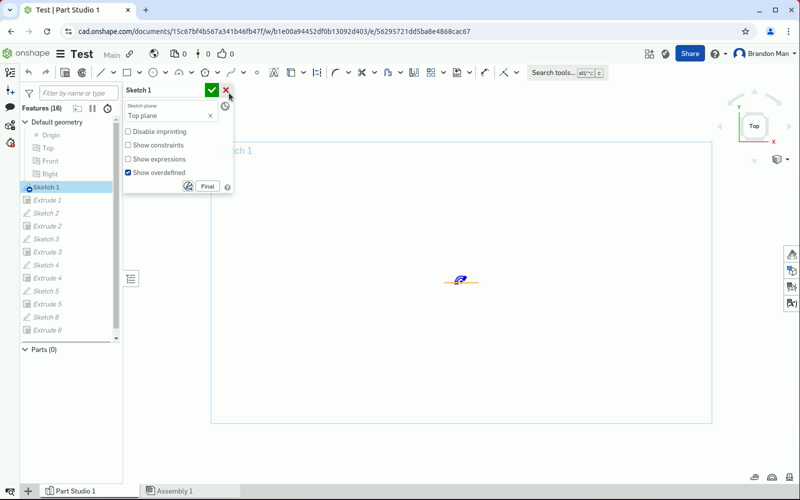
click(229, 92)
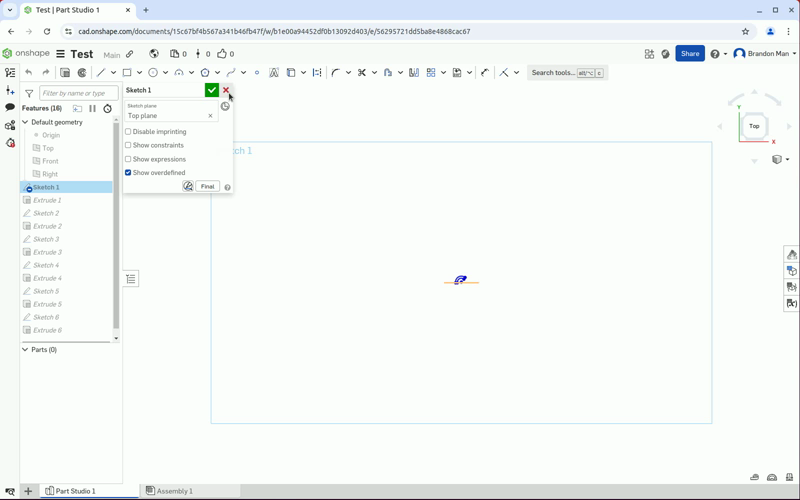
key(shift+s)
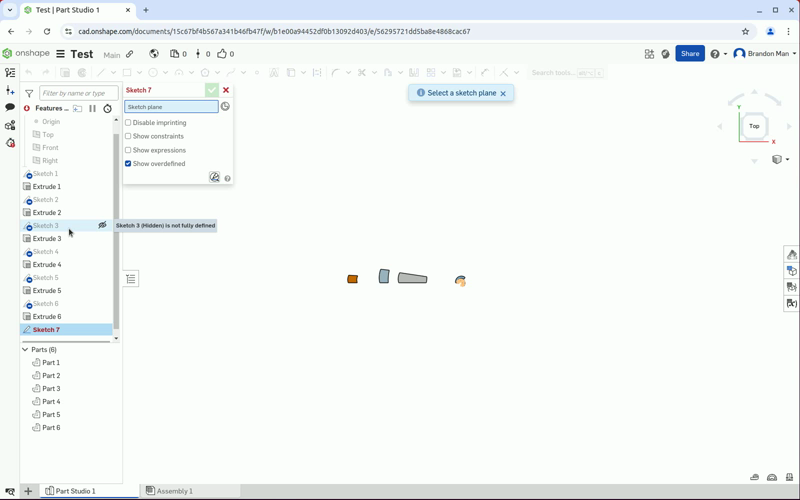
scroll(3)
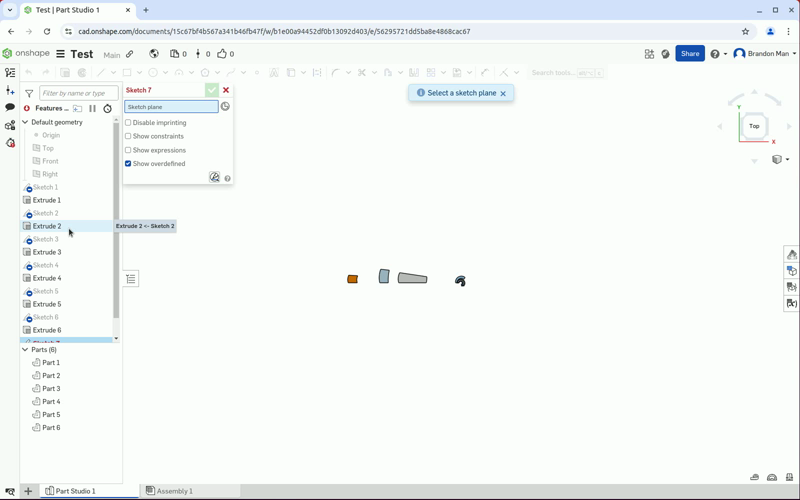
mouse_move(69, 150)
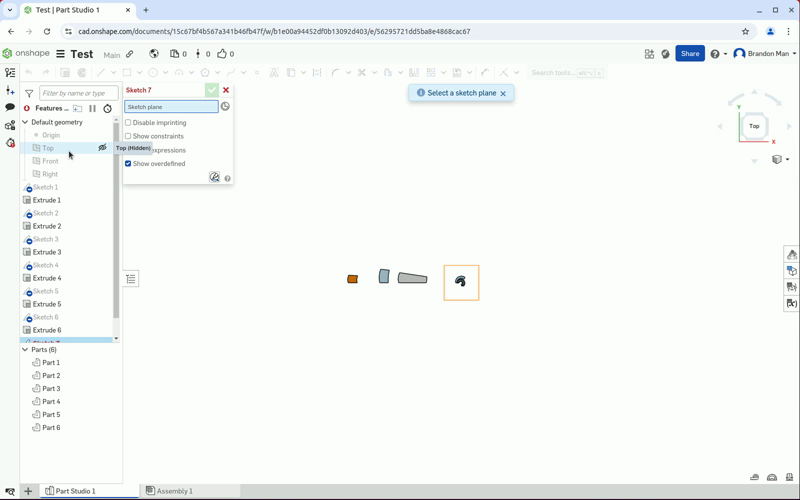
click(69, 150)
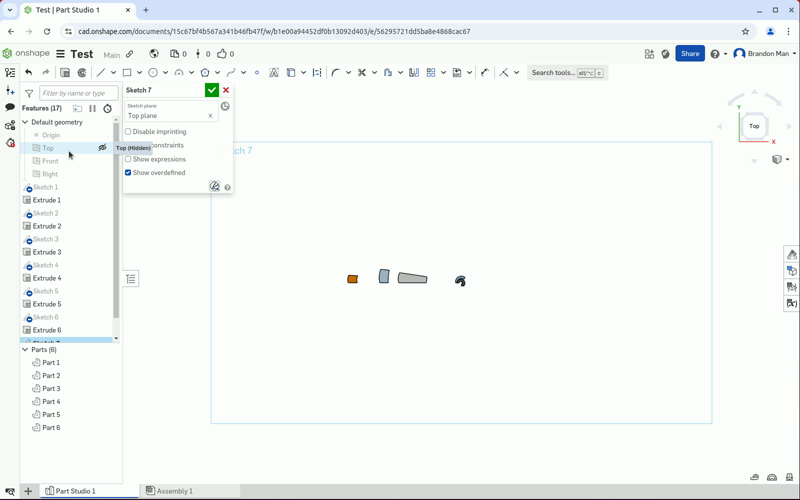
mouse_move(73, 352)
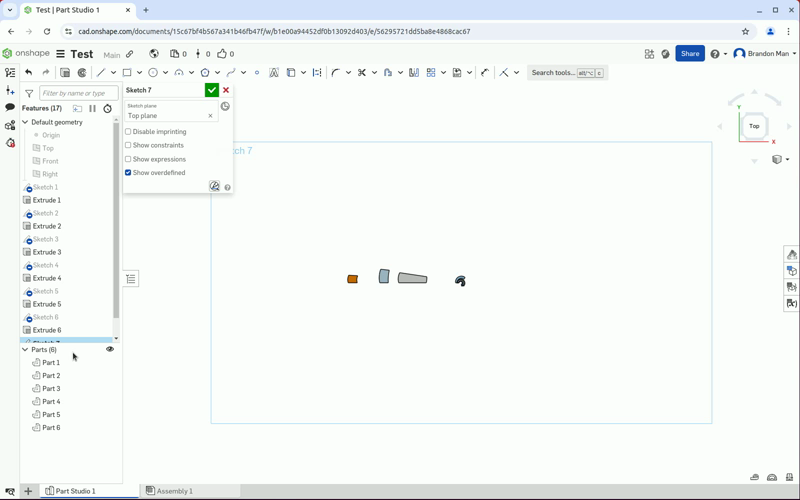
key(y)
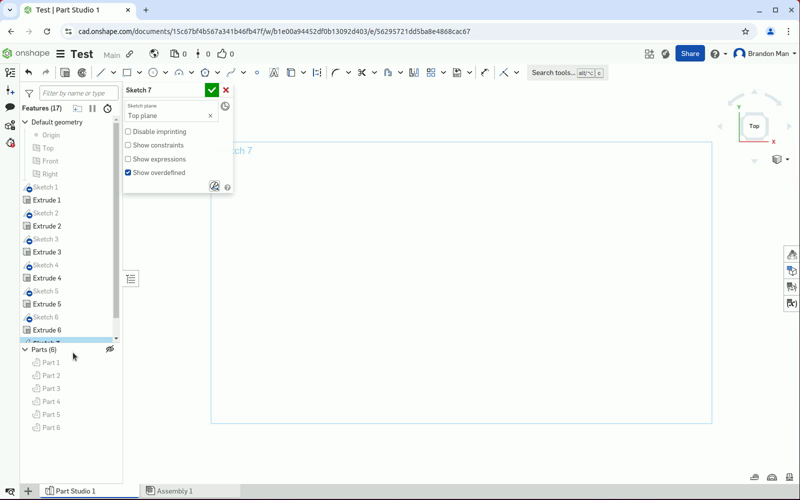
key(l)
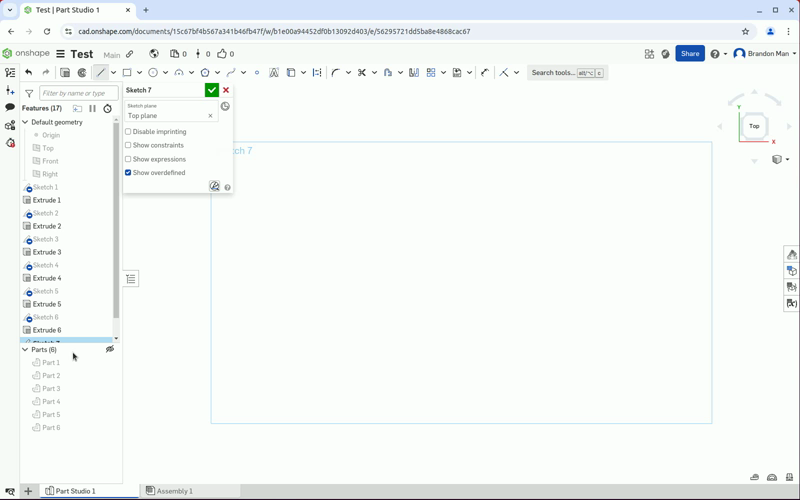
key_down(shift)
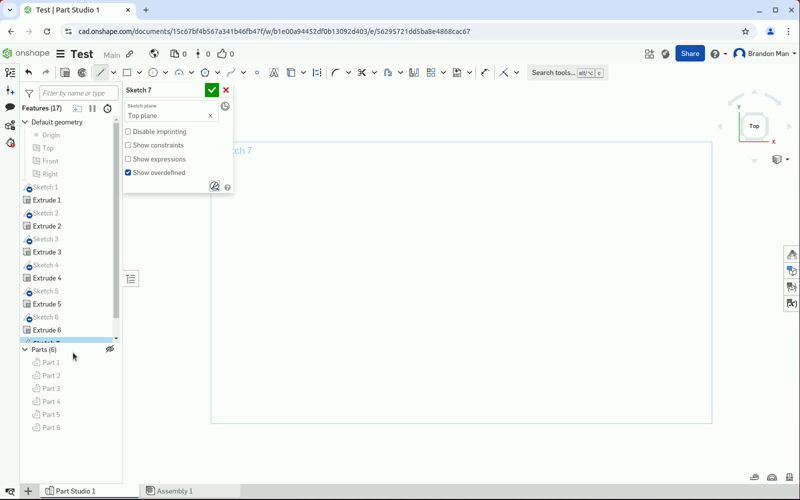
mouse_move(412, 282)
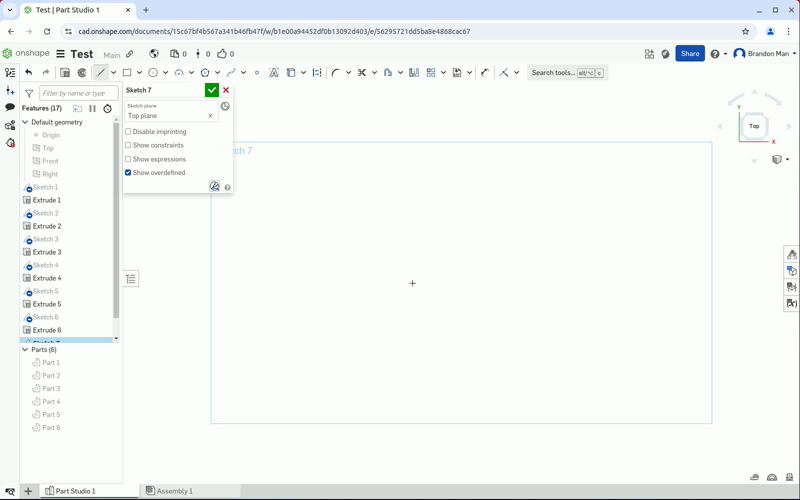
click(412, 282)
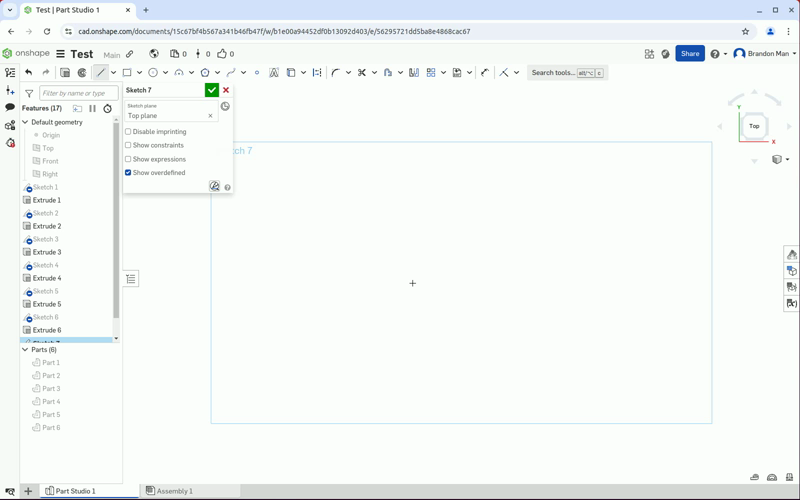
key_up(shift)
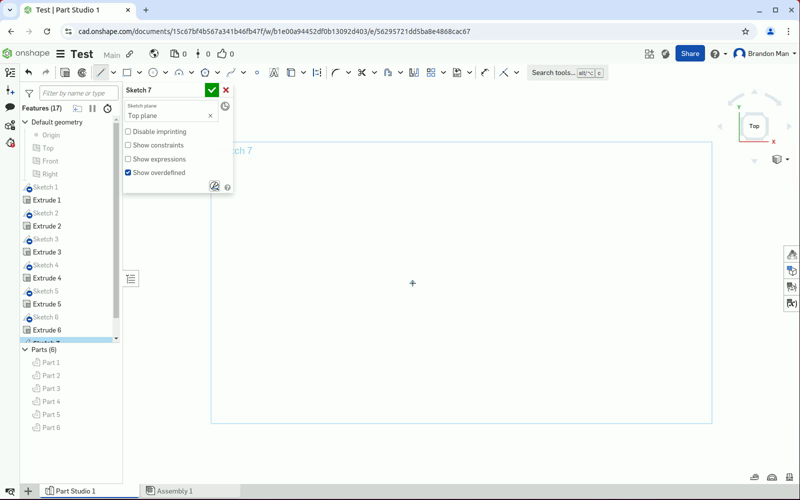
key_down(shift)
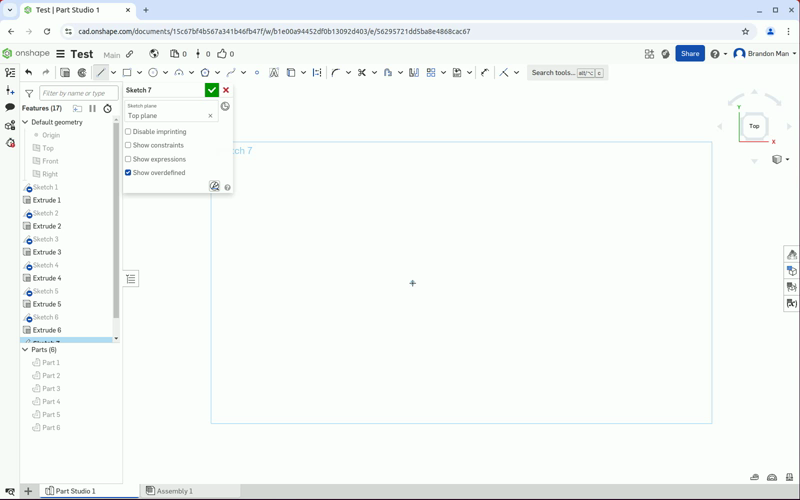
mouse_move(442, 282)
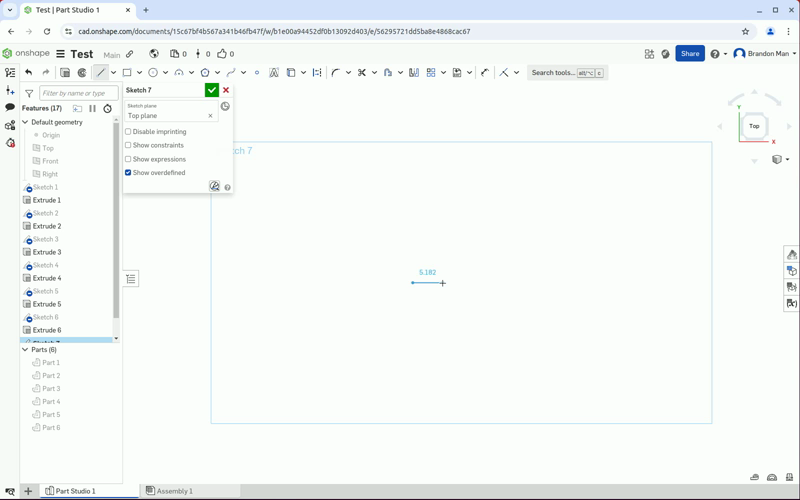
mouse_move(422, 282)
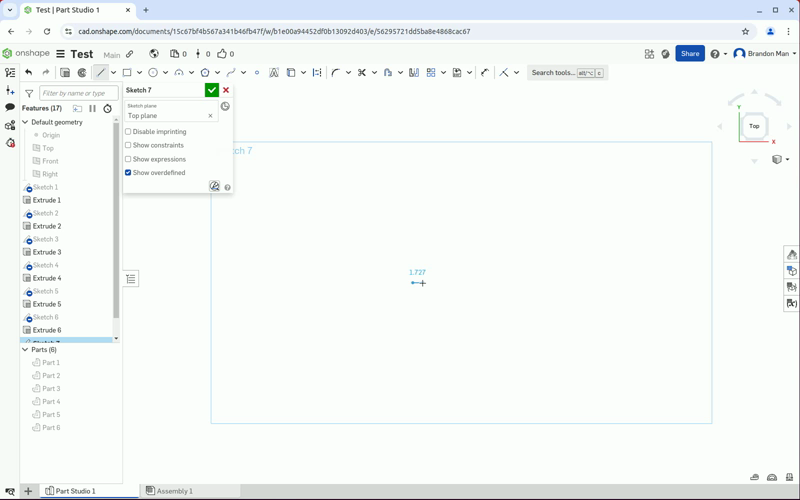
click(422, 282)
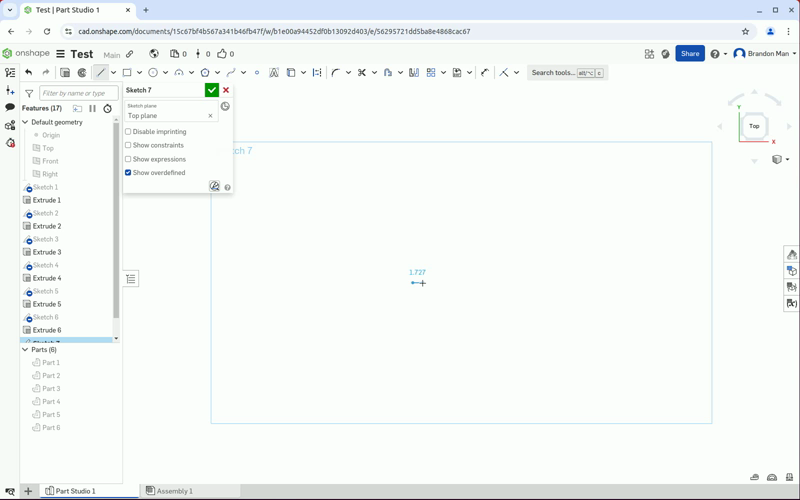
key_up(shift)
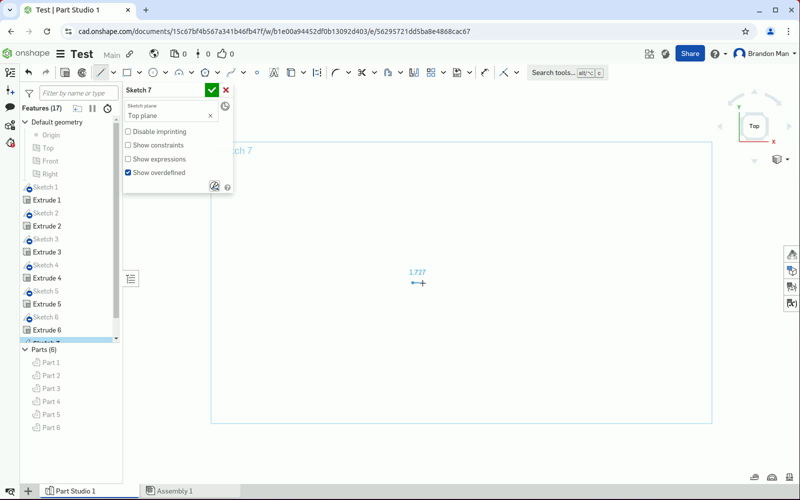
key(esc)
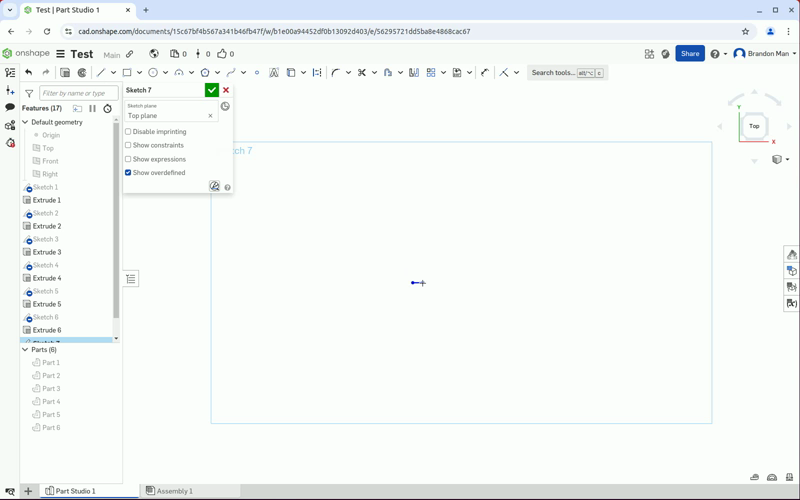
key(a)
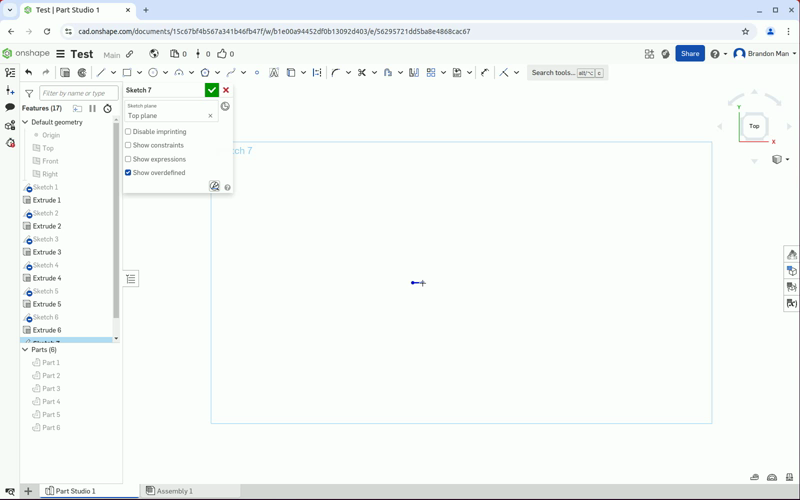
mouse_move(422, 282)
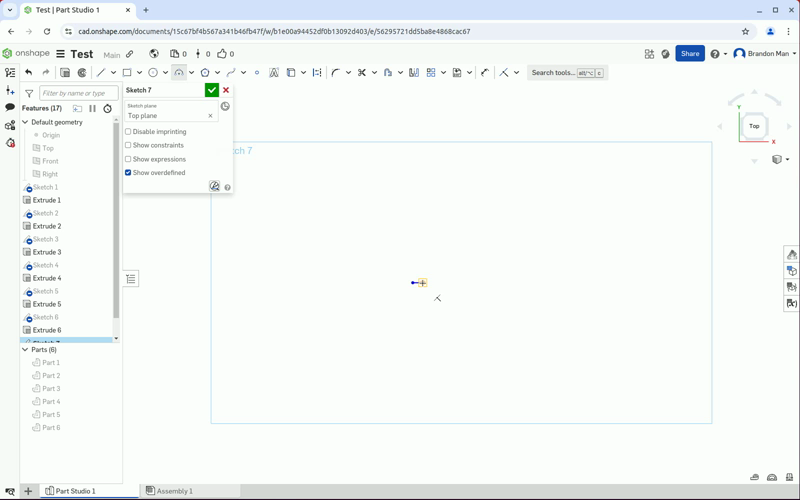
click(422, 282)
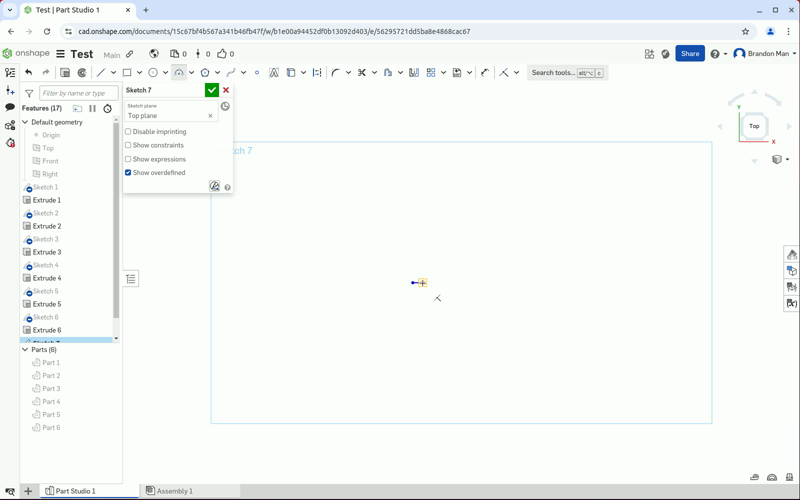
key_down(shift)
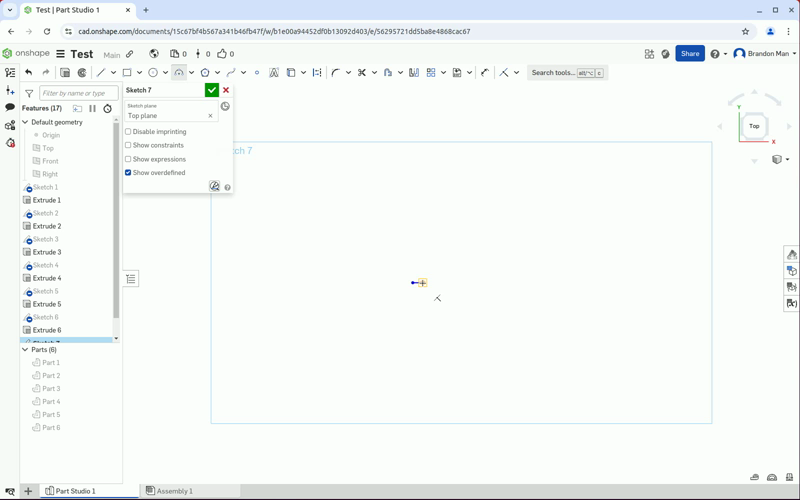
mouse_move(424, 271)
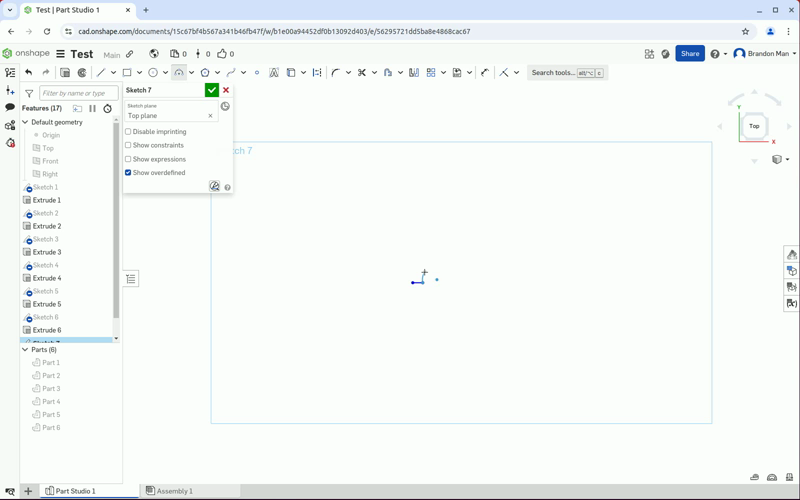
click(424, 271)
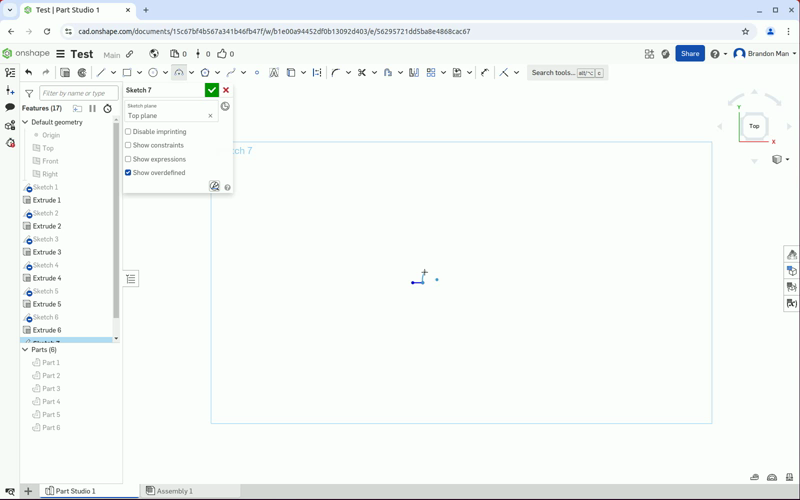
mouse_move(422, 277)
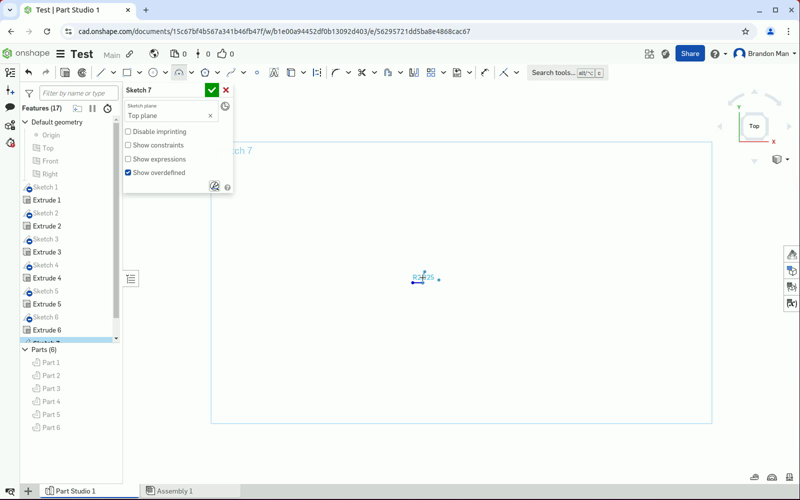
click(422, 277)
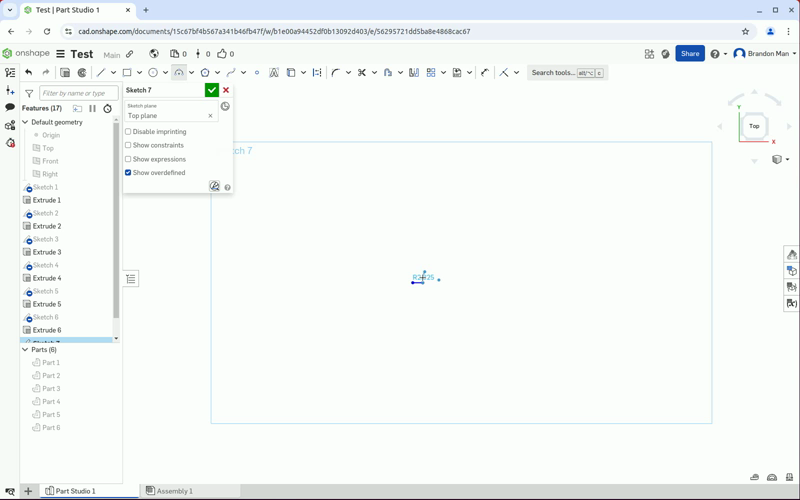
key_up(shift)
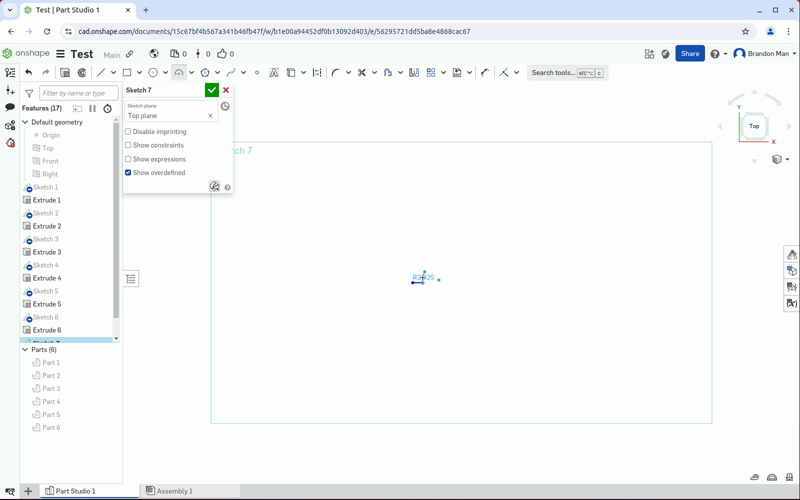
key(esc)
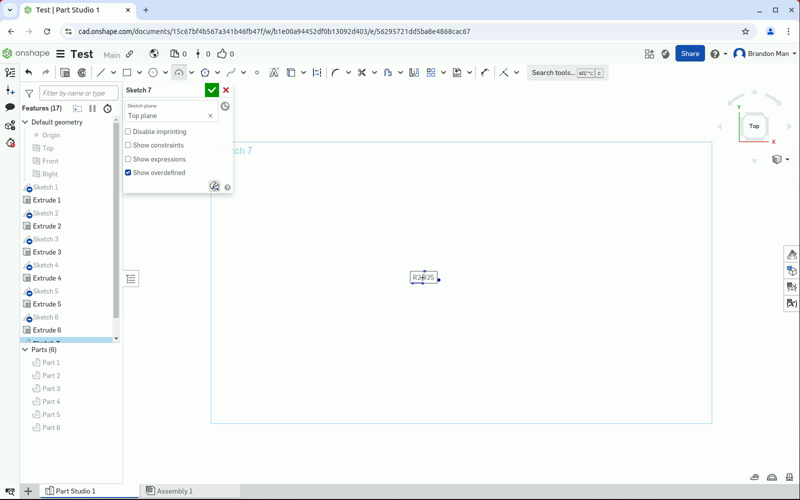
key(l)
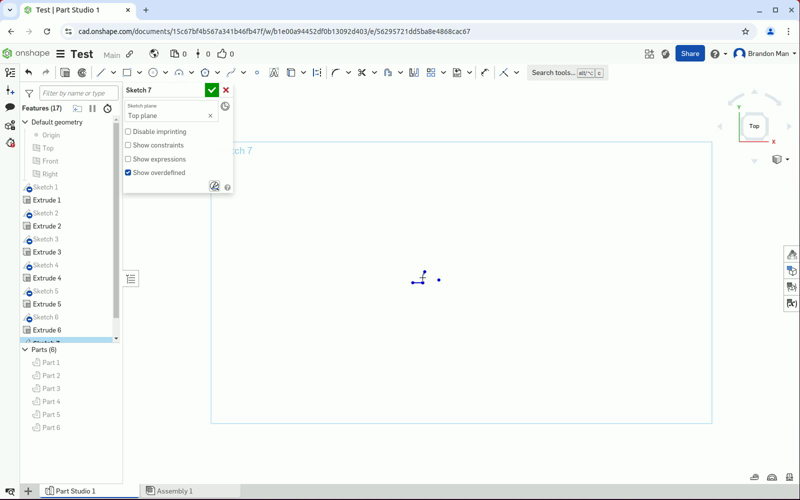
mouse_move(424, 271)
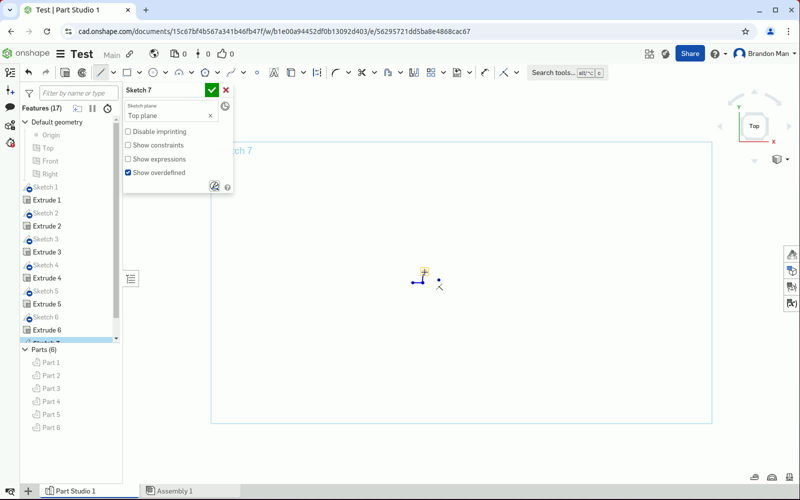
click(424, 271)
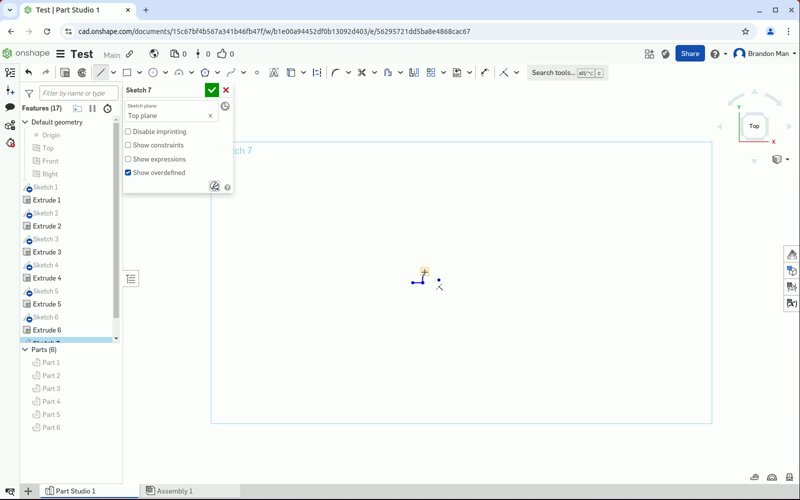
key_down(shift)
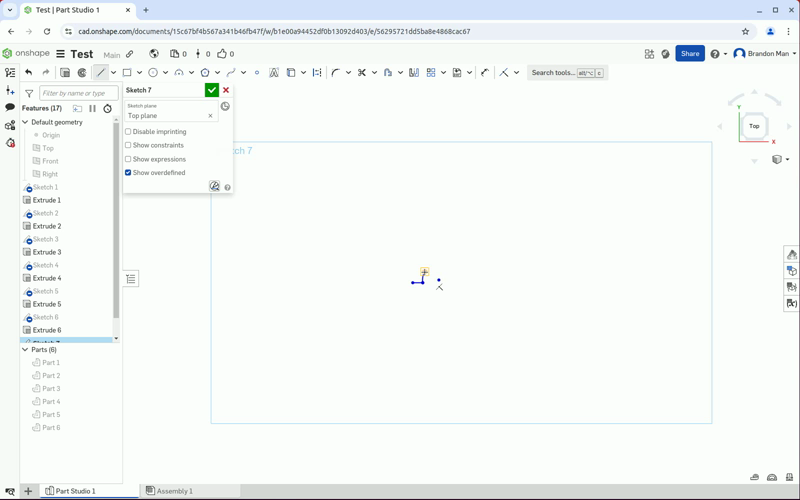
mouse_move(454, 271)
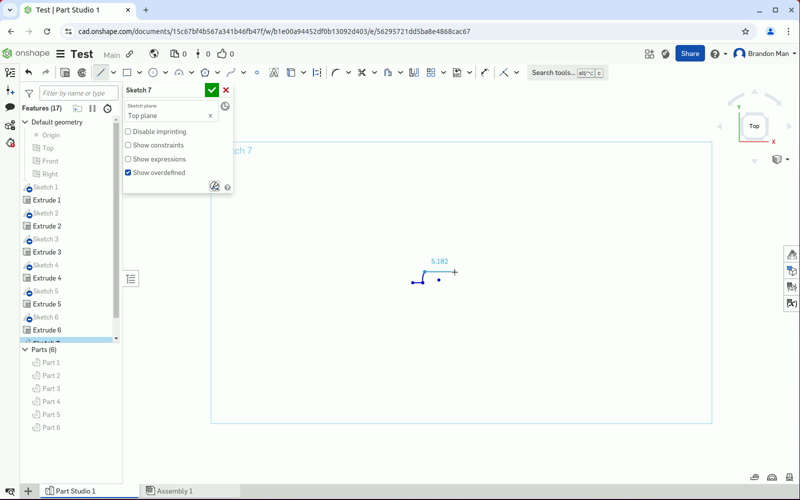
mouse_move(414, 269)
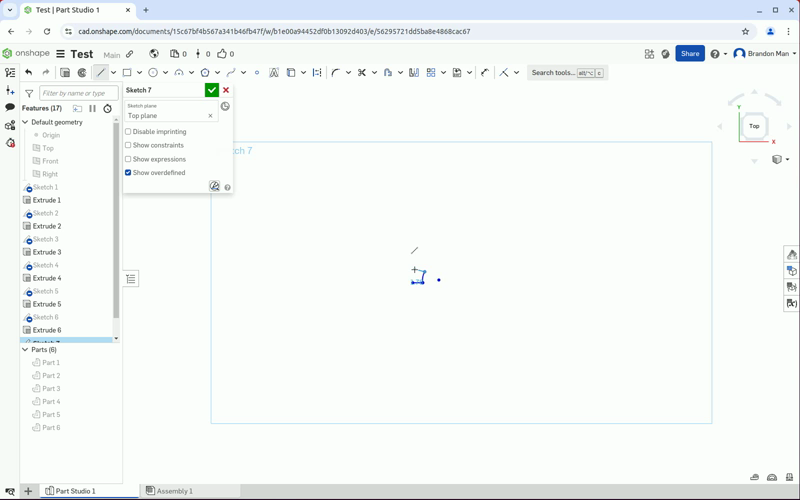
click(414, 269)
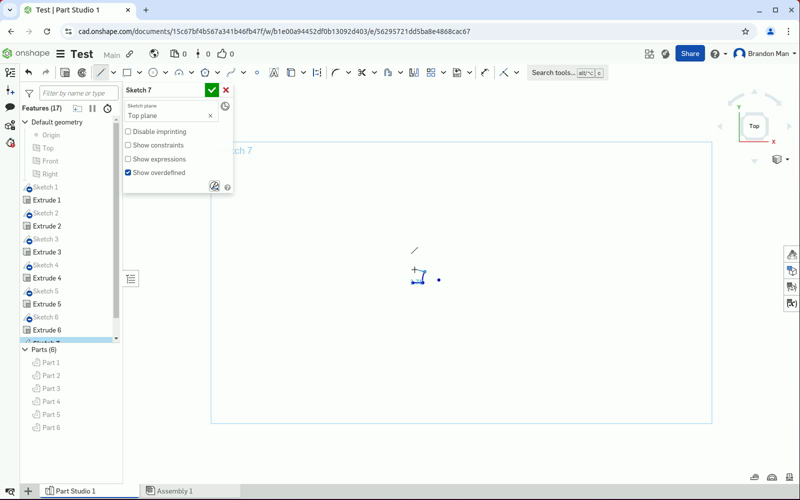
key_up(shift)
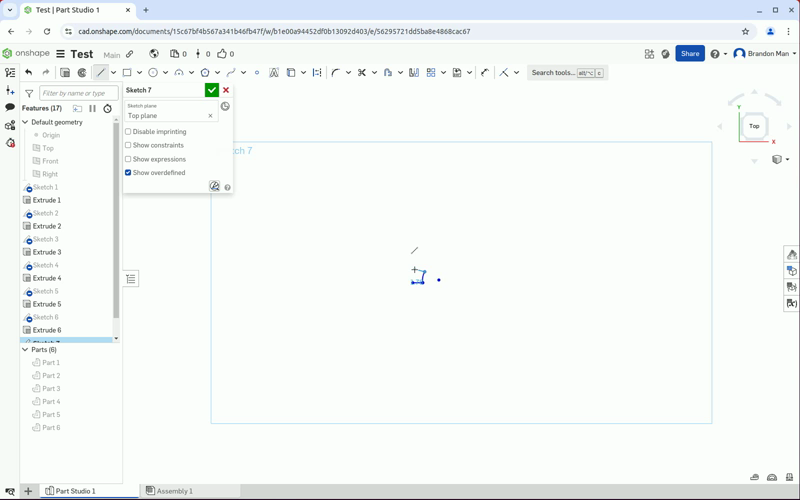
key(esc)
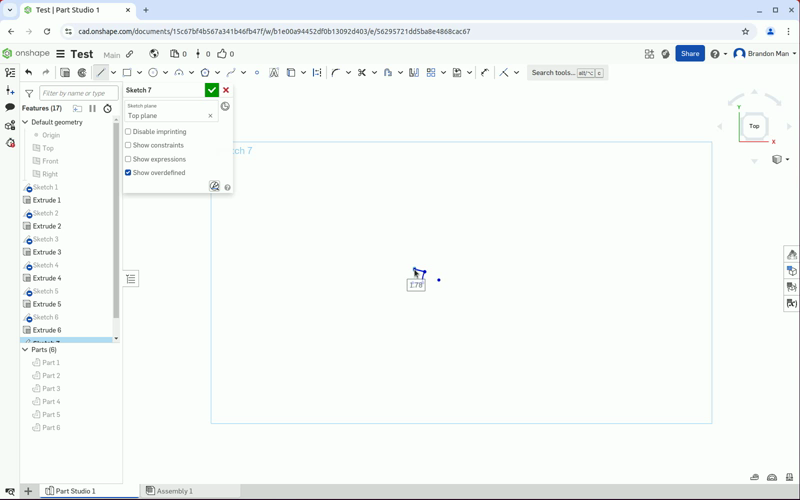
key(a)
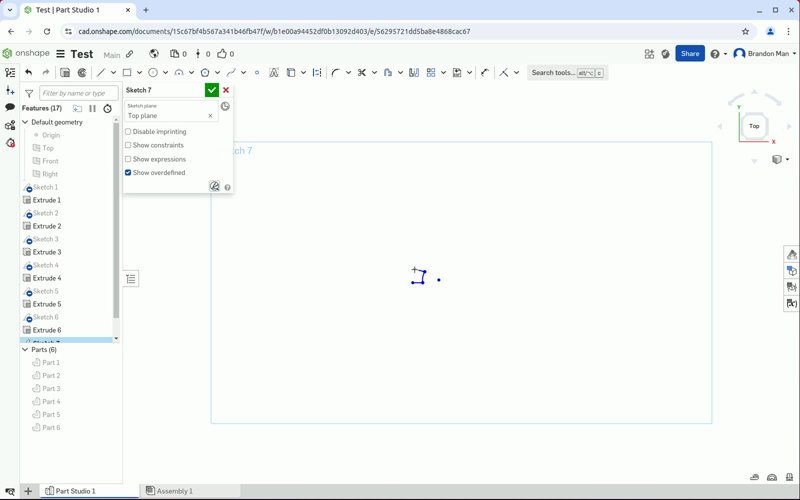
mouse_move(414, 269)
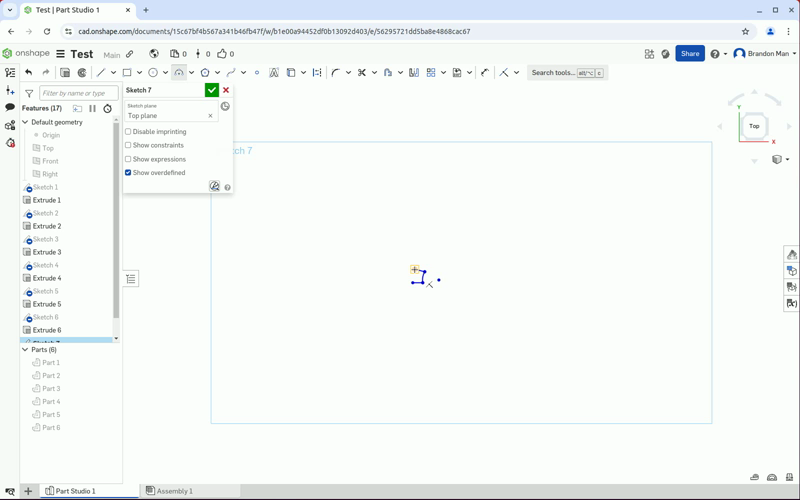
click(414, 269)
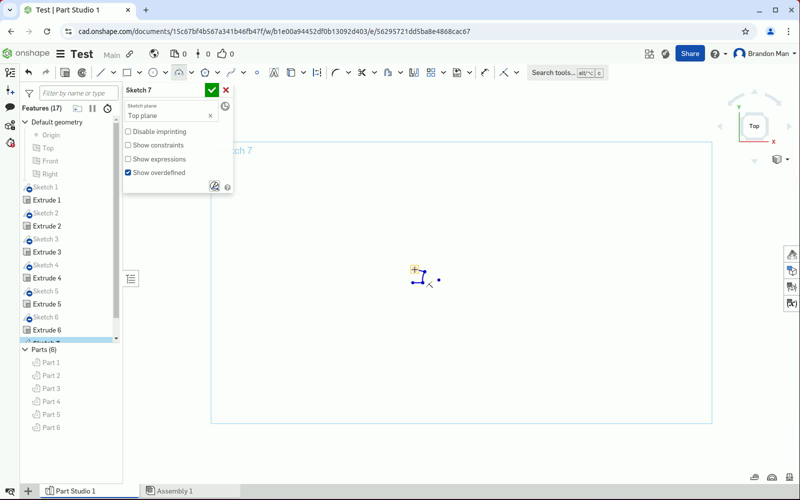
mouse_move(412, 282)
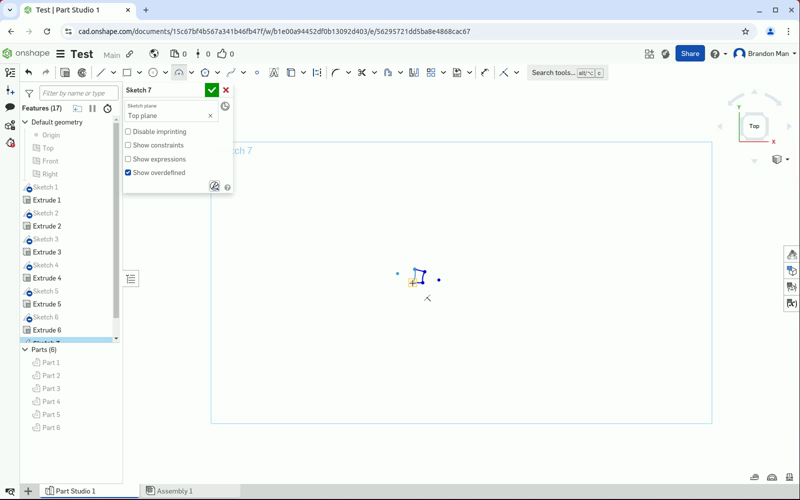
click(412, 282)
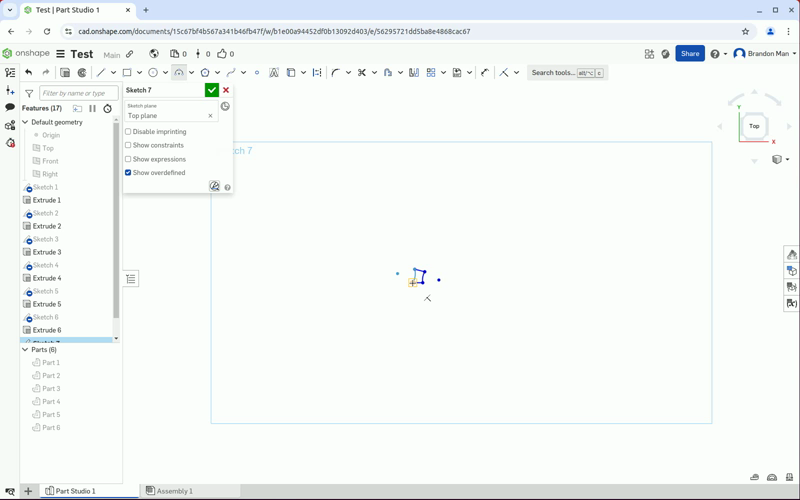
key_down(shift)
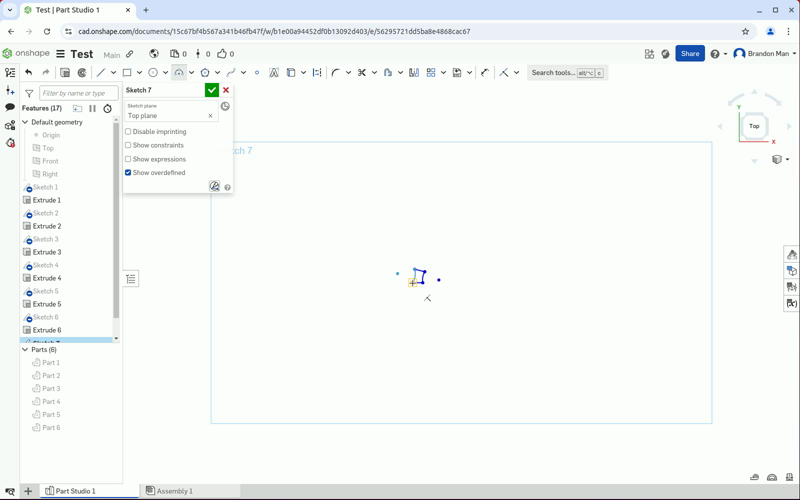
mouse_move(413, 276)
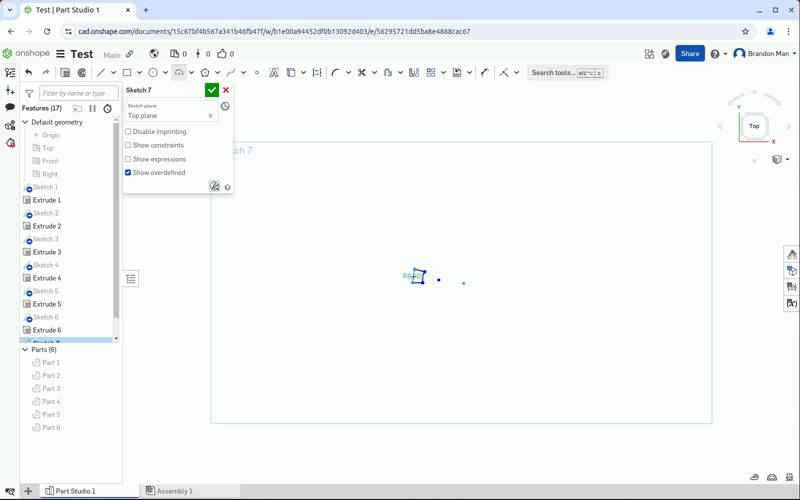
click(413, 276)
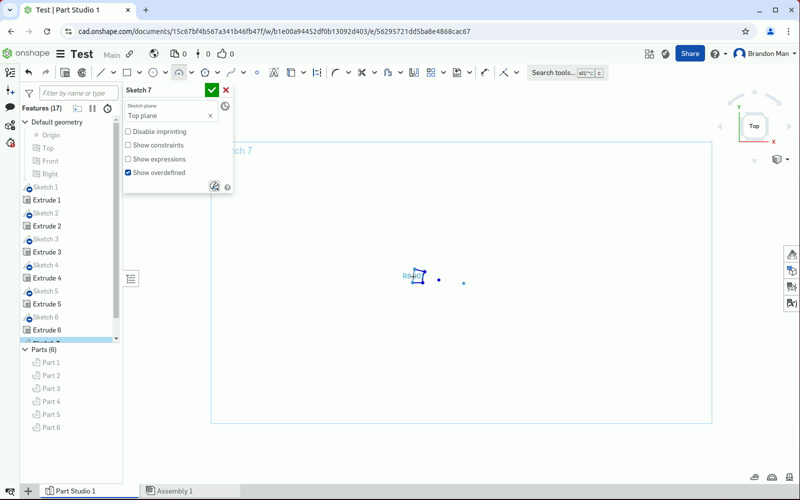
key_up(shift)
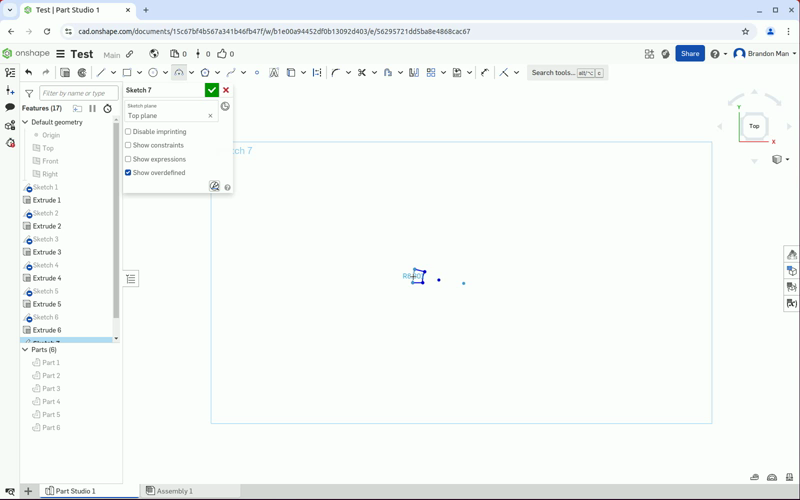
key(esc)
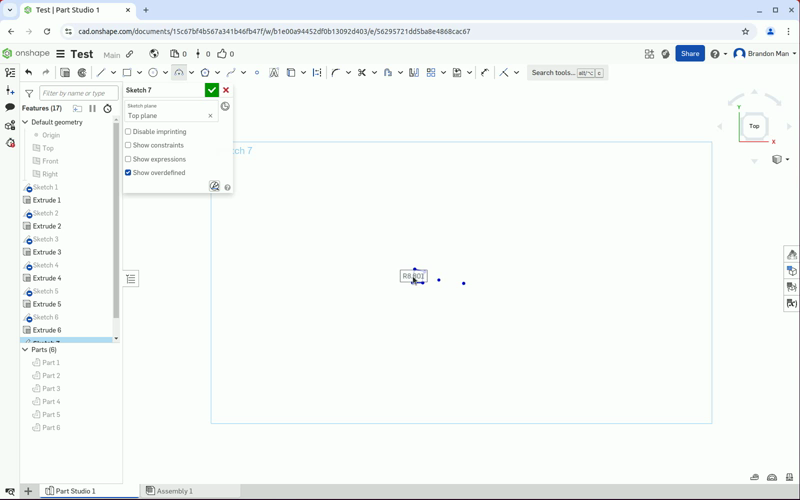
mouse_move(415, 280)
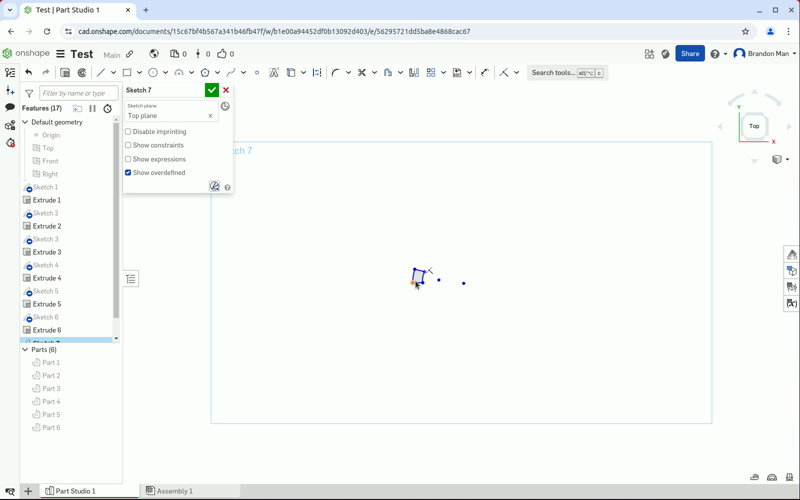
scroll(6)
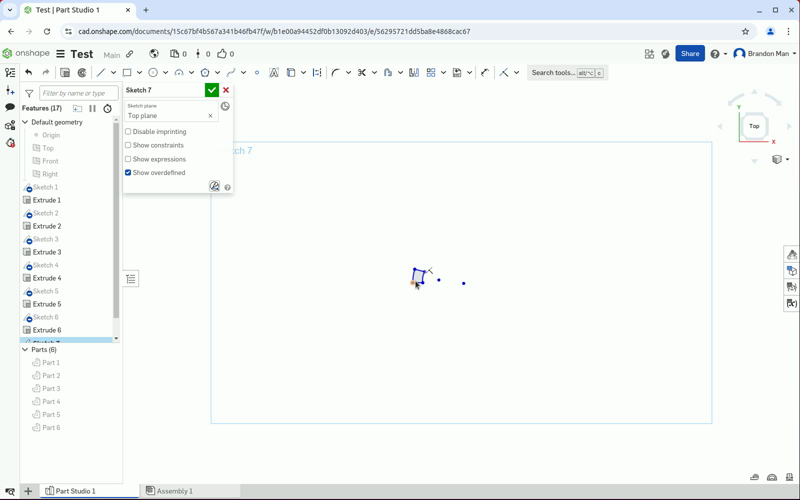
scroll(6)
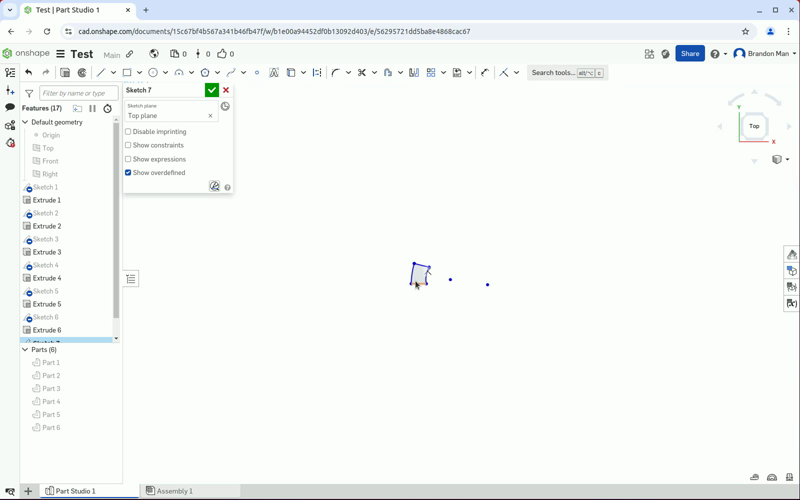
scroll(6)
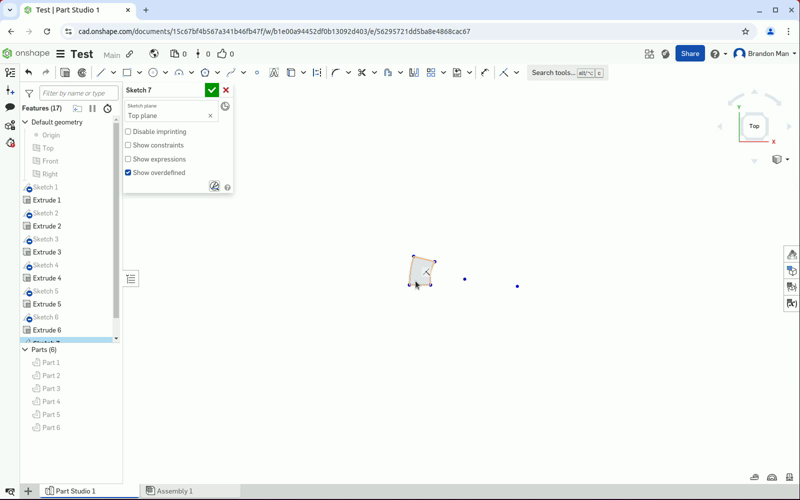
scroll(6)
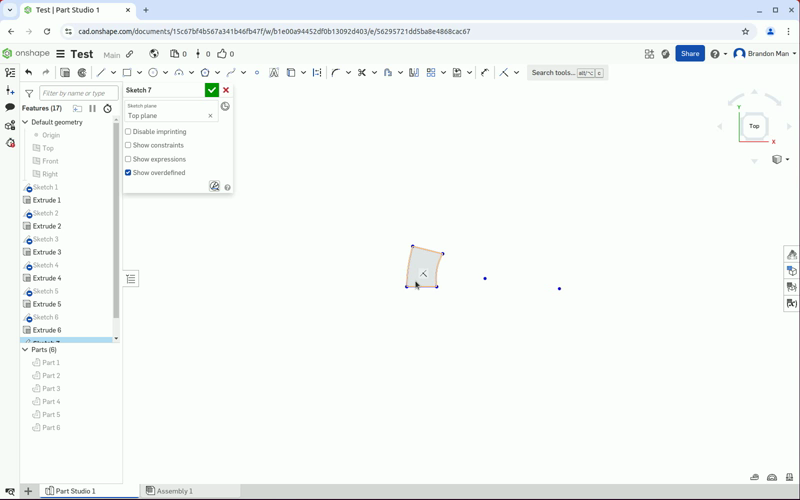
scroll(6)
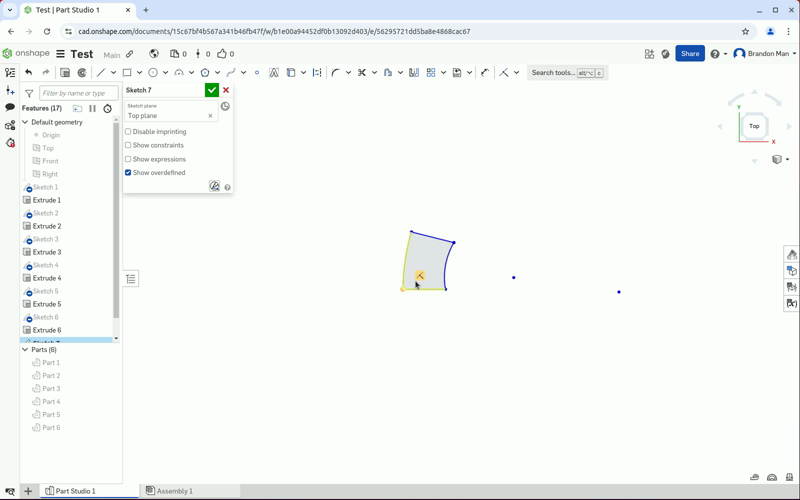
scroll(6)
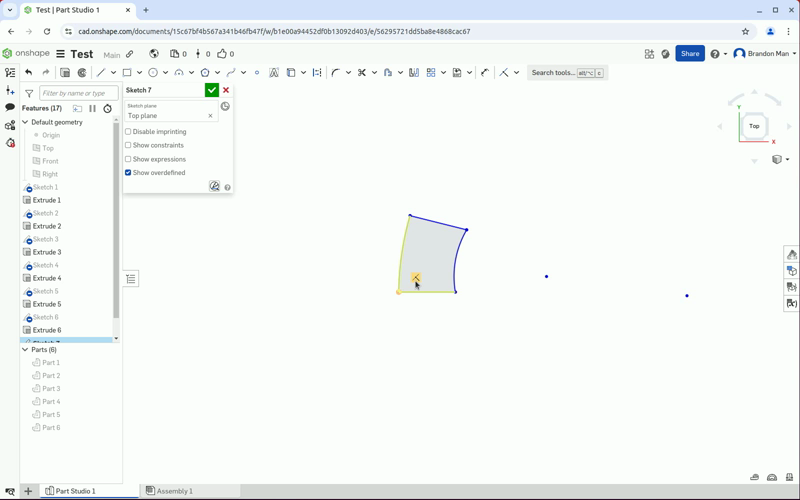
scroll(6)
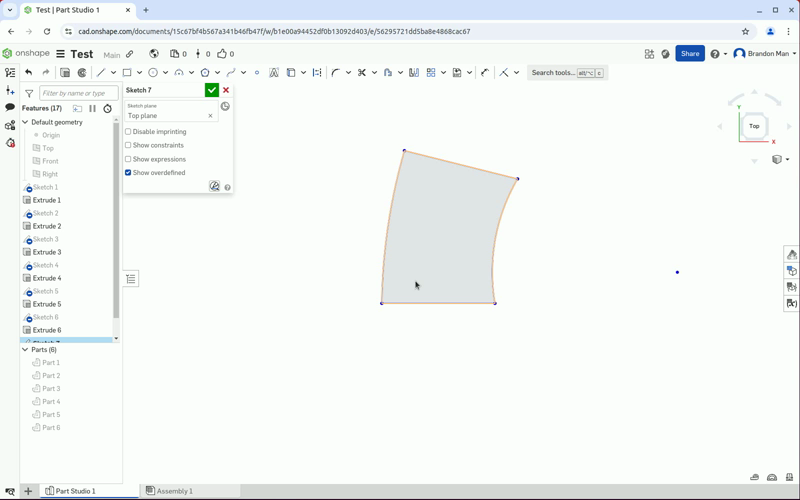
click(415, 280)
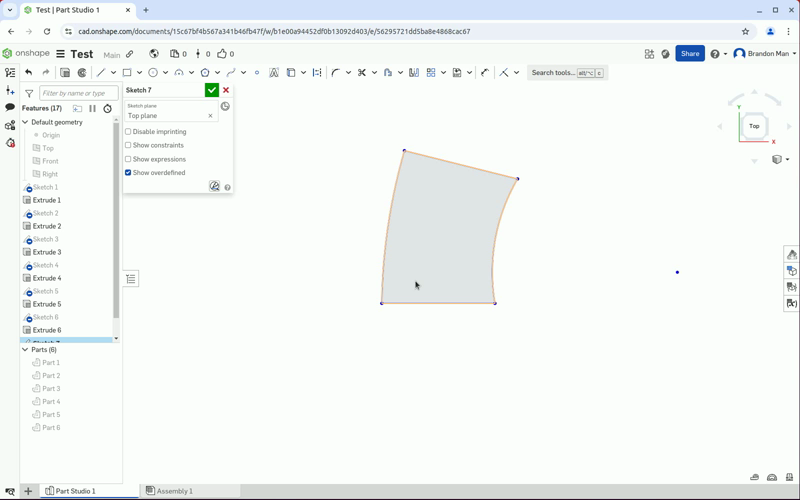
scroll(-6)
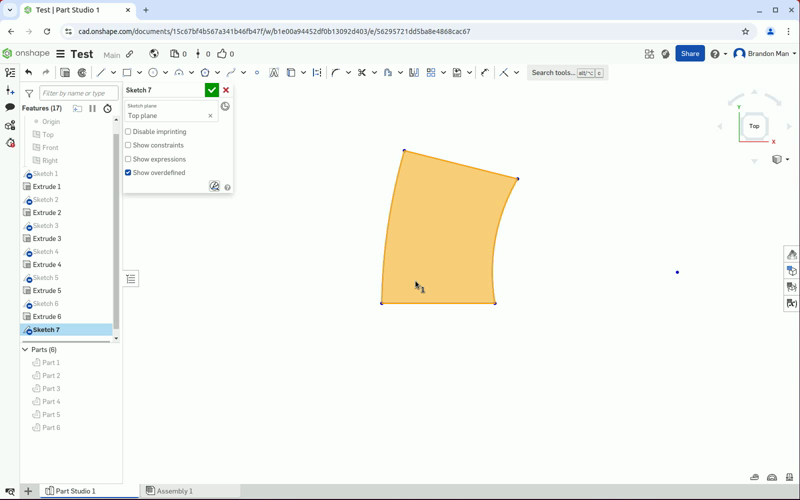
scroll(-6)
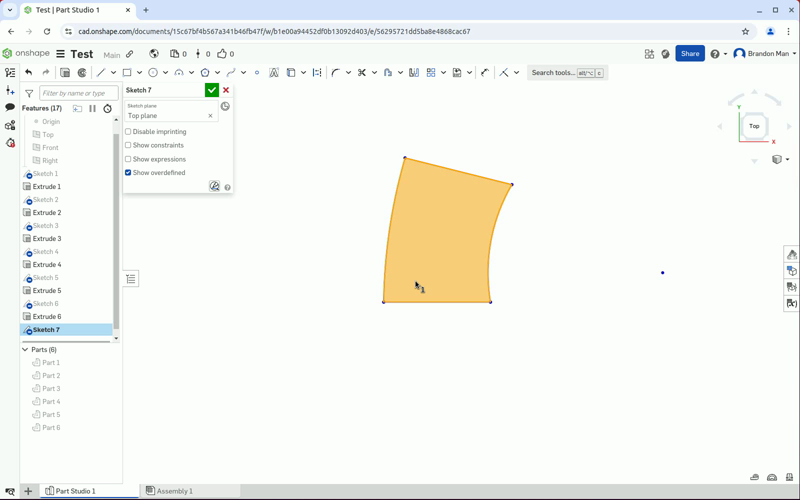
scroll(-6)
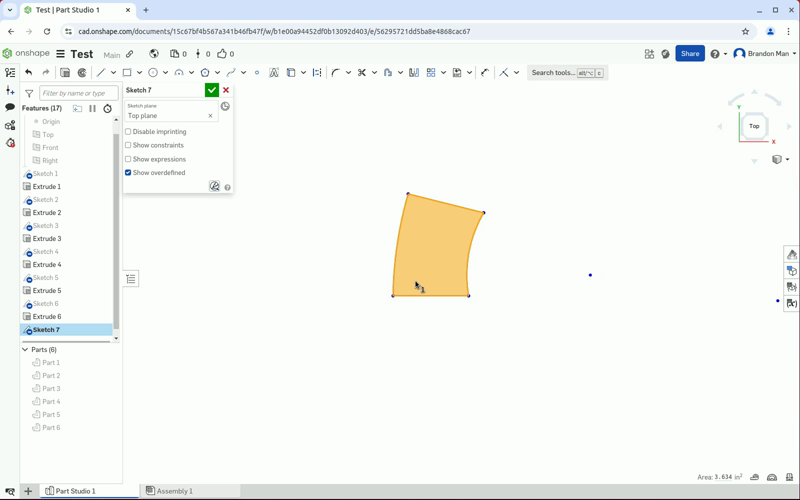
scroll(-6)
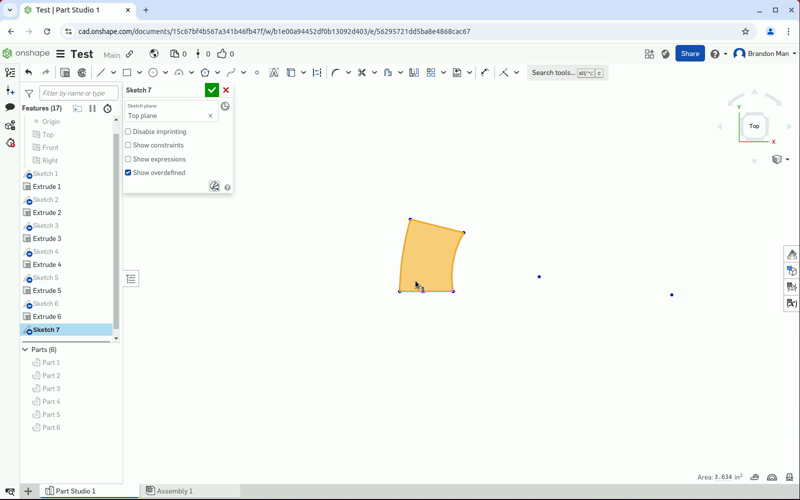
scroll(-6)
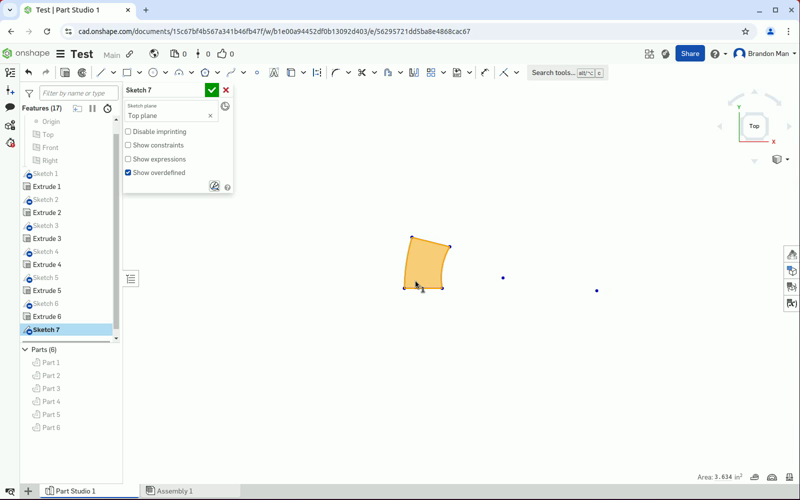
scroll(-6)
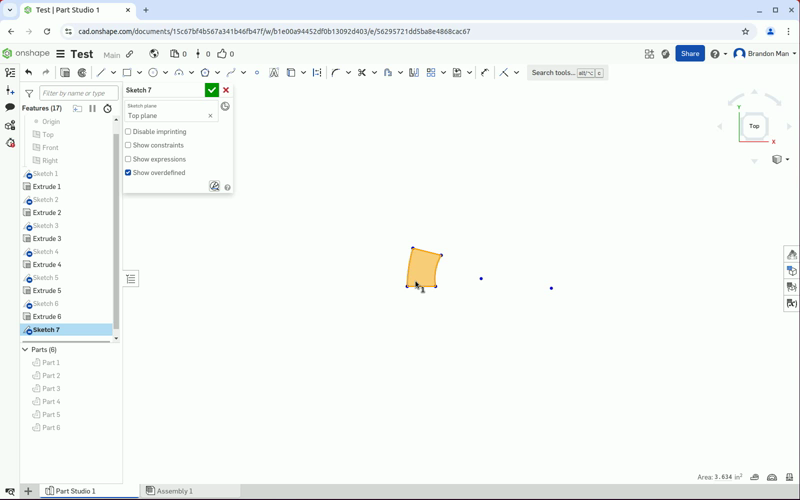
scroll(-6)
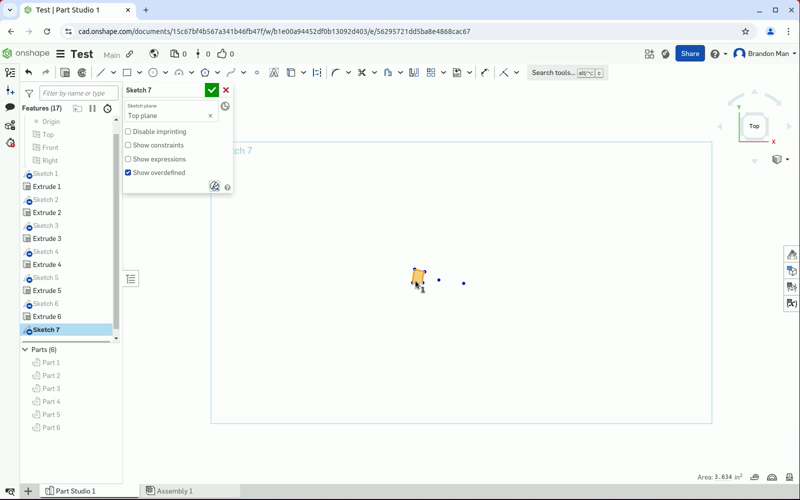
mouse_move(73, 352)
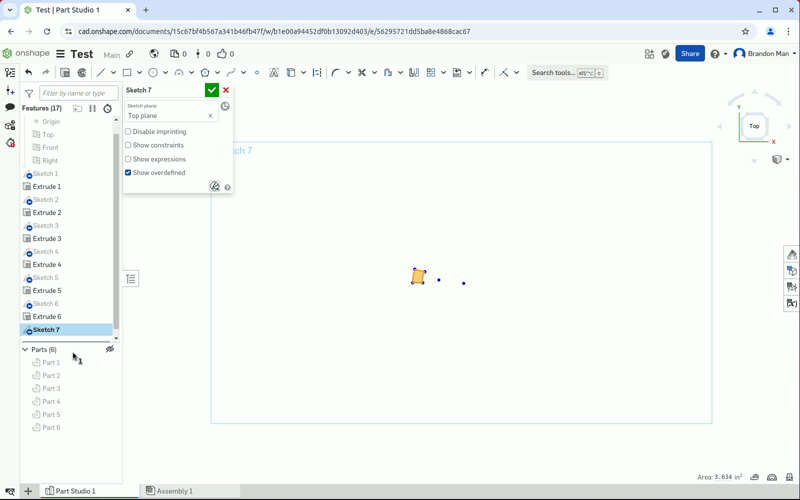
key(shift+y)
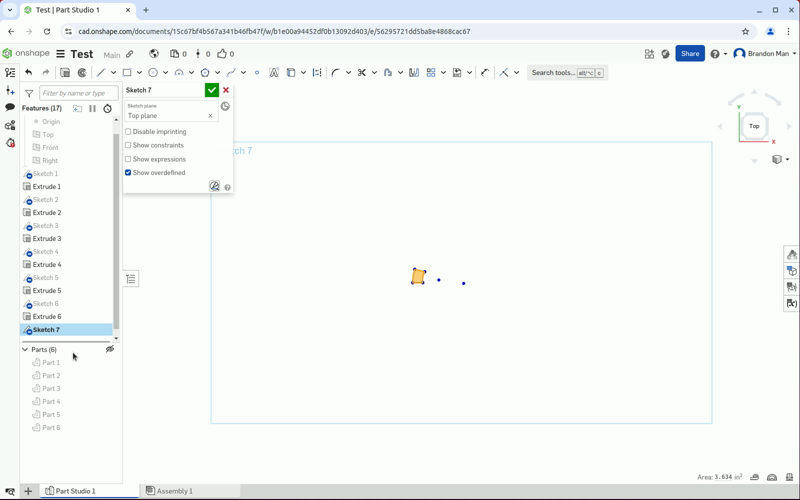
key(shift+e)
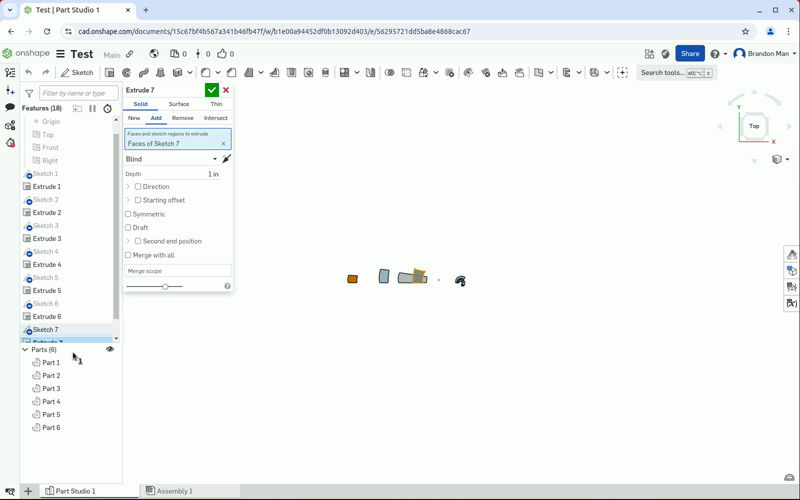
mouse_move(143, 106)
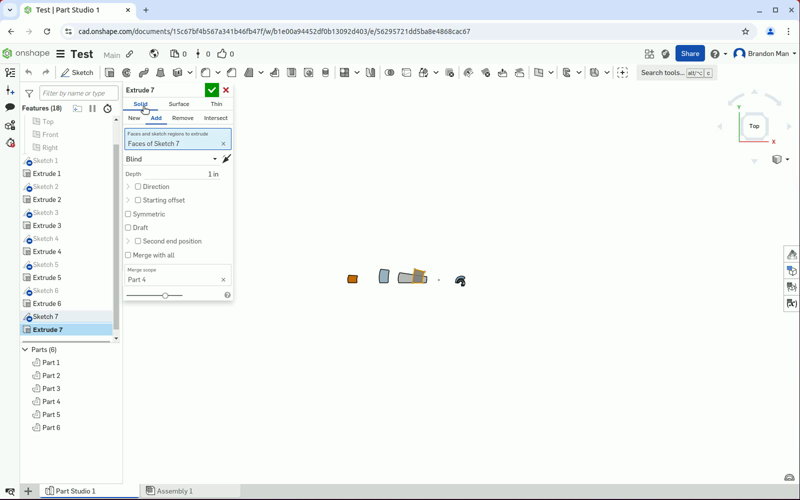
click(143, 106)
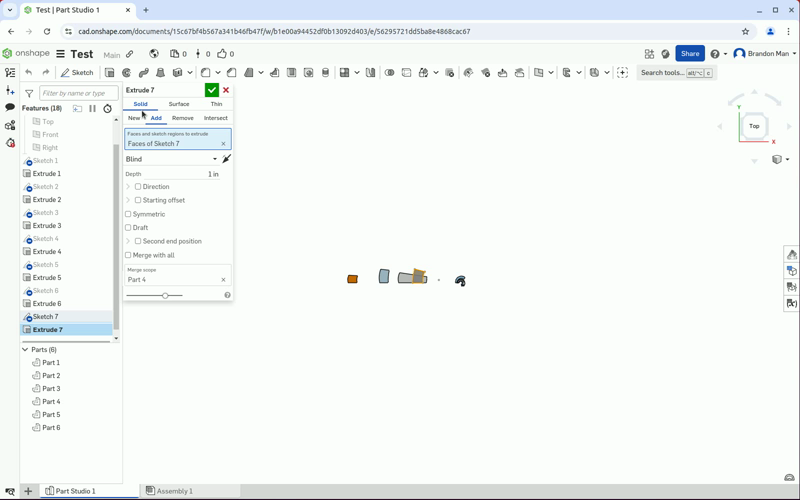
mouse_move(137, 120)
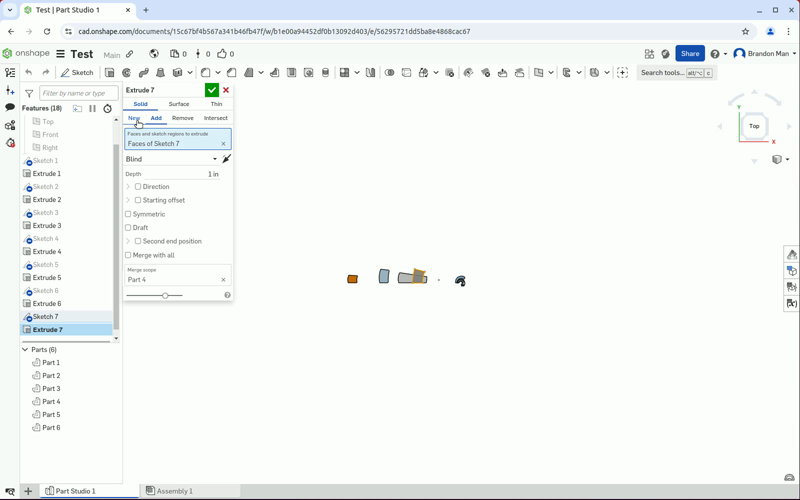
click(137, 120)
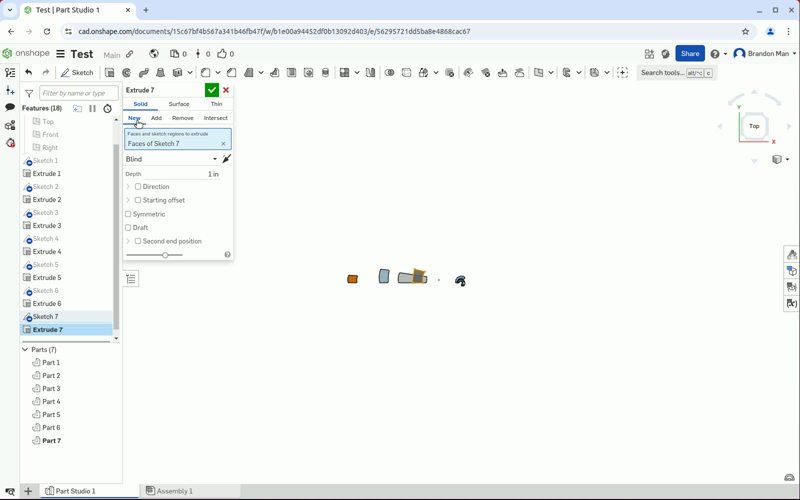
key(tab, 4)
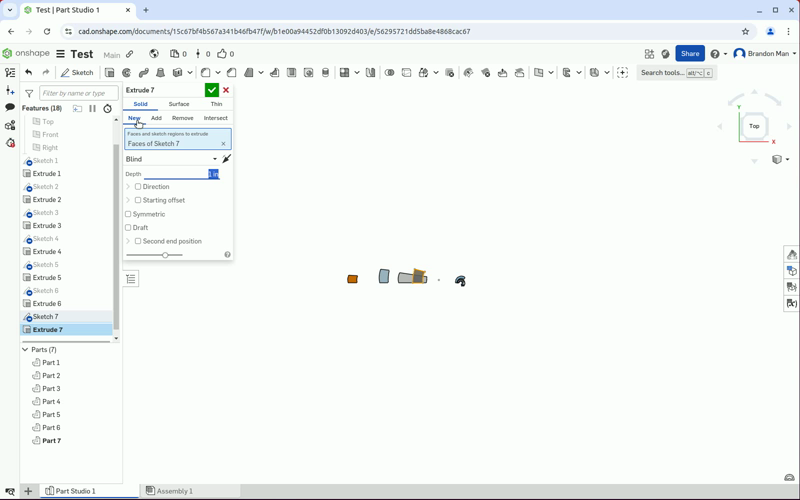
text(-0.241)
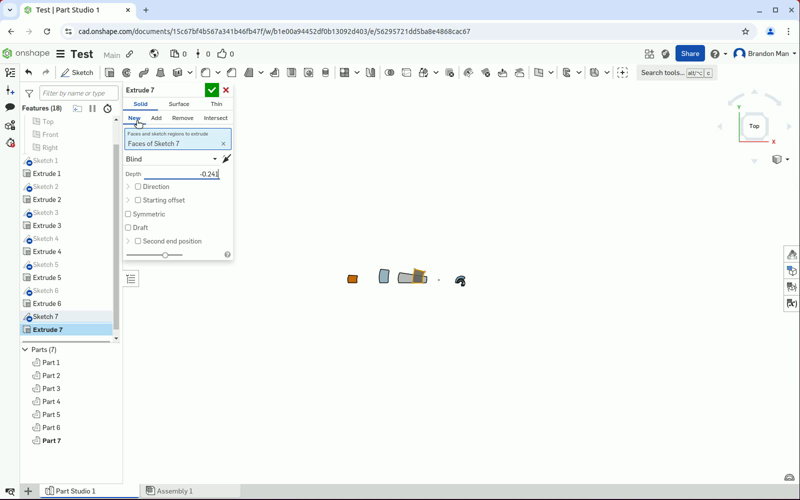
key(enter)
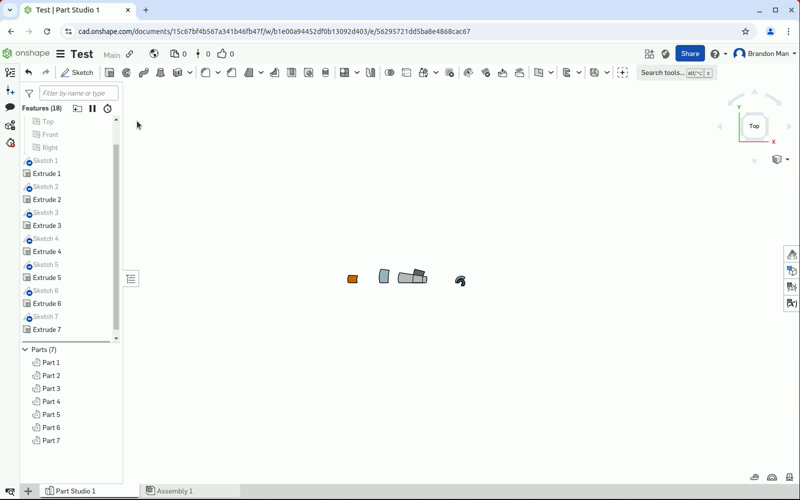
key(shift+h)
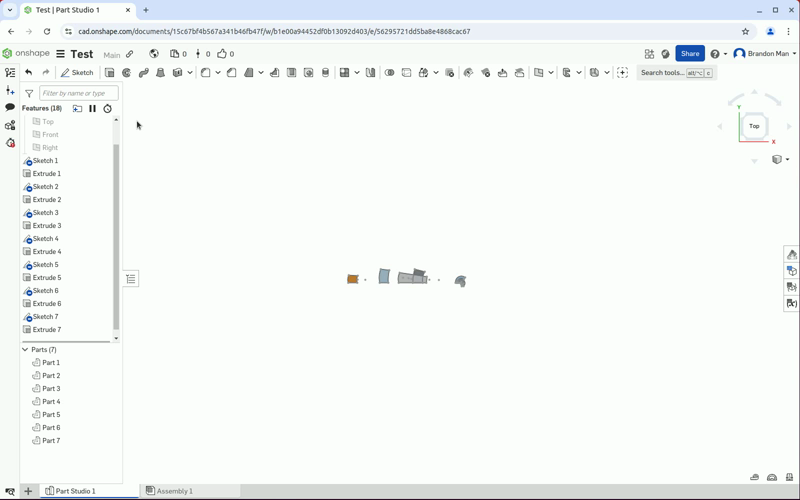
key(shift+h)
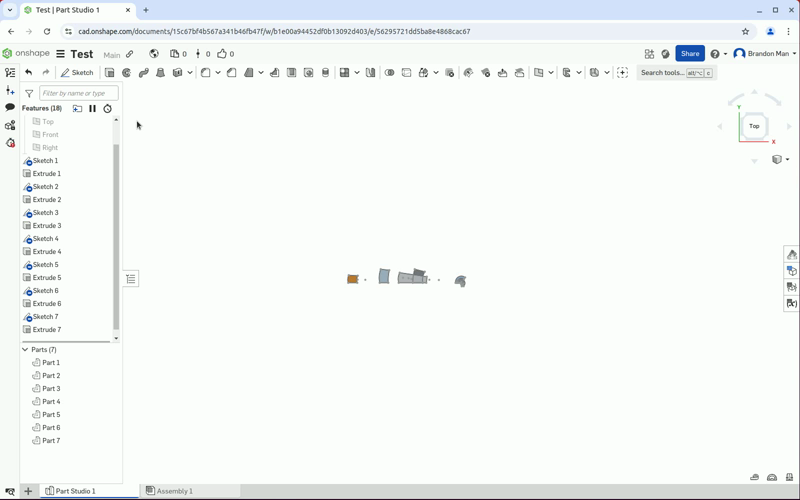
key(shift+7)
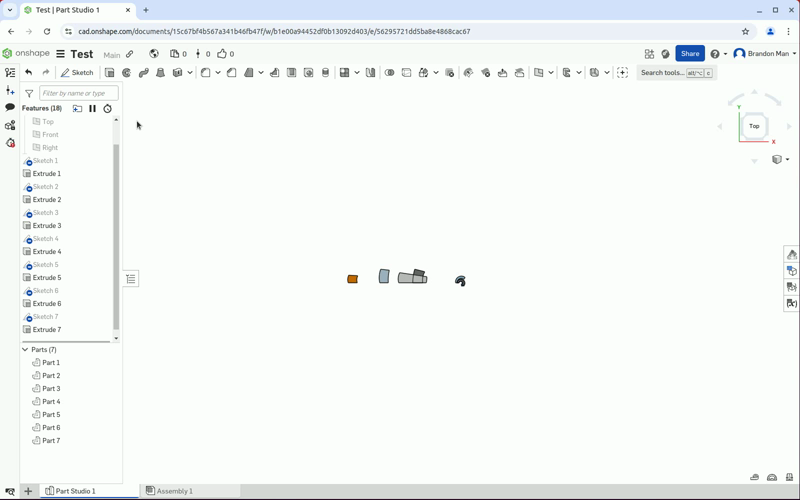
key(up, 3)
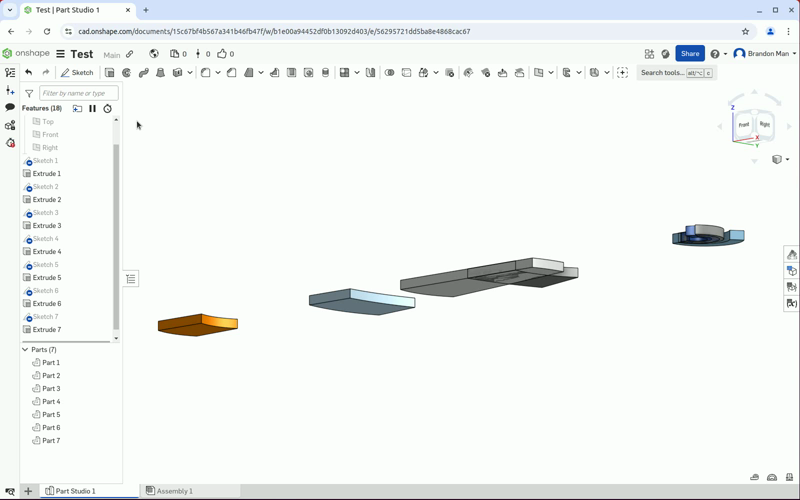
key(left, 3)
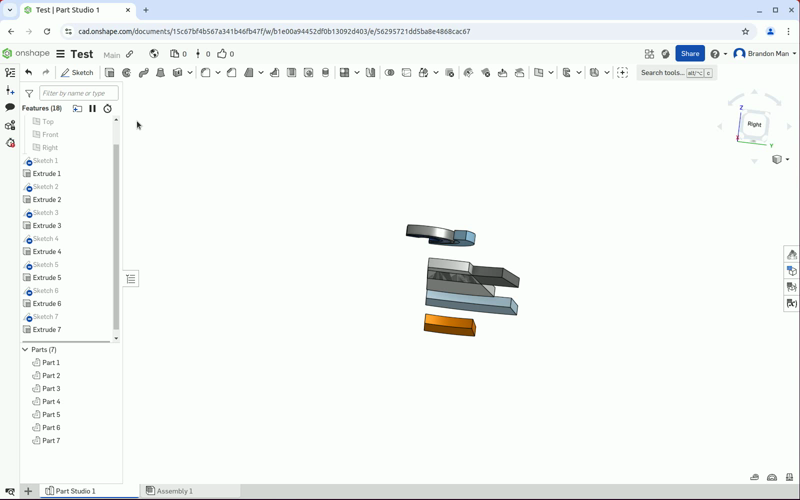
key(right, 3)
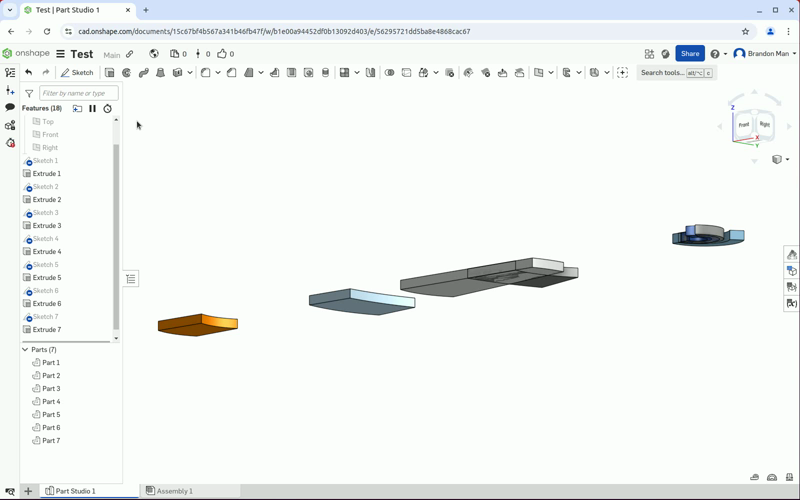
key(down, 3)
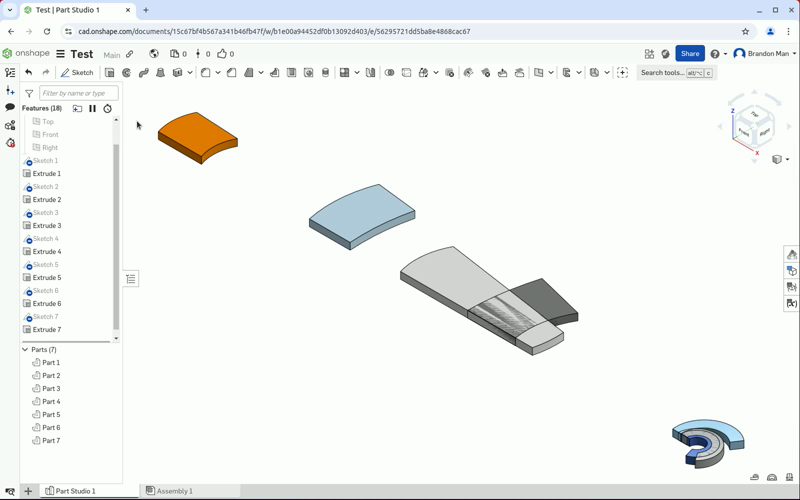
mouse_move(69, 163)
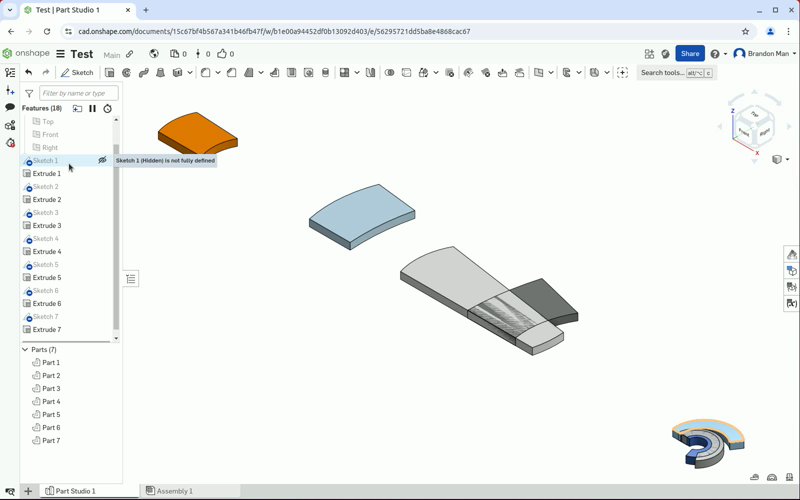
click(69, 163)